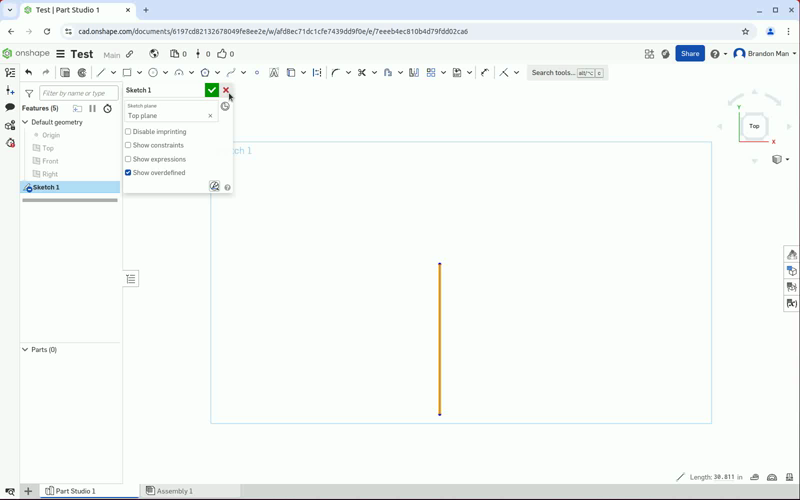
key(shift+h)
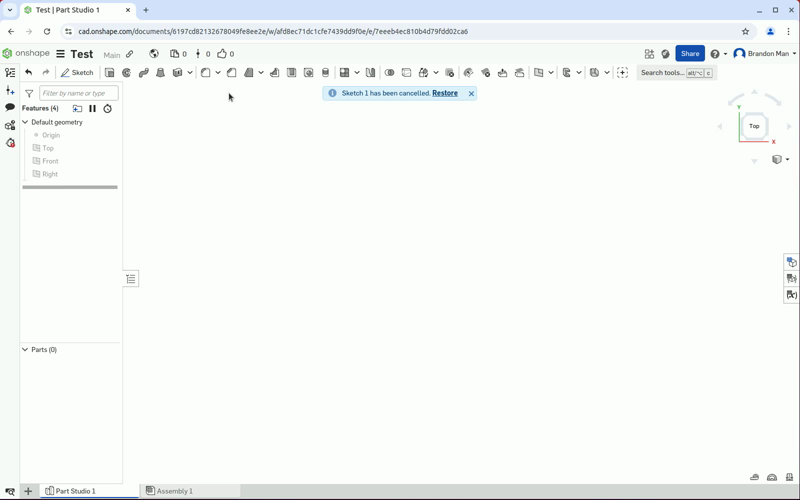
mouse_move(73, 352)
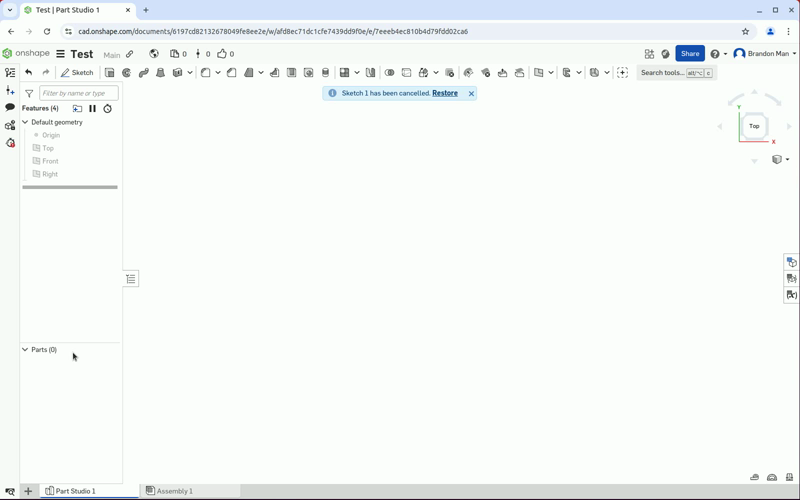
key(y)
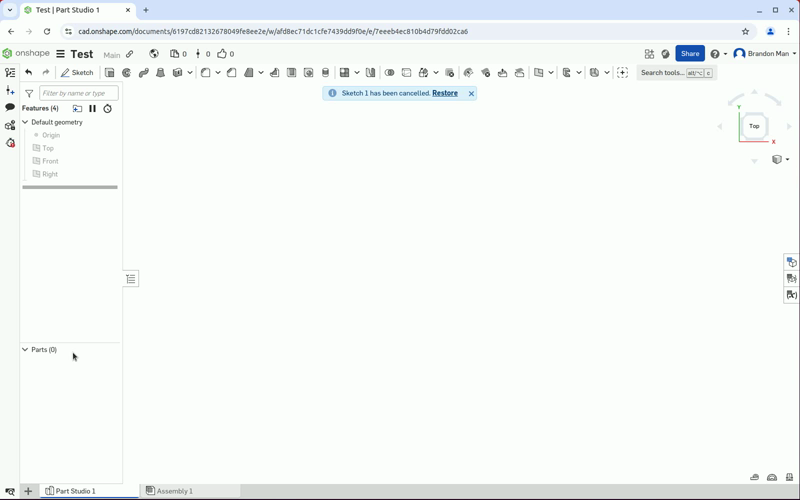
key(shift+p)
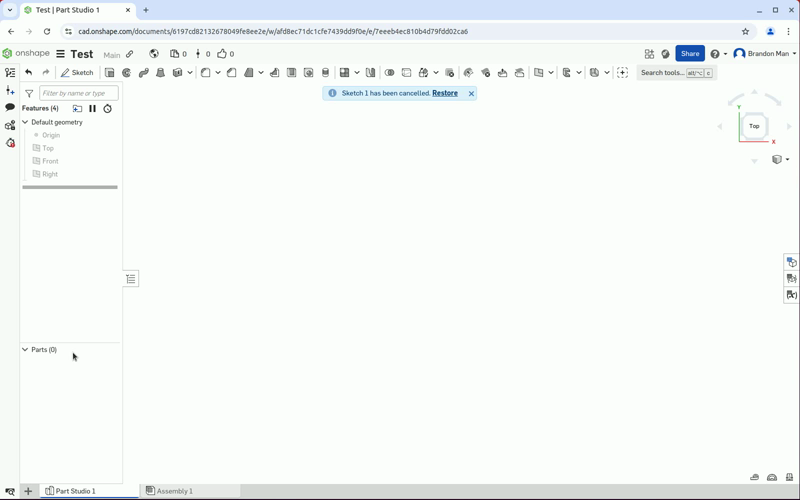
key(space)
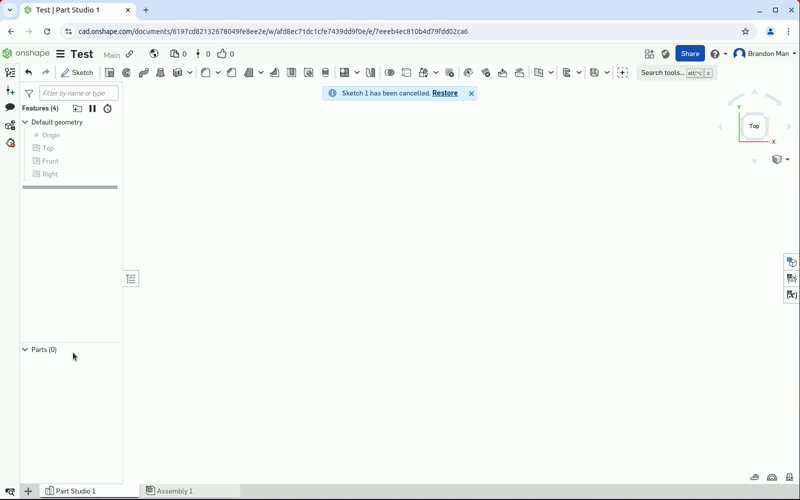
key_down(shift)
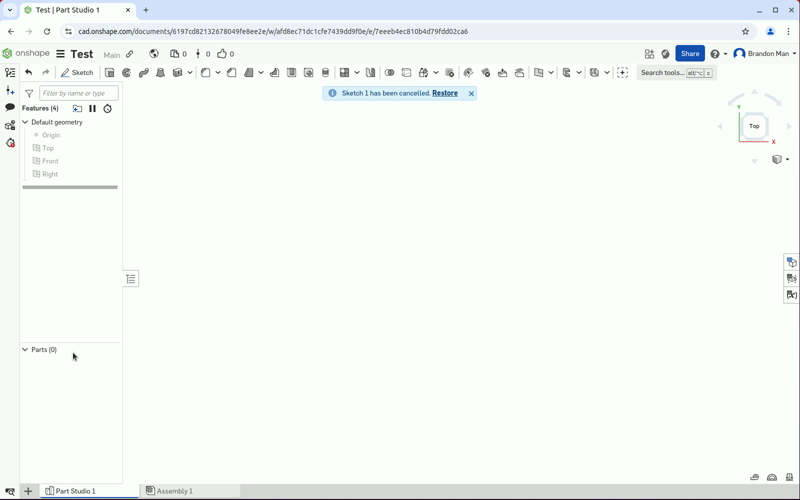
key(up)
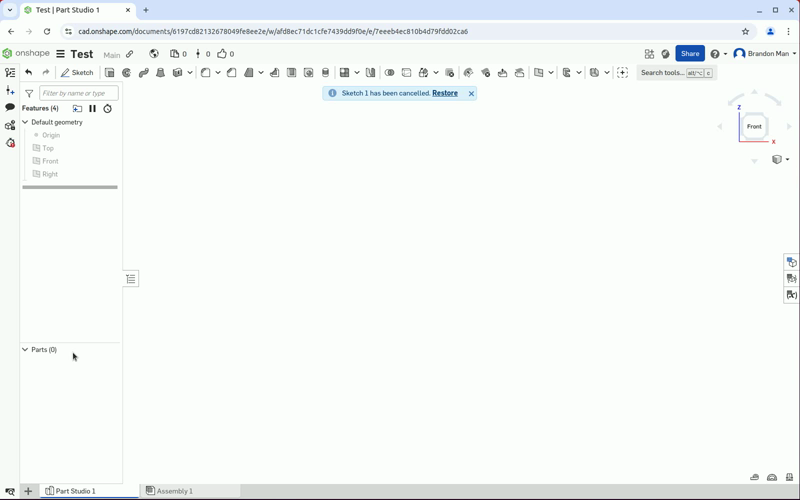
key_up(shift)
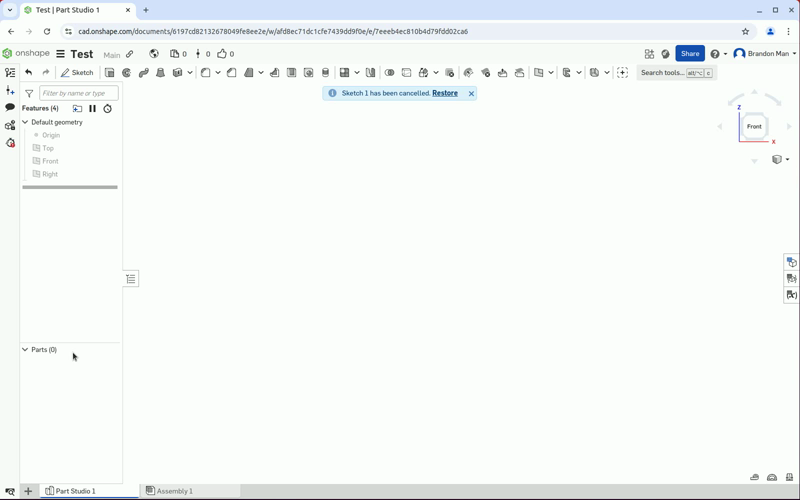
mouse_move(73, 352)
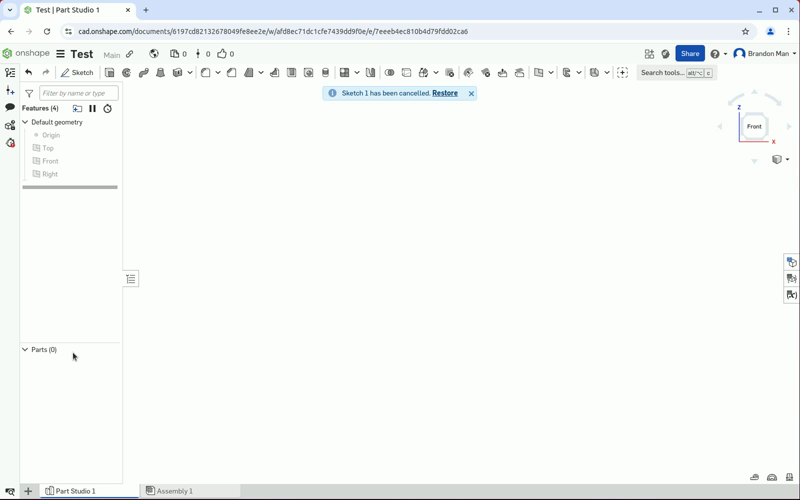
key(shift+y)
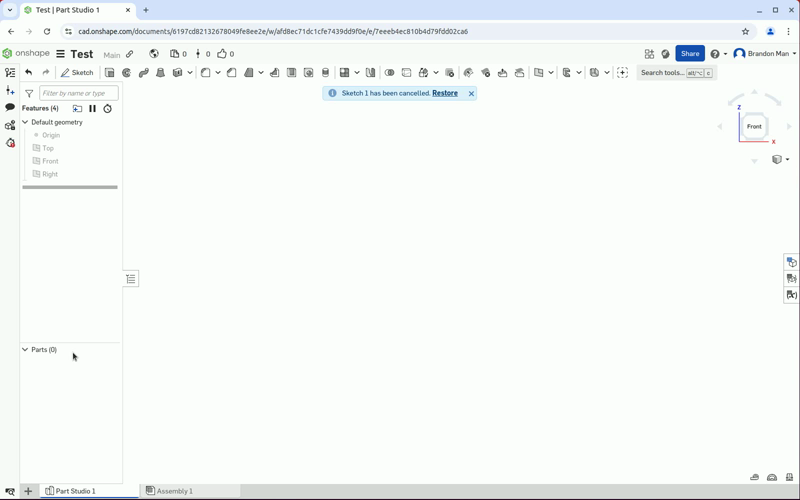
key(shift+s)
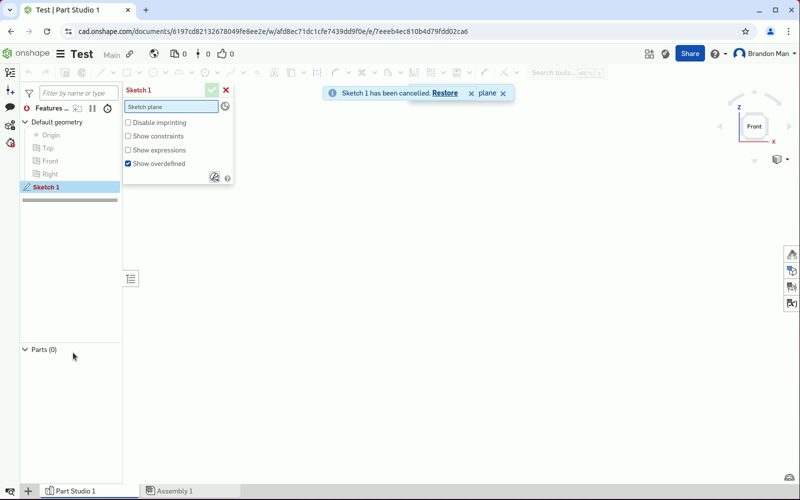
mouse_move(73, 163)
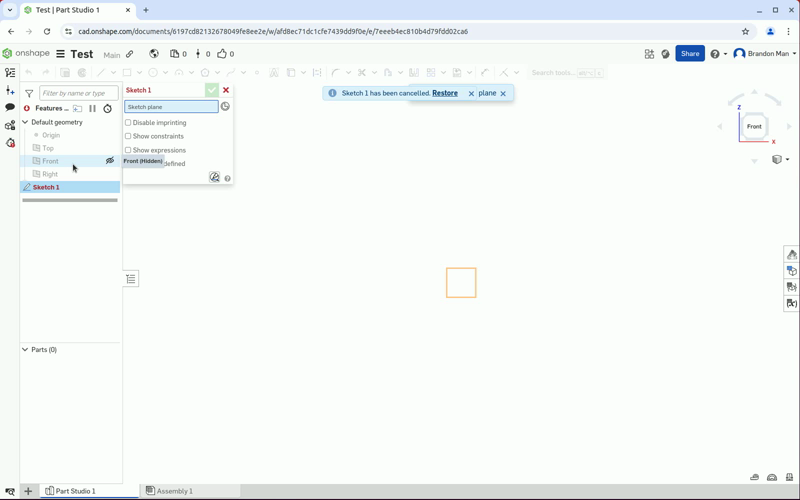
click(73, 163)
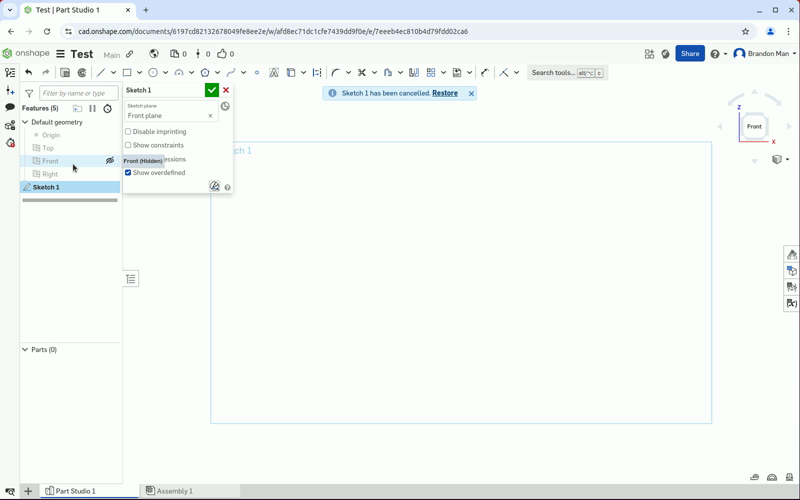
mouse_move(73, 352)
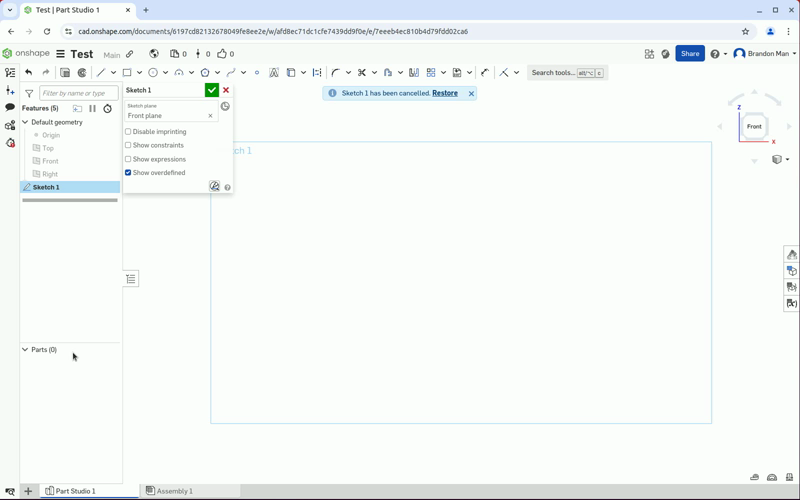
key(y)
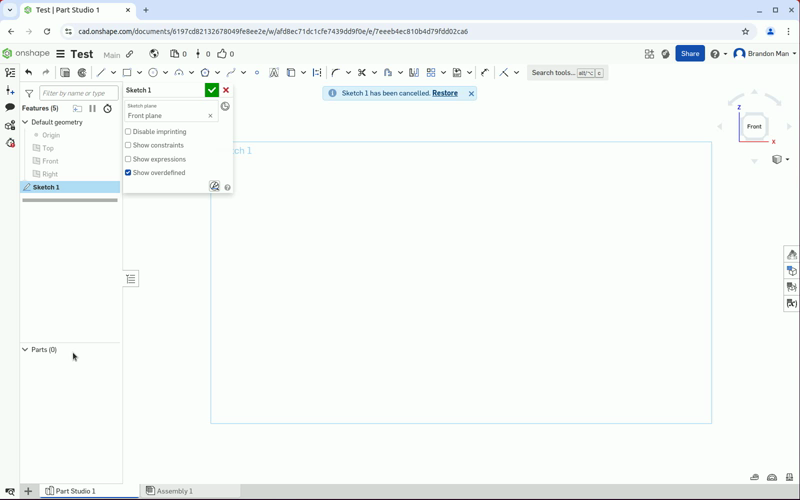
key(a)
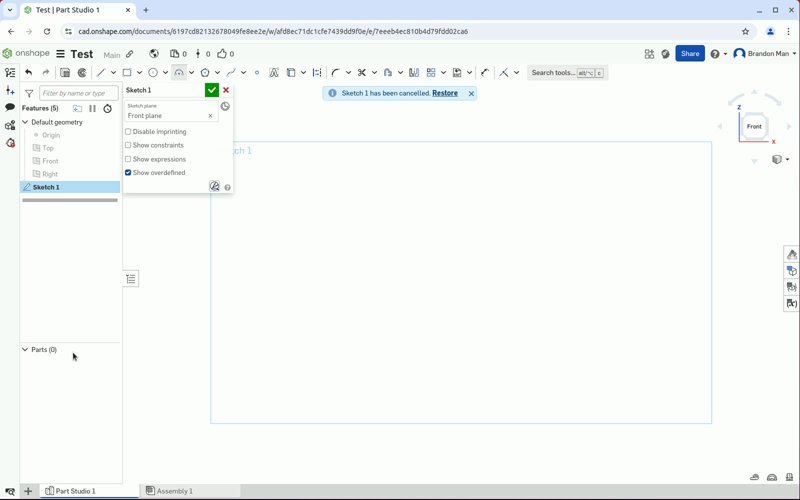
key_down(shift)
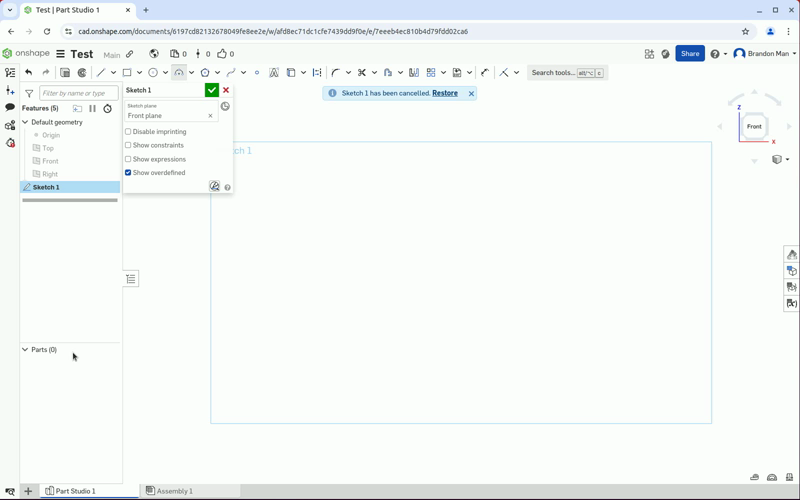
mouse_move(380, 239)
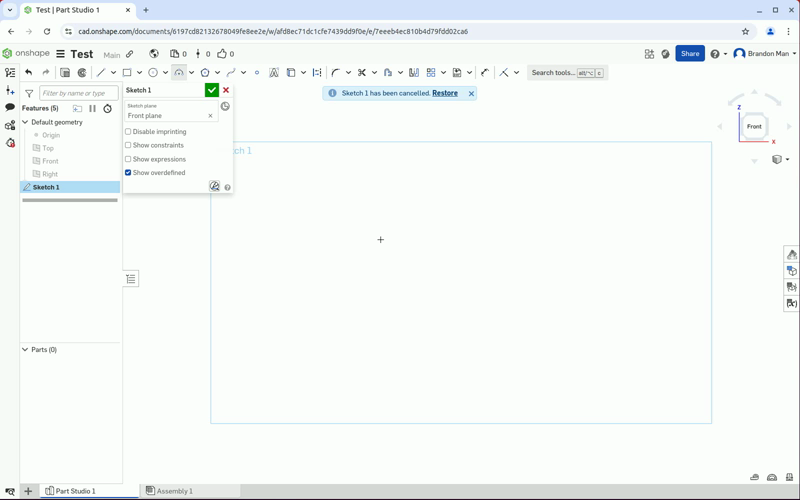
click(380, 239)
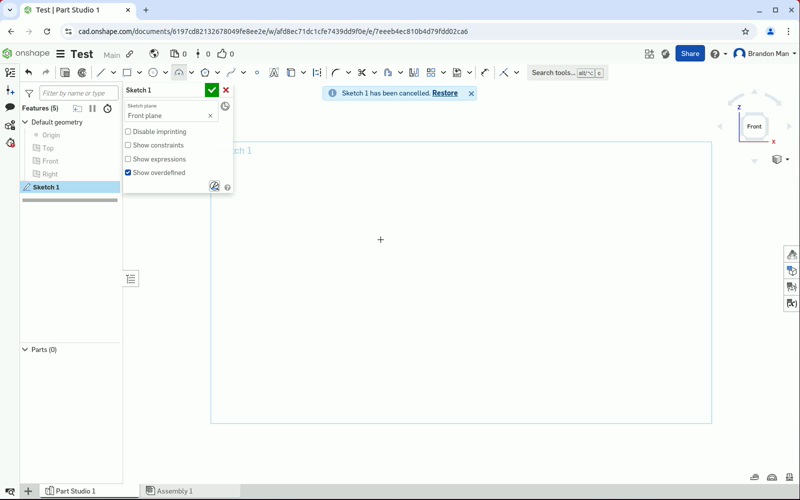
key_up(shift)
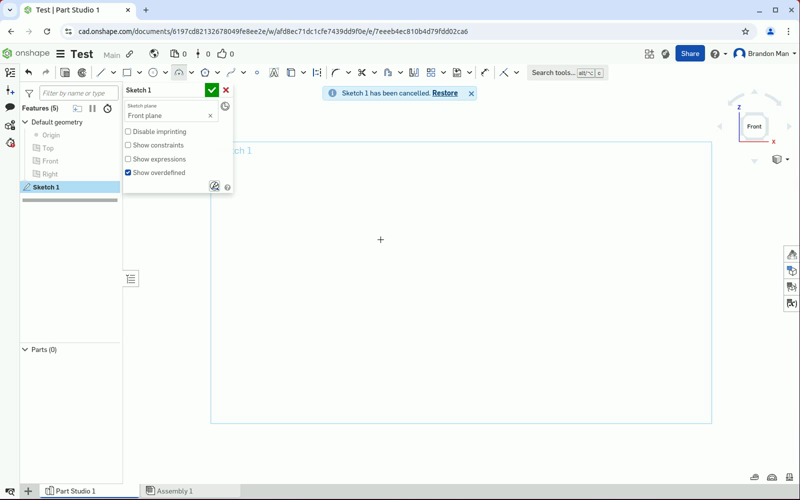
key_down(shift)
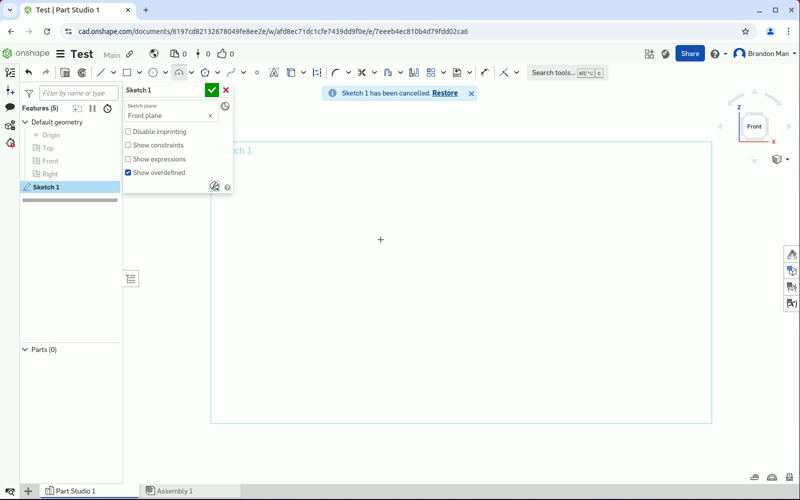
mouse_move(384, 233)
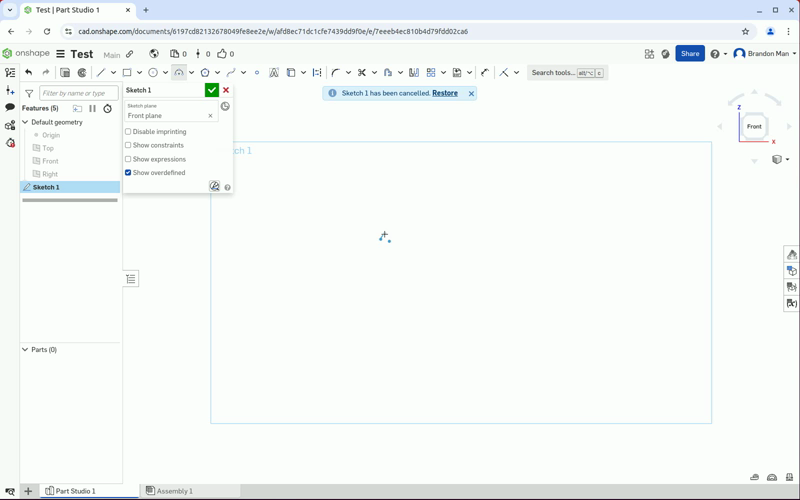
scroll(6)
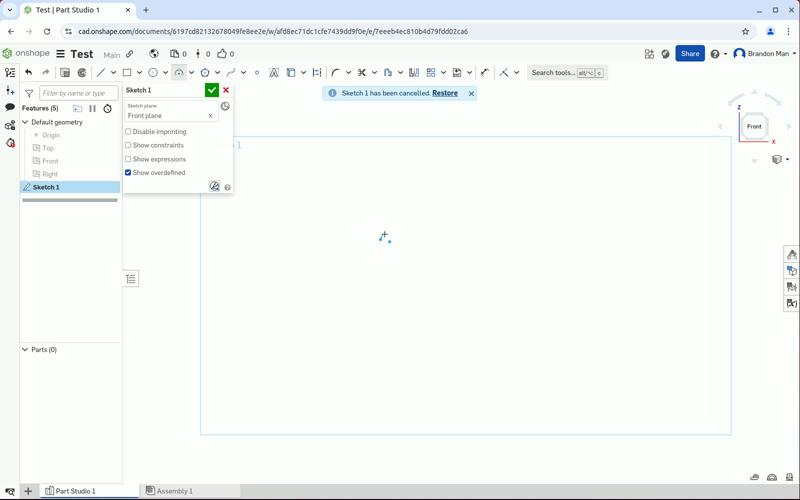
scroll(6)
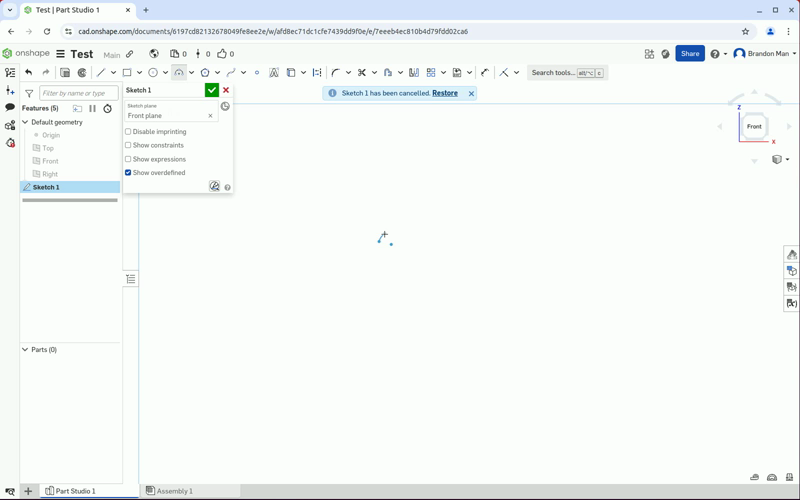
scroll(6)
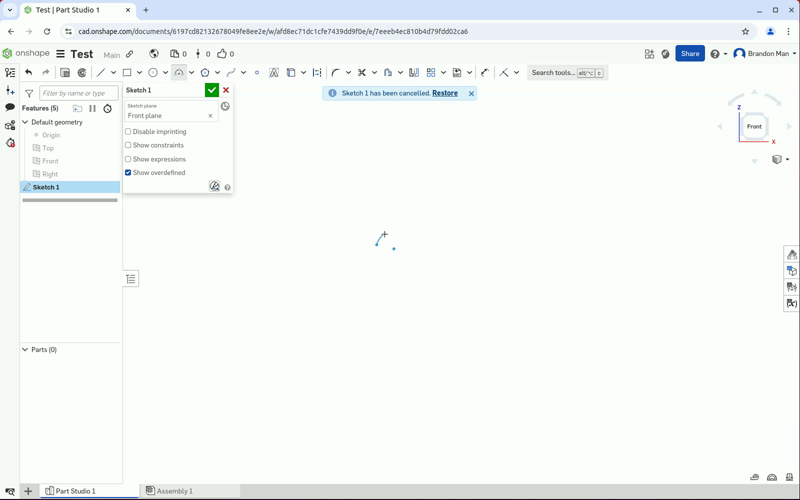
scroll(6)
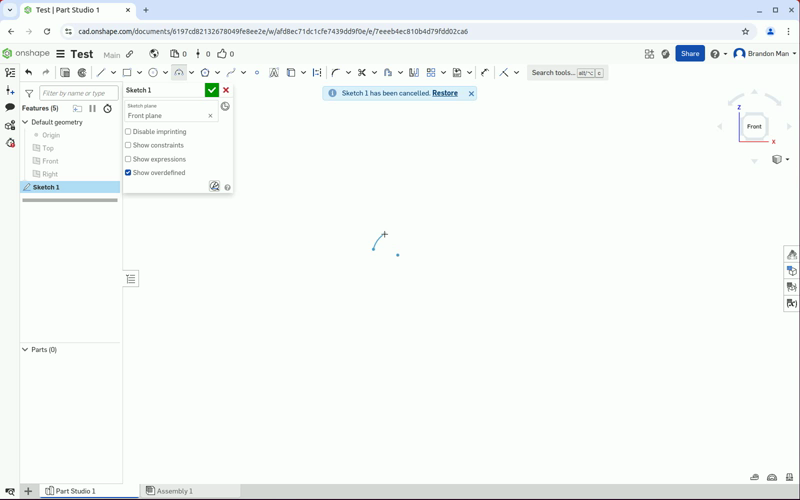
scroll(6)
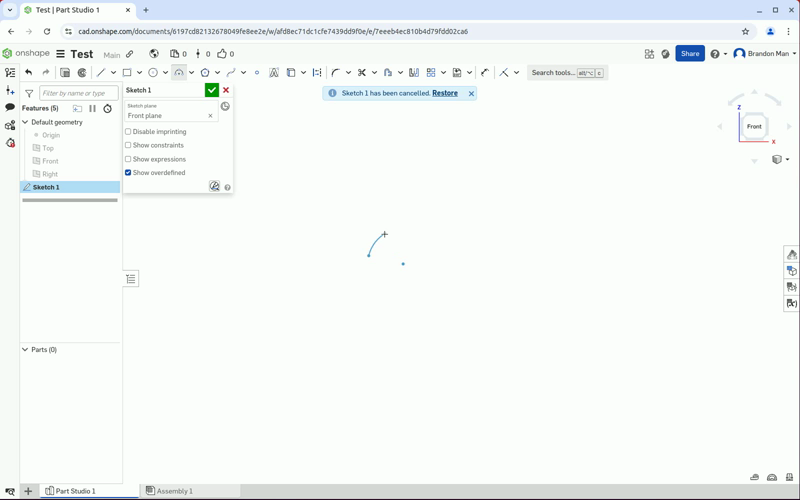
scroll(6)
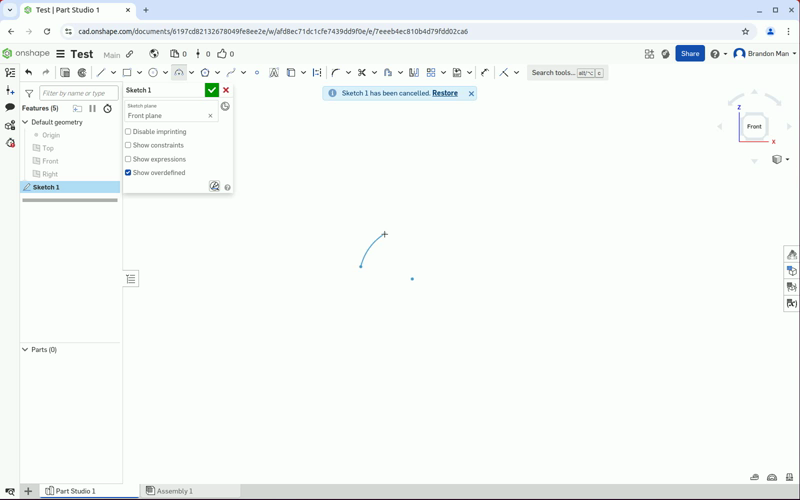
scroll(6)
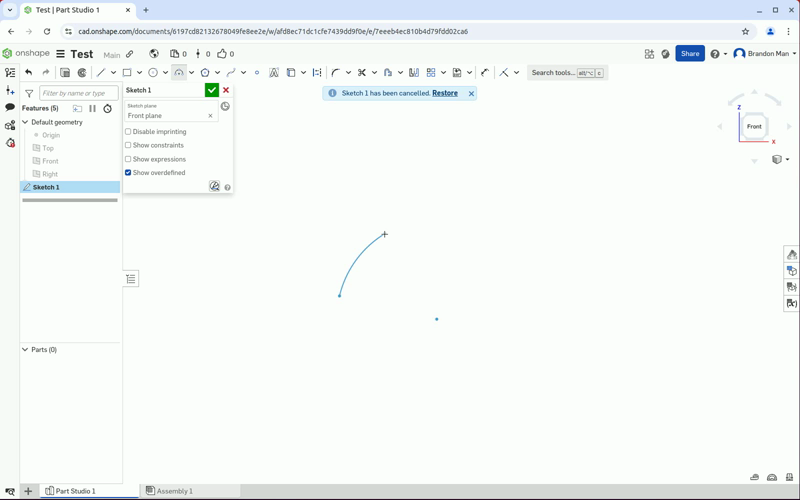
click(384, 233)
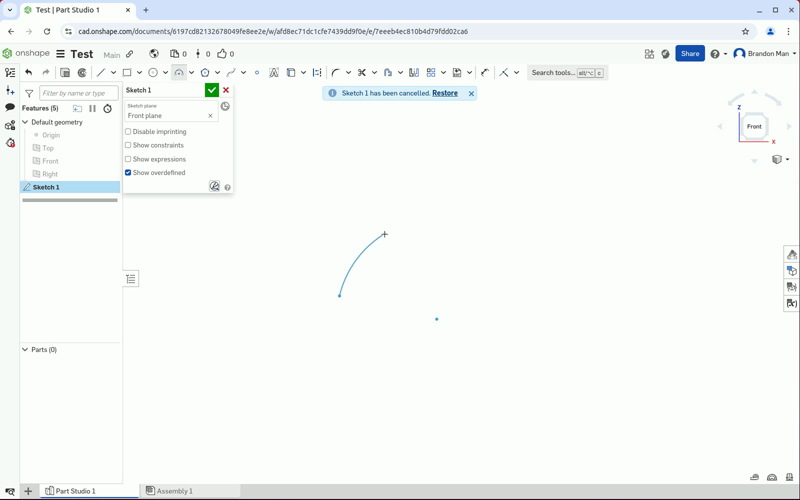
scroll(-6)
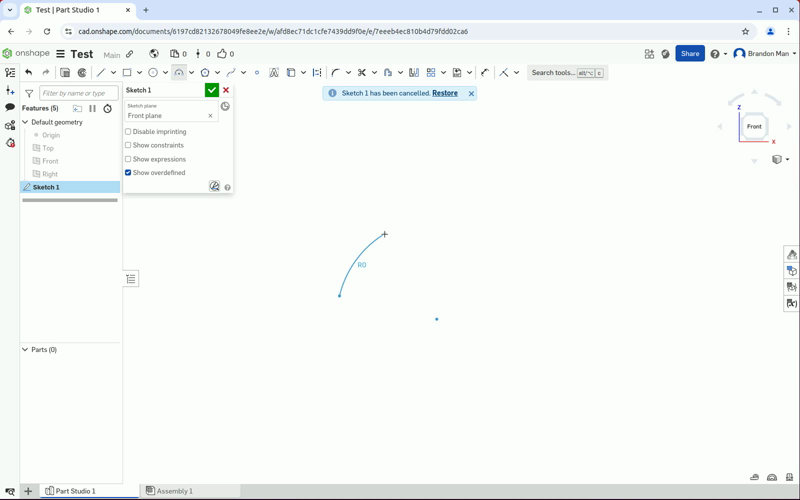
scroll(-6)
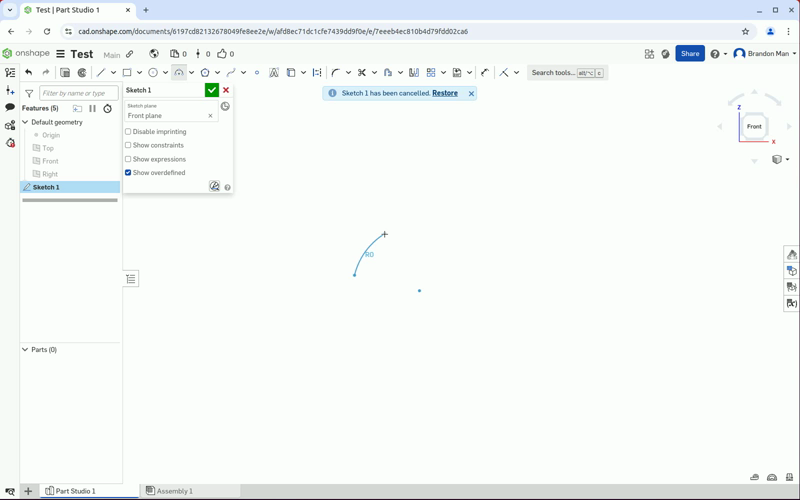
scroll(-6)
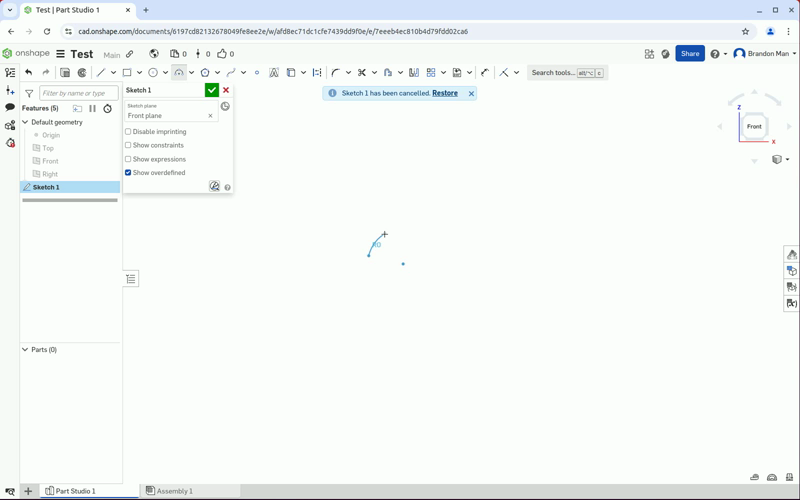
scroll(-6)
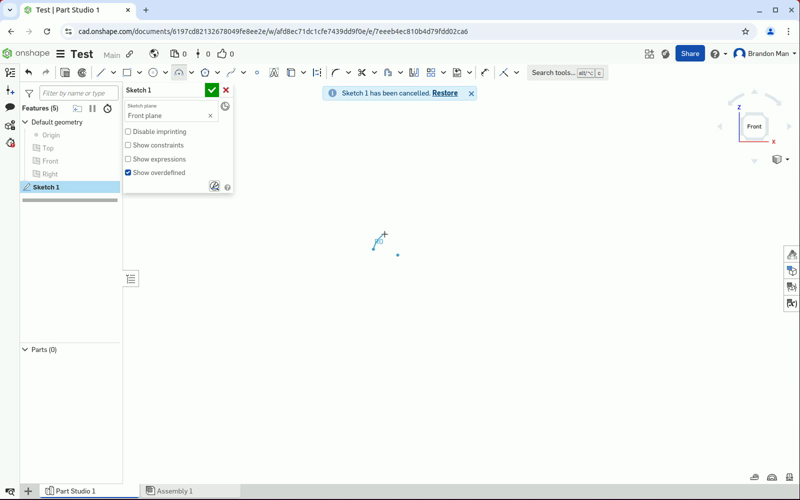
scroll(-6)
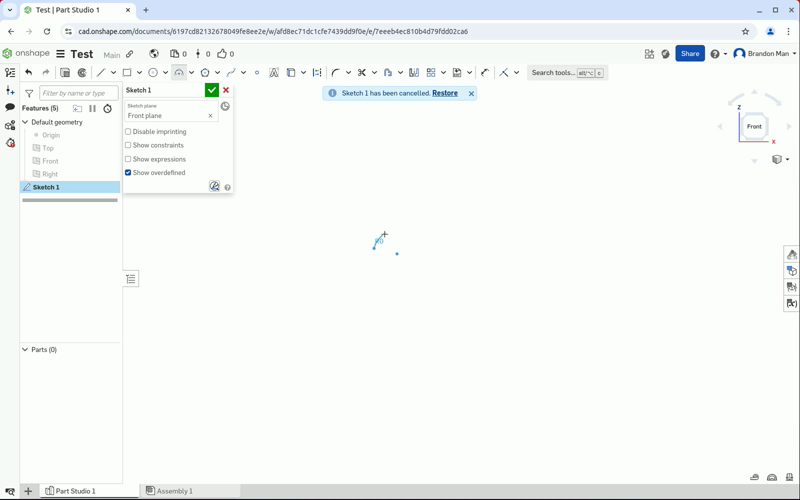
scroll(-6)
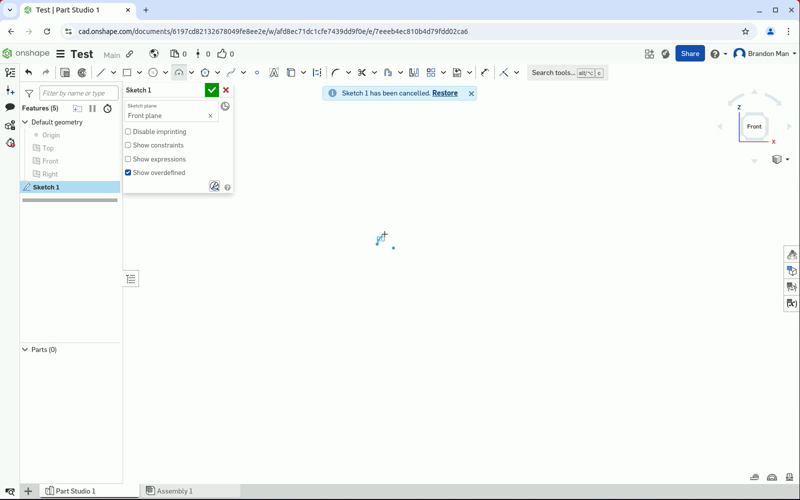
scroll(-6)
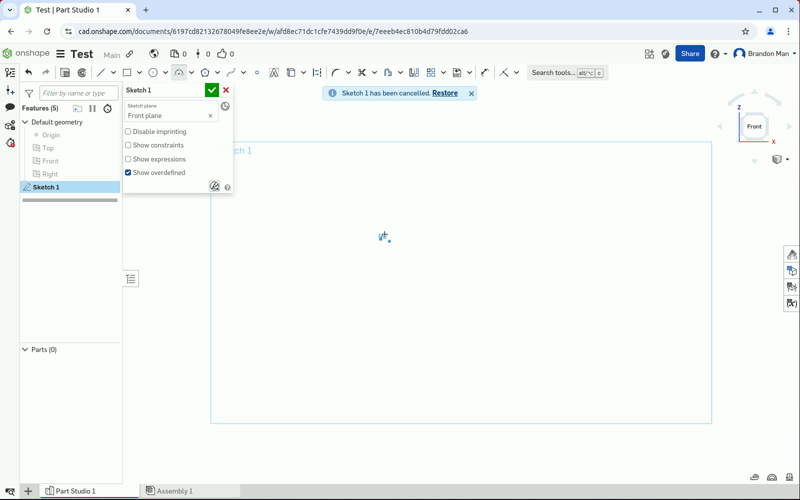
mouse_move(371, 230)
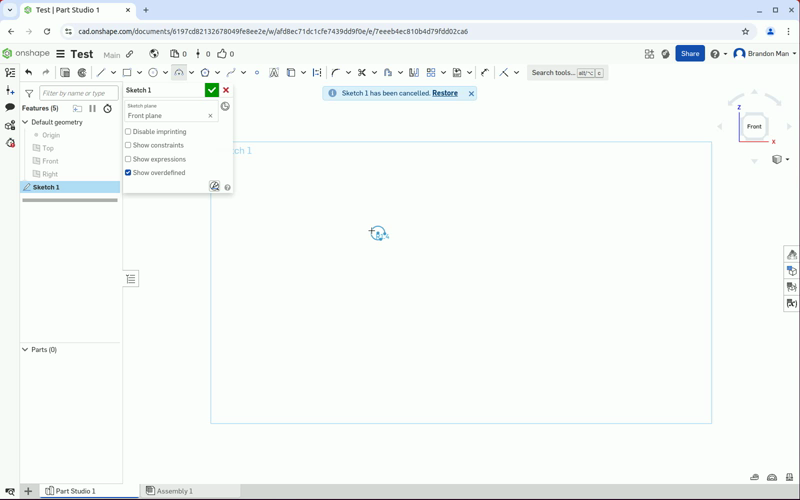
scroll(6)
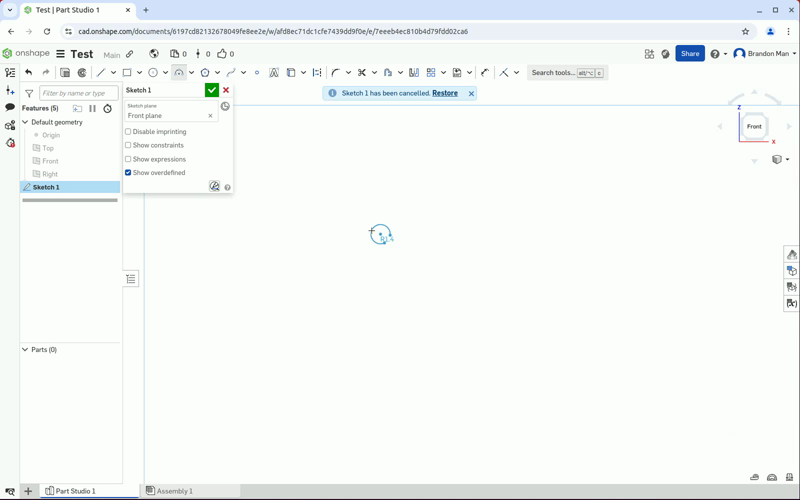
scroll(6)
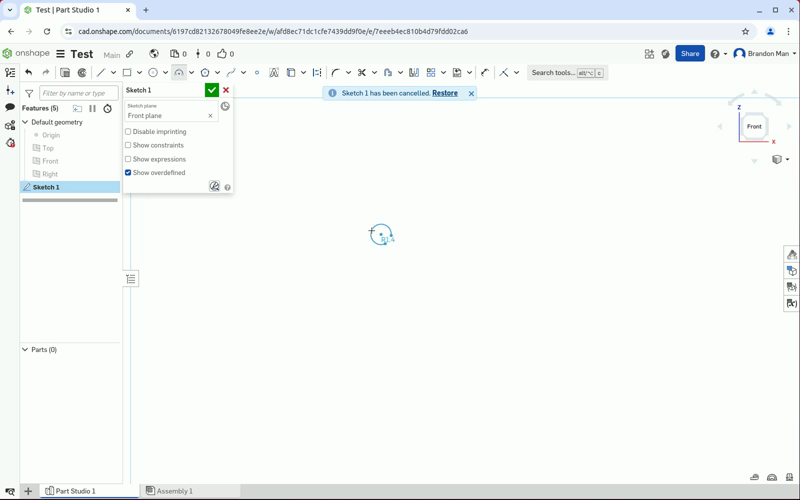
scroll(6)
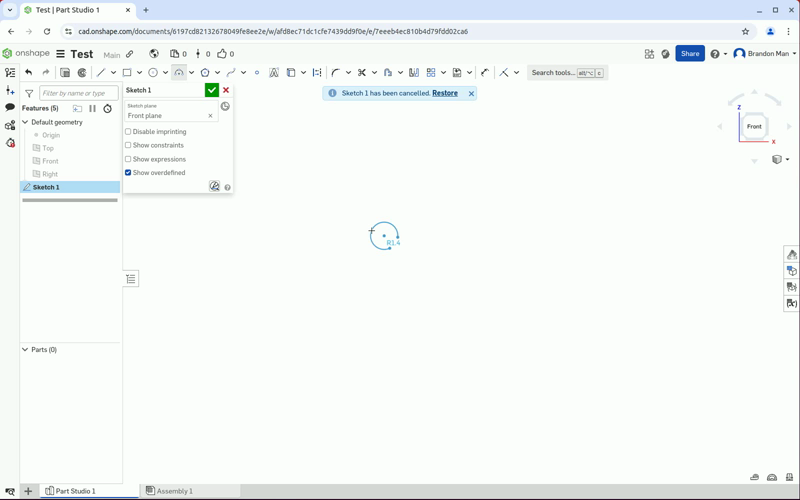
scroll(6)
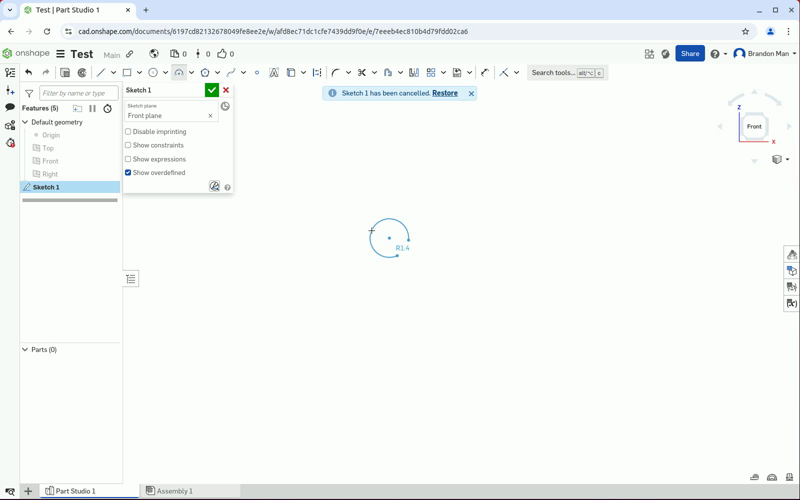
scroll(6)
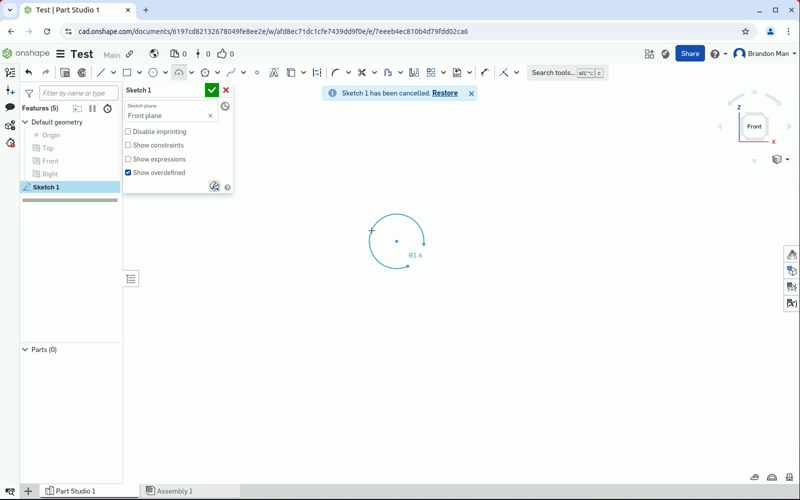
scroll(6)
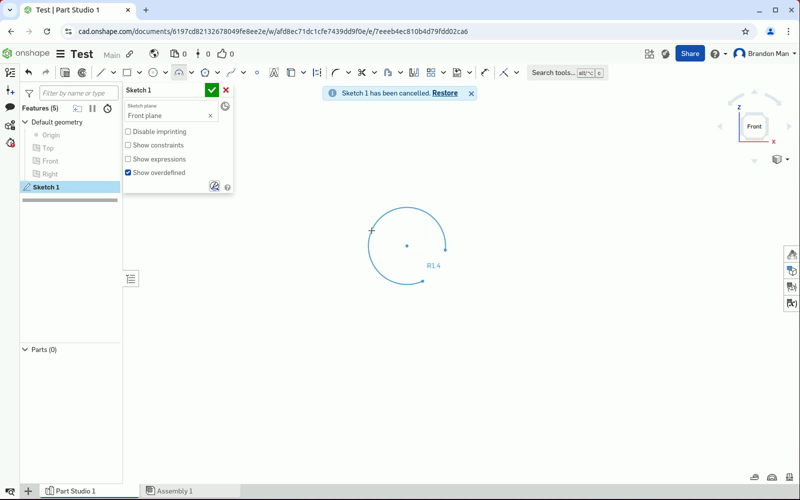
scroll(6)
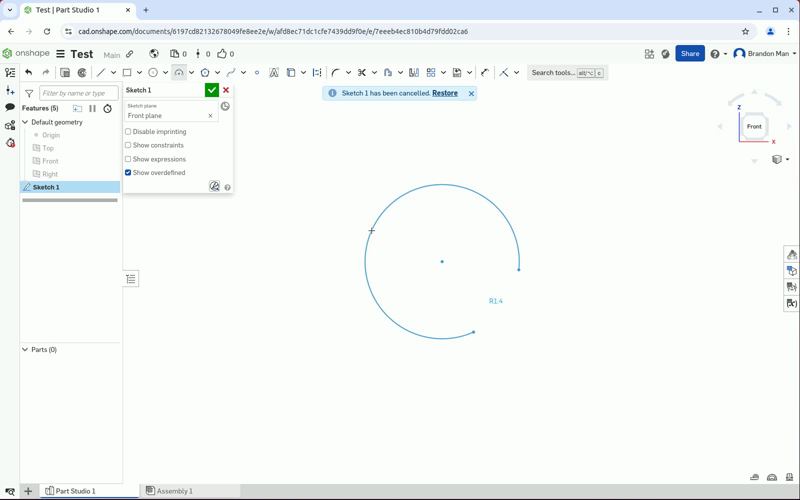
click(371, 230)
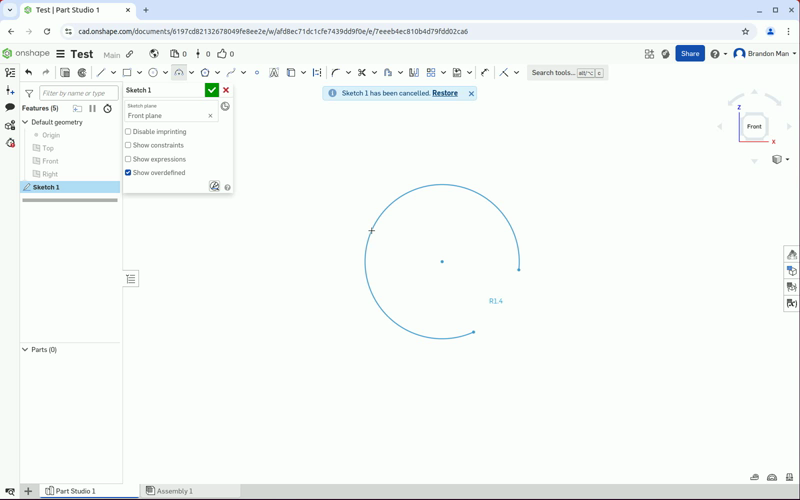
scroll(-6)
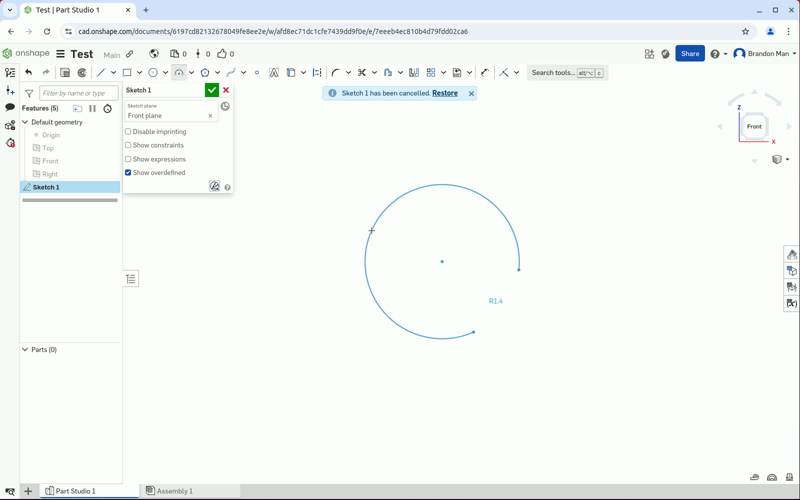
scroll(-6)
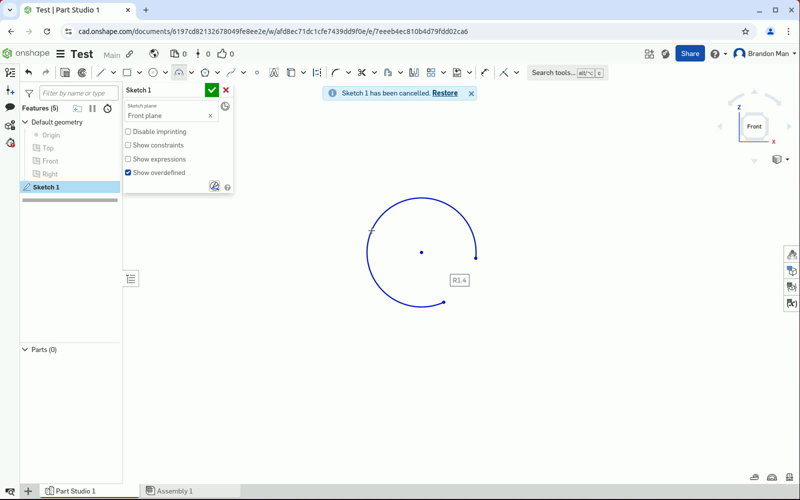
scroll(-6)
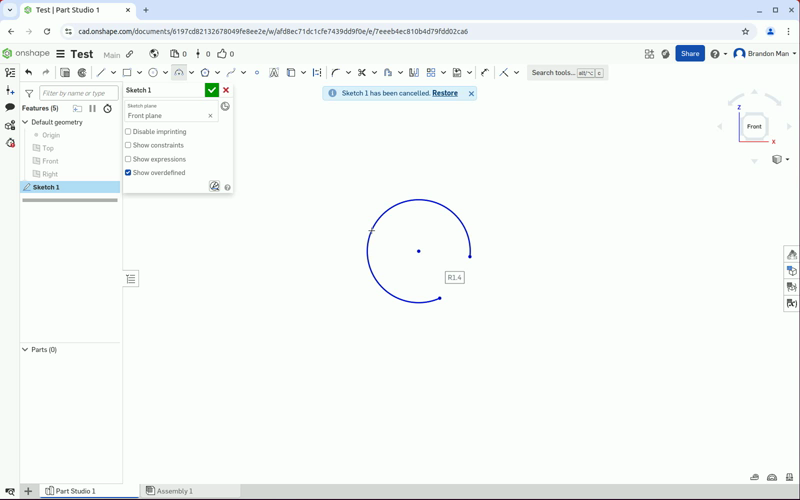
scroll(-6)
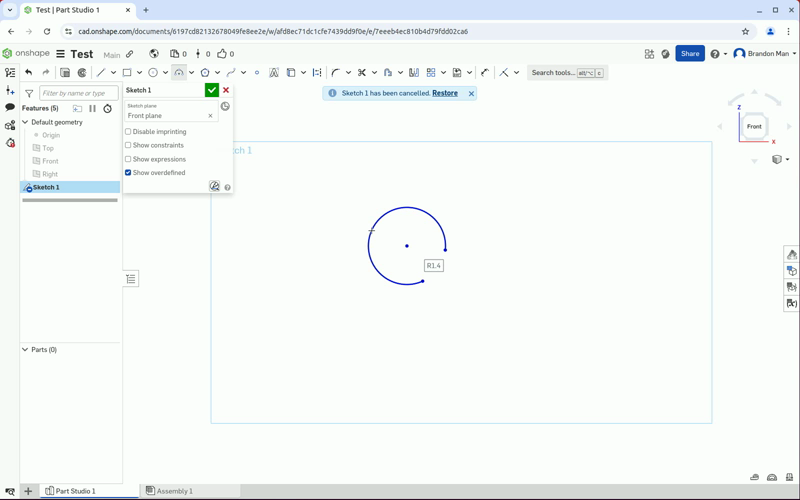
scroll(-6)
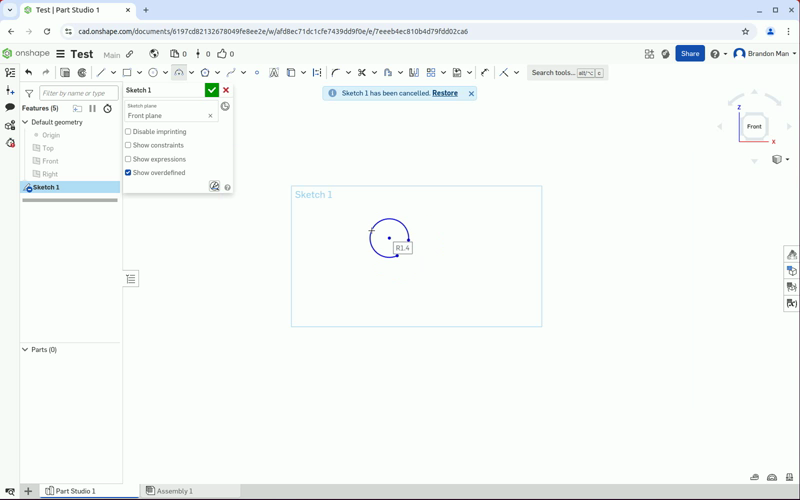
scroll(-6)
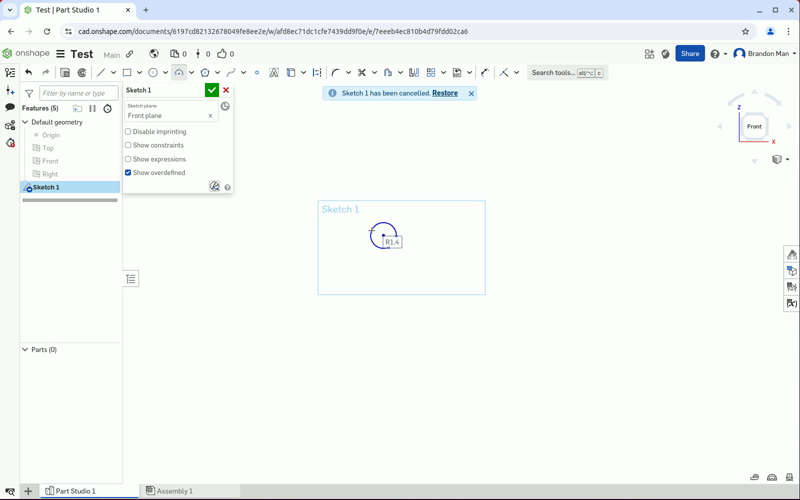
scroll(-6)
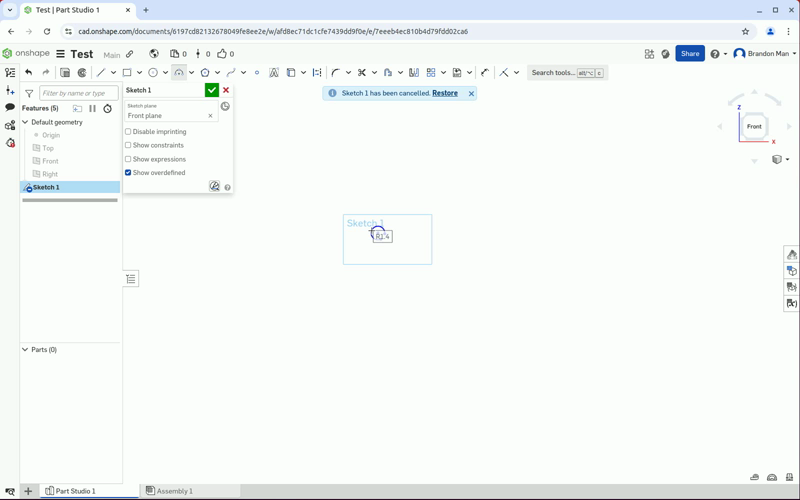
key_up(shift)
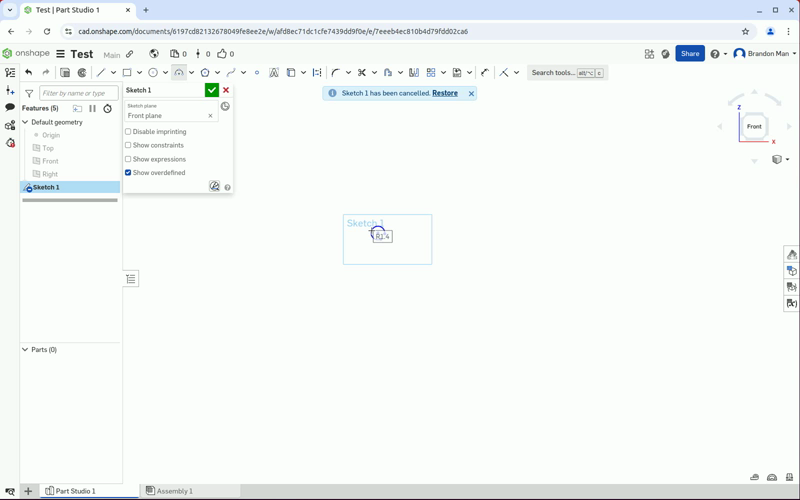
key(esc)
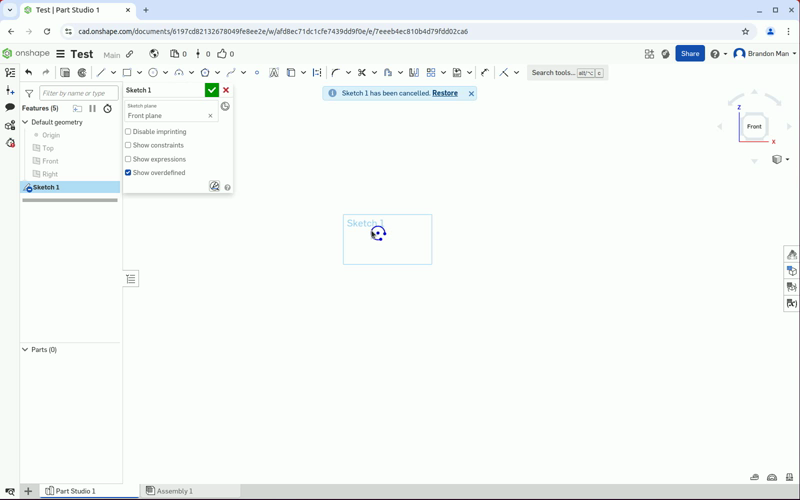
key(l)
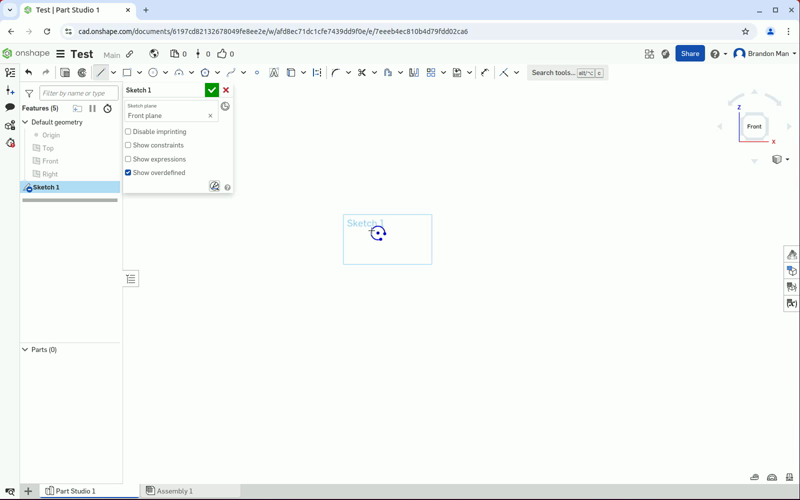
mouse_move(384, 233)
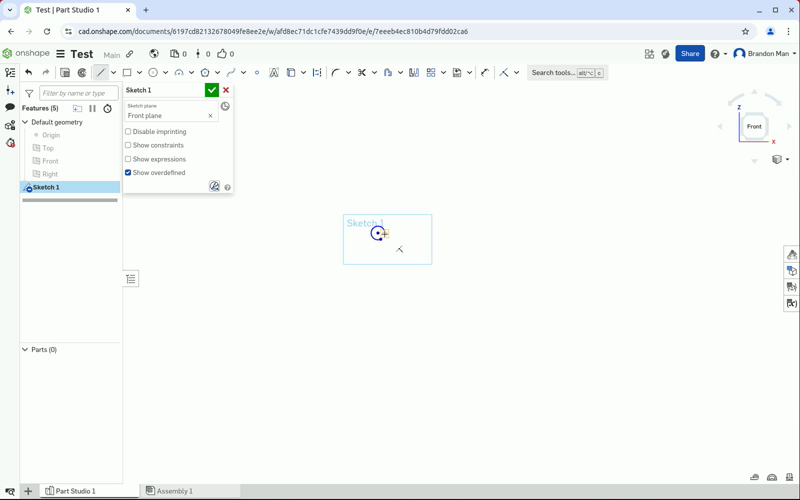
click(384, 233)
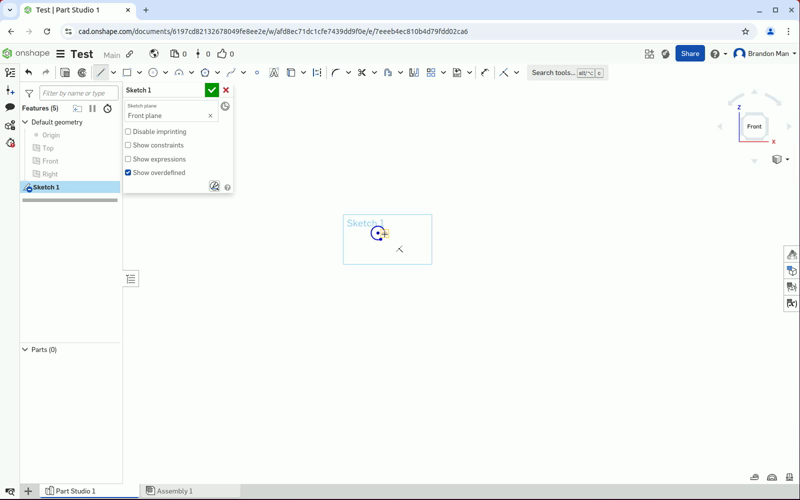
key_down(shift)
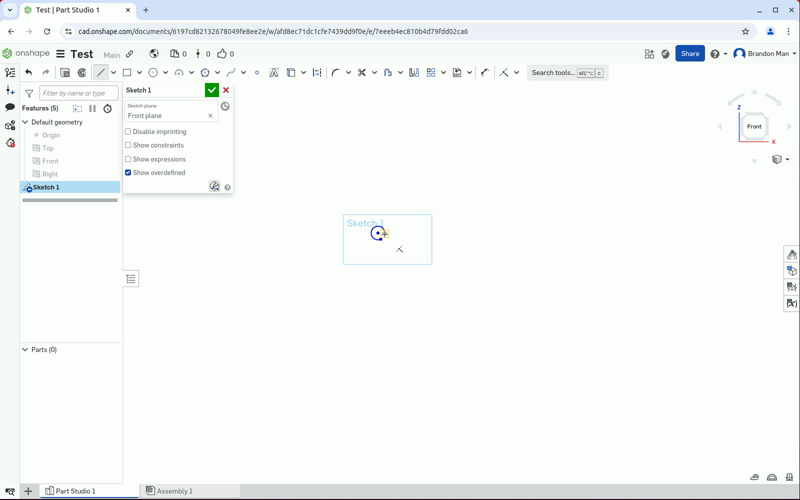
mouse_move(414, 233)
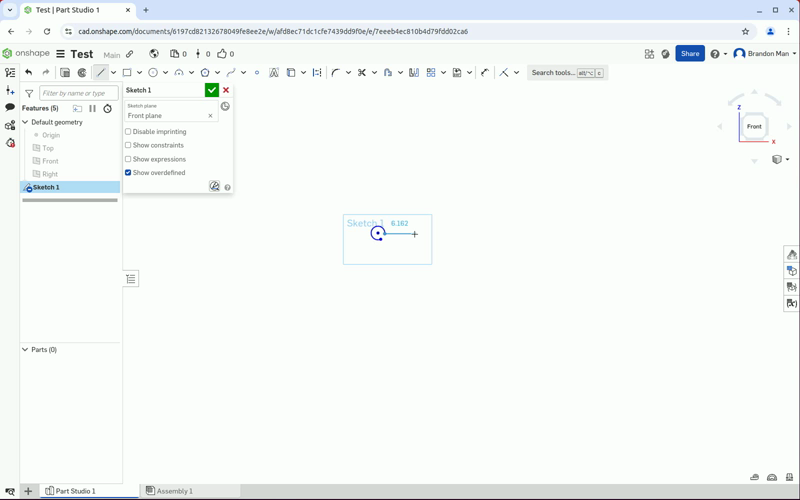
mouse_move(394, 233)
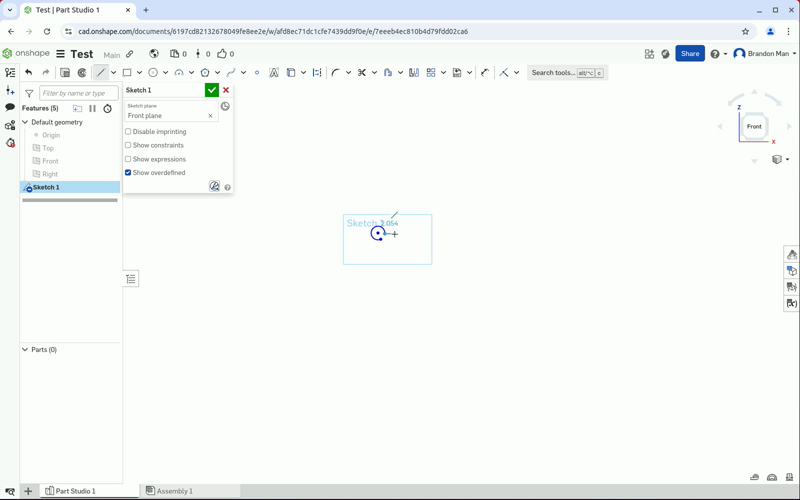
click(394, 233)
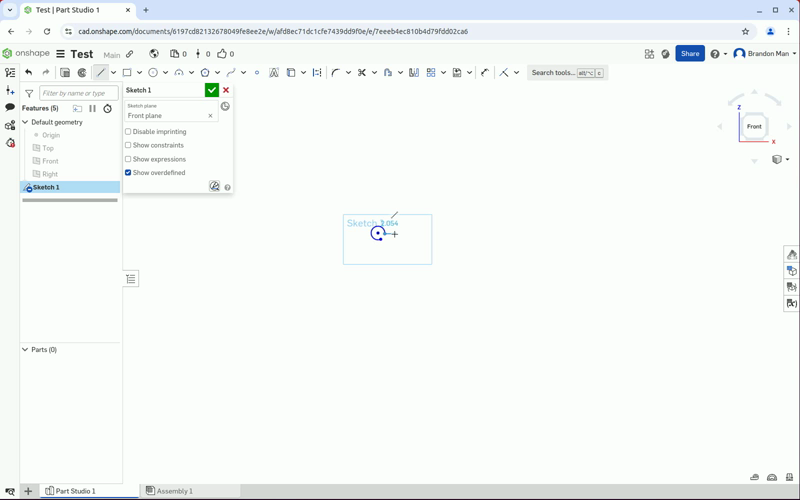
key_up(shift)
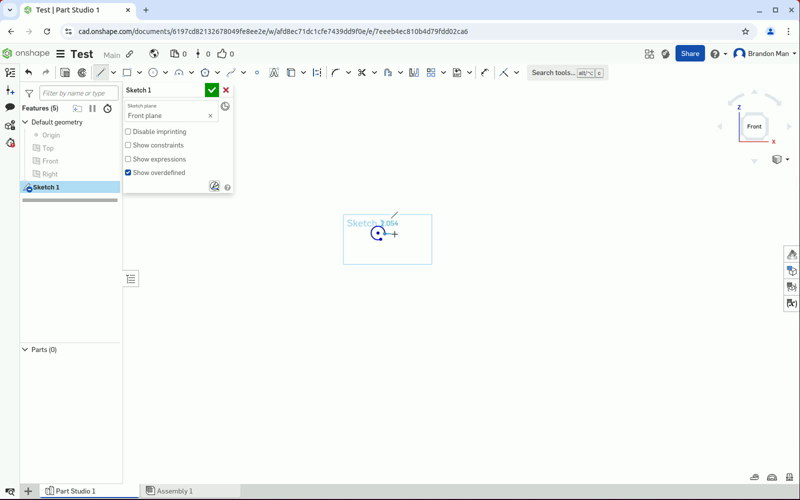
key(esc)
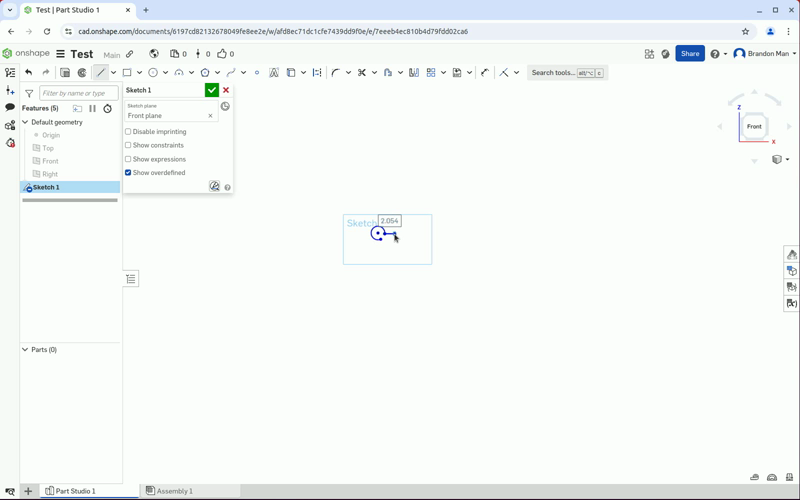
key(a)
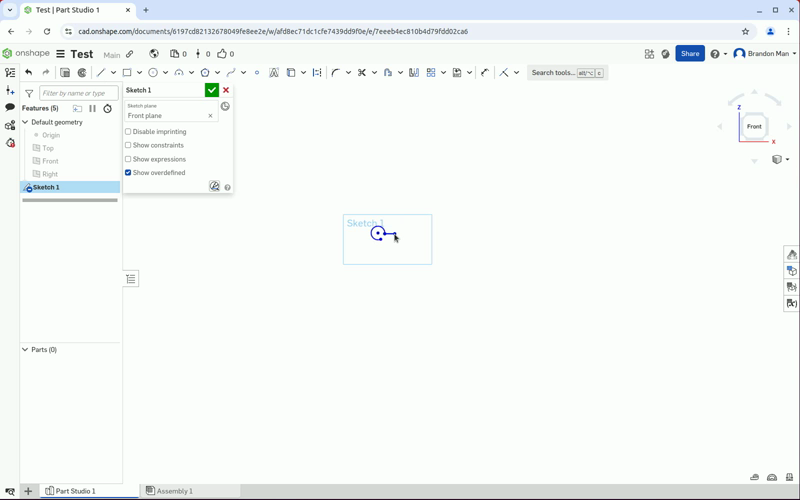
mouse_move(394, 233)
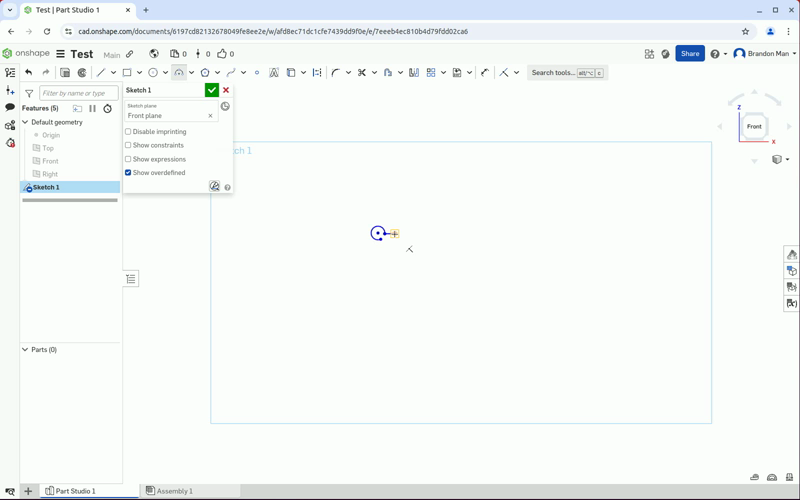
click(394, 233)
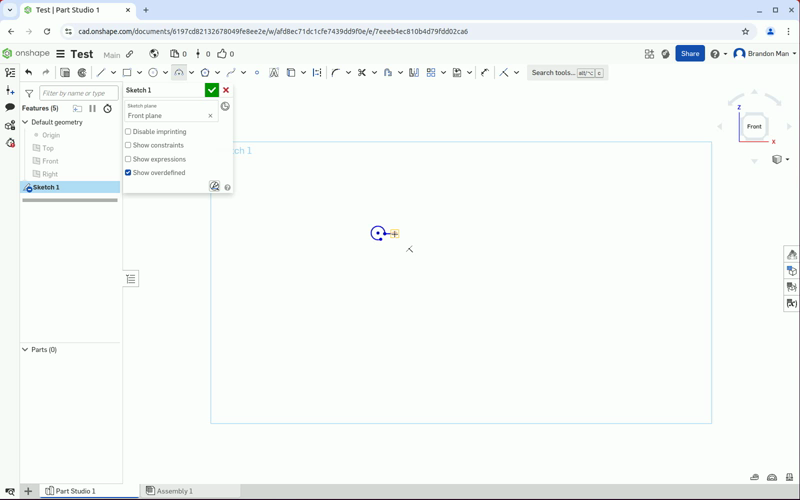
key_down(shift)
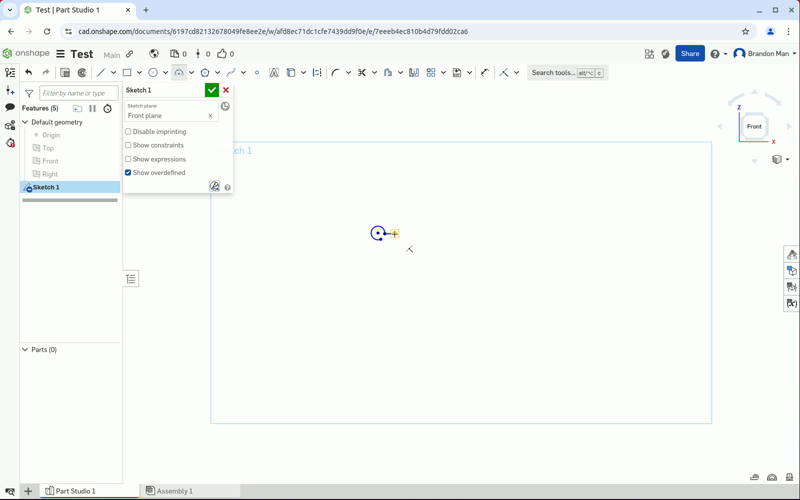
mouse_move(386, 248)
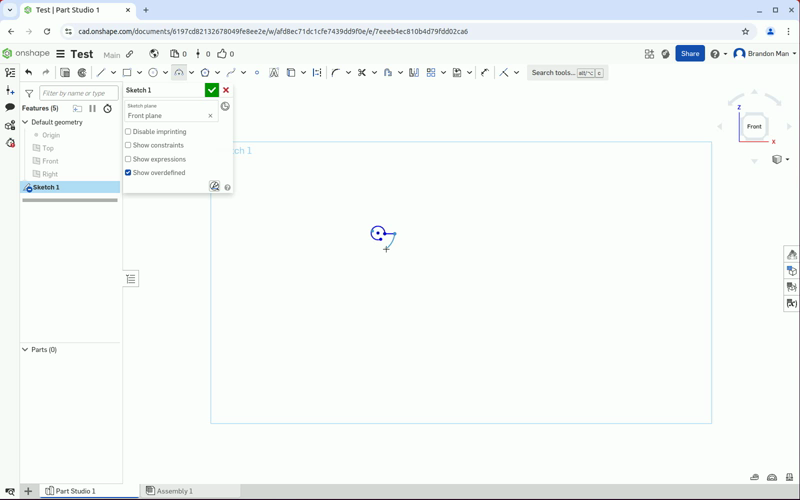
click(386, 248)
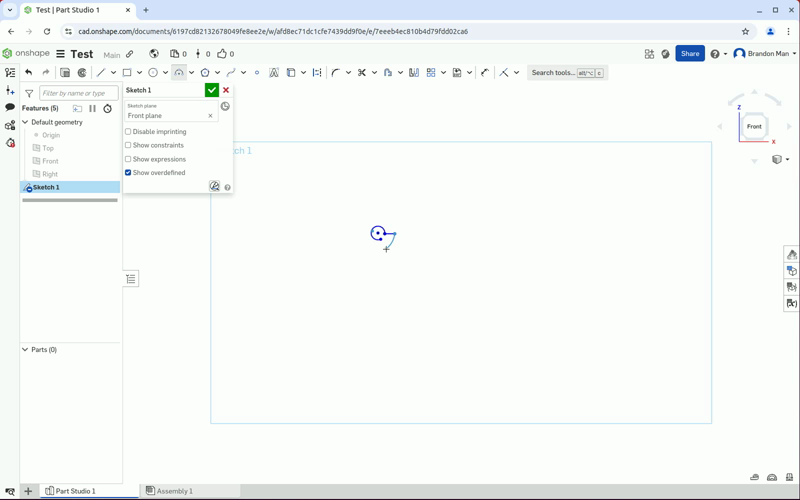
mouse_move(362, 225)
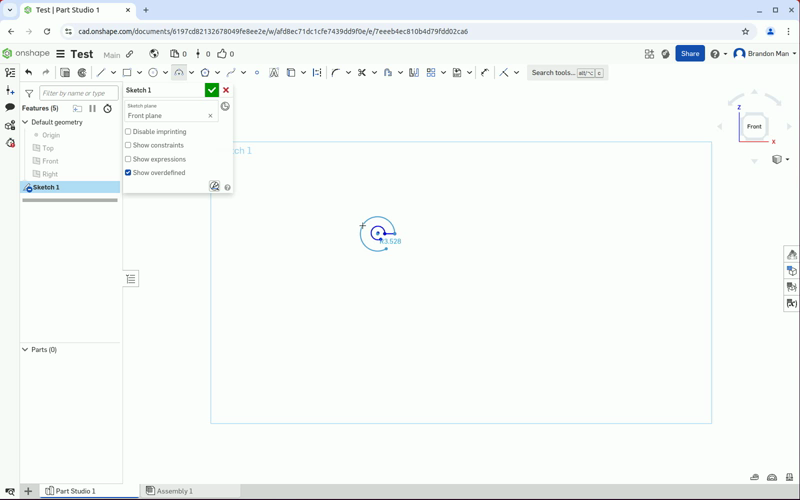
click(362, 225)
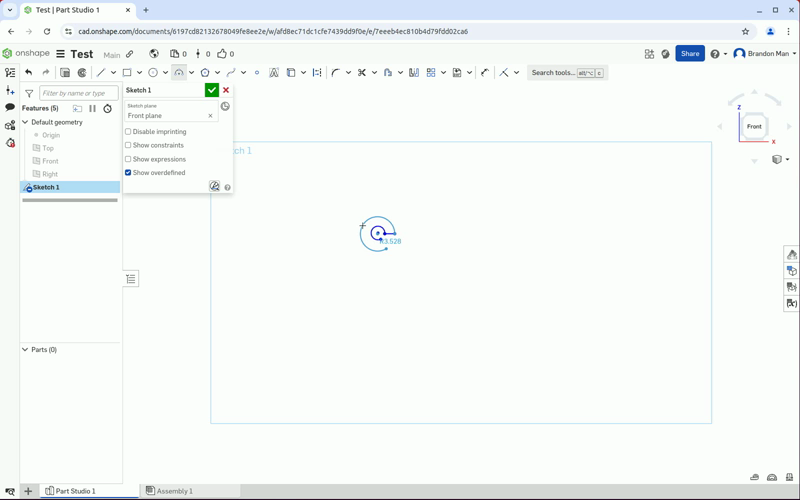
key_up(shift)
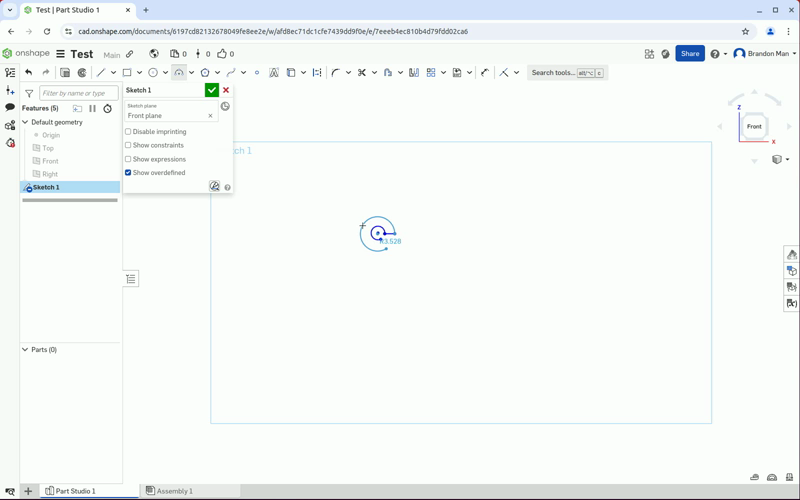
key(esc)
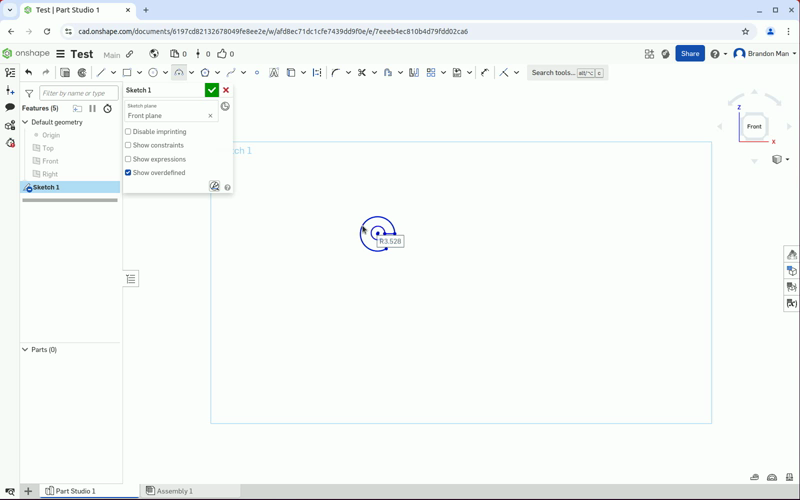
key(l)
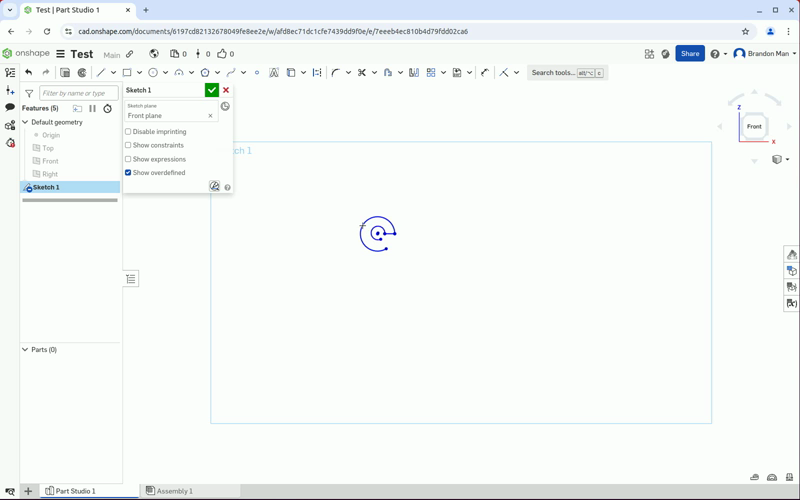
mouse_move(386, 248)
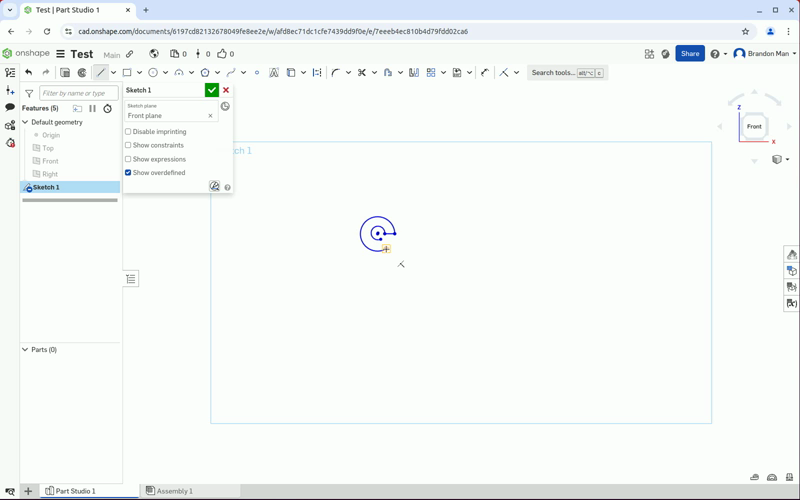
click(386, 248)
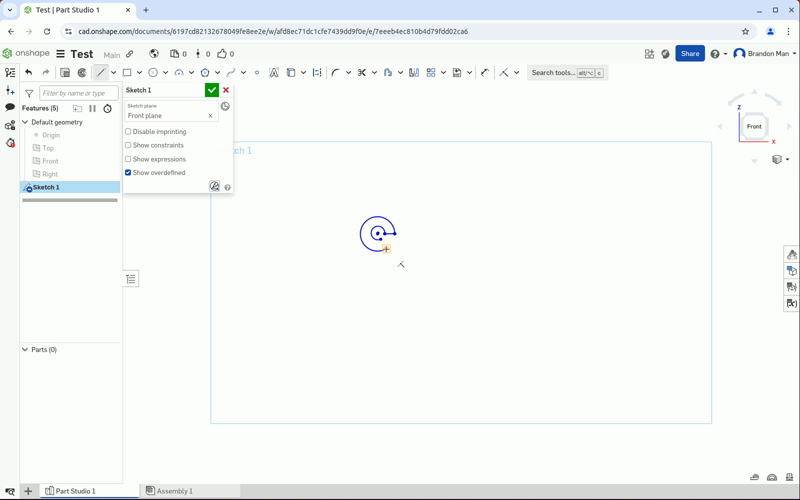
mouse_move(416, 248)
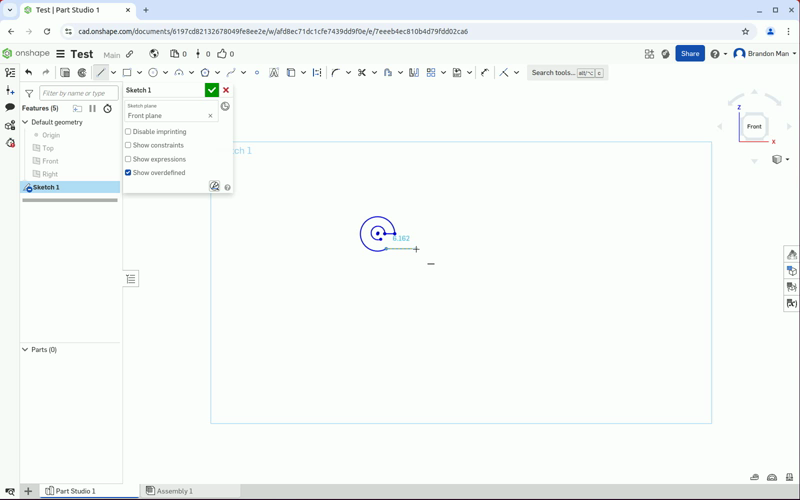
key_down(shift)
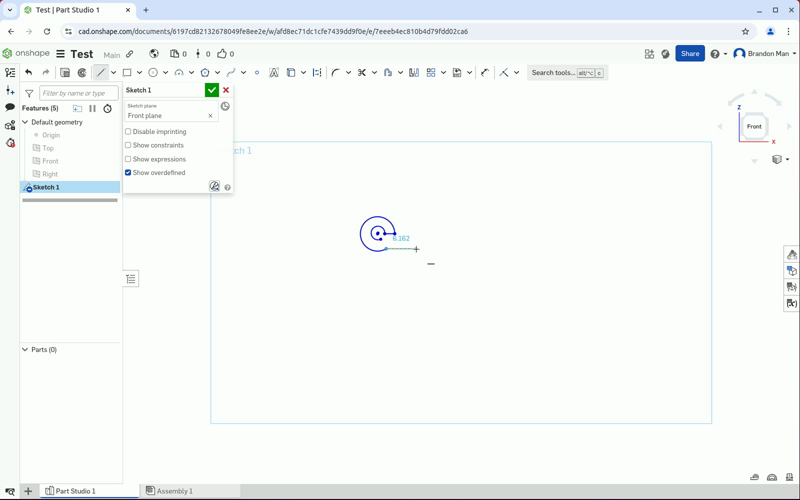
mouse_move(380, 239)
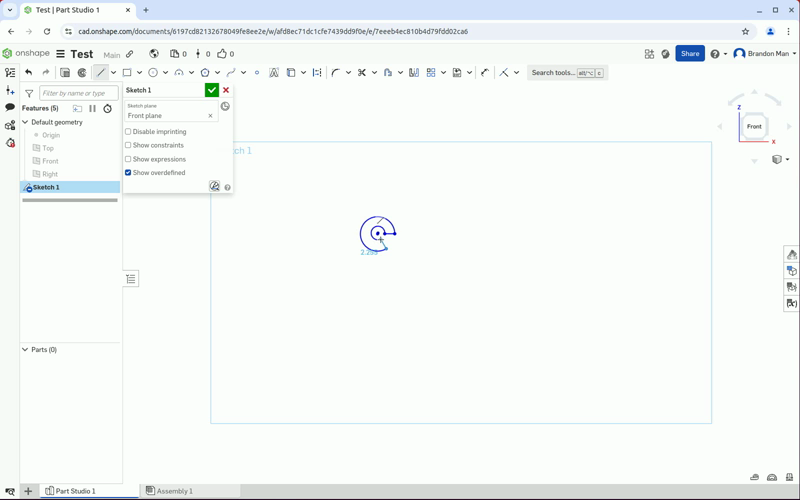
key_up(shift)
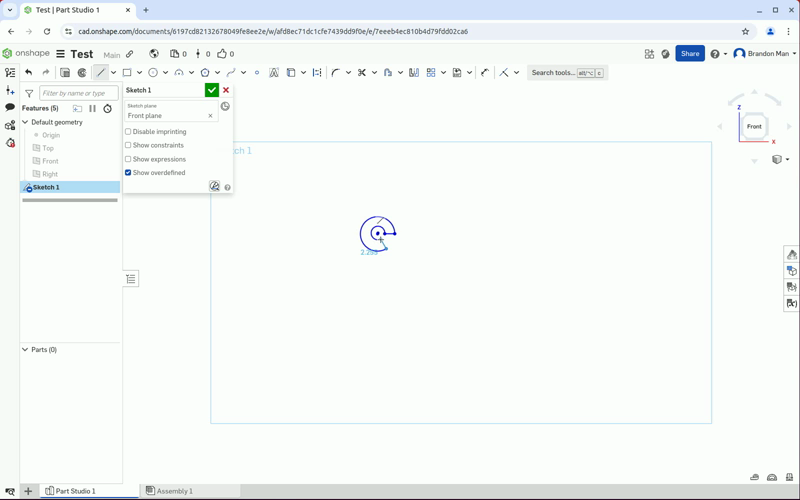
click(380, 239)
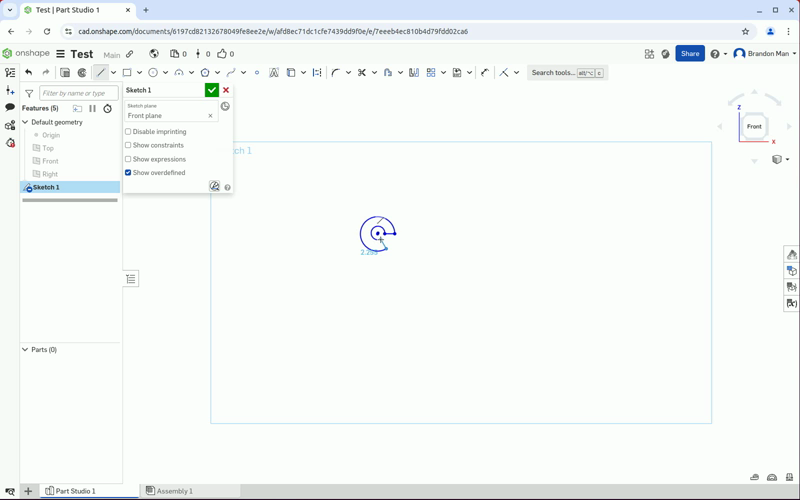
key(esc)
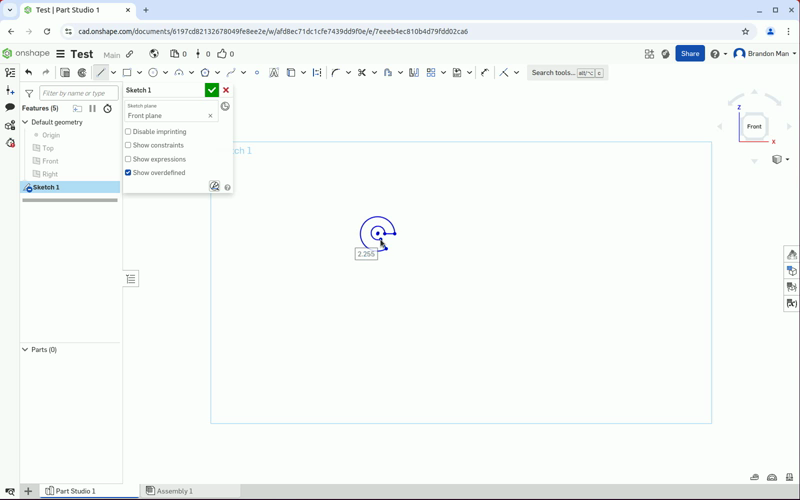
mouse_move(371, 227)
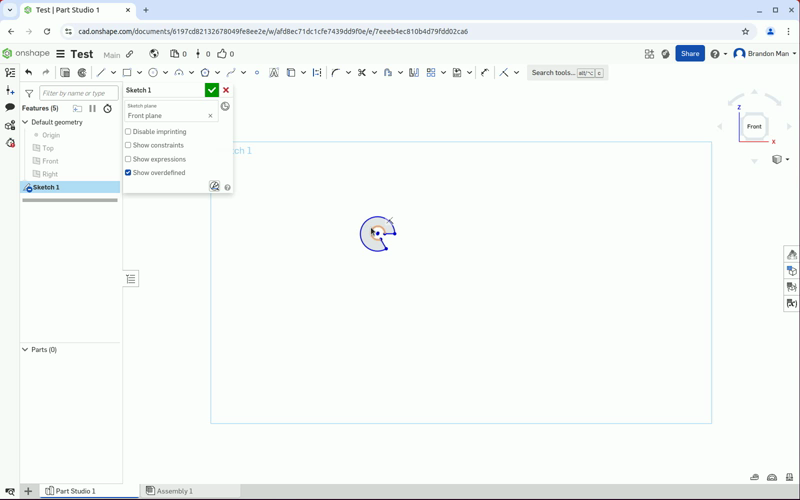
scroll(6)
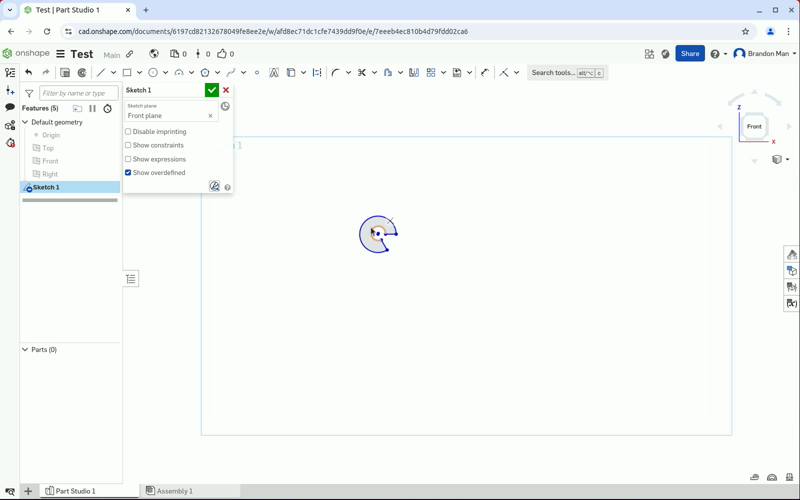
scroll(6)
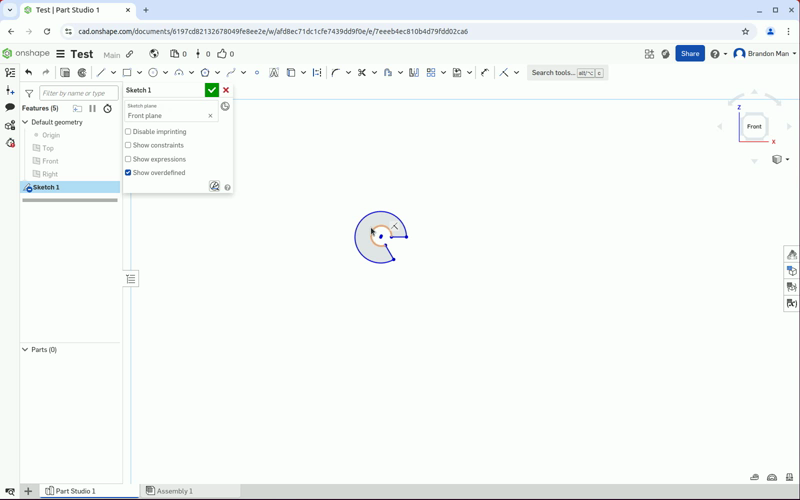
scroll(6)
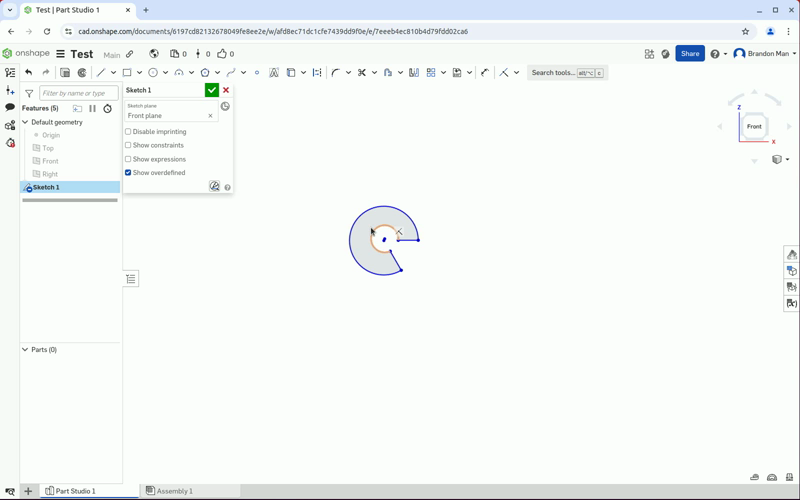
scroll(6)
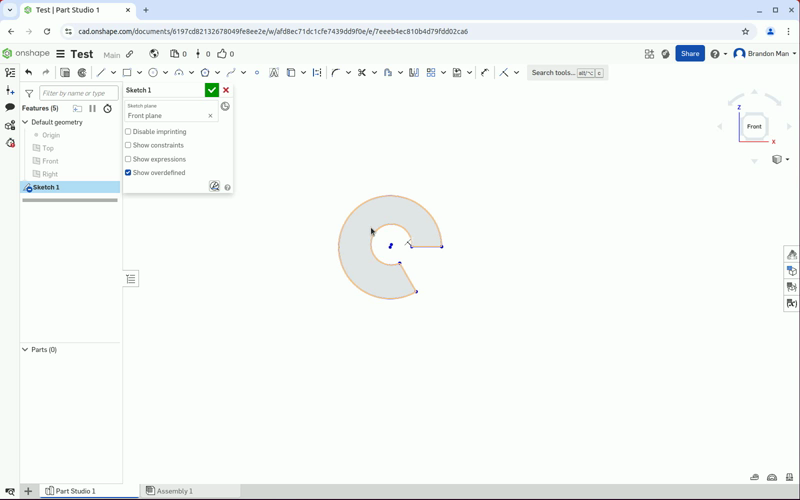
scroll(6)
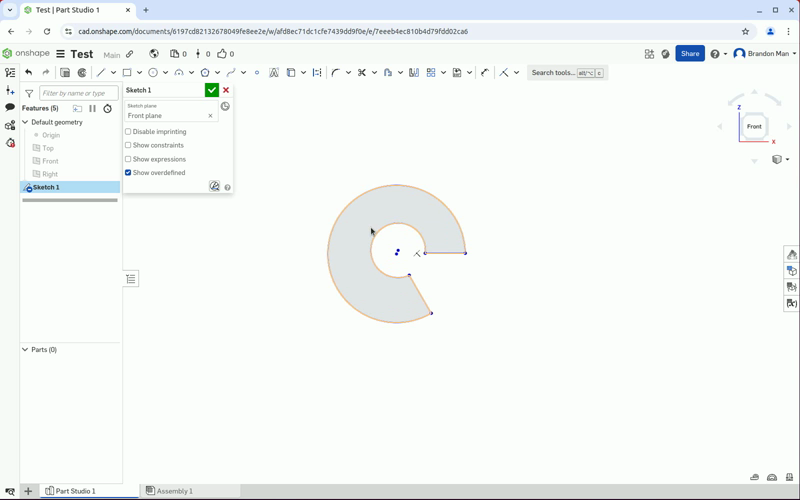
scroll(6)
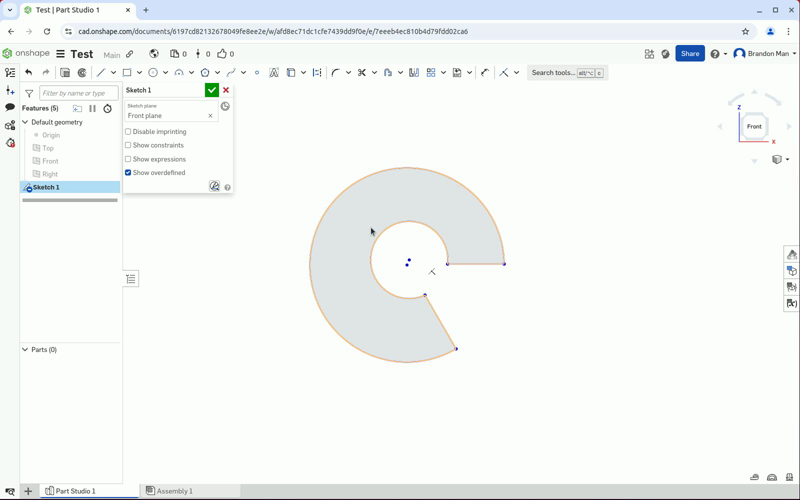
scroll(6)
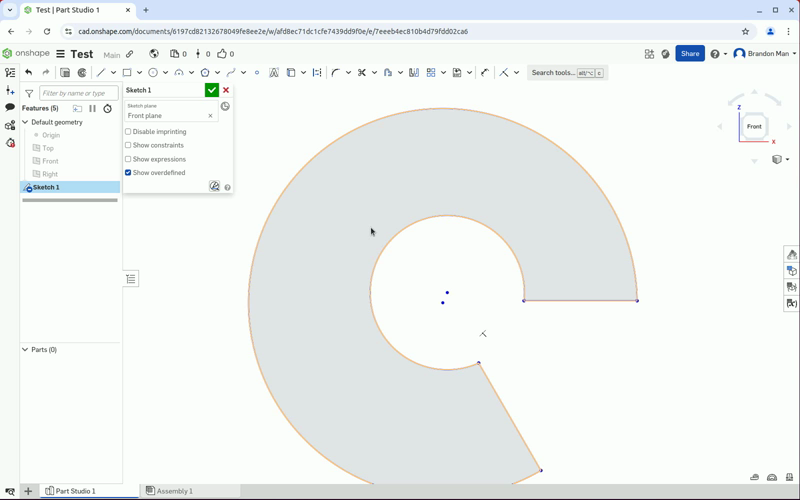
click(371, 227)
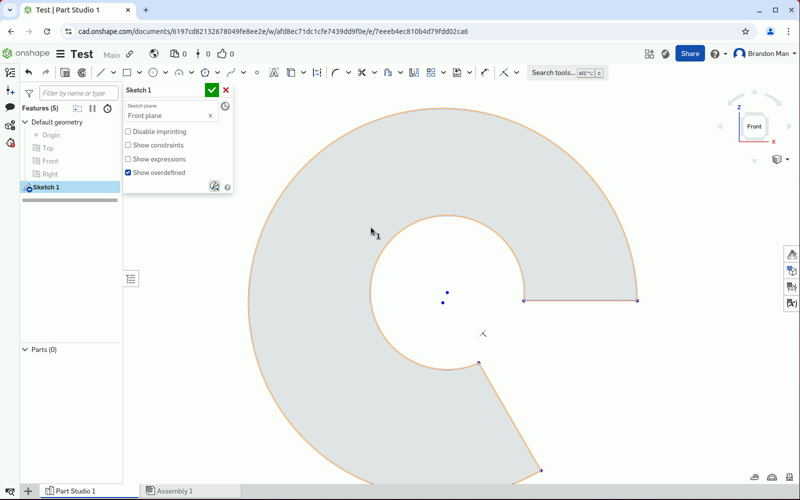
scroll(-6)
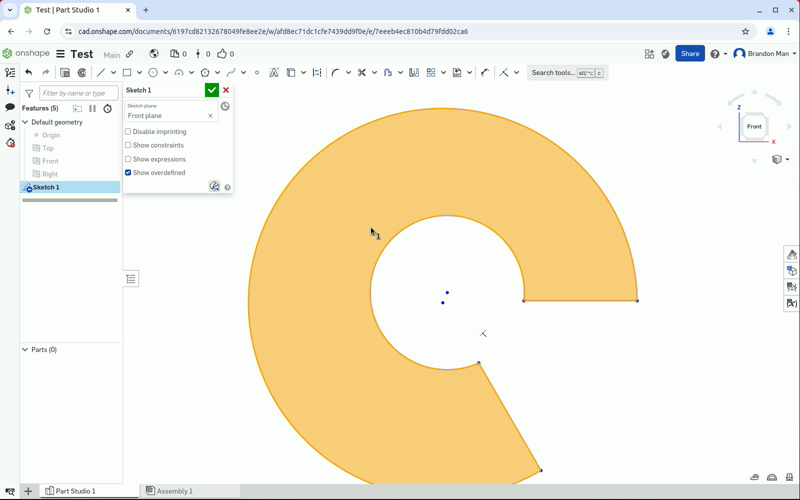
scroll(-6)
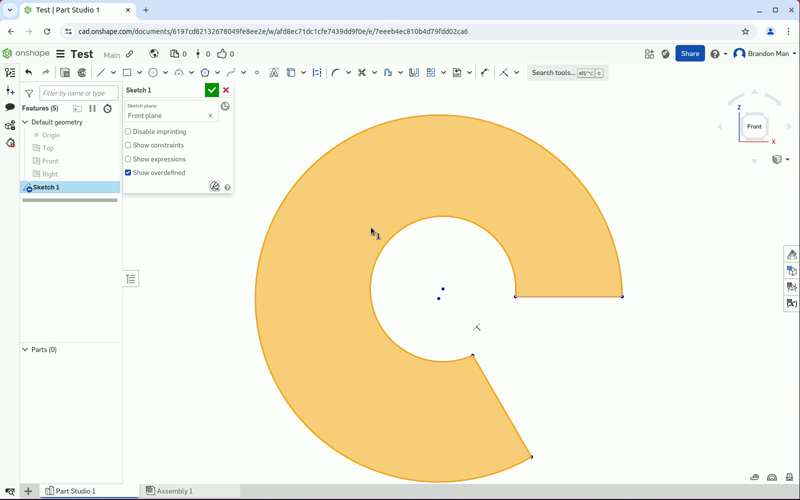
scroll(-6)
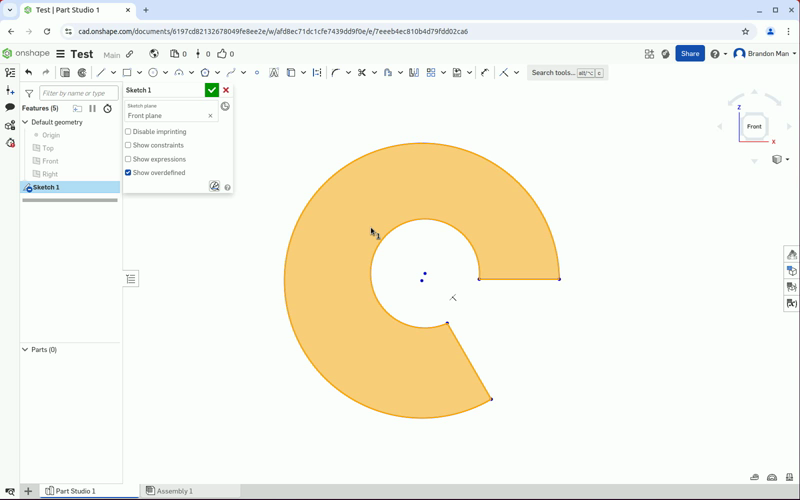
scroll(-6)
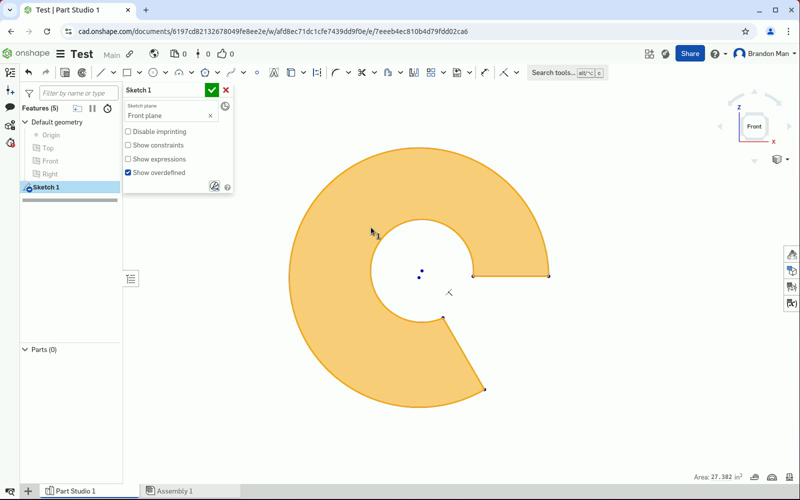
scroll(-6)
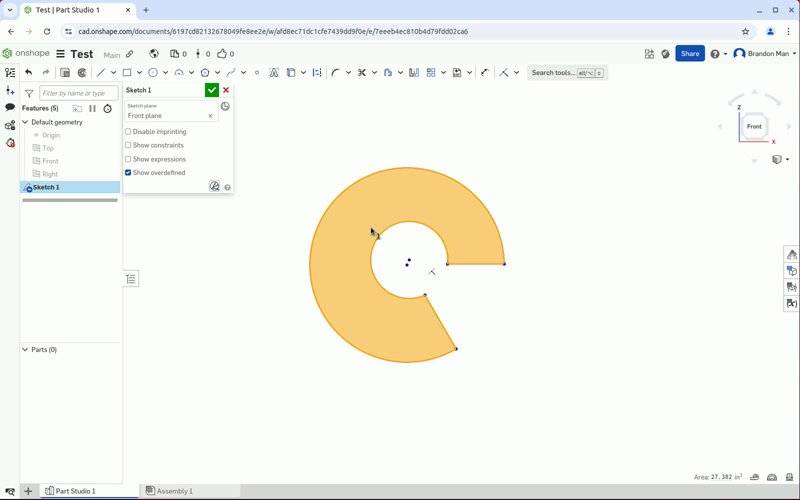
scroll(-6)
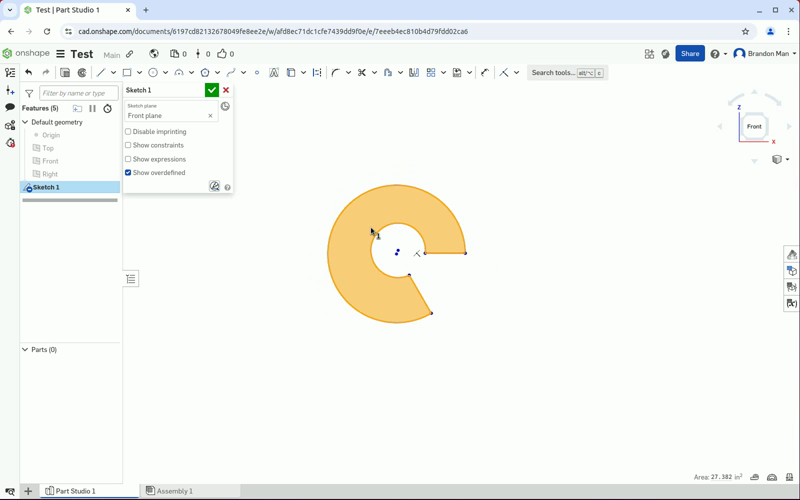
scroll(-6)
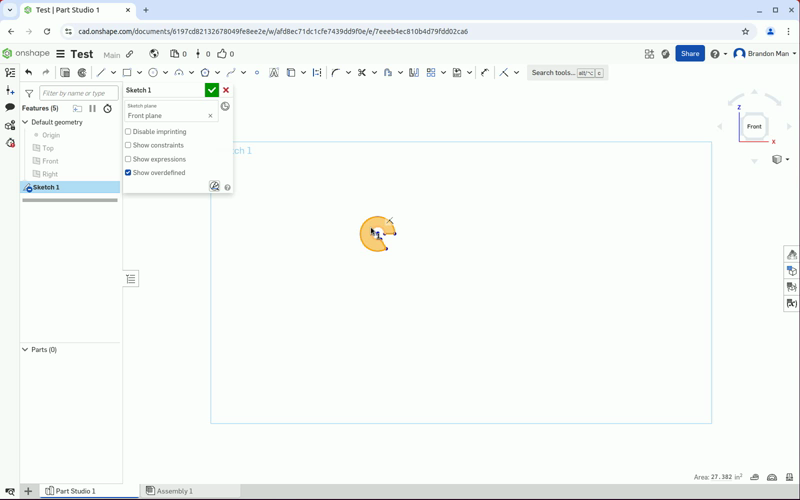
mouse_move(73, 352)
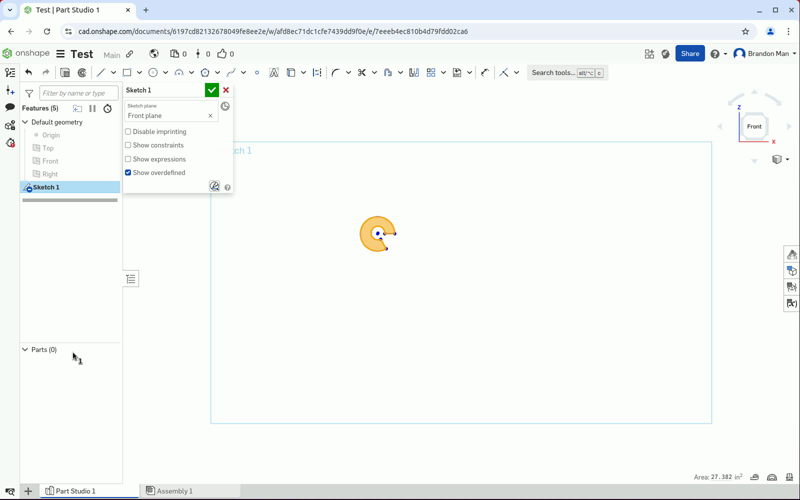
key(shift+y)
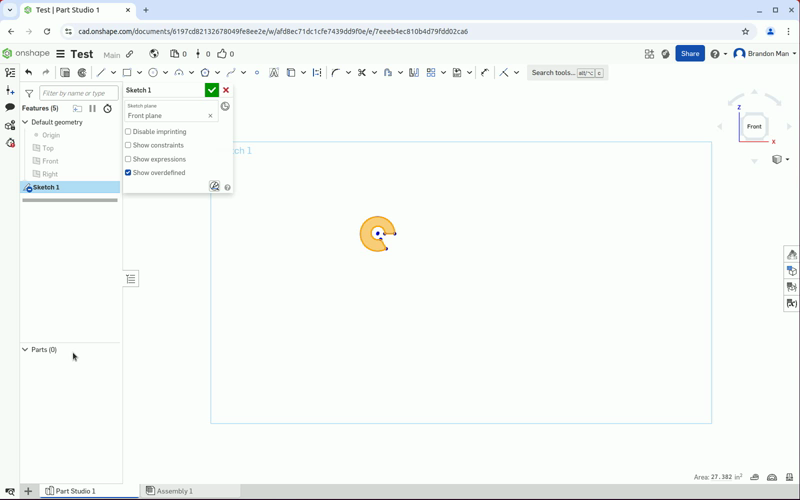
key(shift+e)
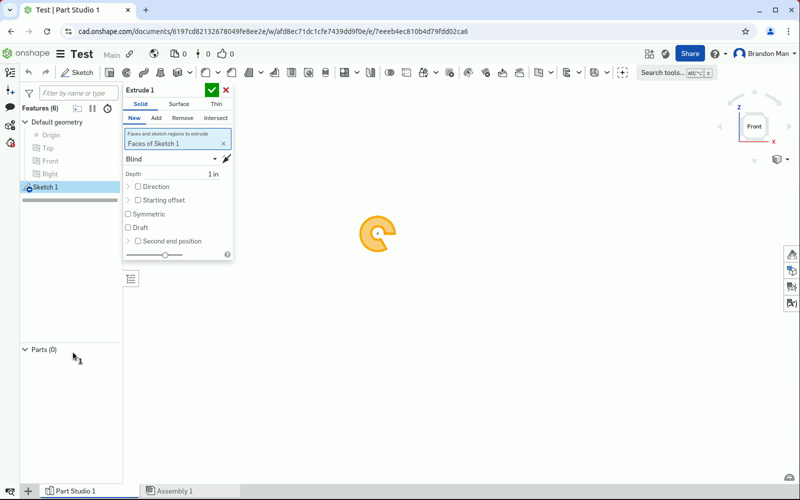
mouse_move(143, 106)
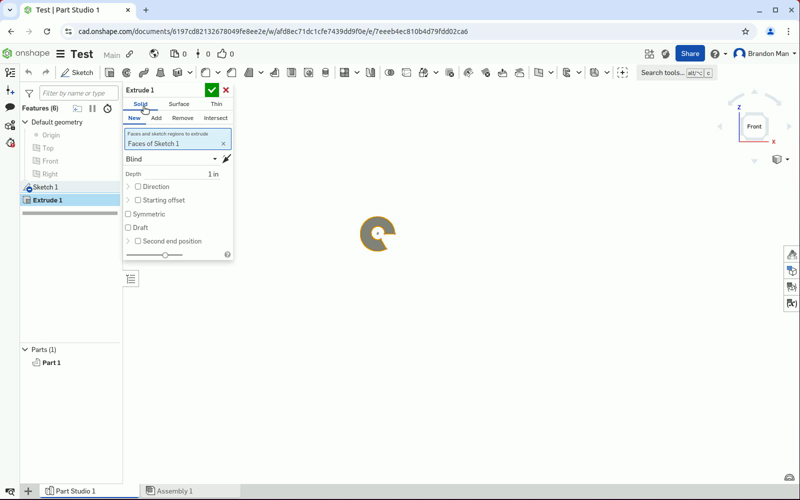
click(143, 106)
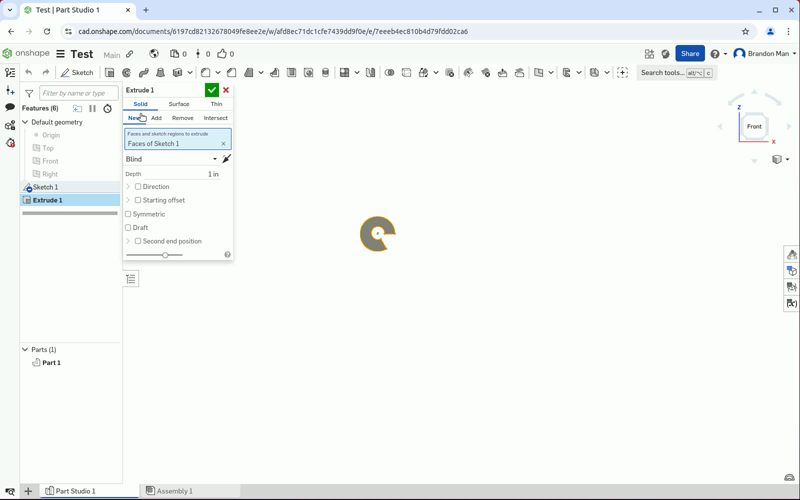
mouse_move(137, 120)
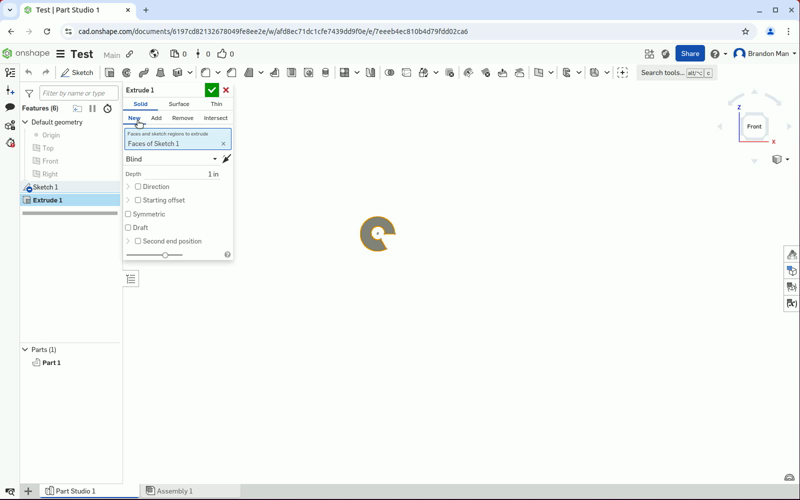
click(137, 120)
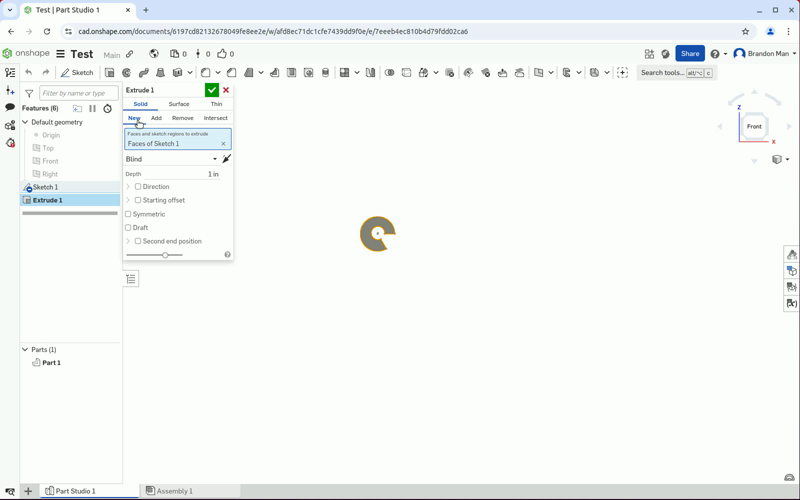
key(tab, 4)
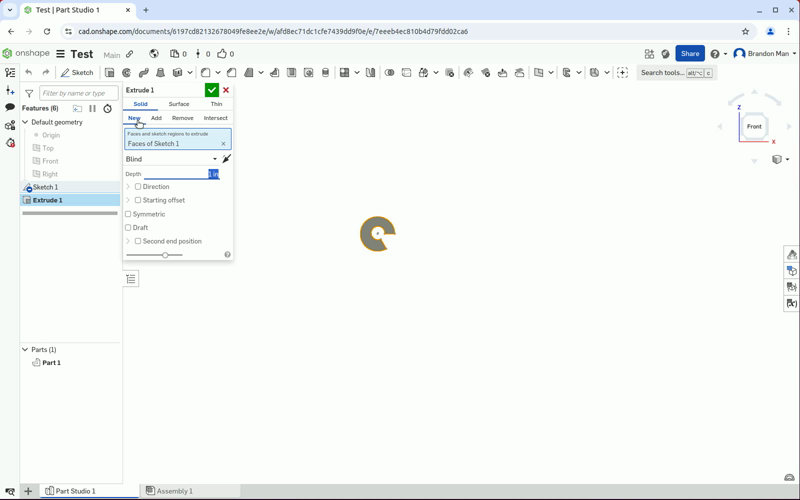
text(10.592)
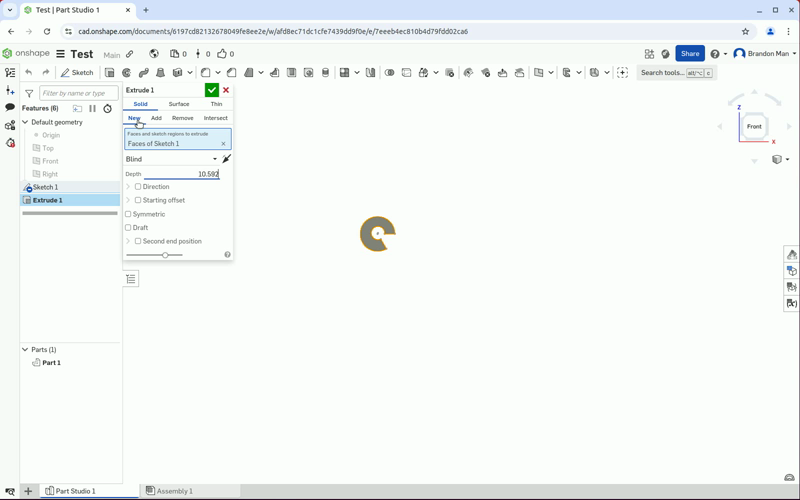
key(tab, 3)
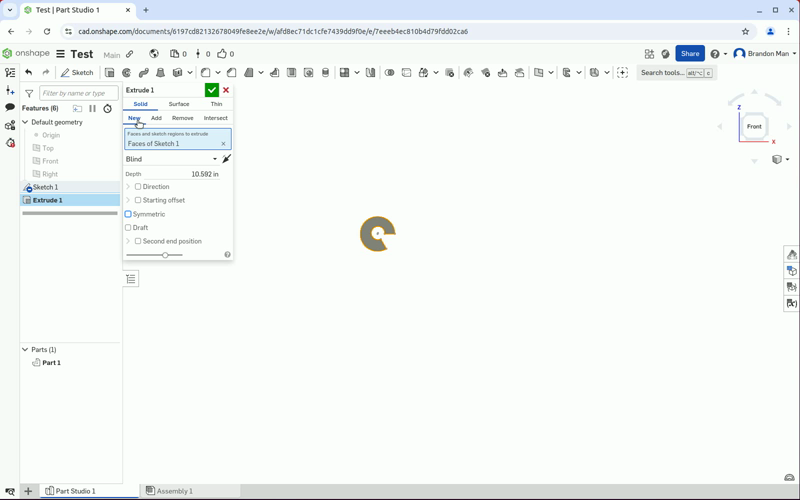
key(space)
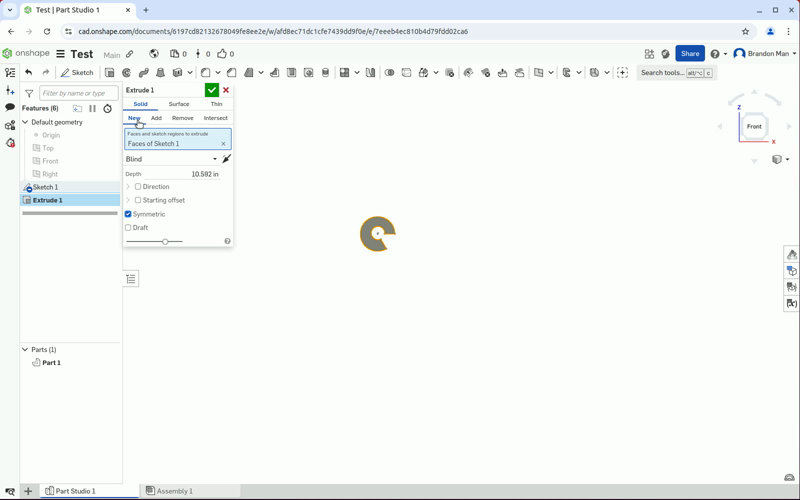
key(enter)
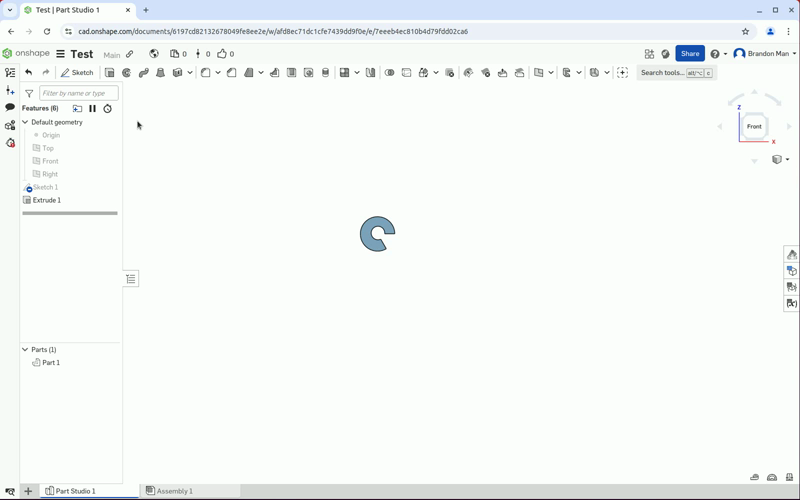
key(shift+h)
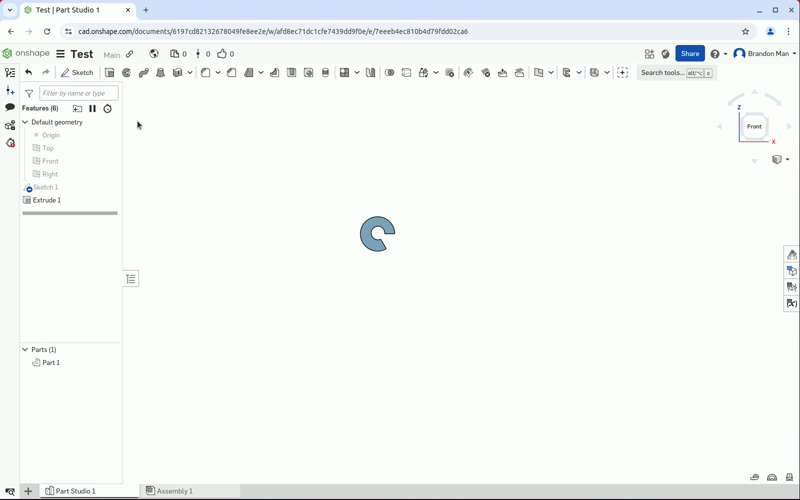
key(shift+h)
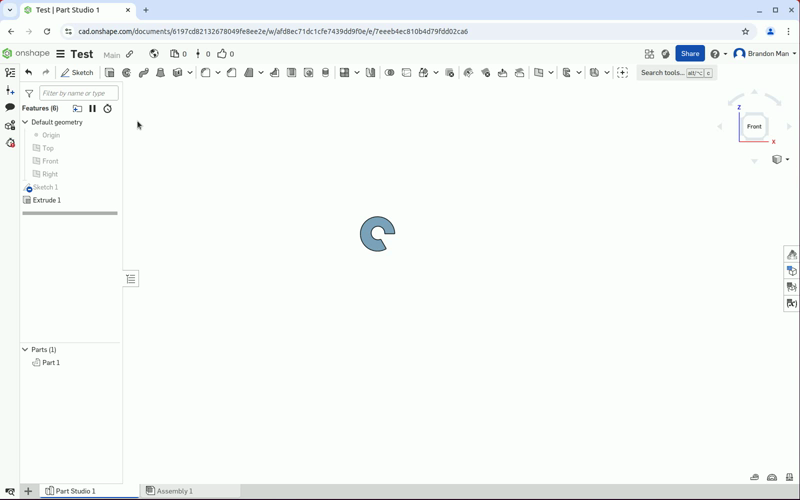
mouse_move(73, 189)
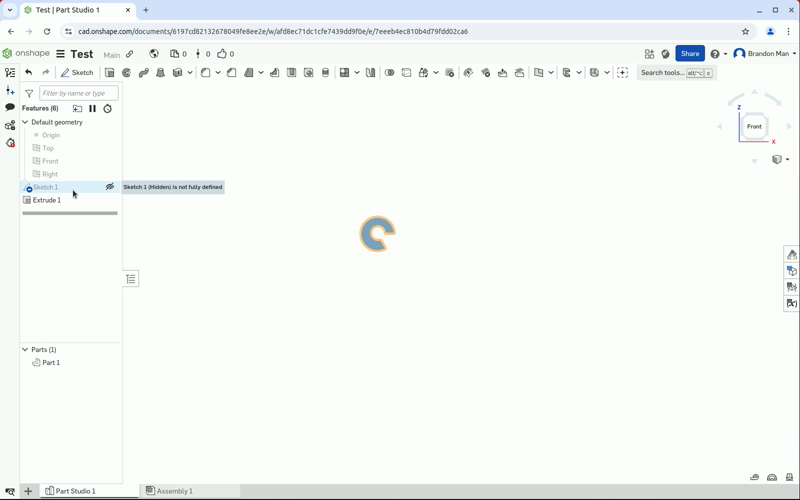
click(73, 189)
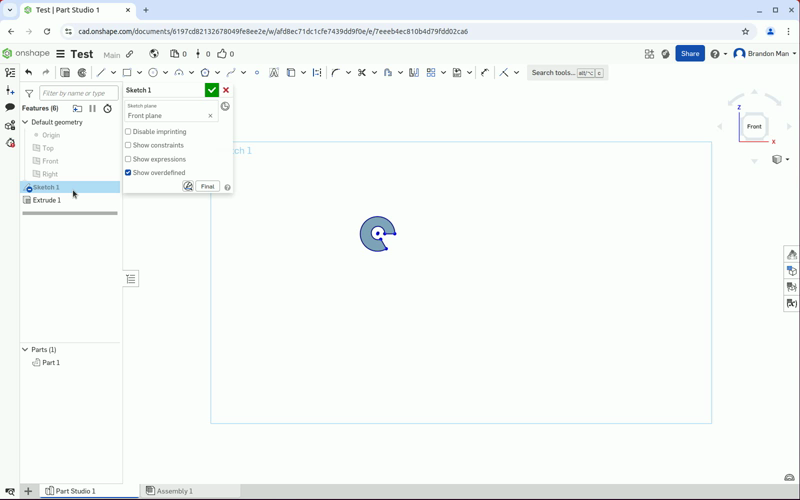
mouse_move(229, 92)
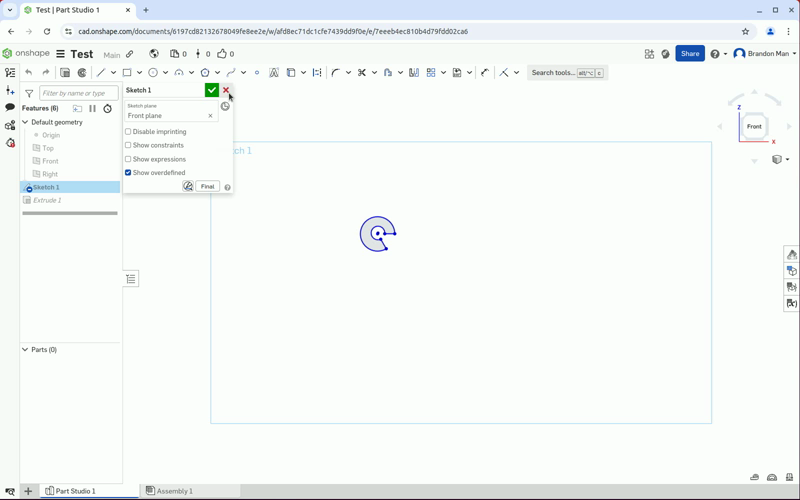
click(229, 92)
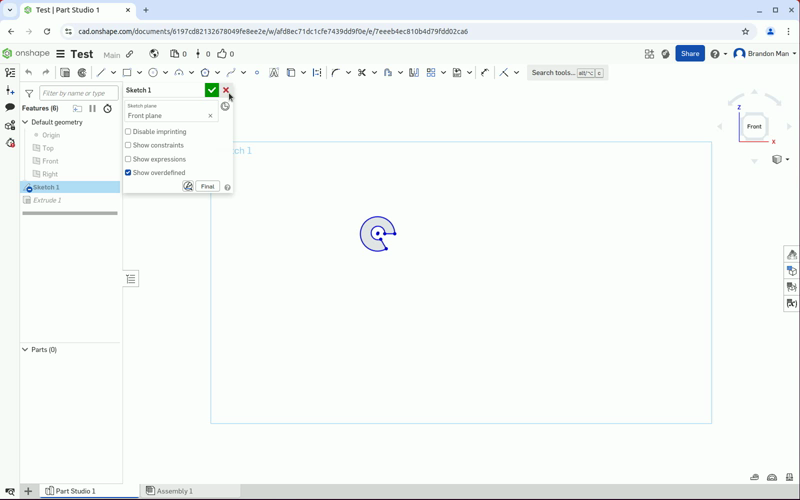
key(shift+s)
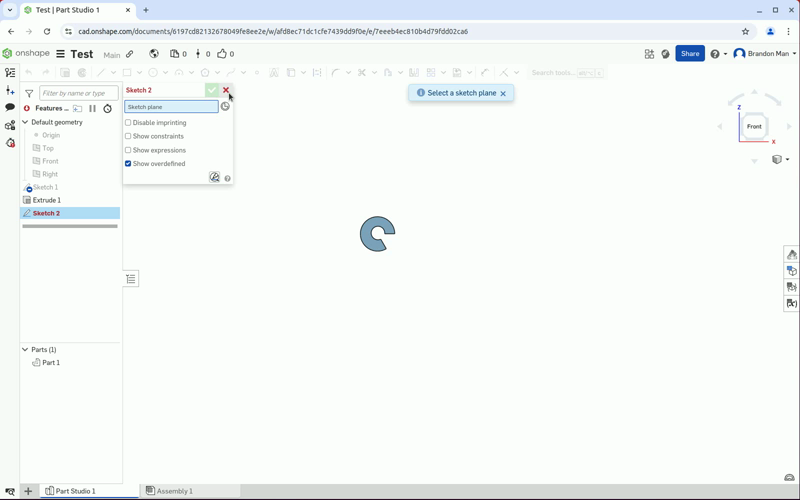
mouse_move(73, 163)
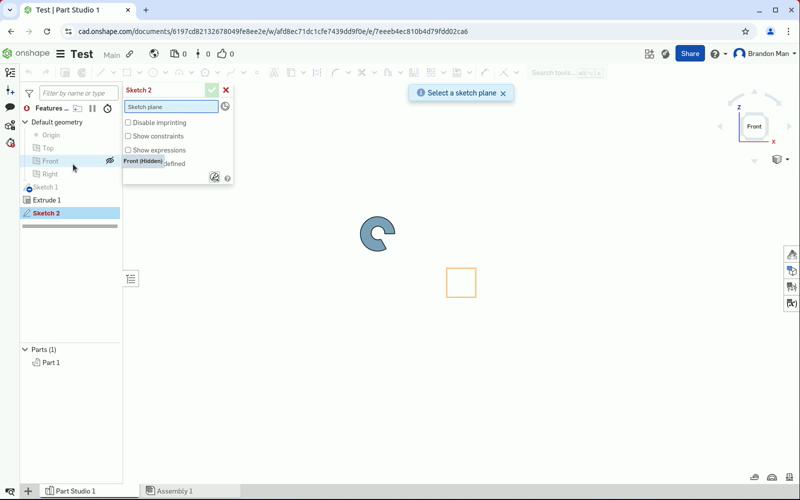
click(73, 163)
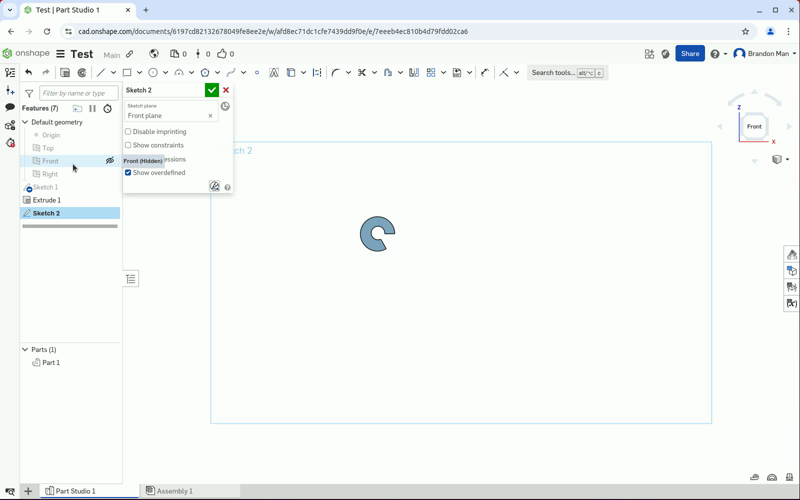
mouse_move(73, 352)
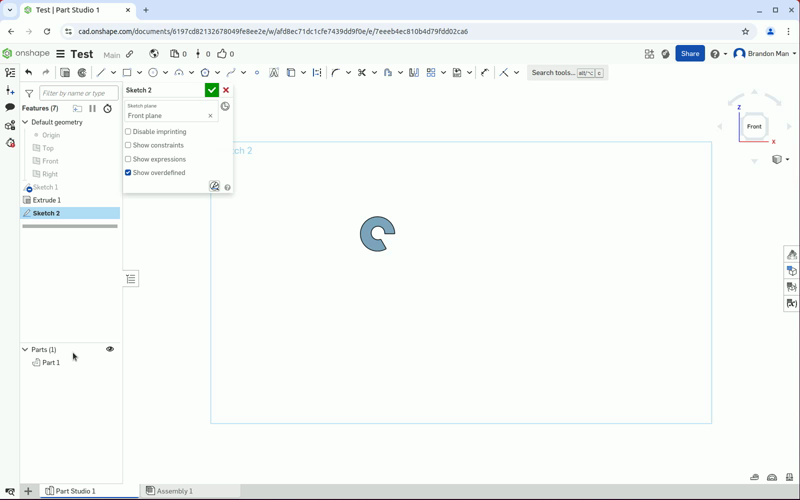
key(y)
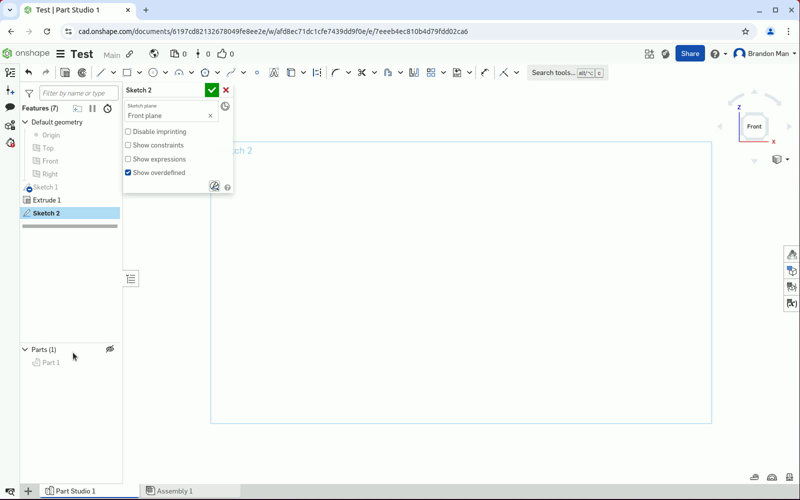
key(l)
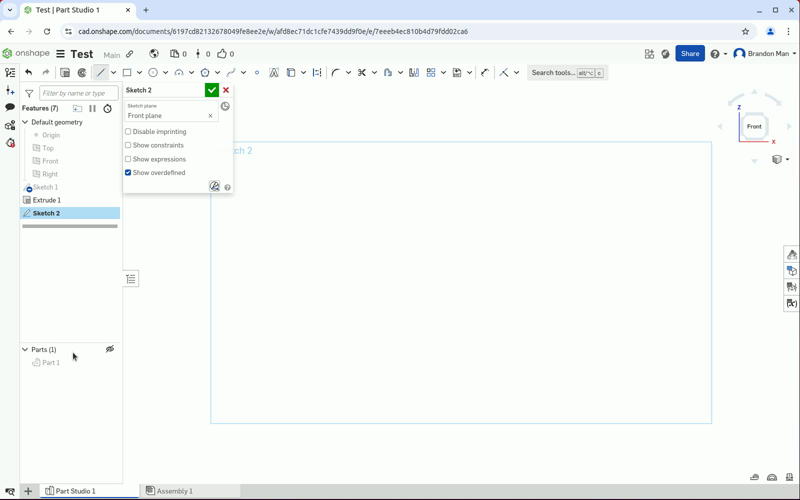
key_down(shift)
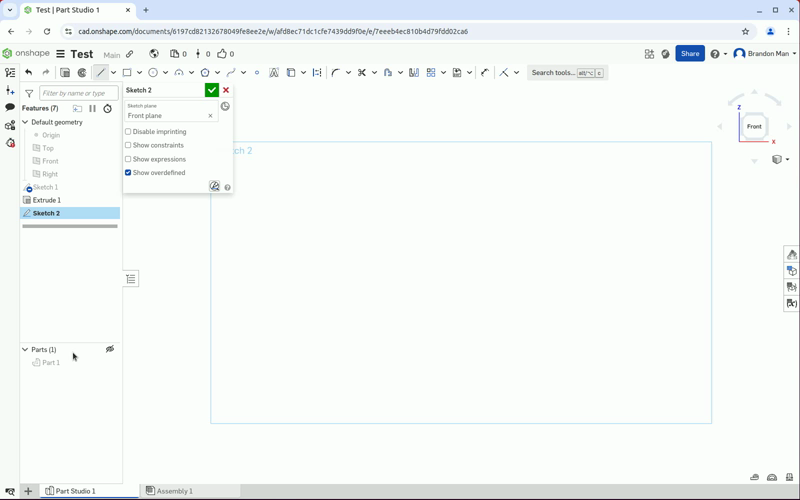
mouse_move(380, 239)
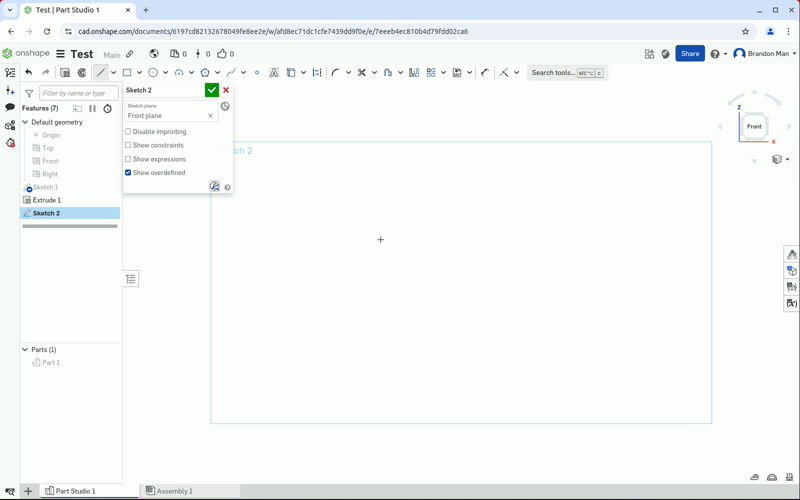
click(380, 239)
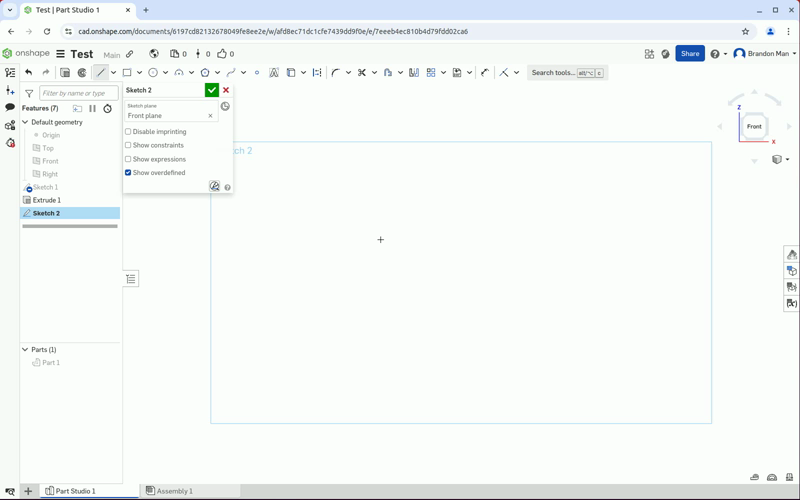
key_up(shift)
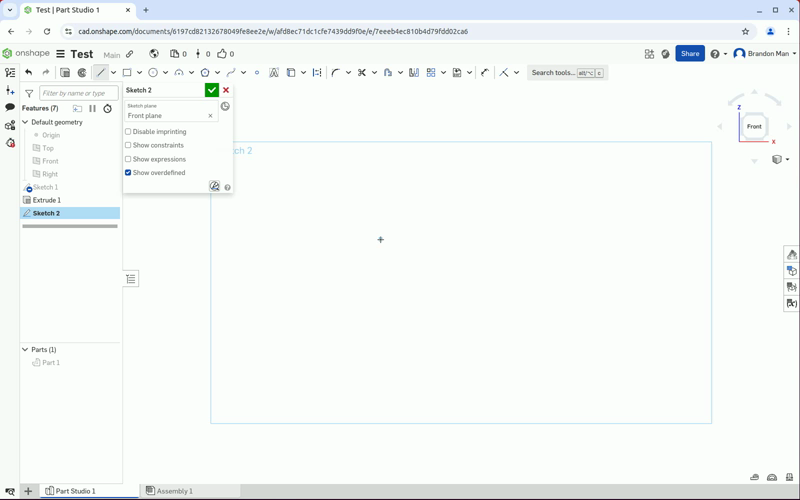
key_down(shift)
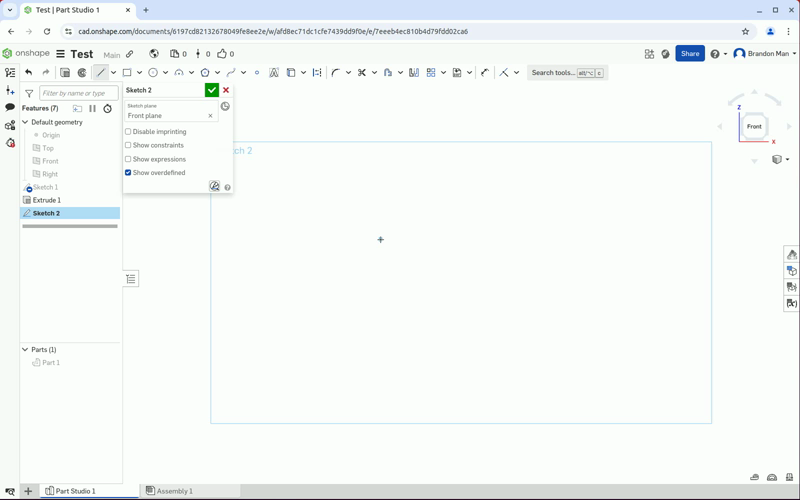
mouse_move(410, 239)
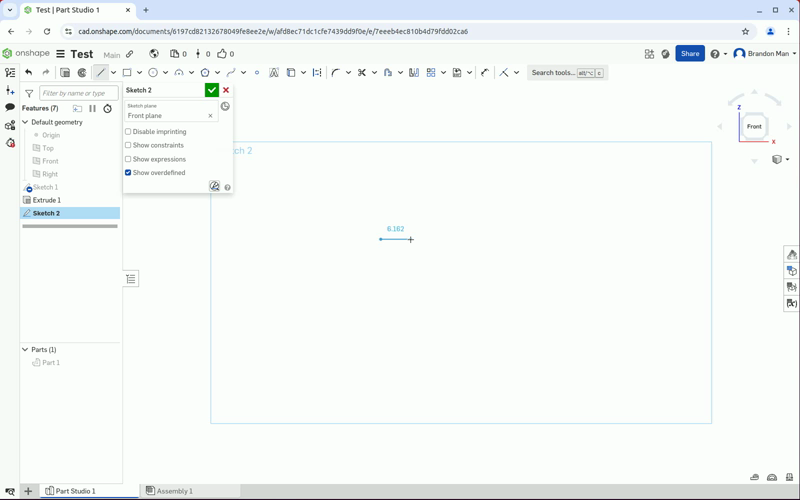
mouse_move(386, 248)
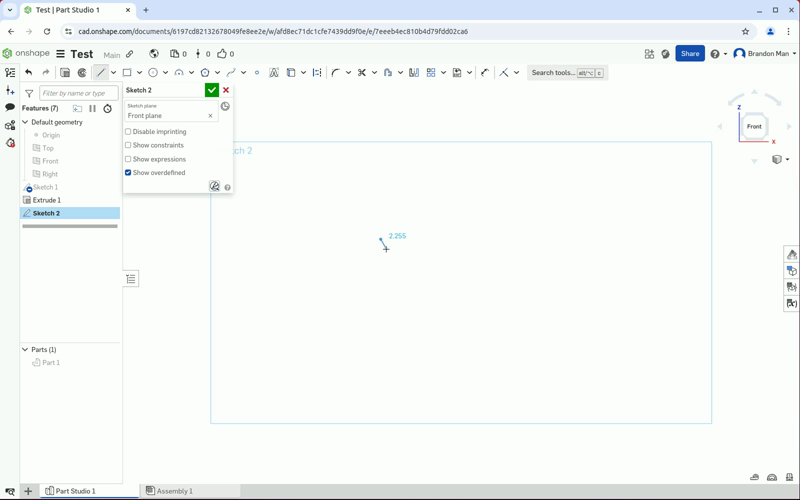
click(386, 248)
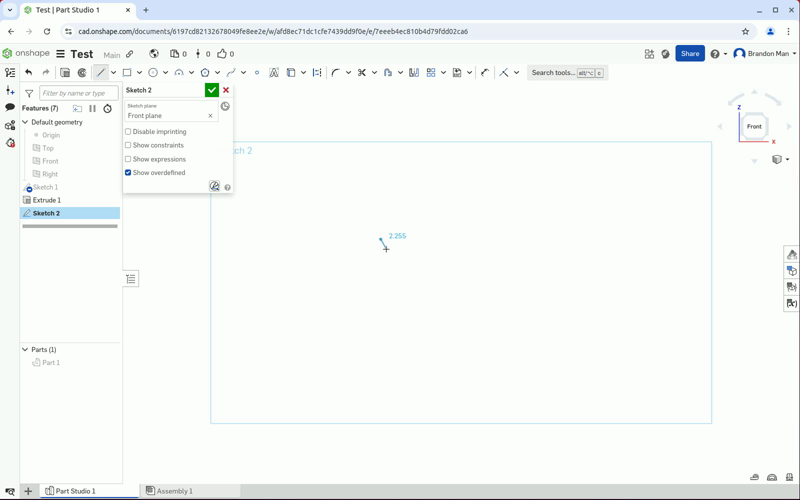
key_up(shift)
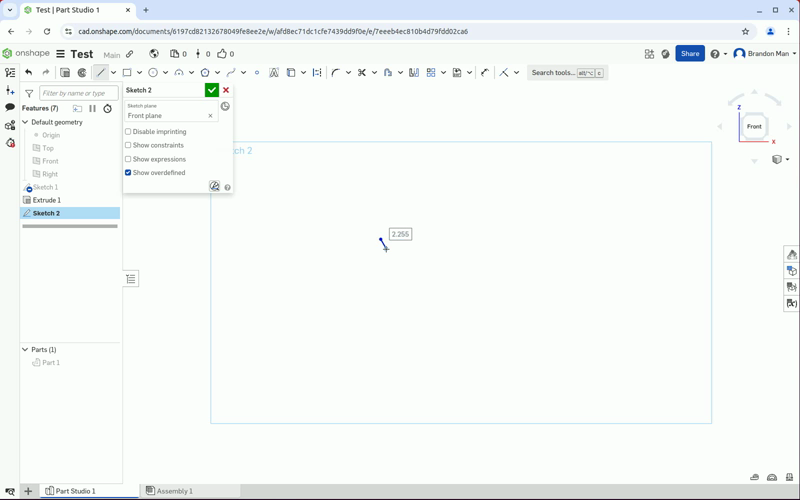
key(esc)
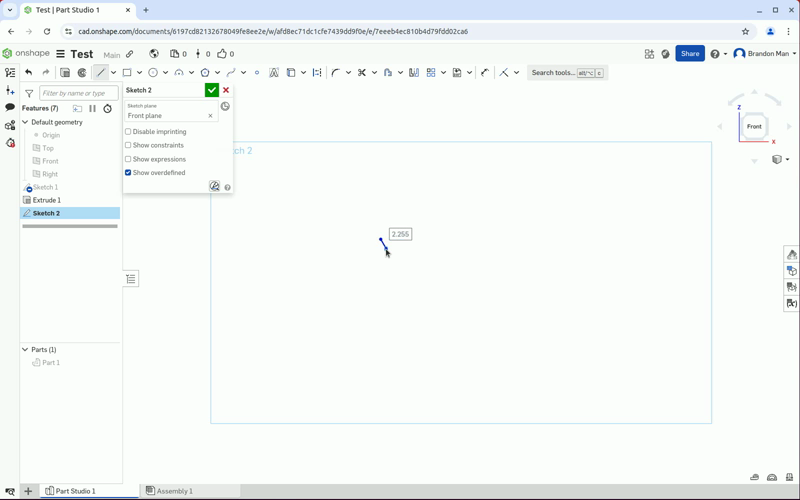
key(a)
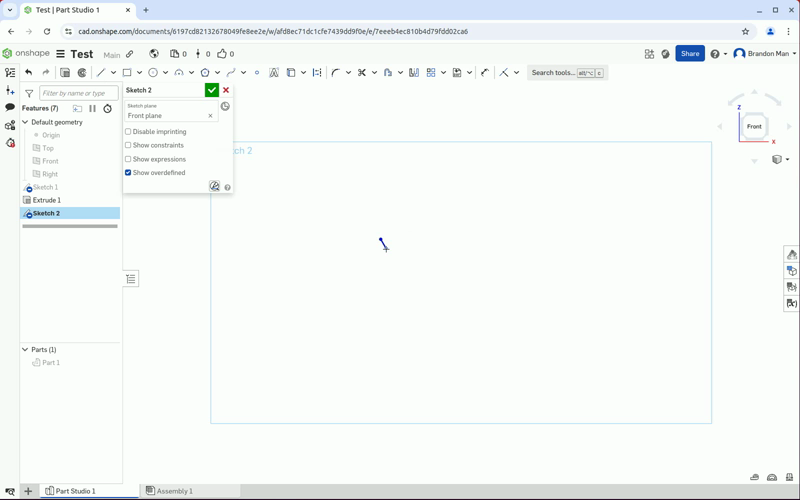
mouse_move(386, 248)
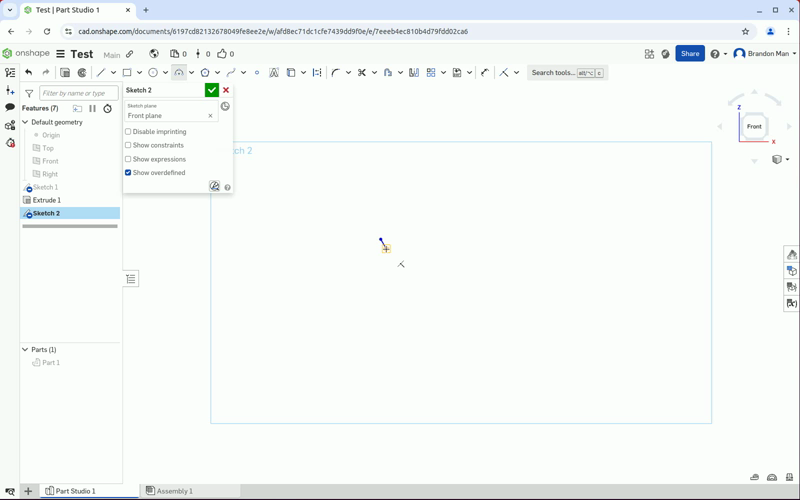
click(386, 248)
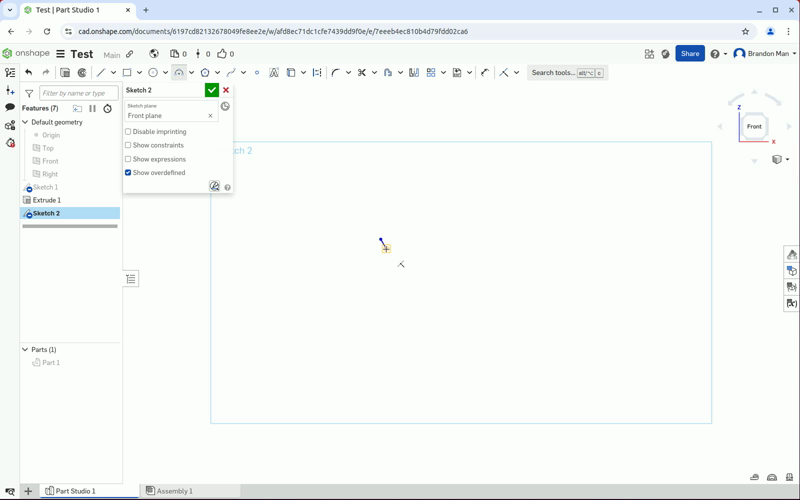
key_down(shift)
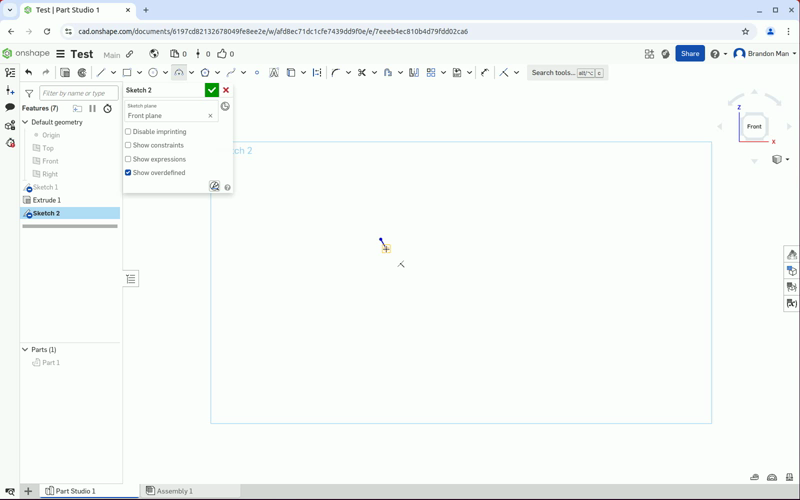
mouse_move(395, 233)
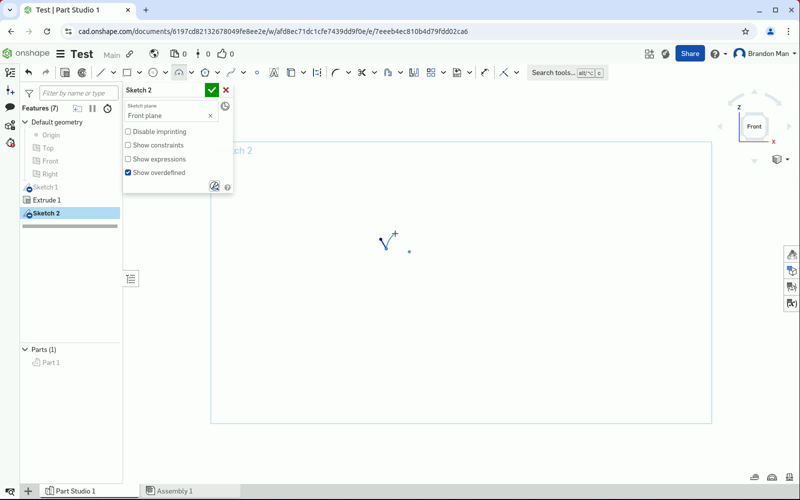
click(395, 233)
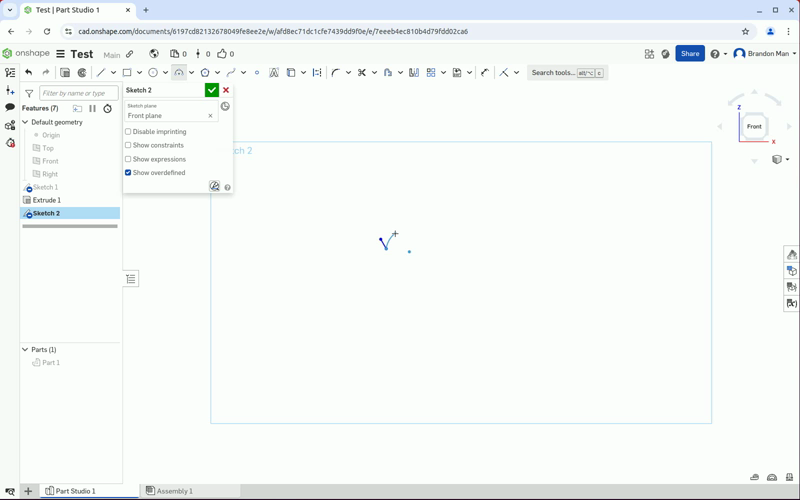
mouse_move(392, 242)
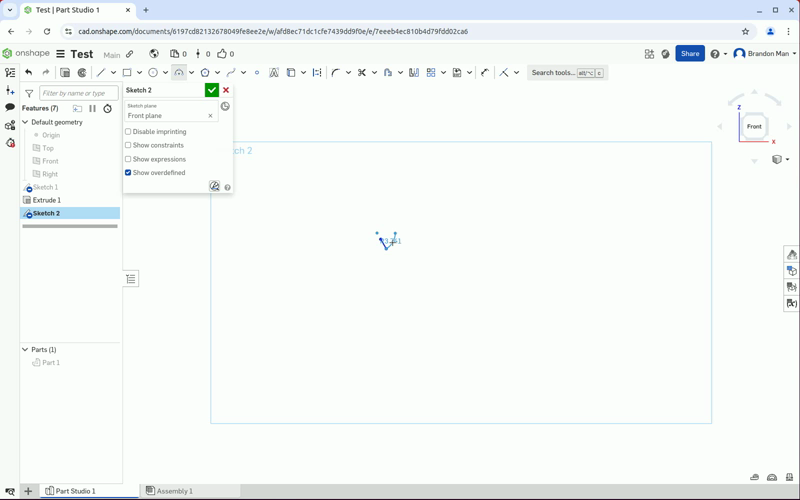
click(392, 242)
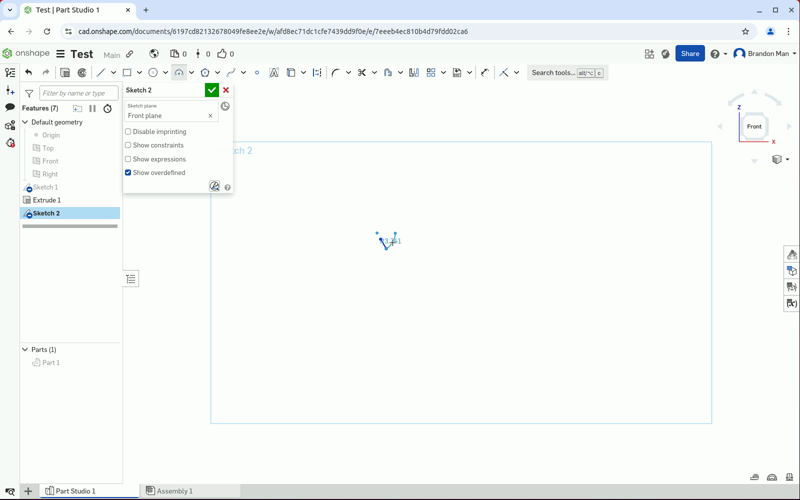
key_up(shift)
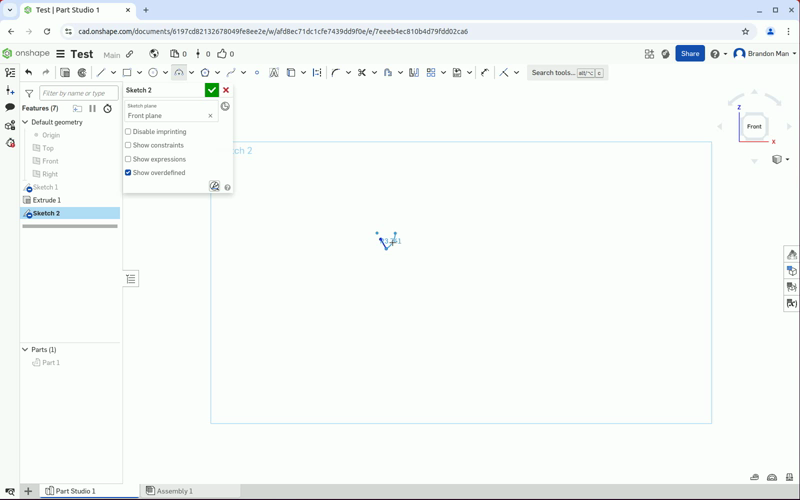
key(esc)
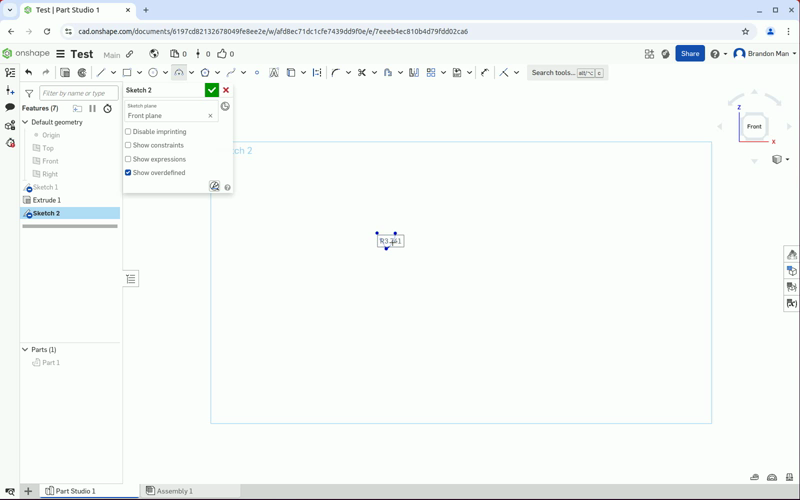
key(l)
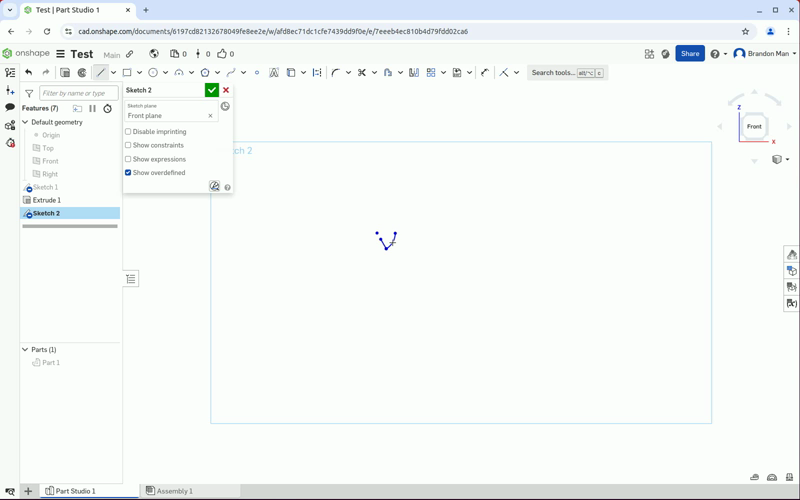
mouse_move(395, 233)
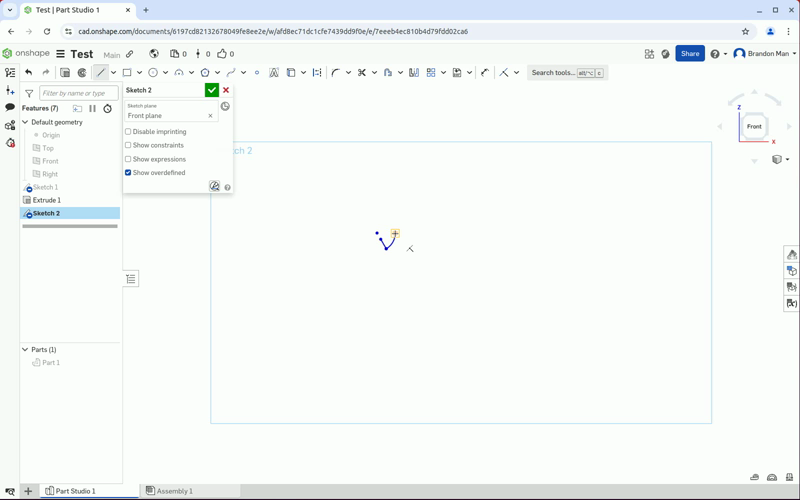
click(395, 233)
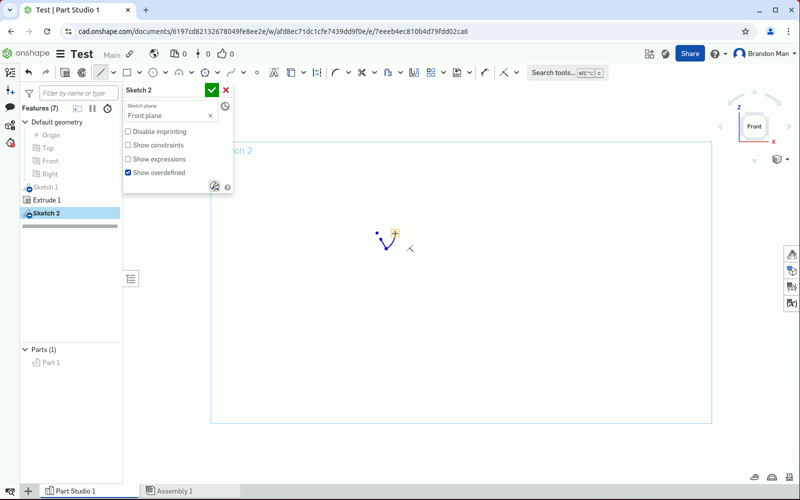
key_down(shift)
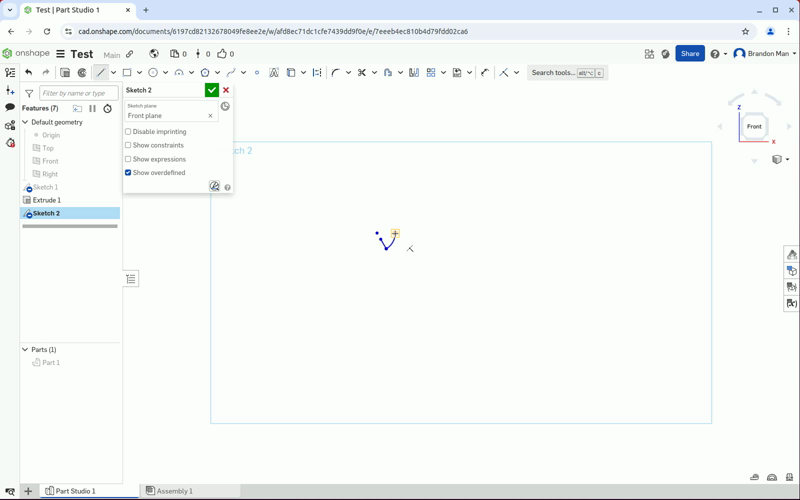
mouse_move(425, 233)
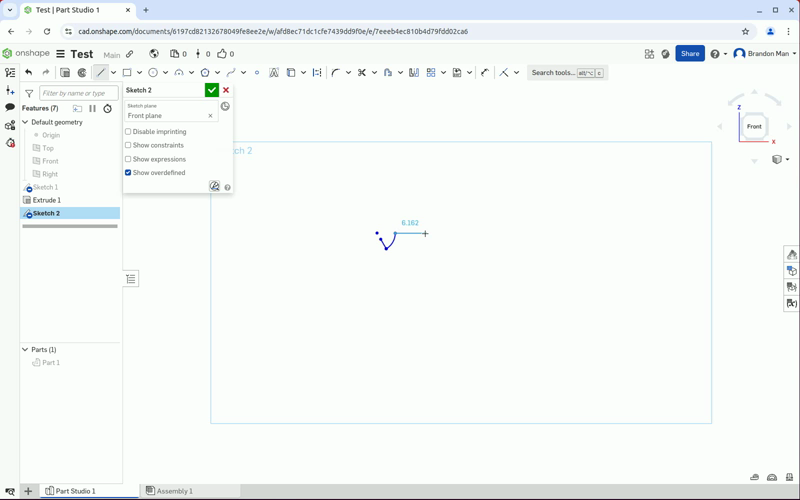
mouse_move(384, 233)
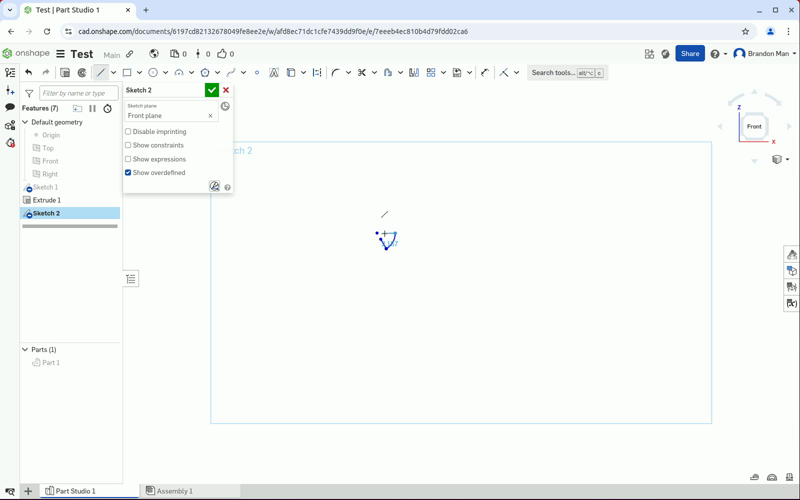
click(384, 233)
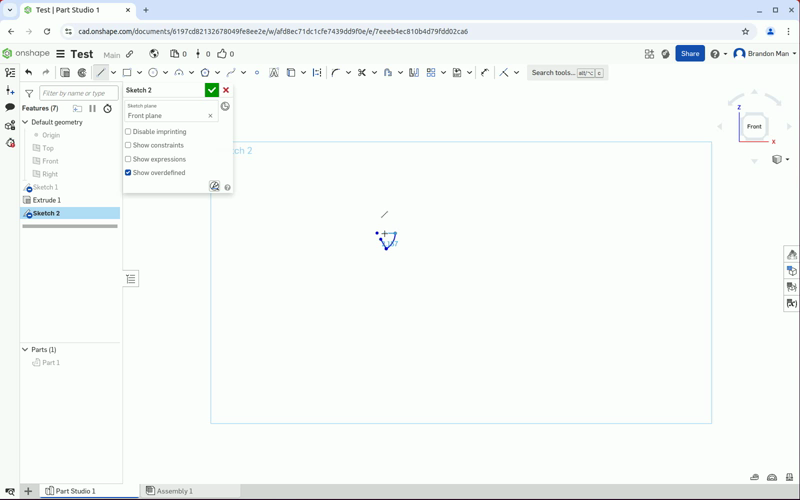
key_up(shift)
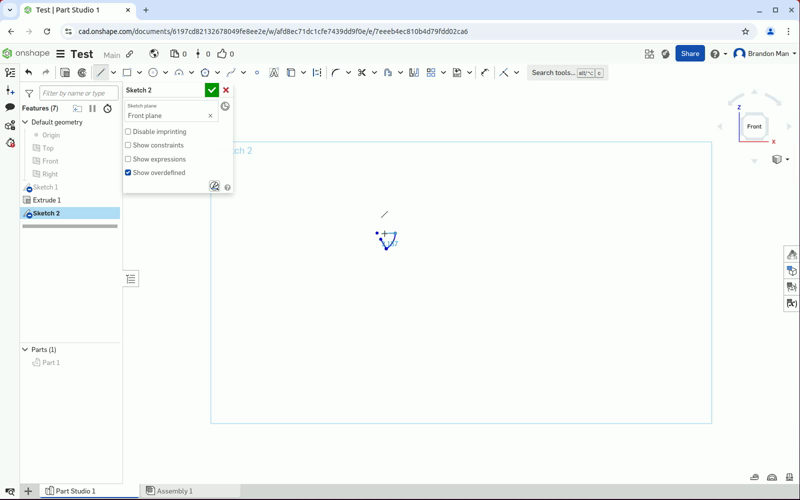
key(esc)
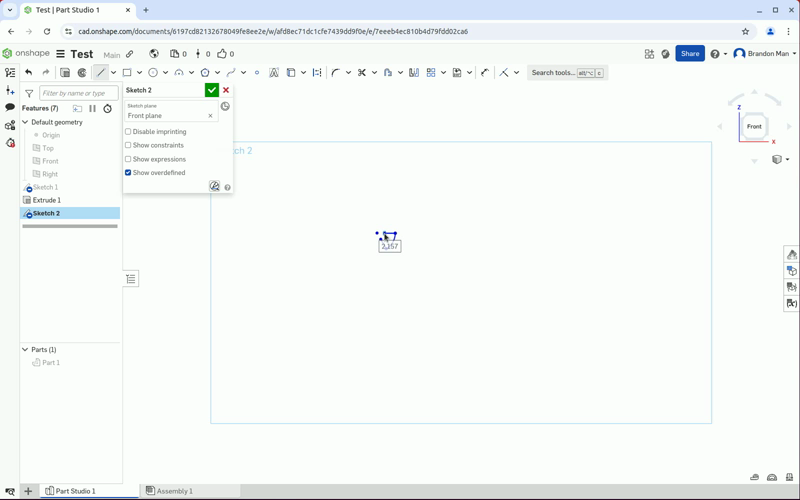
key(a)
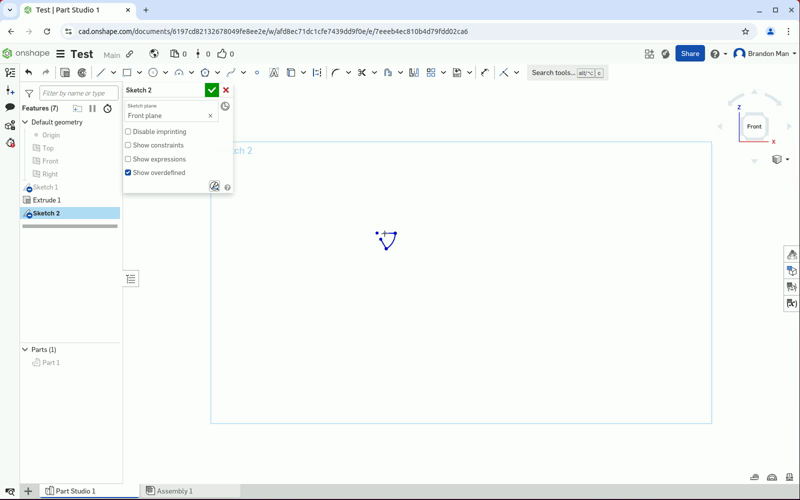
mouse_move(384, 233)
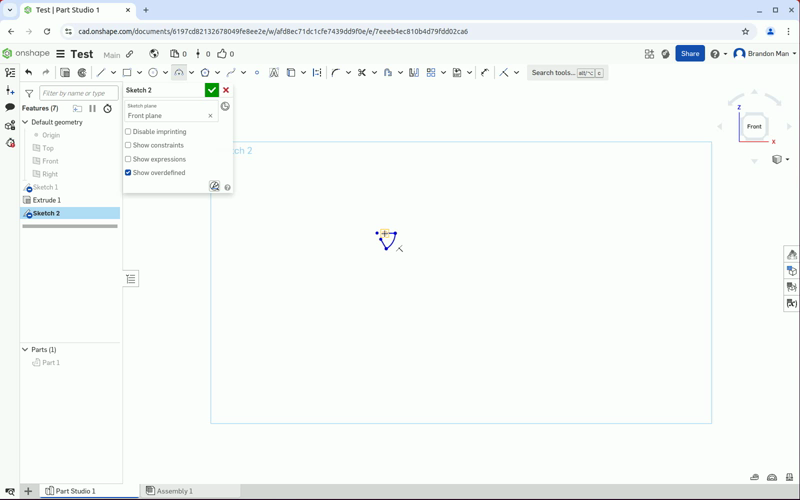
click(384, 233)
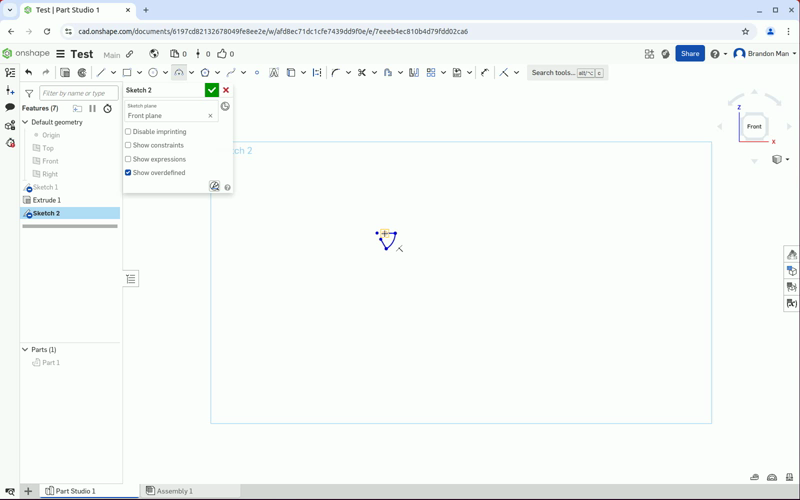
mouse_move(380, 239)
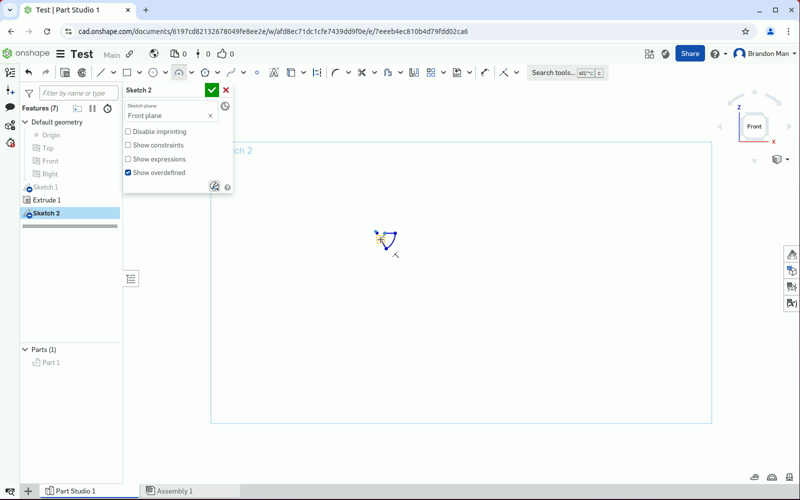
scroll(6)
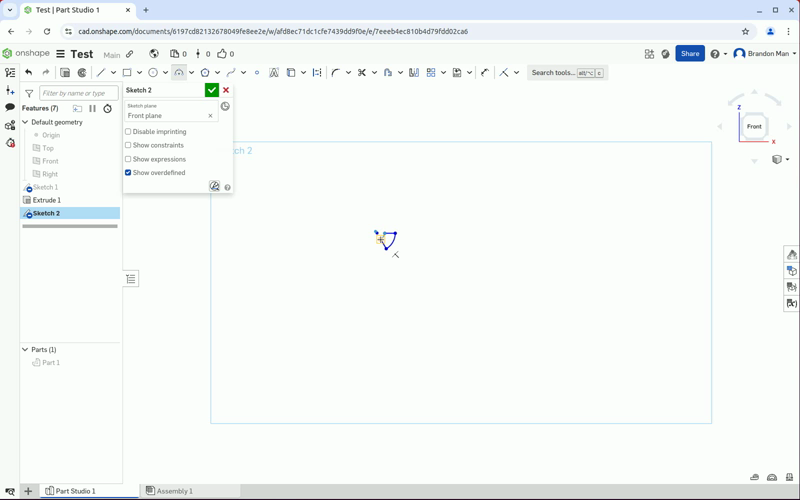
scroll(6)
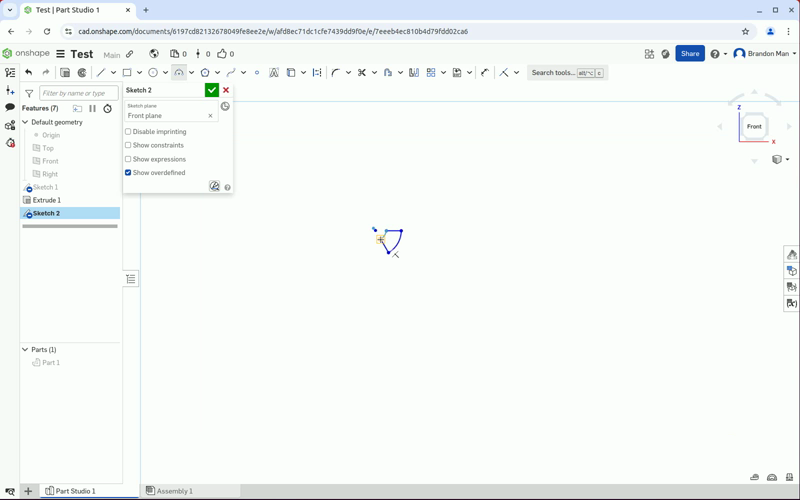
scroll(6)
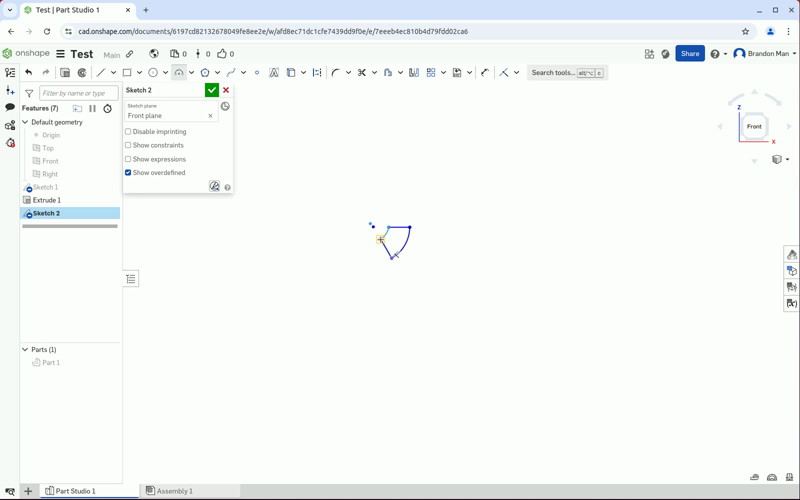
scroll(6)
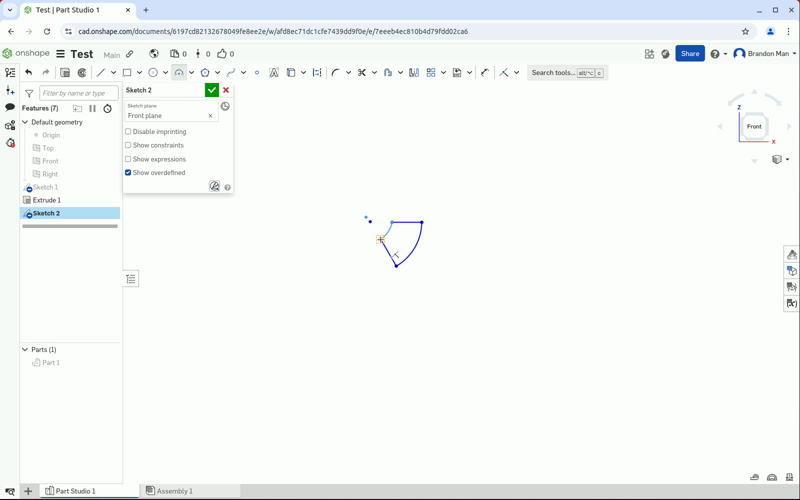
scroll(6)
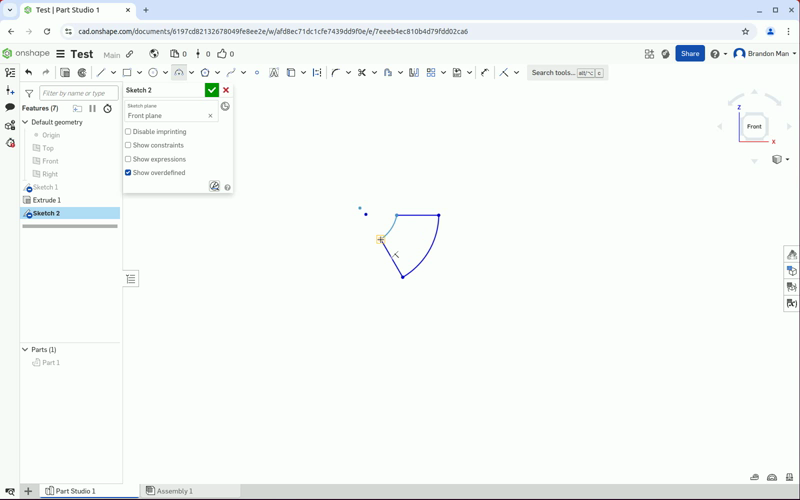
scroll(6)
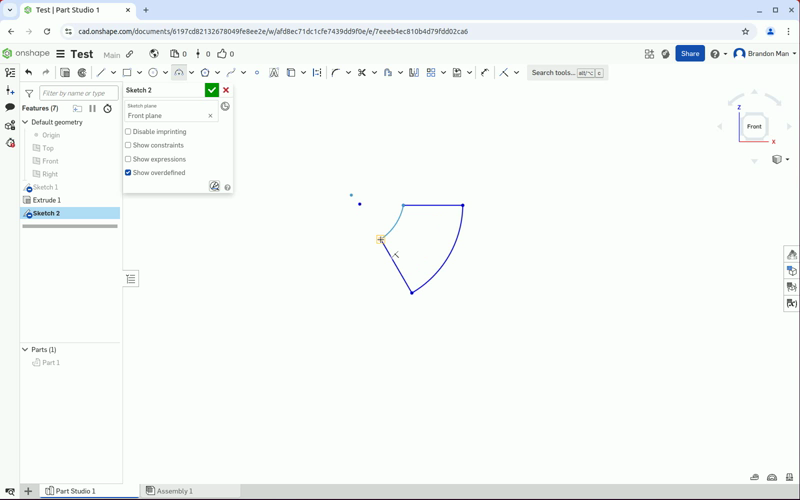
scroll(6)
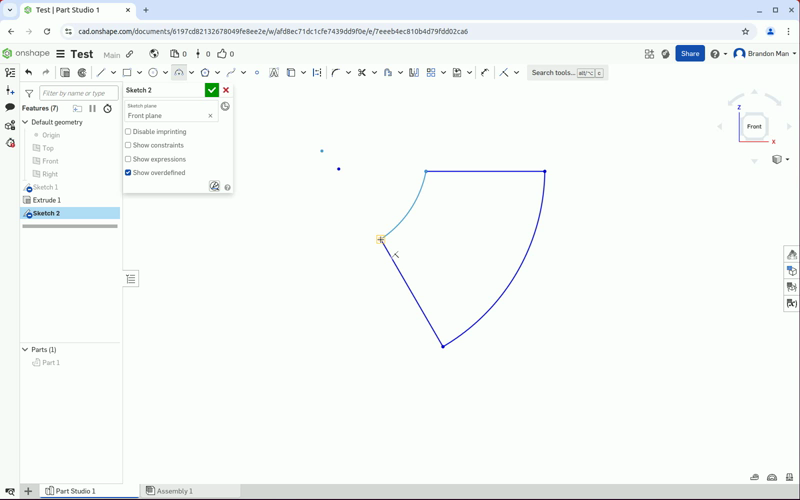
click(380, 239)
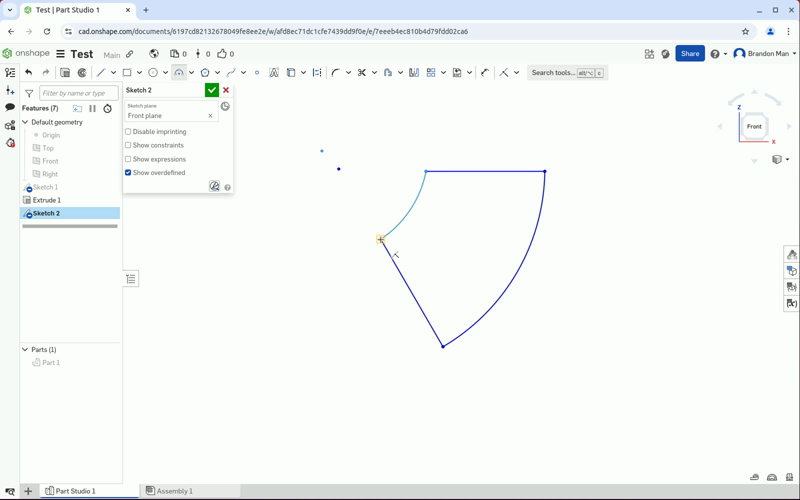
scroll(-6)
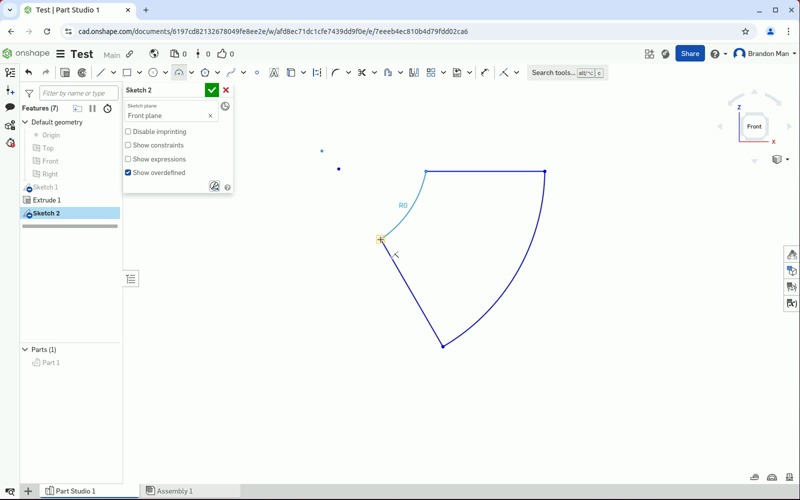
scroll(-6)
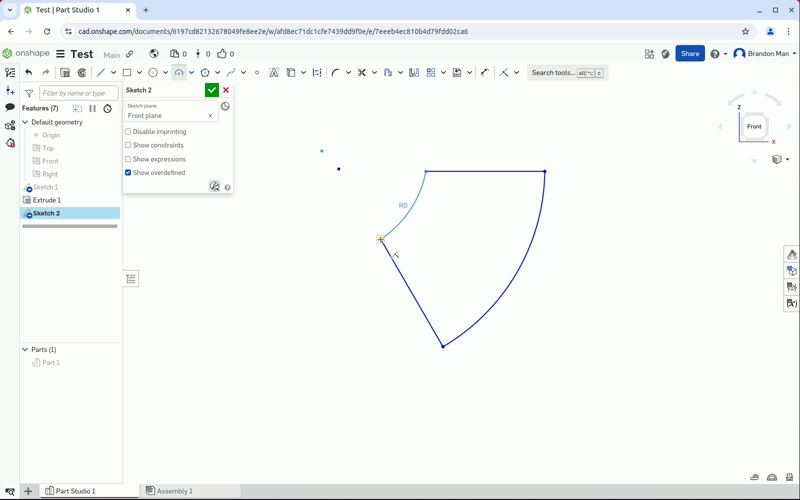
scroll(-6)
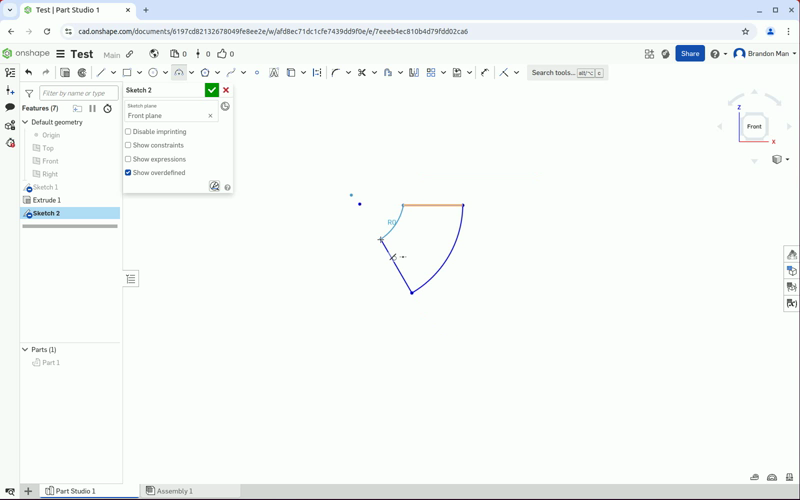
scroll(-6)
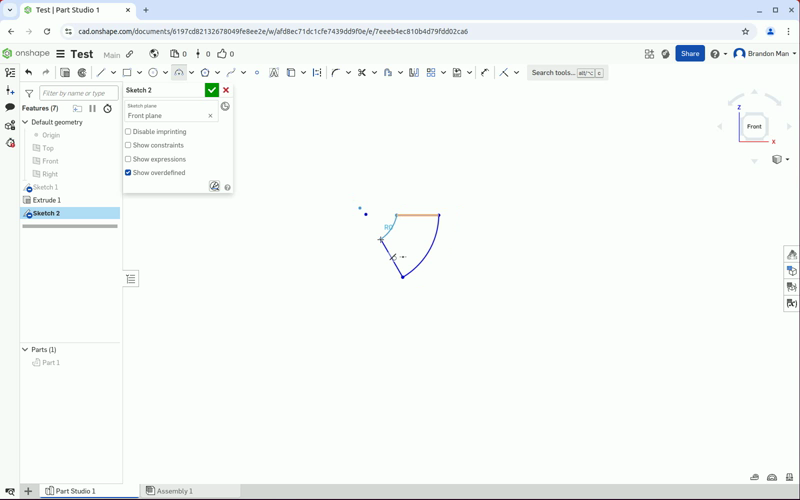
scroll(-6)
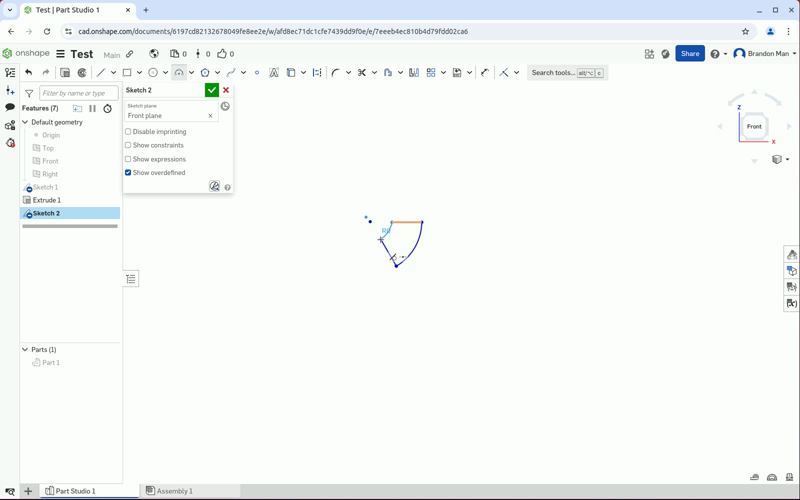
scroll(-6)
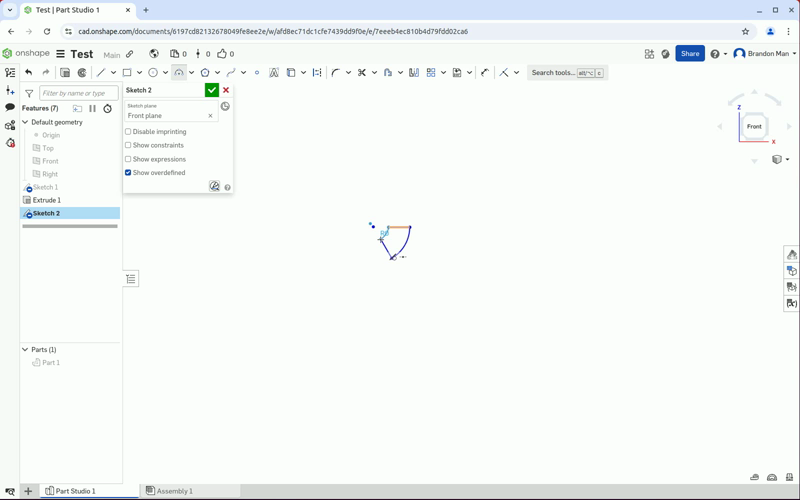
scroll(-6)
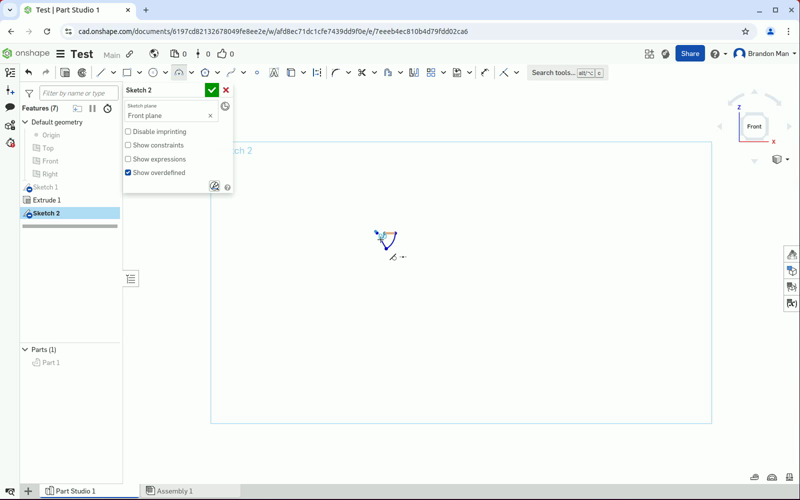
key_down(shift)
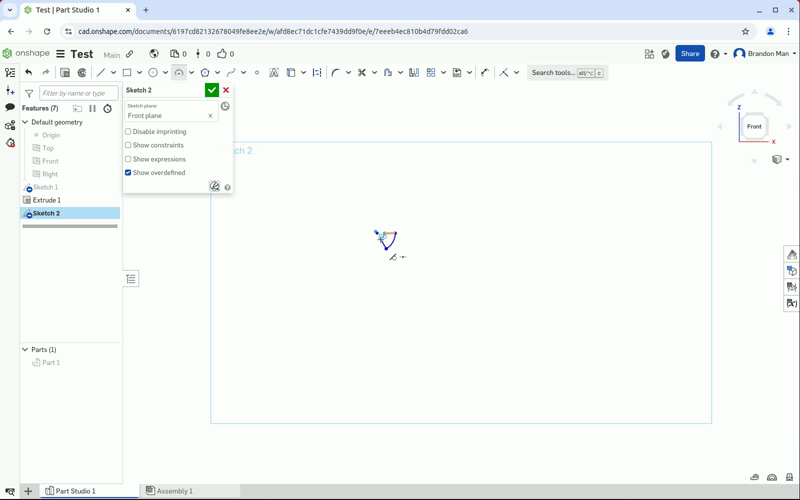
mouse_move(383, 237)
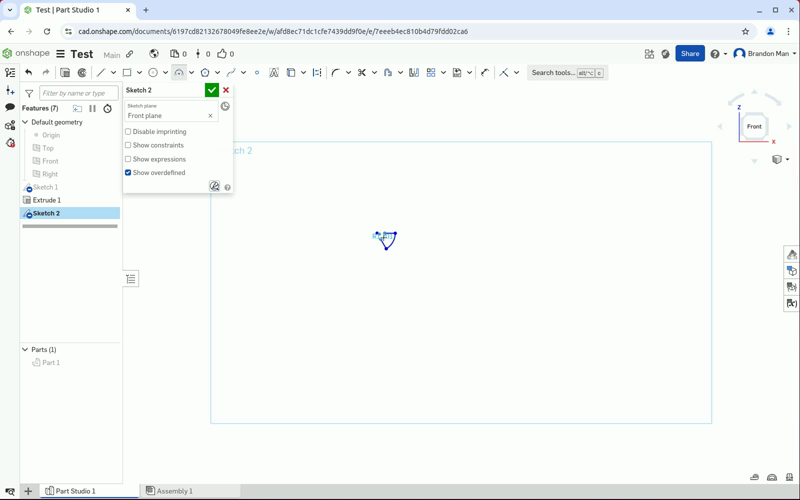
scroll(6)
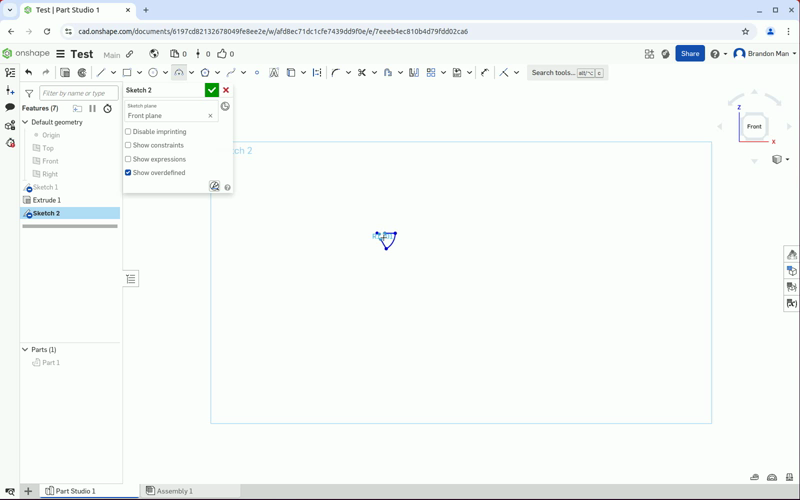
scroll(6)
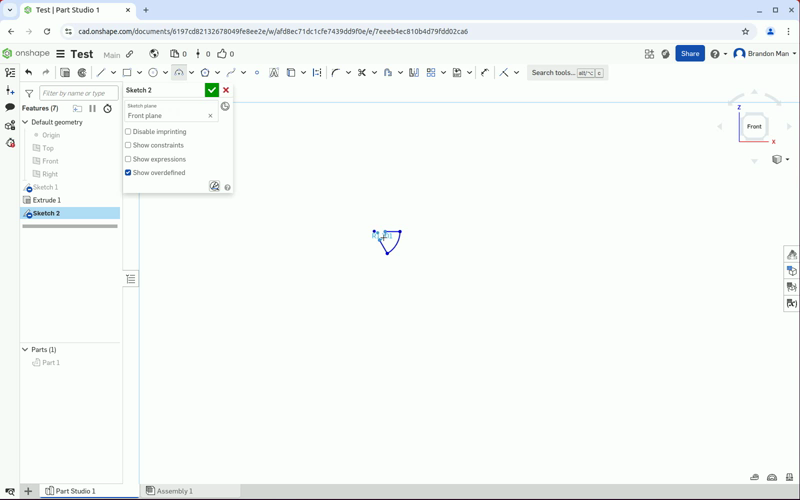
scroll(6)
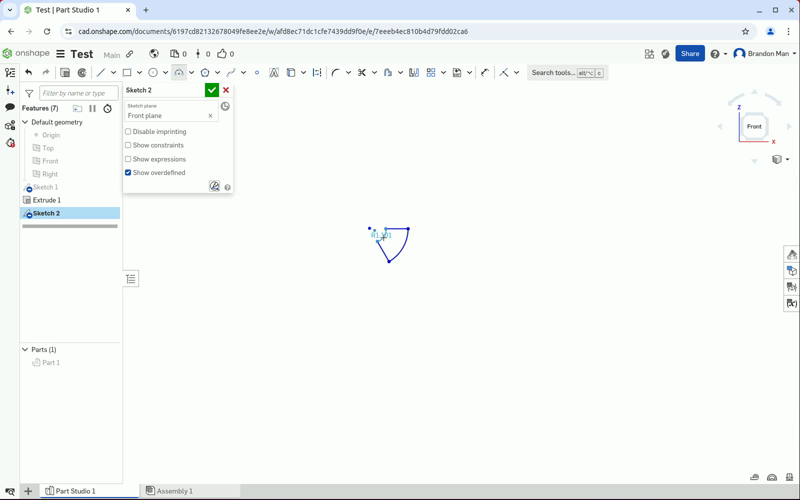
scroll(6)
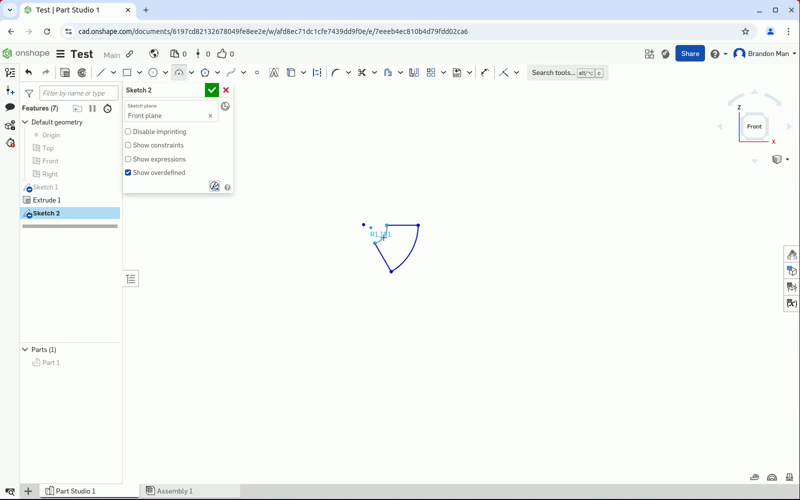
scroll(6)
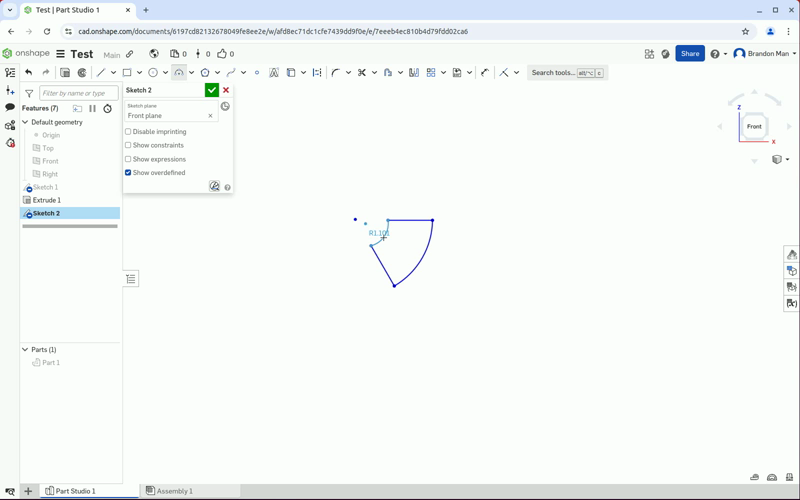
scroll(6)
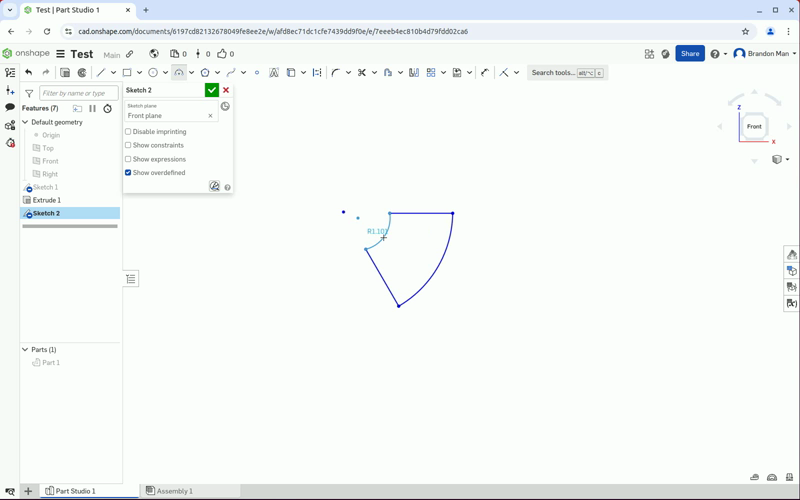
scroll(6)
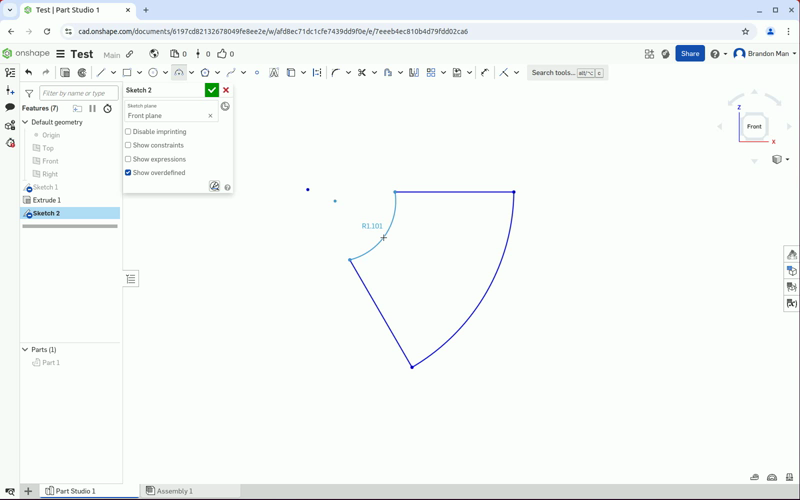
click(383, 237)
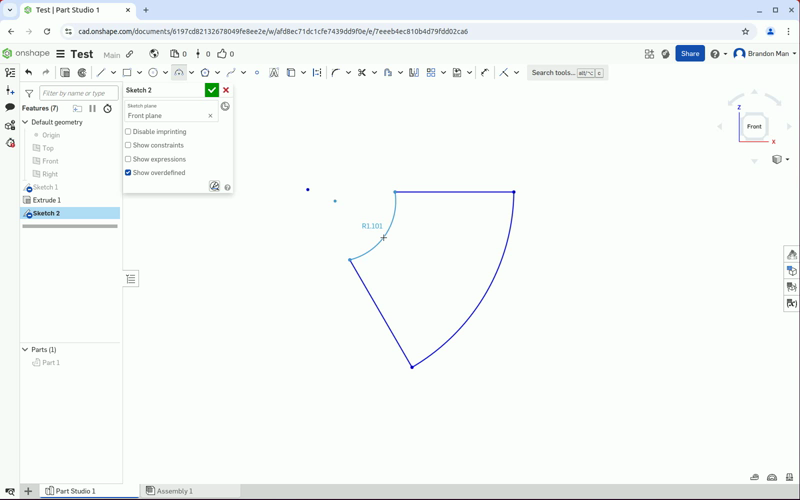
scroll(-6)
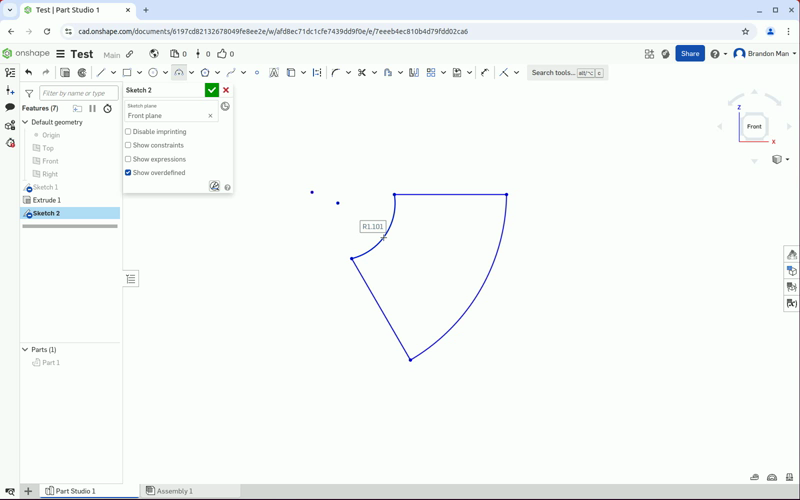
scroll(-6)
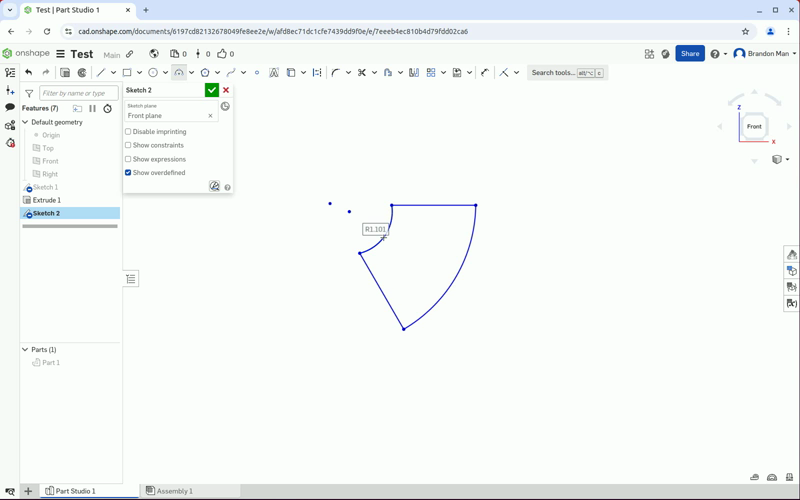
scroll(-6)
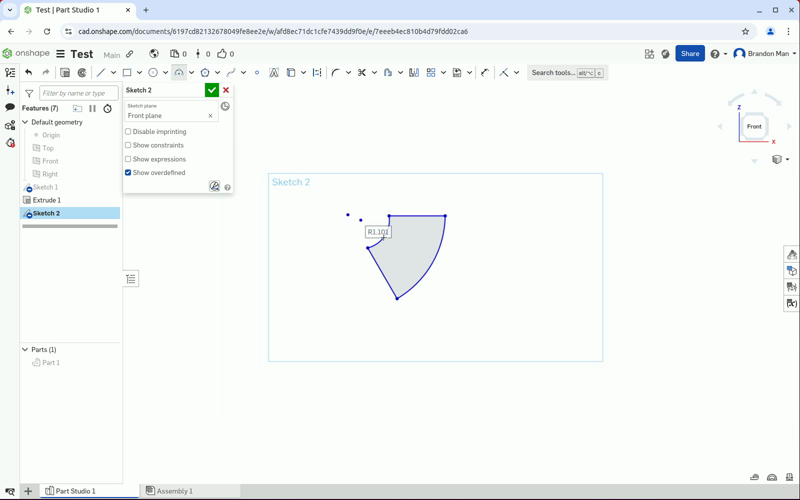
scroll(-6)
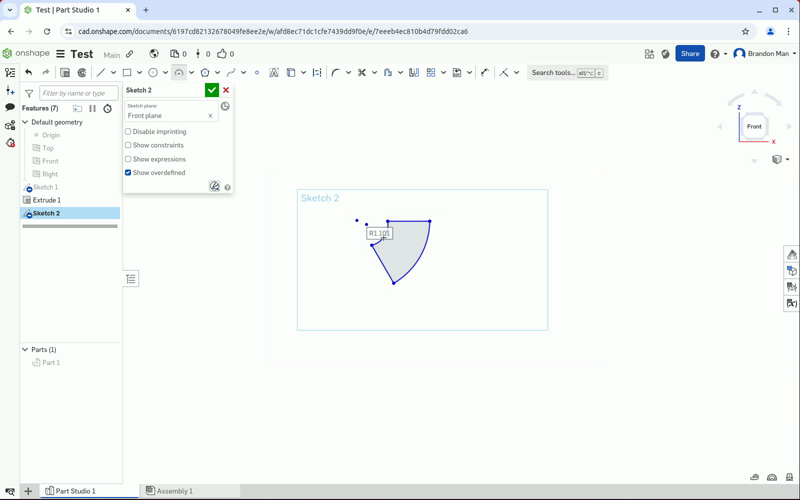
scroll(-6)
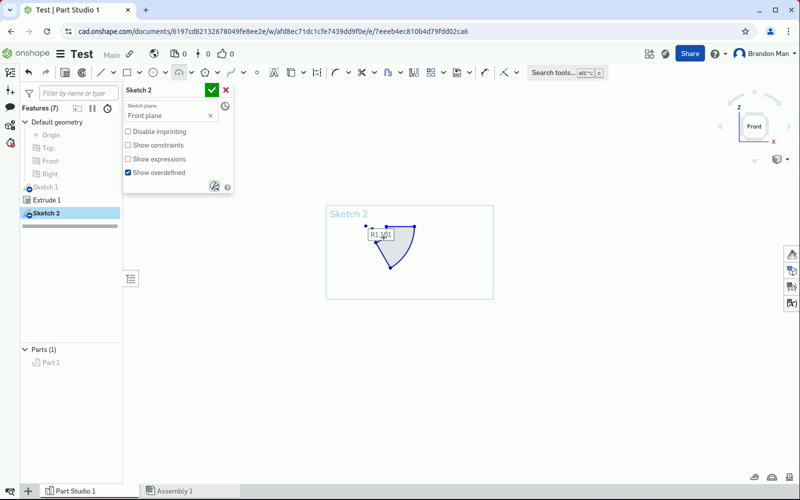
scroll(-6)
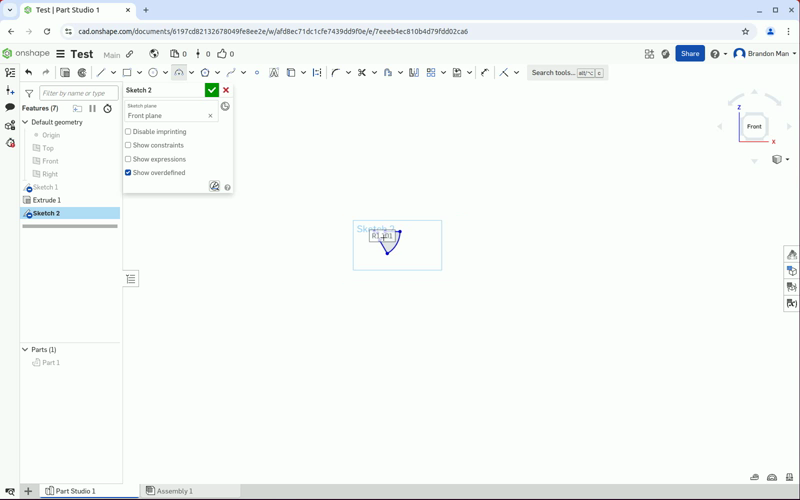
scroll(-6)
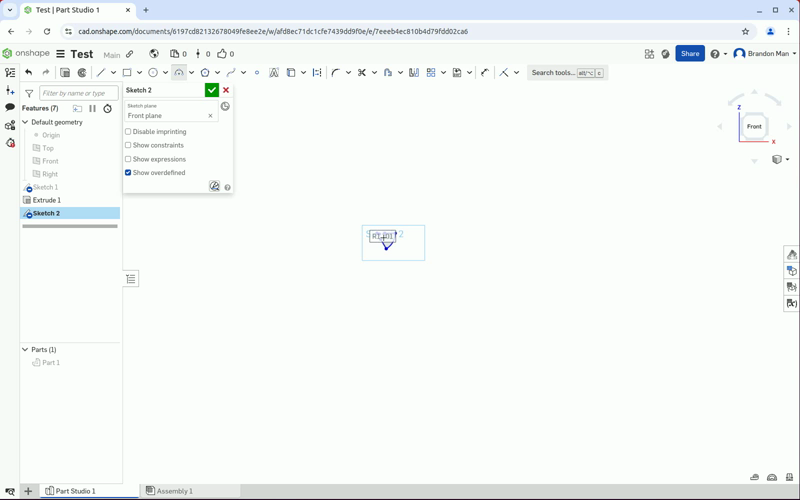
key_up(shift)
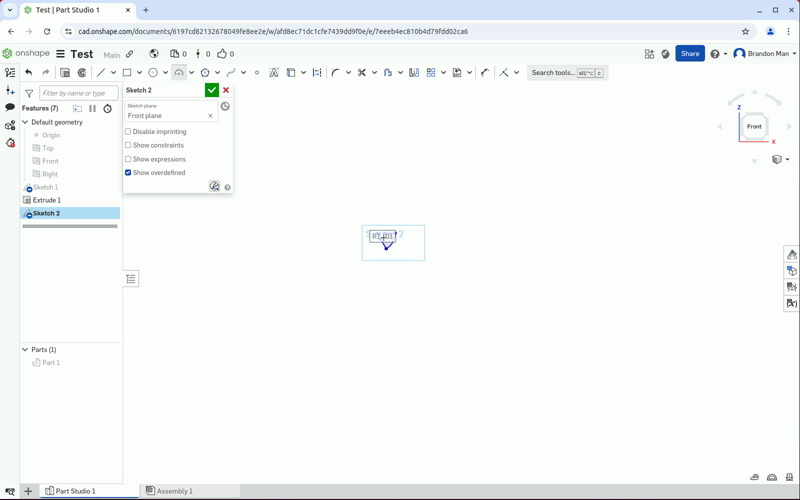
key(esc)
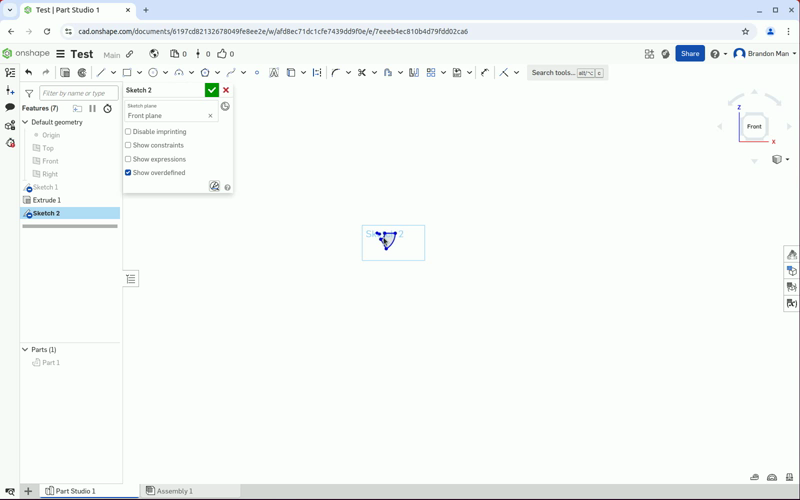
mouse_move(389, 234)
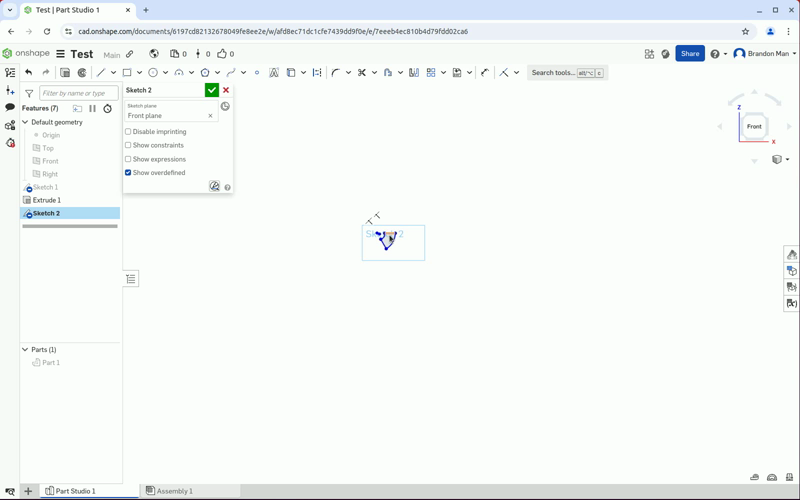
scroll(6)
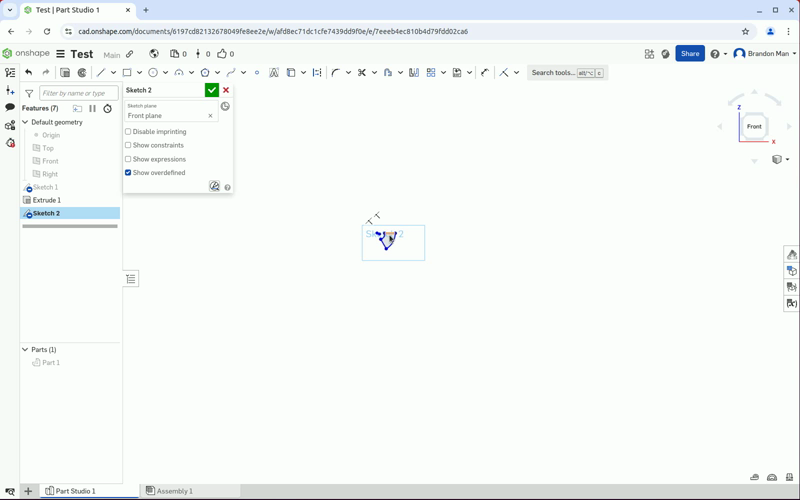
scroll(6)
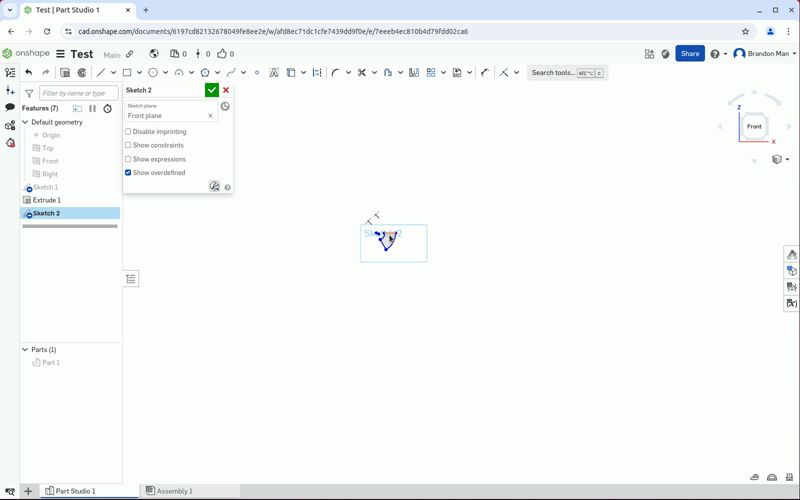
scroll(6)
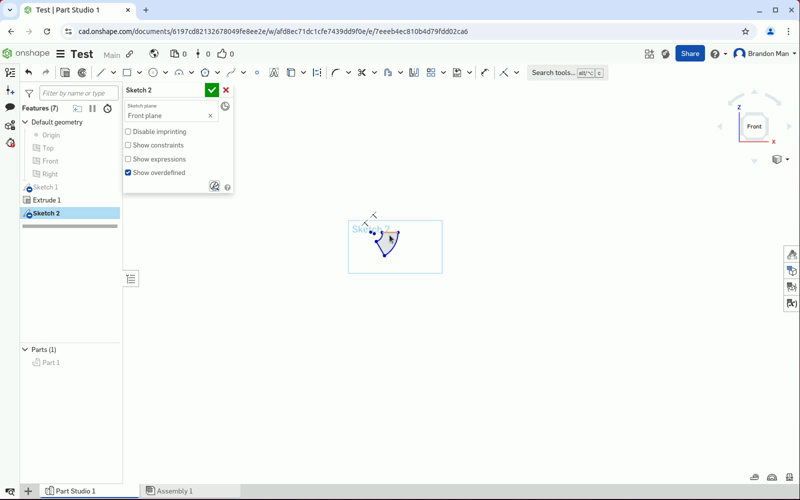
scroll(6)
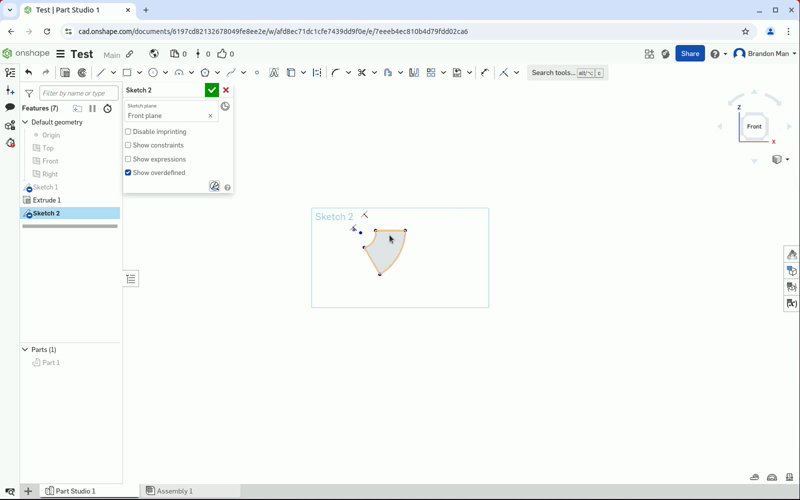
scroll(6)
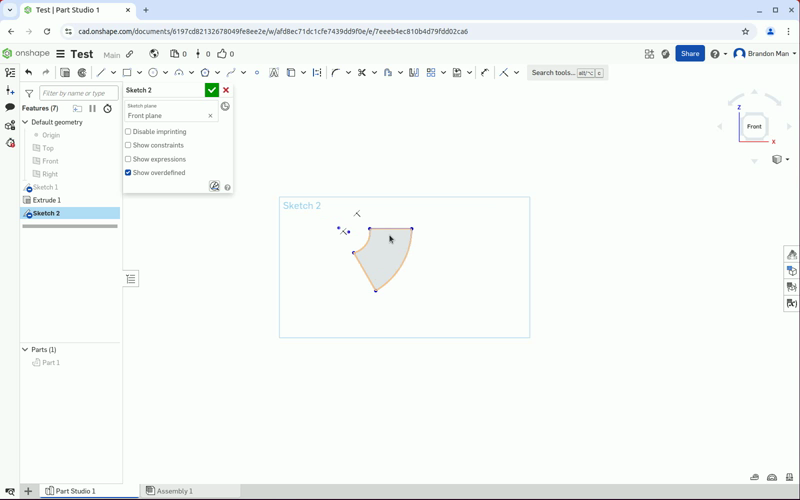
scroll(6)
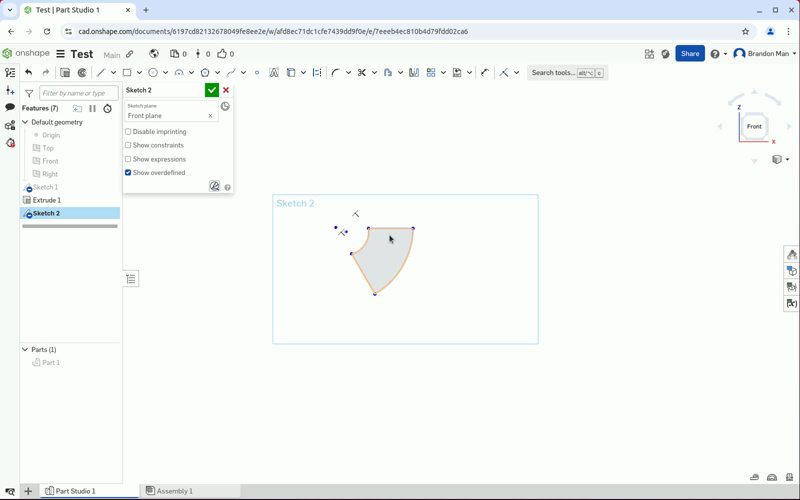
scroll(6)
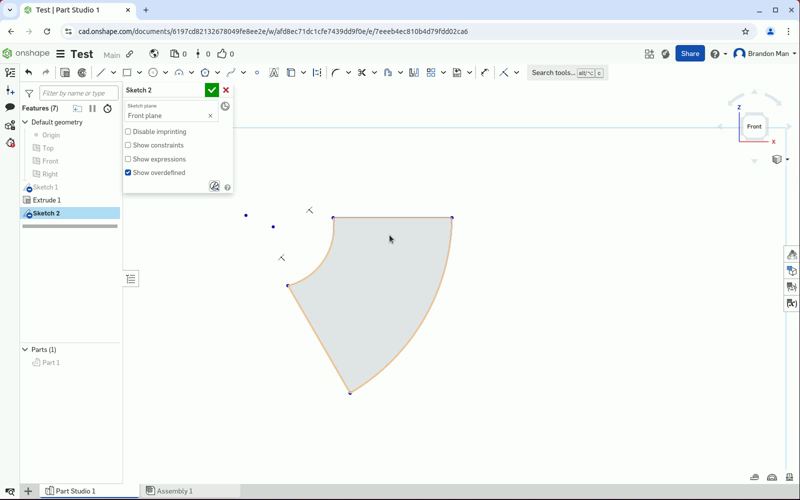
click(389, 234)
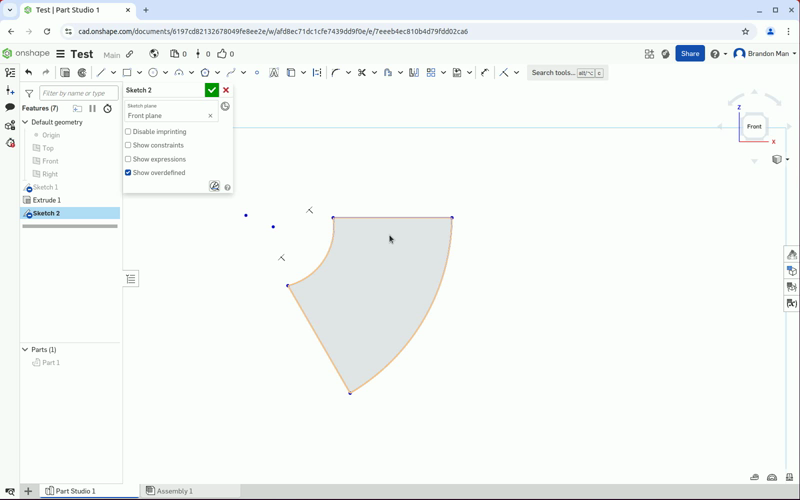
scroll(-6)
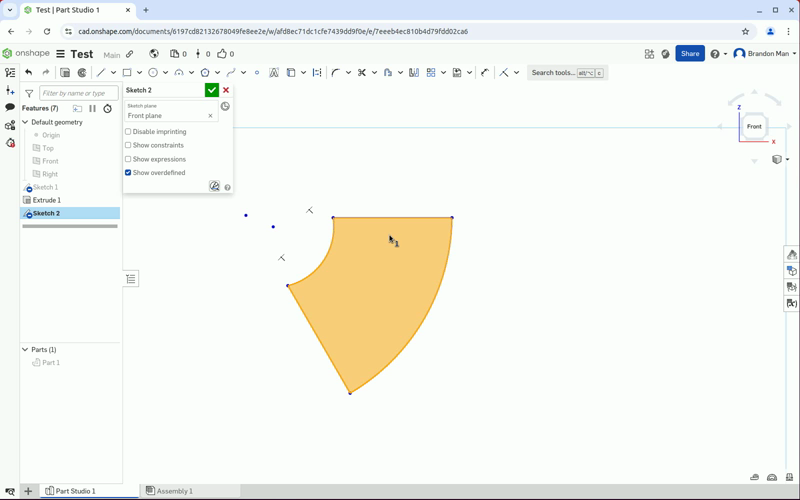
scroll(-6)
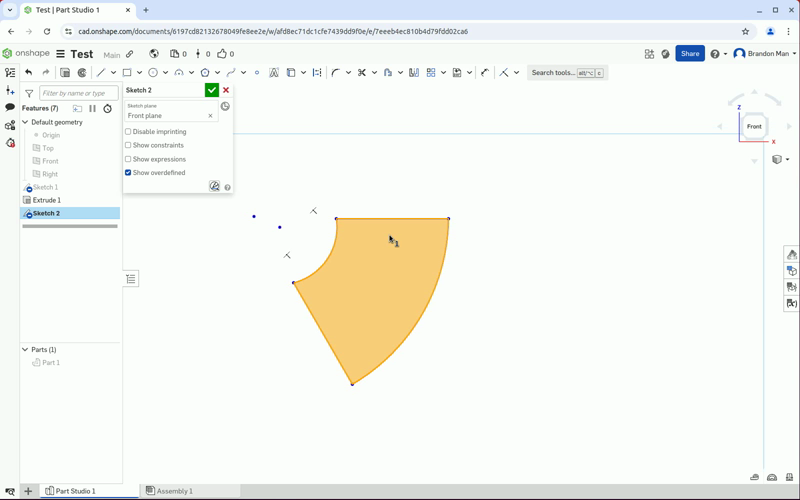
scroll(-6)
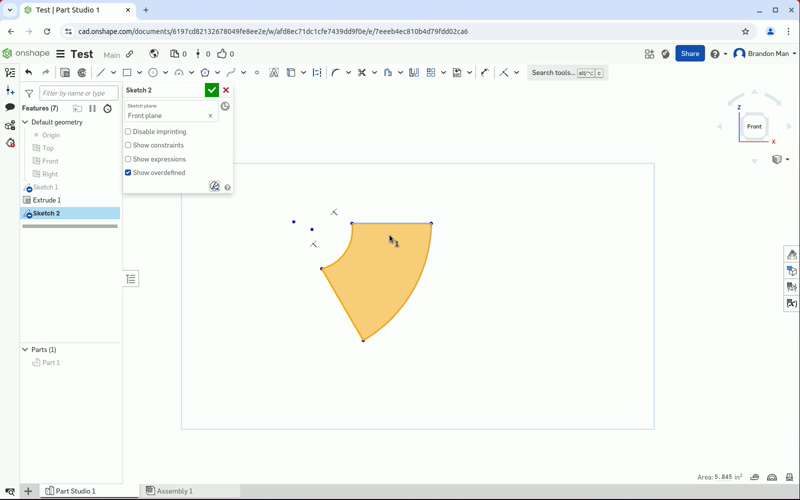
scroll(-6)
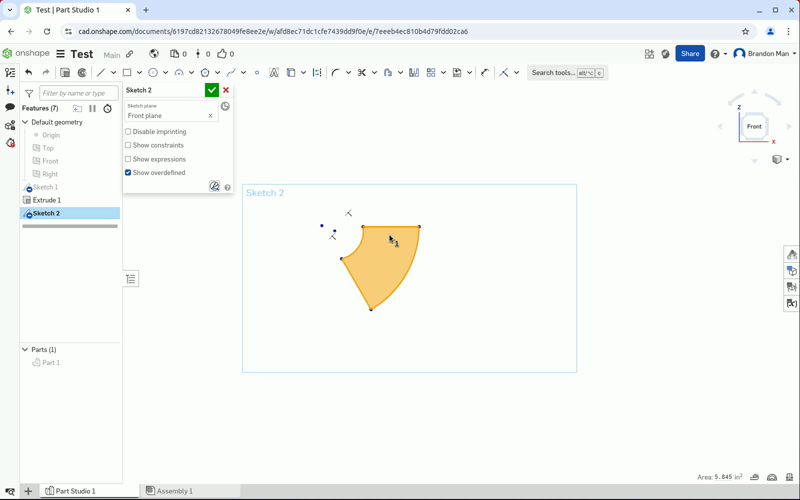
scroll(-6)
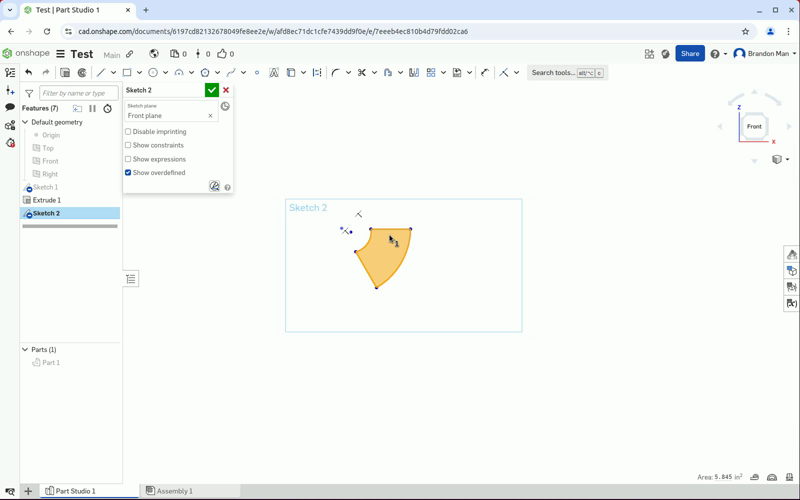
scroll(-6)
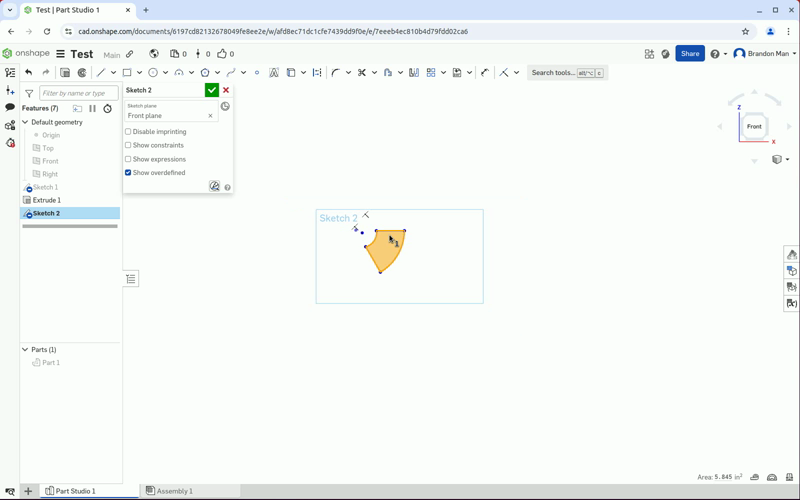
scroll(-6)
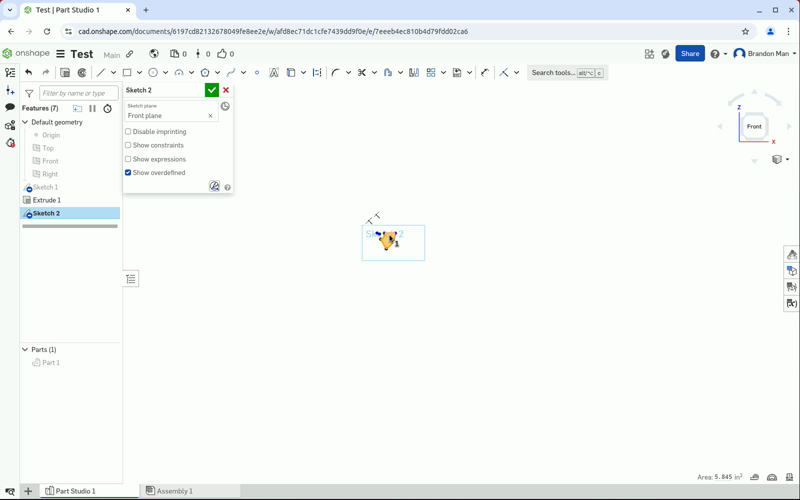
mouse_move(73, 352)
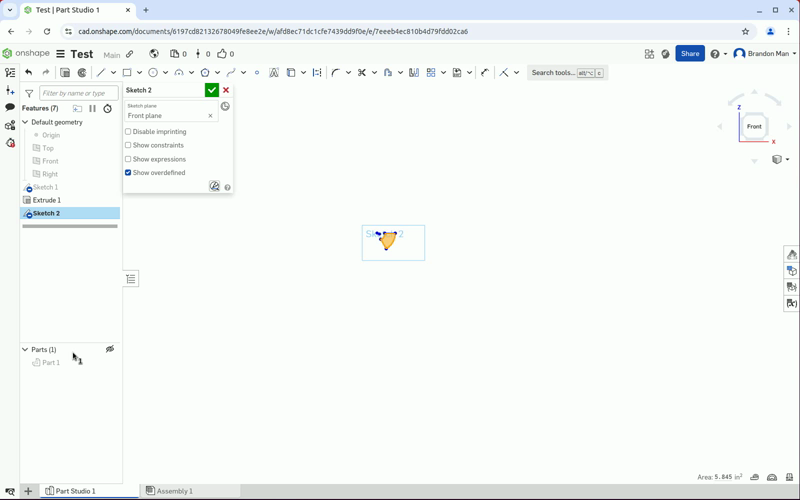
key(shift+y)
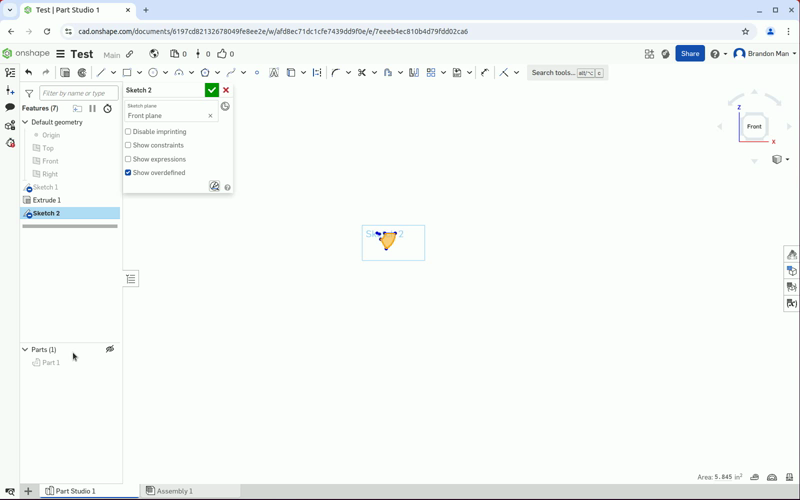
key(shift+e)
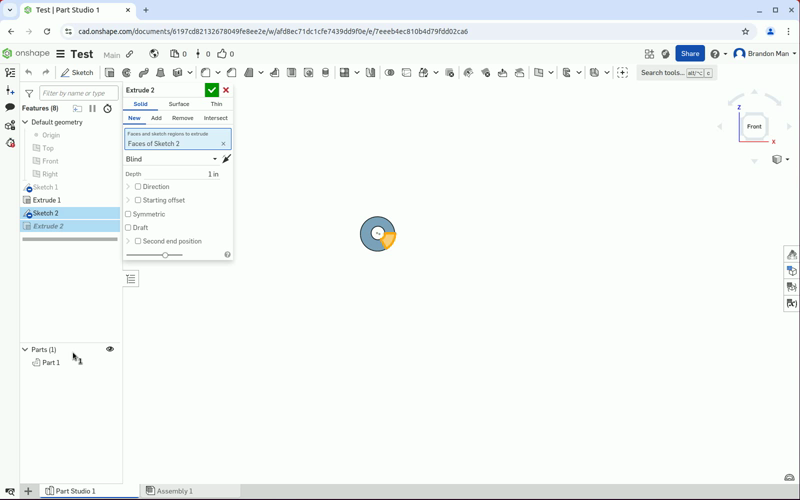
mouse_move(143, 106)
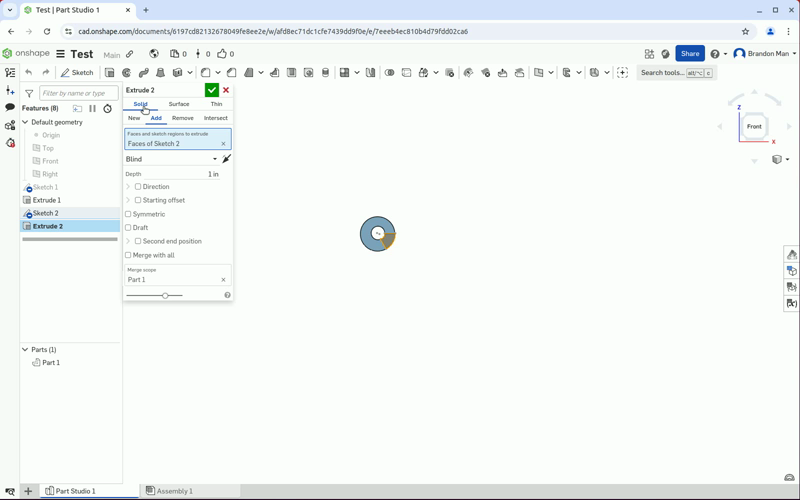
click(143, 106)
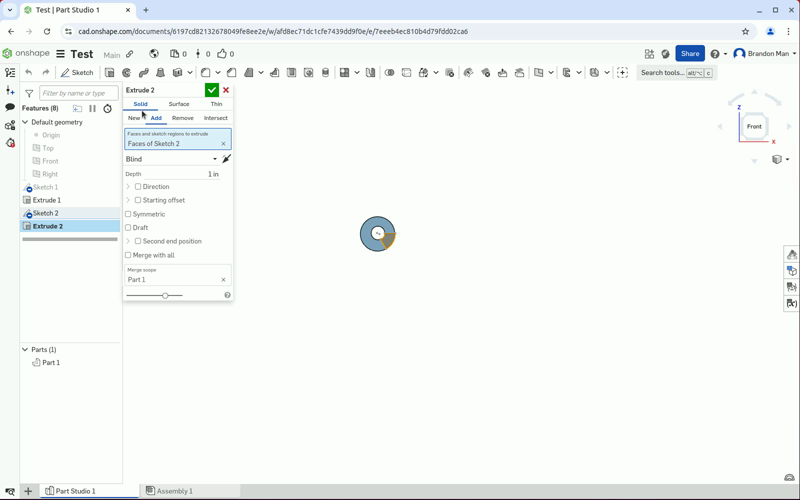
mouse_move(137, 120)
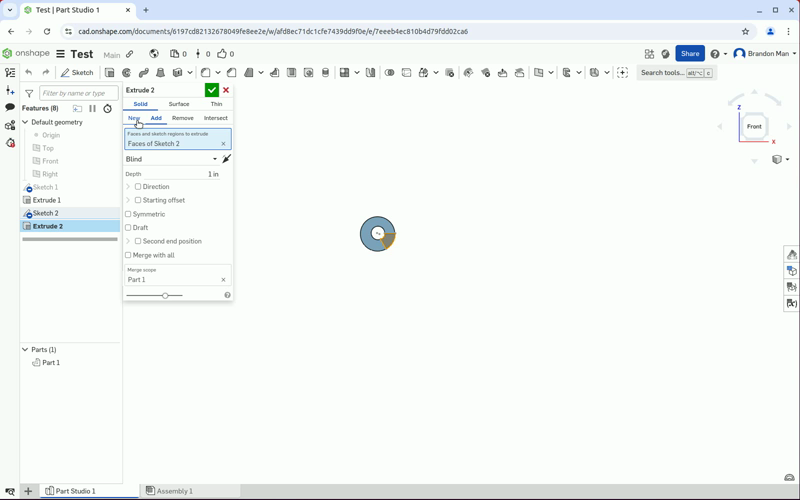
click(137, 120)
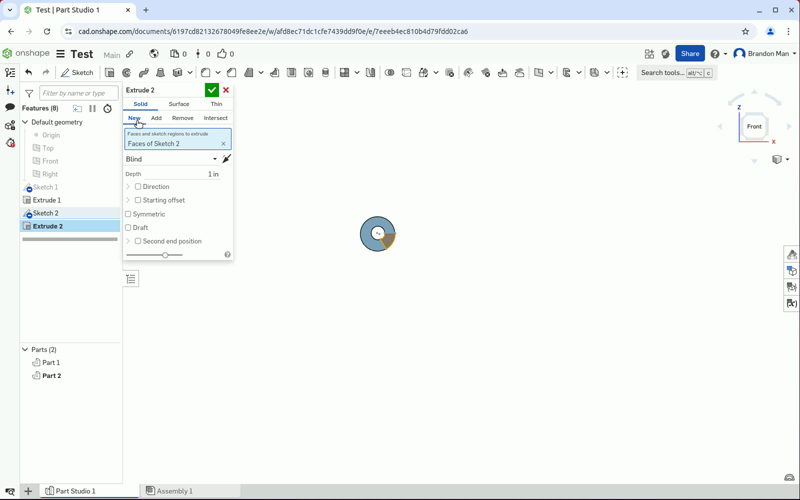
key(tab, 4)
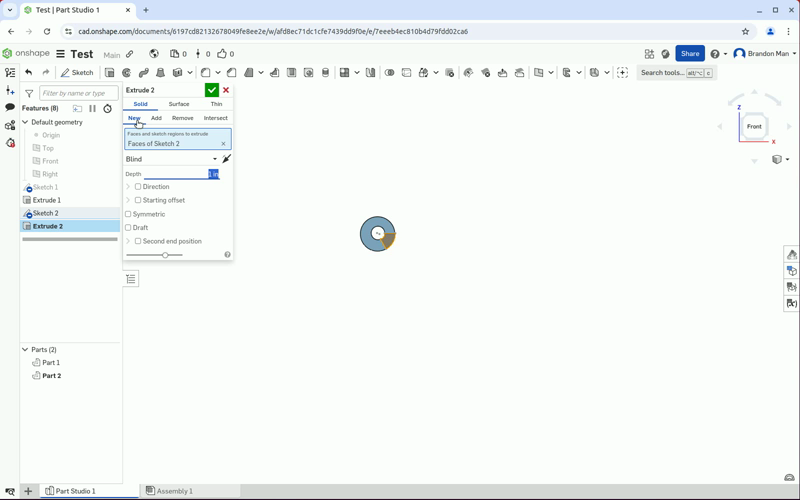
text(10.592)
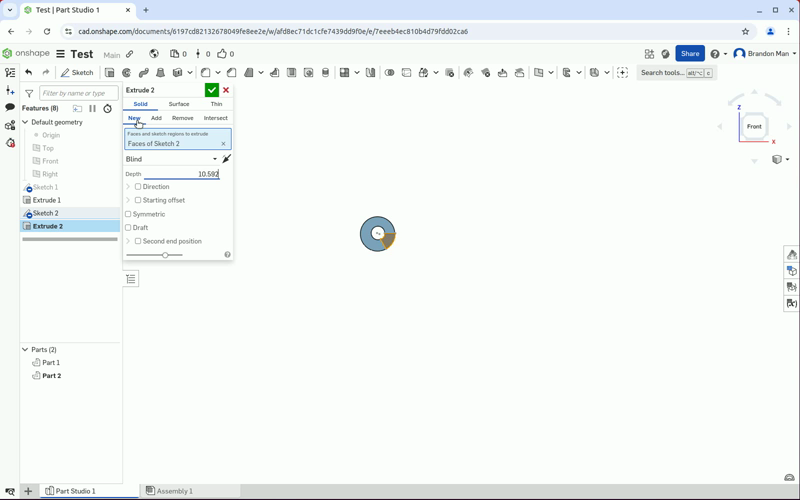
key(tab, 3)
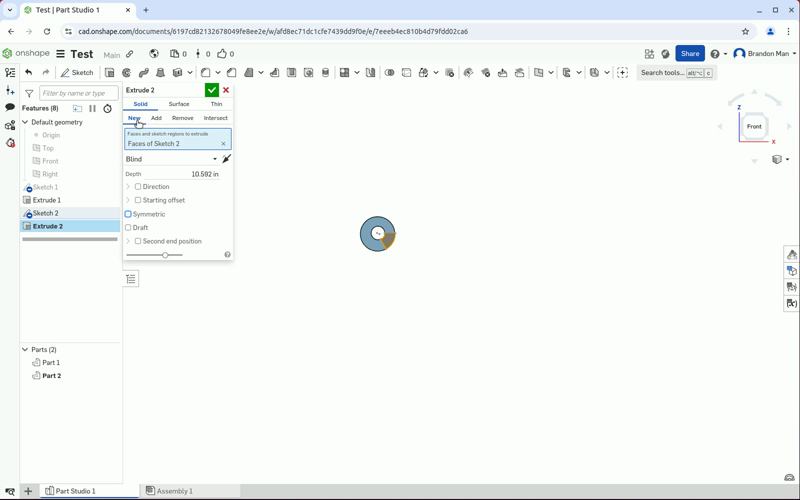
key(space)
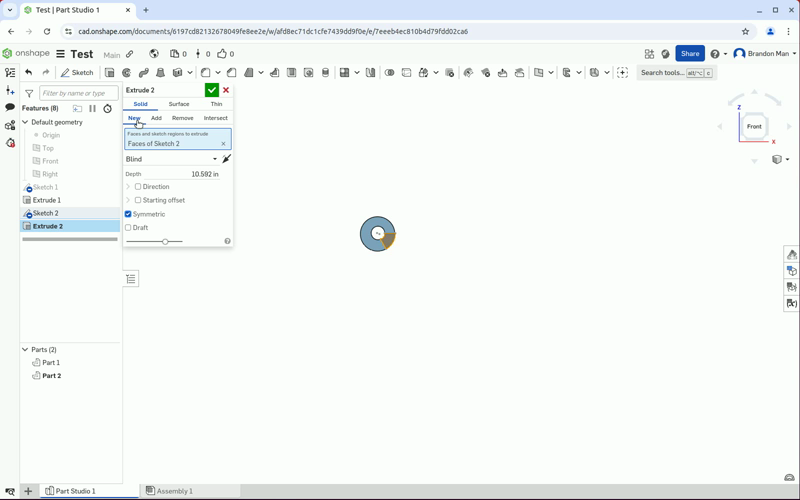
key(enter)
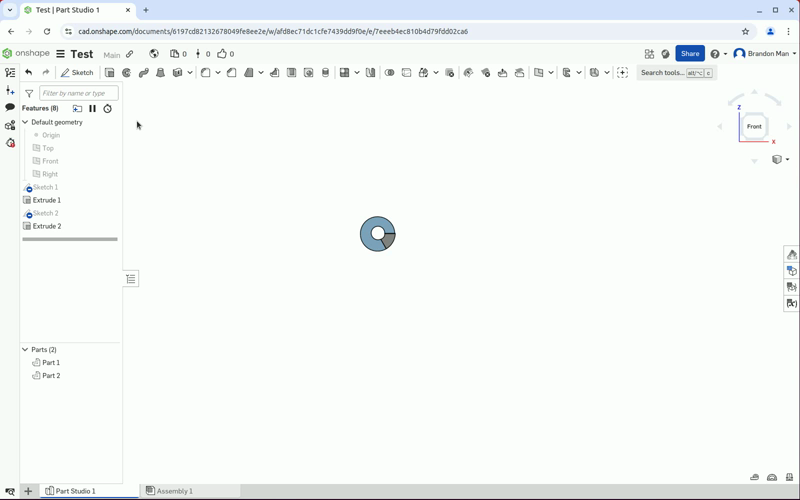
key(shift+h)
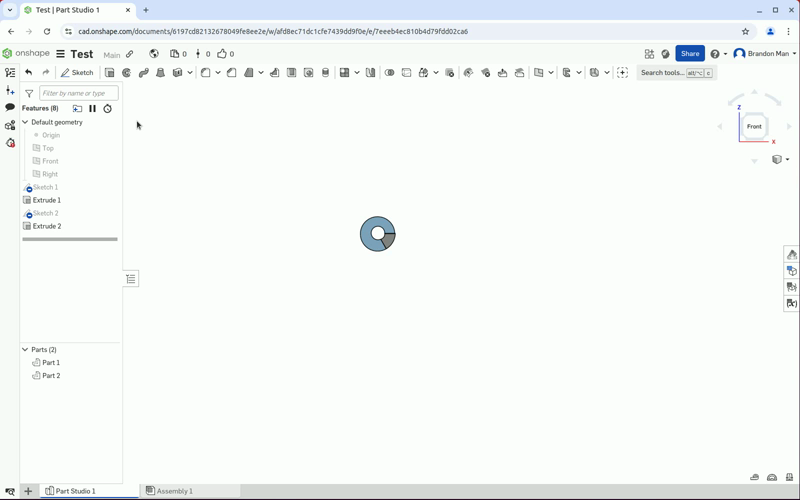
key(shift+h)
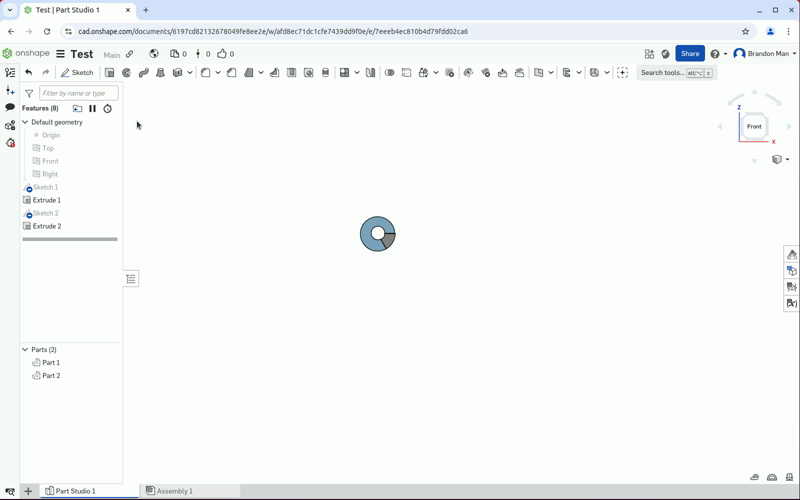
mouse_move(73, 189)
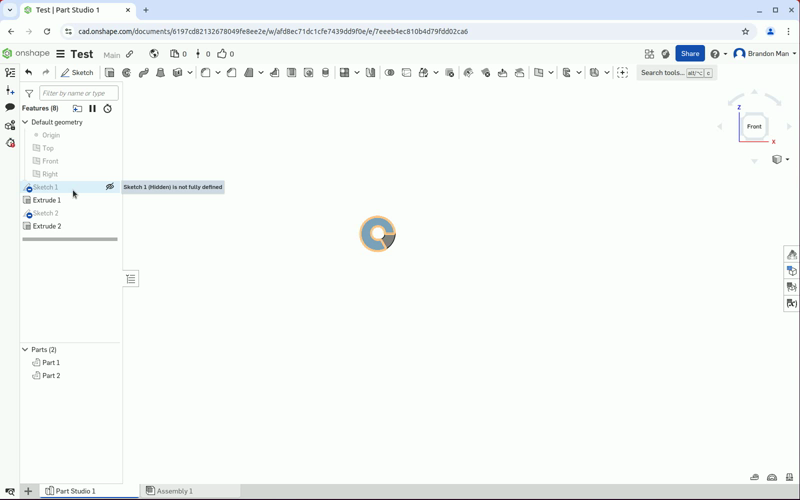
click(73, 189)
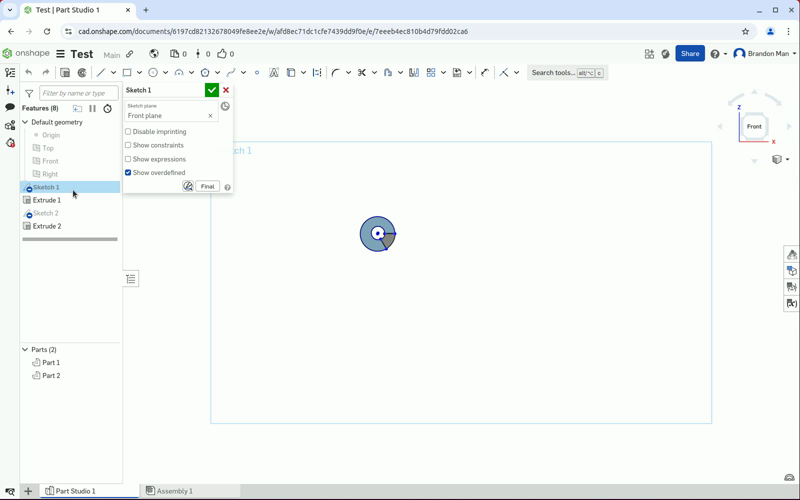
mouse_move(229, 92)
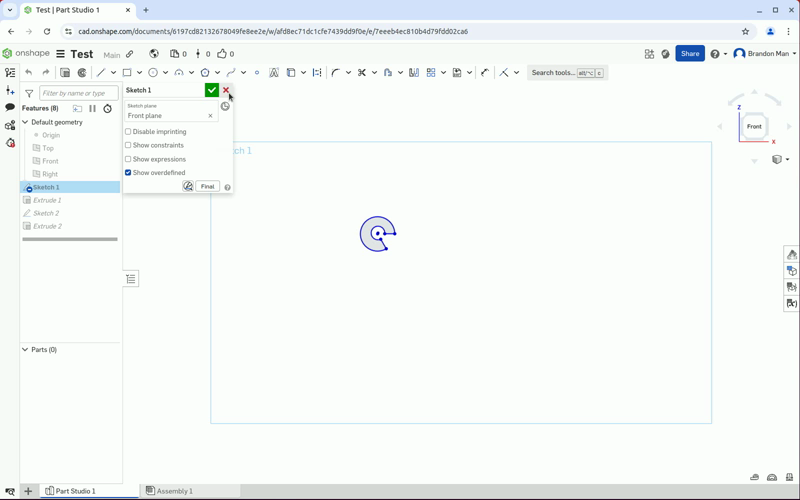
click(229, 92)
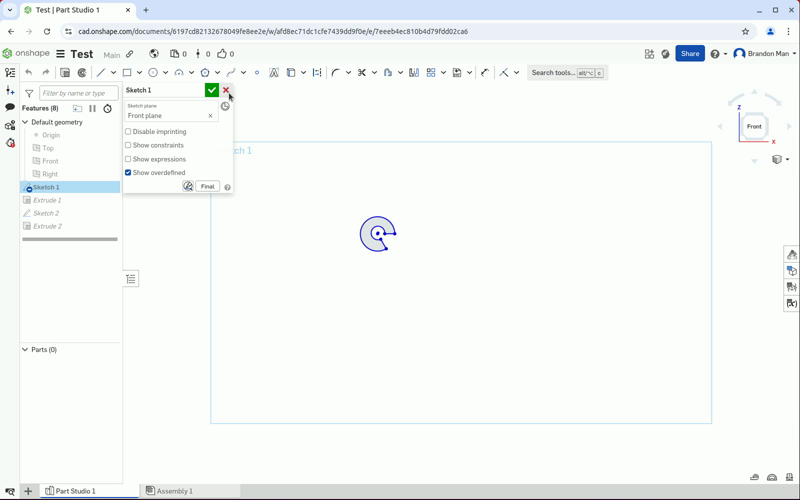
key(shift+s)
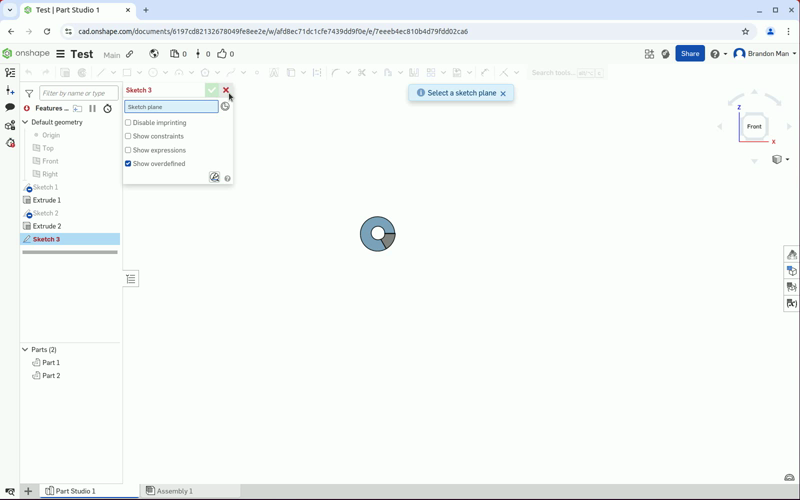
mouse_move(73, 163)
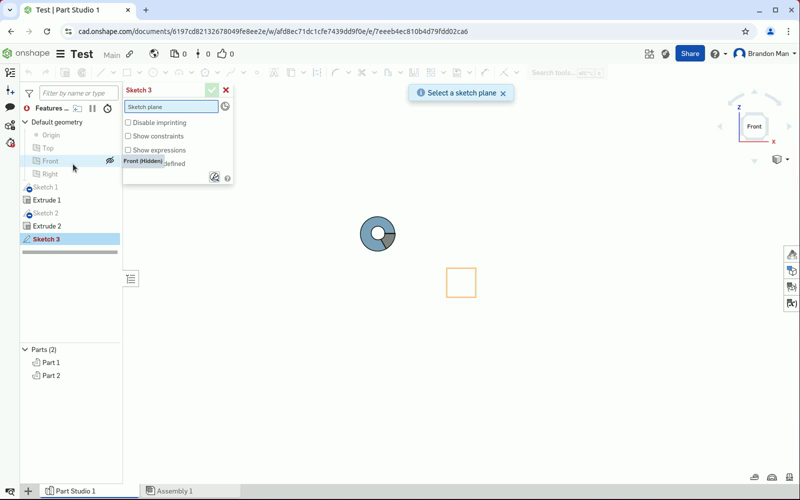
click(73, 163)
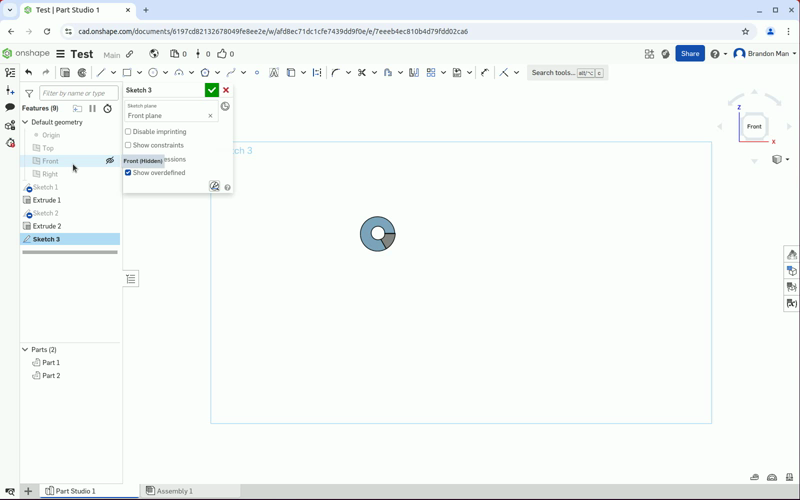
mouse_move(73, 352)
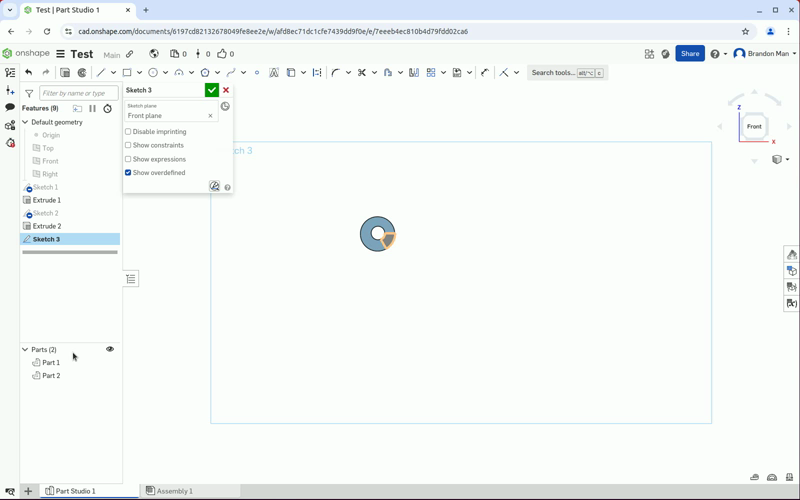
key(y)
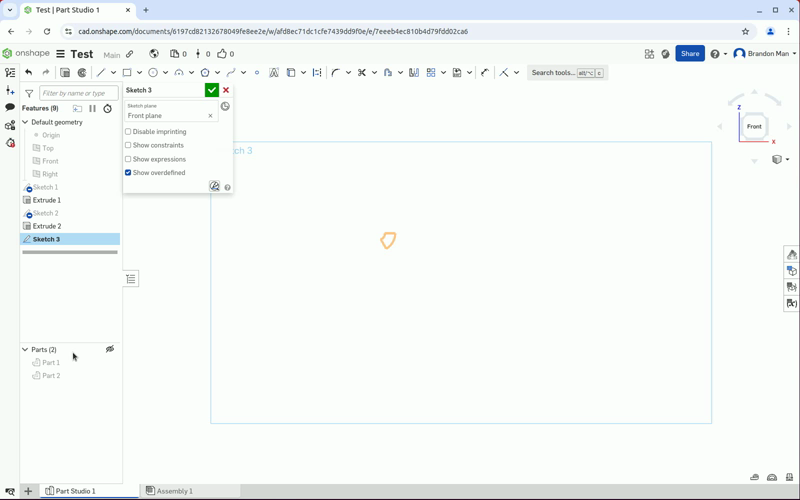
key(l)
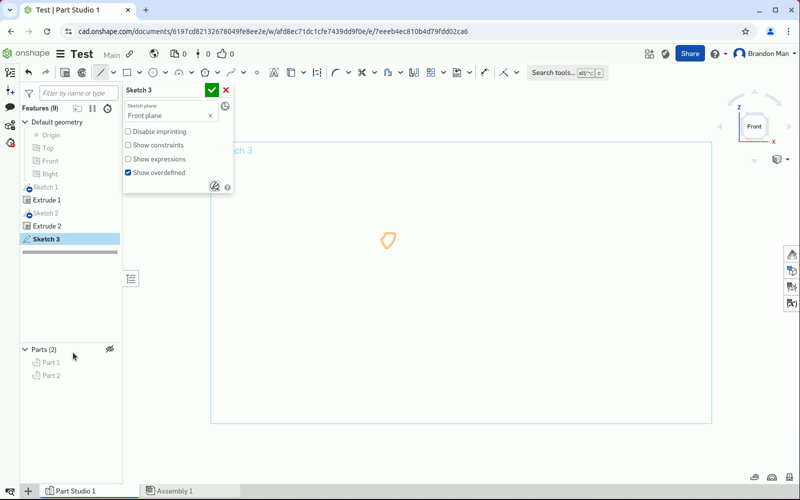
key_down(shift)
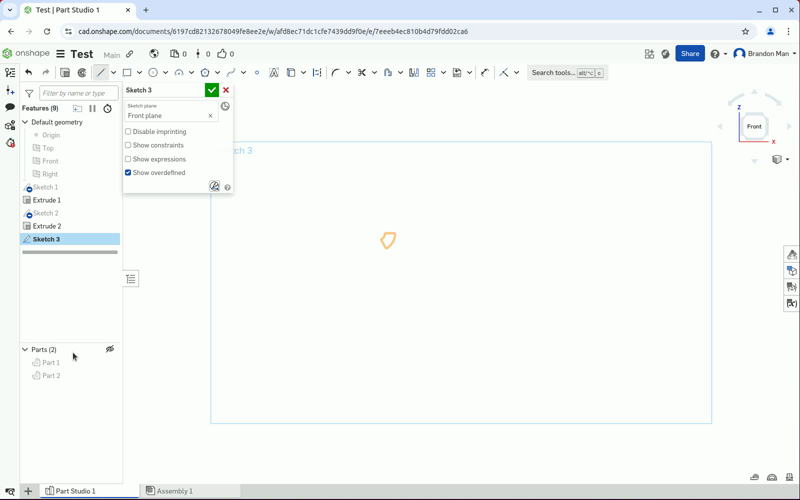
mouse_move(540, 233)
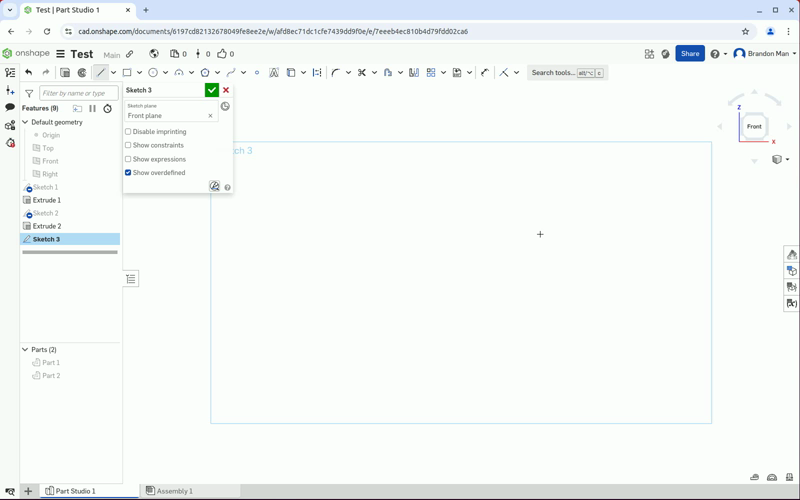
click(540, 233)
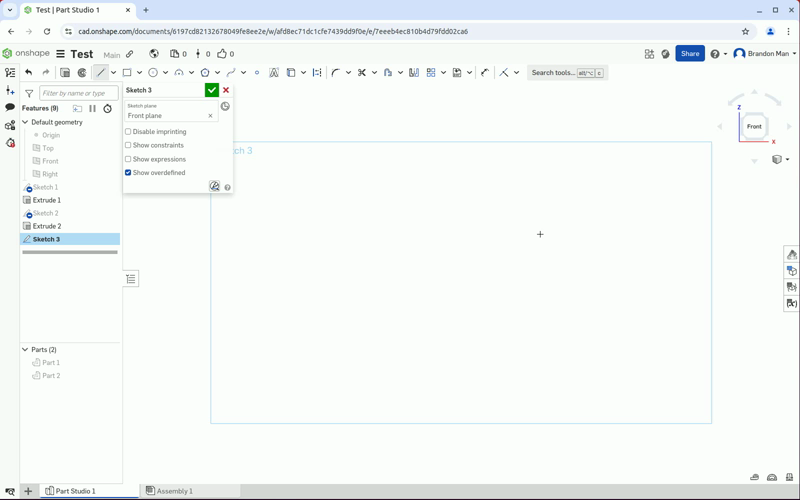
key_up(shift)
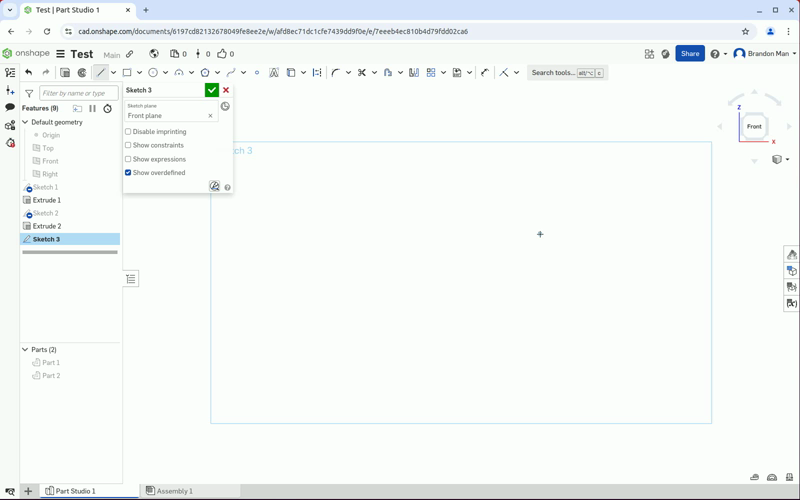
key_down(shift)
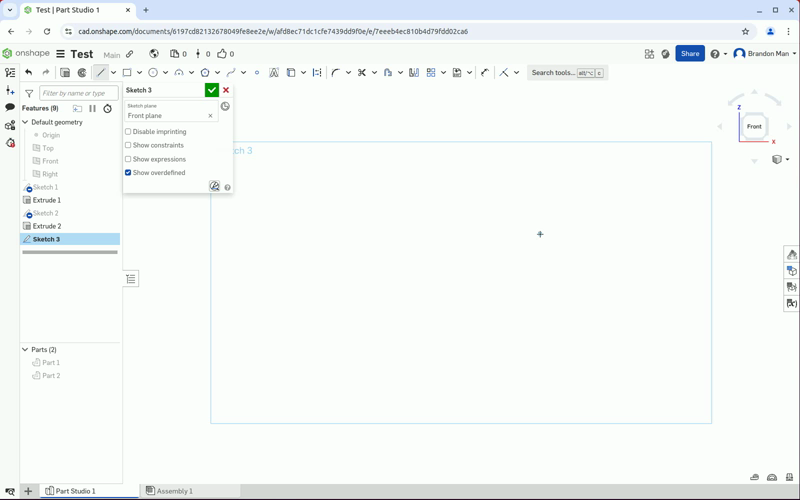
mouse_move(570, 233)
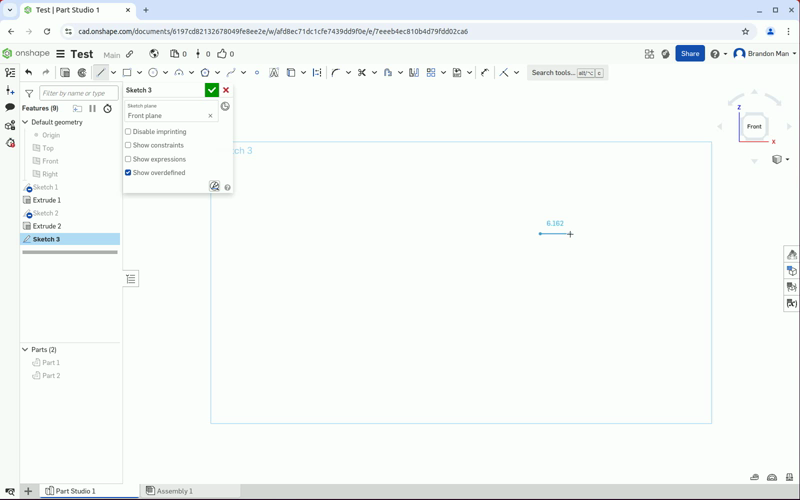
mouse_move(550, 233)
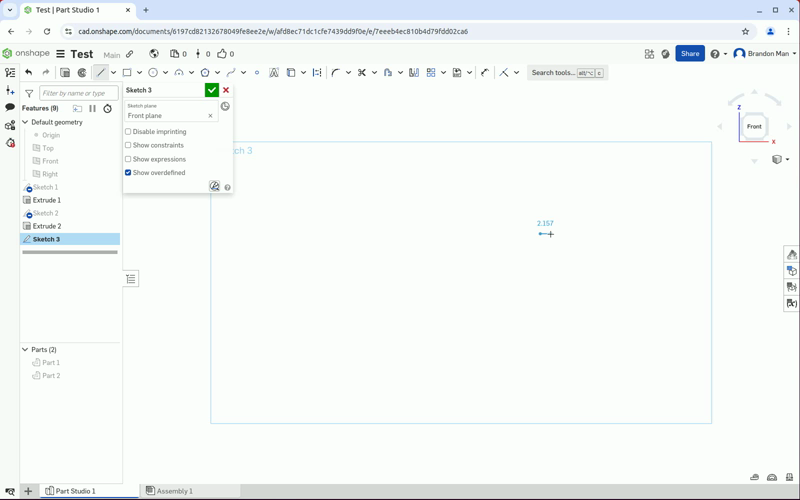
click(550, 233)
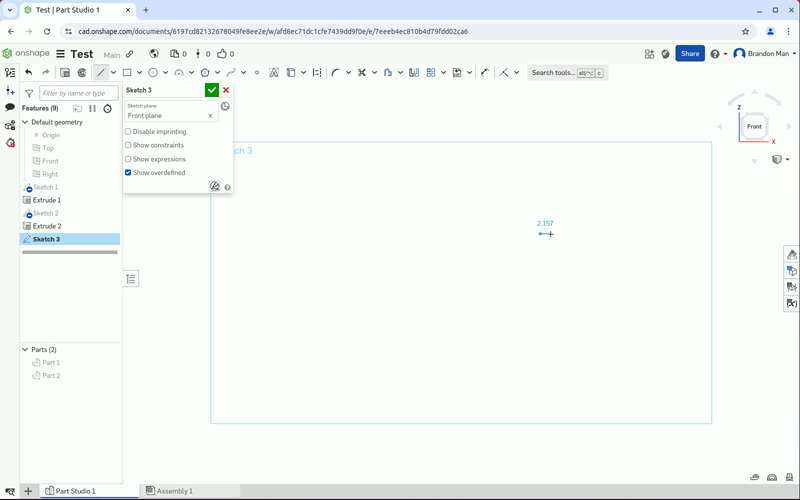
key_up(shift)
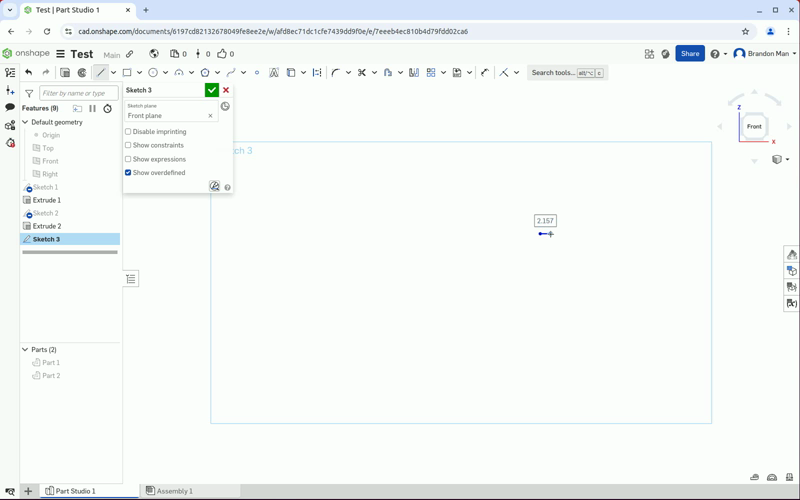
key(esc)
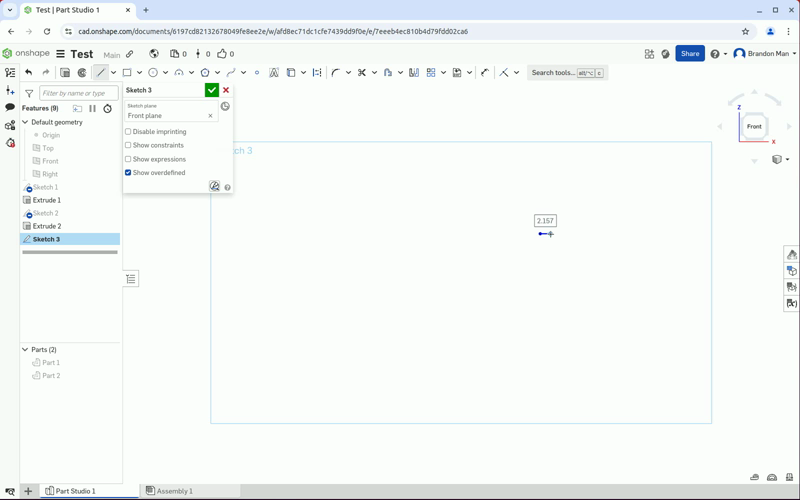
key(a)
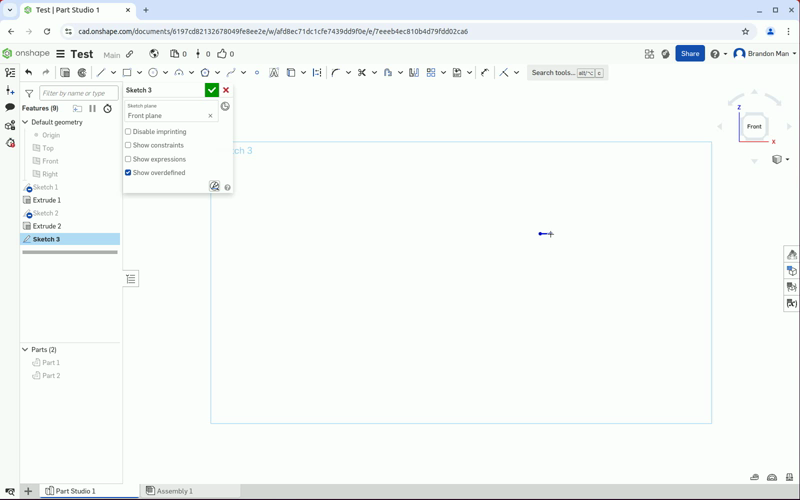
mouse_move(550, 233)
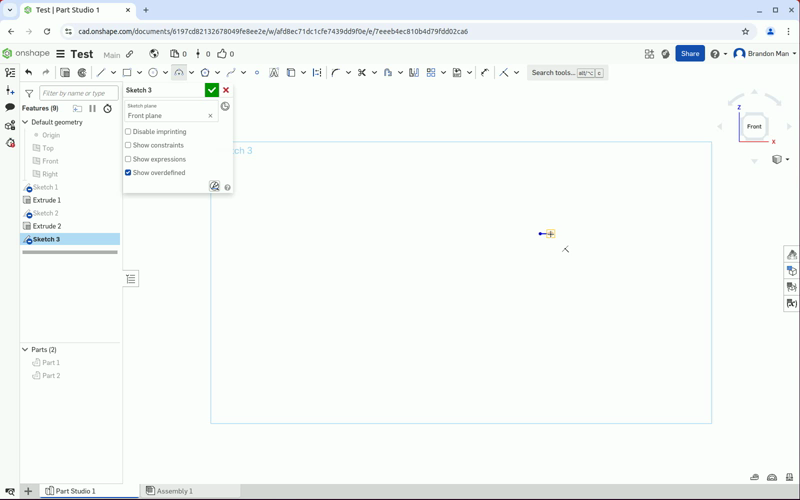
click(550, 233)
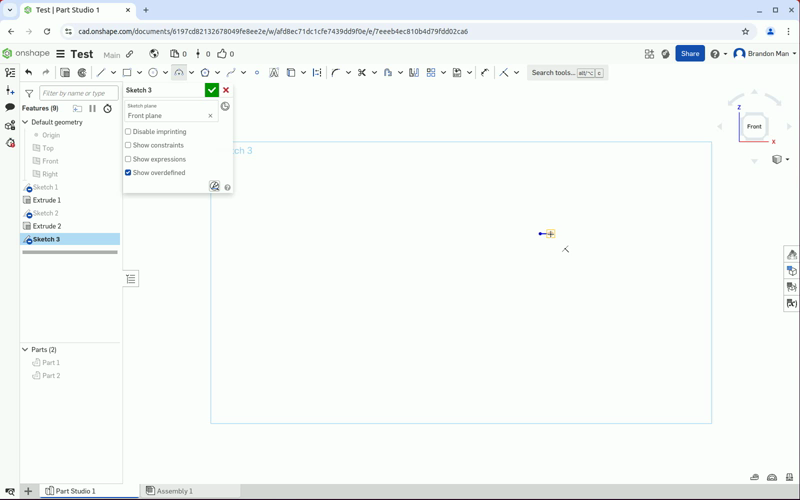
key_down(shift)
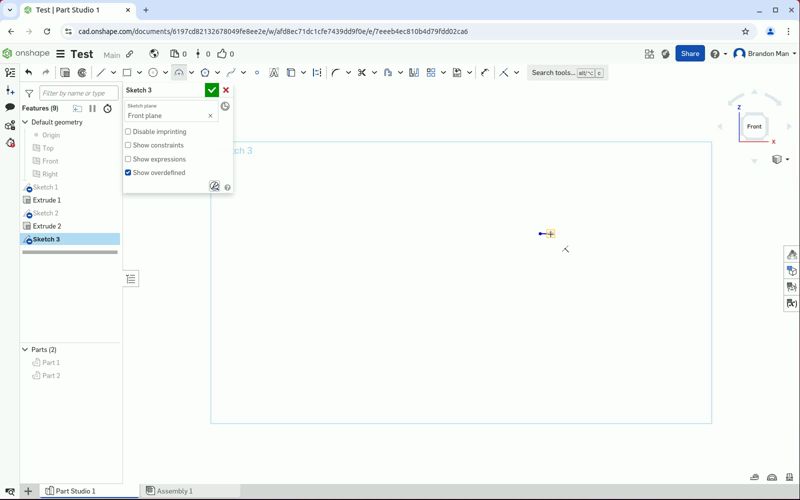
mouse_move(553, 239)
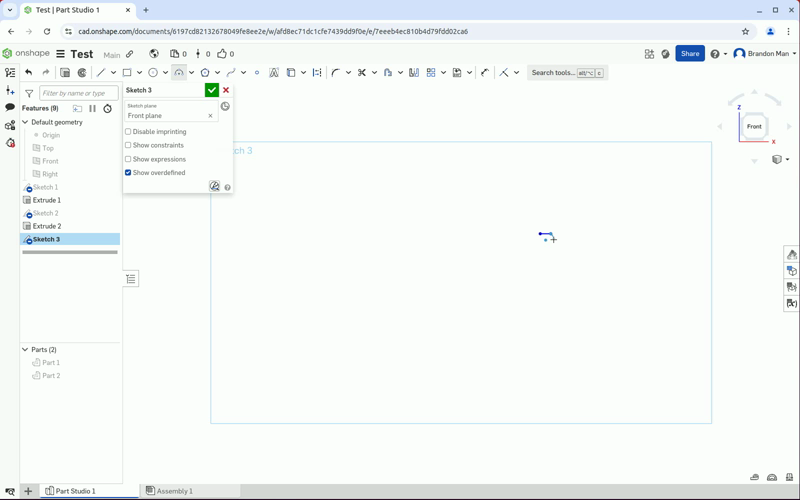
scroll(6)
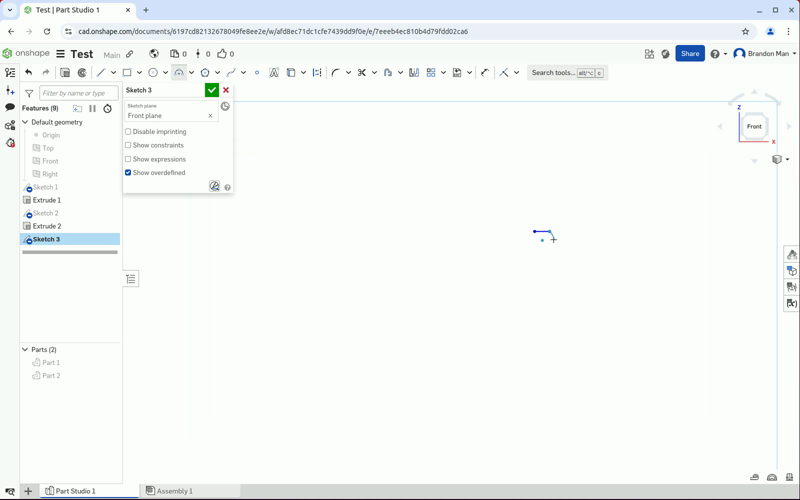
scroll(6)
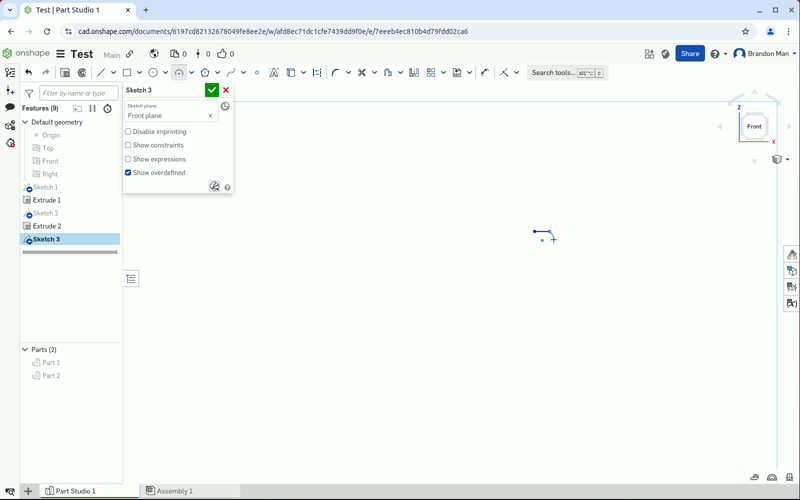
scroll(6)
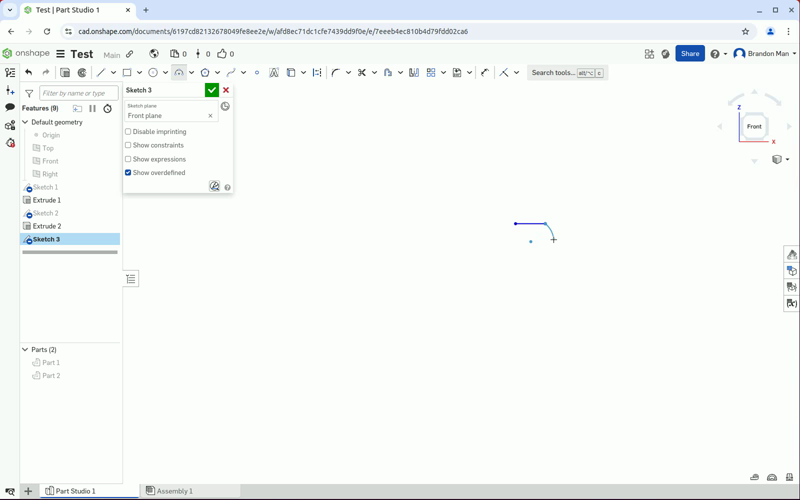
scroll(6)
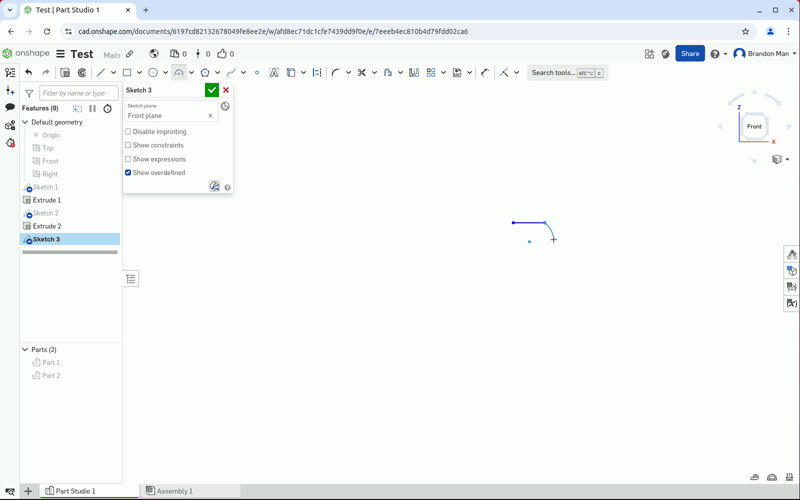
scroll(6)
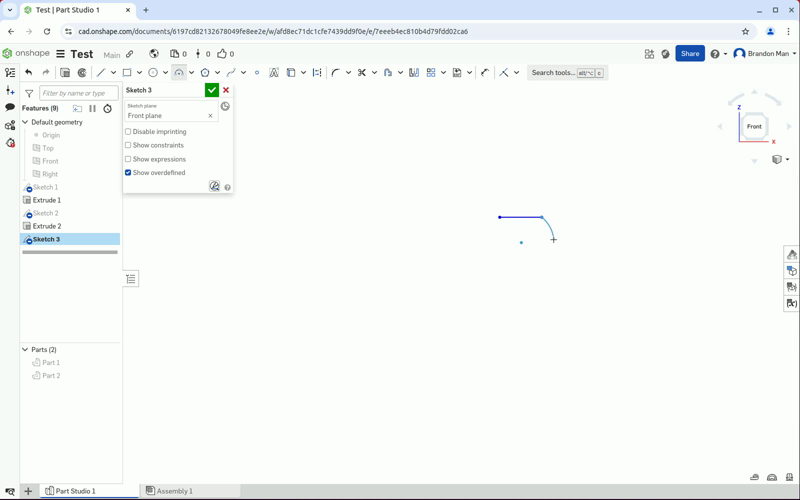
scroll(6)
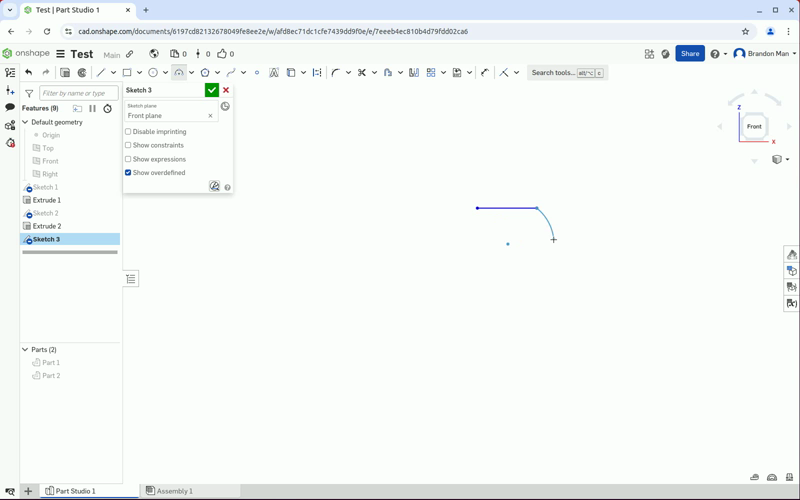
scroll(6)
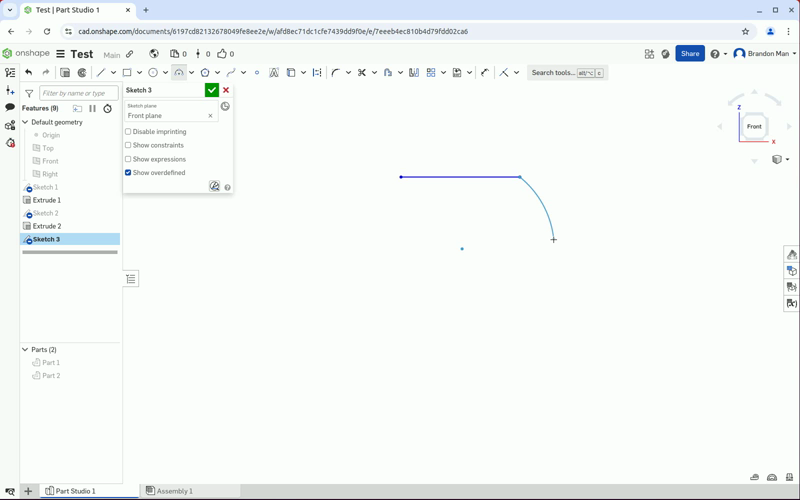
click(553, 239)
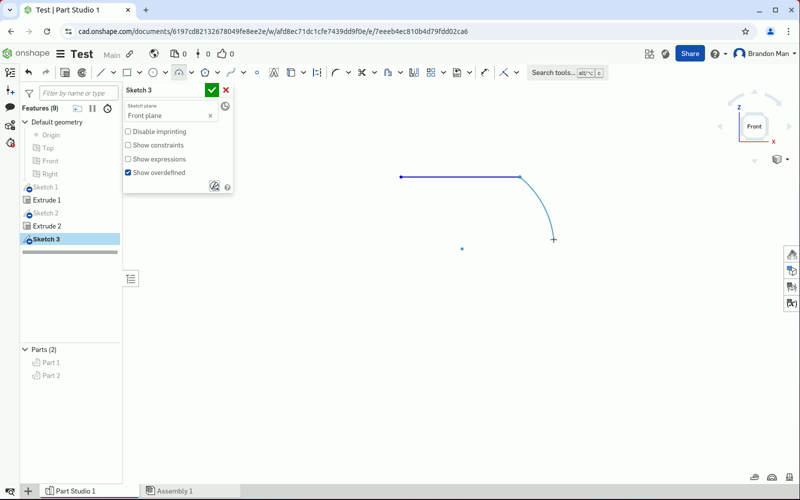
scroll(-6)
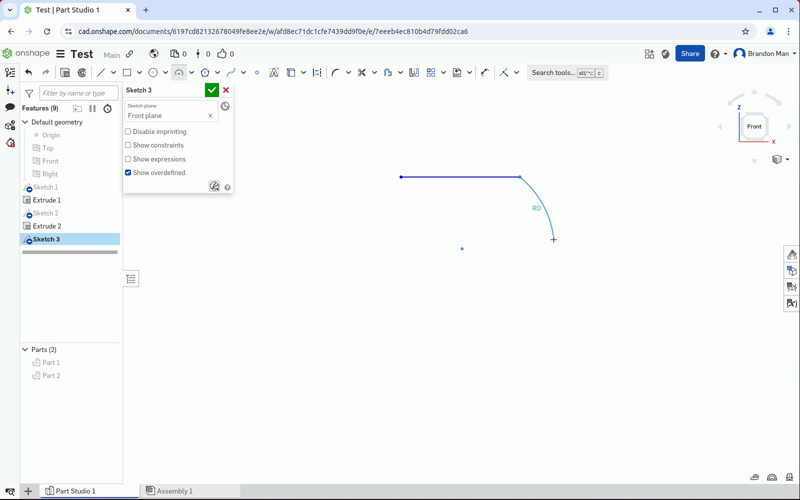
scroll(-6)
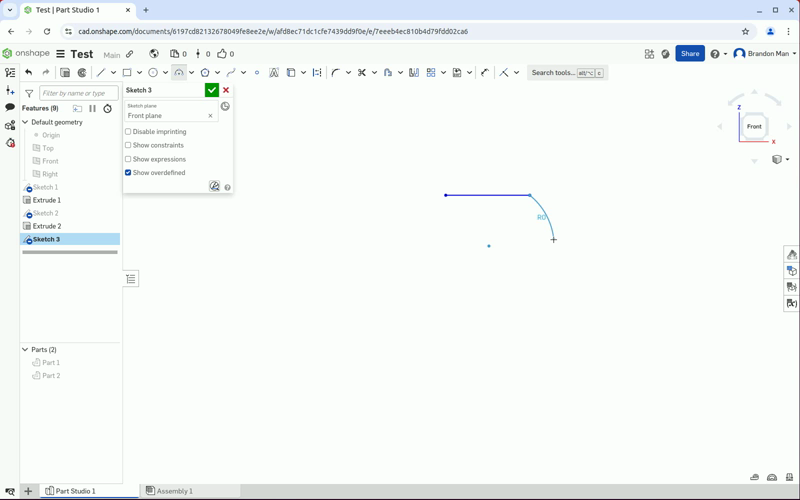
scroll(-6)
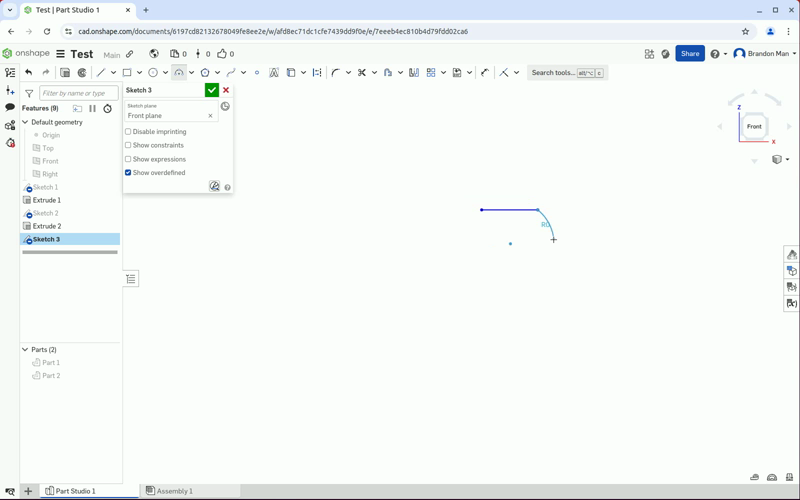
scroll(-6)
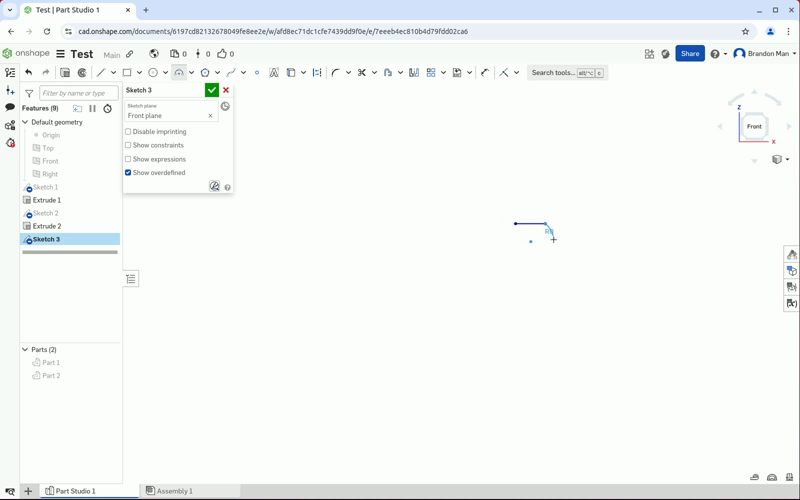
scroll(-6)
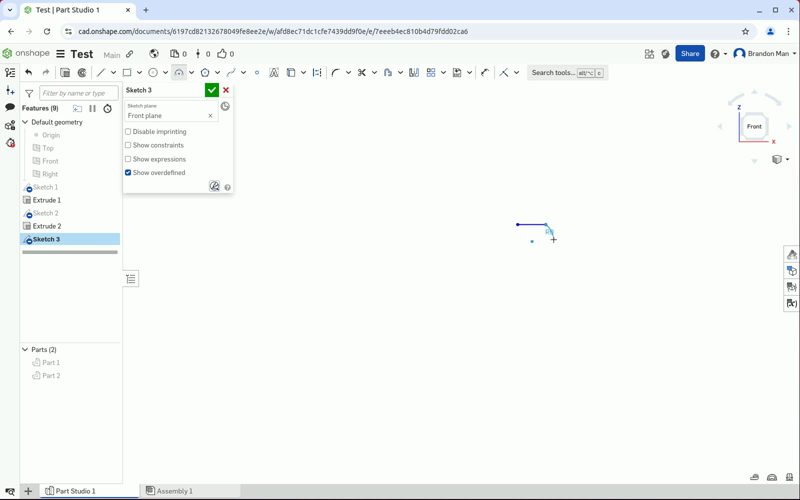
scroll(-6)
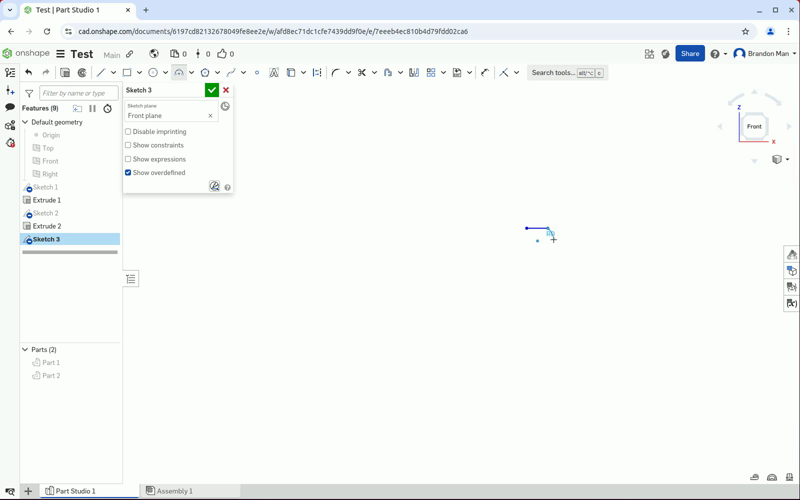
scroll(-6)
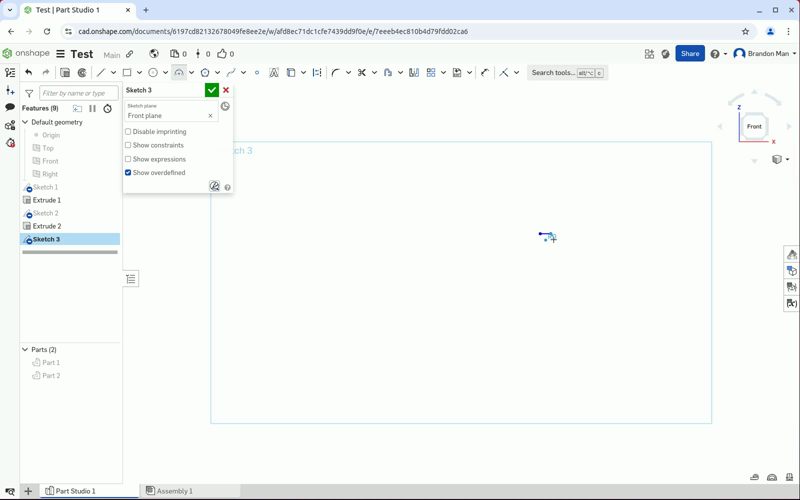
mouse_move(562, 230)
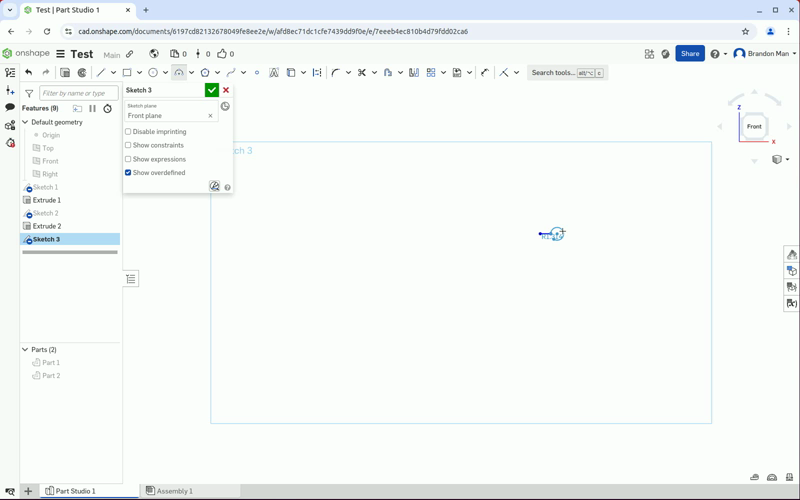
scroll(6)
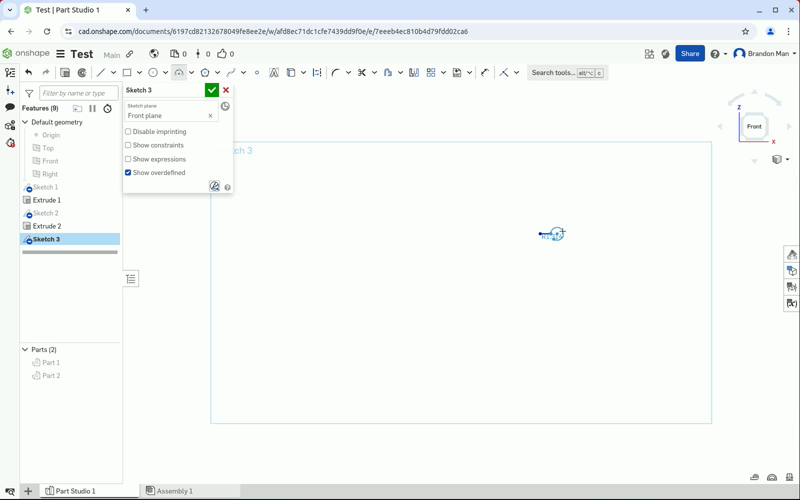
scroll(6)
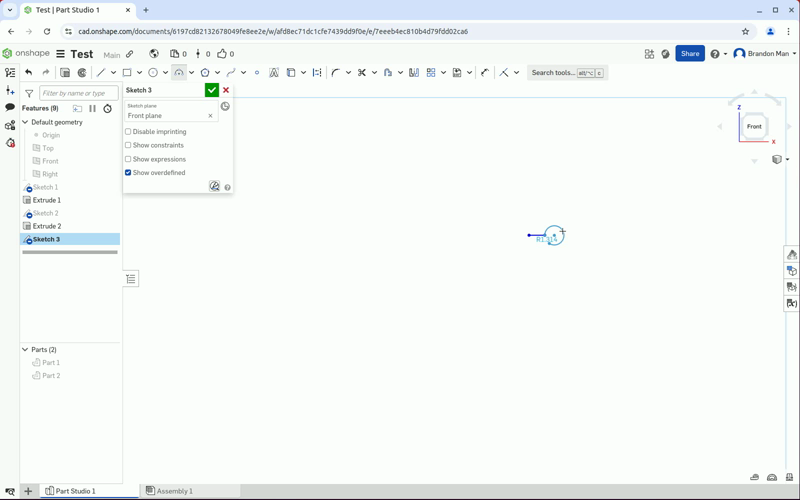
scroll(6)
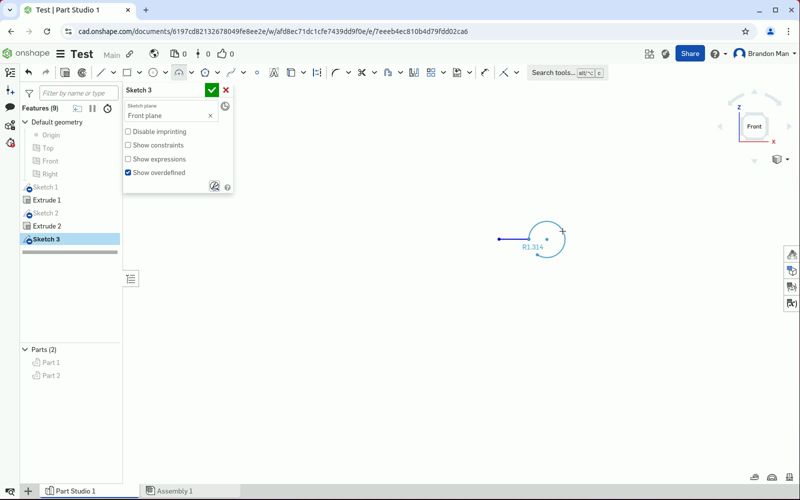
scroll(6)
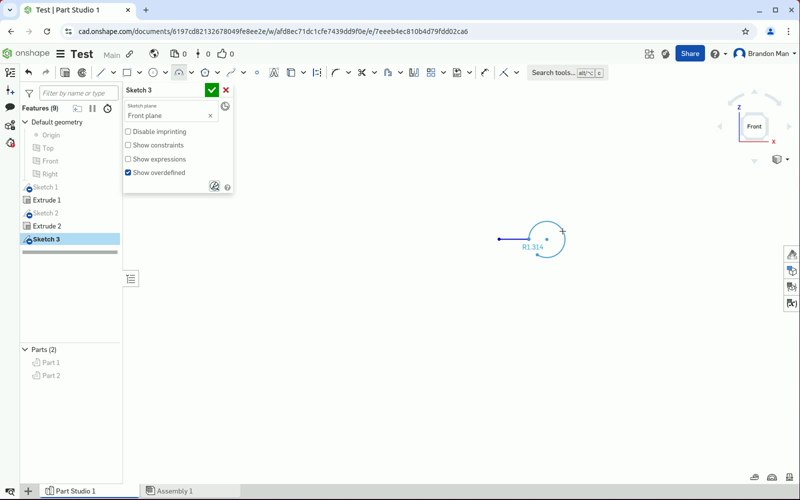
scroll(6)
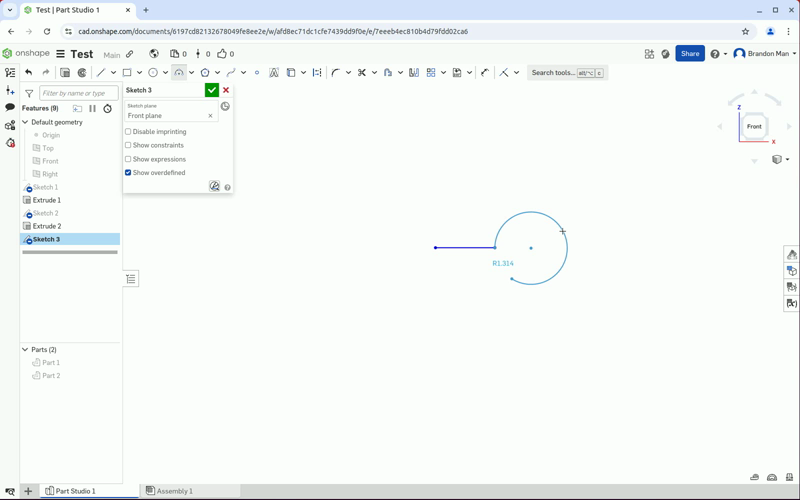
scroll(6)
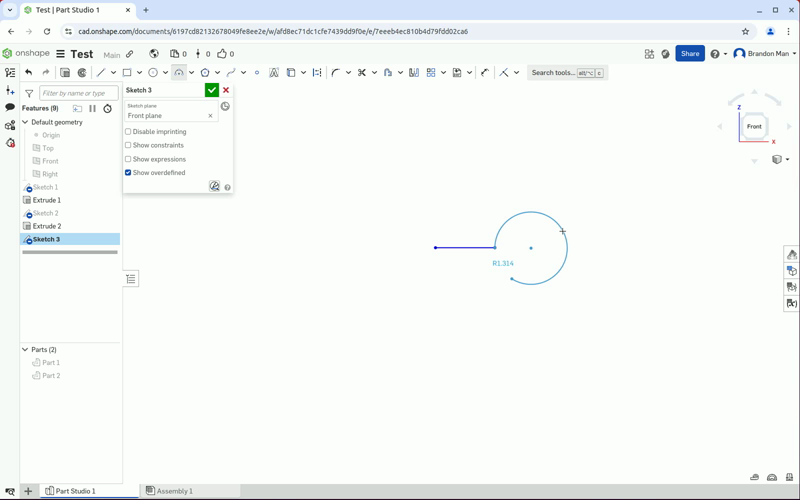
scroll(6)
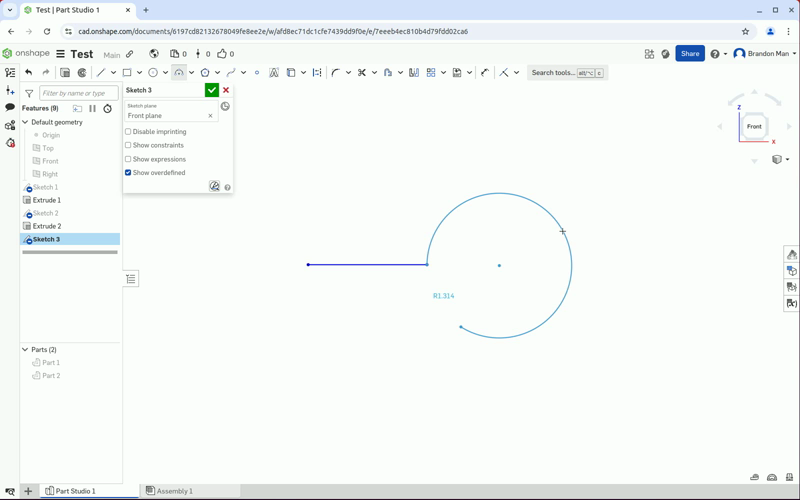
click(562, 230)
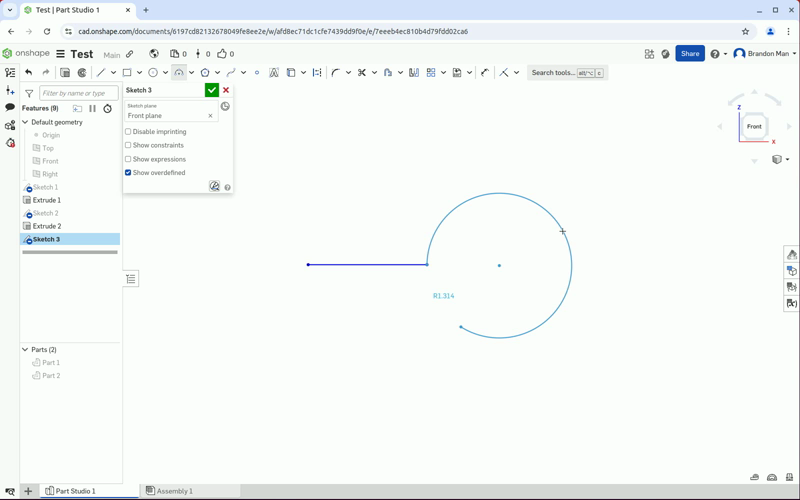
scroll(-6)
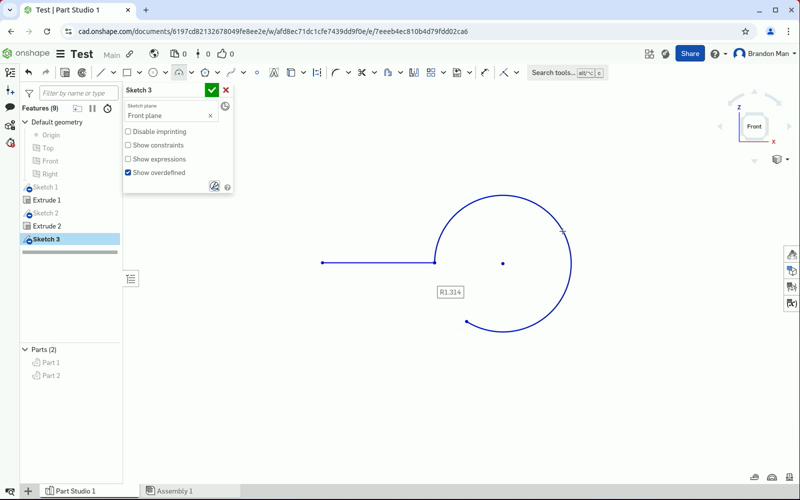
scroll(-6)
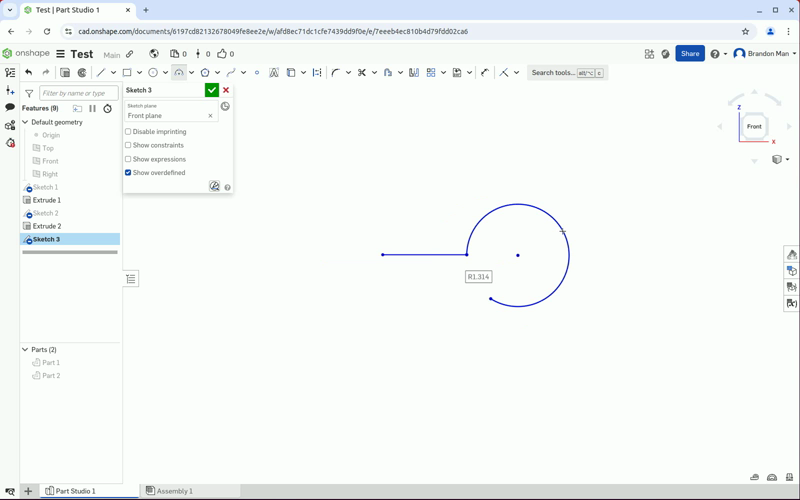
scroll(-6)
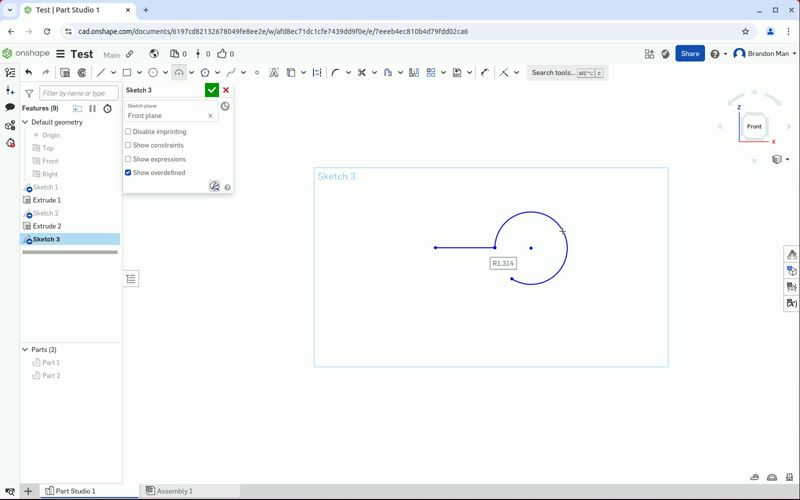
scroll(-6)
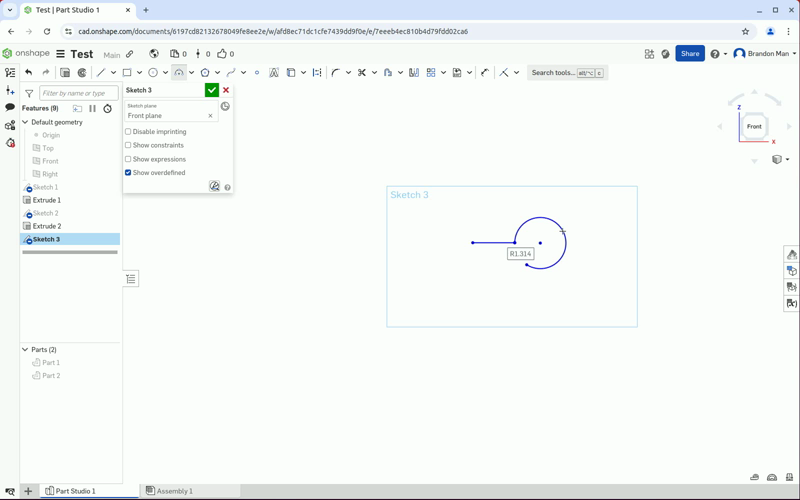
scroll(-6)
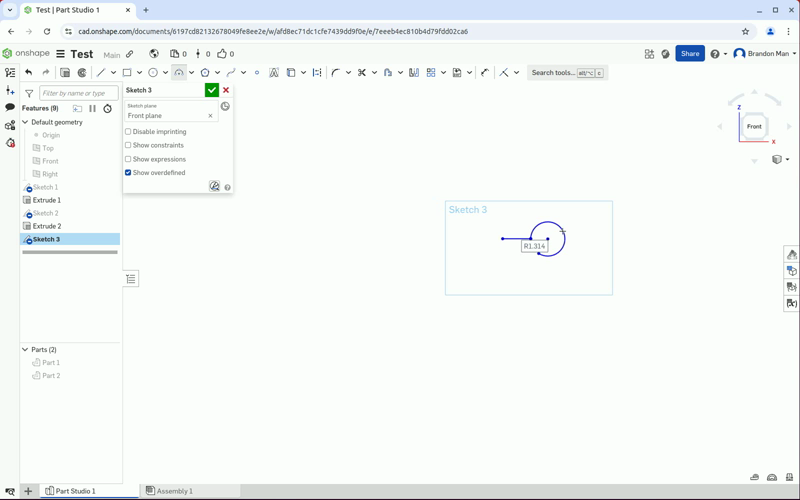
scroll(-6)
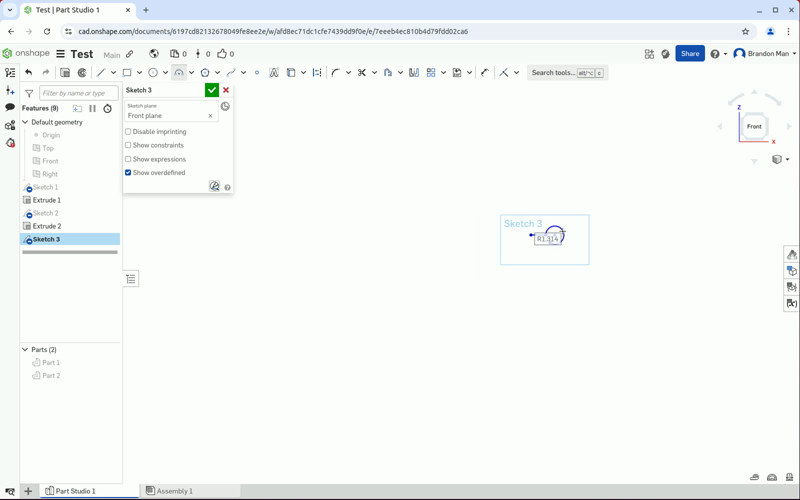
scroll(-6)
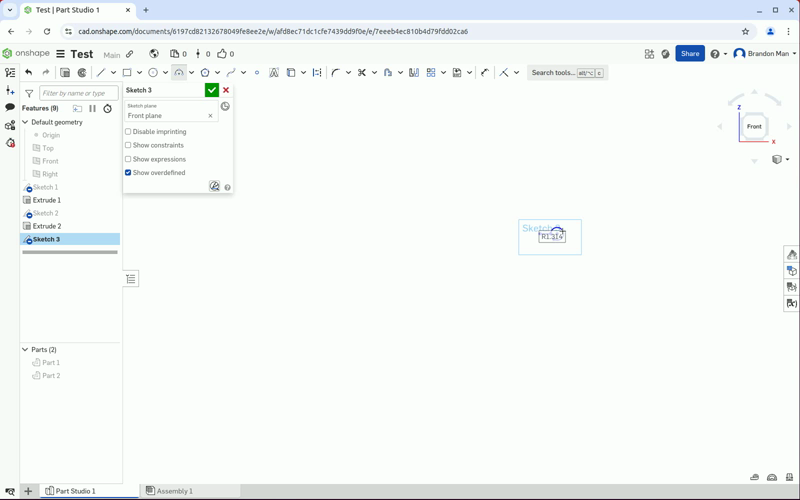
key_up(shift)
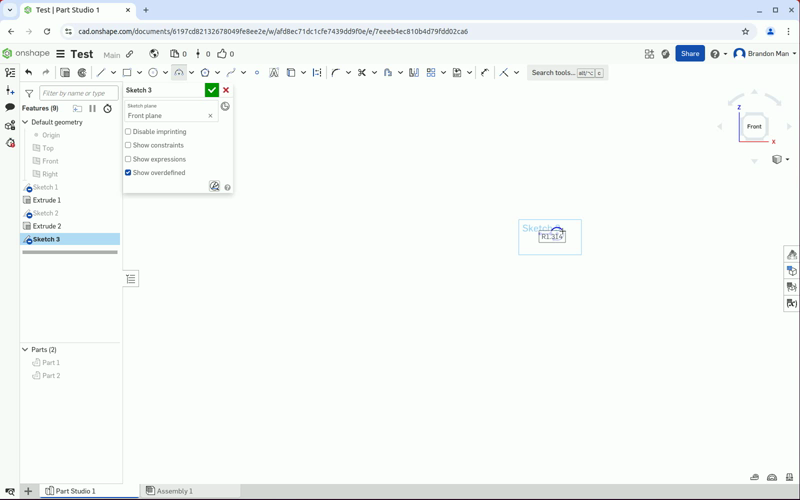
key(esc)
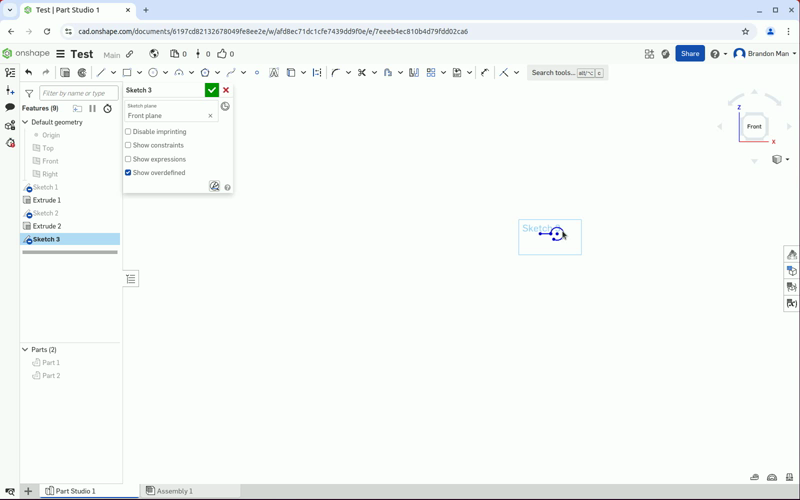
key(l)
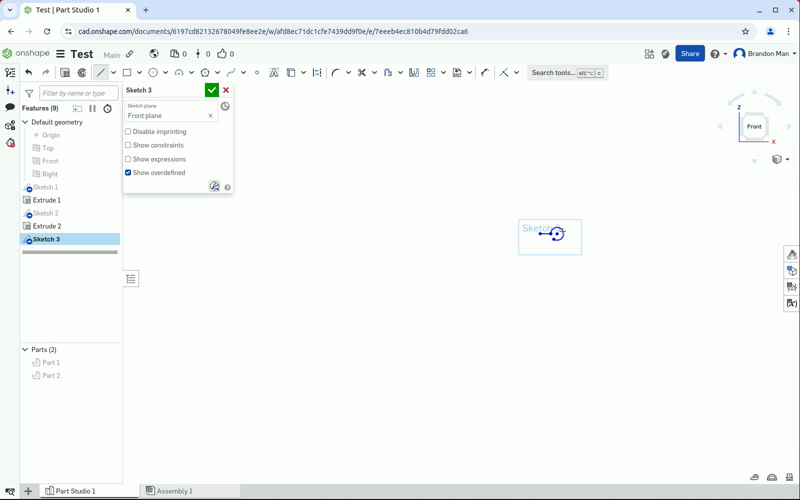
mouse_move(553, 239)
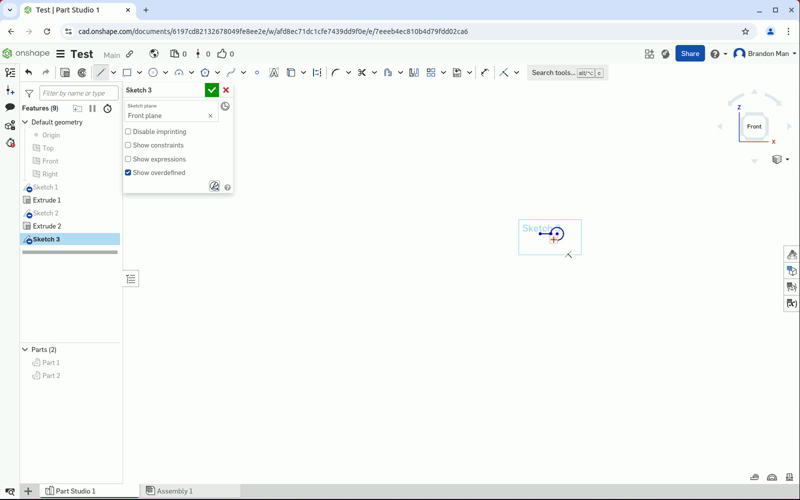
click(553, 239)
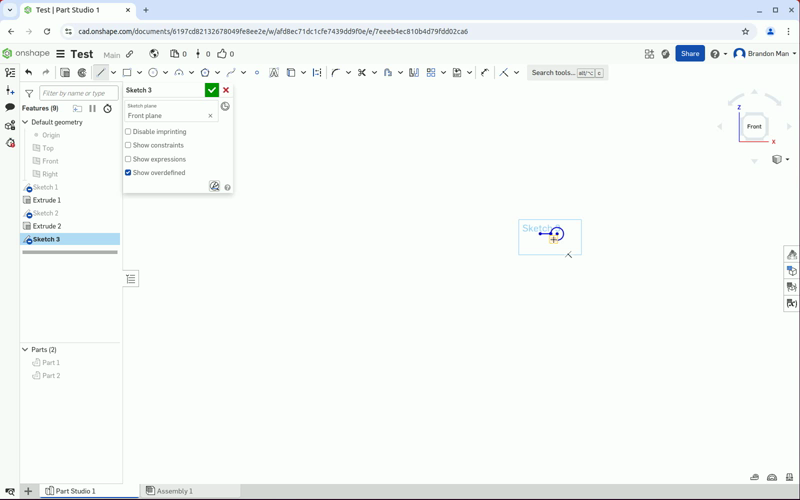
key_down(shift)
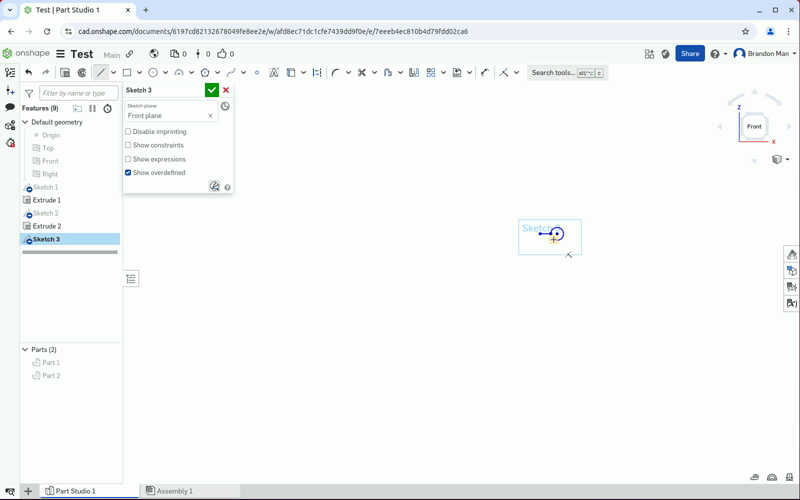
mouse_move(583, 239)
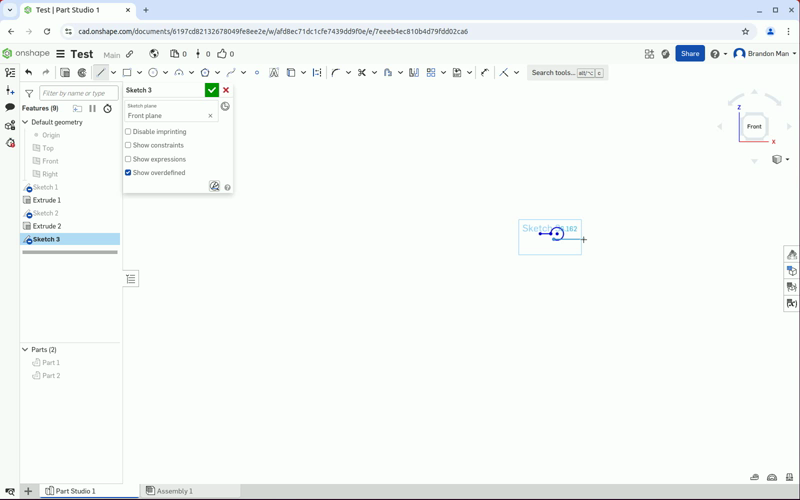
mouse_move(549, 248)
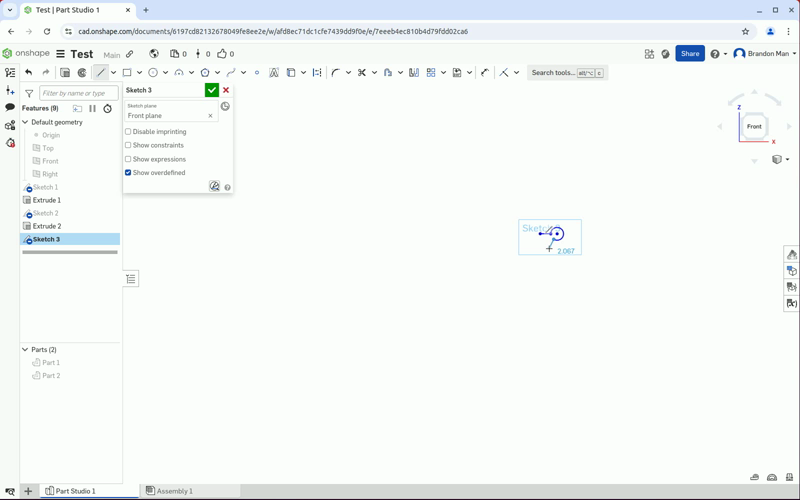
click(549, 248)
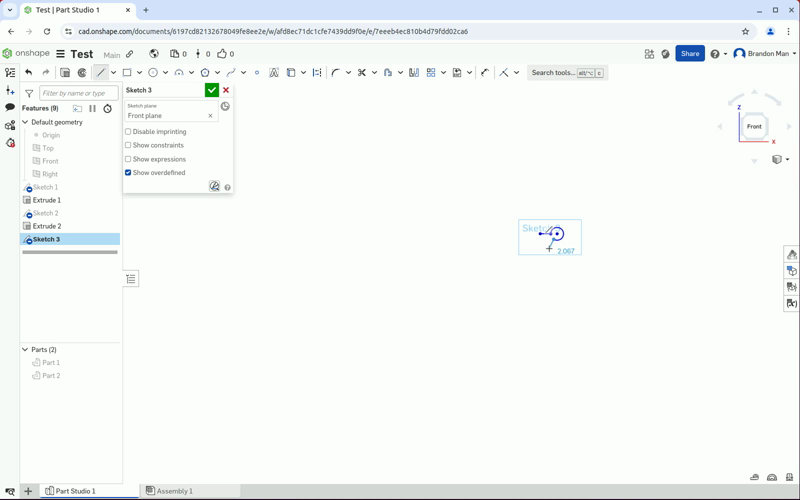
key_up(shift)
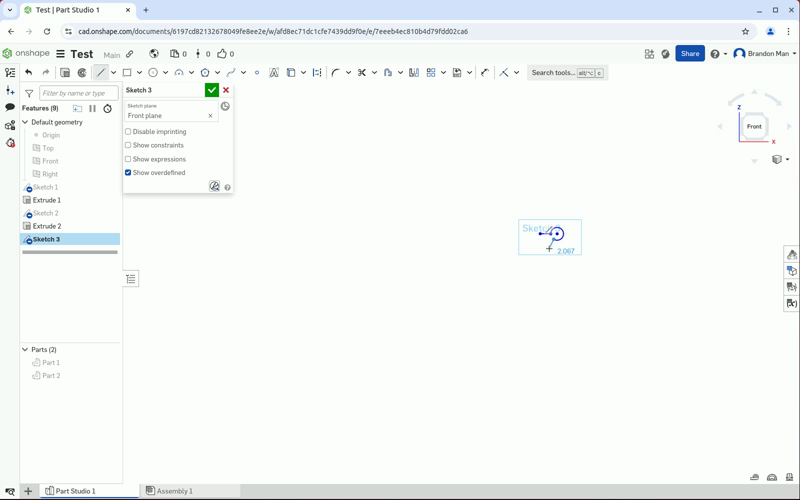
key(esc)
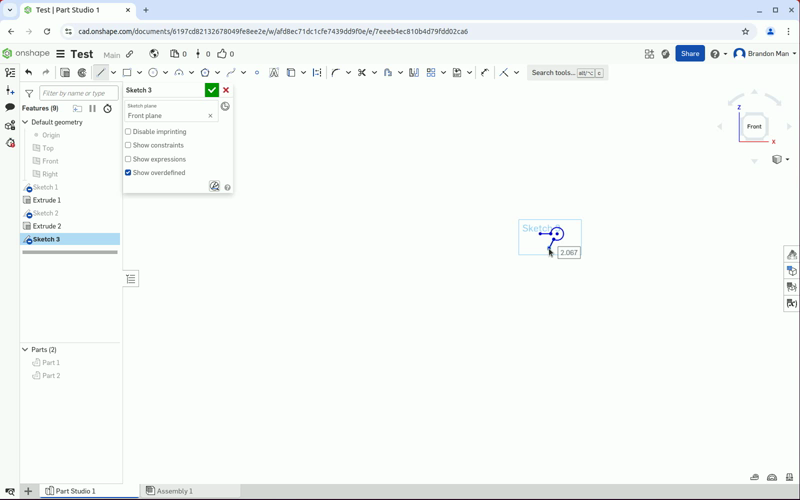
key(a)
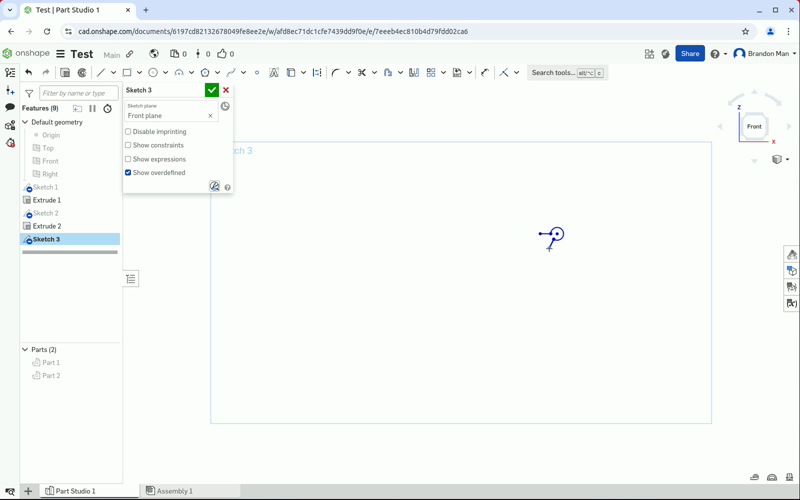
mouse_move(549, 248)
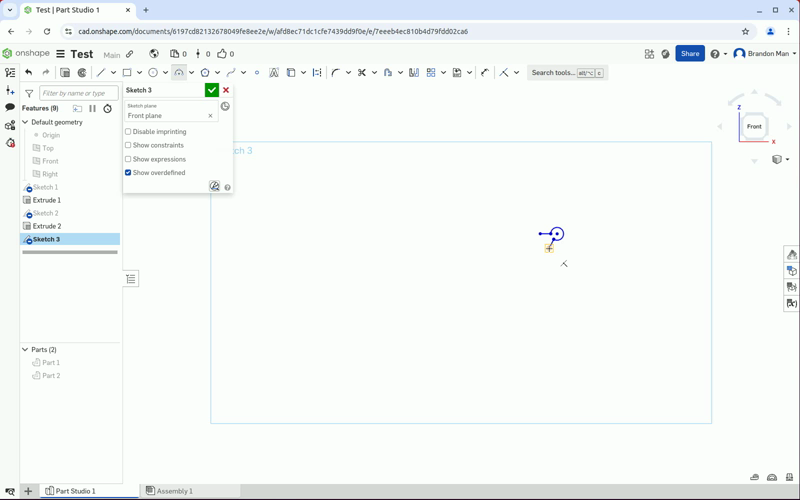
click(549, 248)
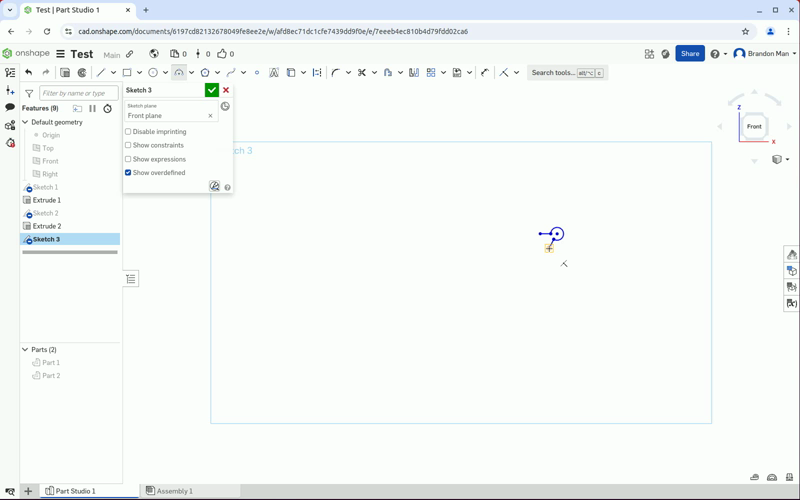
mouse_move(540, 233)
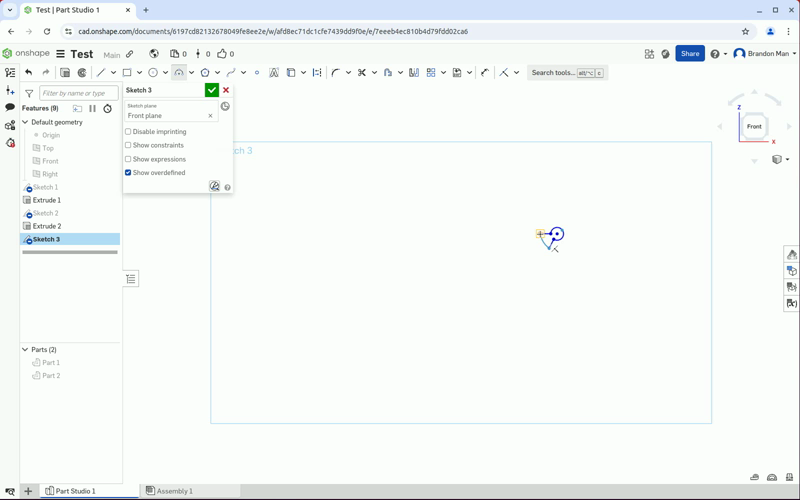
click(540, 233)
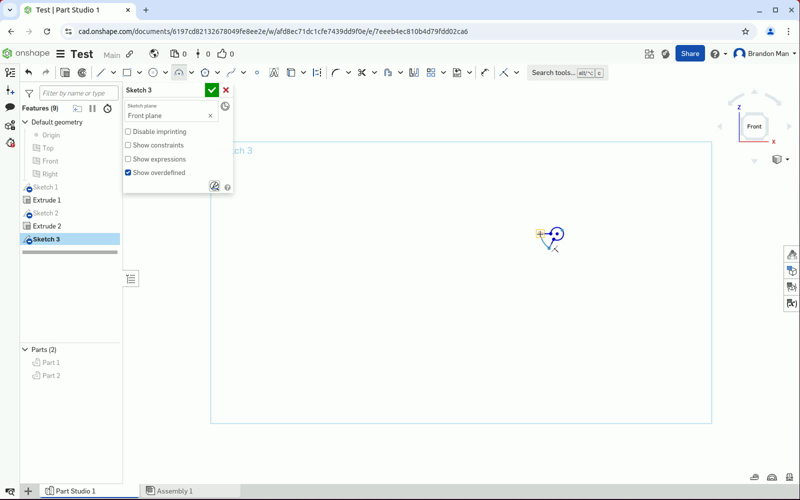
key_down(shift)
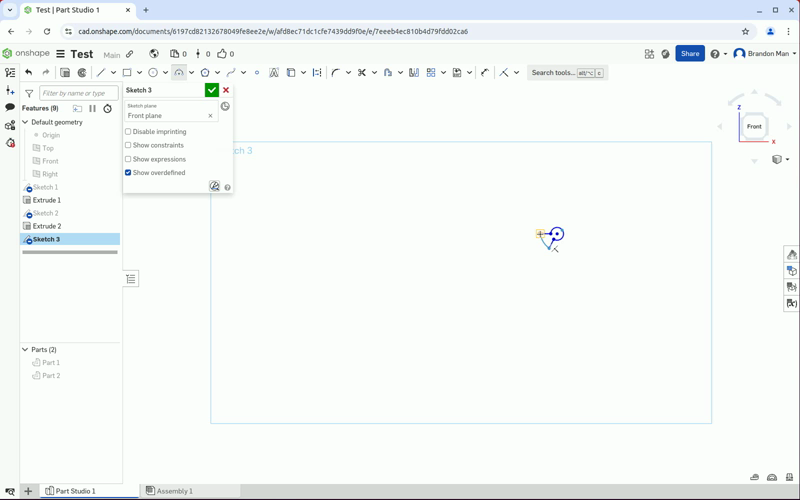
mouse_move(571, 225)
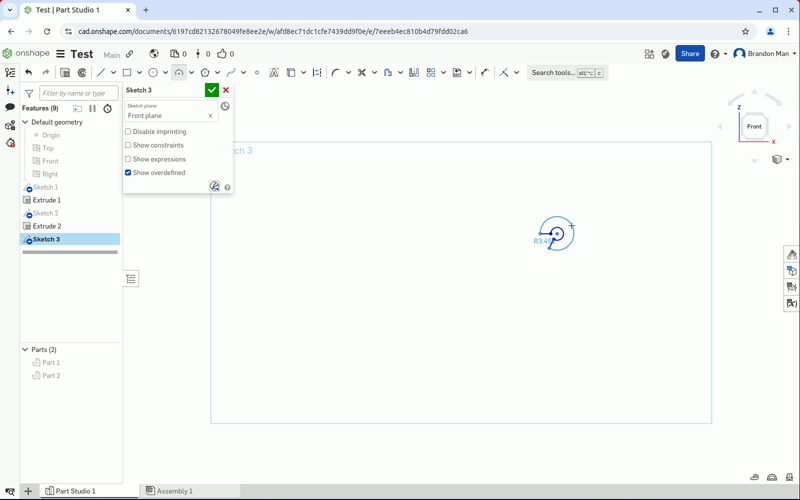
click(571, 225)
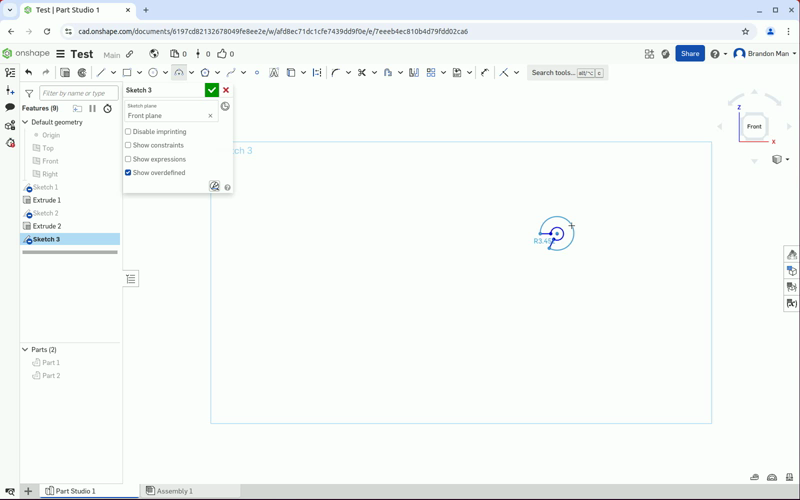
key_up(shift)
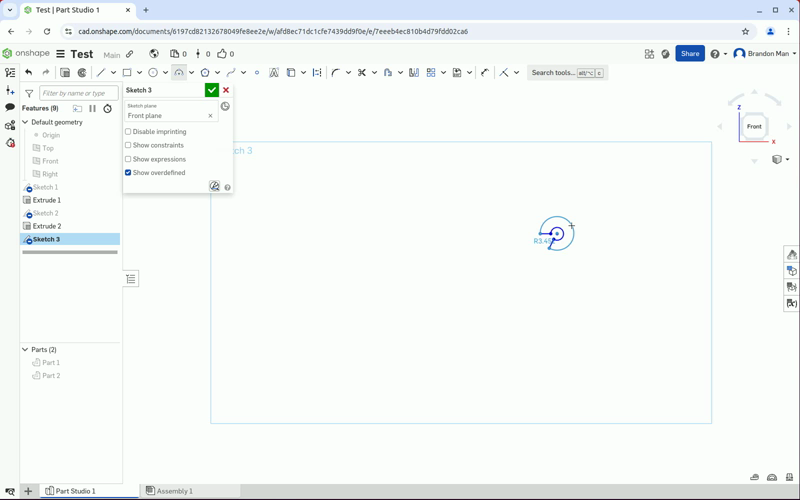
key(esc)
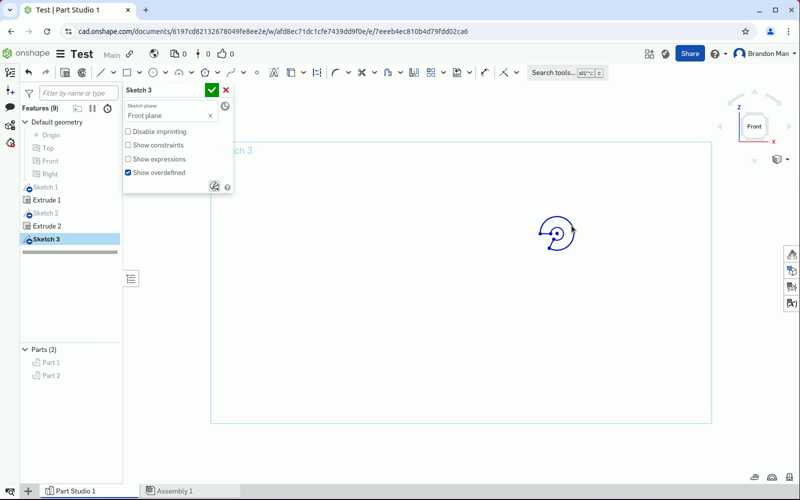
mouse_move(566, 226)
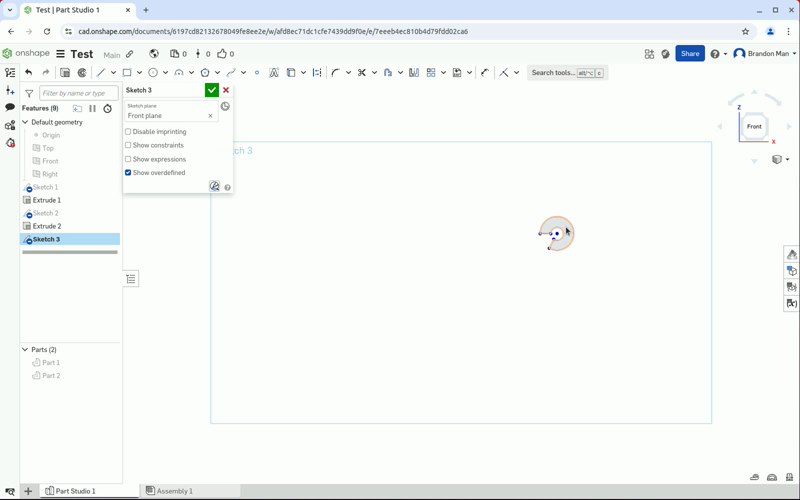
scroll(6)
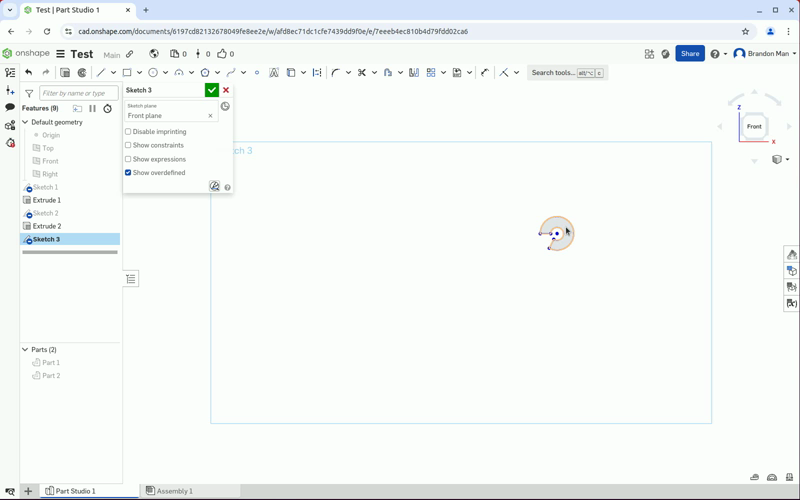
scroll(6)
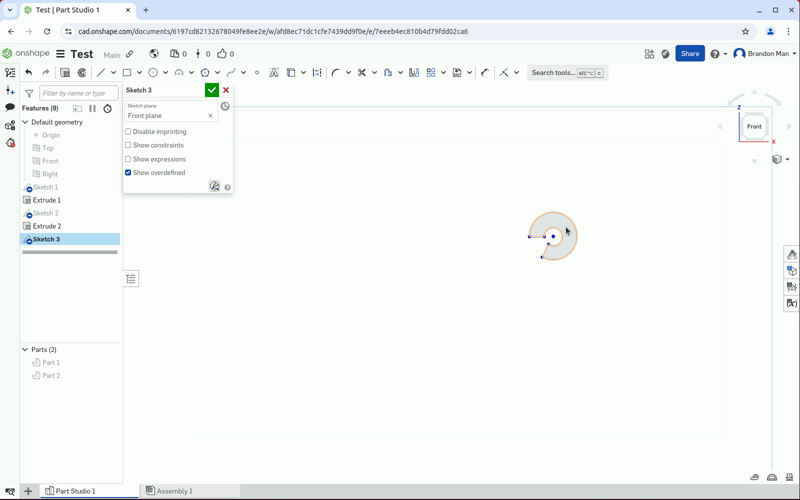
scroll(6)
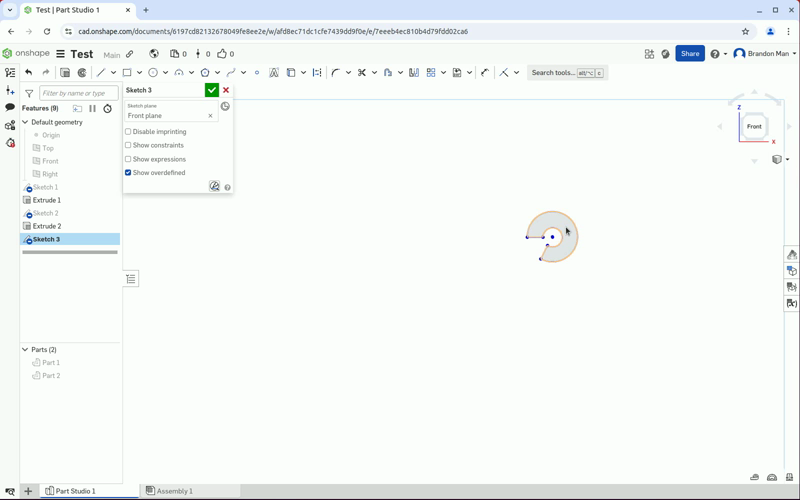
scroll(6)
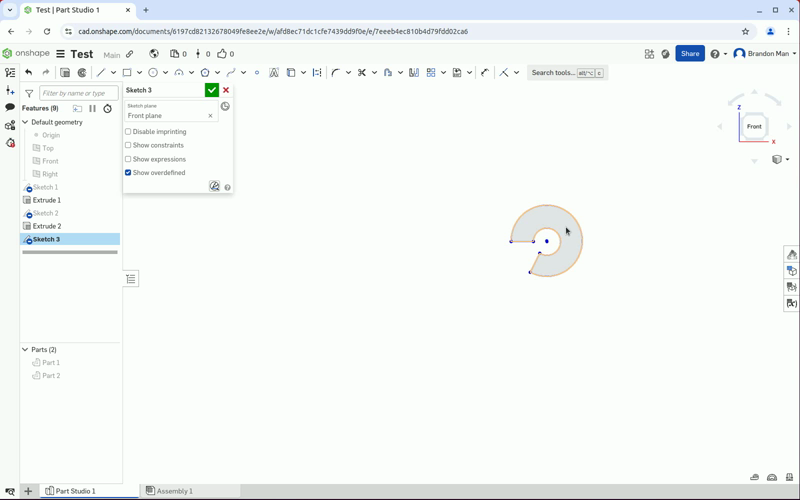
scroll(6)
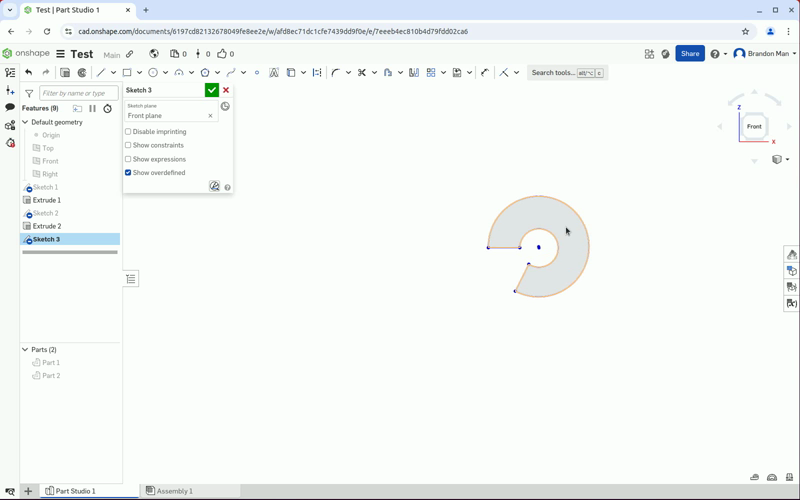
scroll(6)
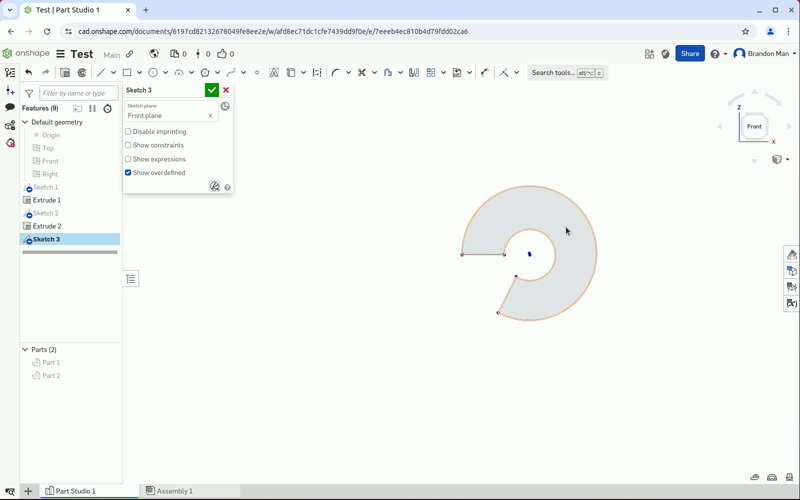
scroll(6)
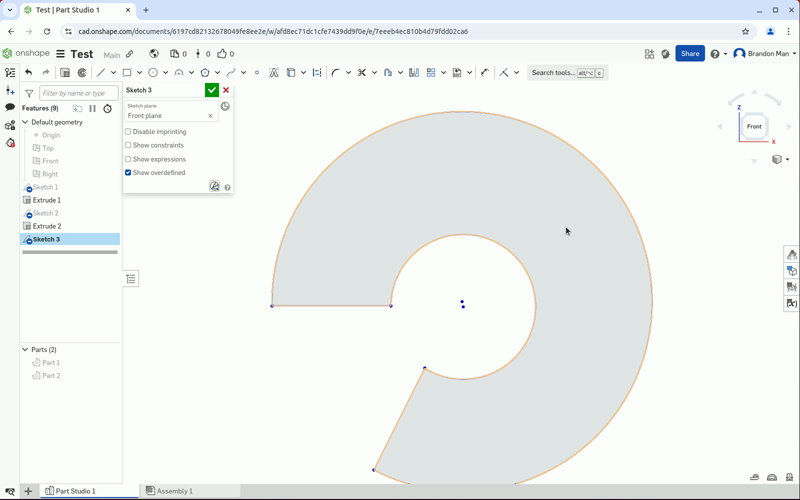
click(566, 226)
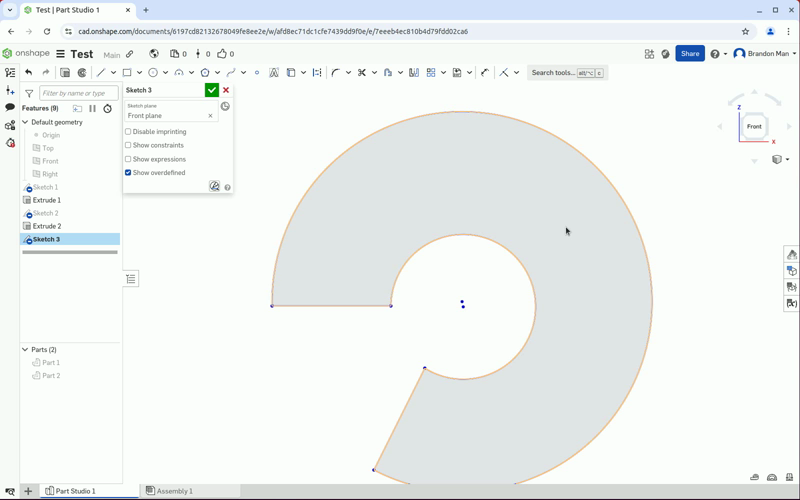
scroll(-6)
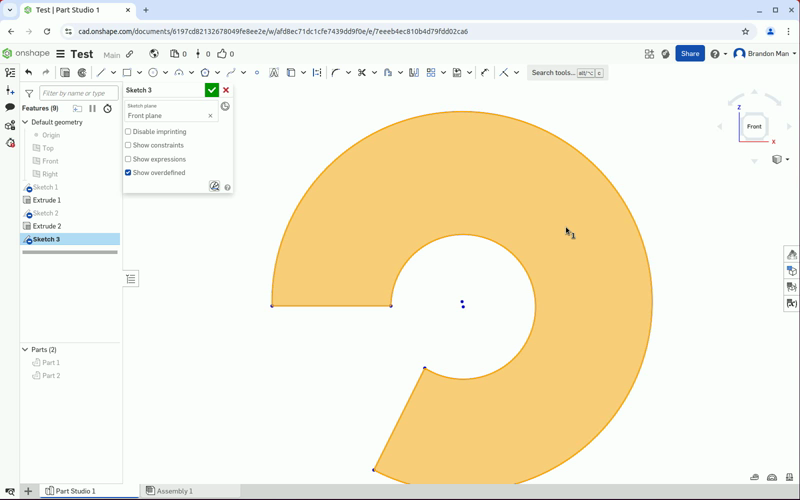
scroll(-6)
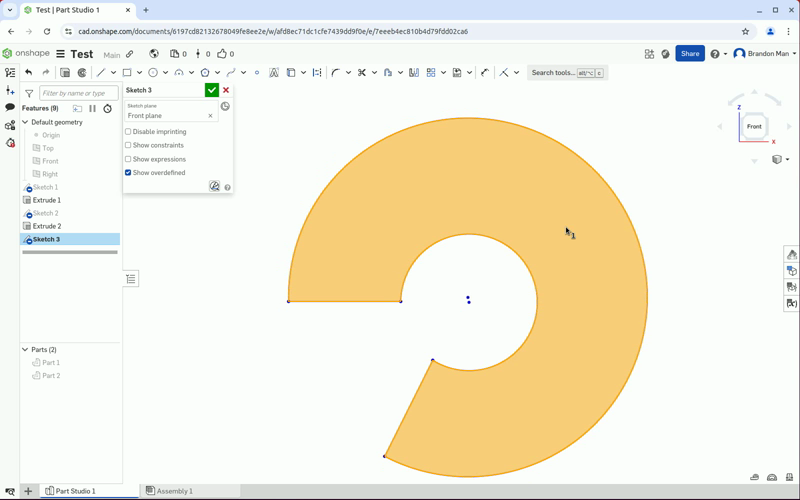
scroll(-6)
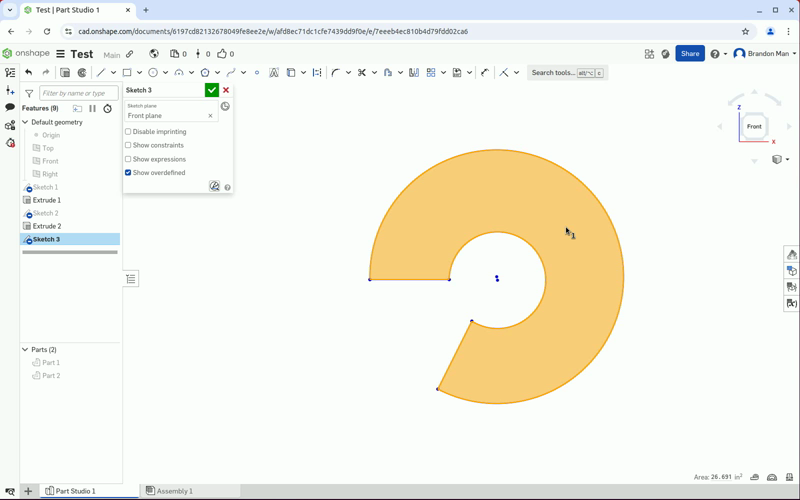
scroll(-6)
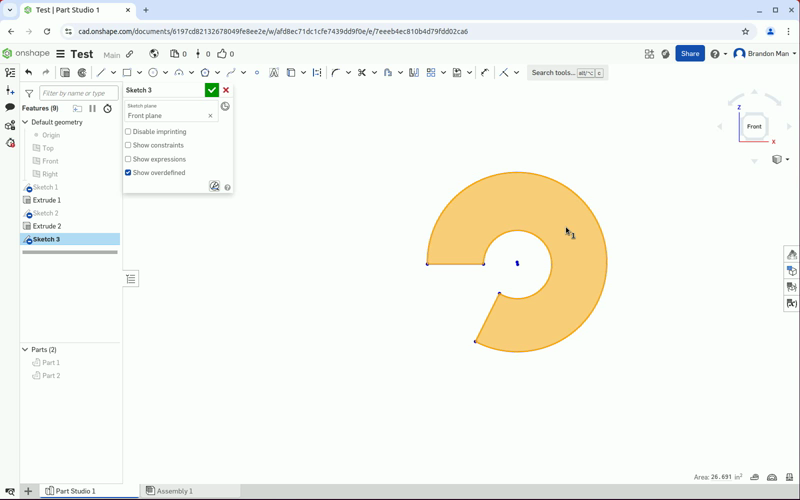
scroll(-6)
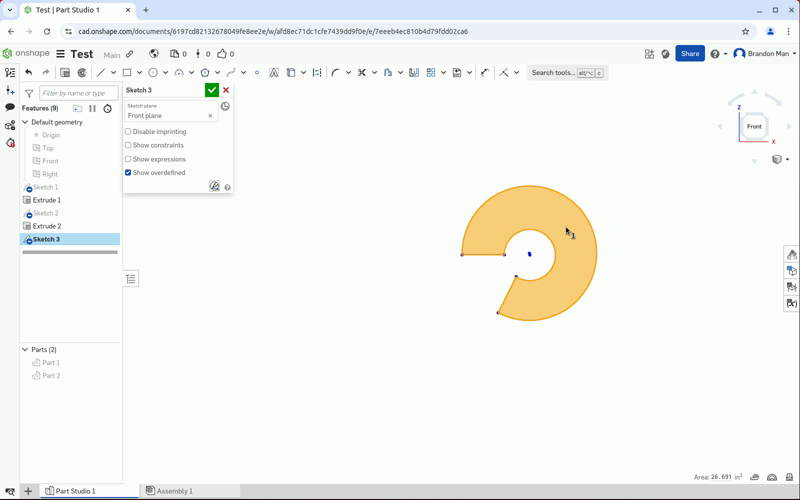
scroll(-6)
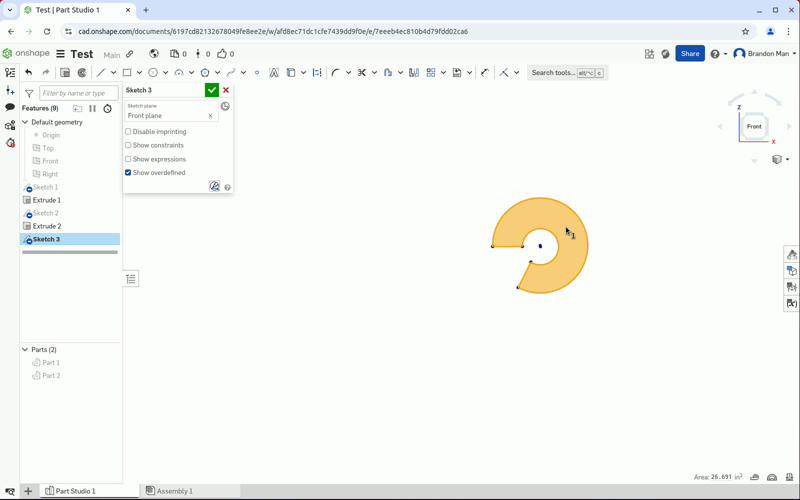
scroll(-6)
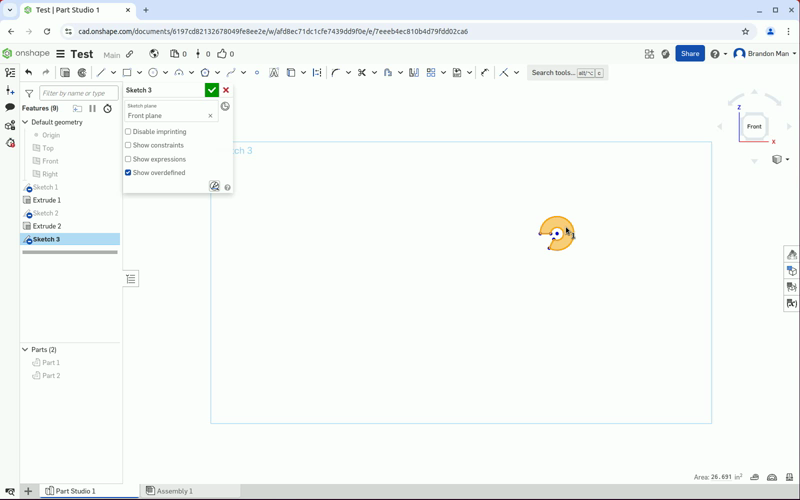
mouse_move(73, 352)
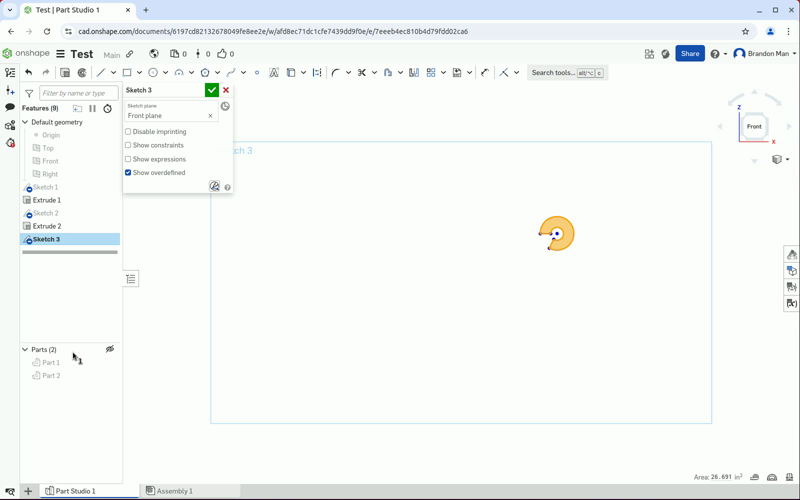
key(shift+y)
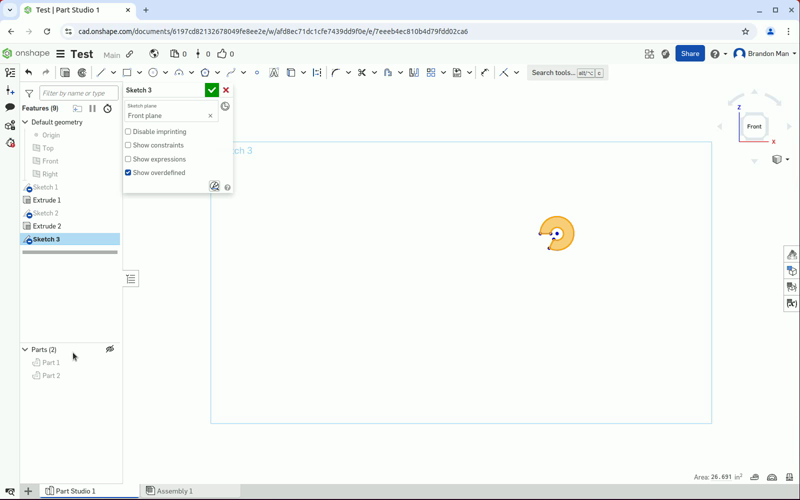
key(shift+e)
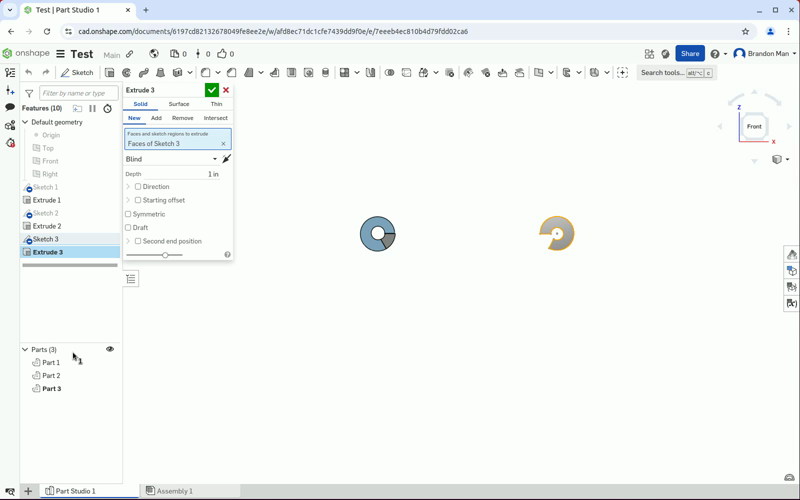
mouse_move(143, 106)
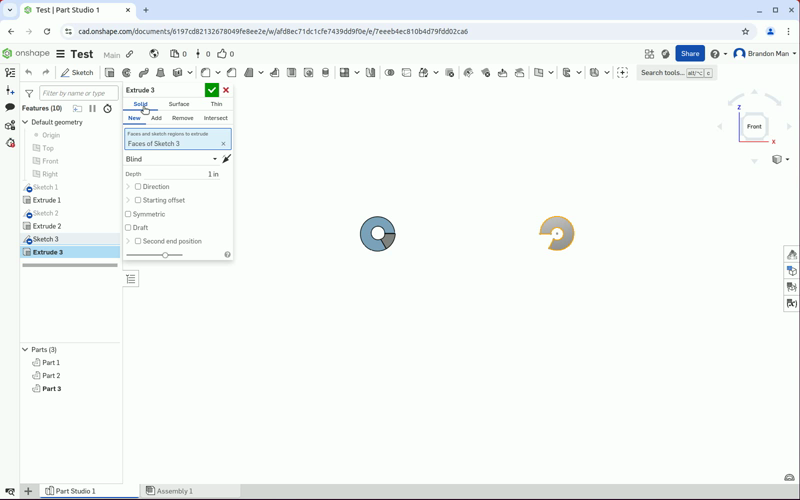
click(143, 106)
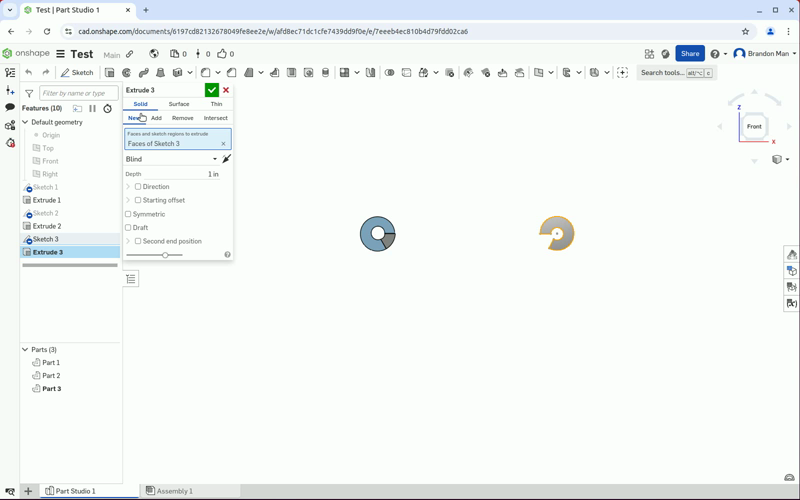
mouse_move(137, 120)
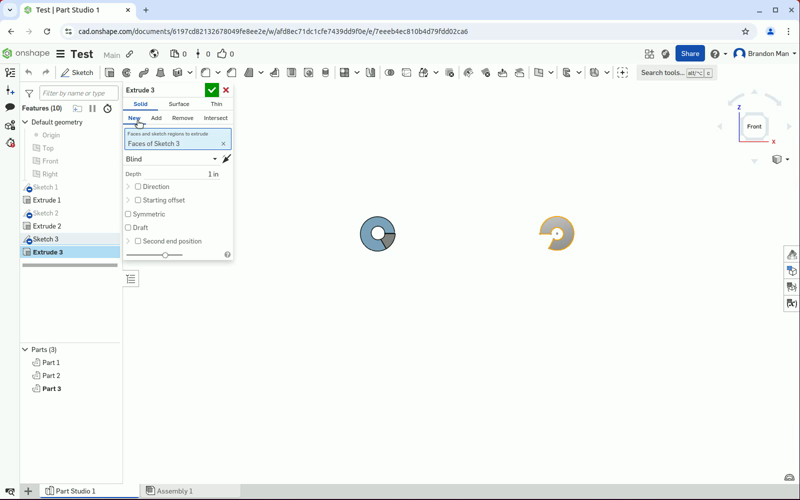
click(137, 120)
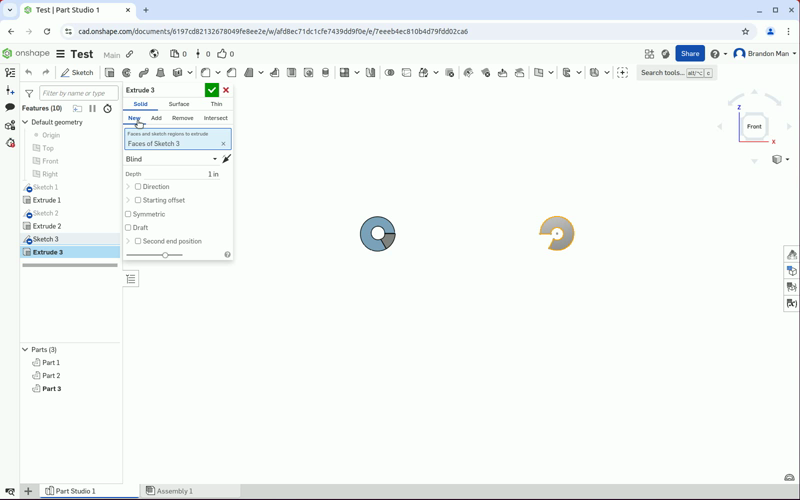
key(tab, 4)
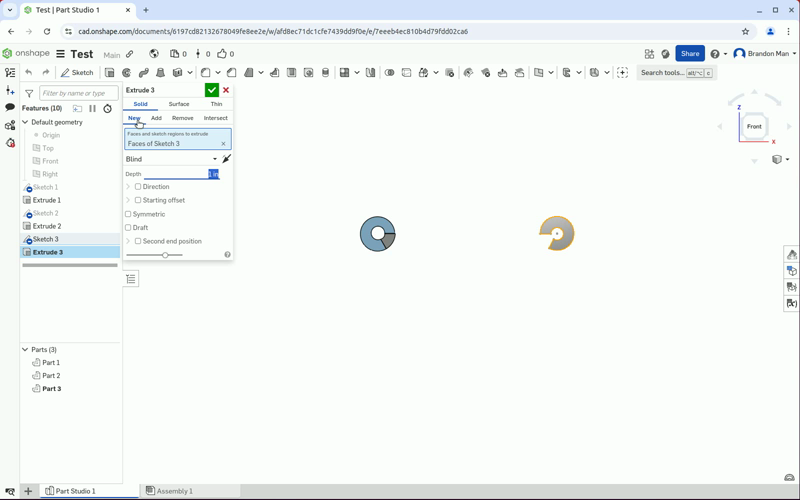
text(10.592)
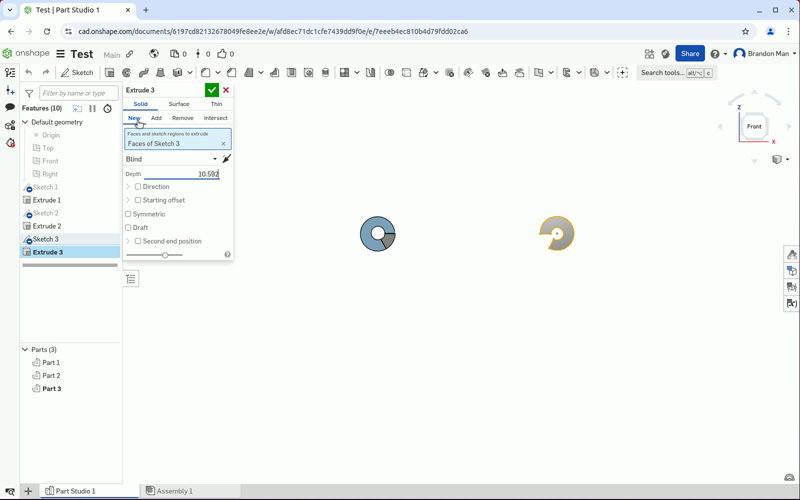
key(tab, 3)
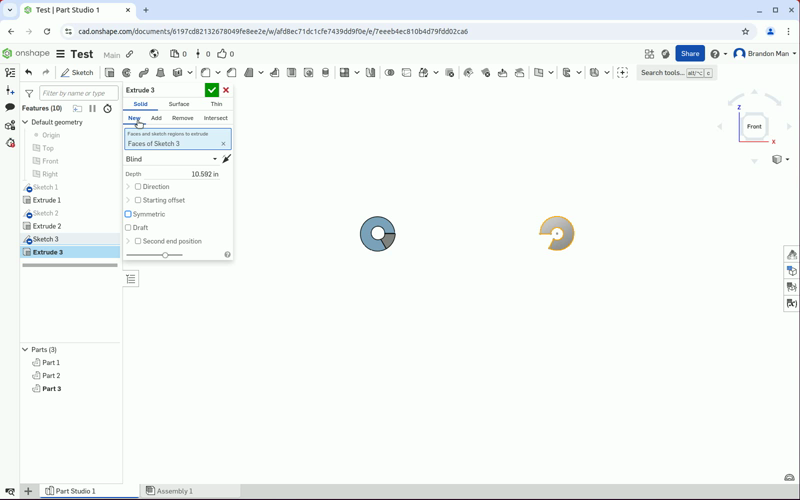
key(space)
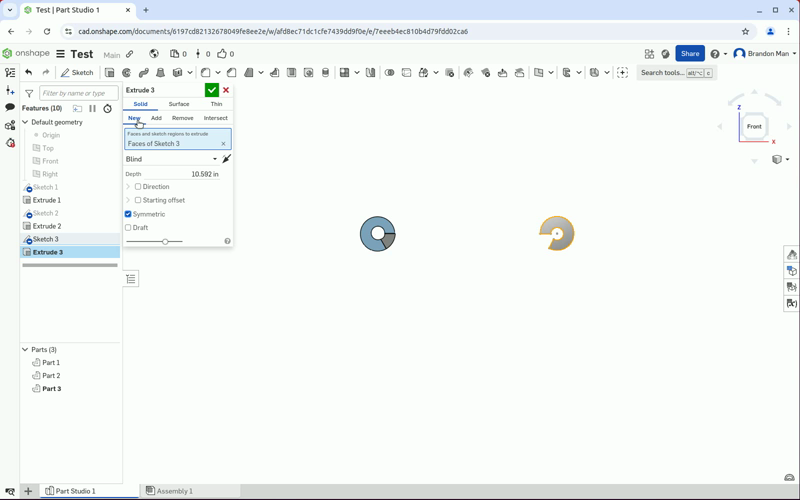
key(enter)
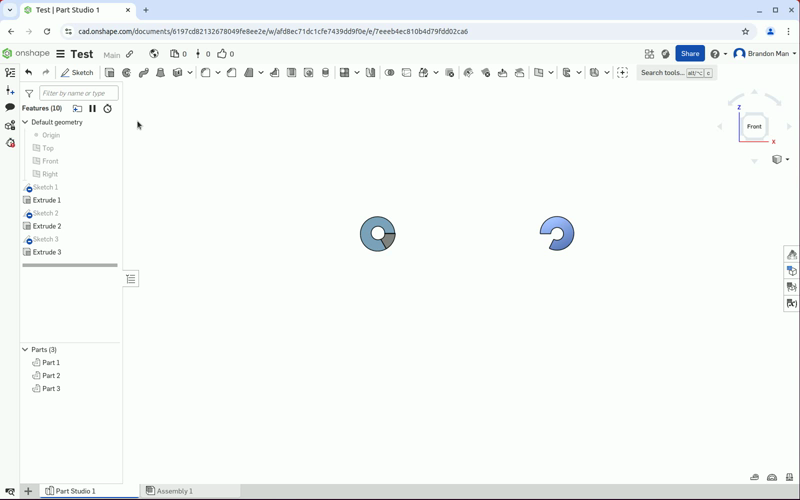
key(shift+h)
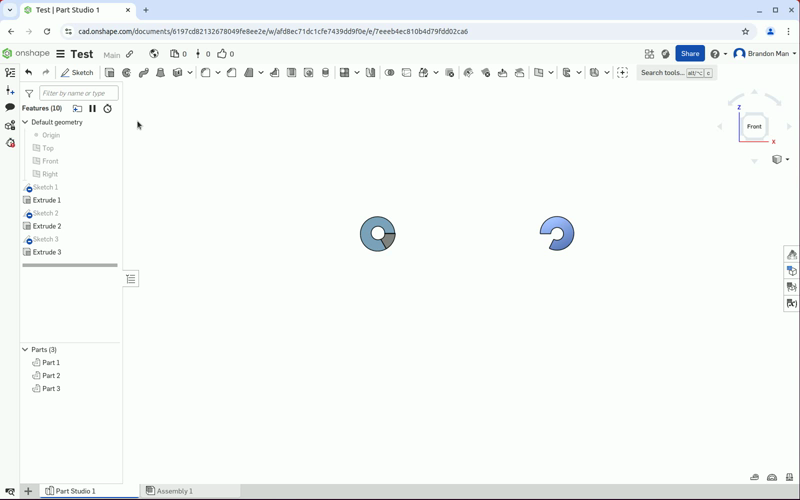
key(shift+h)
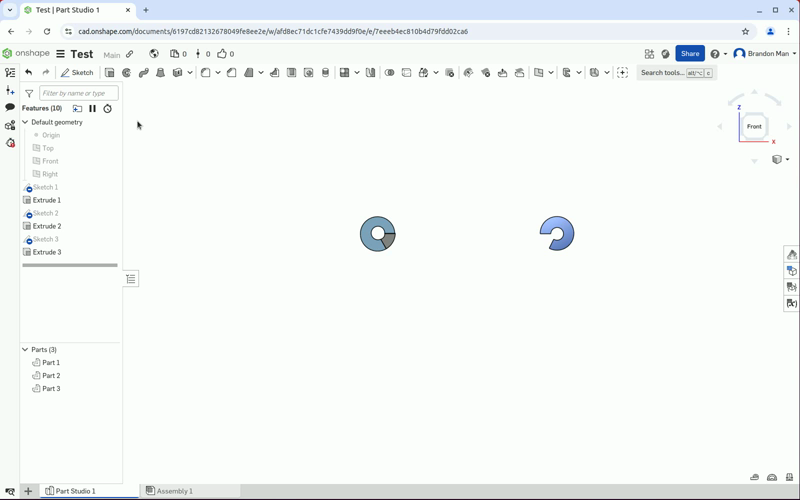
mouse_move(73, 189)
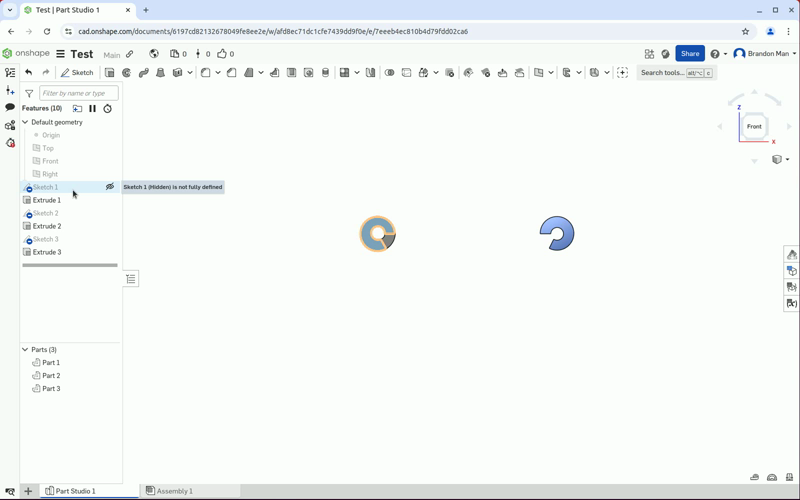
click(73, 189)
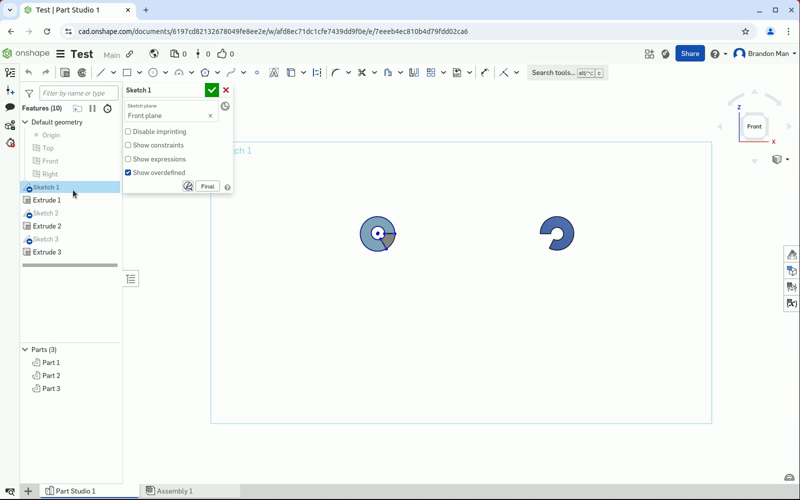
mouse_move(229, 92)
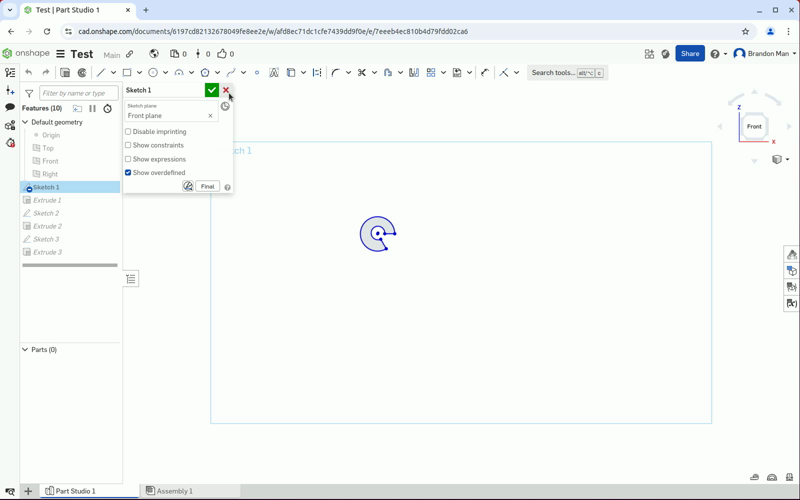
click(229, 92)
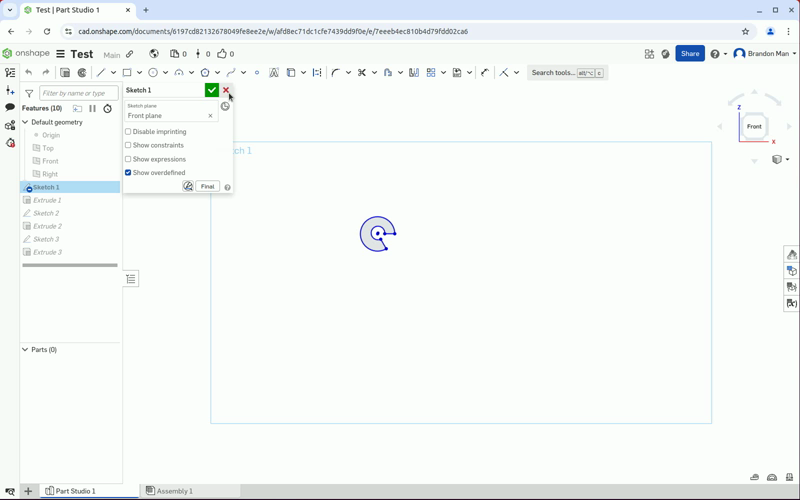
key(shift+s)
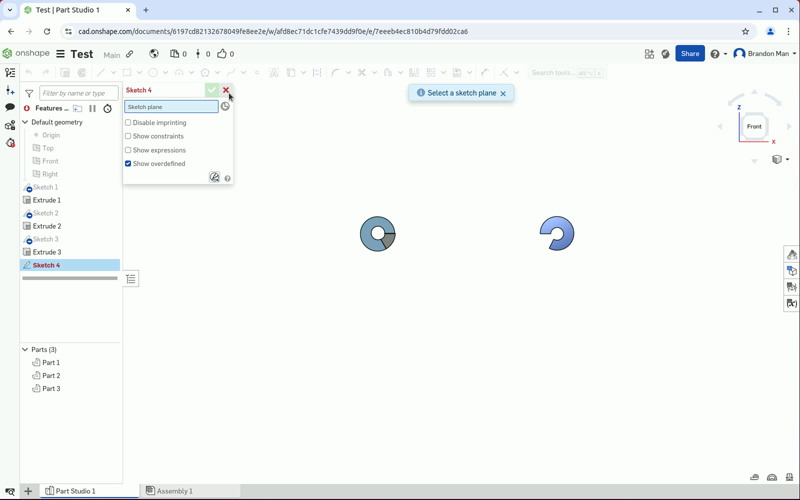
mouse_move(73, 163)
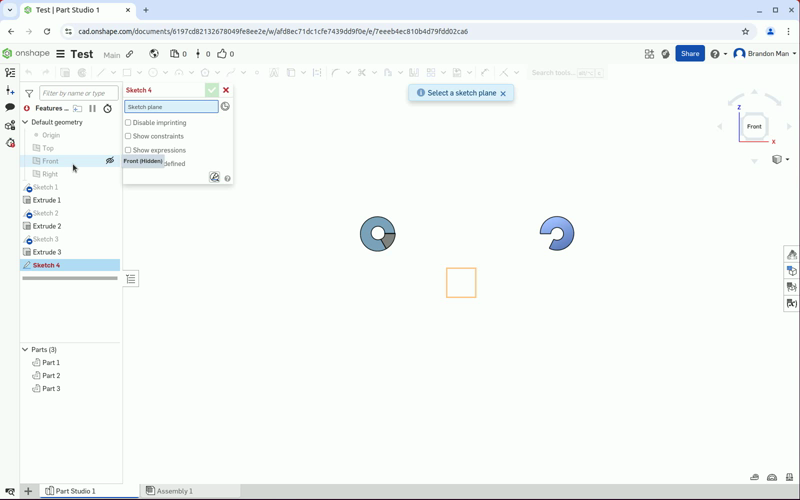
click(73, 163)
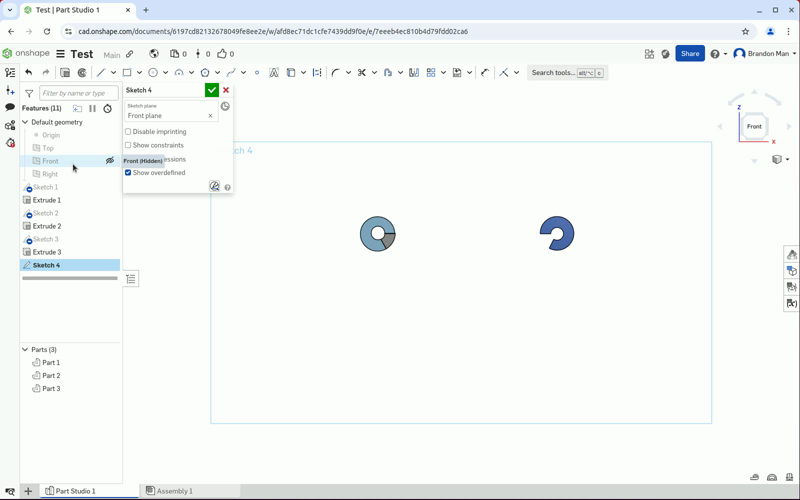
mouse_move(73, 352)
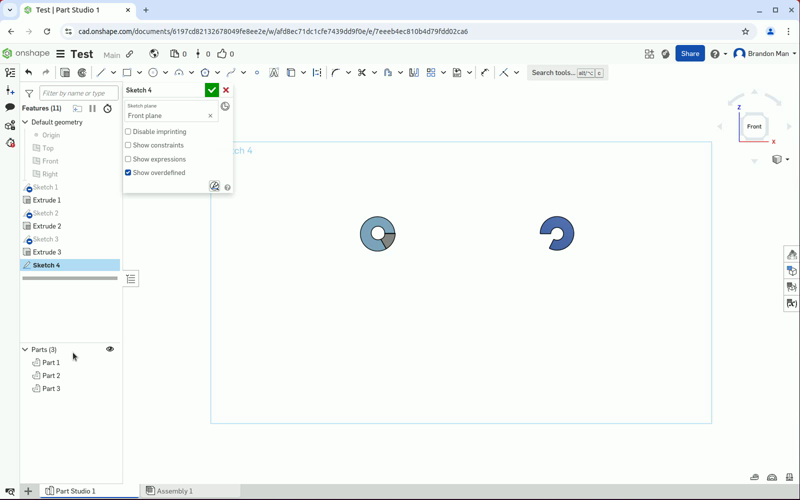
key(y)
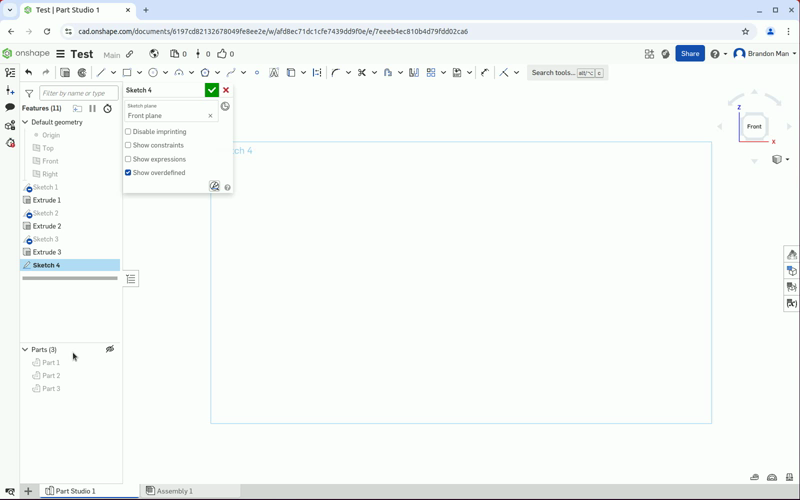
key(l)
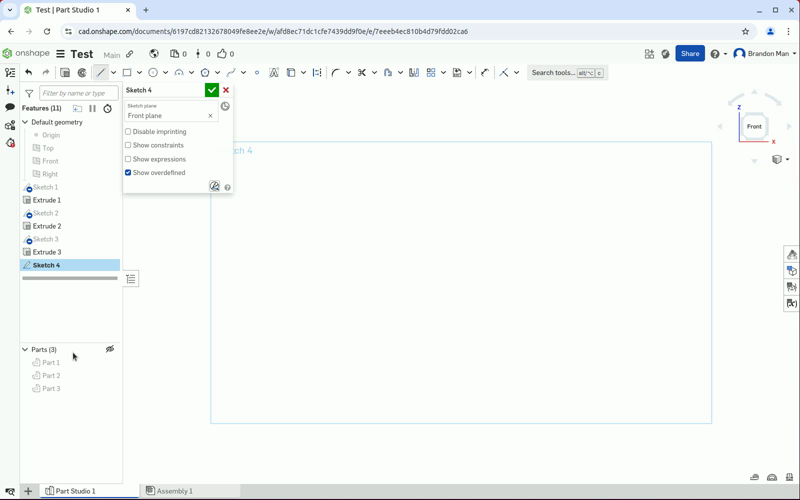
key_down(shift)
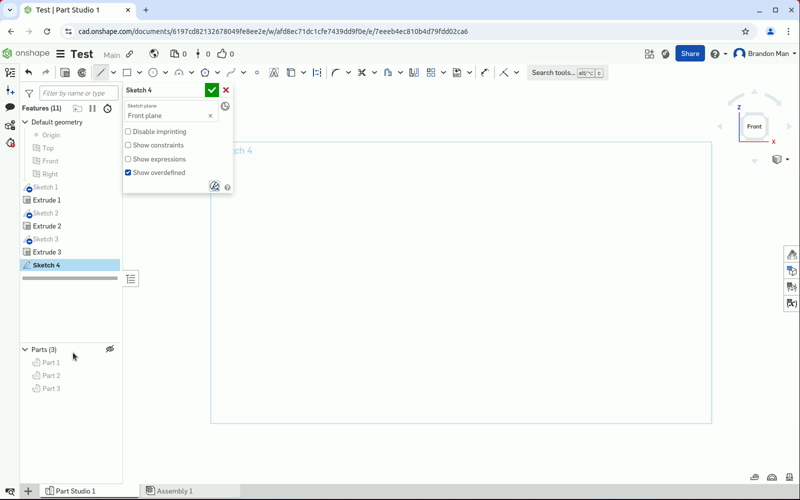
mouse_move(385, 247)
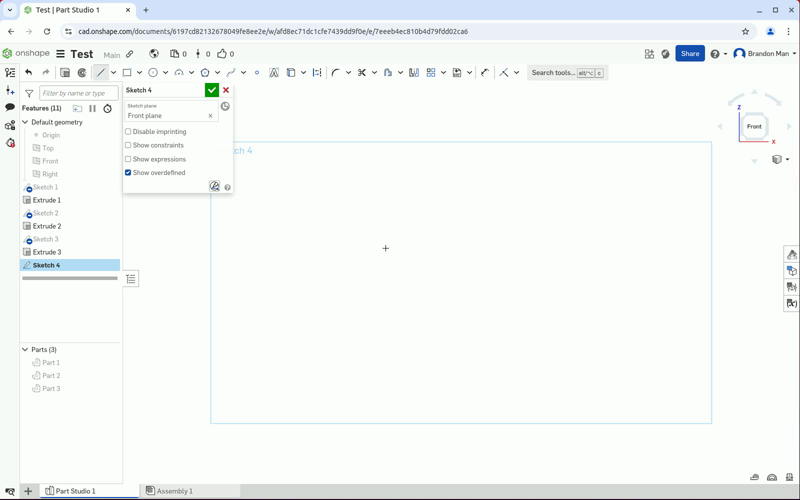
click(385, 247)
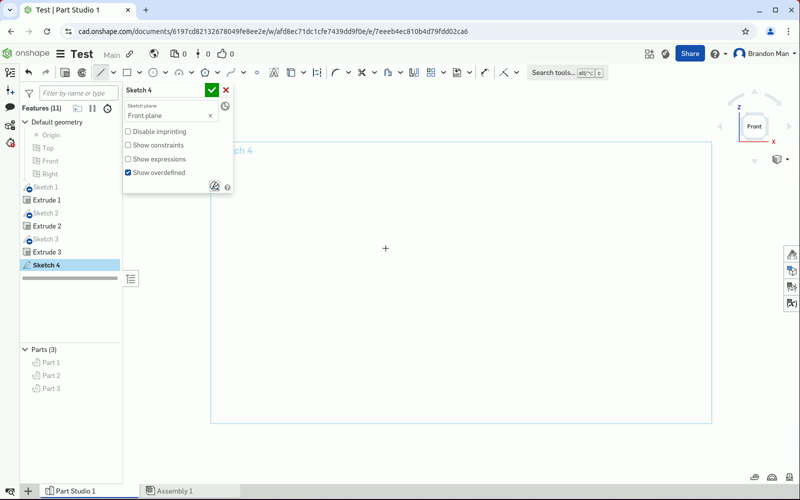
key_up(shift)
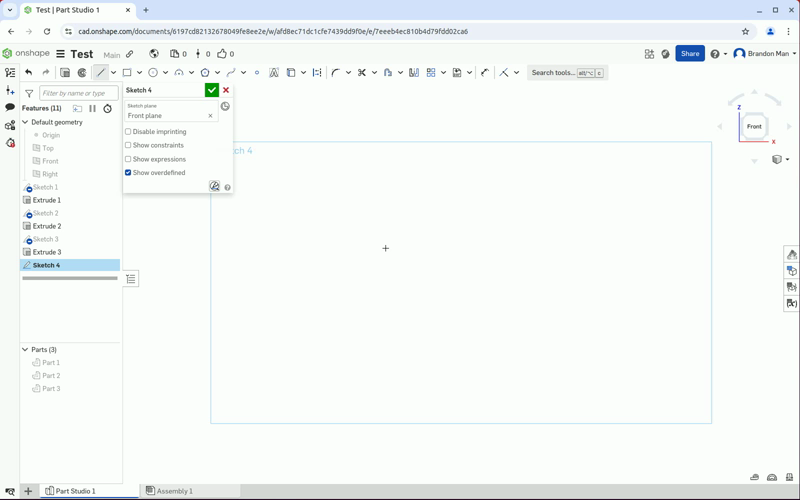
key_down(shift)
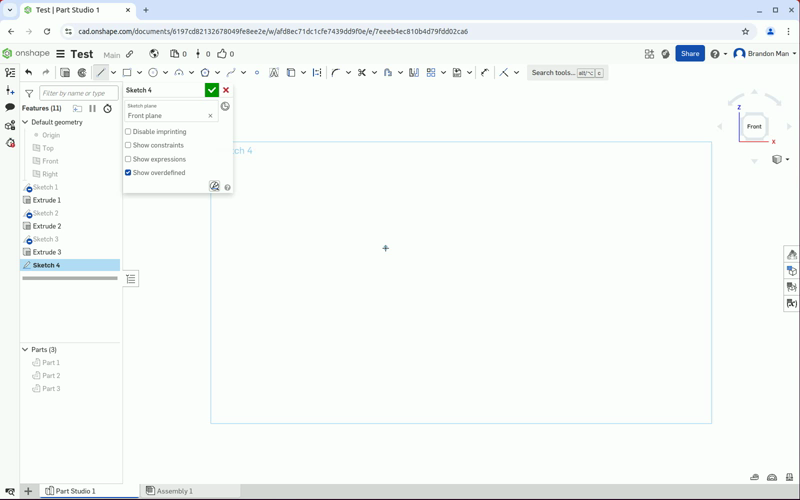
mouse_move(419, 307)
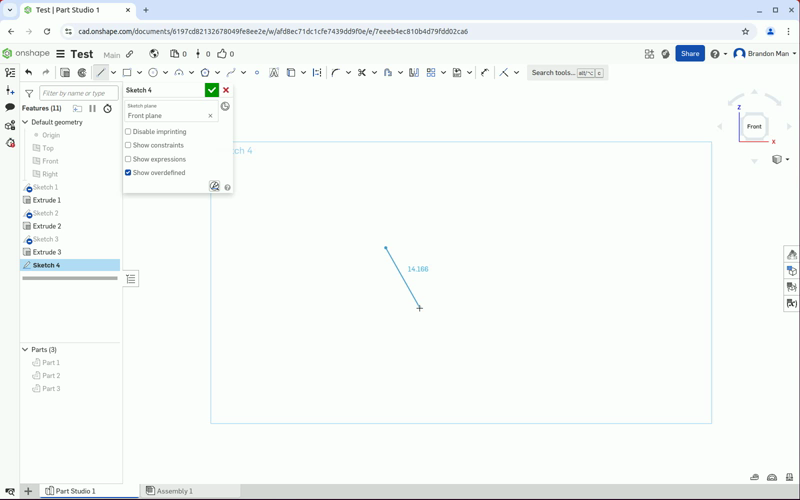
click(419, 307)
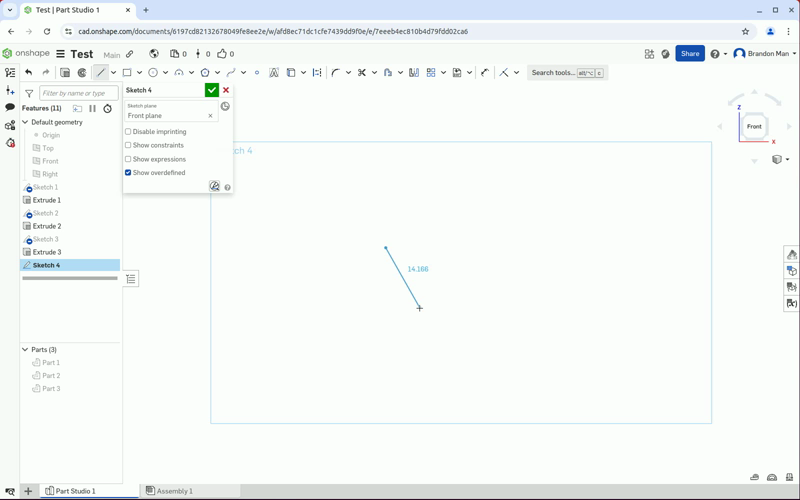
key_up(shift)
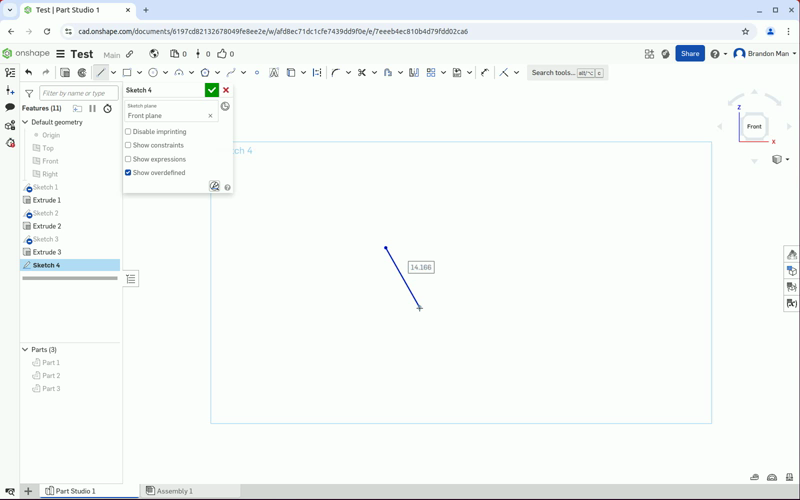
key(esc)
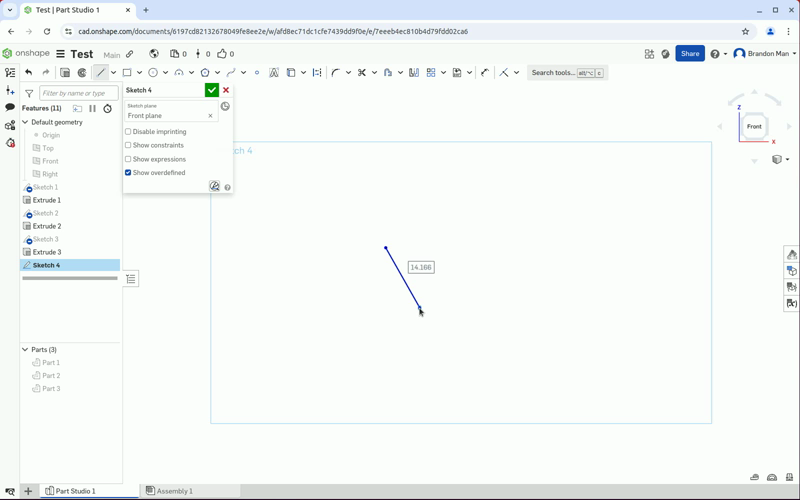
key(a)
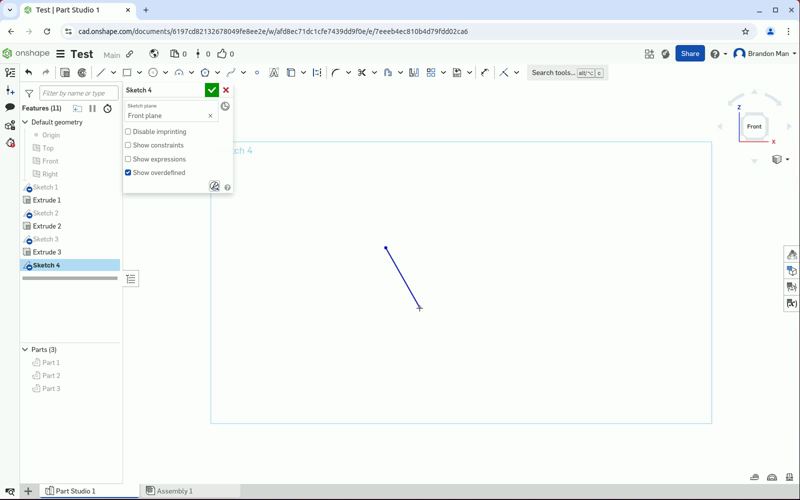
mouse_move(419, 307)
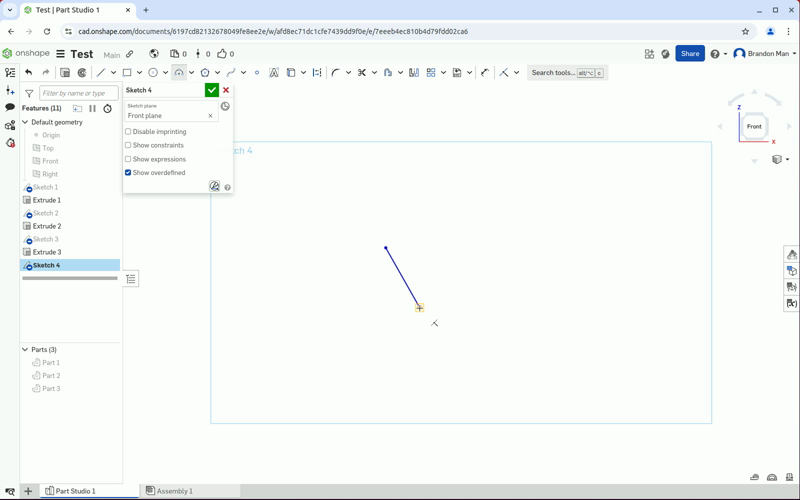
click(419, 307)
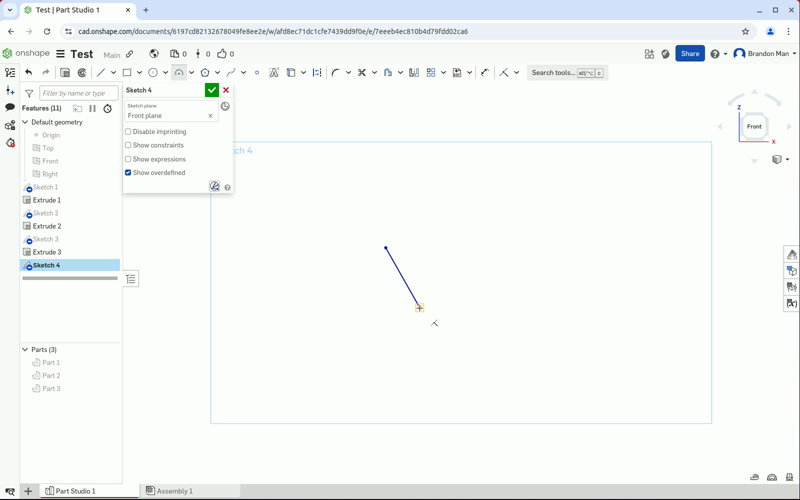
key_down(shift)
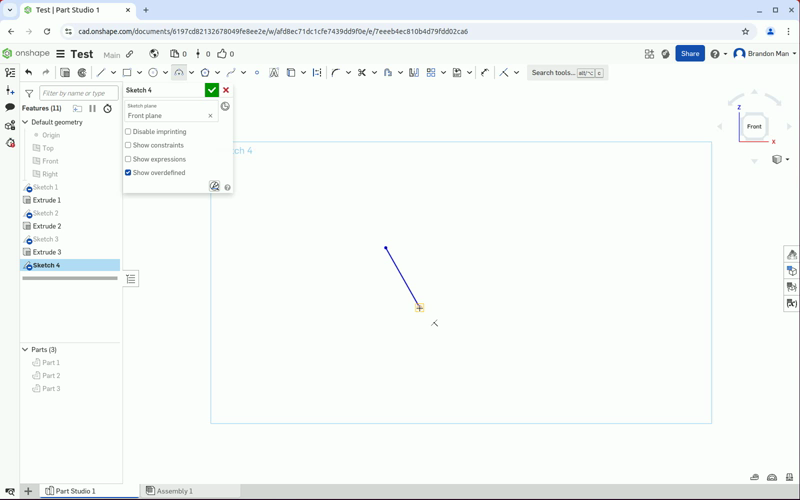
mouse_move(444, 321)
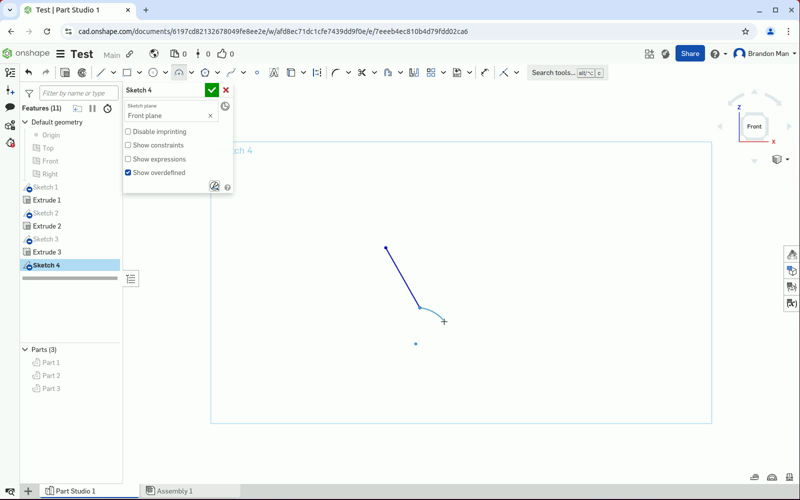
click(444, 321)
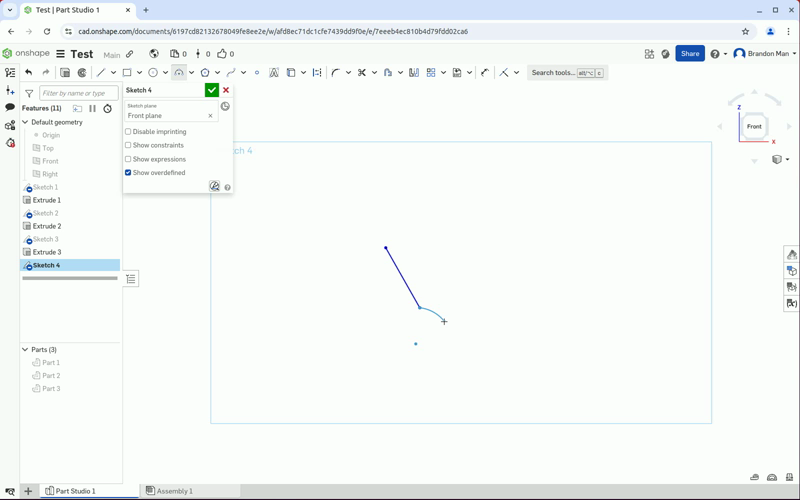
mouse_move(435, 306)
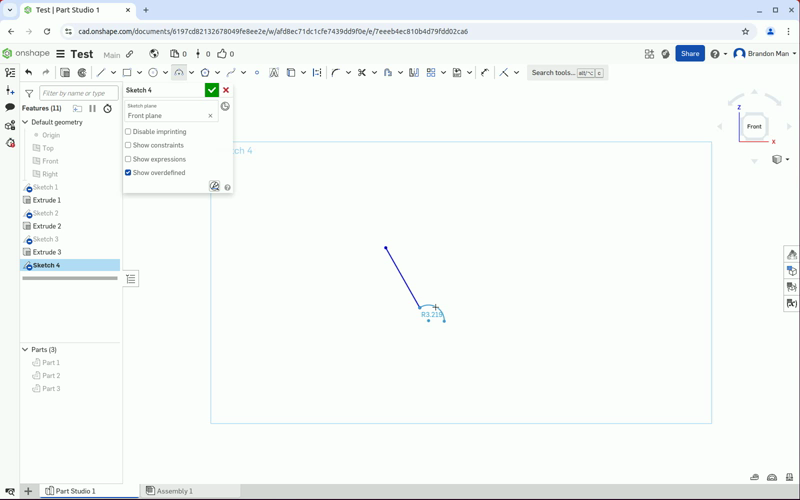
click(435, 306)
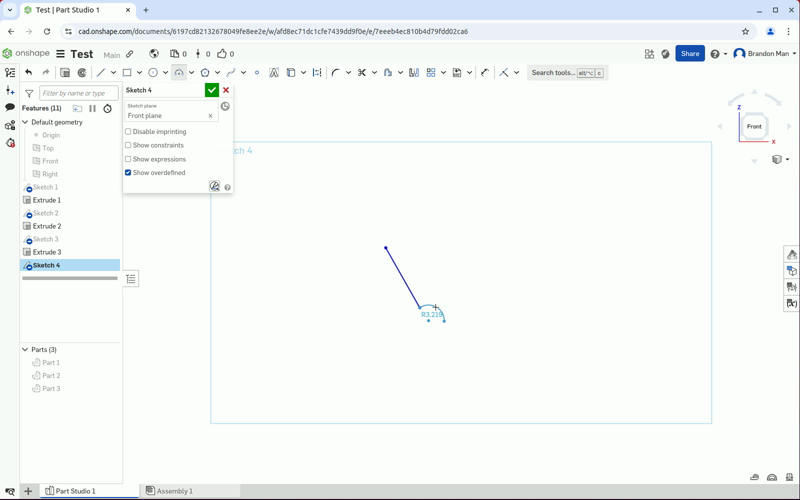
key_up(shift)
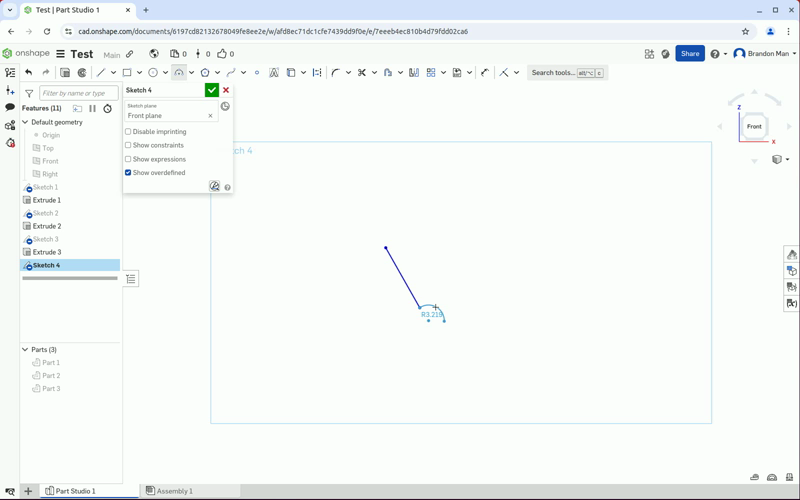
key(esc)
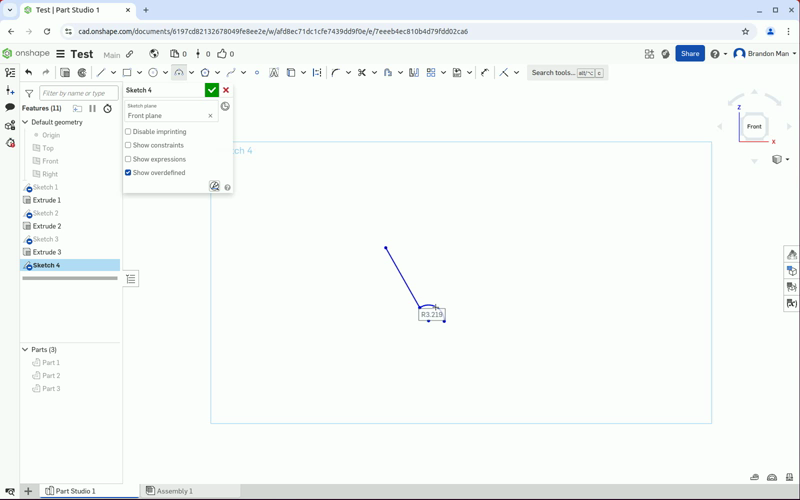
key(l)
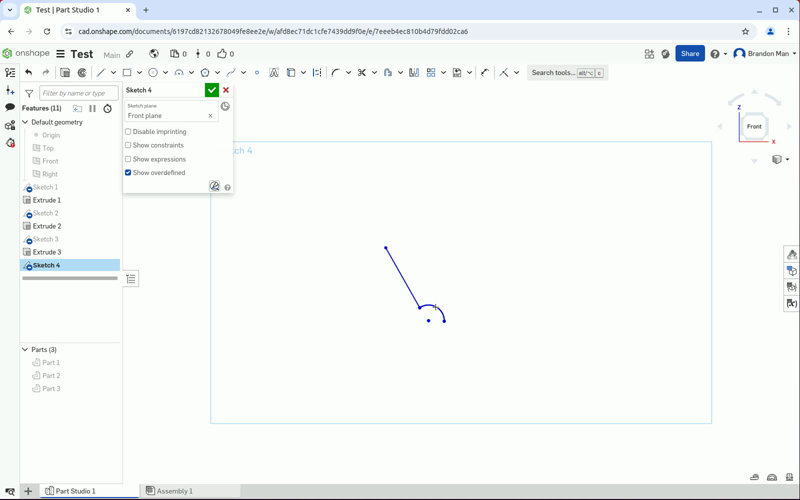
mouse_move(444, 321)
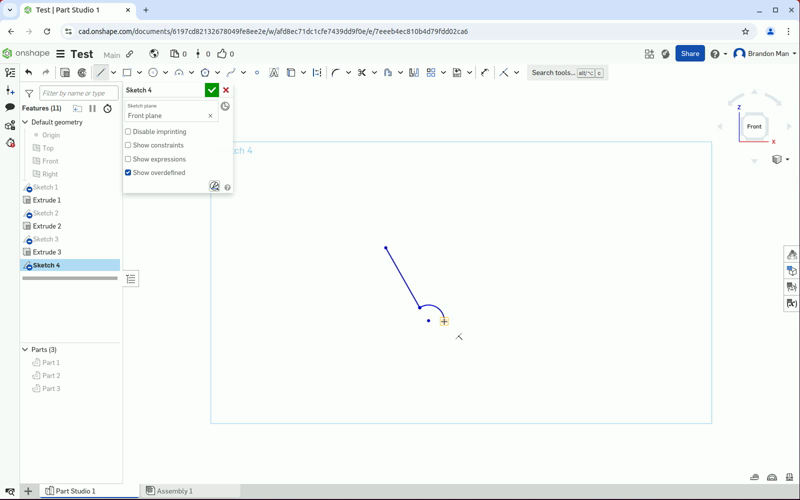
click(444, 321)
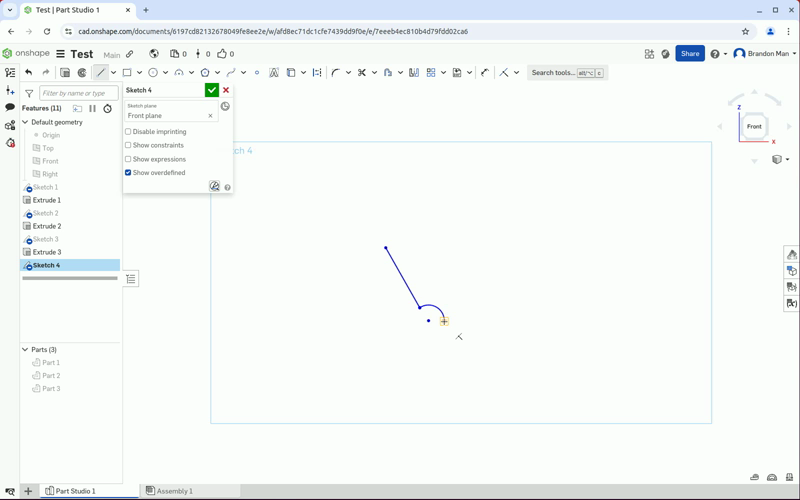
key_down(shift)
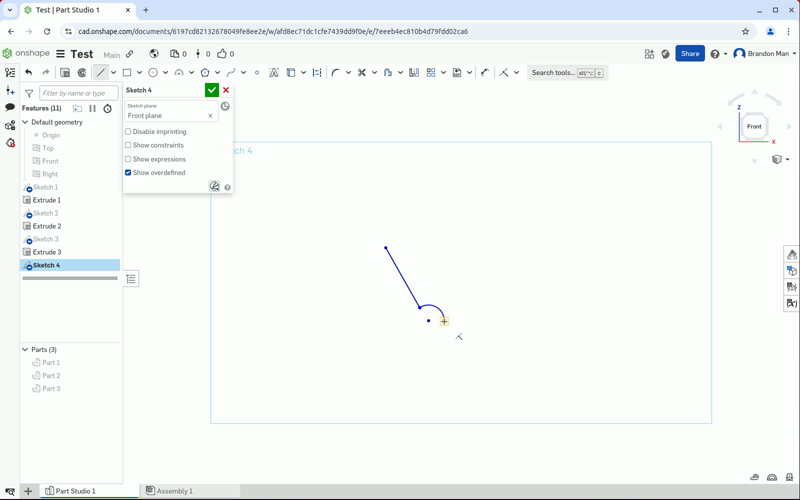
mouse_move(474, 321)
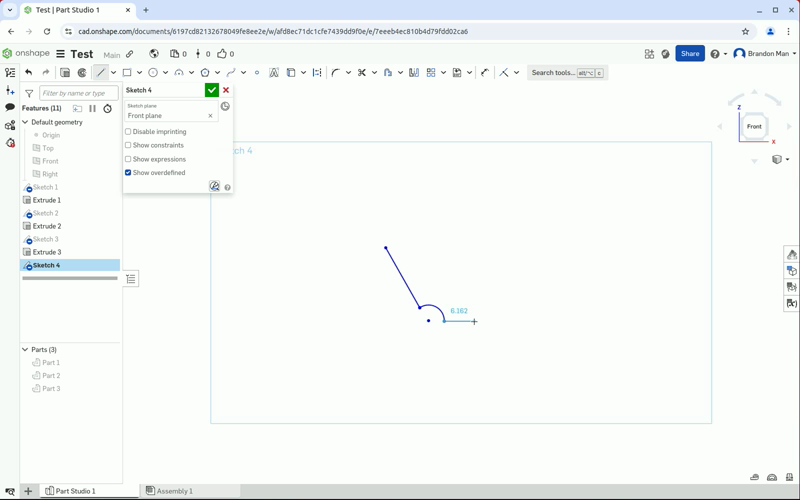
mouse_move(489, 321)
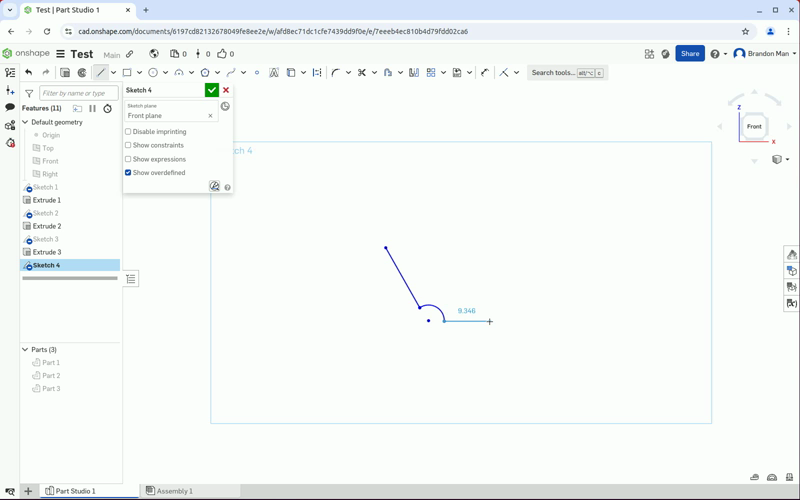
click(489, 321)
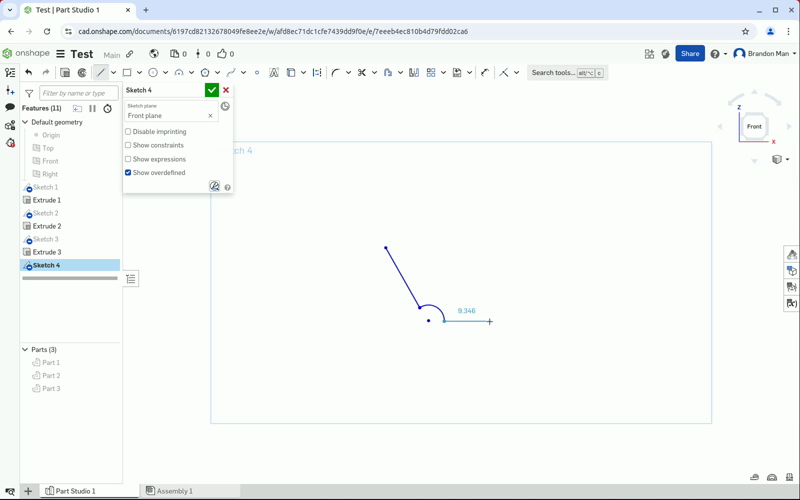
key_up(shift)
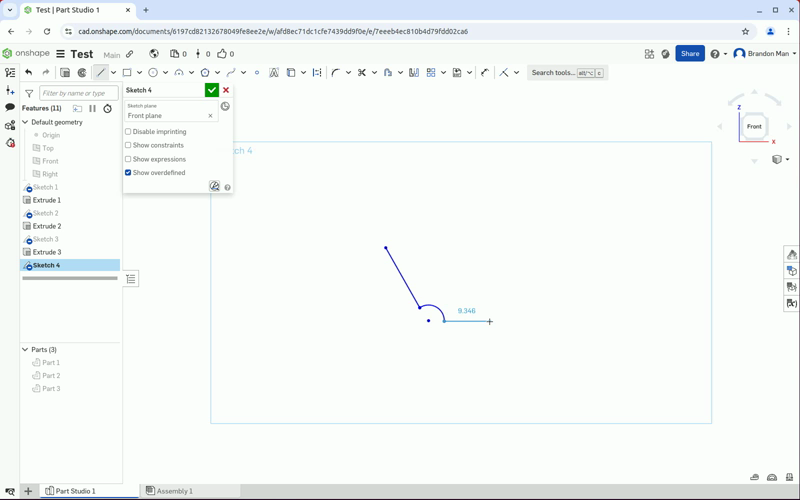
key(esc)
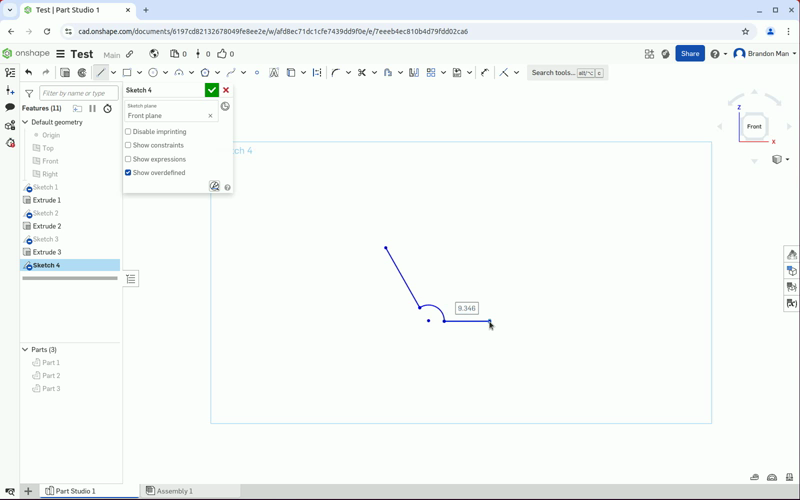
key(a)
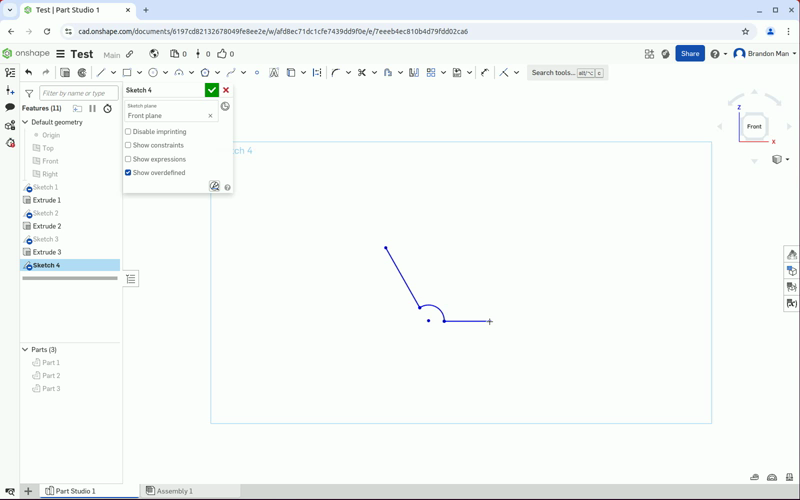
mouse_move(489, 321)
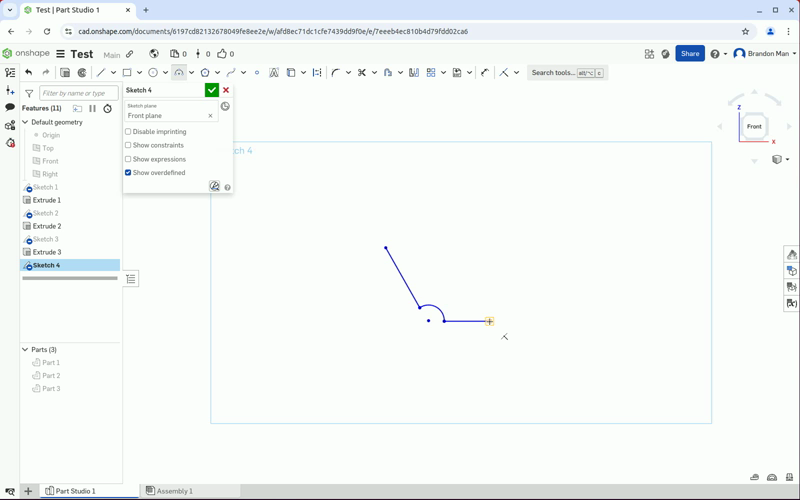
click(489, 321)
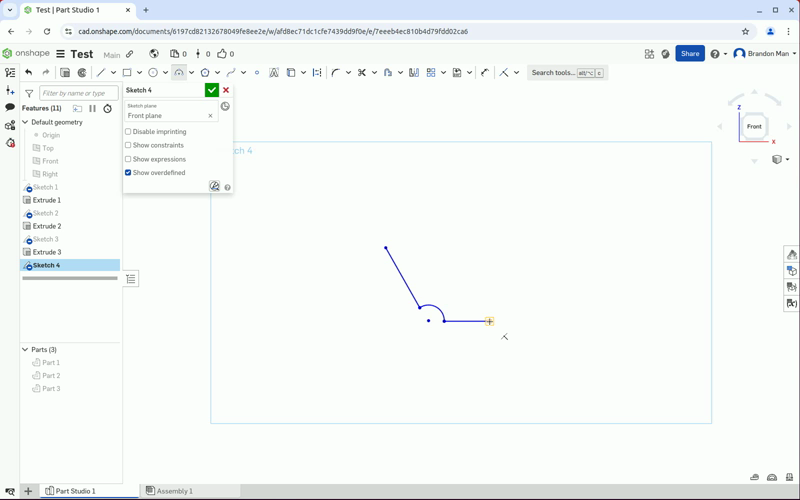
key_down(shift)
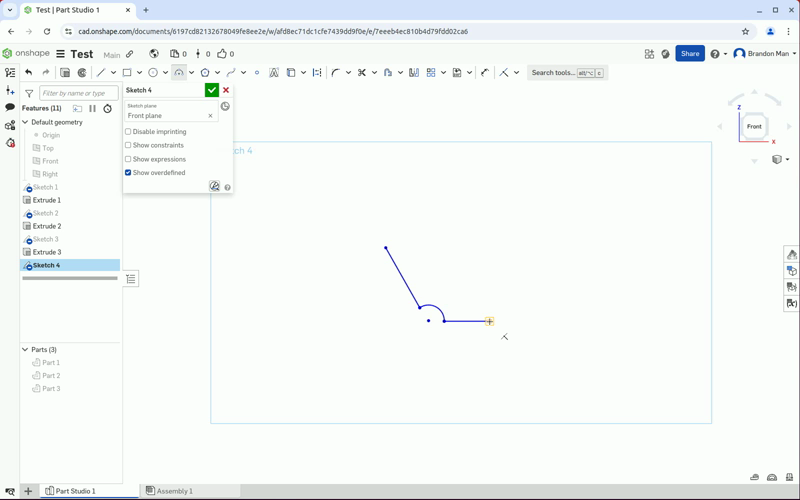
mouse_move(513, 307)
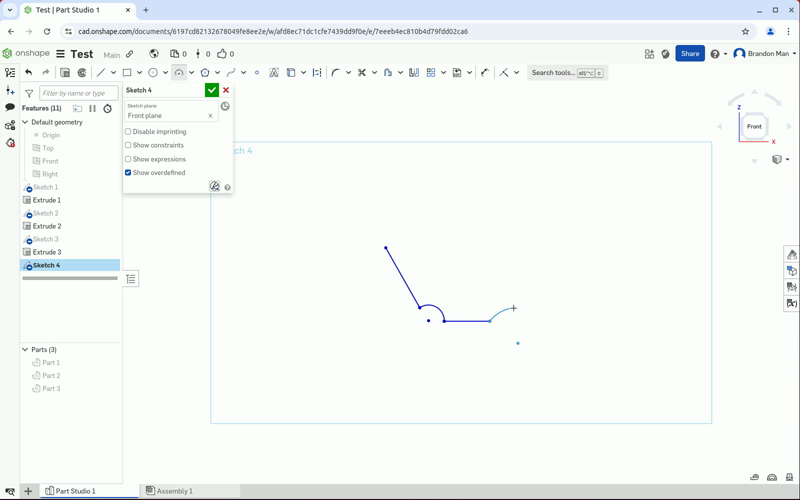
click(513, 307)
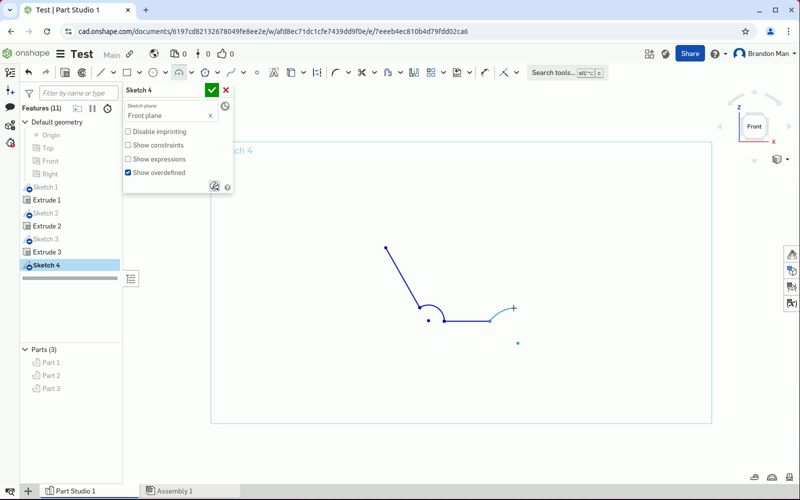
mouse_move(498, 306)
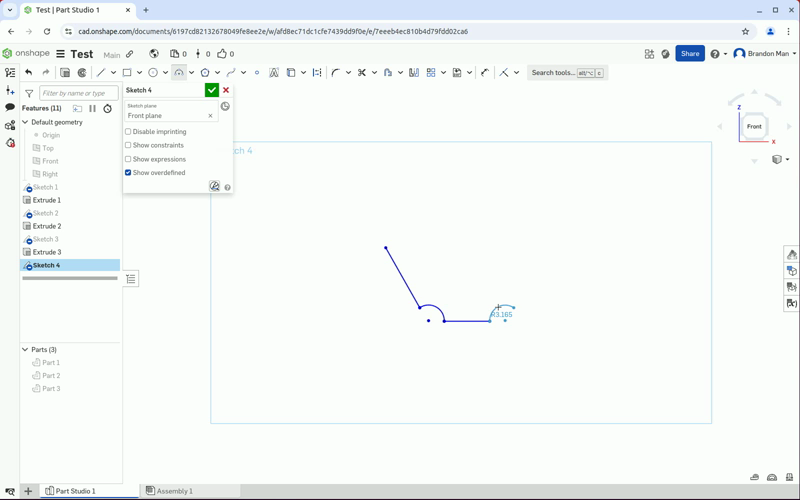
click(498, 306)
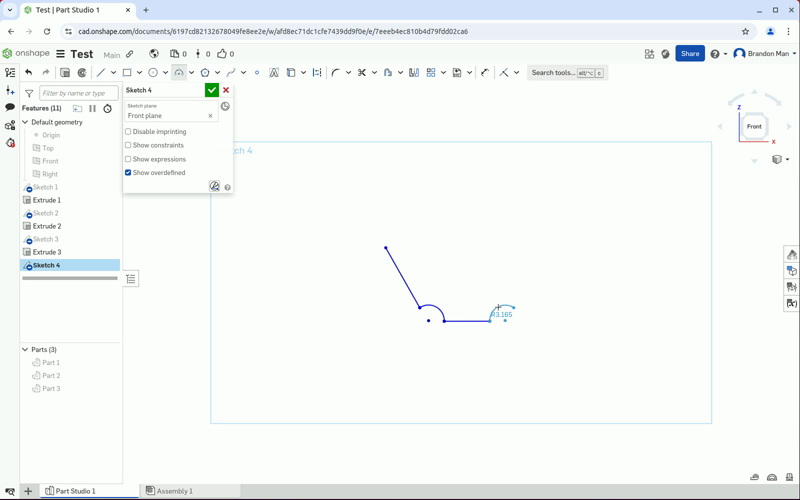
key_up(shift)
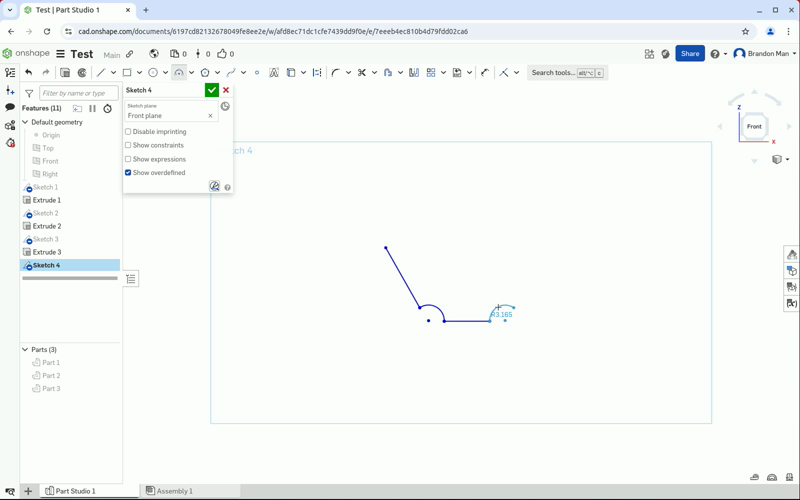
key(esc)
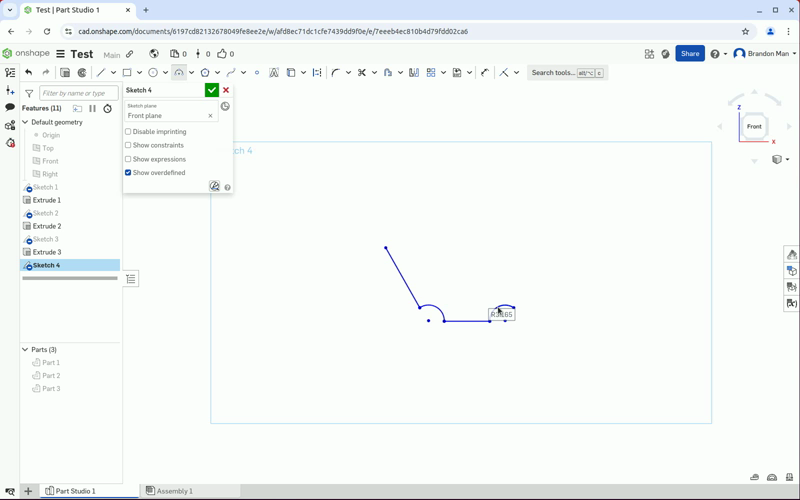
key(l)
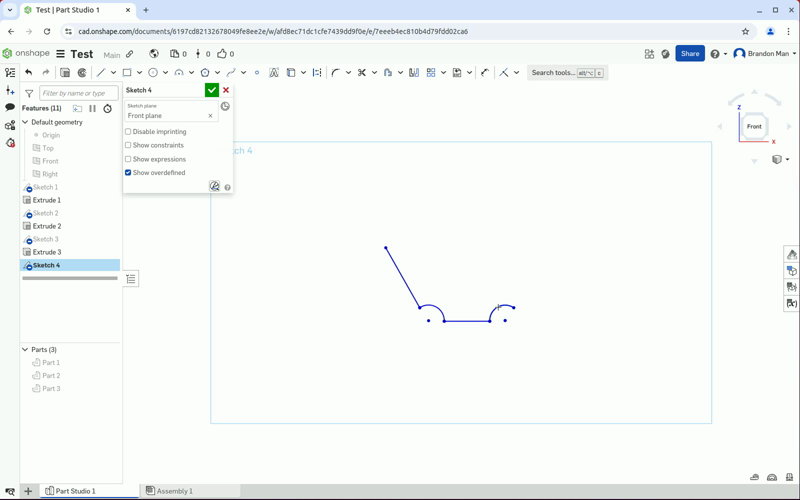
mouse_move(513, 307)
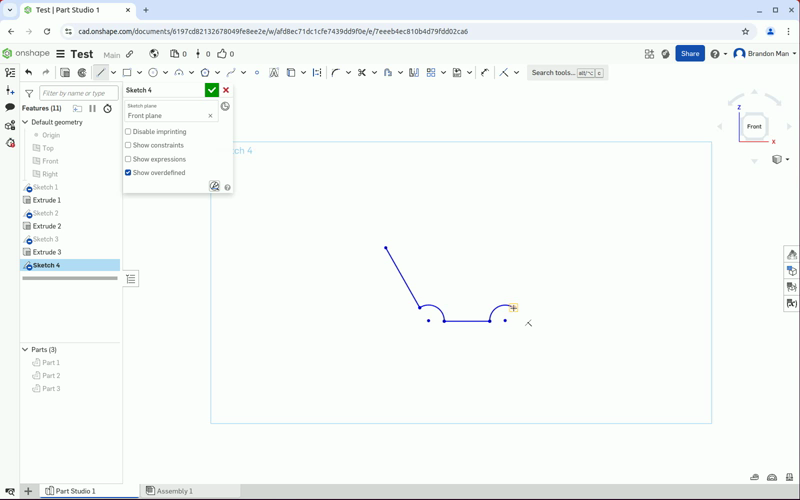
click(513, 307)
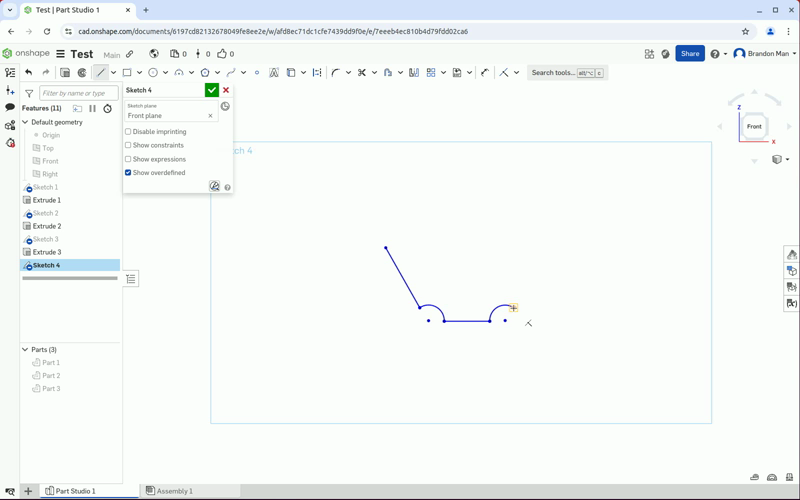
key_down(shift)
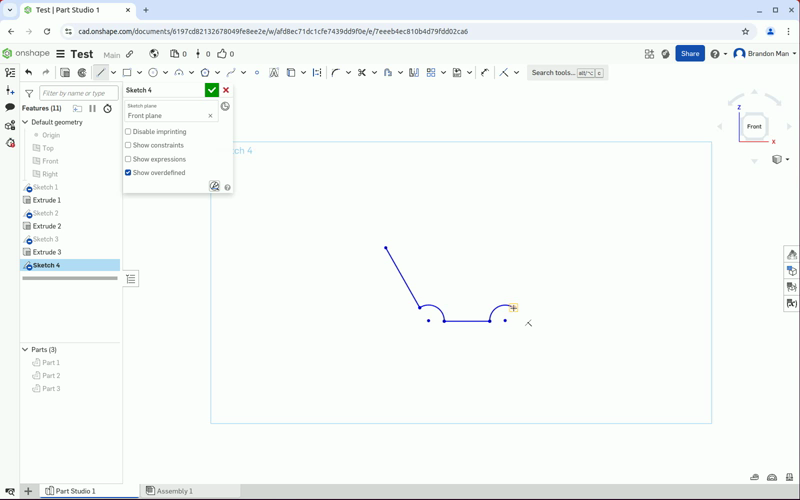
mouse_move(548, 247)
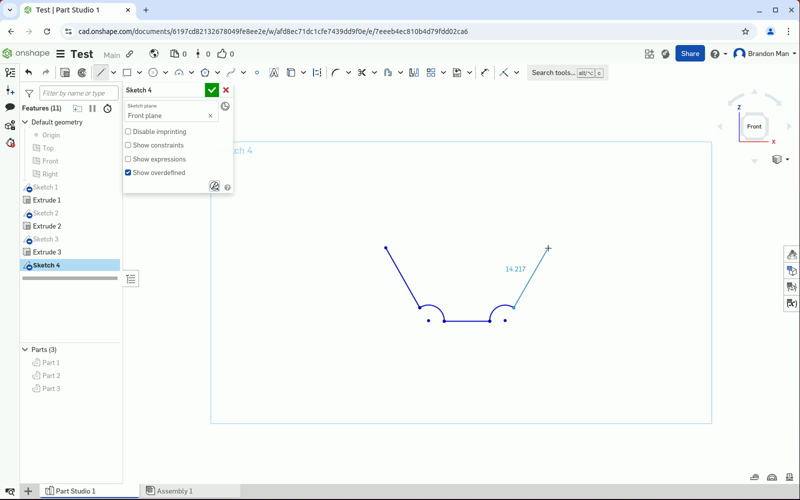
click(548, 247)
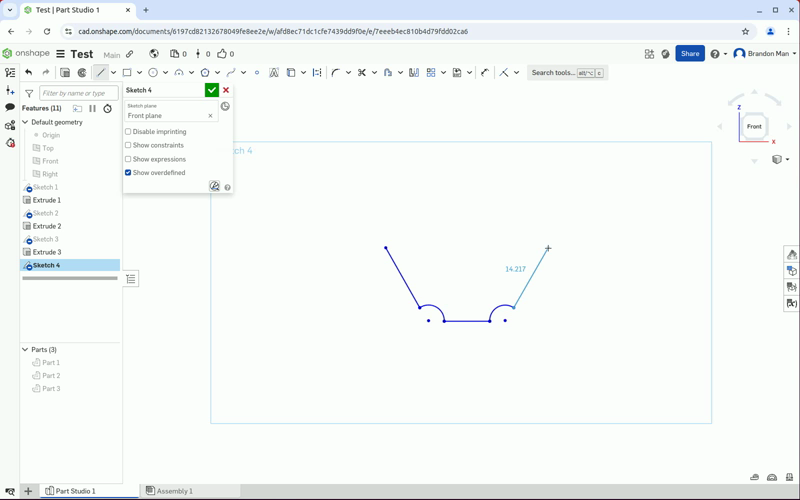
key_up(shift)
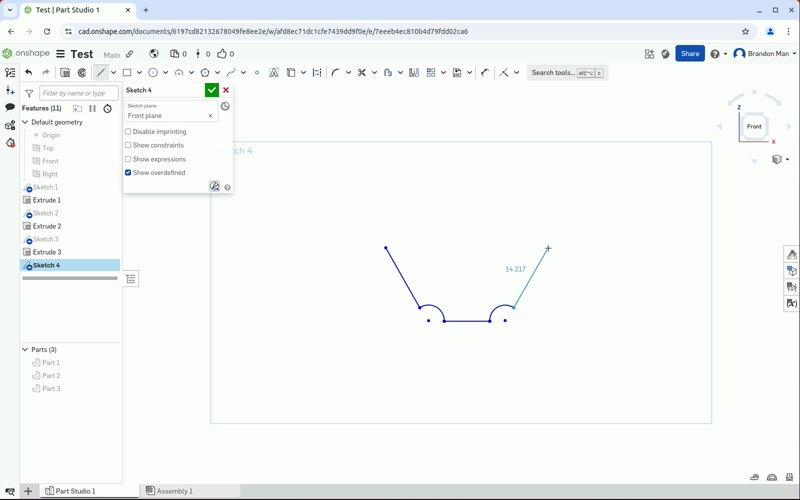
key(esc)
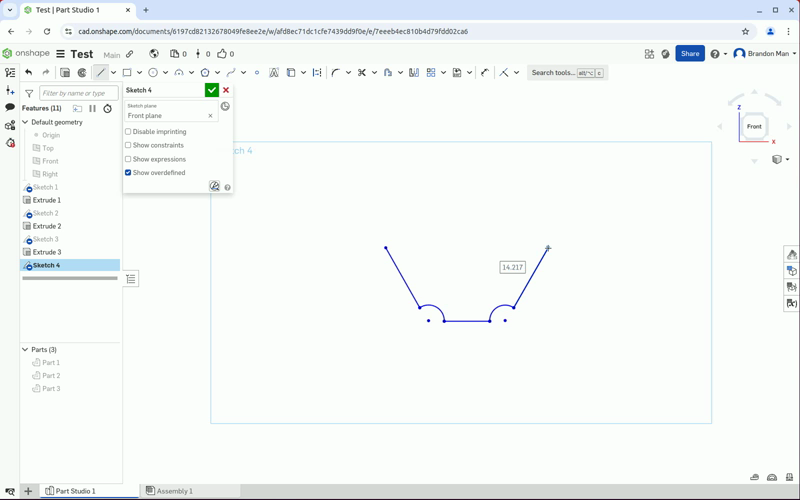
key(a)
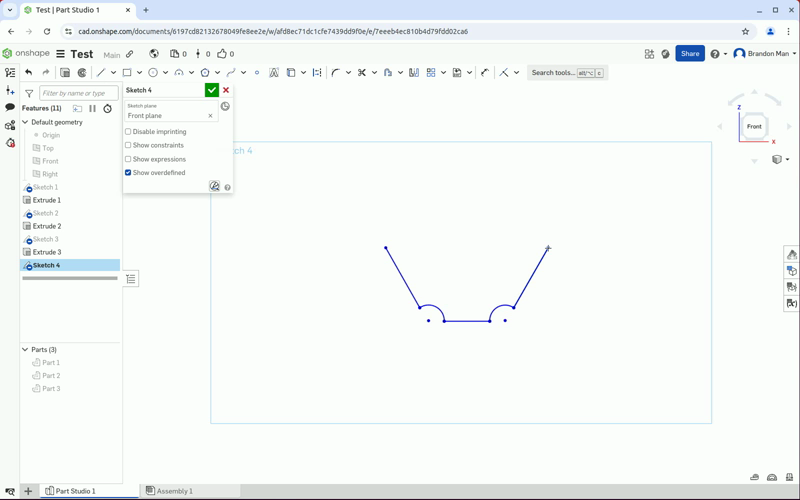
mouse_move(548, 247)
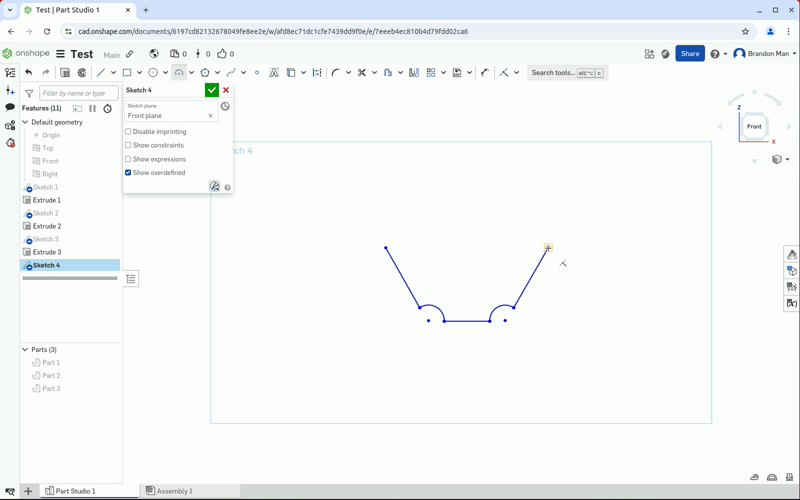
click(548, 247)
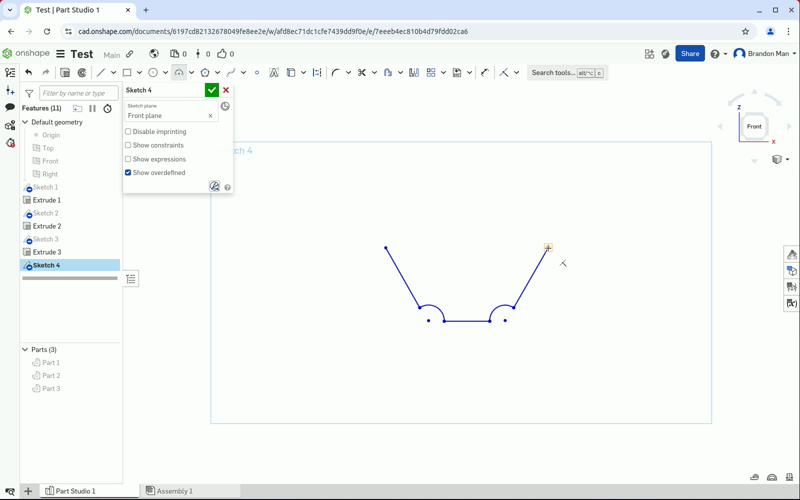
key_down(shift)
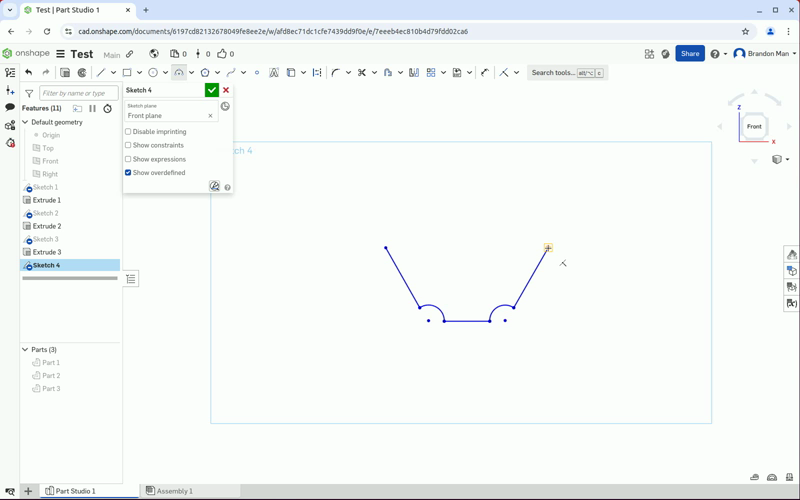
mouse_move(539, 234)
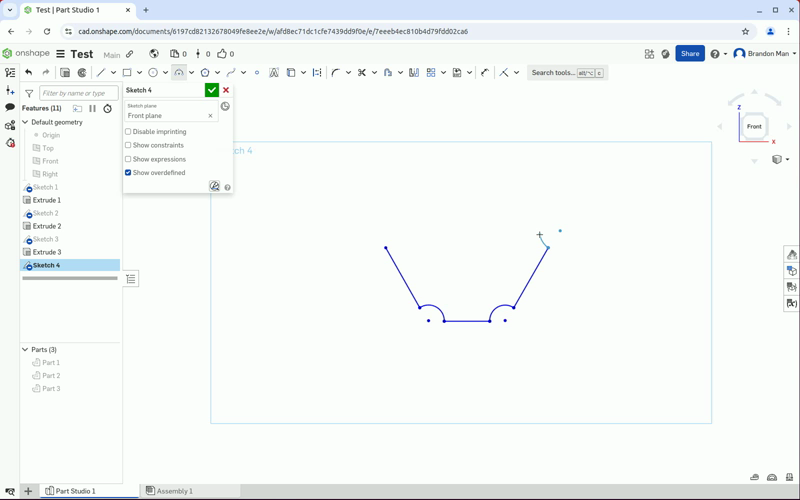
click(539, 234)
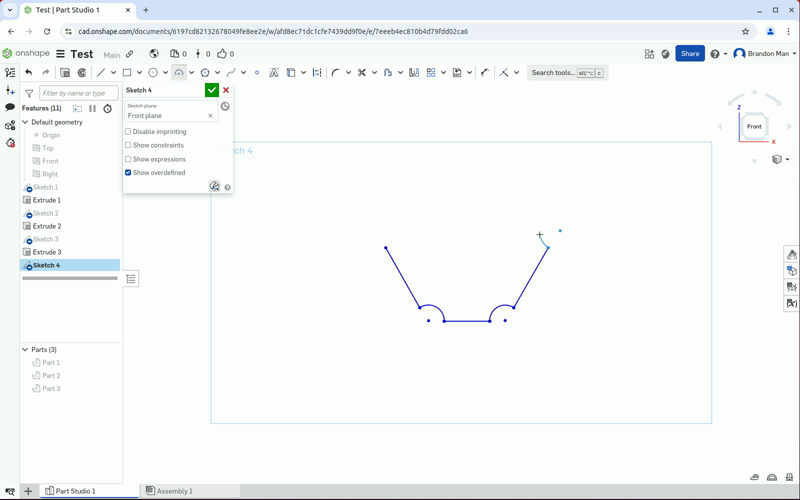
mouse_move(542, 242)
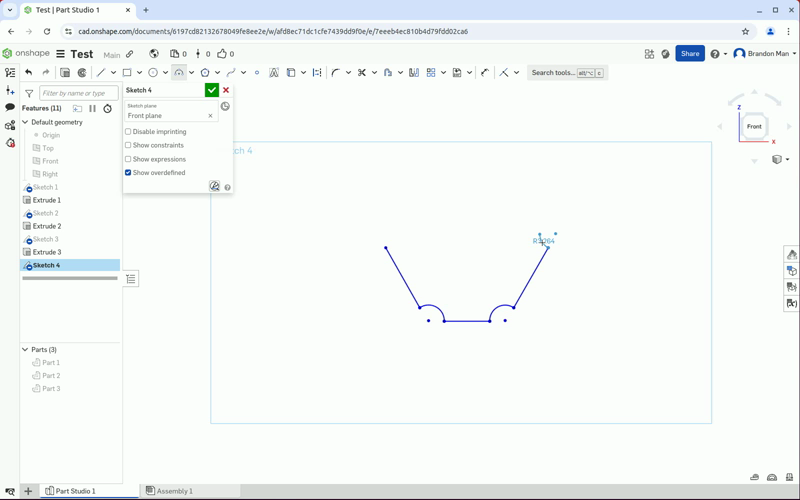
click(542, 242)
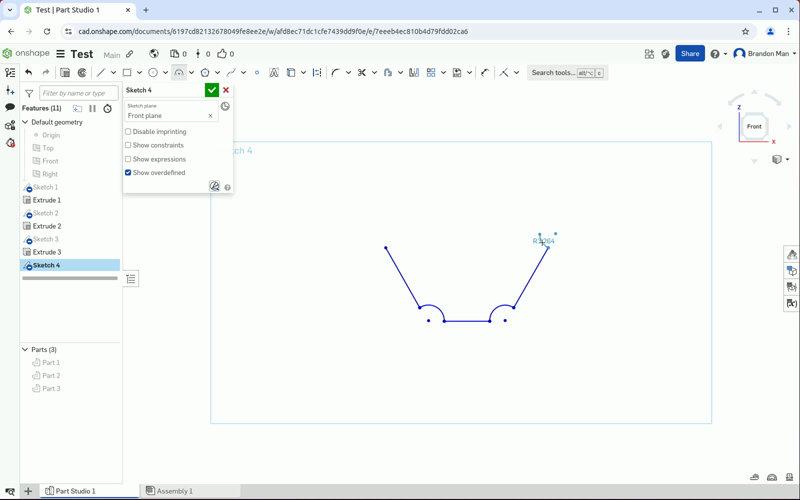
key_up(shift)
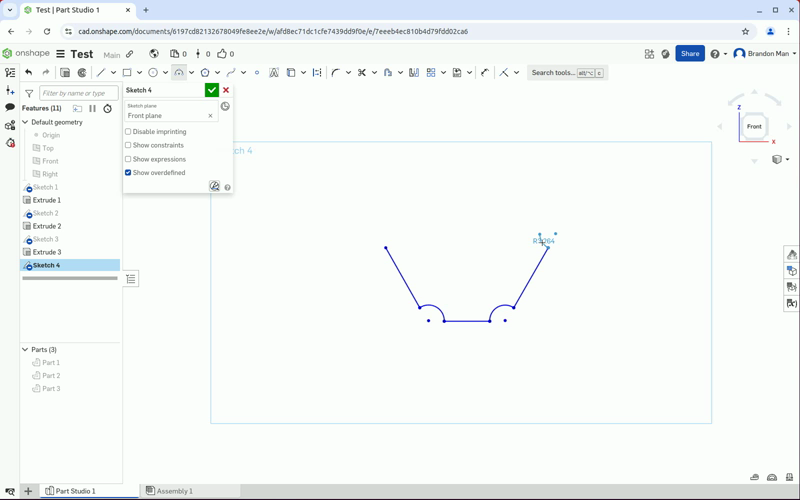
key(esc)
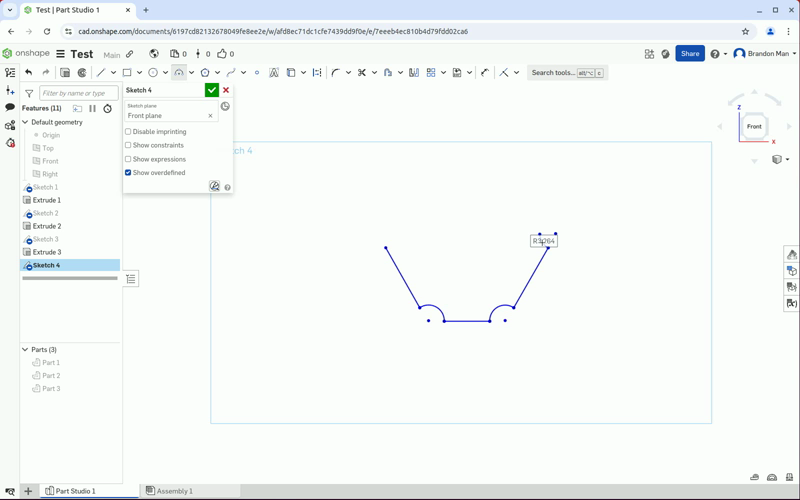
key(l)
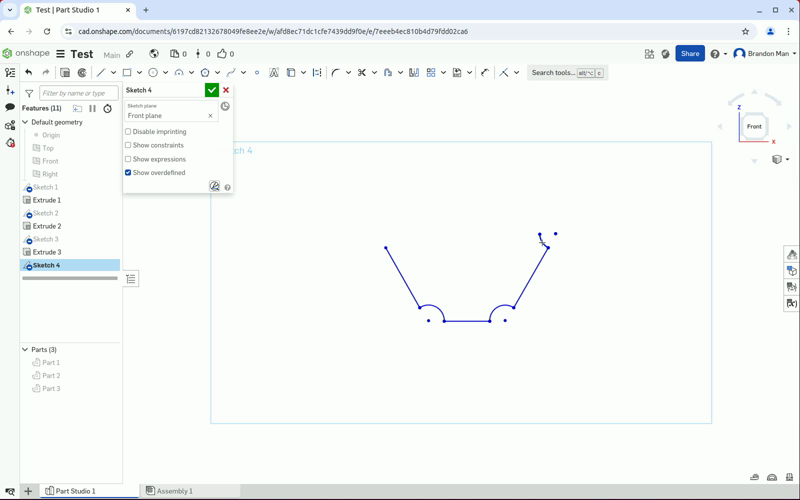
mouse_move(539, 234)
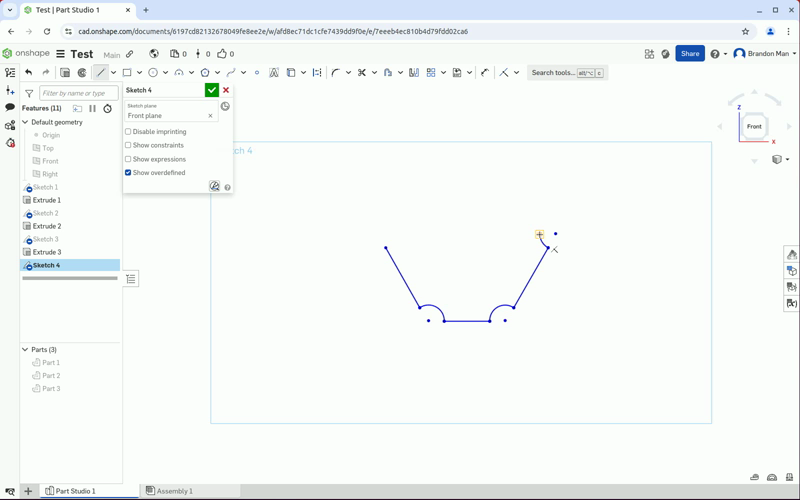
click(539, 234)
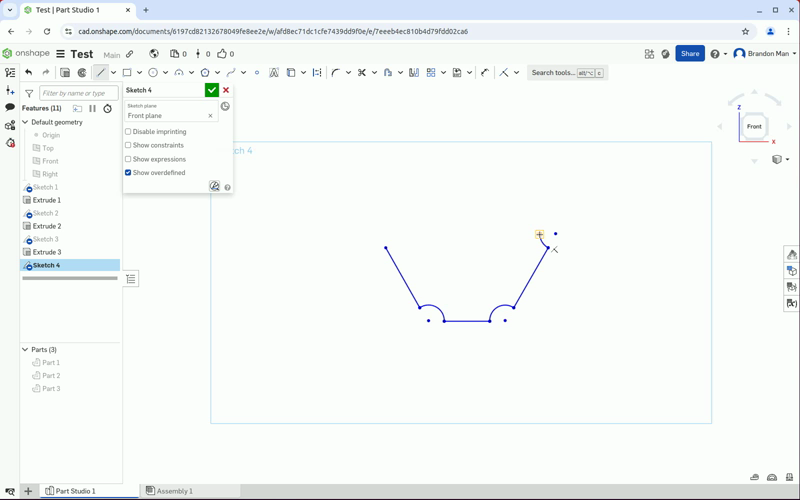
key_down(shift)
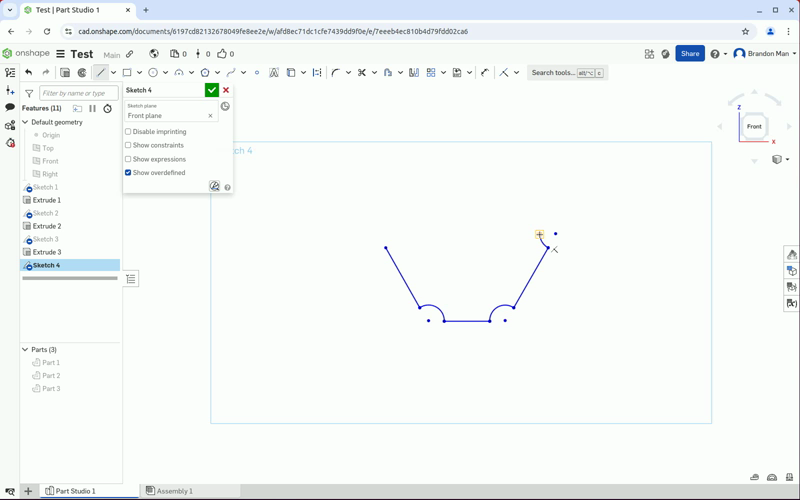
mouse_move(394, 234)
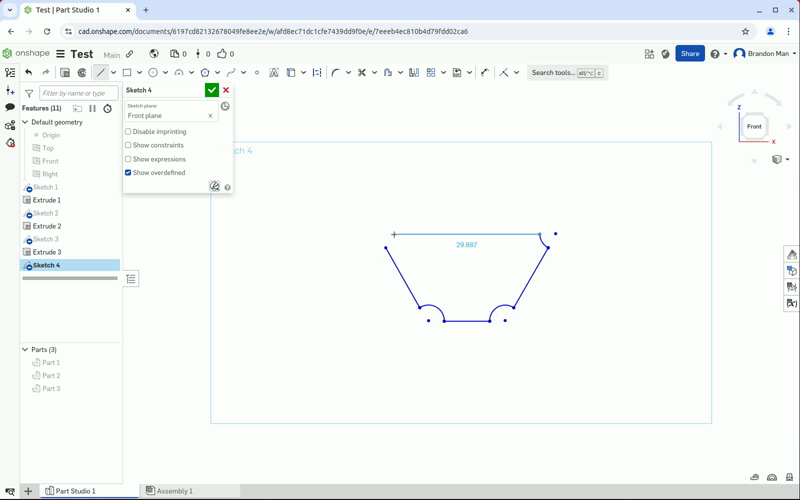
click(394, 234)
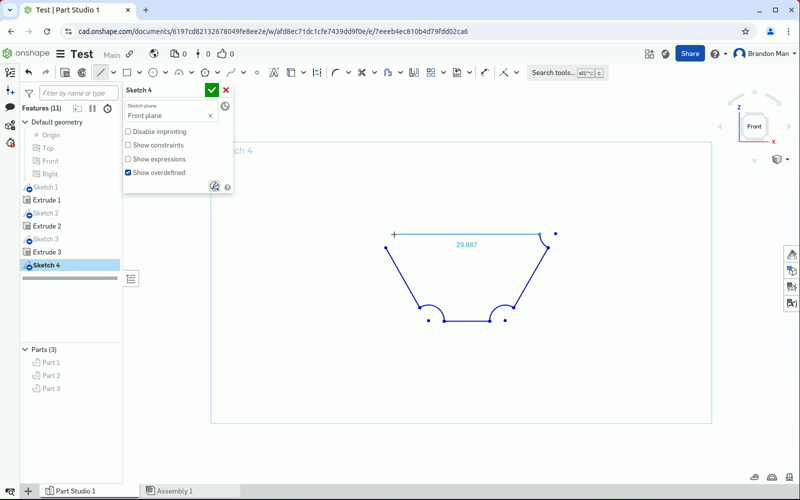
key_up(shift)
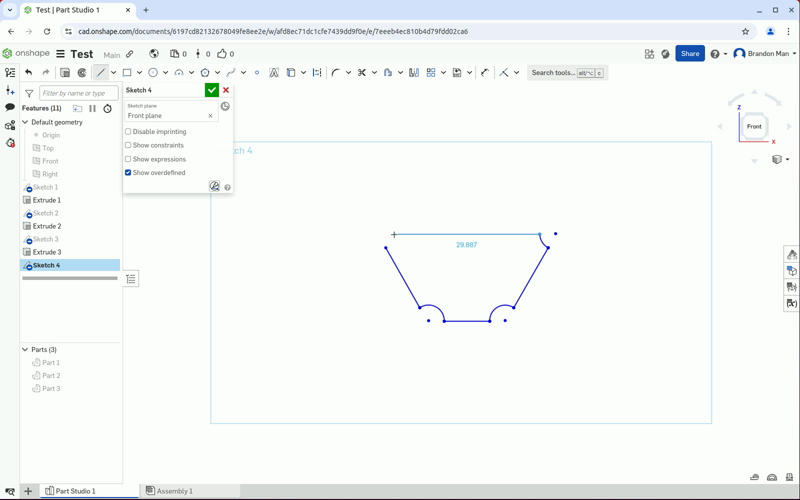
key(esc)
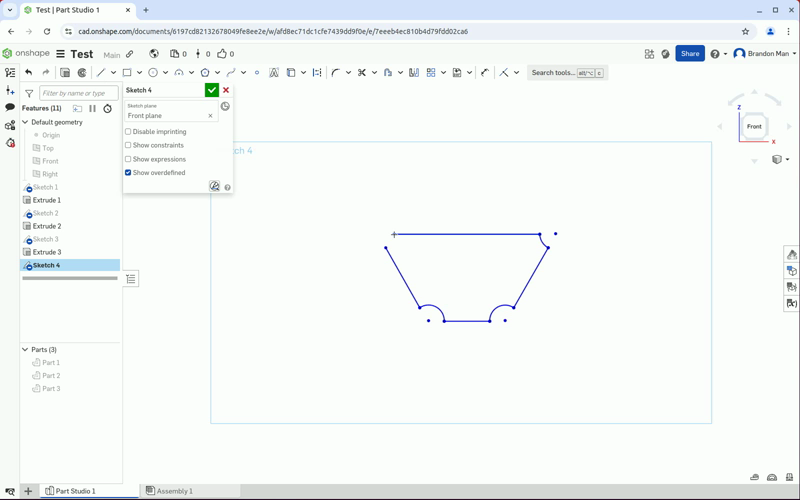
key(a)
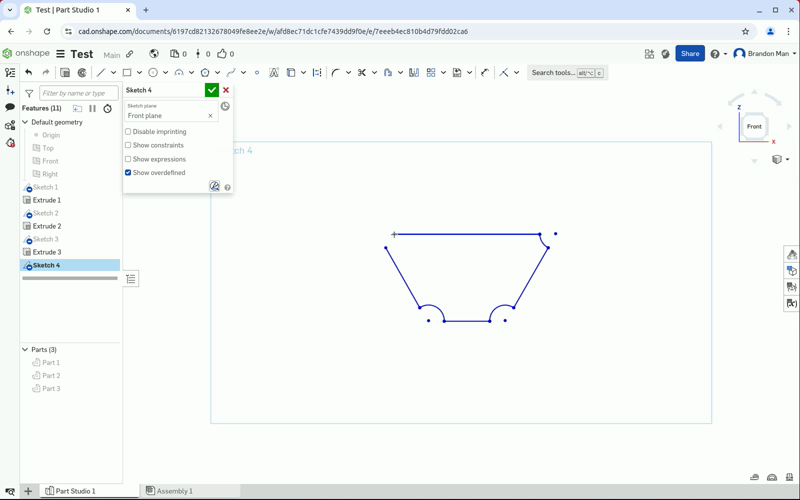
mouse_move(394, 234)
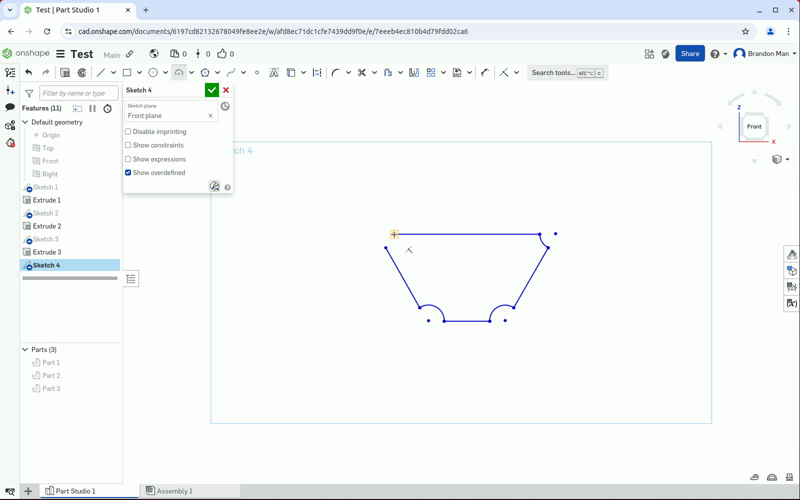
click(394, 234)
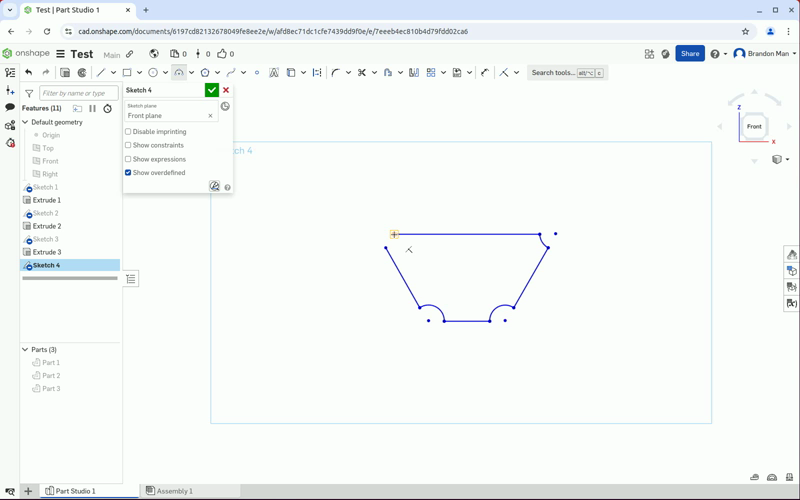
mouse_move(385, 247)
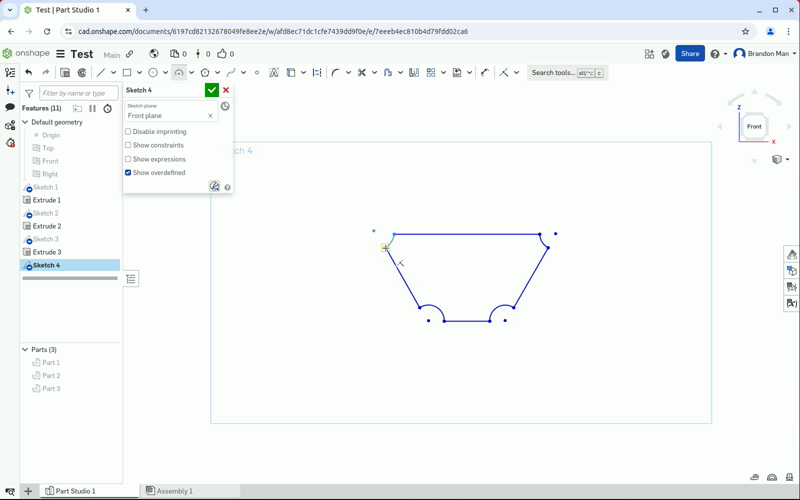
click(385, 247)
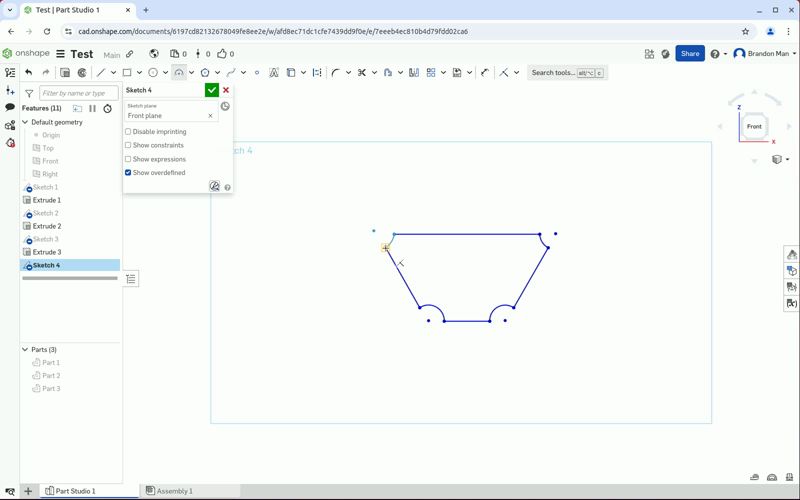
key_down(shift)
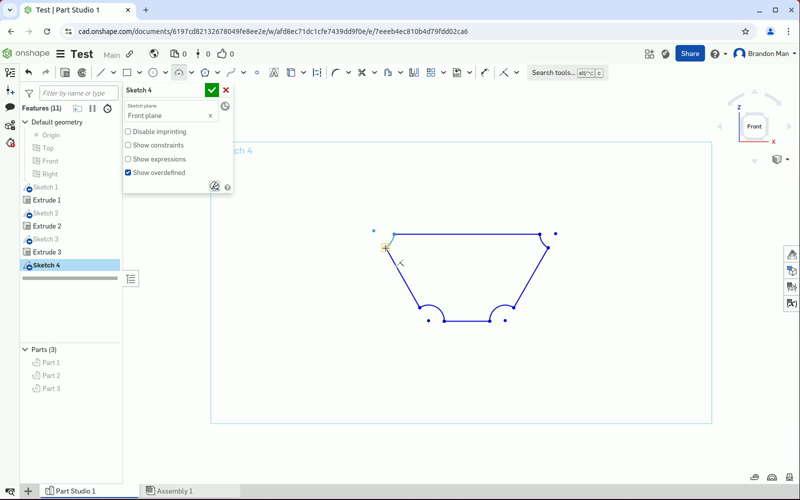
mouse_move(391, 242)
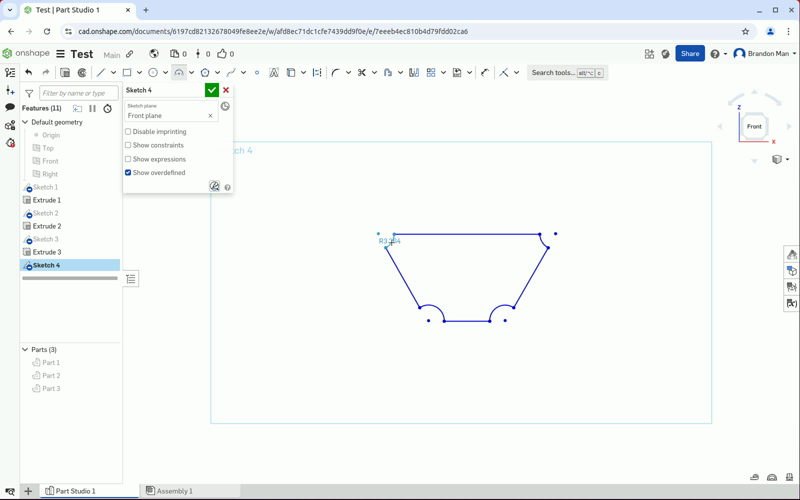
click(391, 242)
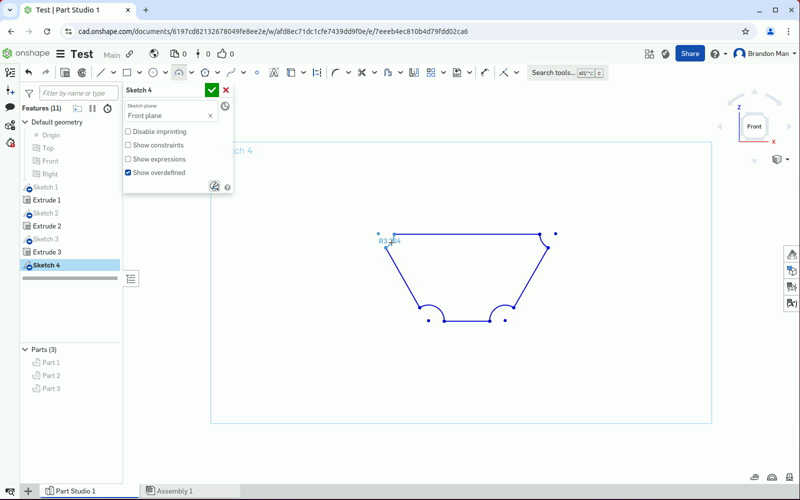
key_up(shift)
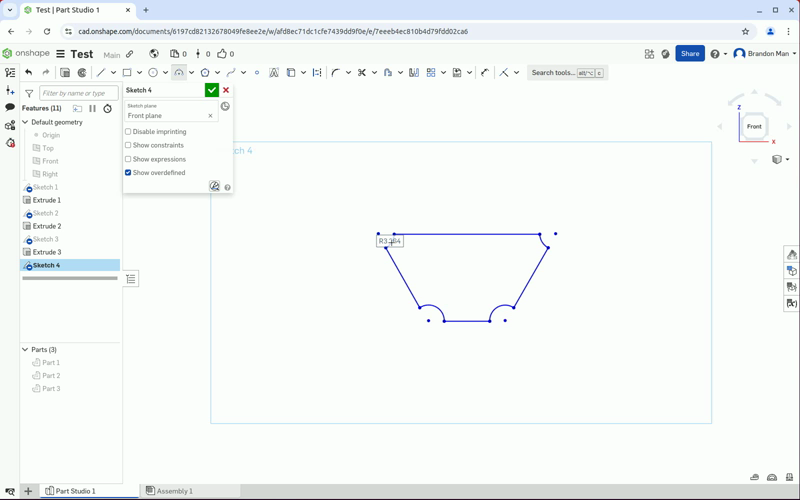
key(esc)
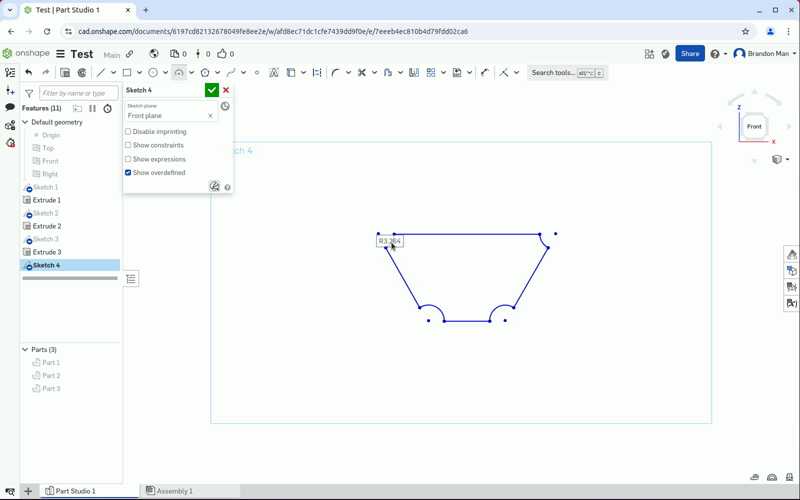
mouse_move(424, 243)
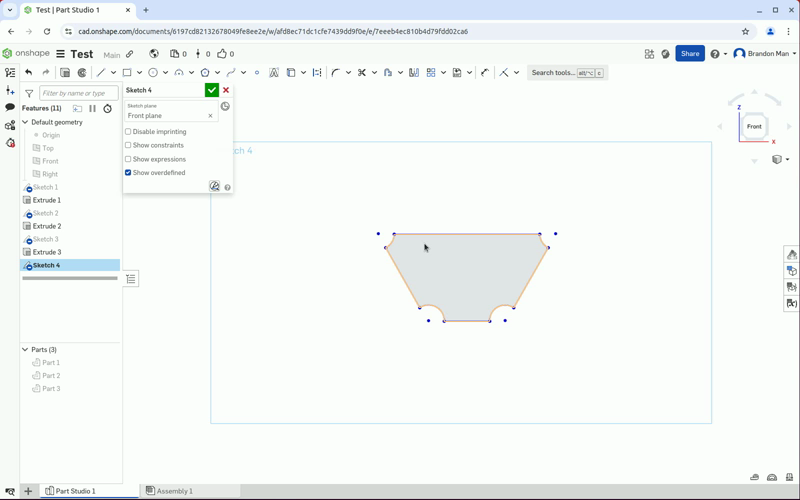
click(424, 243)
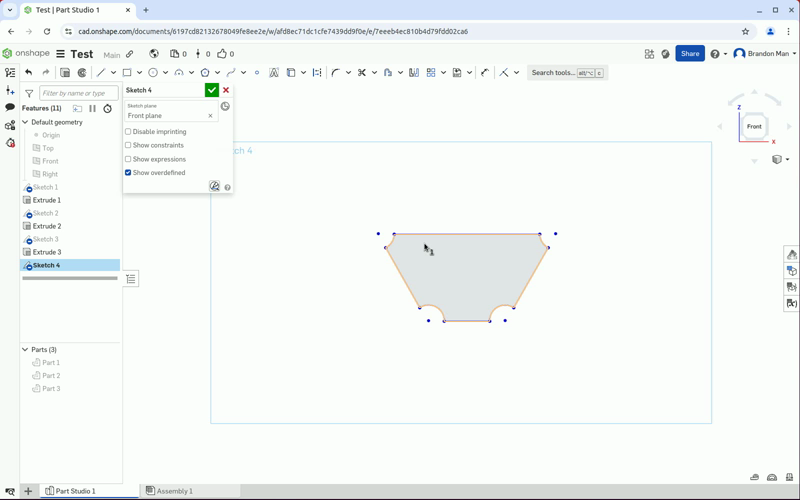
mouse_move(73, 352)
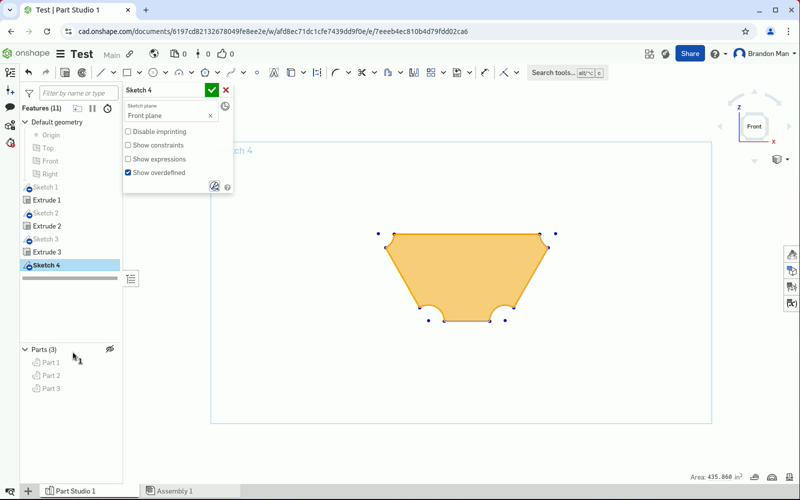
key(shift+y)
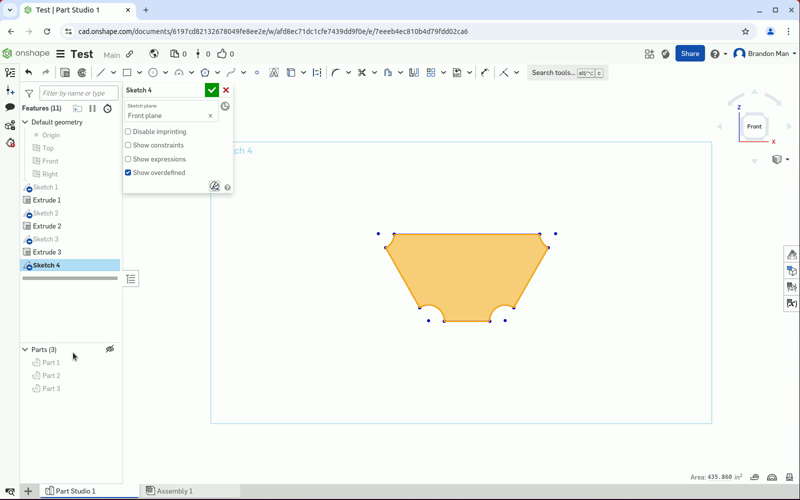
key(shift+e)
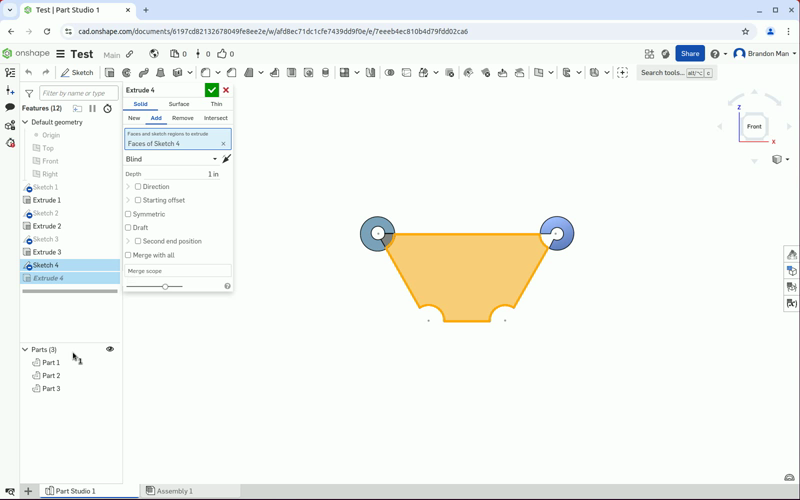
mouse_move(143, 106)
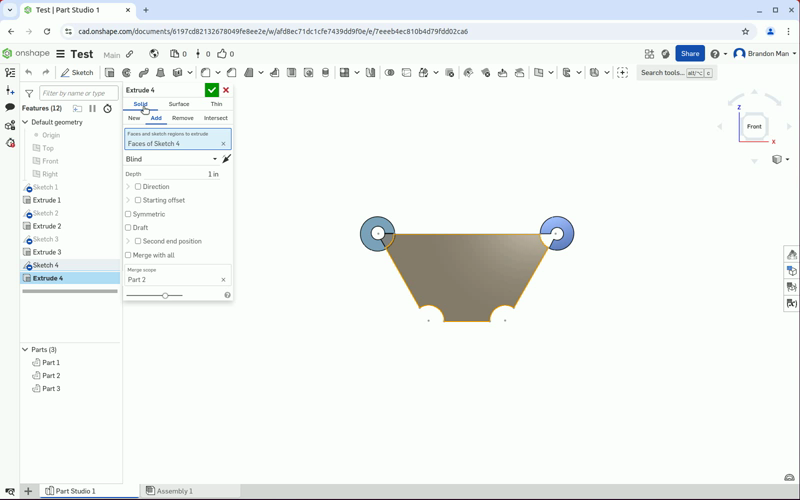
click(143, 106)
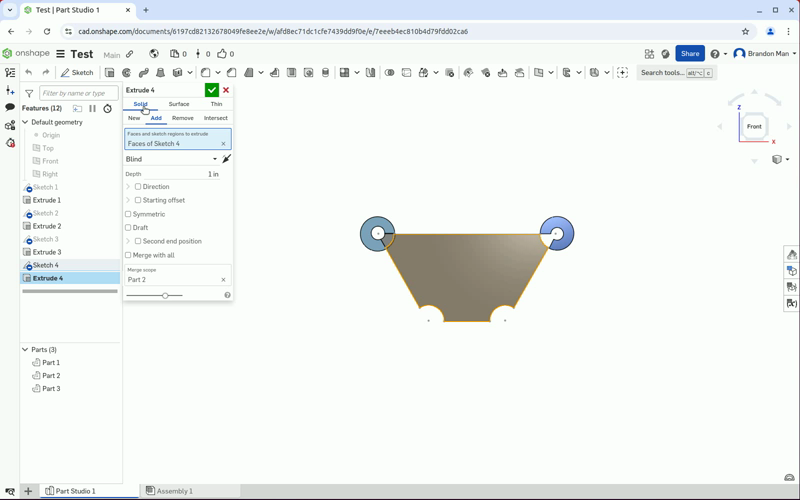
mouse_move(137, 120)
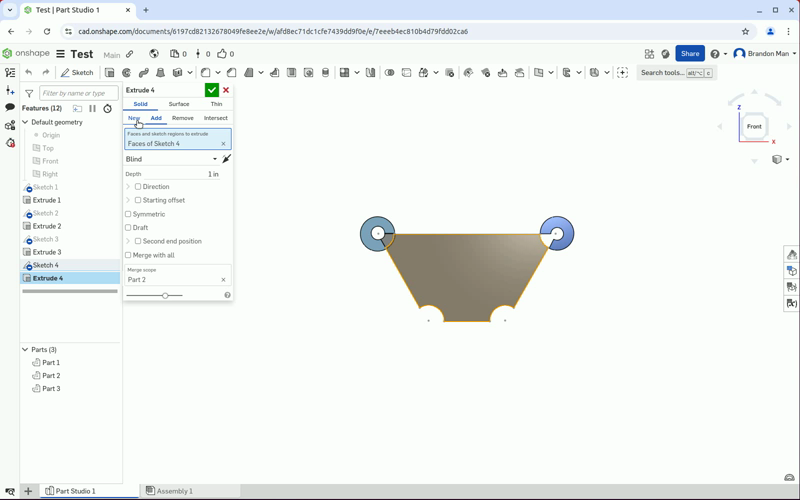
click(137, 120)
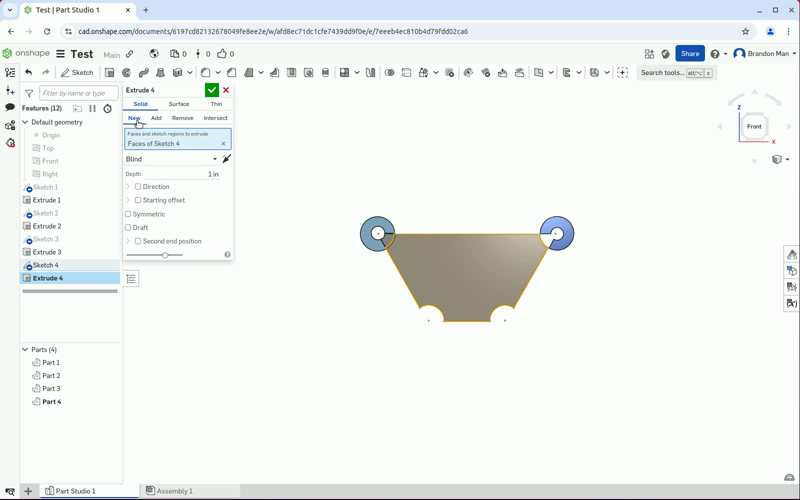
key(tab, 4)
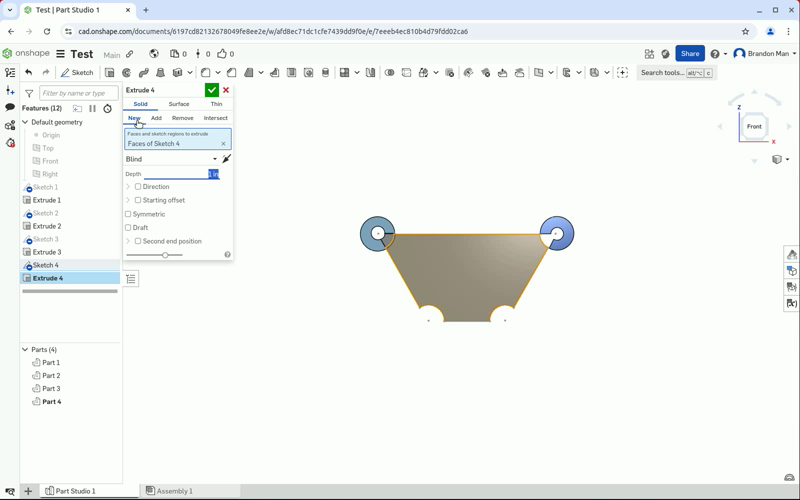
text(10.592)
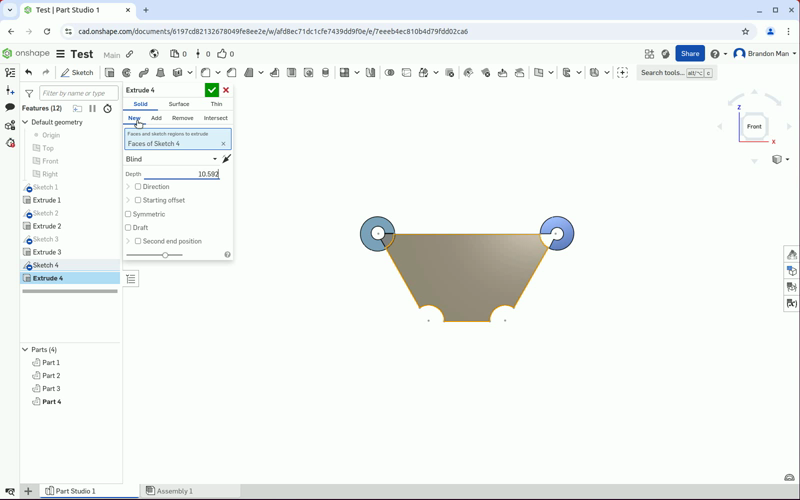
key(tab, 3)
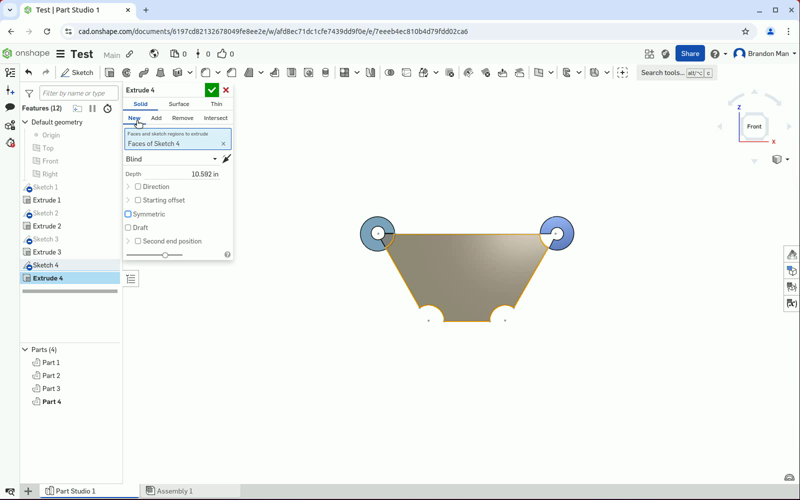
key(space)
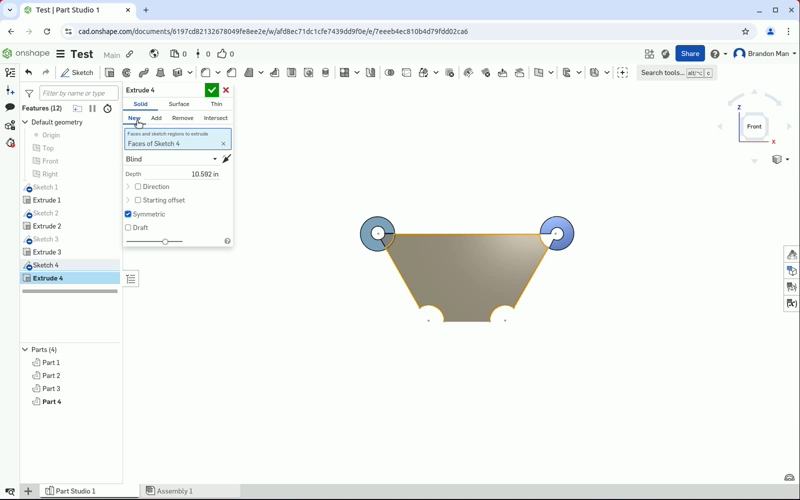
key(enter)
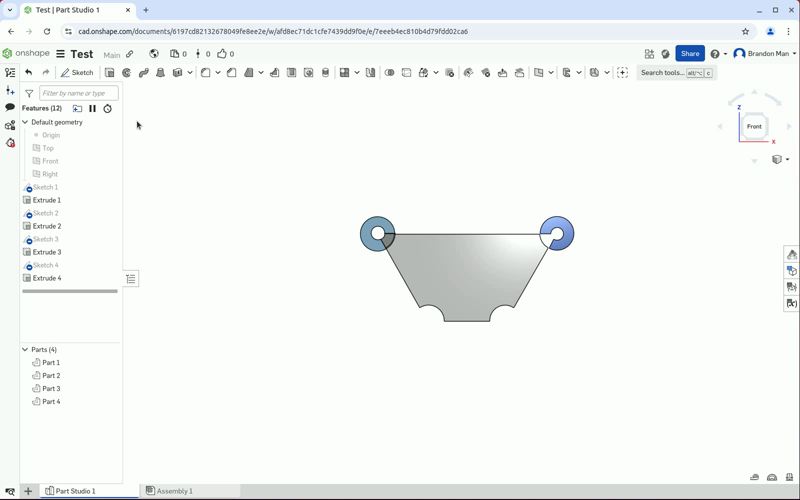
key(shift+h)
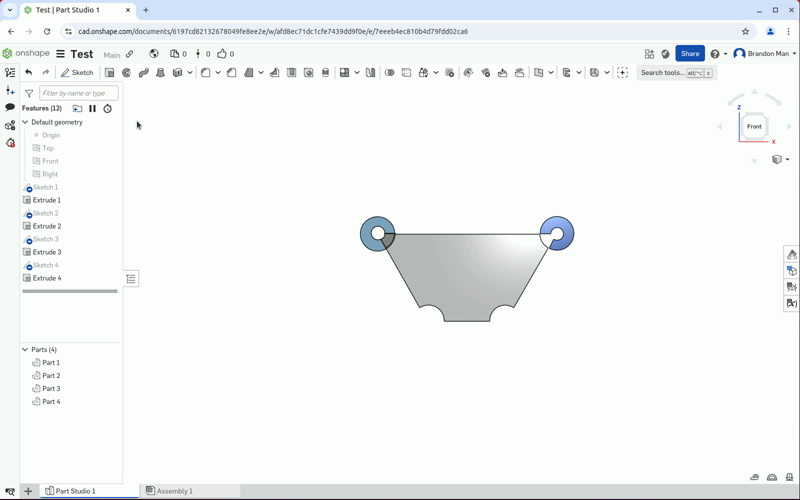
key(shift+h)
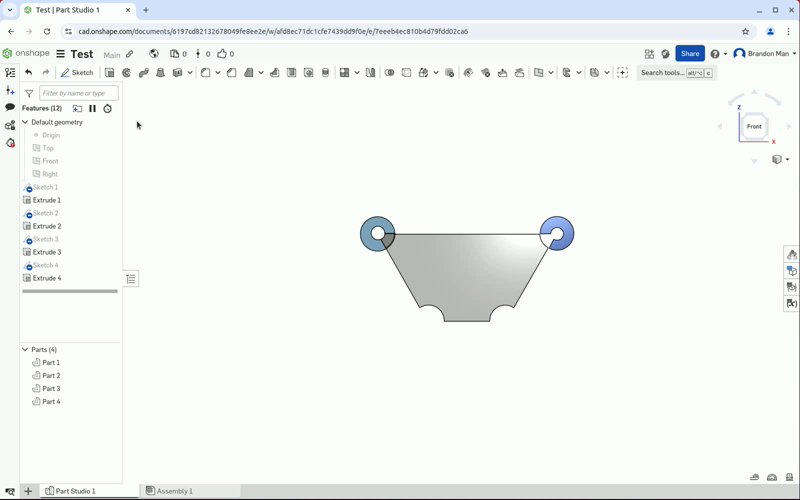
mouse_move(73, 189)
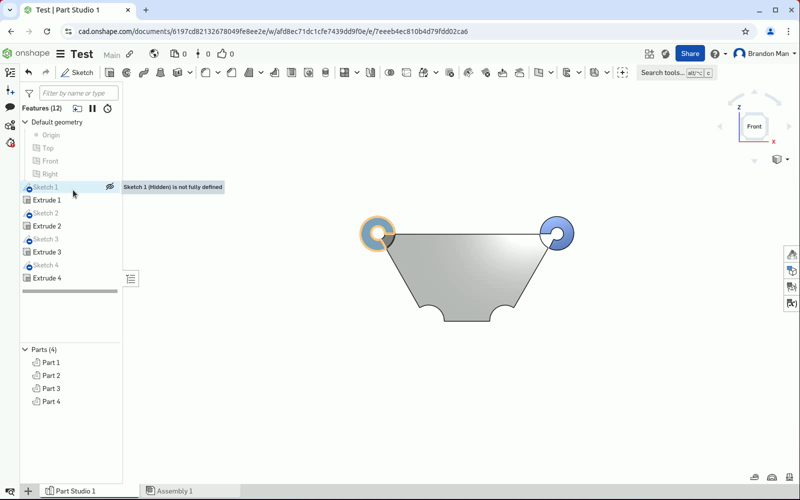
click(73, 189)
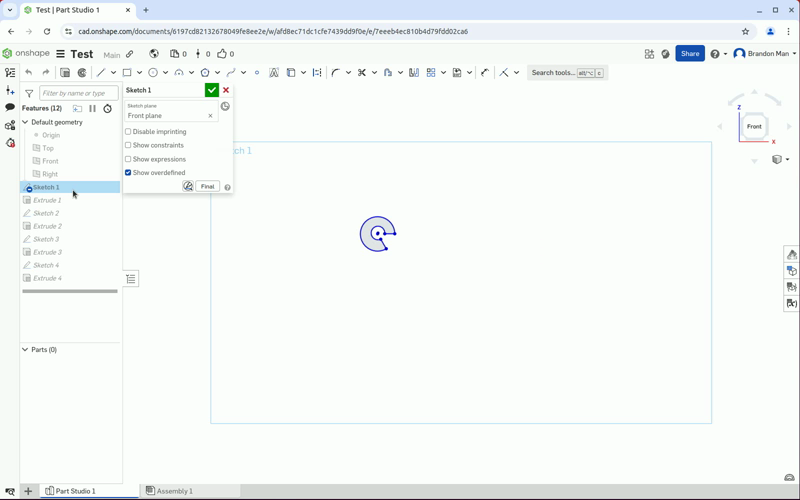
mouse_move(229, 92)
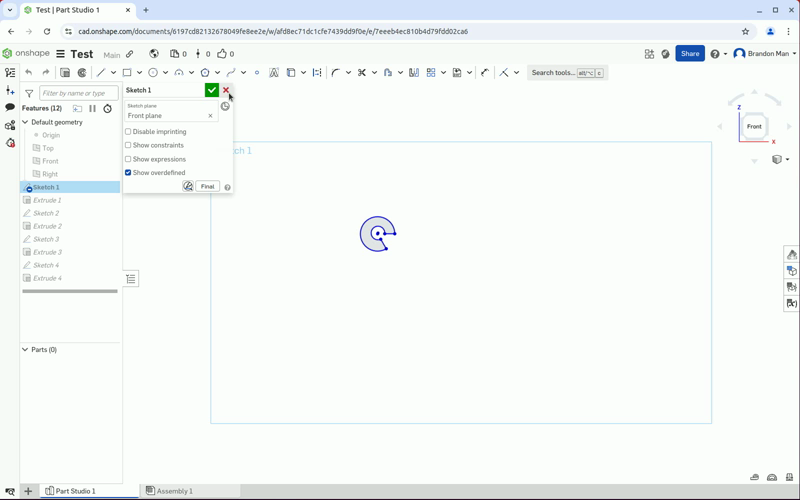
click(229, 92)
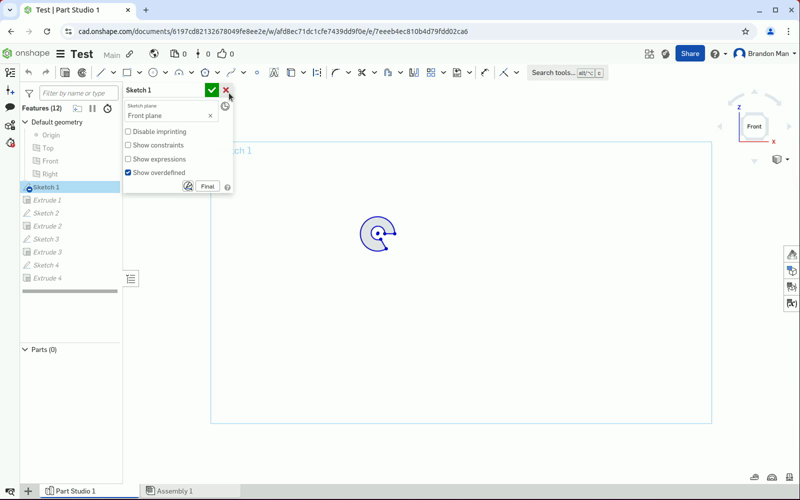
key(shift+s)
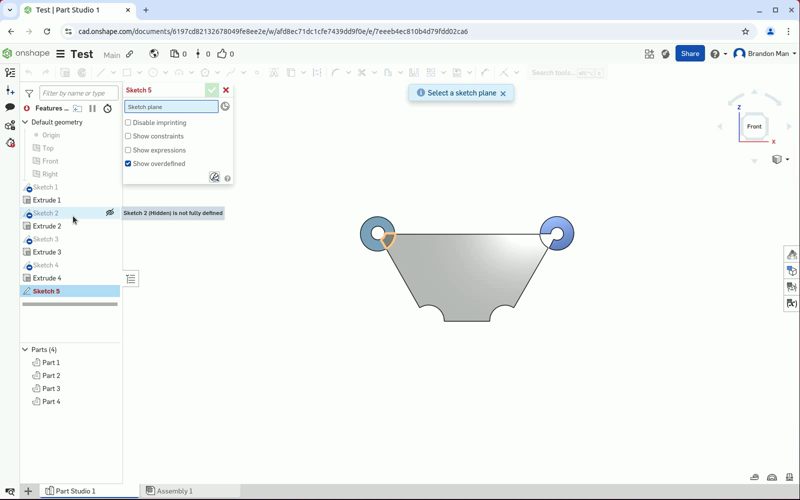
scroll(3)
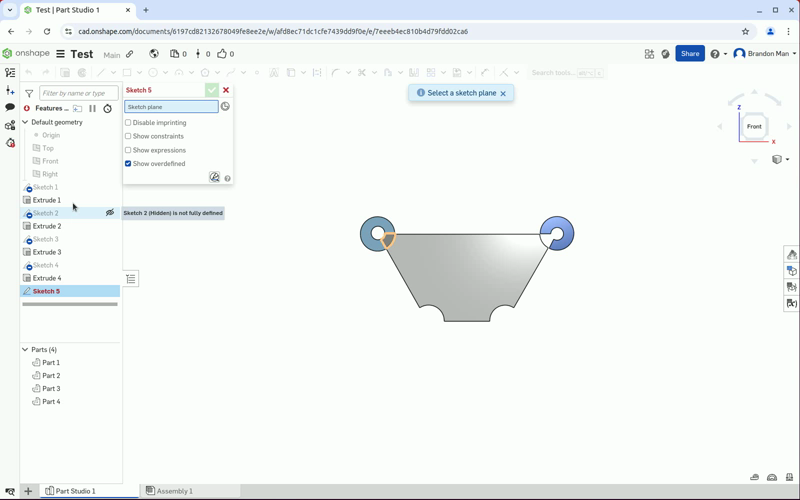
mouse_move(73, 163)
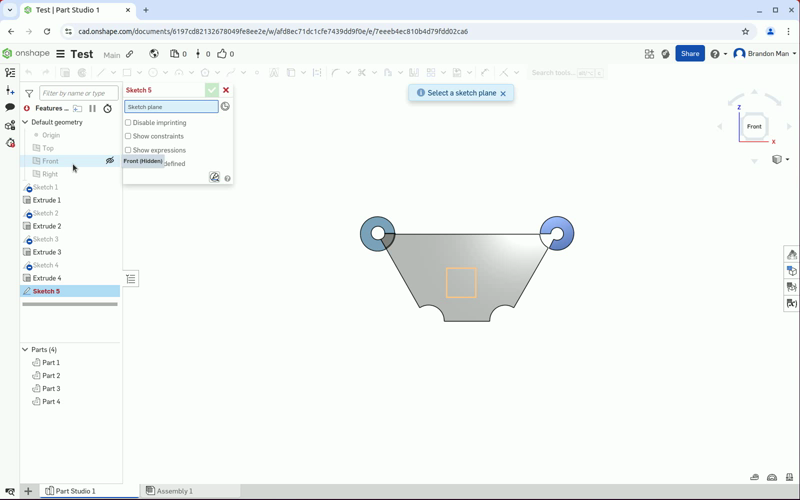
click(73, 163)
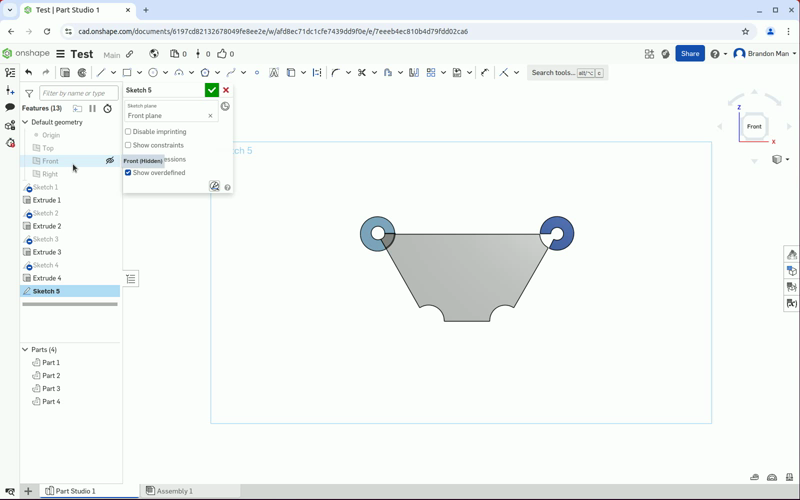
mouse_move(73, 352)
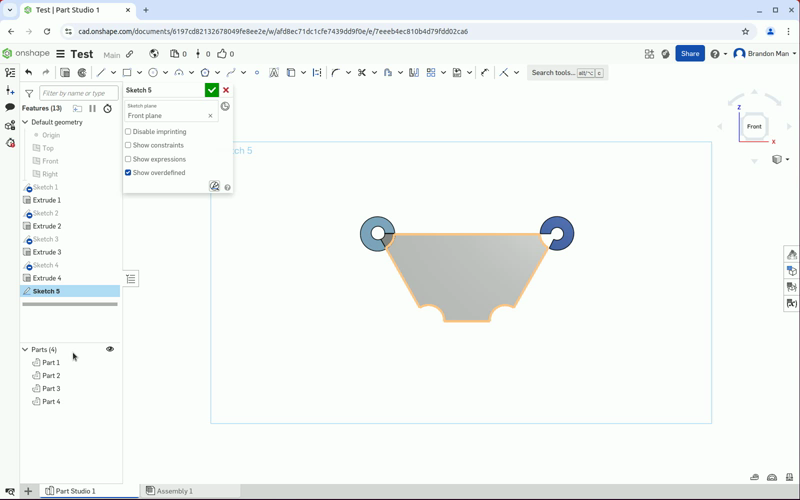
key(y)
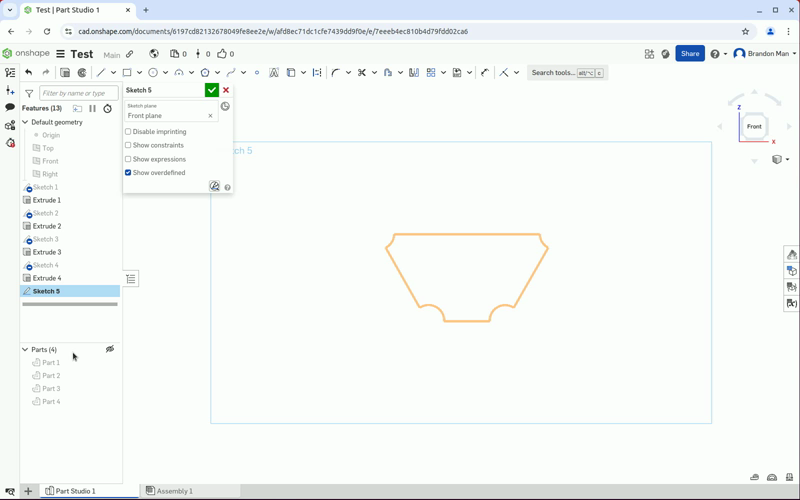
key(a)
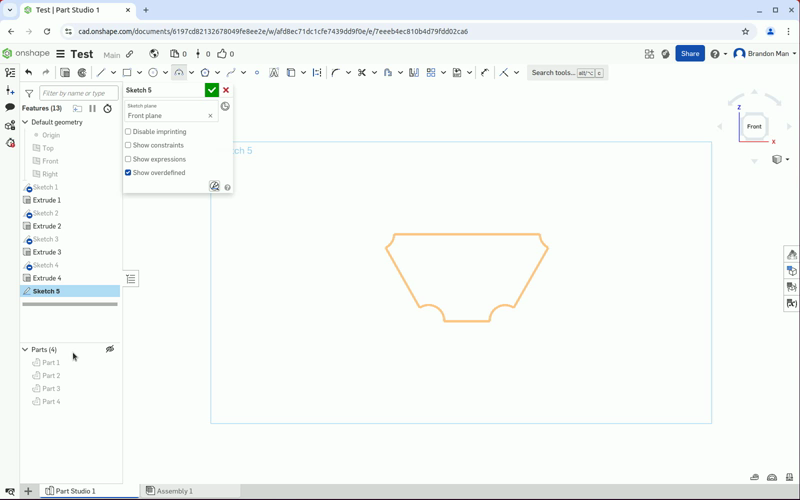
key_down(shift)
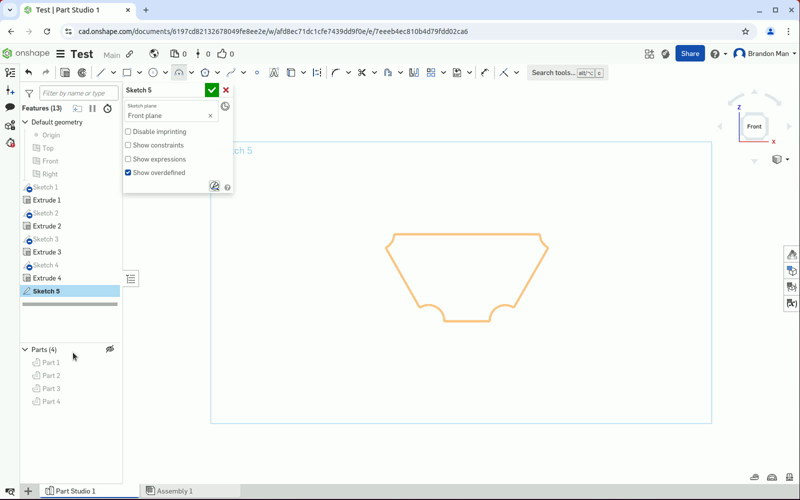
mouse_move(489, 321)
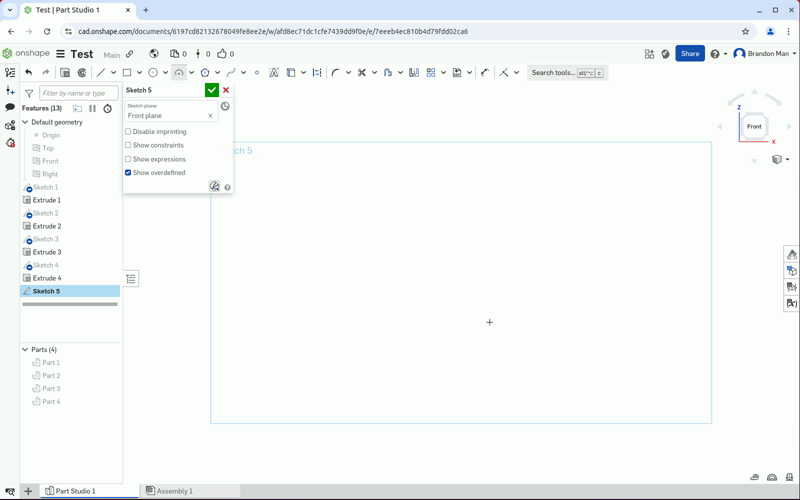
click(489, 321)
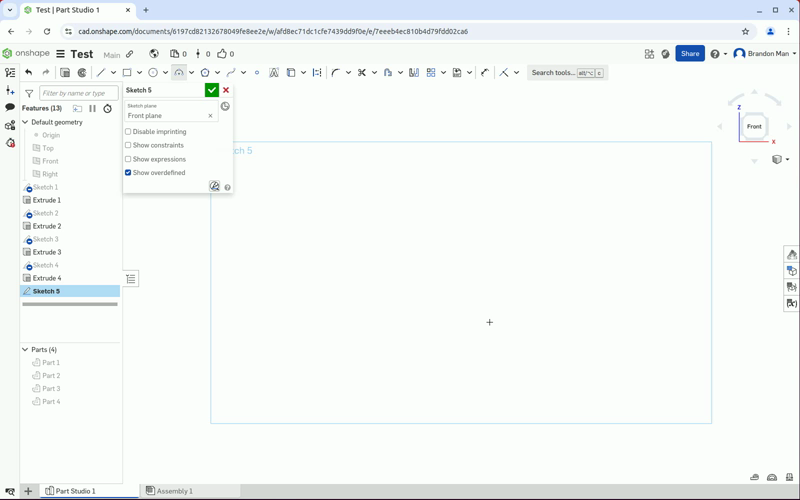
key_up(shift)
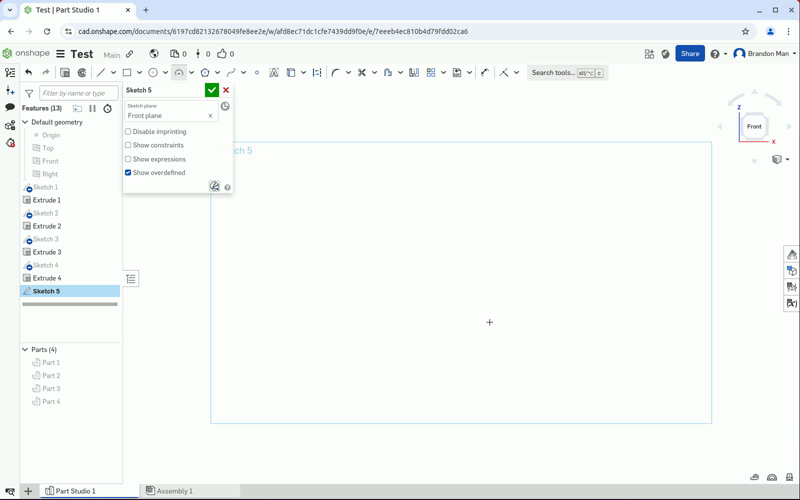
key_down(shift)
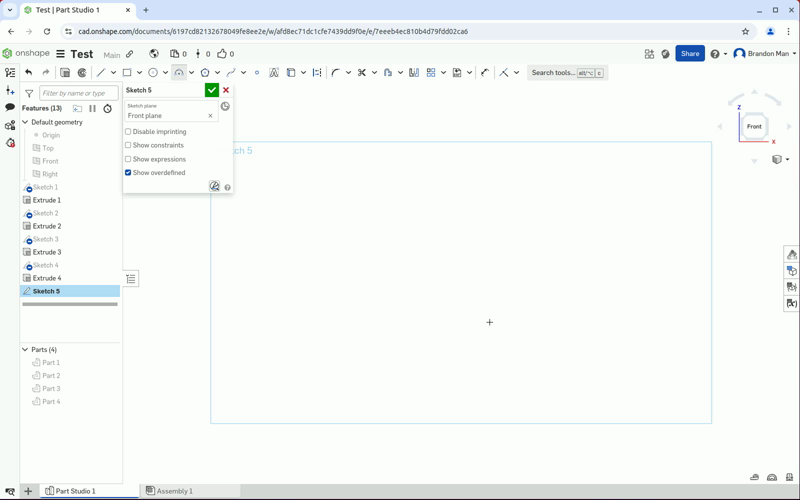
mouse_move(515, 307)
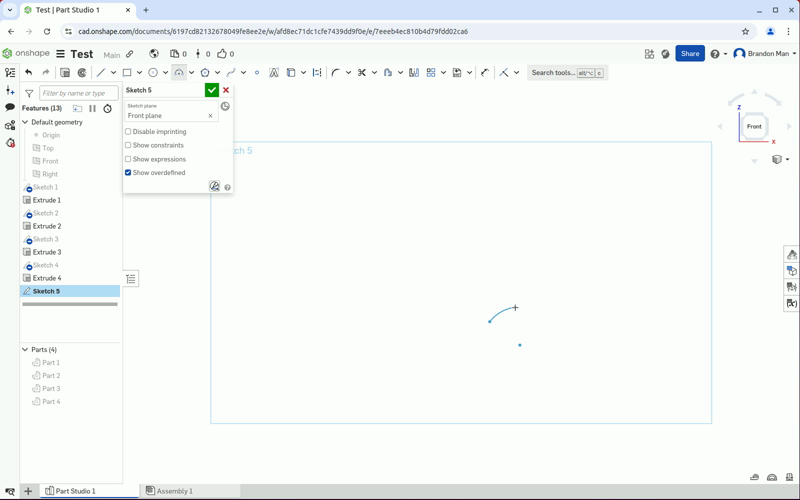
click(515, 307)
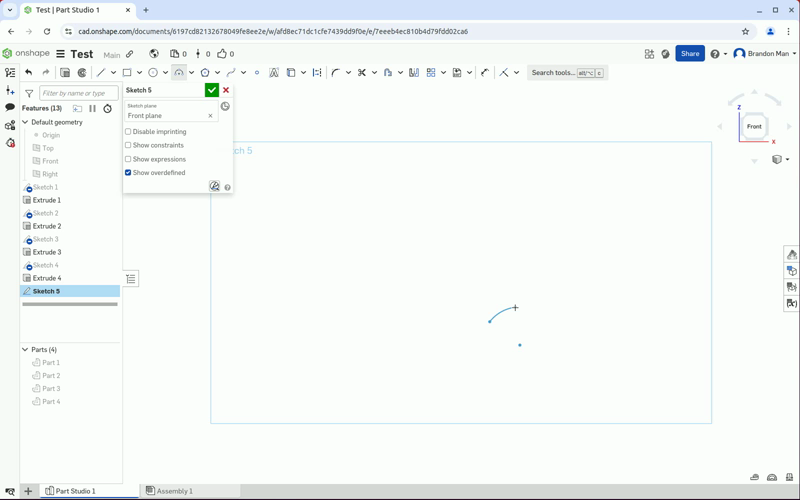
mouse_move(515, 336)
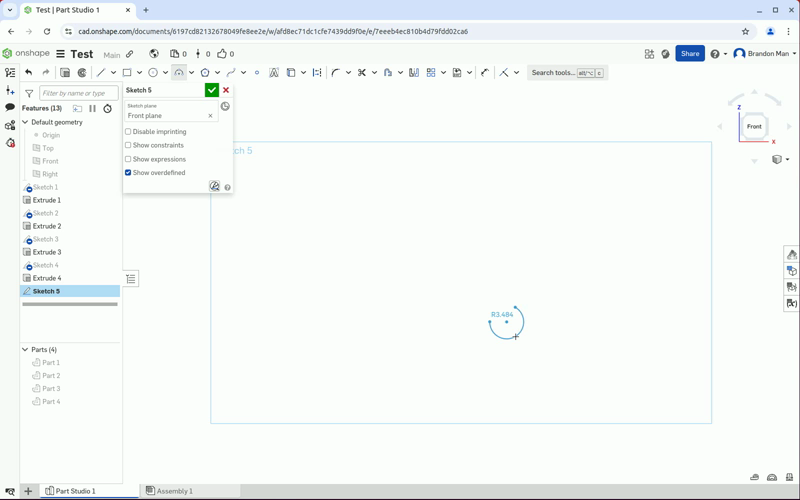
click(515, 336)
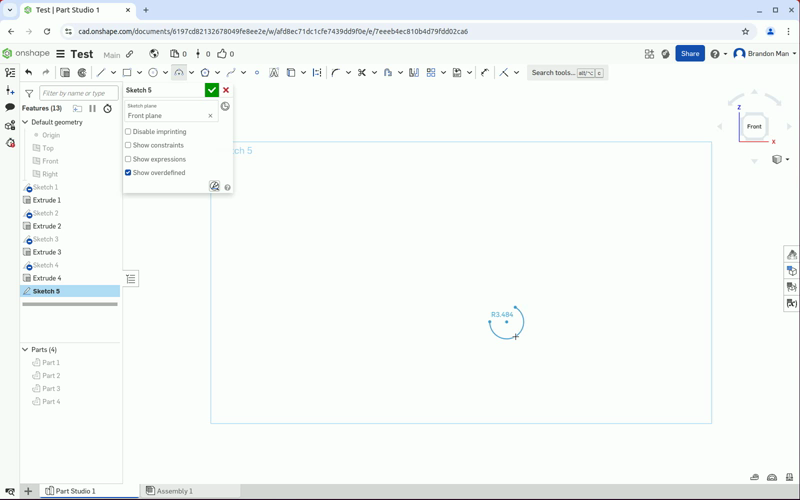
key_up(shift)
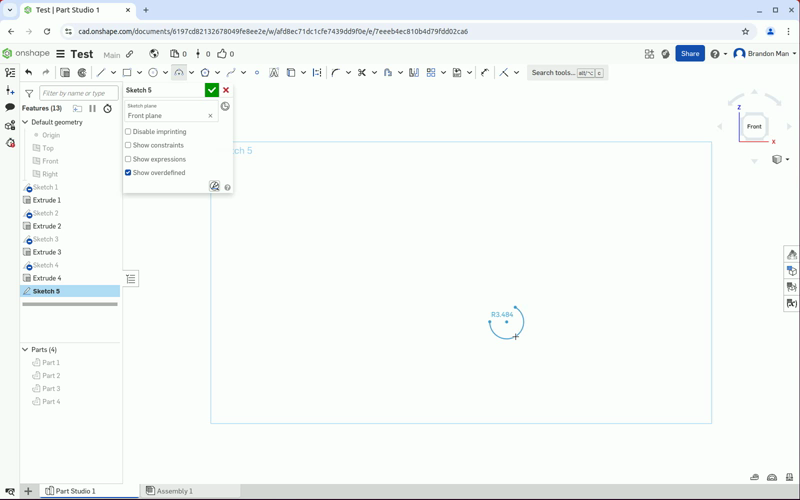
key(esc)
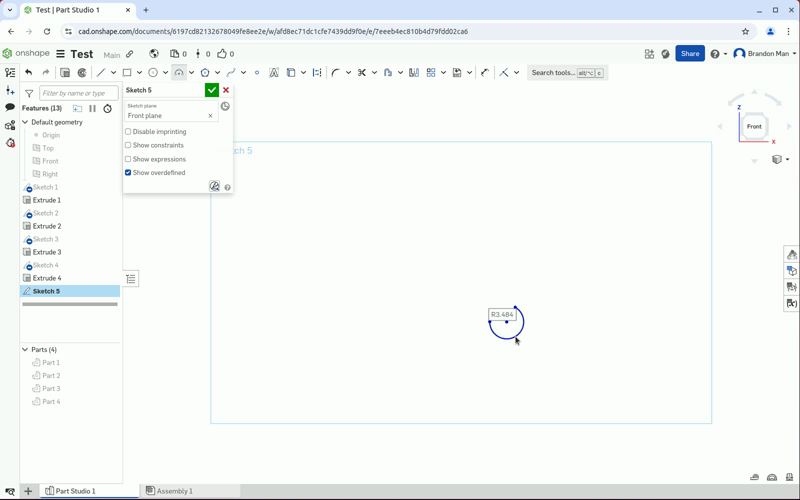
key(l)
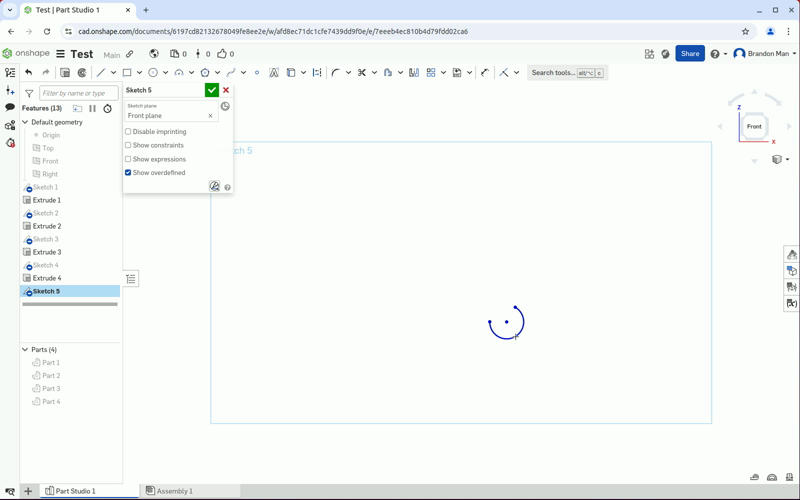
mouse_move(515, 307)
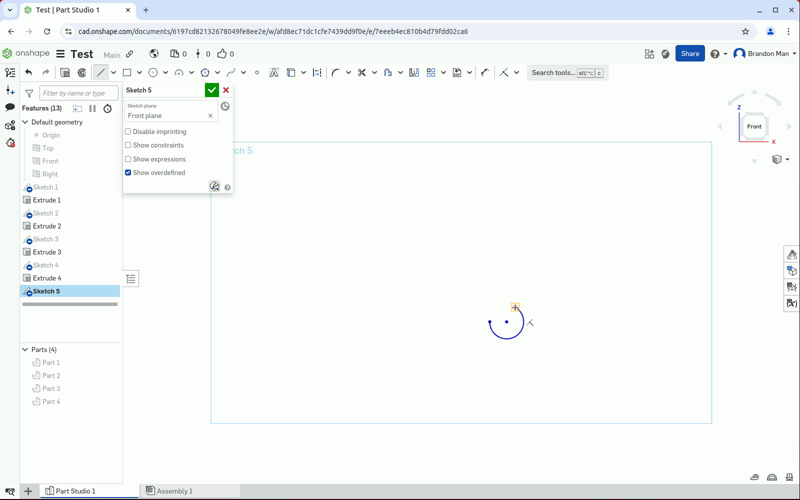
click(515, 307)
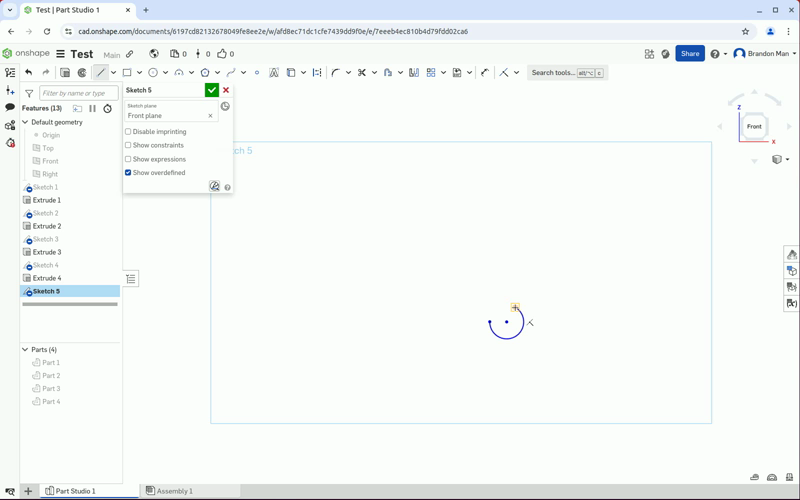
key_down(shift)
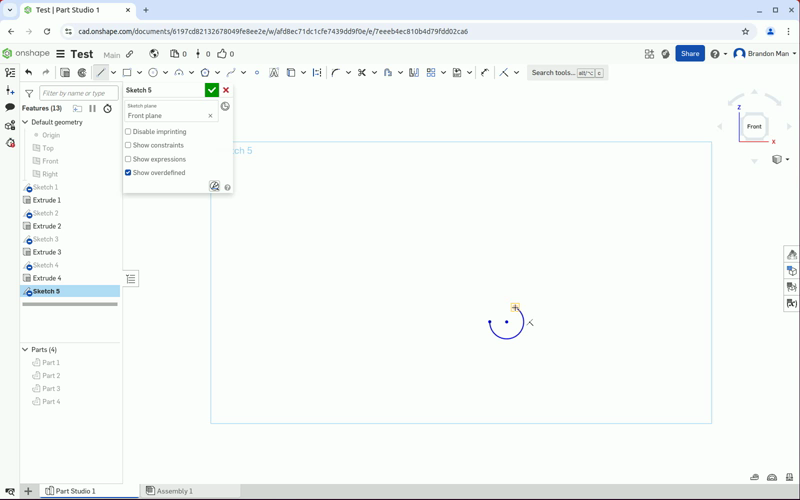
mouse_move(545, 307)
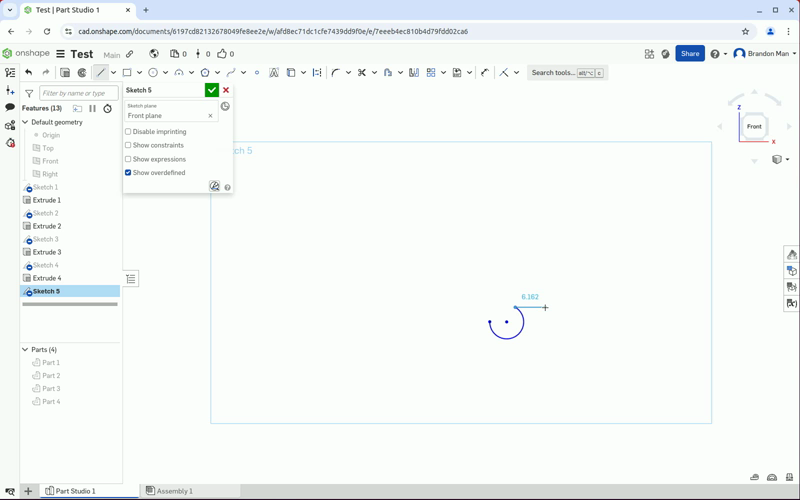
mouse_move(510, 315)
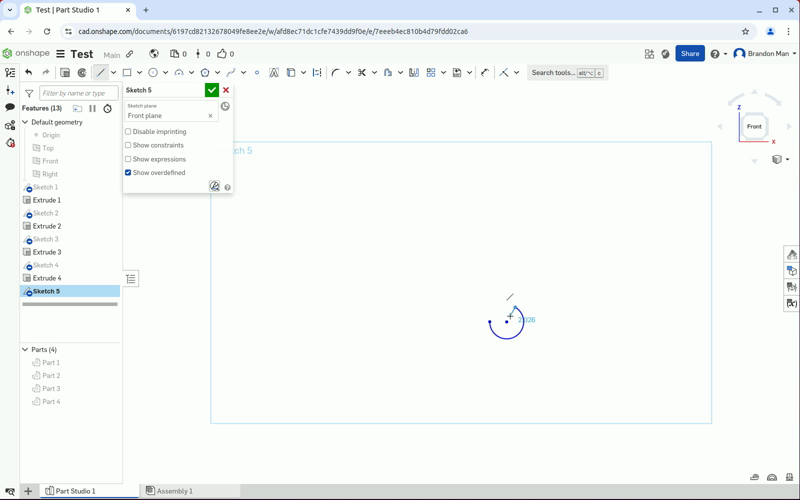
click(510, 315)
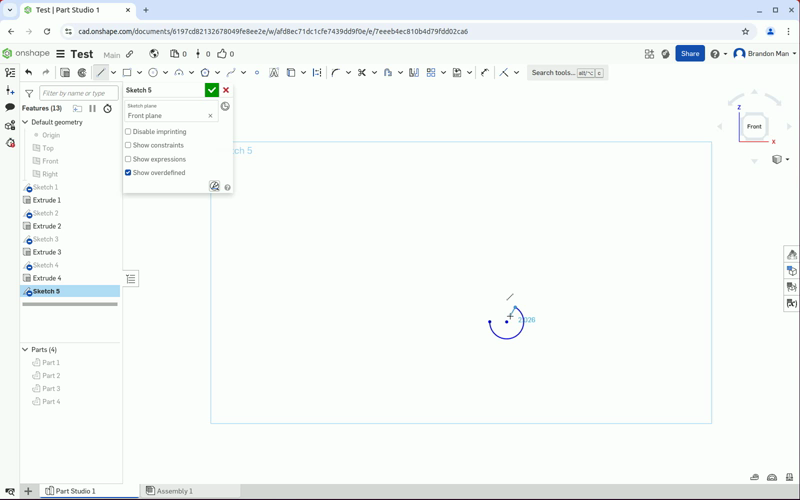
key_up(shift)
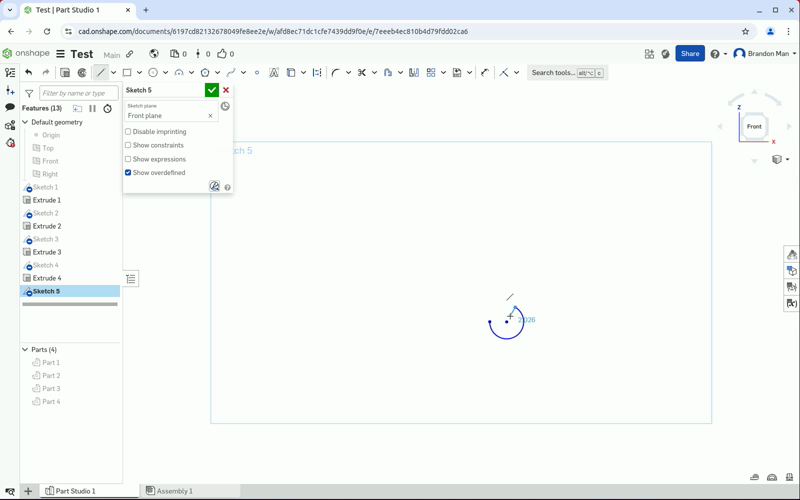
key(esc)
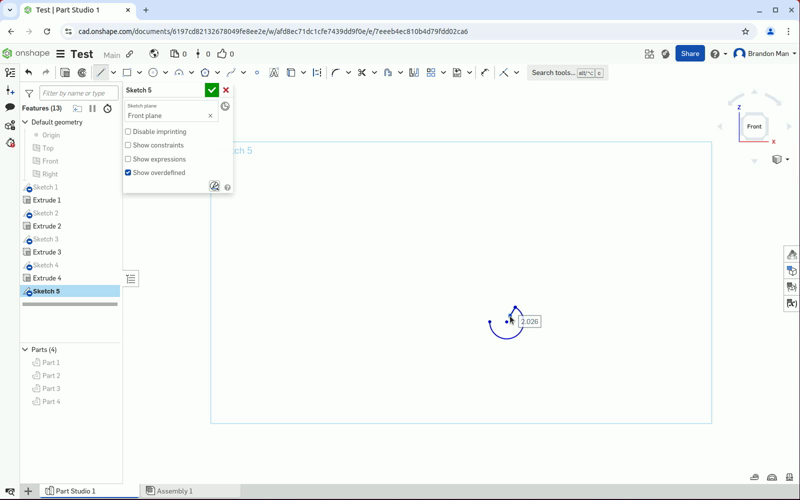
key(a)
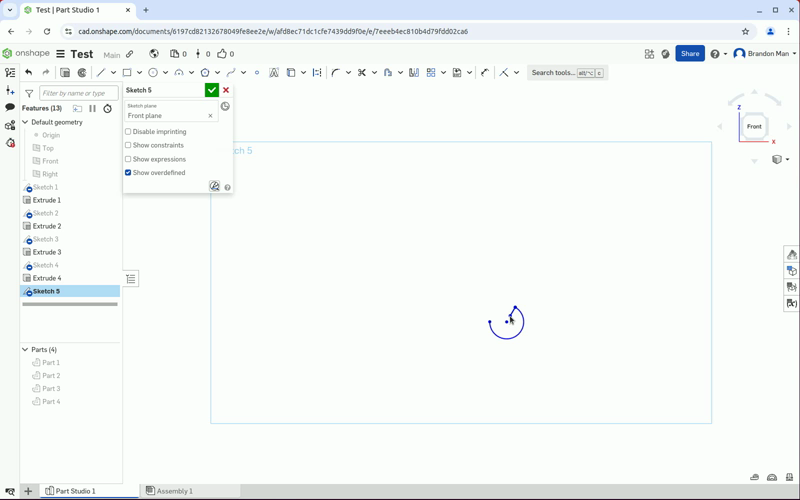
mouse_move(510, 315)
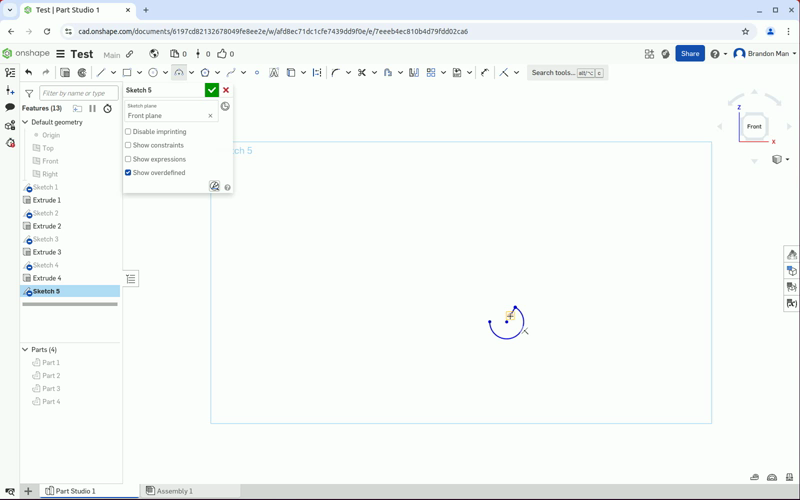
click(510, 315)
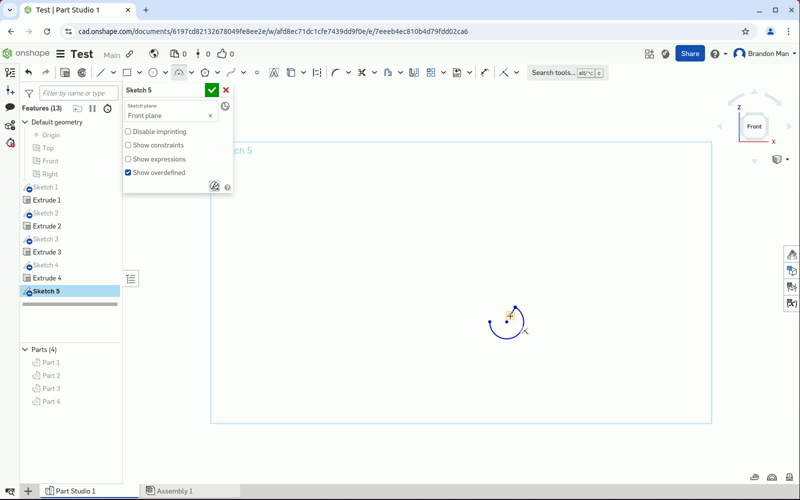
key_down(shift)
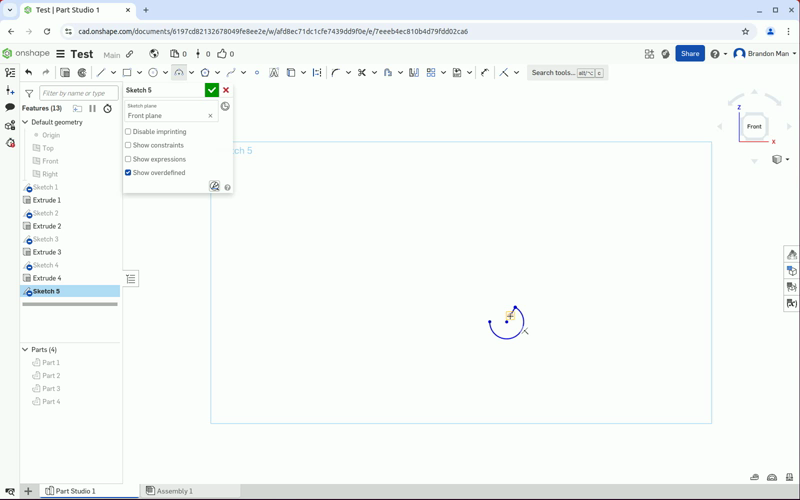
mouse_move(500, 321)
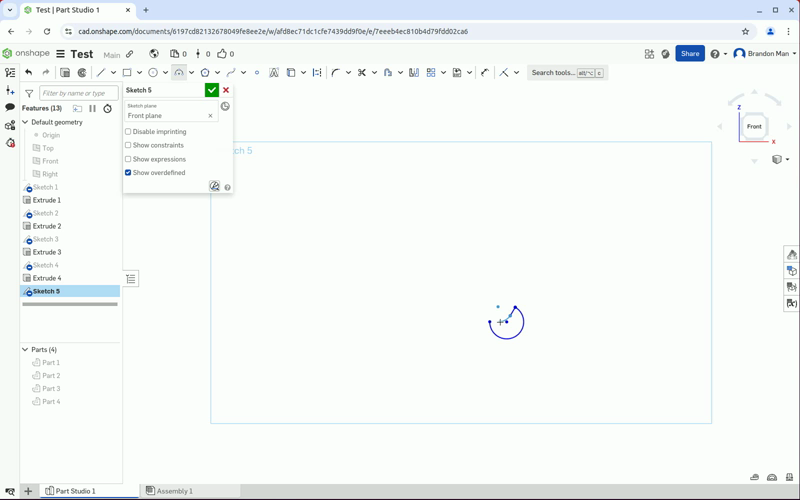
click(500, 321)
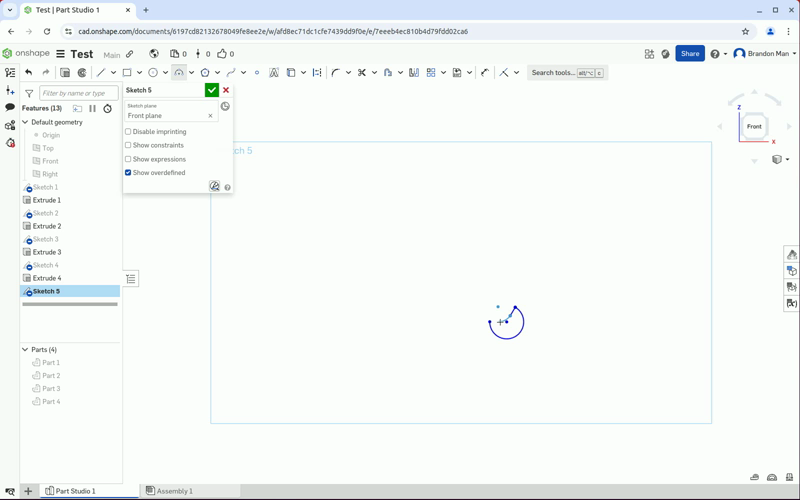
mouse_move(510, 327)
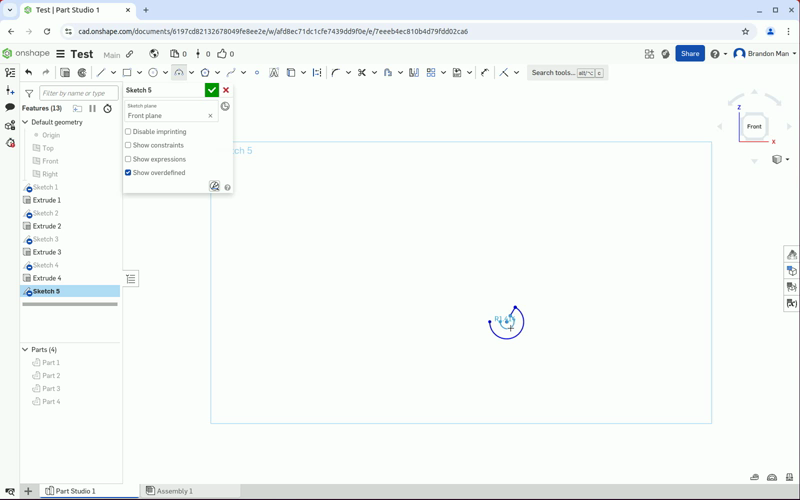
click(510, 327)
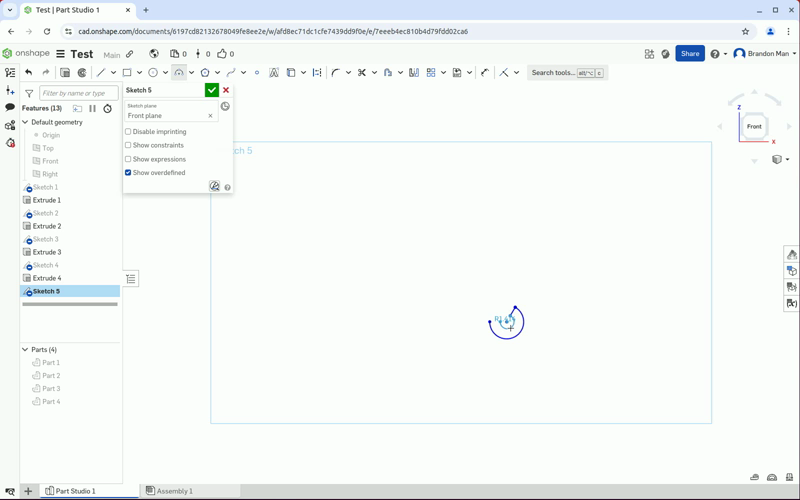
key_up(shift)
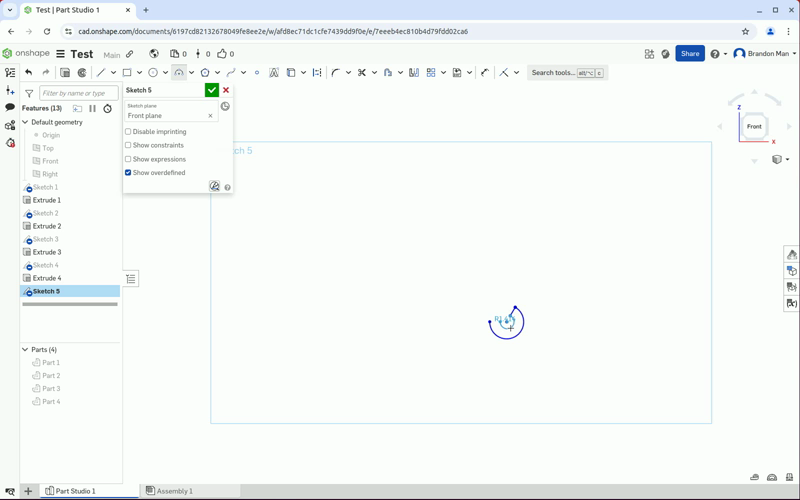
key(esc)
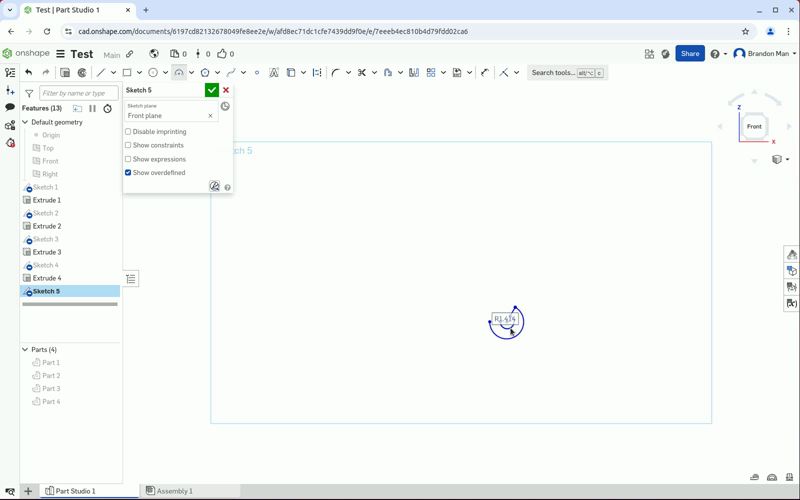
key(l)
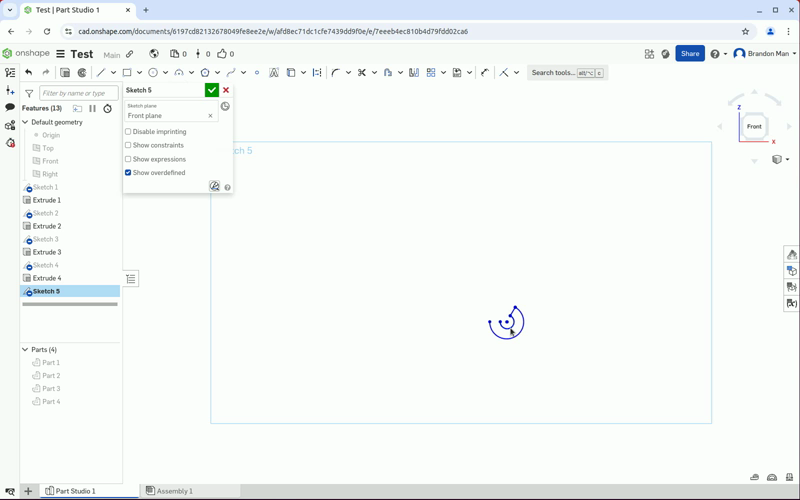
mouse_move(500, 321)
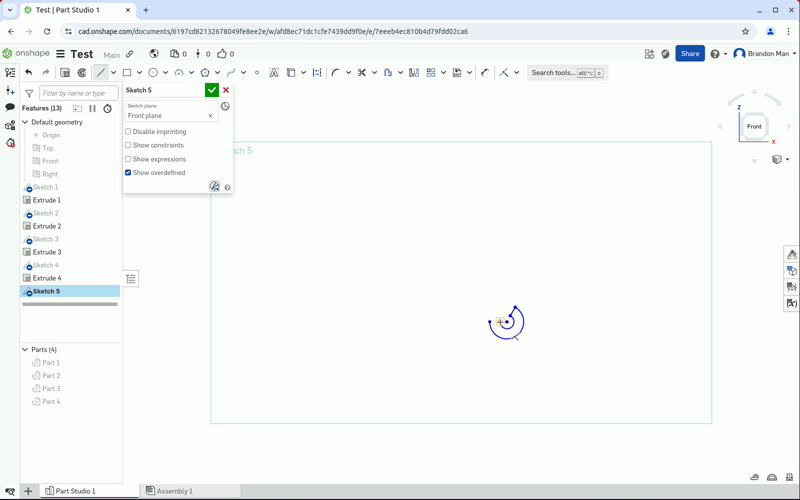
click(500, 321)
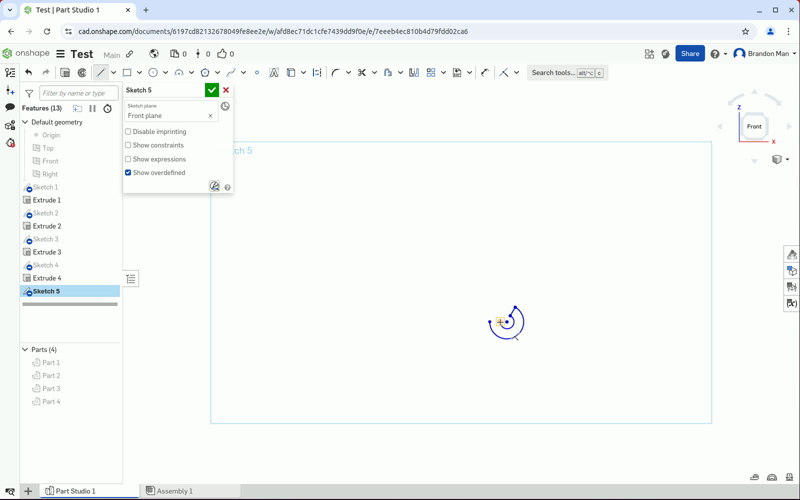
mouse_move(530, 321)
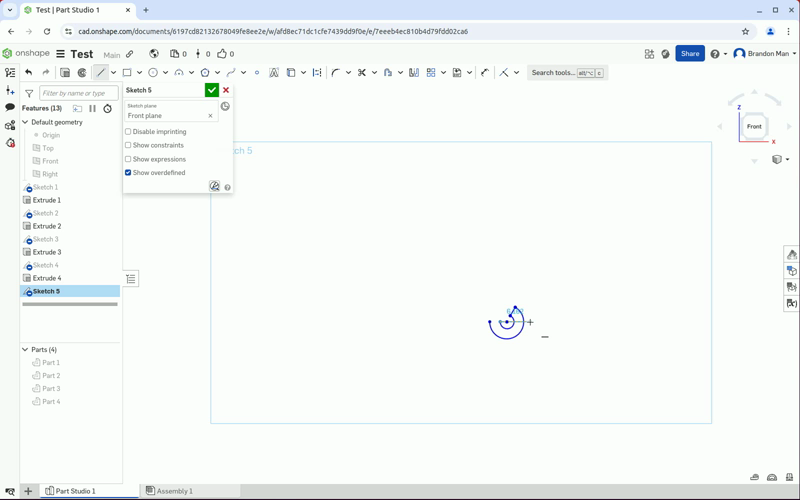
key_down(shift)
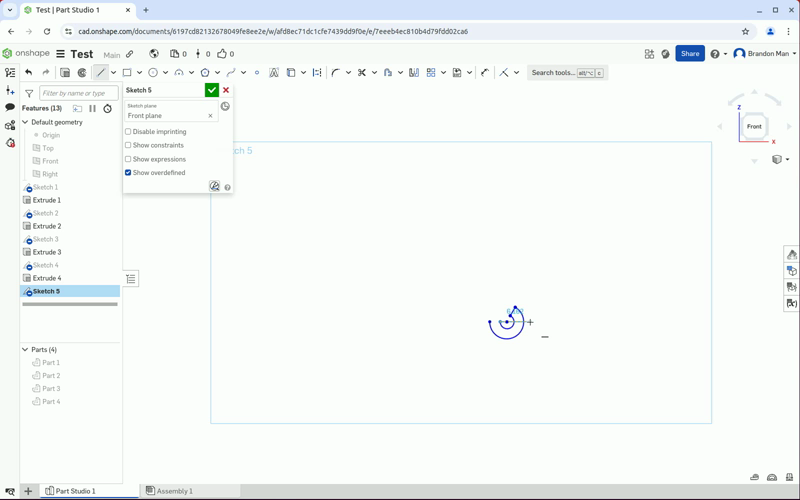
mouse_move(489, 321)
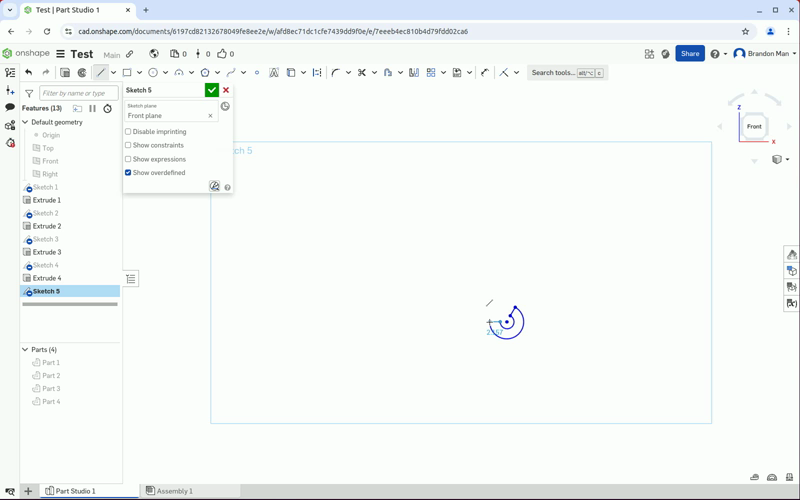
key_up(shift)
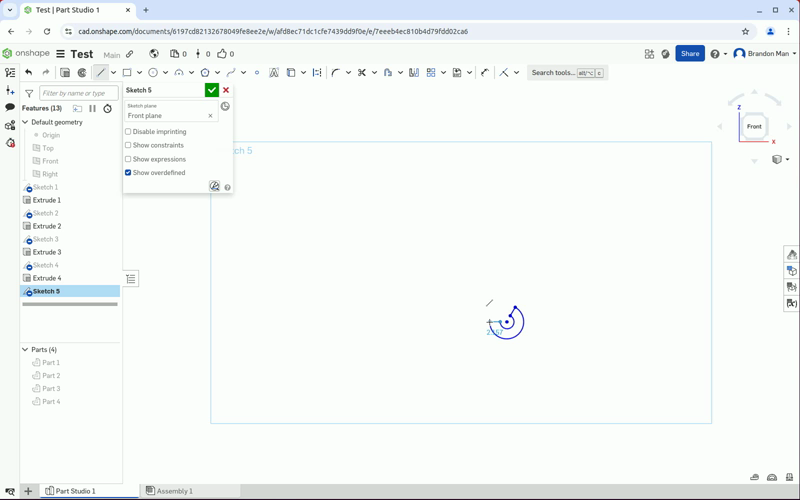
click(489, 321)
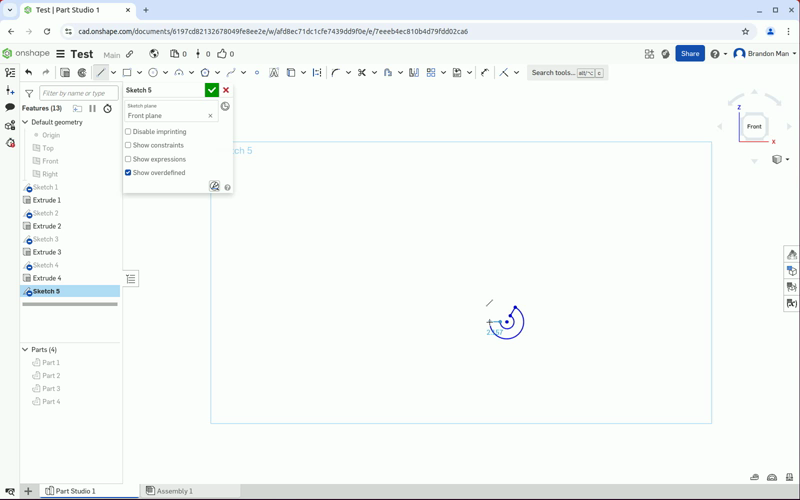
key(esc)
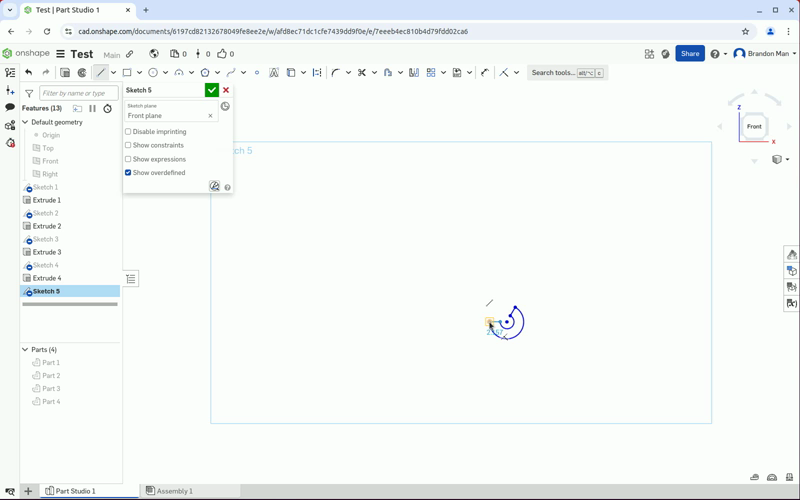
mouse_move(512, 316)
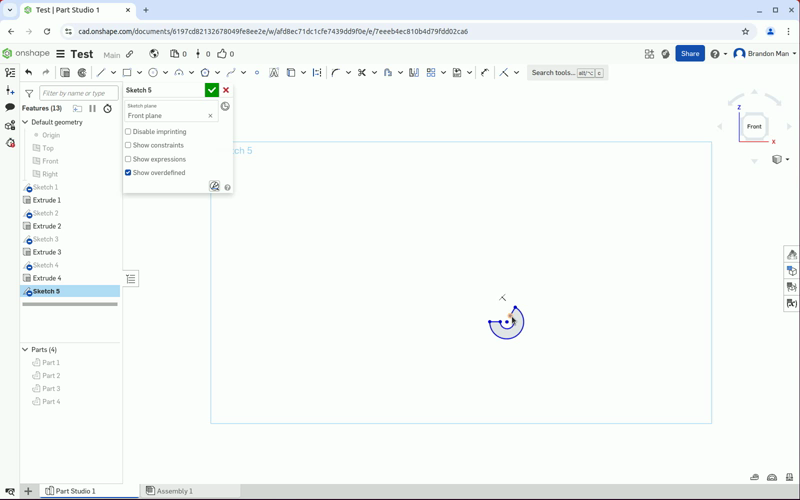
scroll(6)
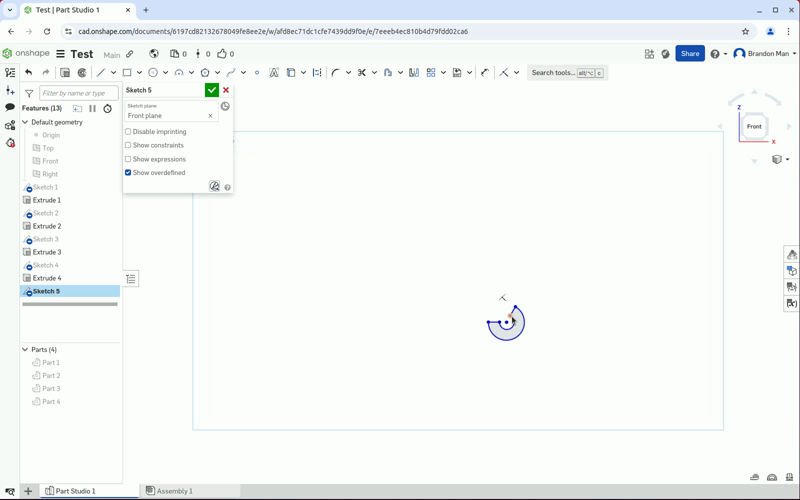
scroll(6)
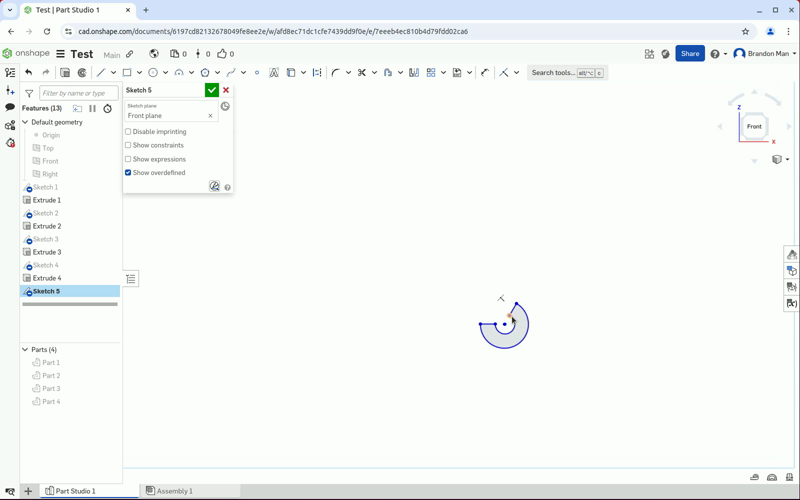
scroll(6)
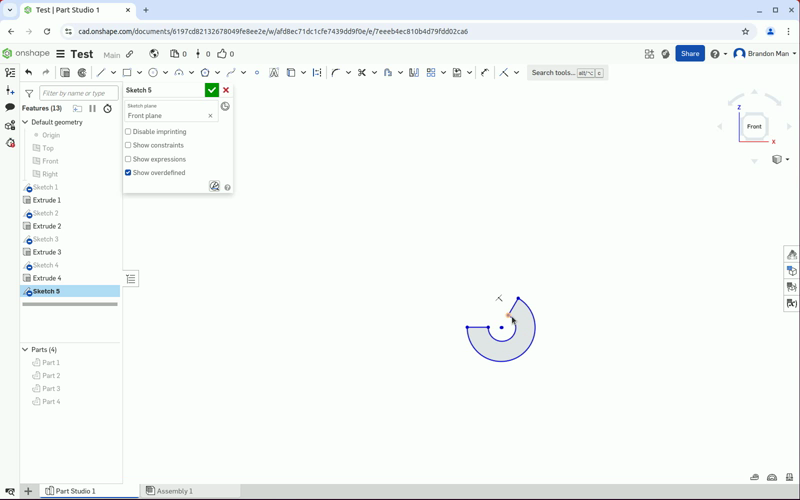
scroll(6)
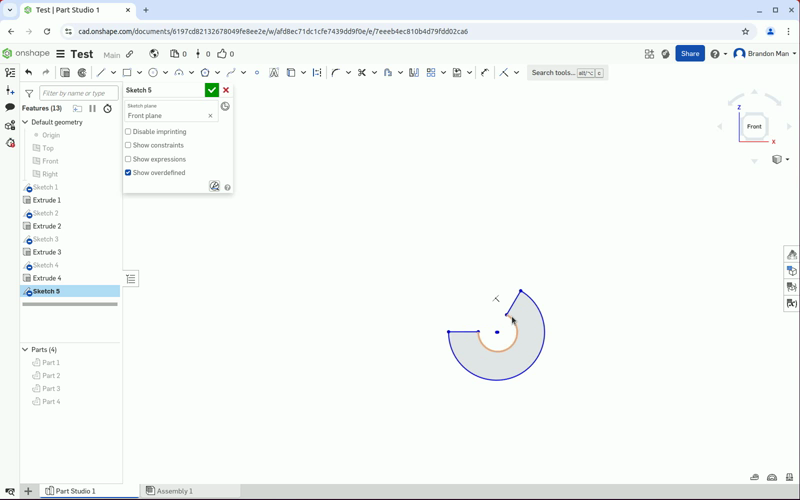
scroll(6)
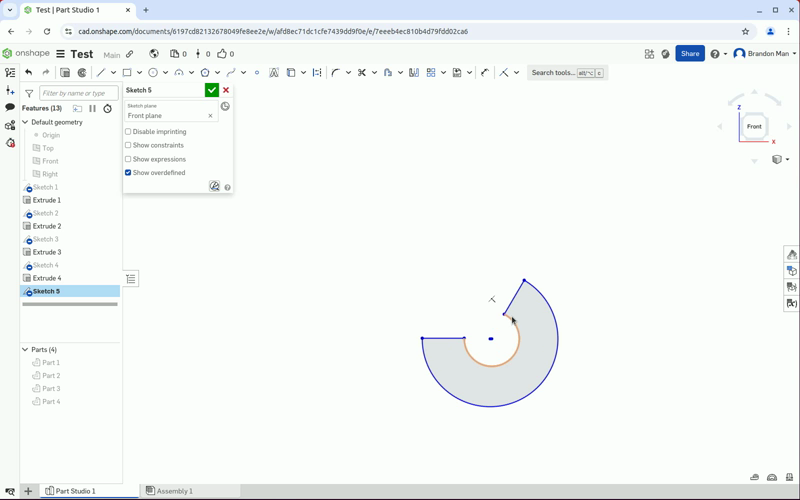
scroll(6)
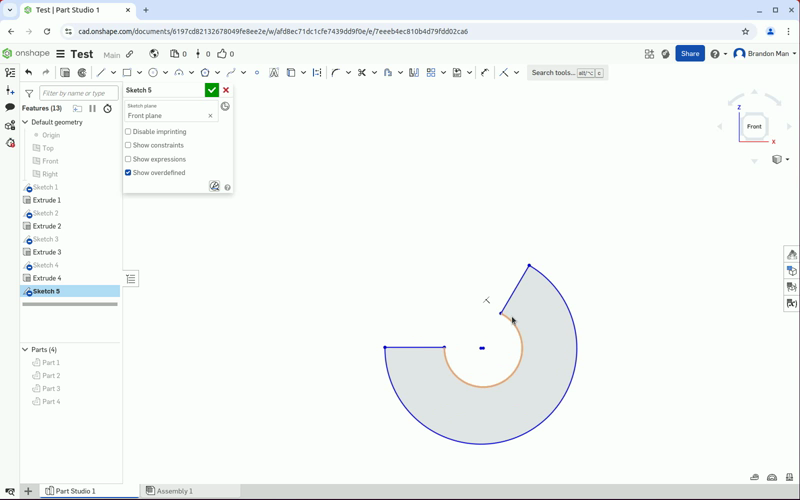
scroll(6)
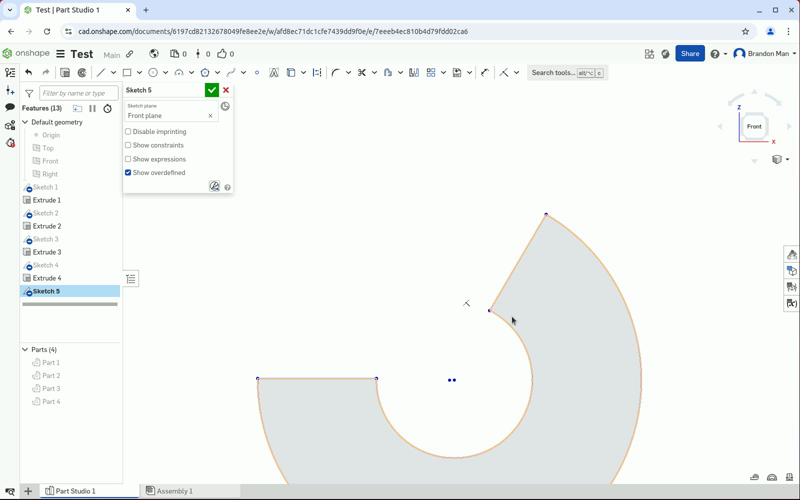
click(512, 316)
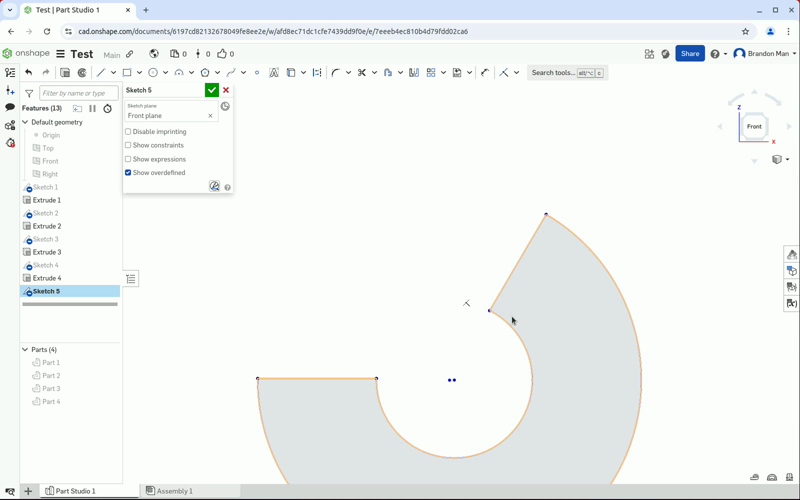
scroll(-6)
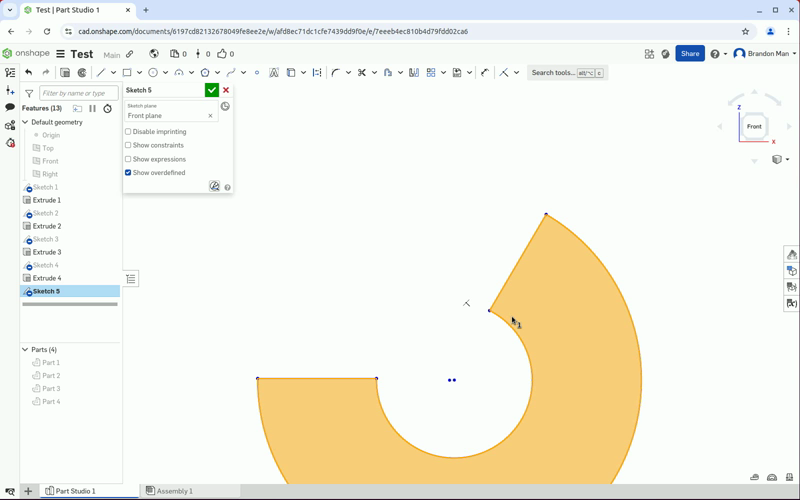
scroll(-6)
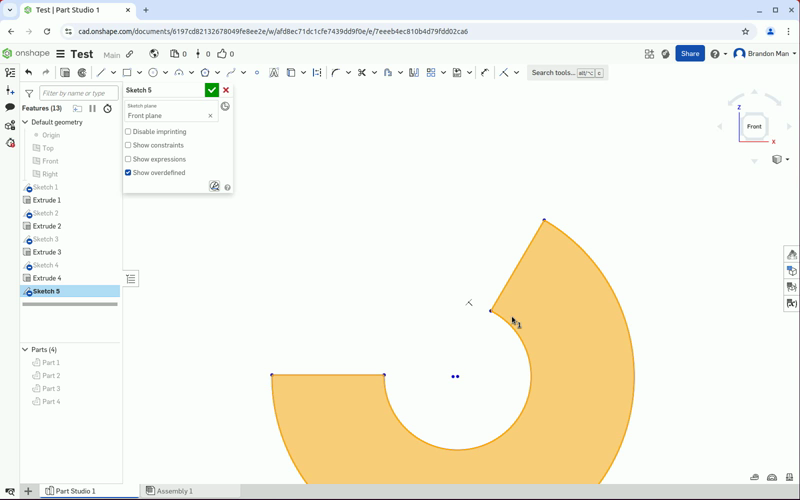
scroll(-6)
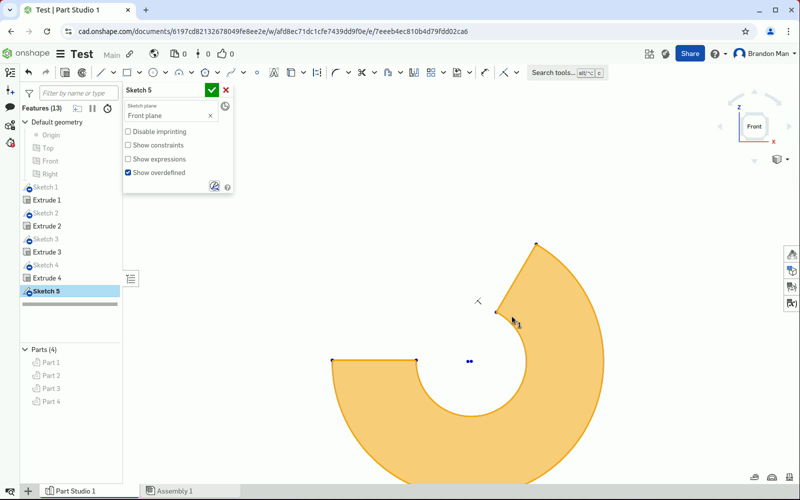
scroll(-6)
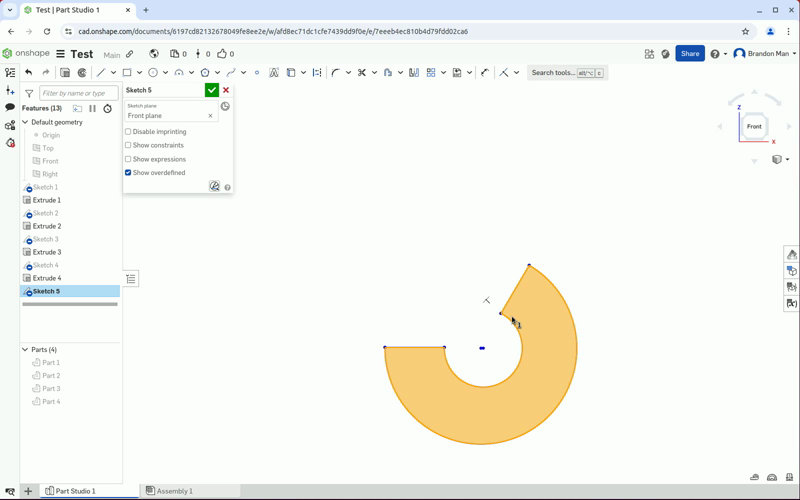
scroll(-6)
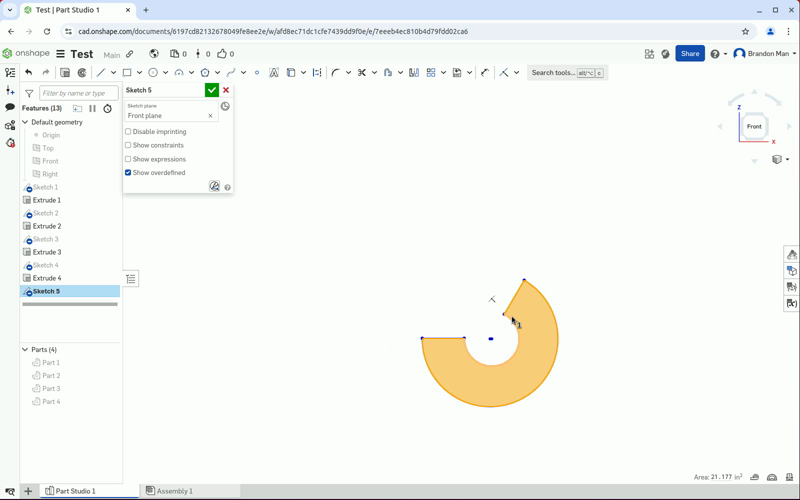
scroll(-6)
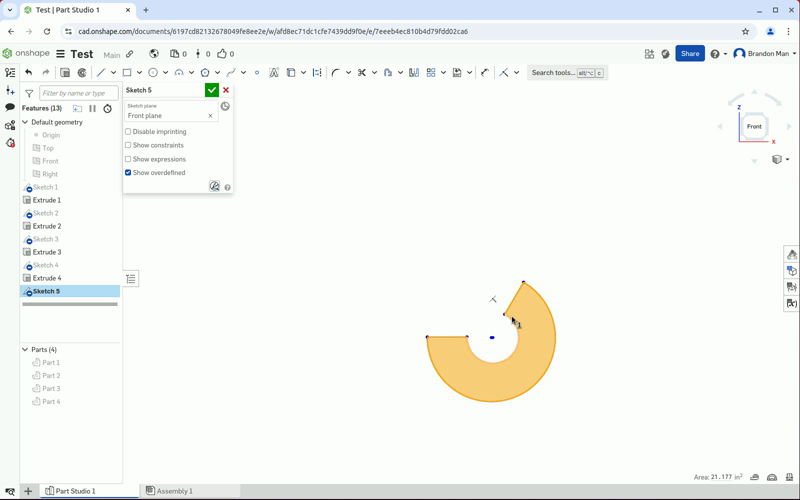
scroll(-6)
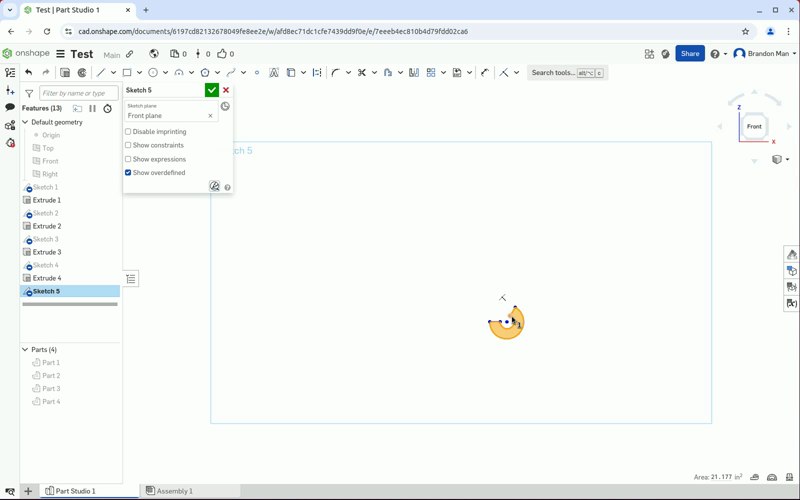
mouse_move(73, 352)
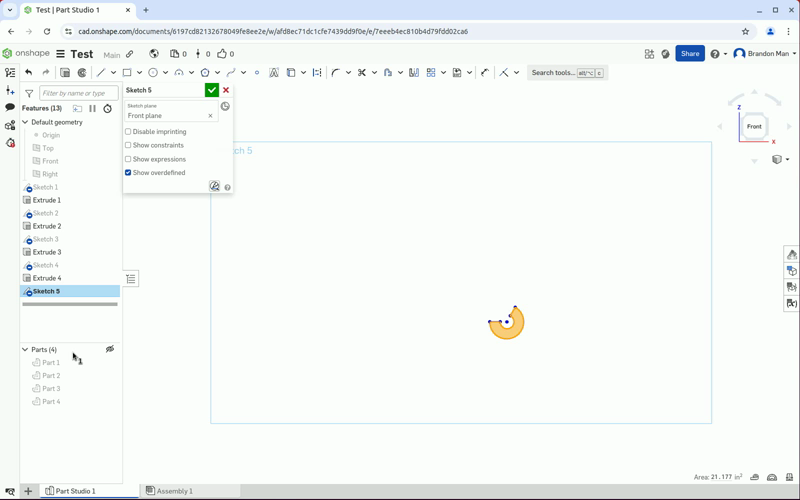
key(shift+y)
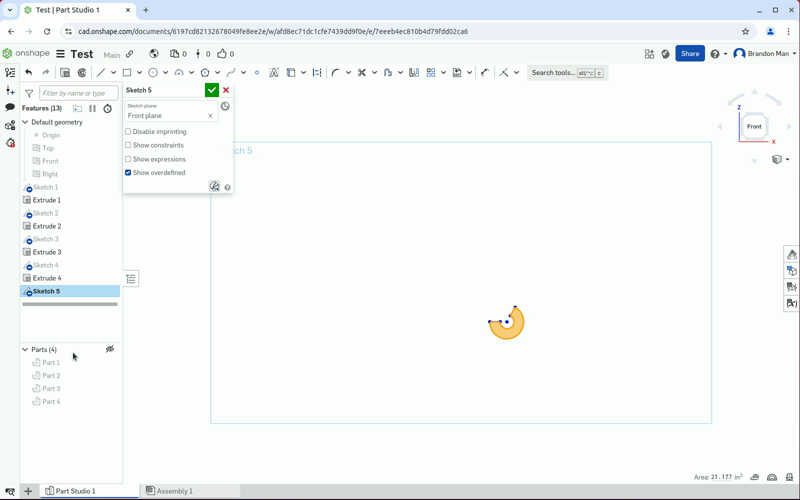
key(shift+e)
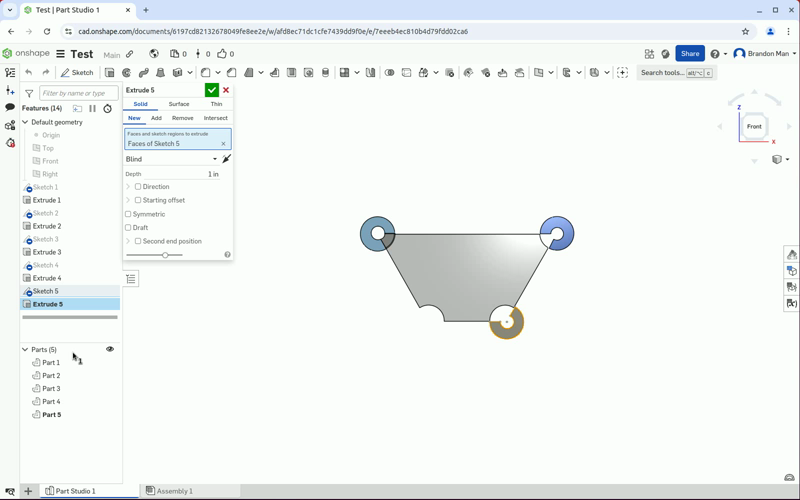
mouse_move(143, 106)
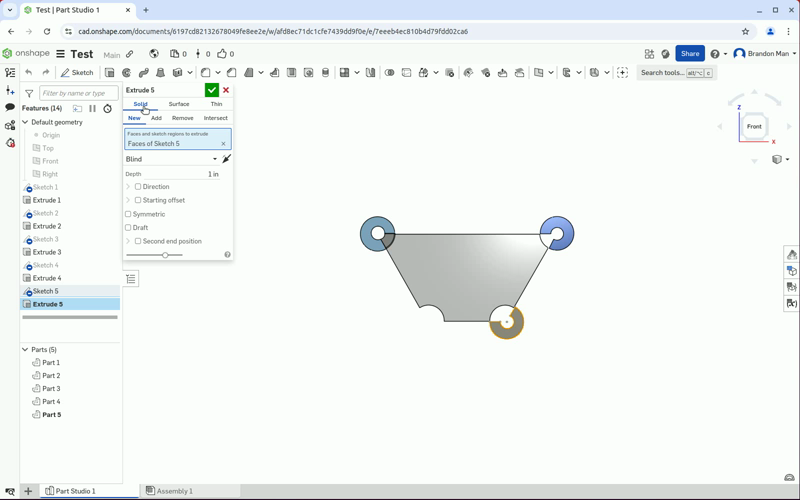
click(143, 106)
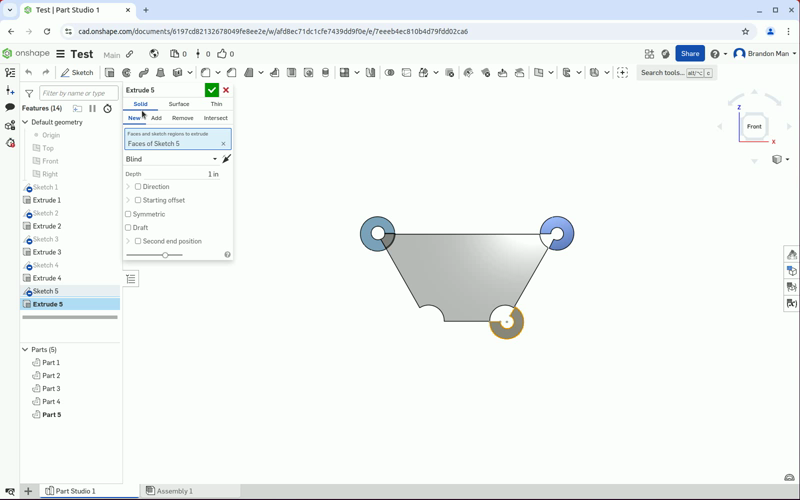
mouse_move(137, 120)
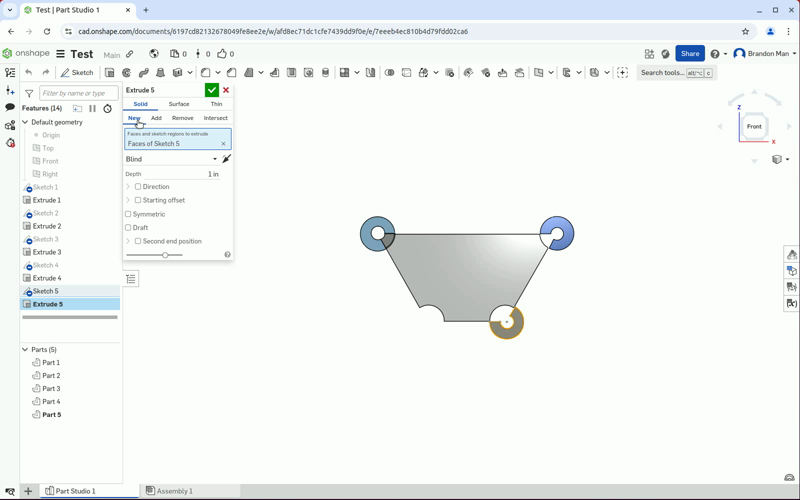
click(137, 120)
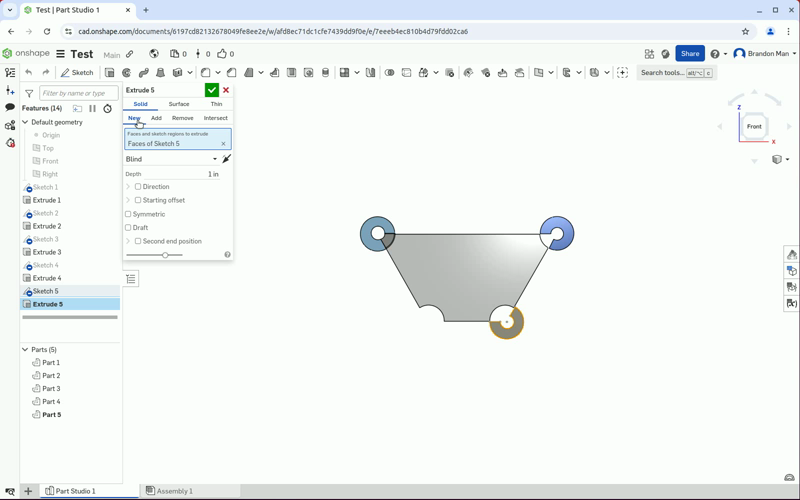
key(tab, 4)
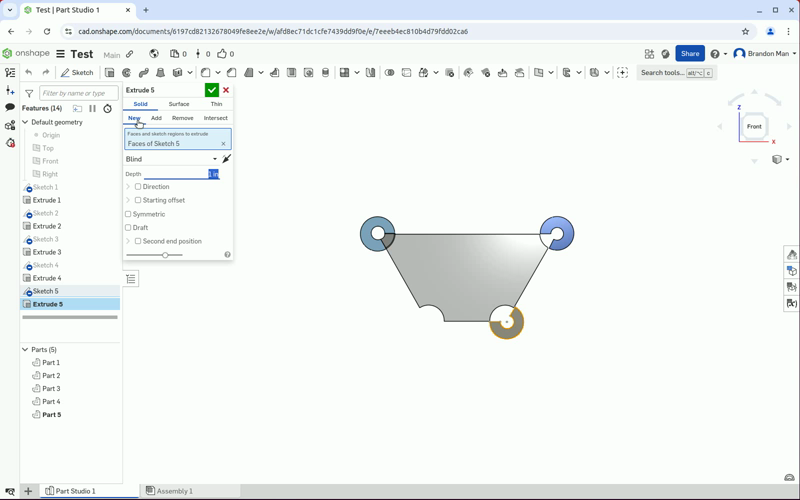
text(10.592)
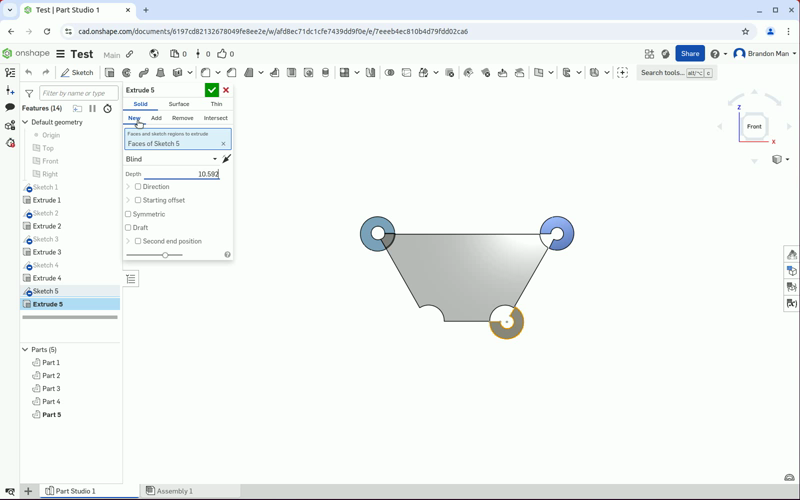
key(tab, 3)
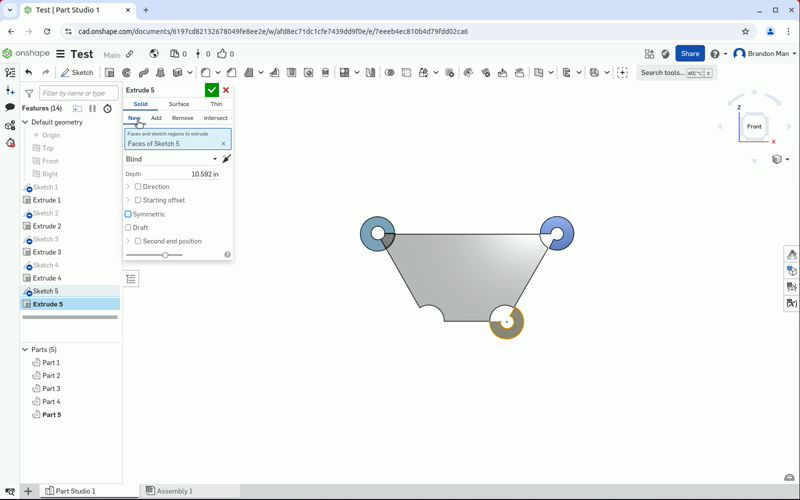
key(space)
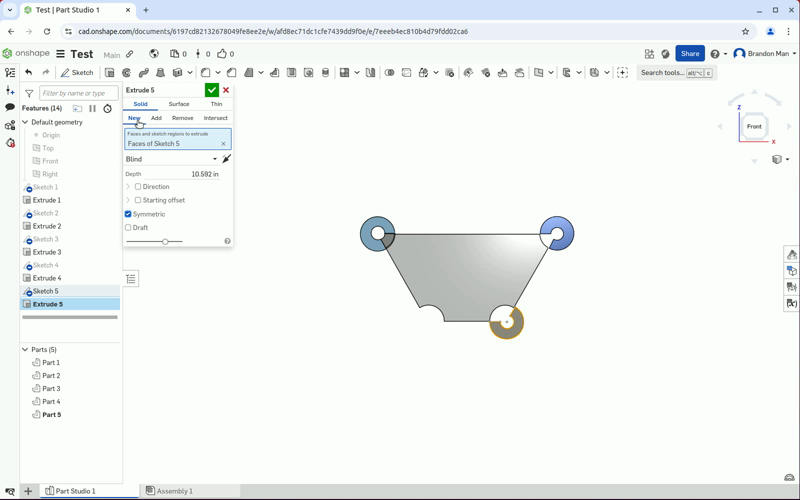
key(enter)
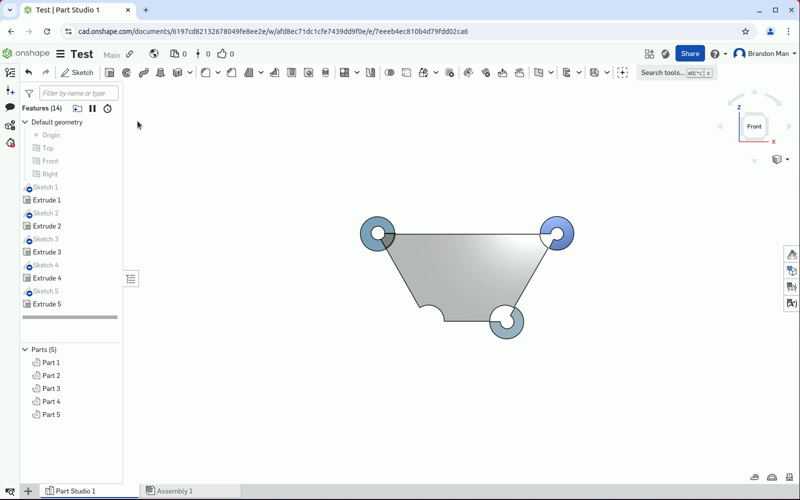
key(shift+h)
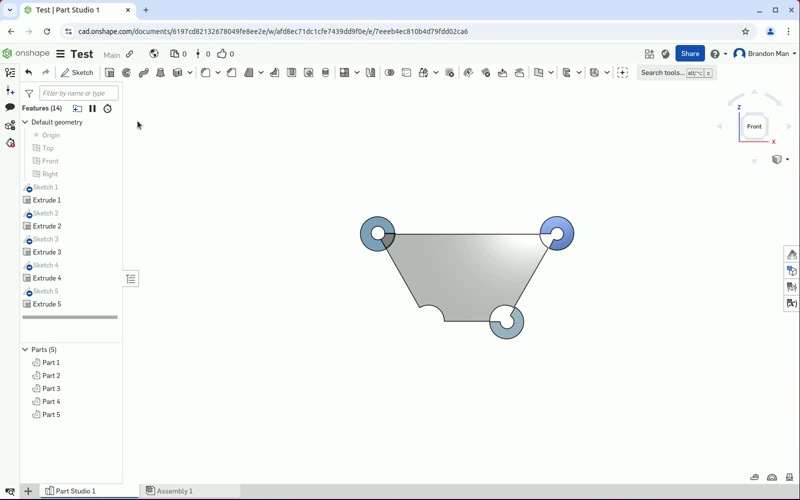
key(shift+h)
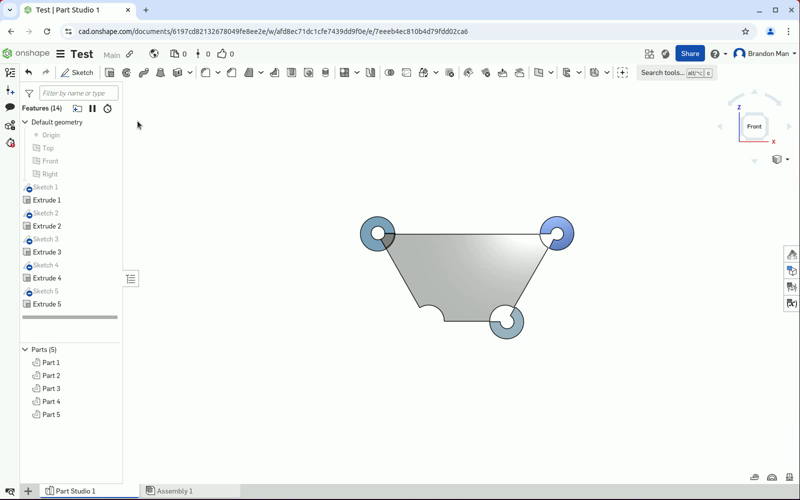
mouse_move(73, 189)
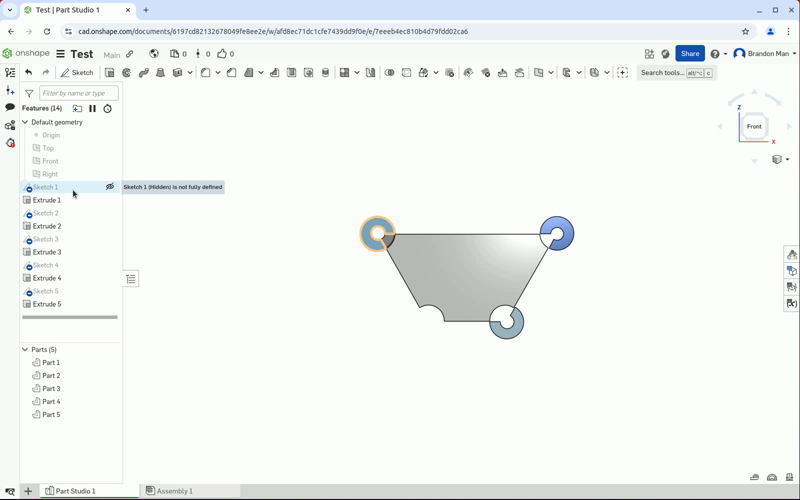
click(73, 189)
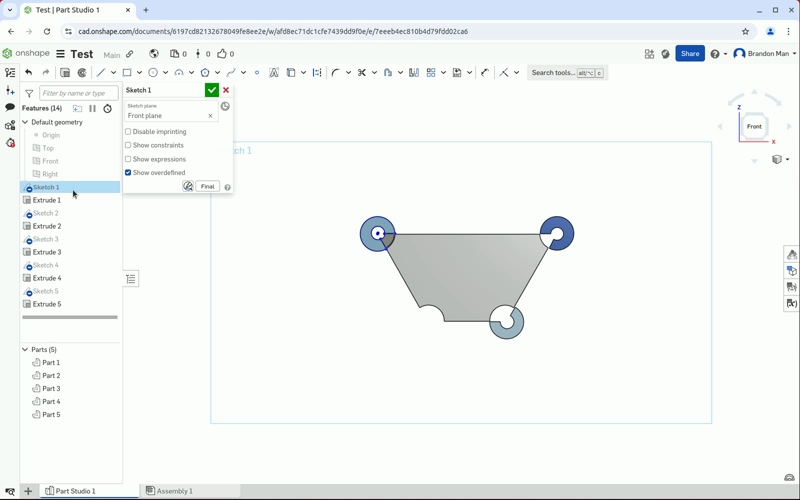
mouse_move(229, 92)
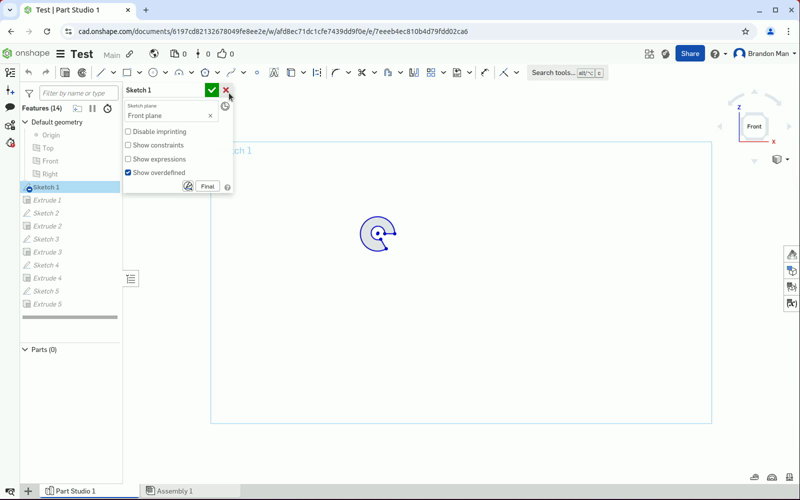
click(229, 92)
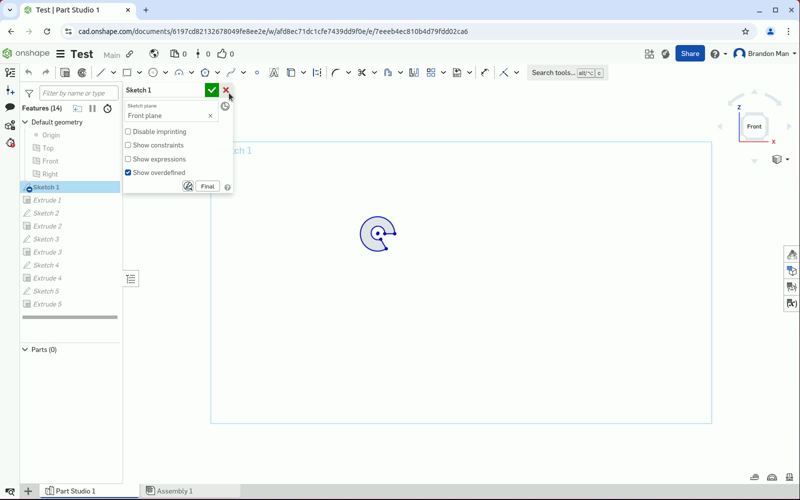
key(shift+s)
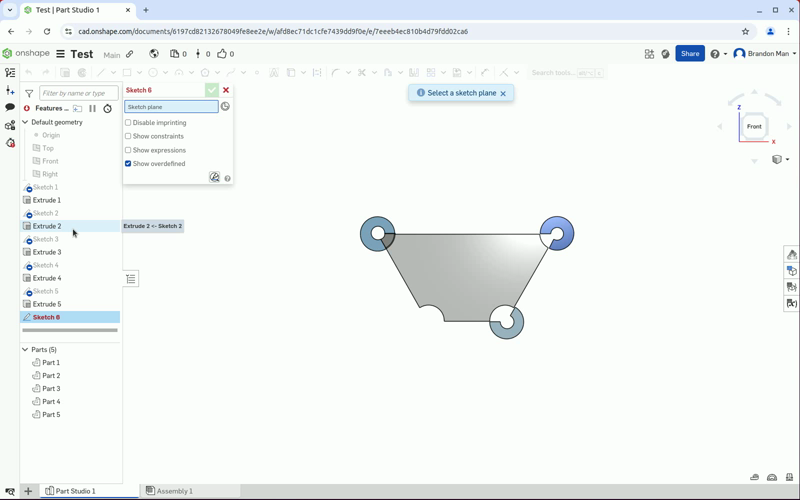
scroll(3)
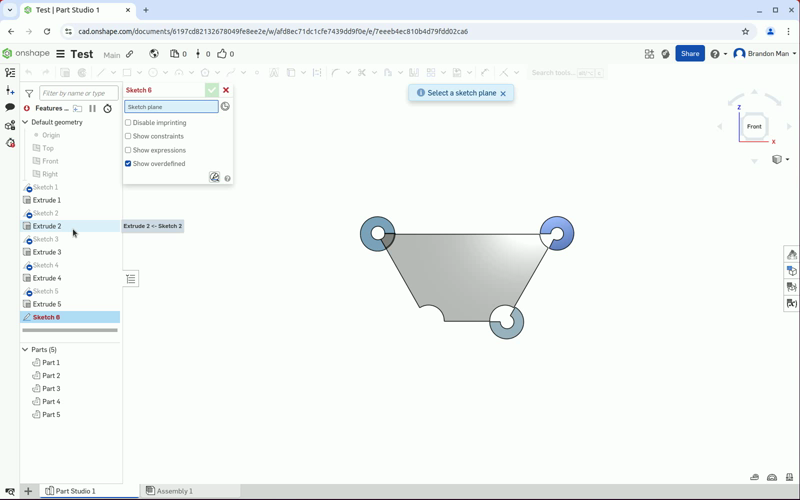
mouse_move(73, 163)
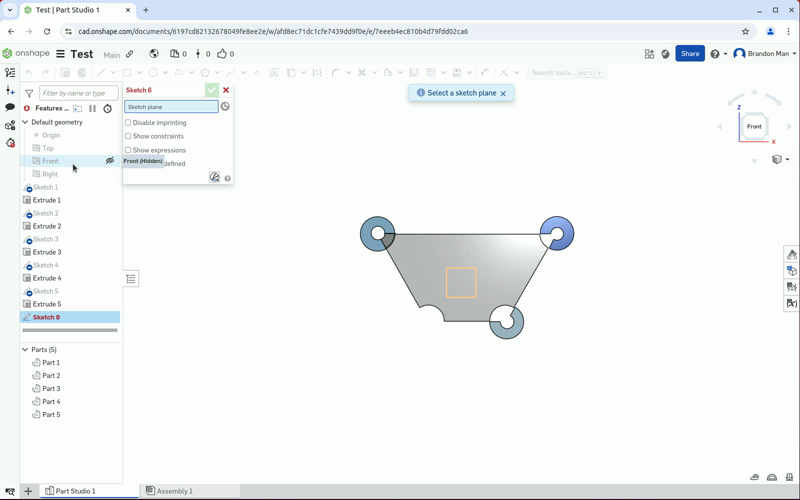
click(73, 163)
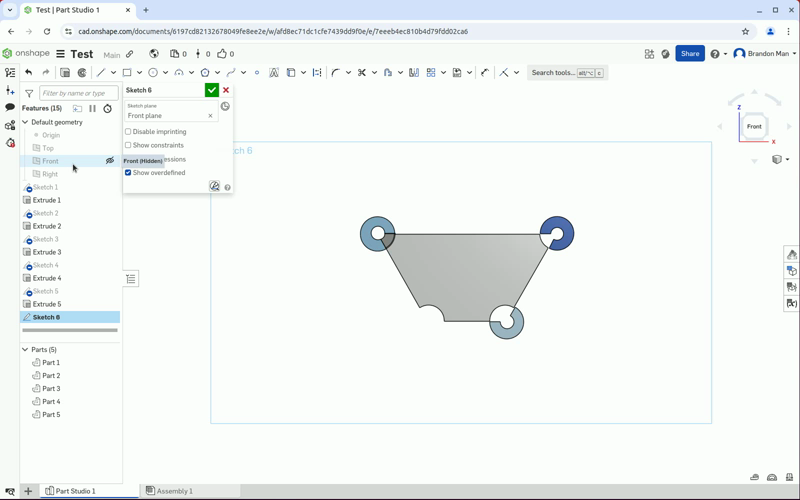
mouse_move(73, 352)
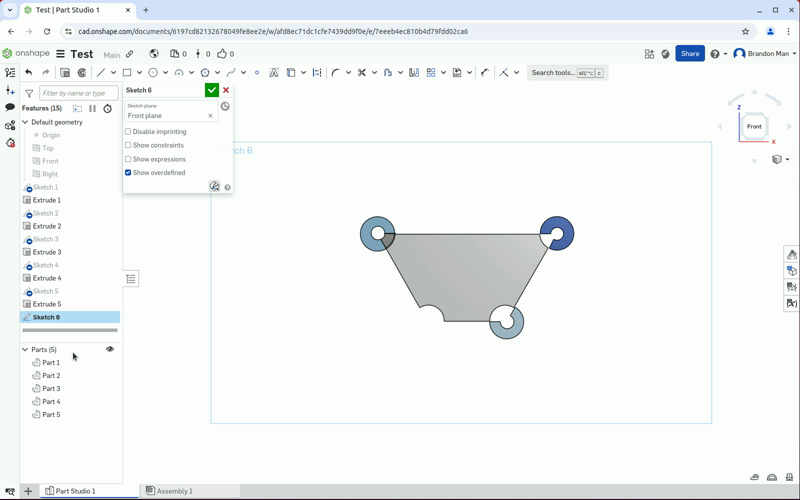
key(y)
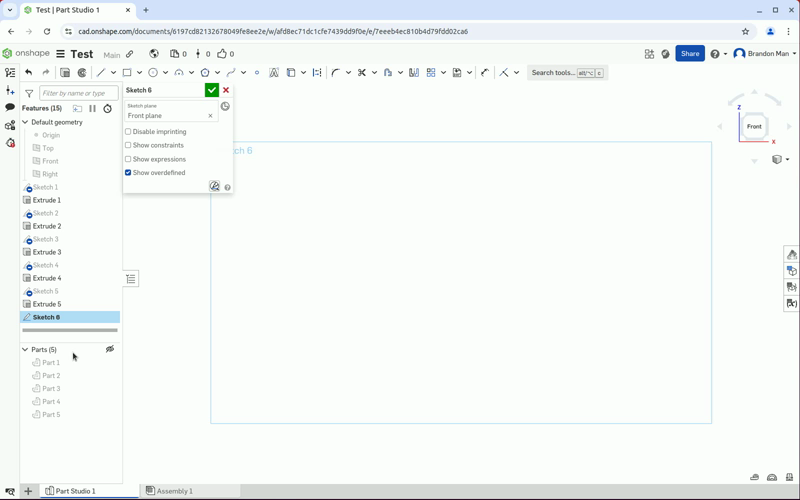
key(l)
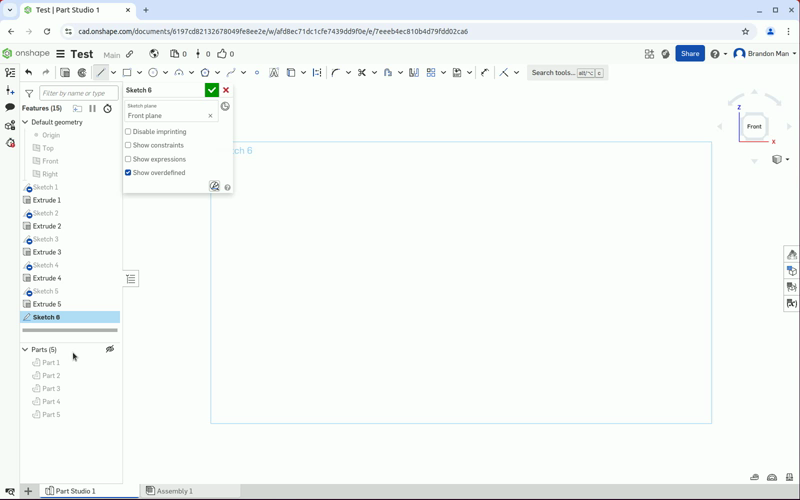
key_down(shift)
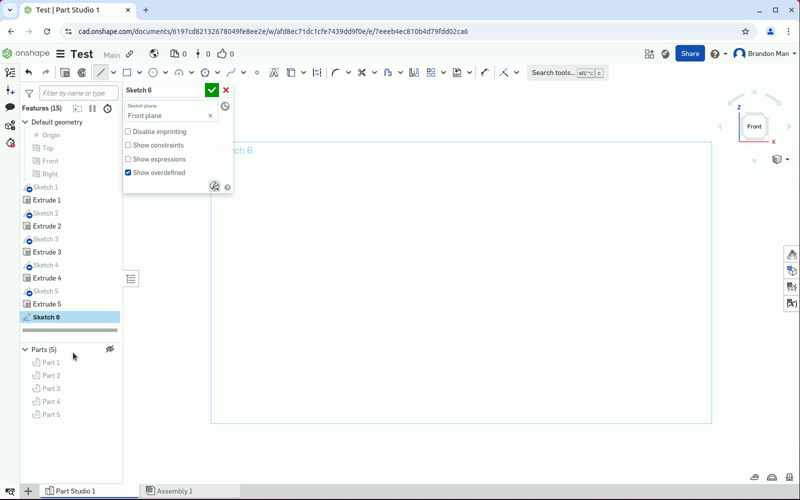
mouse_move(489, 321)
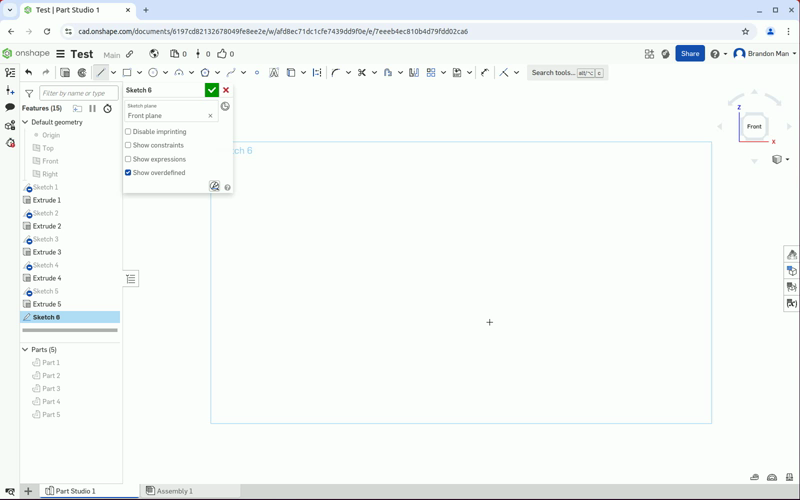
click(489, 321)
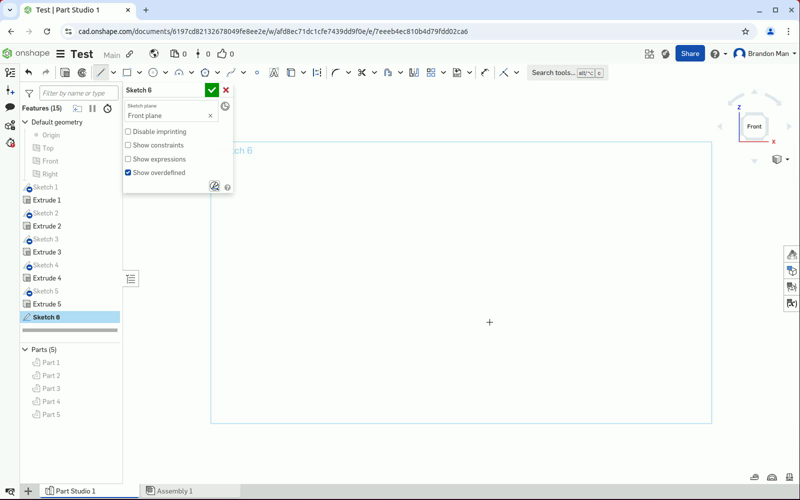
key_up(shift)
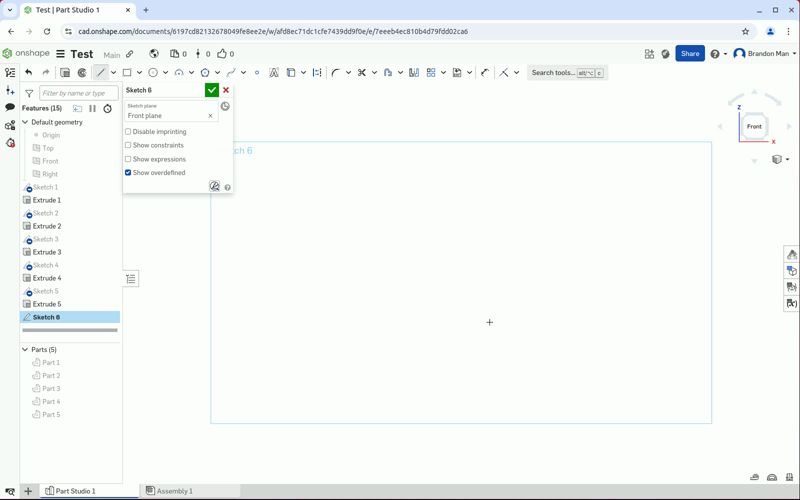
key_down(shift)
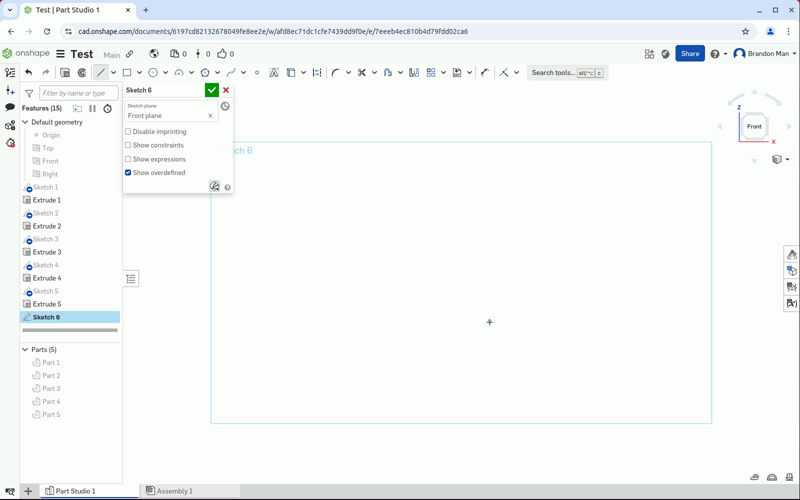
mouse_move(519, 321)
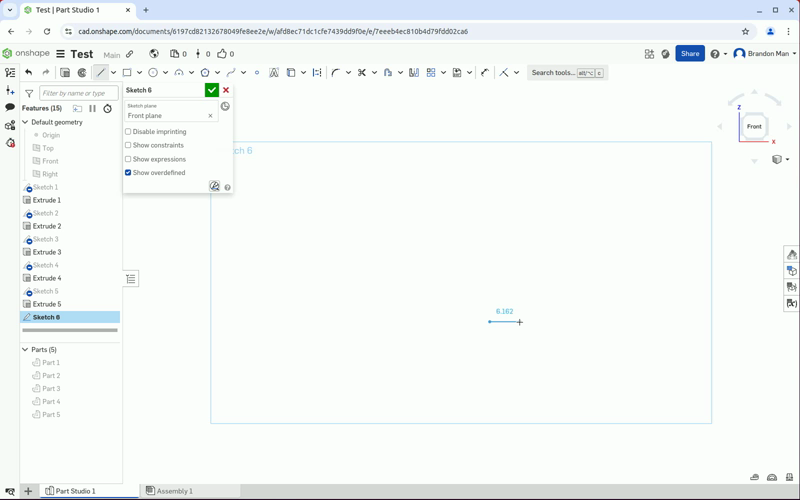
mouse_move(500, 321)
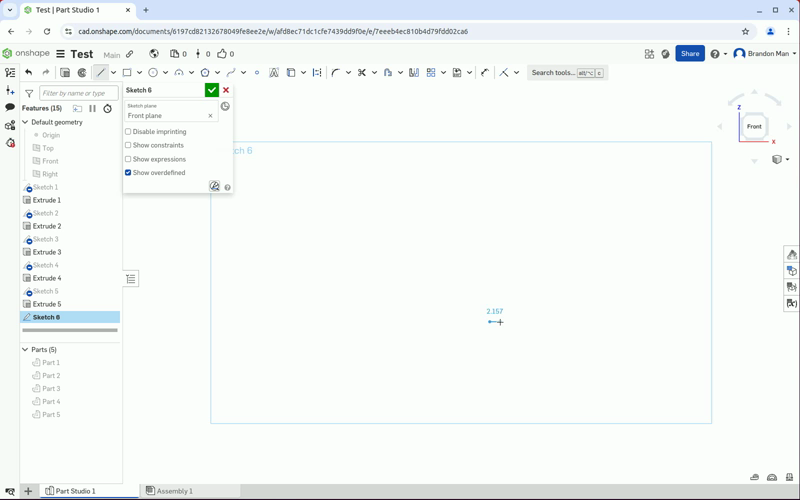
click(500, 321)
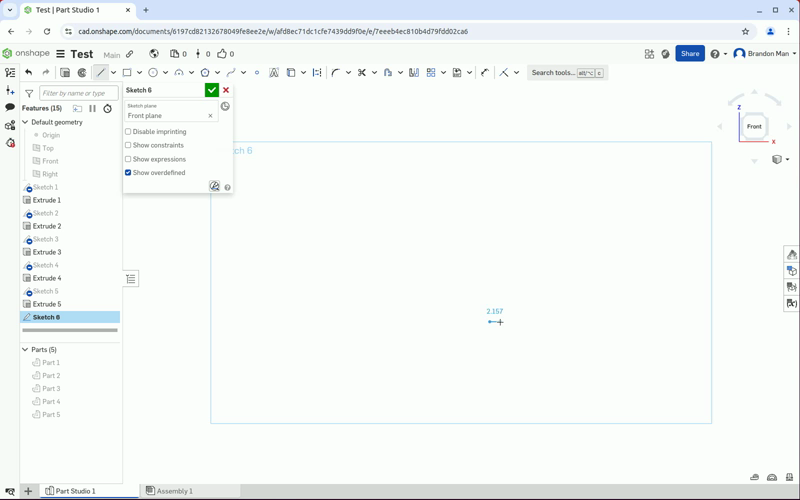
key_up(shift)
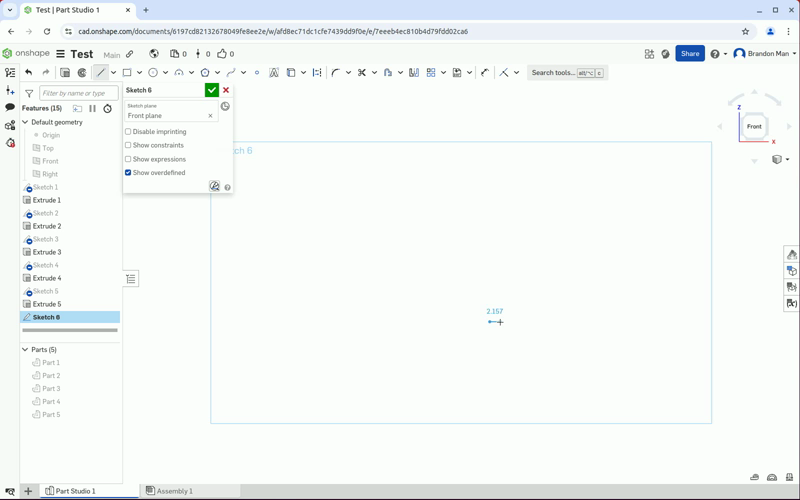
key(esc)
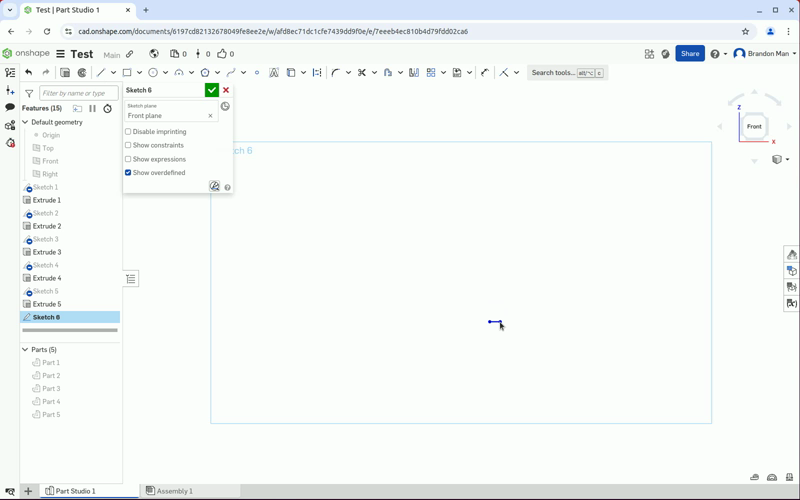
key(a)
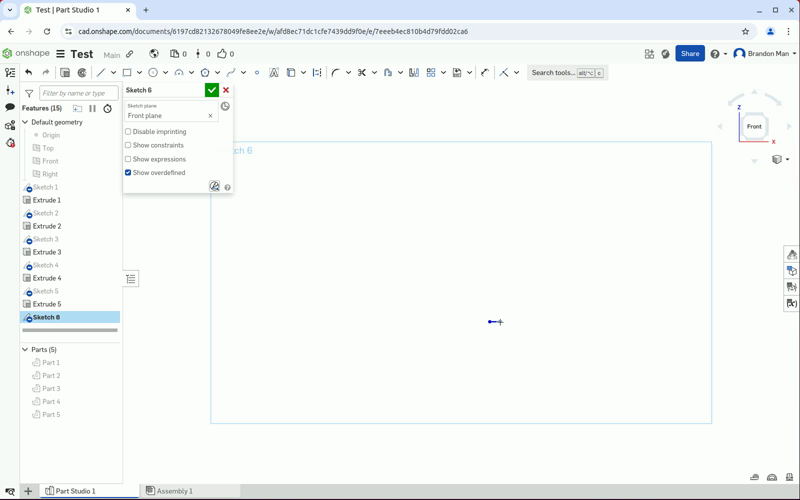
mouse_move(500, 321)
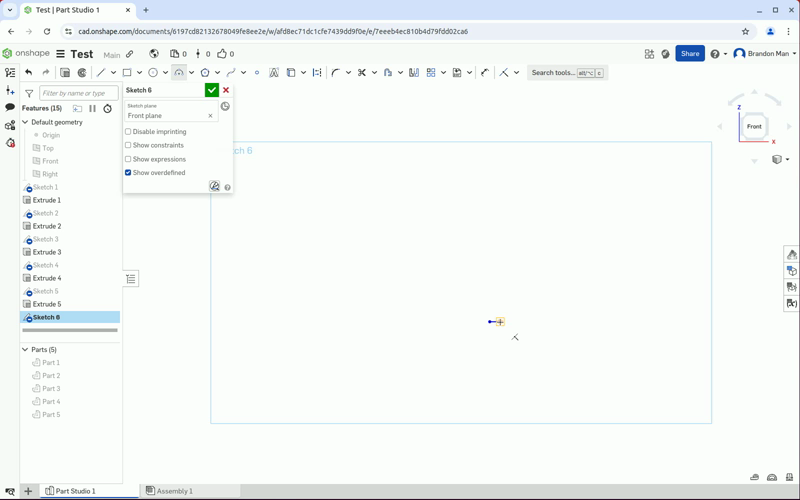
click(500, 321)
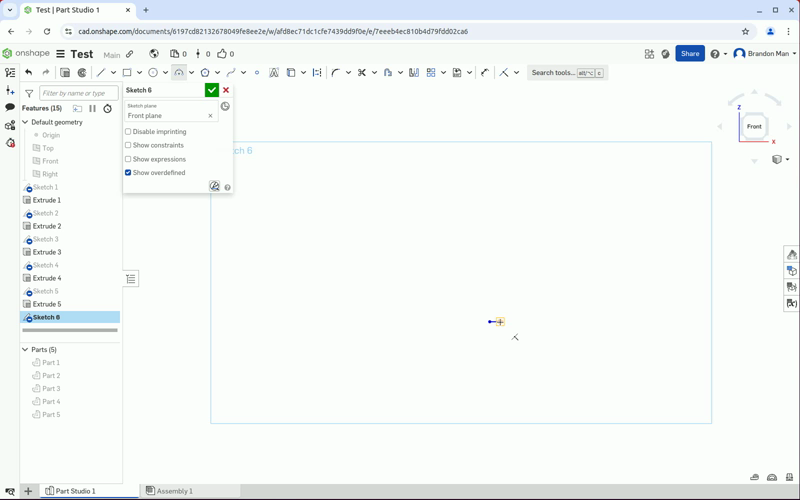
key_down(shift)
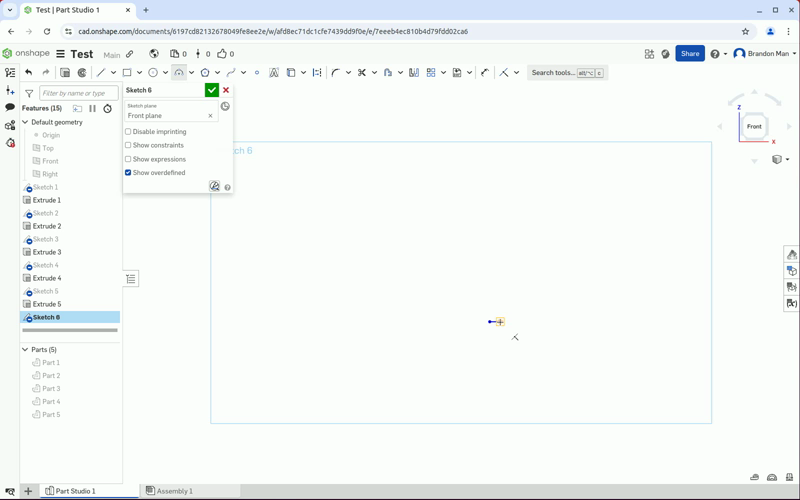
mouse_move(510, 315)
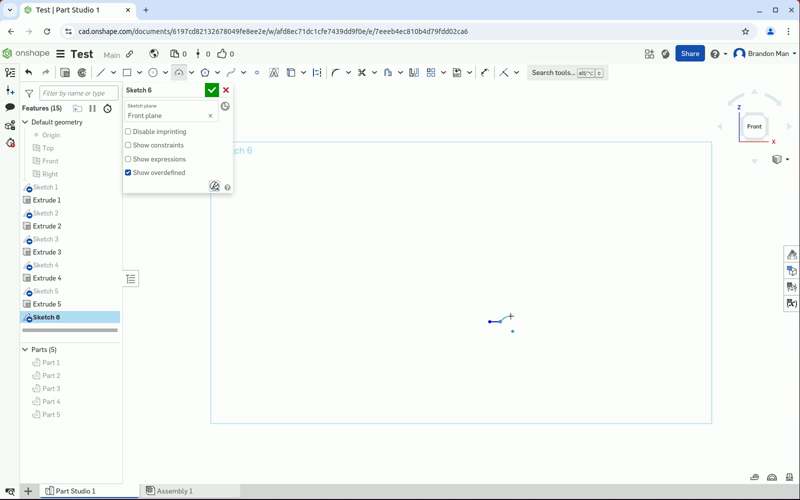
click(510, 315)
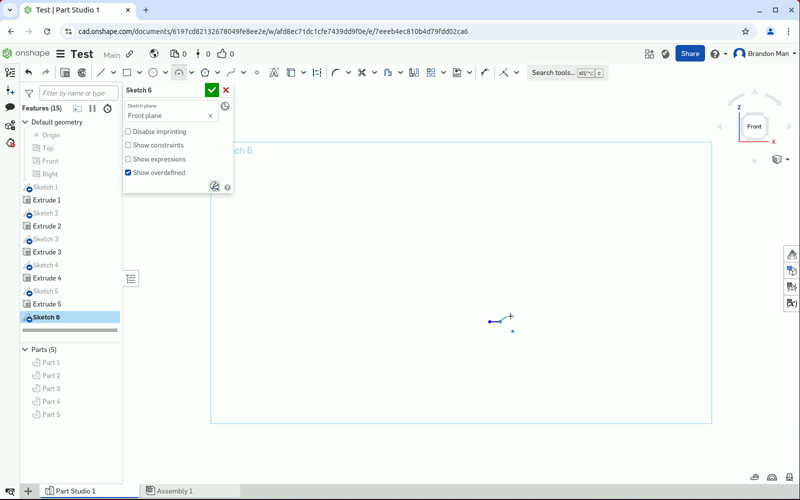
mouse_move(503, 315)
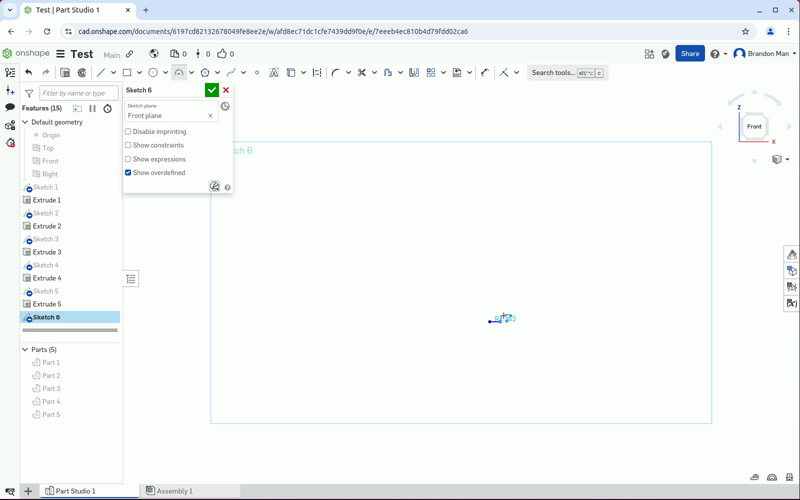
click(503, 315)
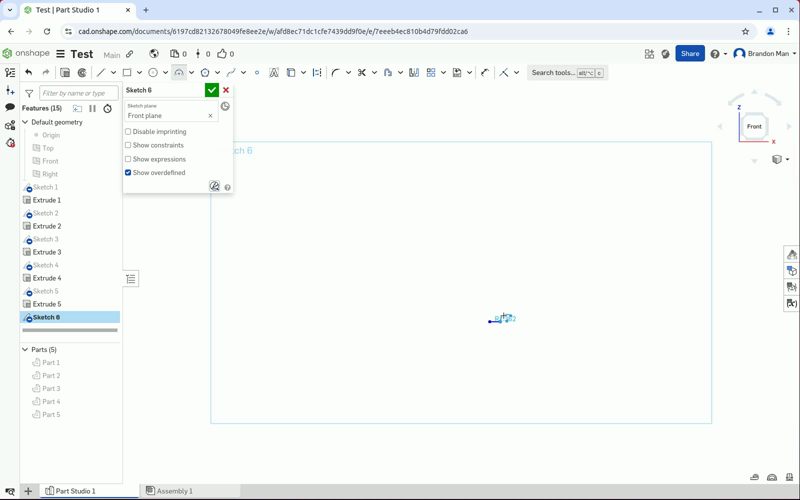
key_up(shift)
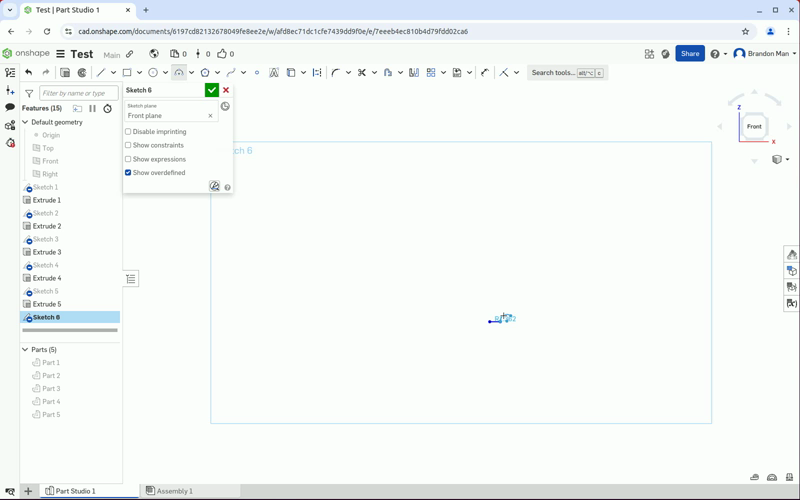
key(esc)
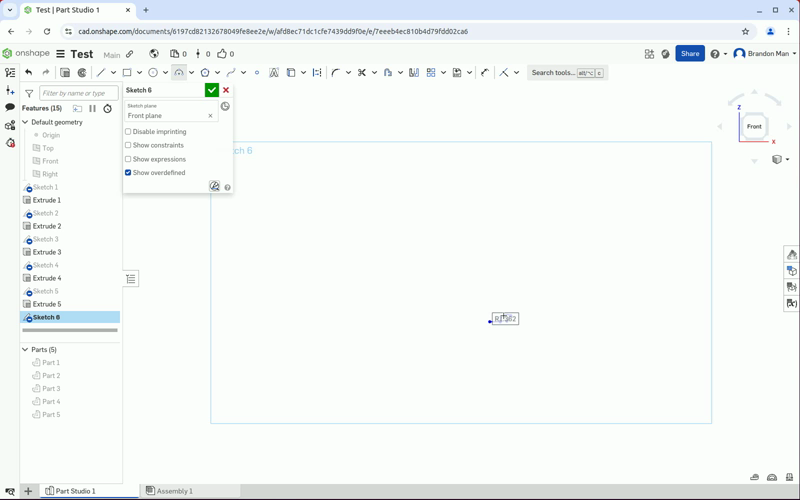
key(l)
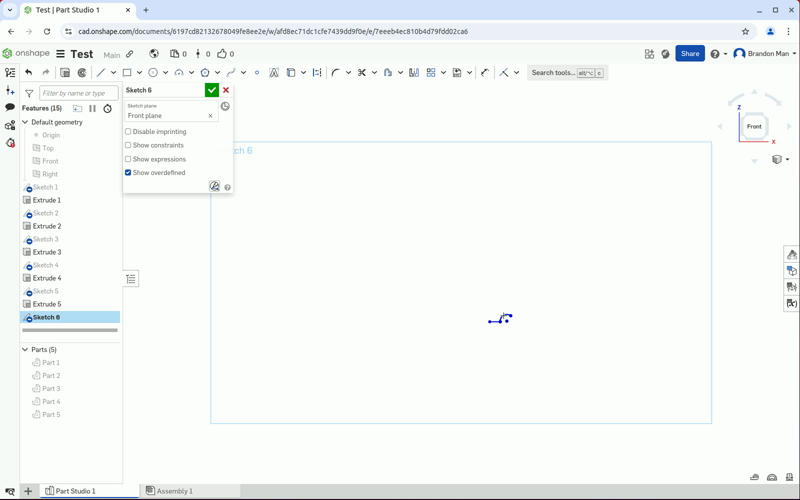
mouse_move(510, 315)
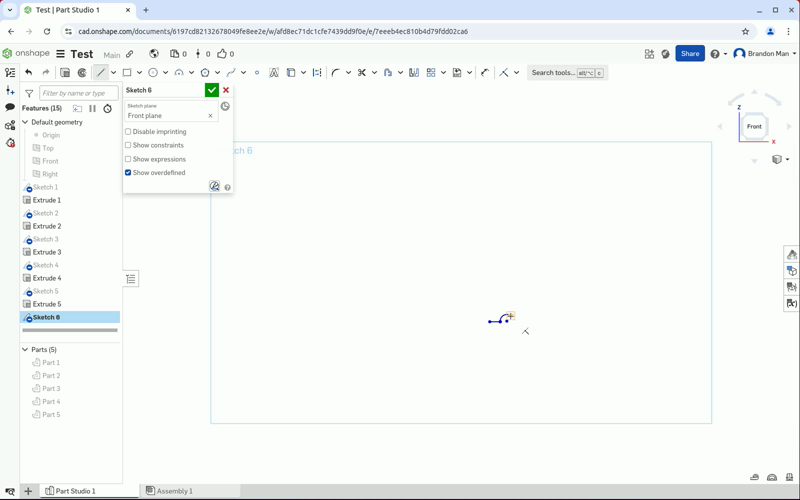
click(510, 315)
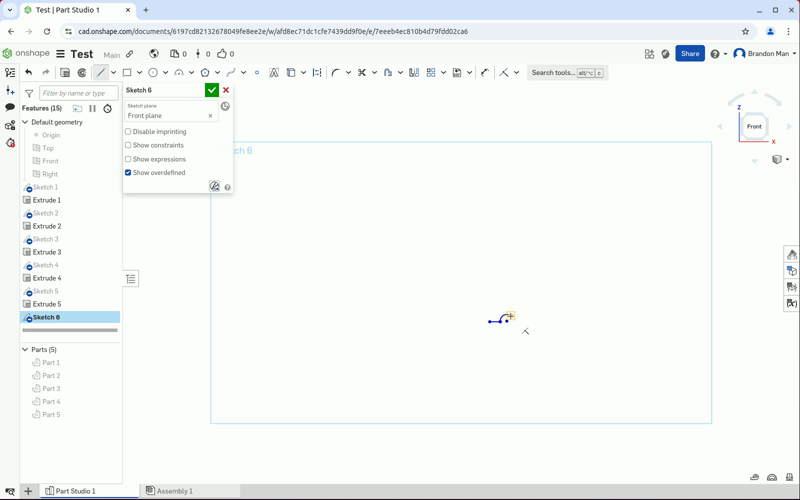
key_down(shift)
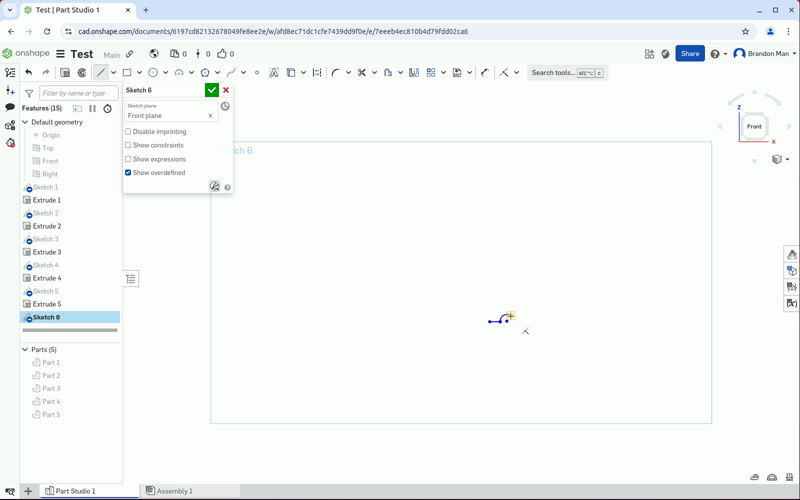
mouse_move(540, 315)
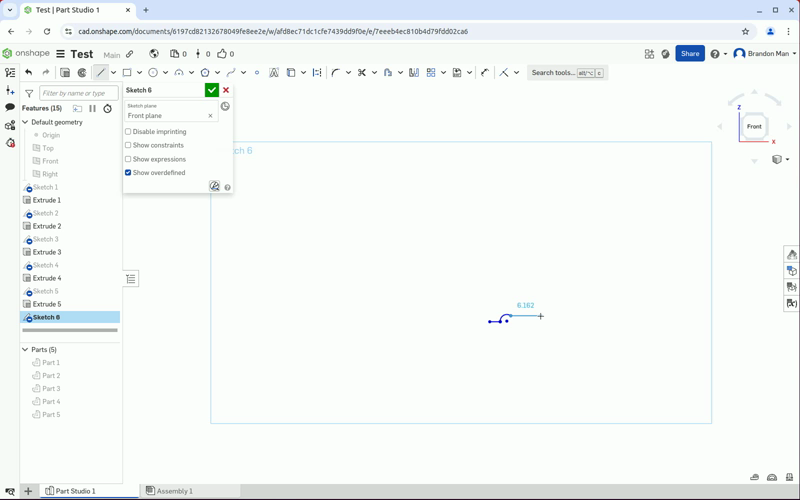
mouse_move(515, 306)
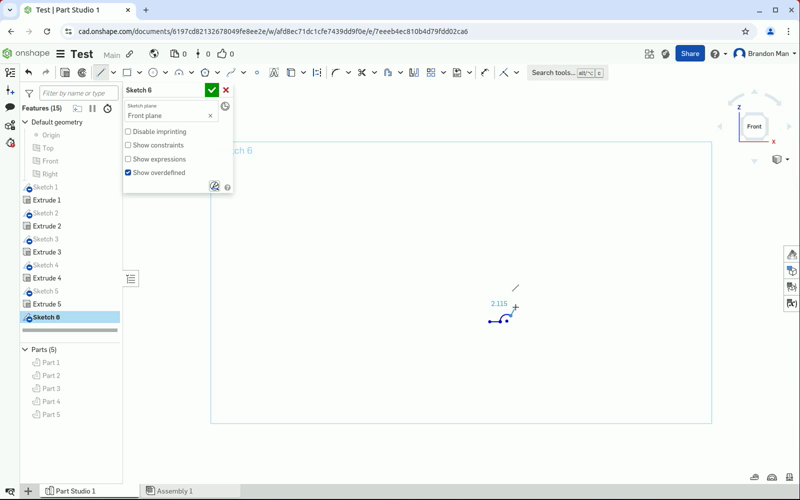
click(515, 306)
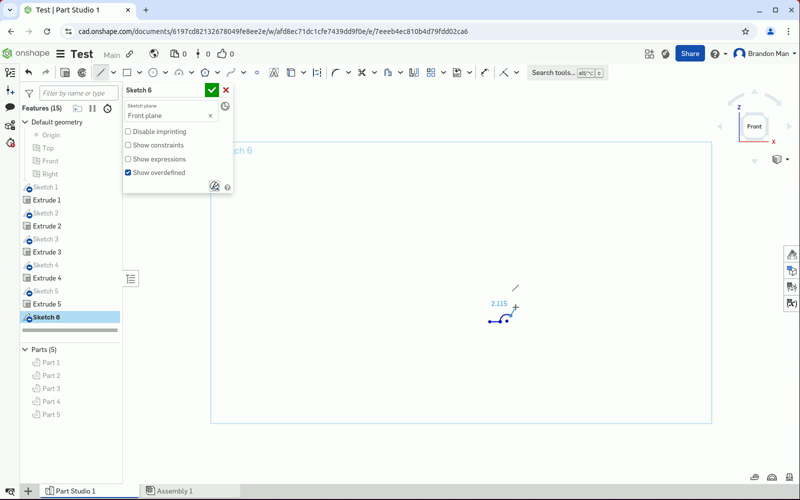
key_up(shift)
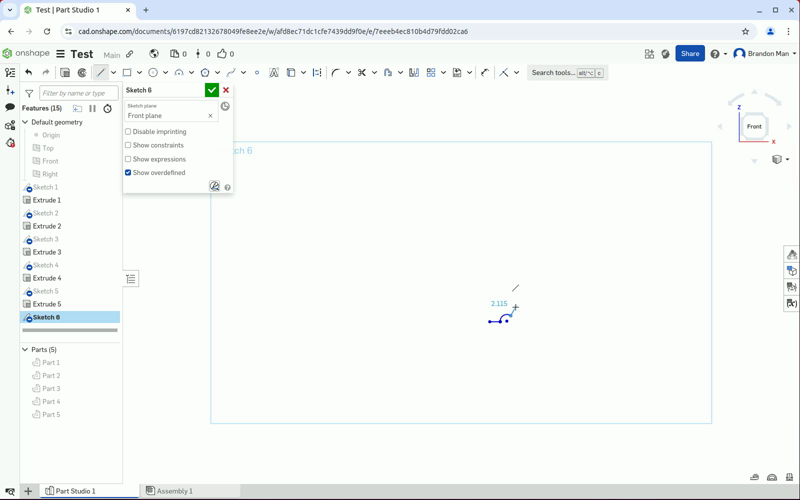
key(esc)
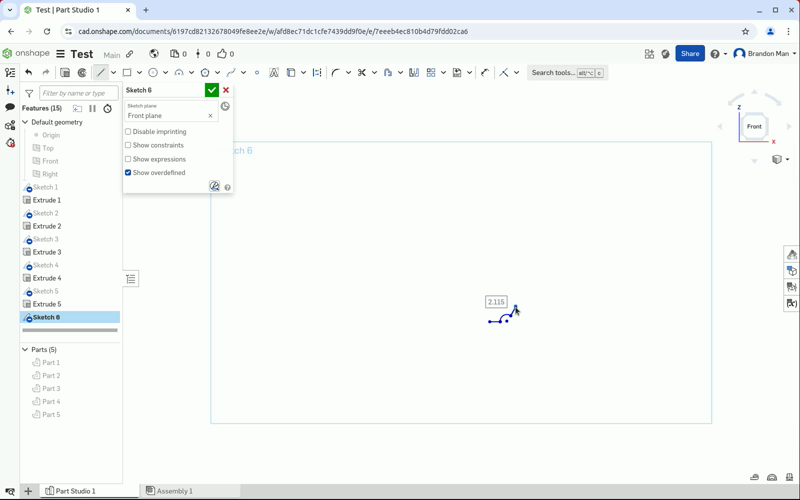
key(a)
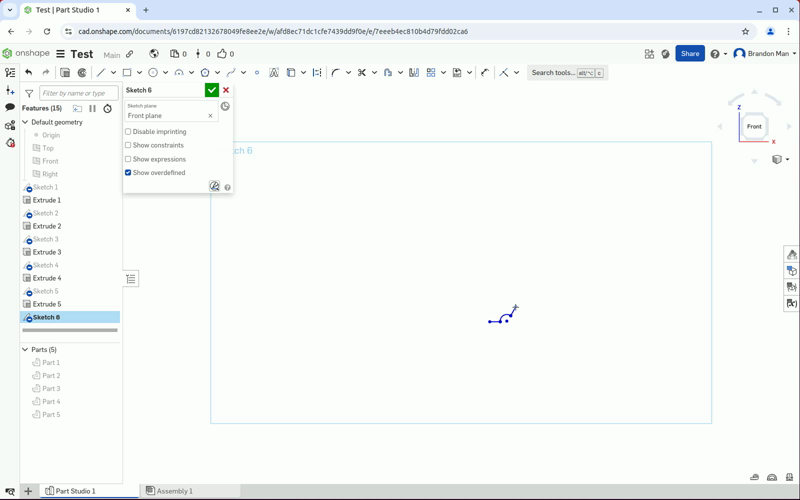
mouse_move(515, 306)
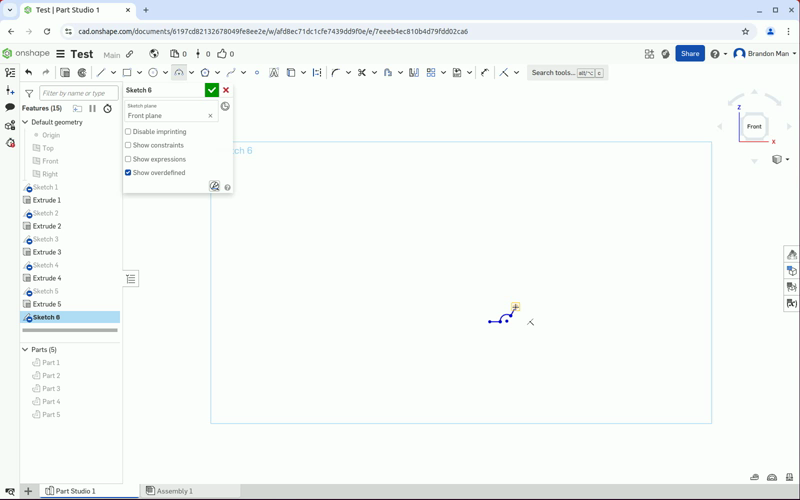
click(515, 306)
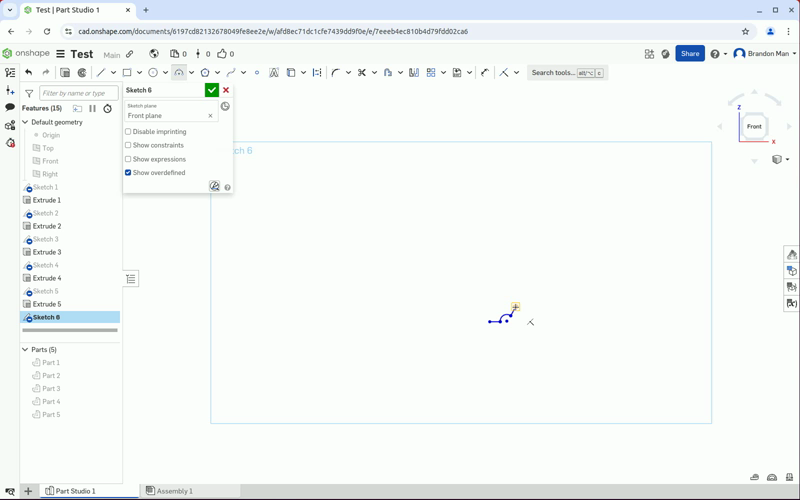
mouse_move(489, 321)
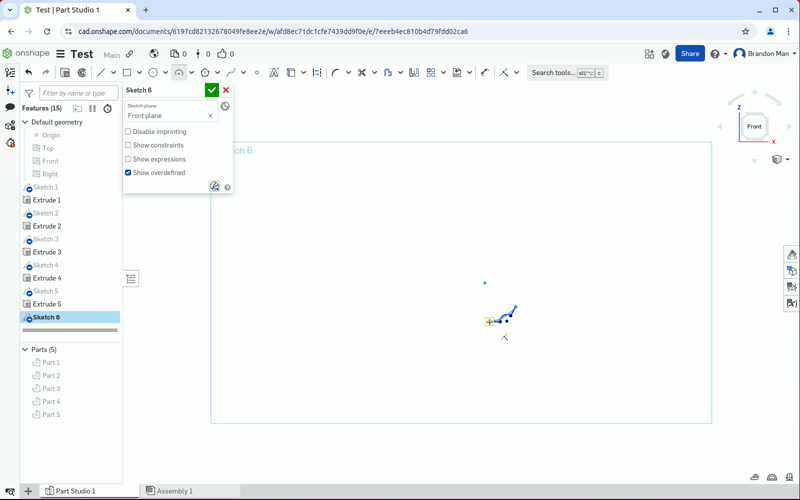
click(489, 321)
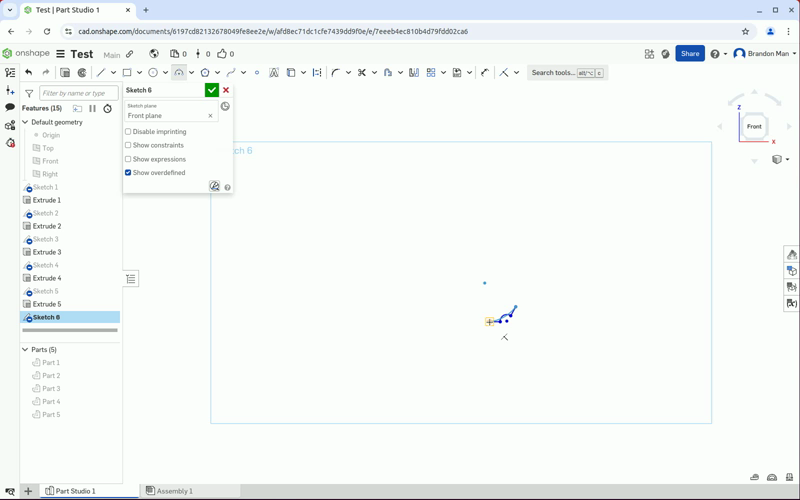
key_down(shift)
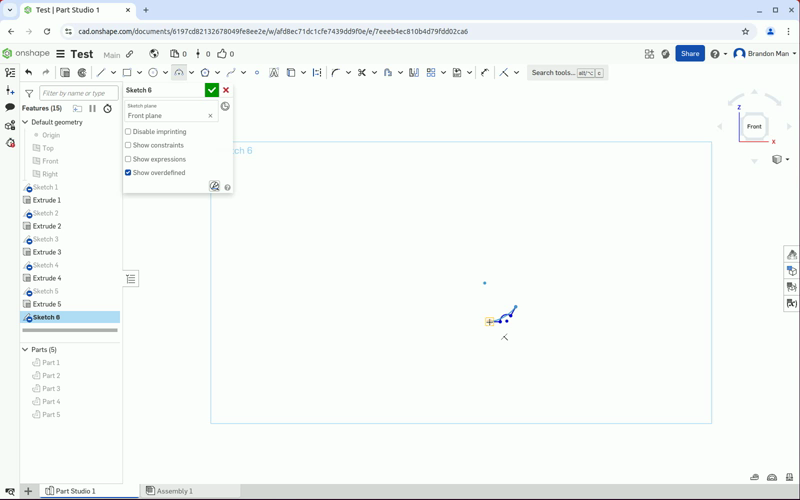
mouse_move(498, 306)
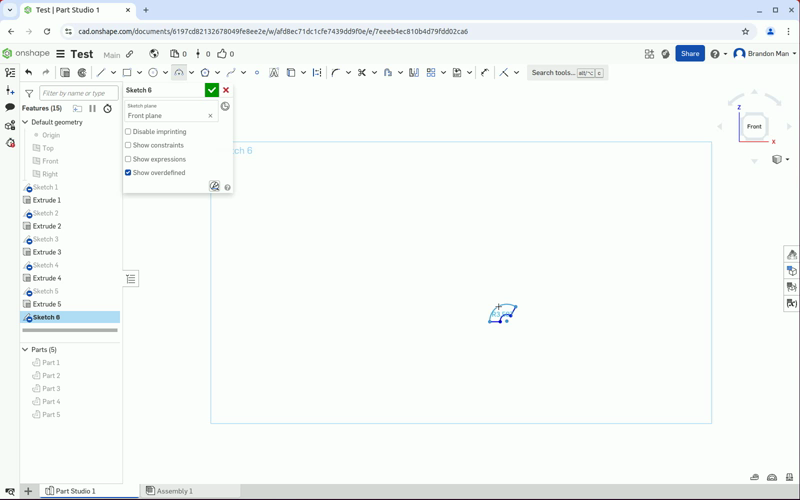
click(498, 306)
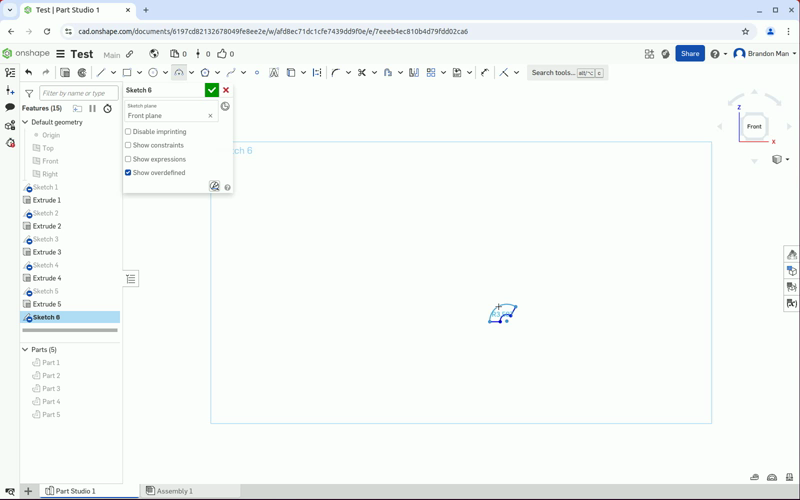
key_up(shift)
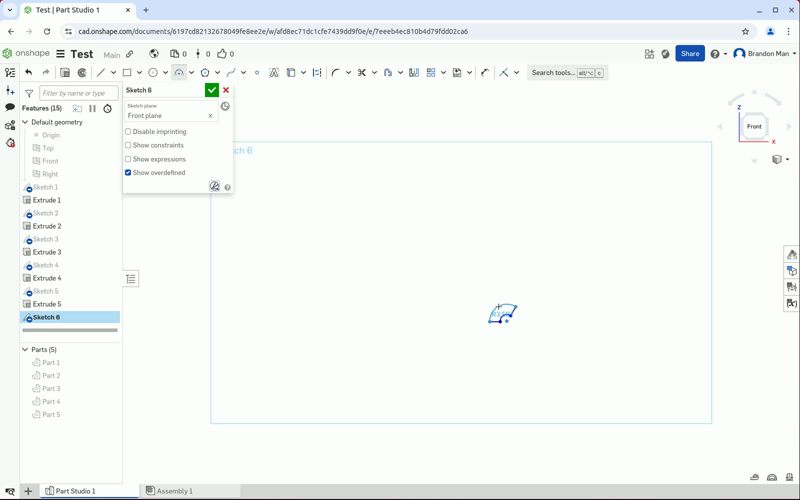
key(esc)
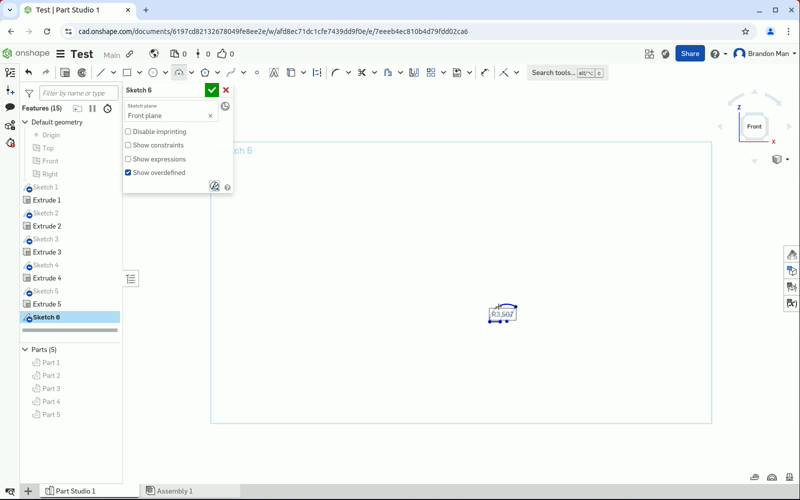
mouse_move(498, 313)
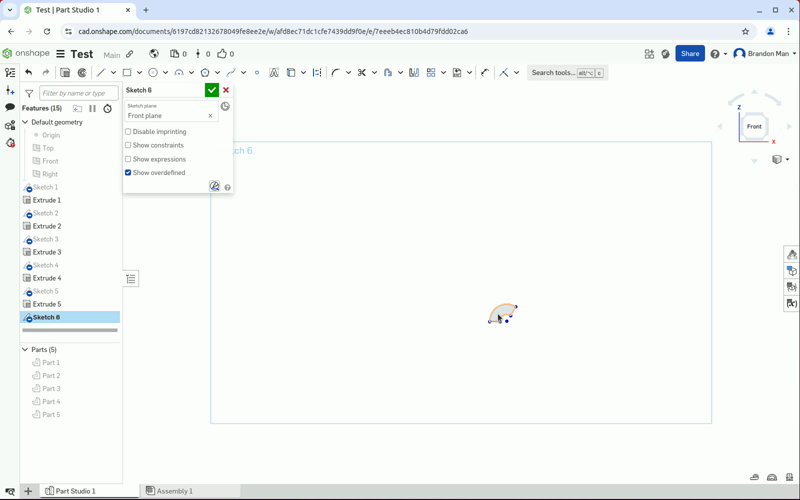
scroll(6)
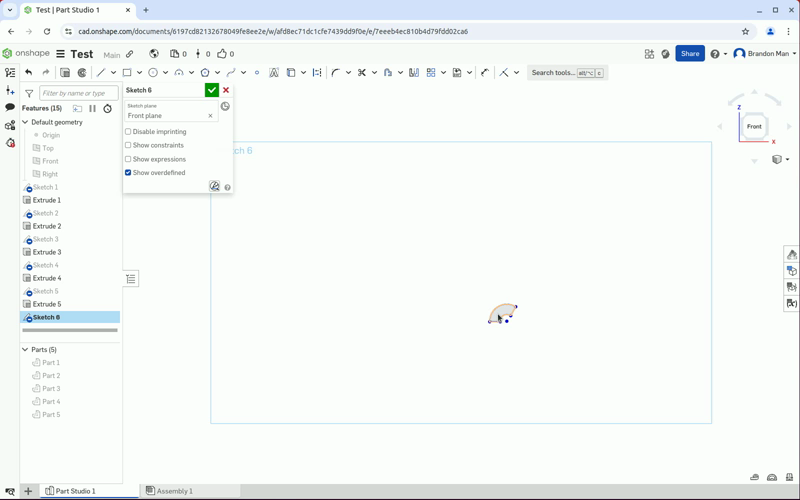
scroll(6)
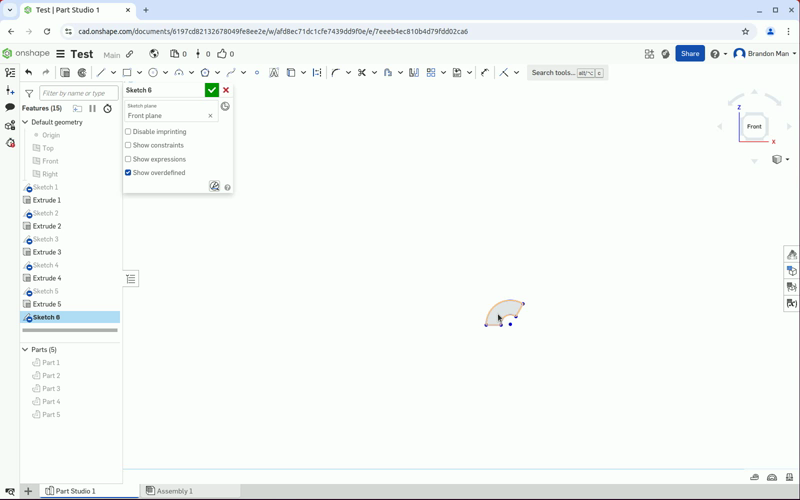
scroll(6)
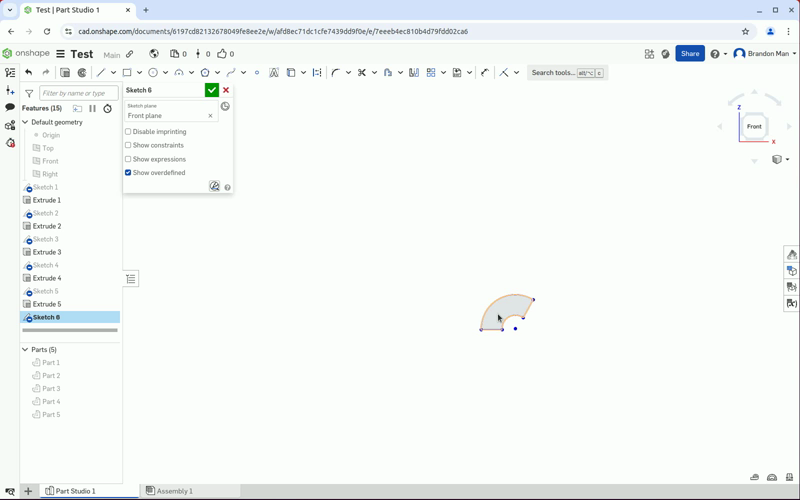
scroll(6)
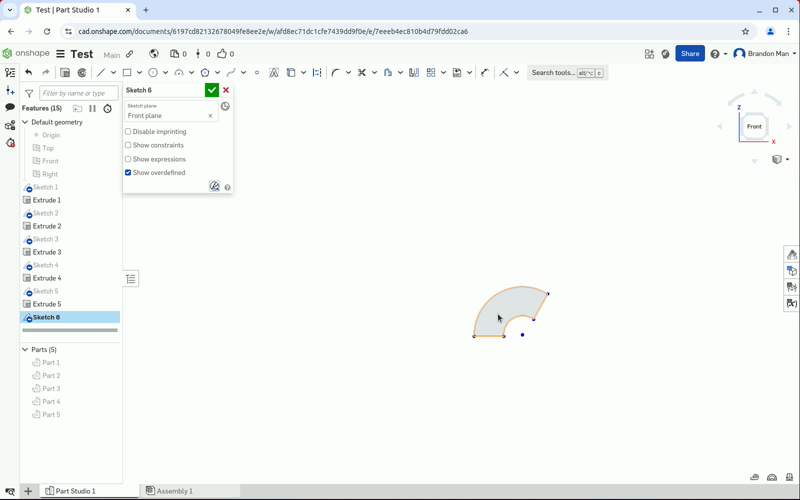
scroll(6)
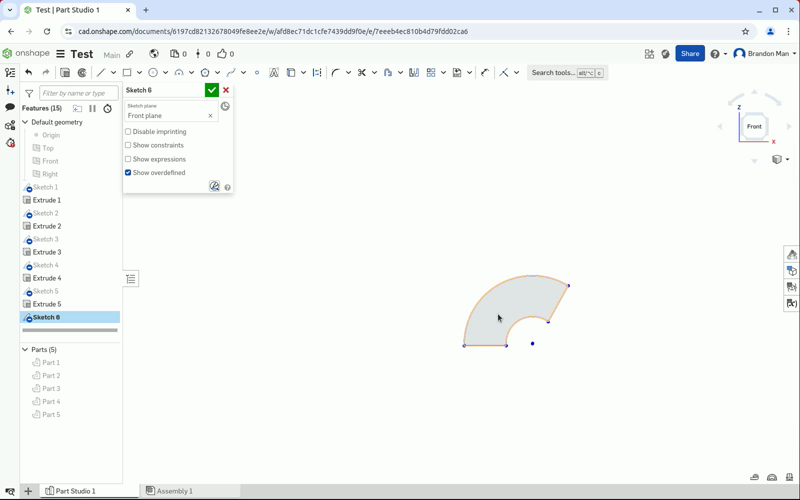
scroll(6)
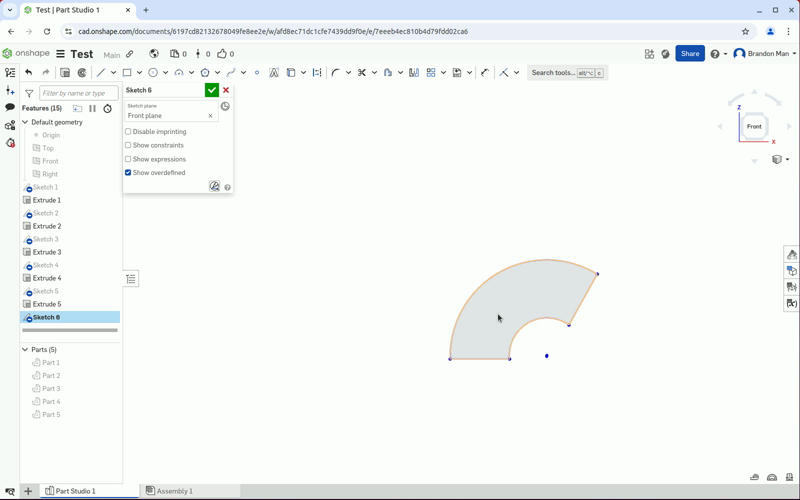
scroll(6)
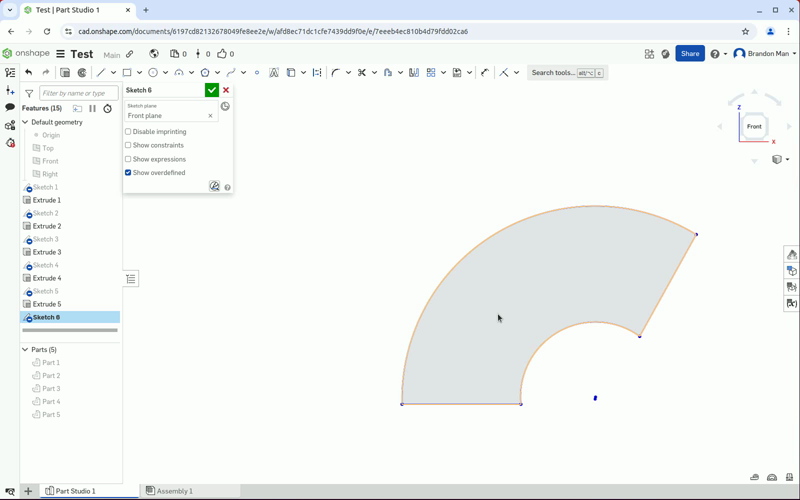
click(498, 313)
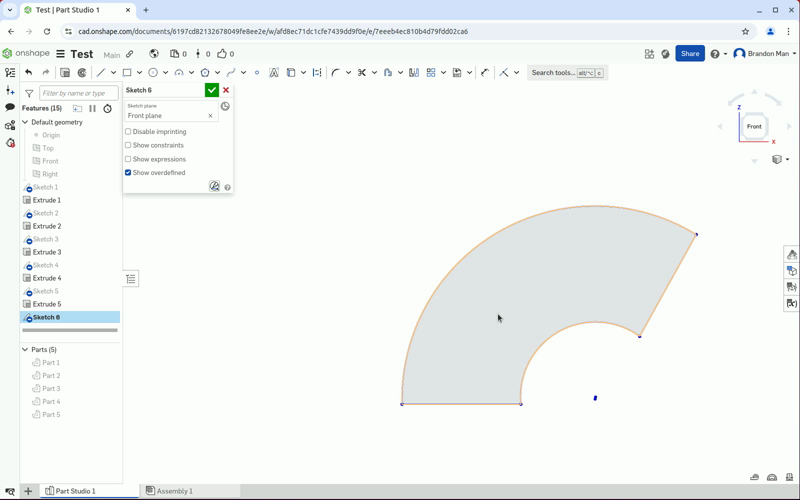
scroll(-6)
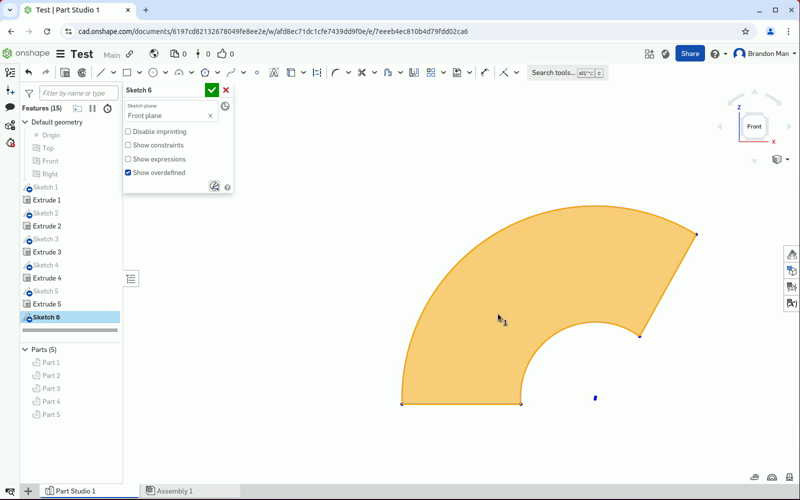
scroll(-6)
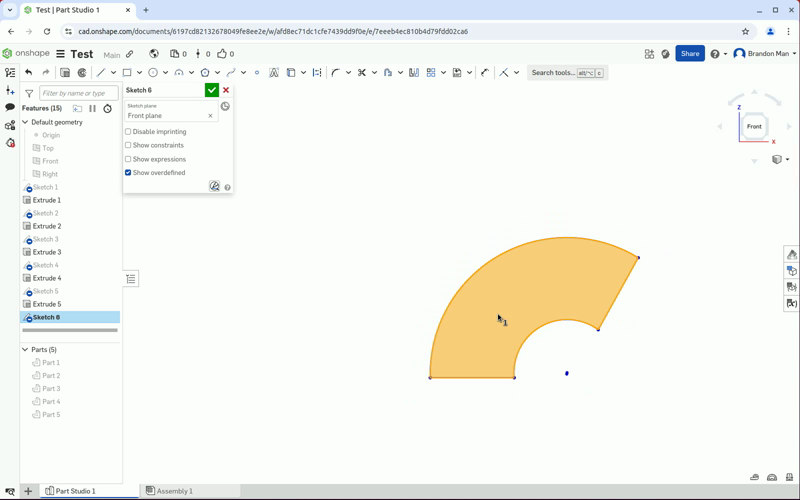
scroll(-6)
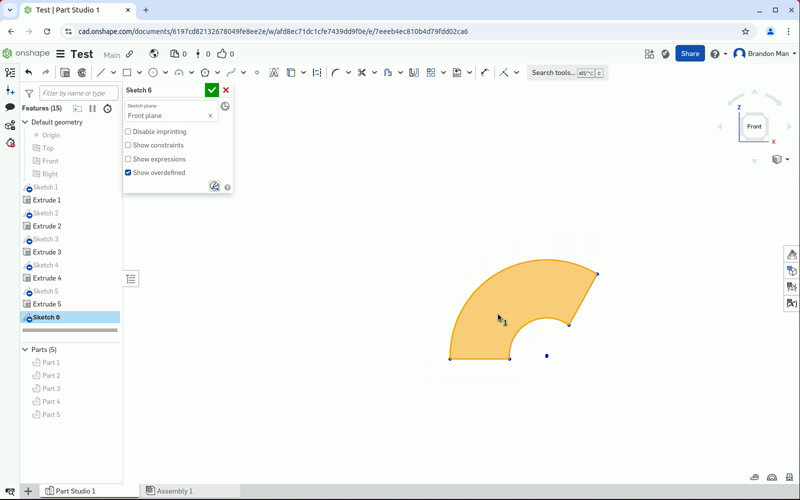
scroll(-6)
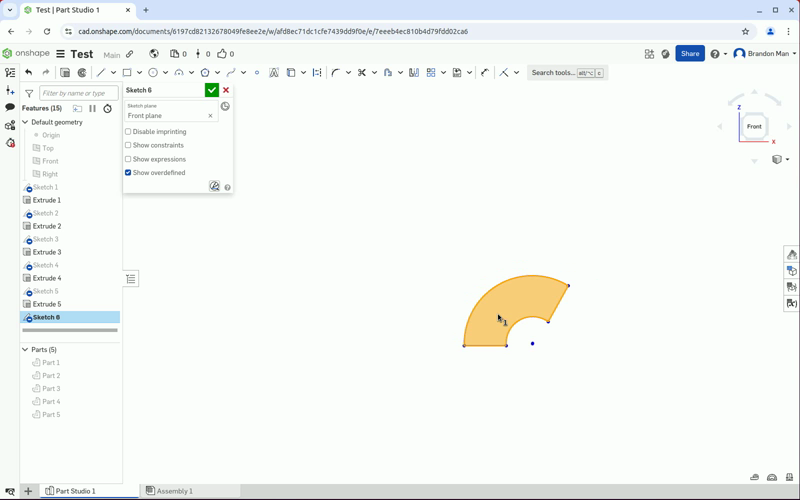
scroll(-6)
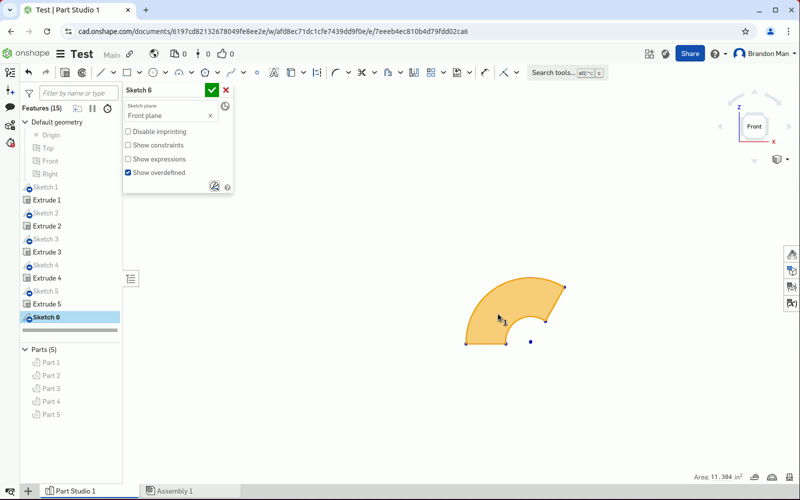
scroll(-6)
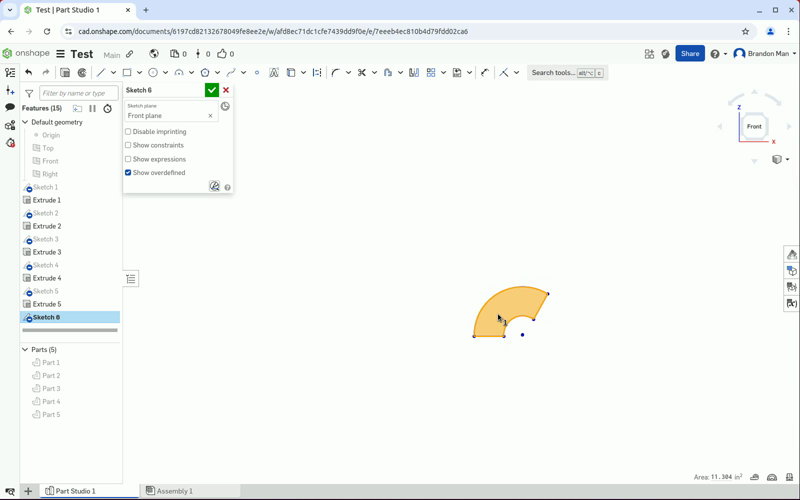
scroll(-6)
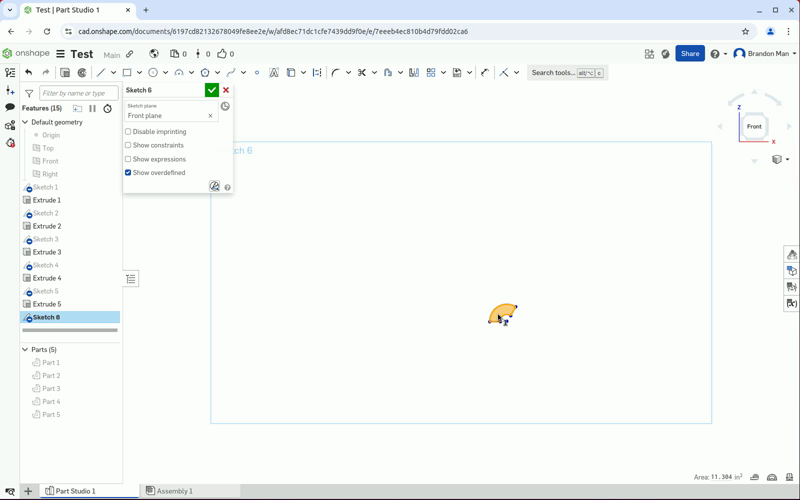
mouse_move(73, 352)
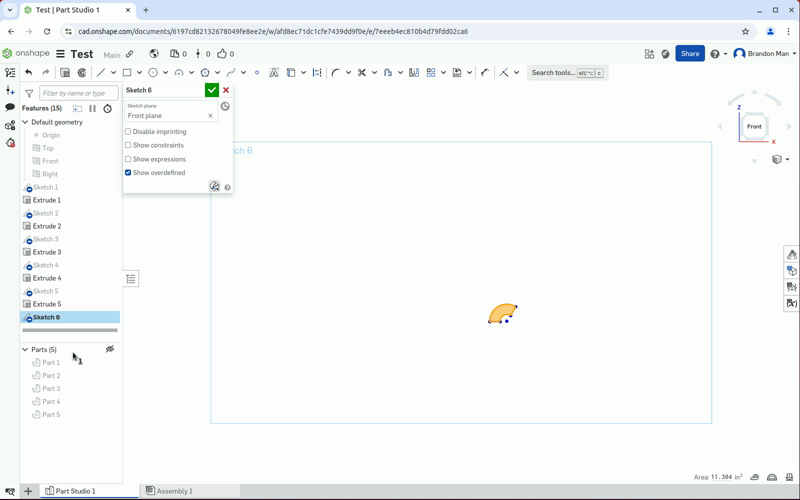
key(shift+y)
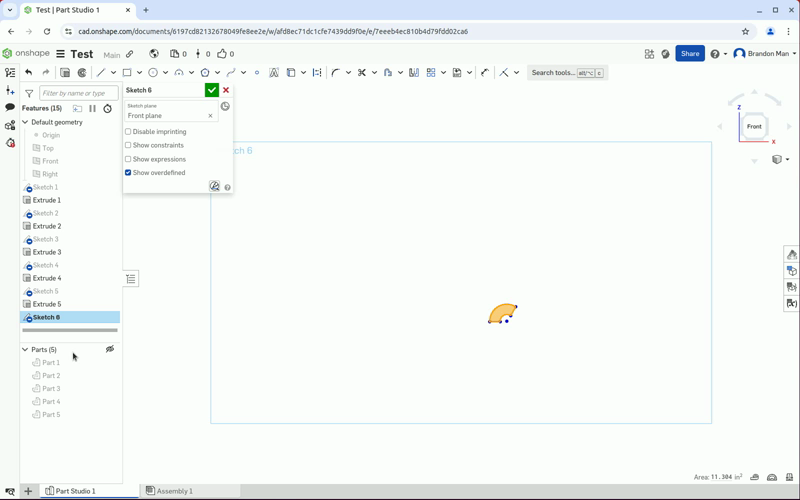
key(shift+e)
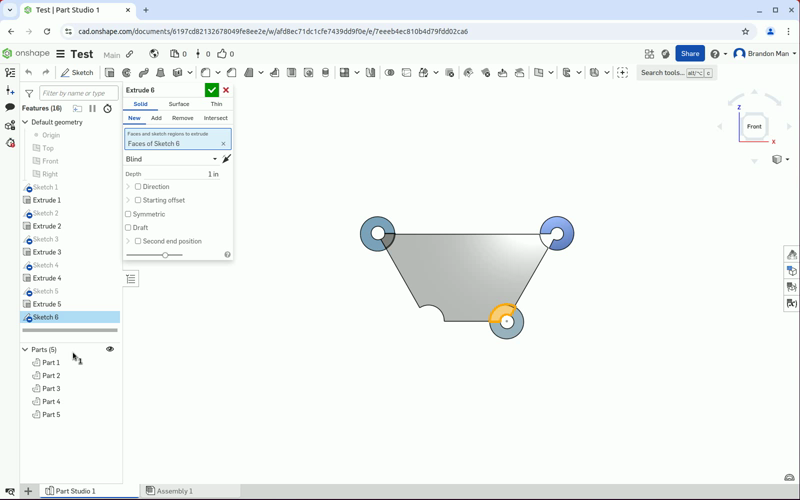
mouse_move(143, 106)
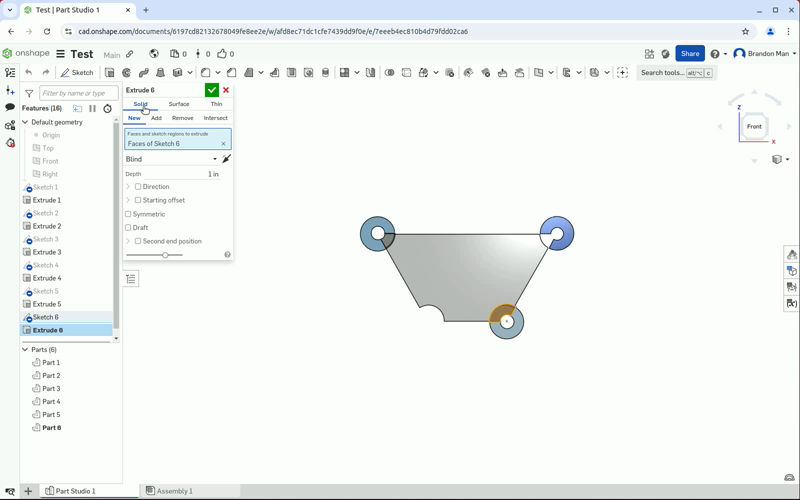
click(143, 106)
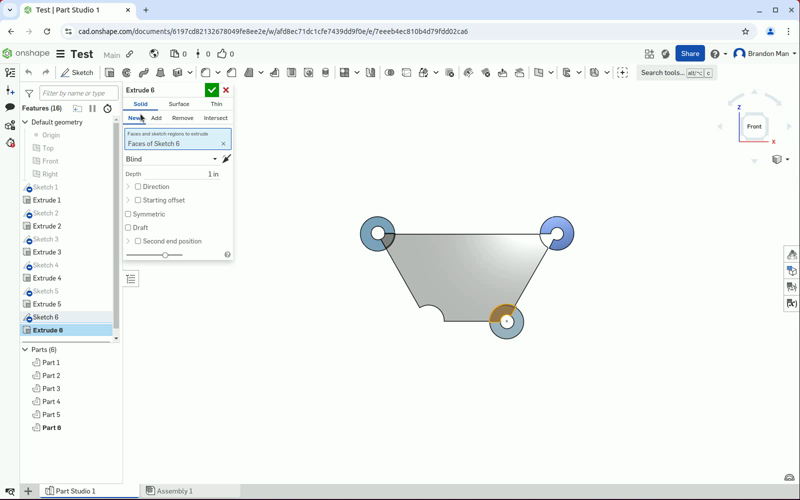
mouse_move(137, 120)
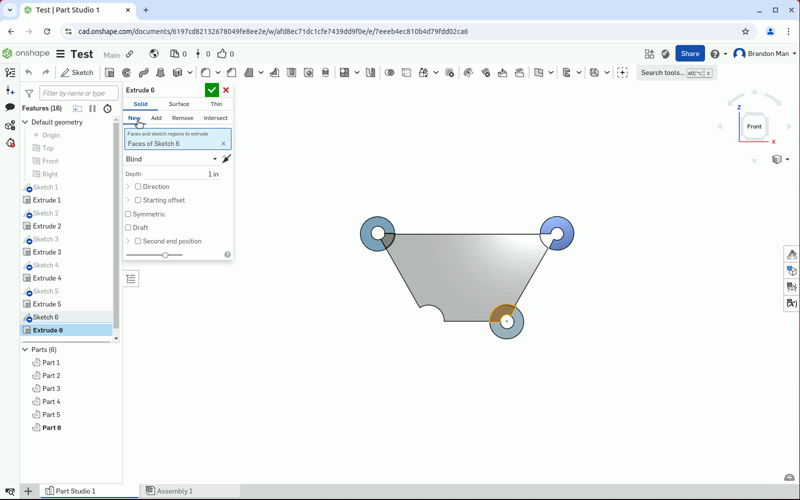
click(137, 120)
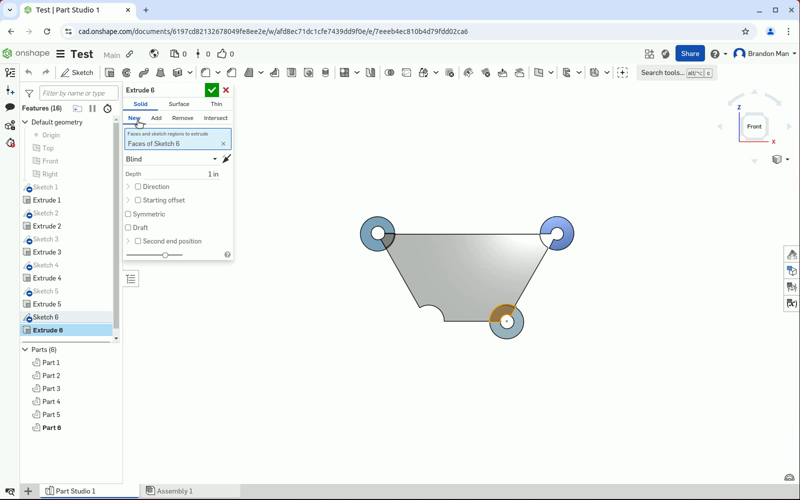
key(tab, 4)
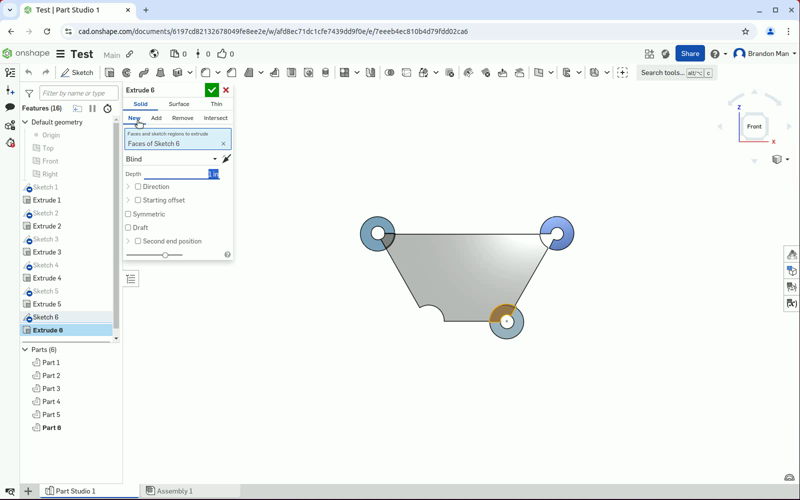
text(10.592)
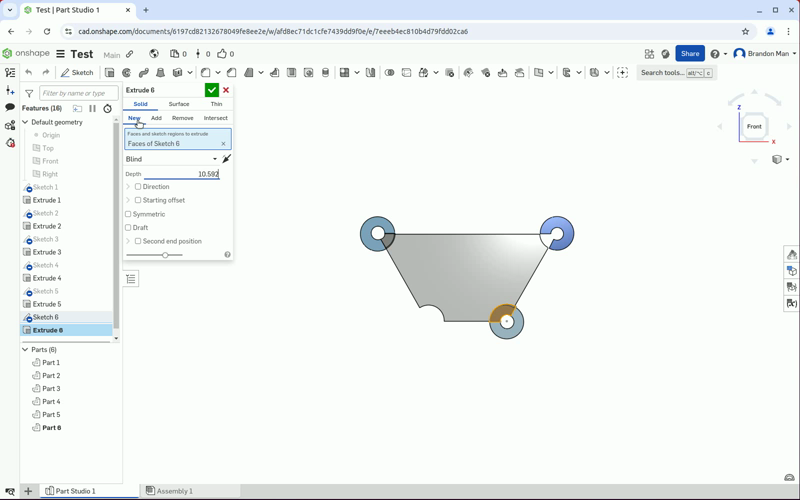
key(tab, 3)
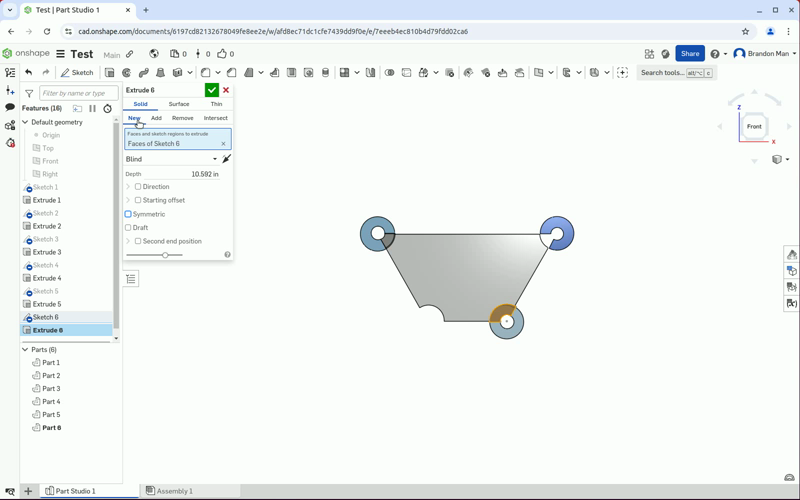
key(space)
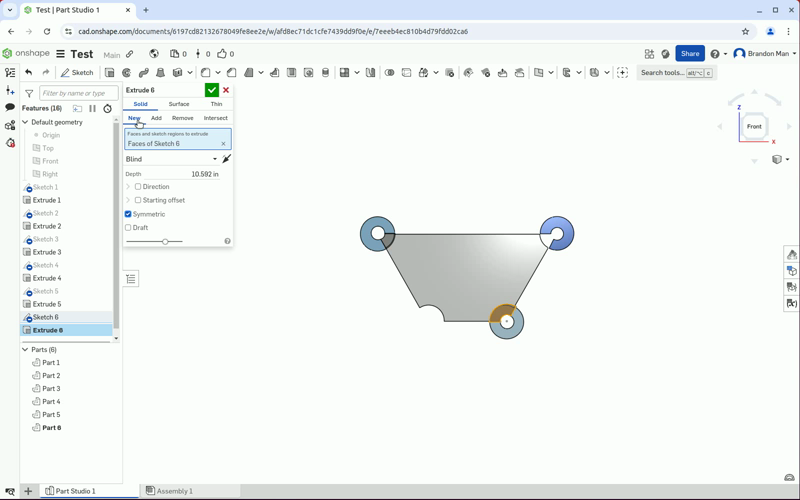
key(enter)
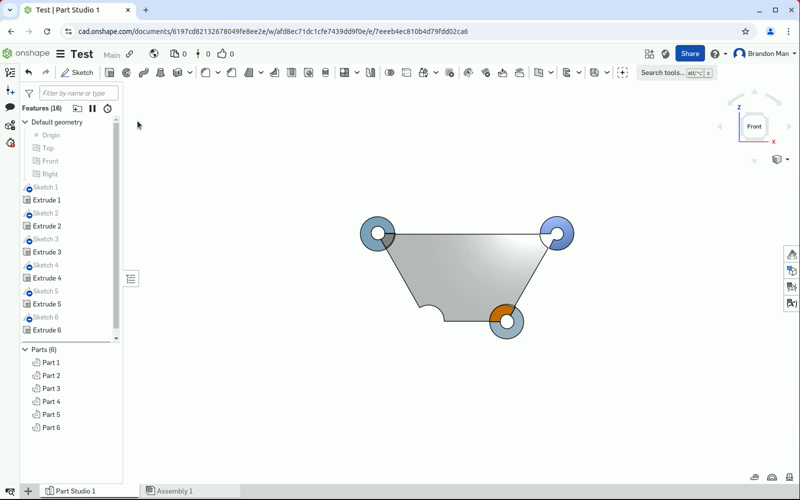
key(shift+h)
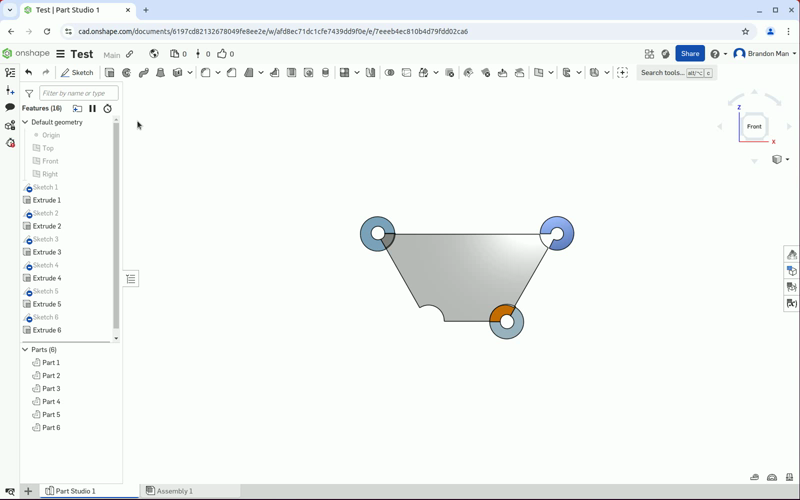
key(shift+h)
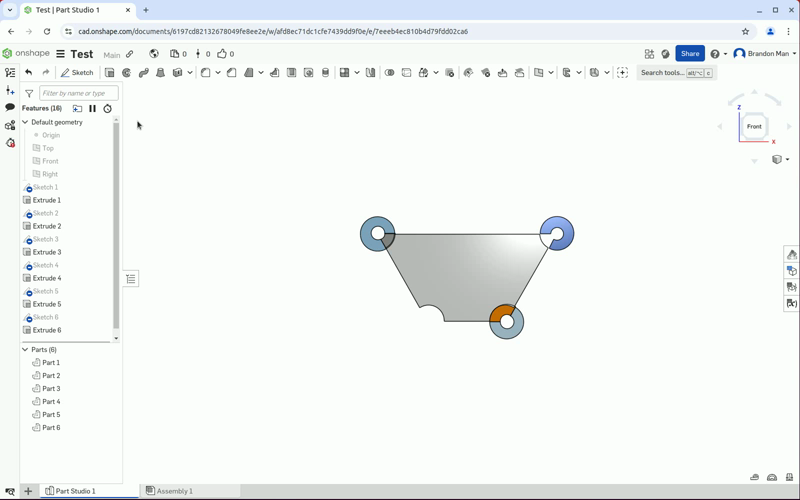
mouse_move(69, 189)
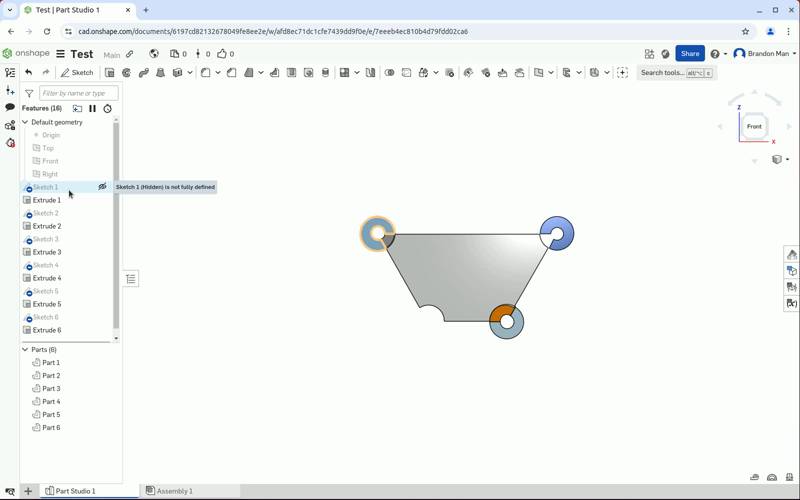
click(69, 189)
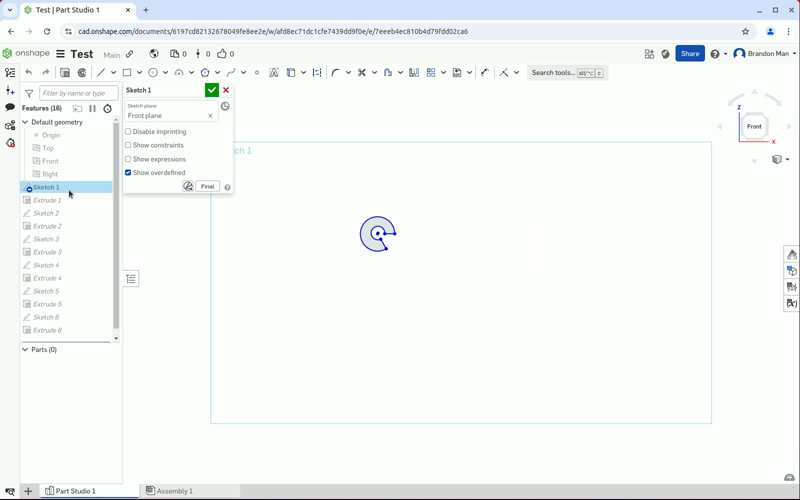
mouse_move(229, 92)
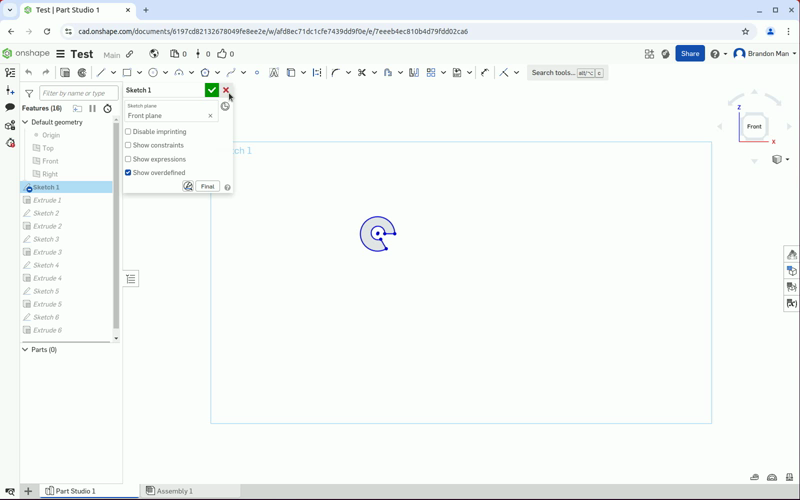
click(229, 92)
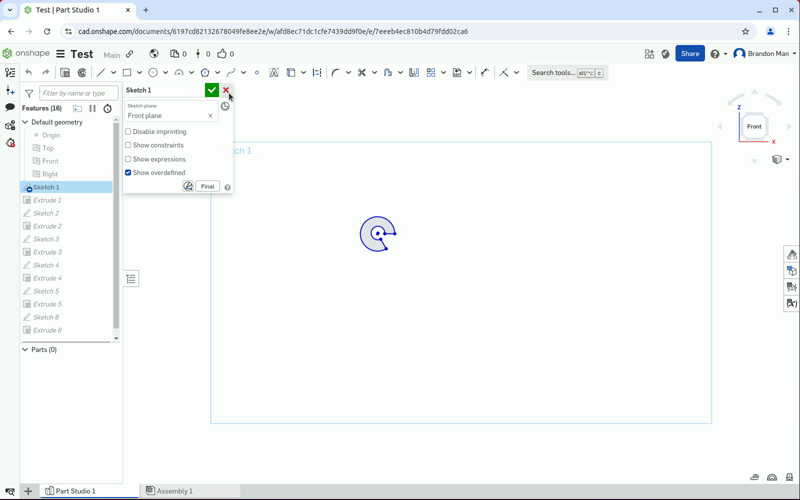
key(shift+s)
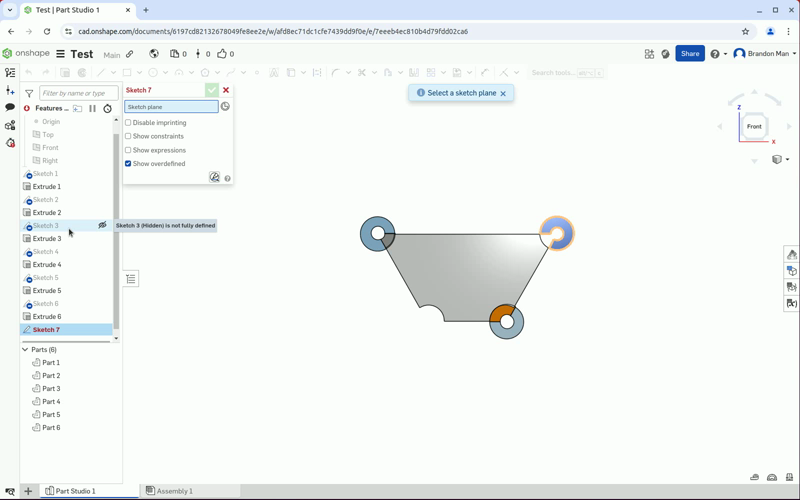
scroll(3)
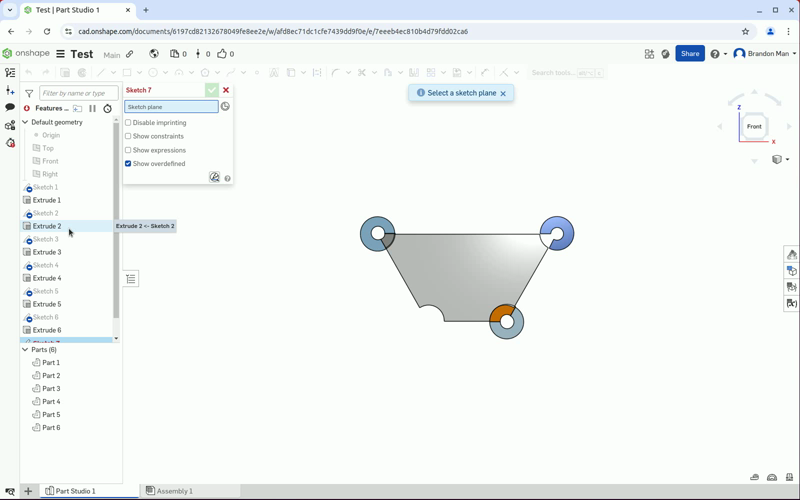
mouse_move(69, 163)
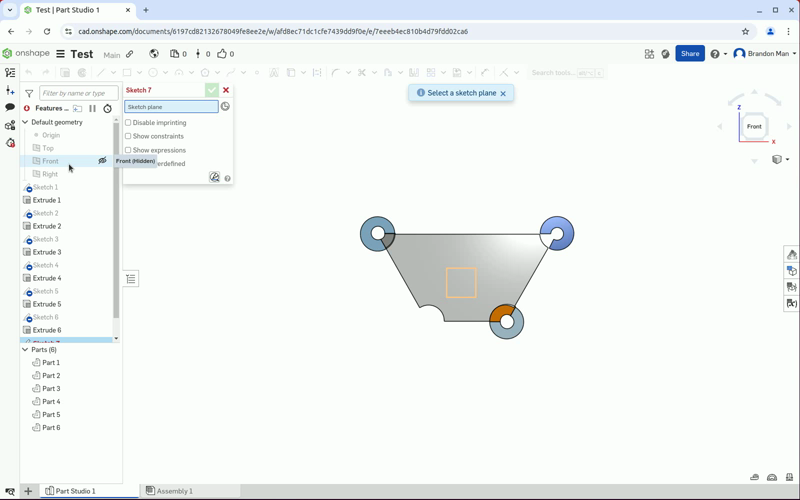
click(69, 163)
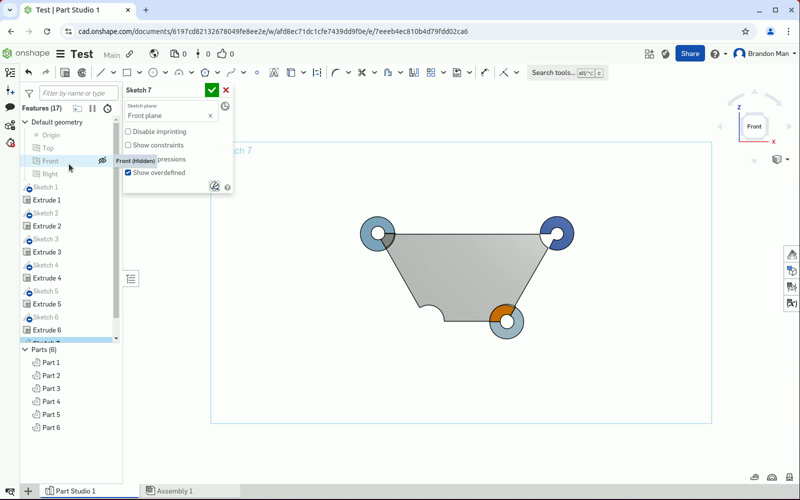
mouse_move(73, 352)
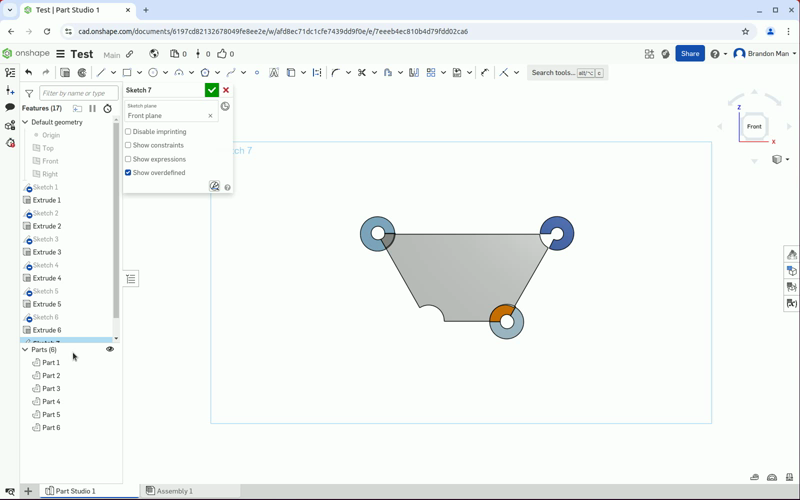
key(y)
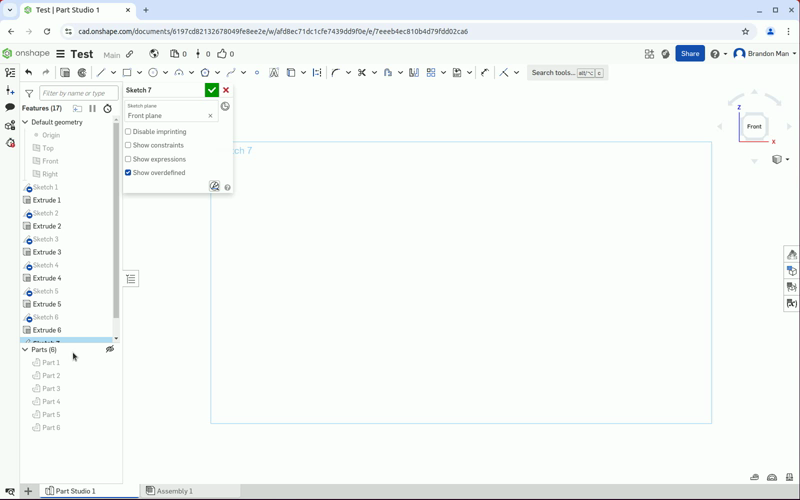
key(a)
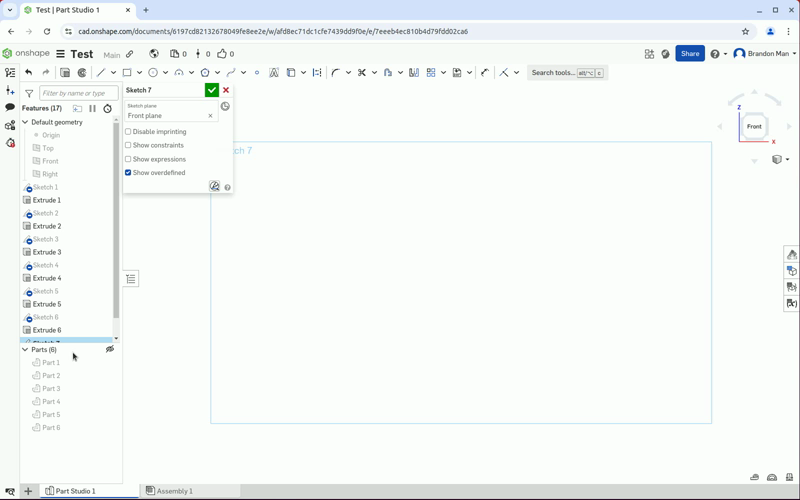
key_down(shift)
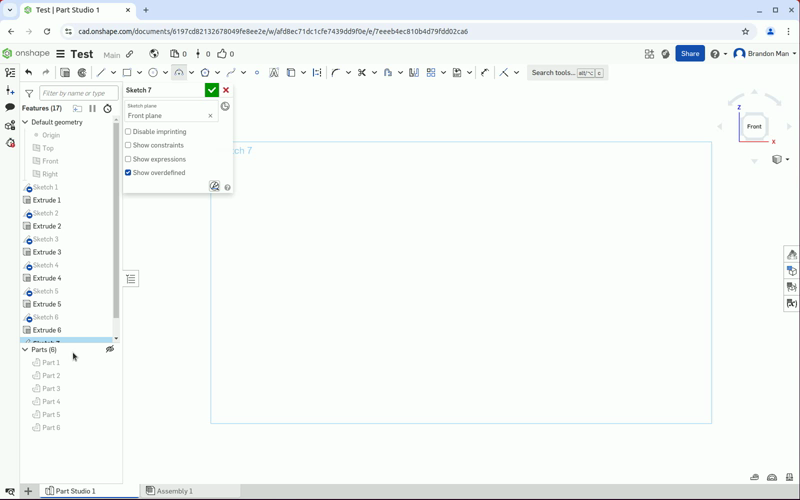
mouse_move(419, 307)
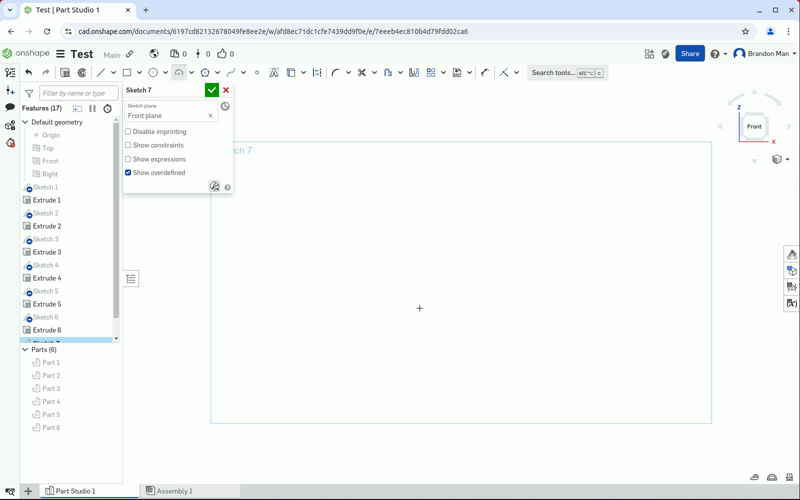
click(419, 307)
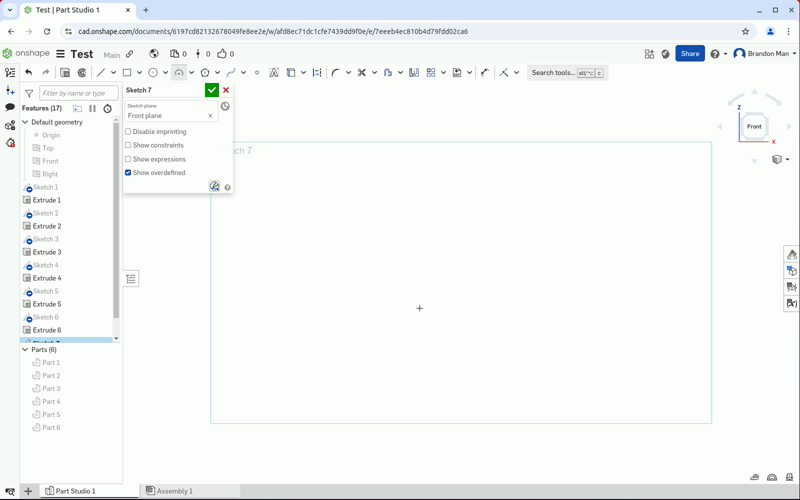
key_up(shift)
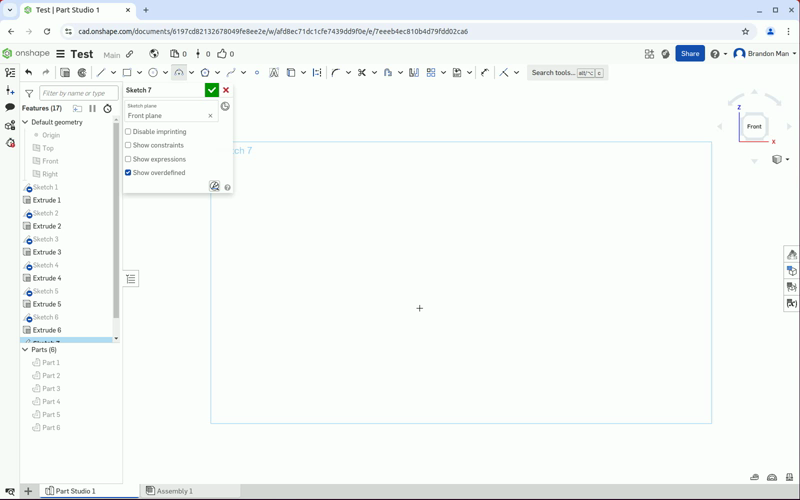
key_down(shift)
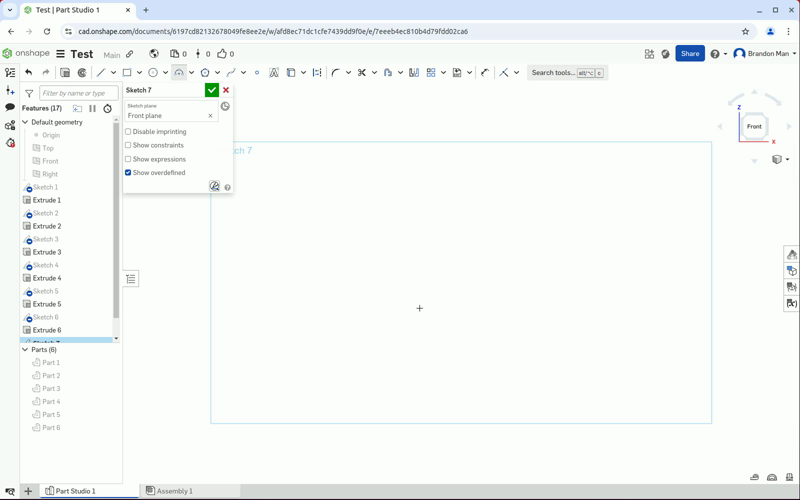
mouse_move(444, 321)
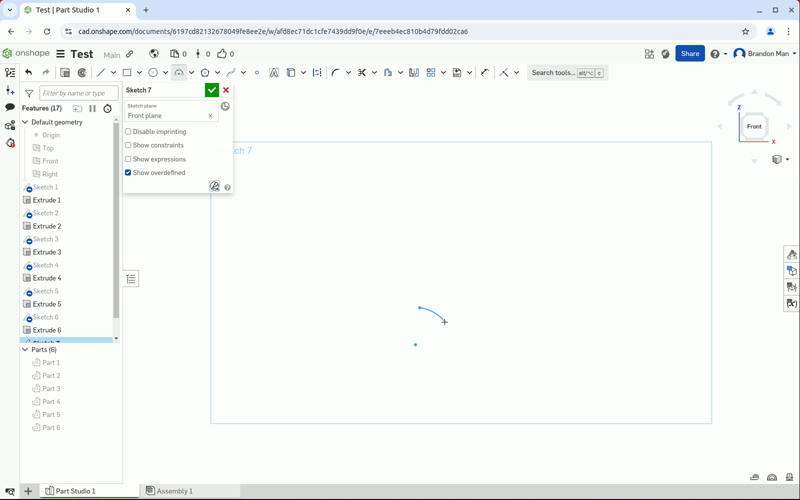
click(444, 321)
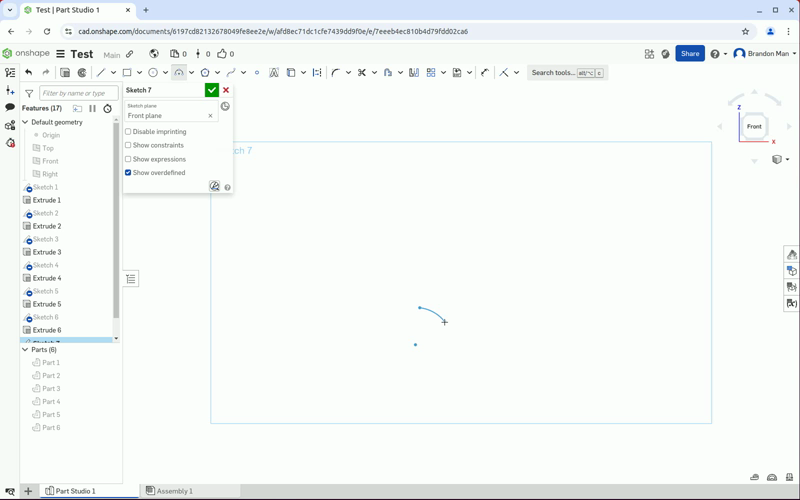
mouse_move(419, 336)
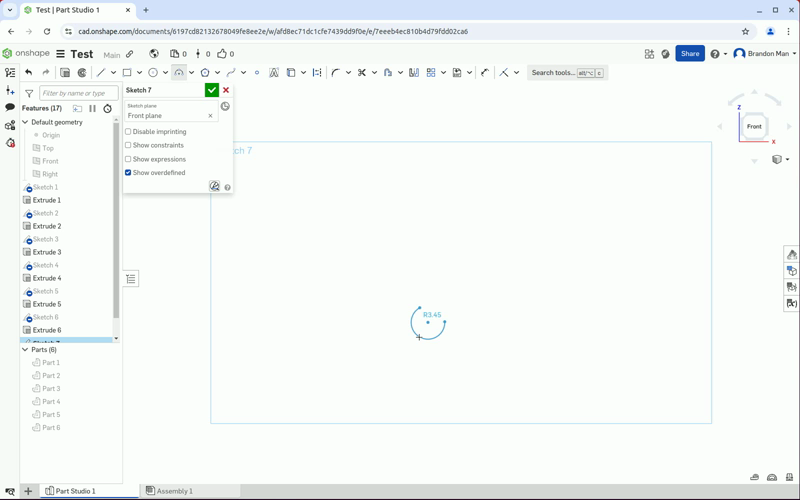
click(419, 336)
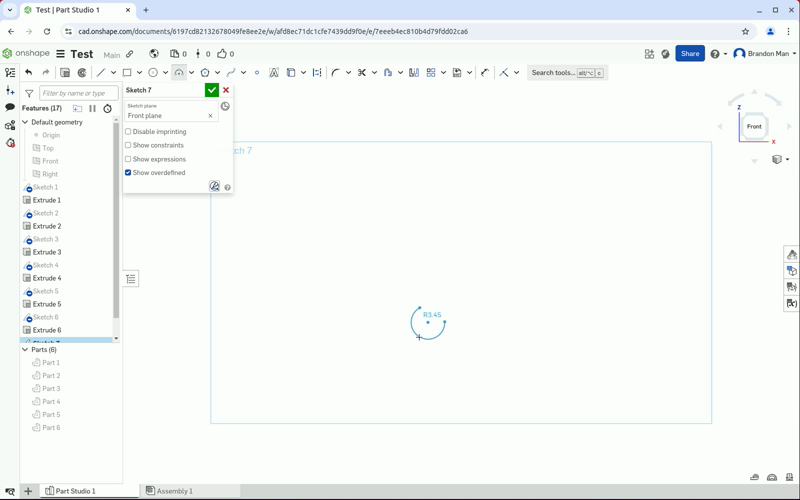
key_up(shift)
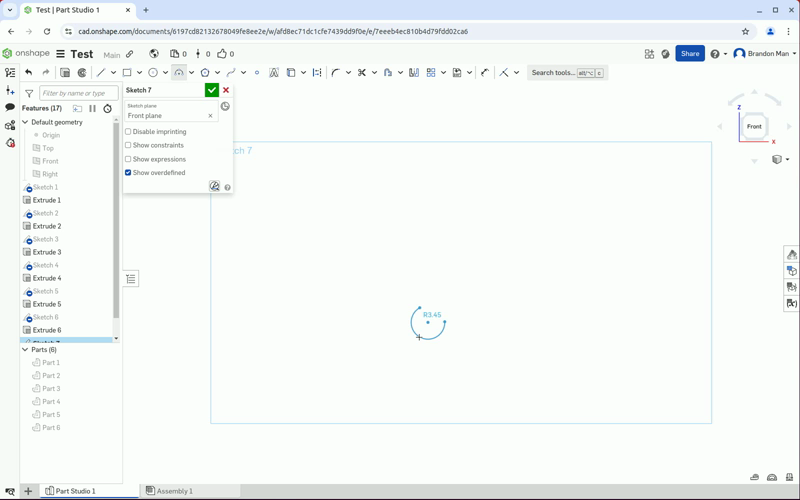
key(esc)
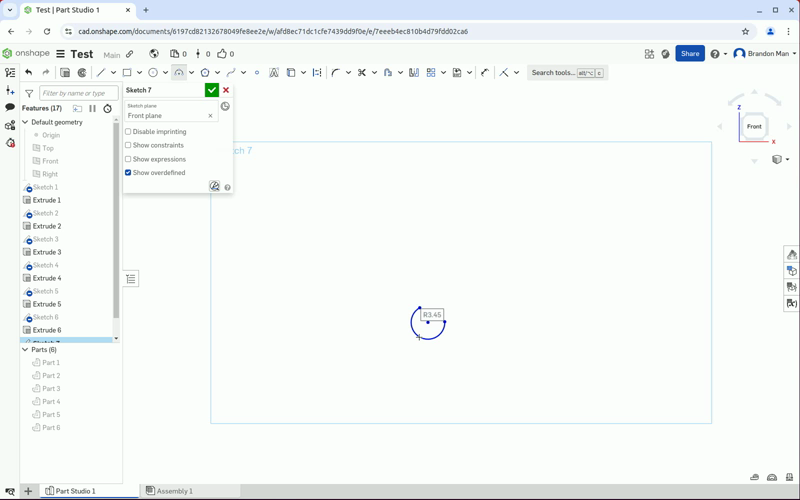
key(l)
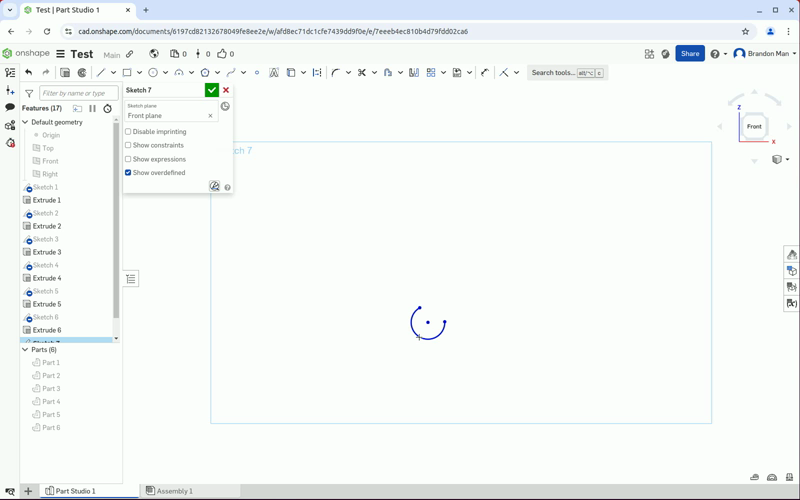
mouse_move(444, 321)
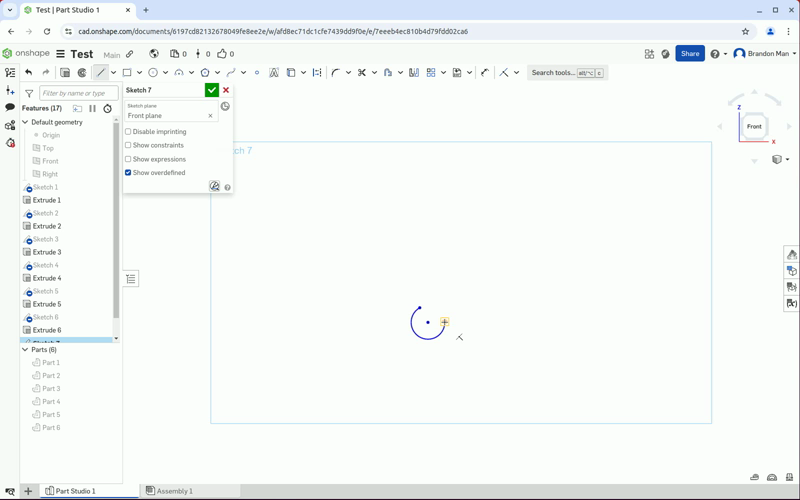
click(444, 321)
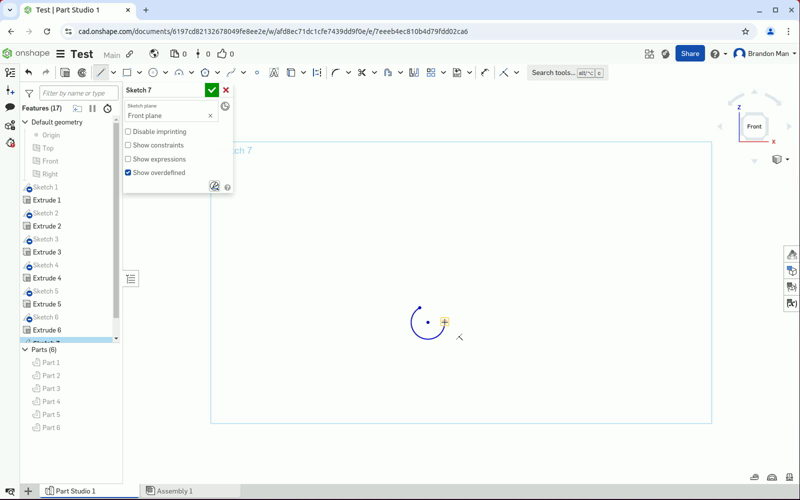
key_down(shift)
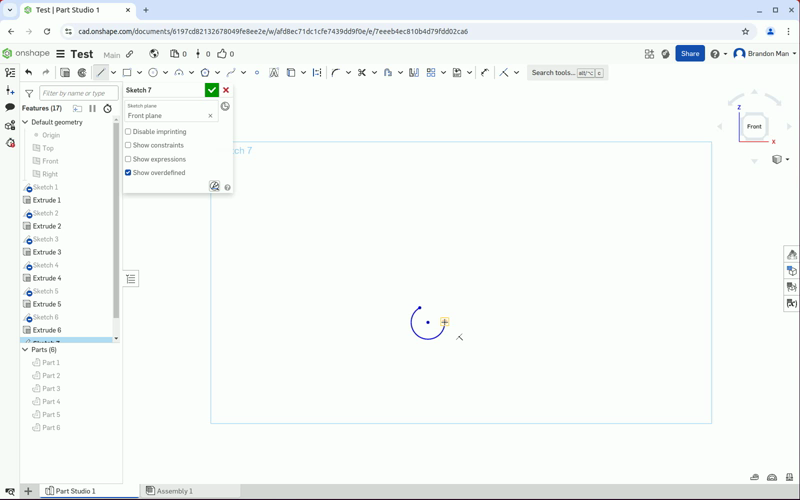
mouse_move(474, 321)
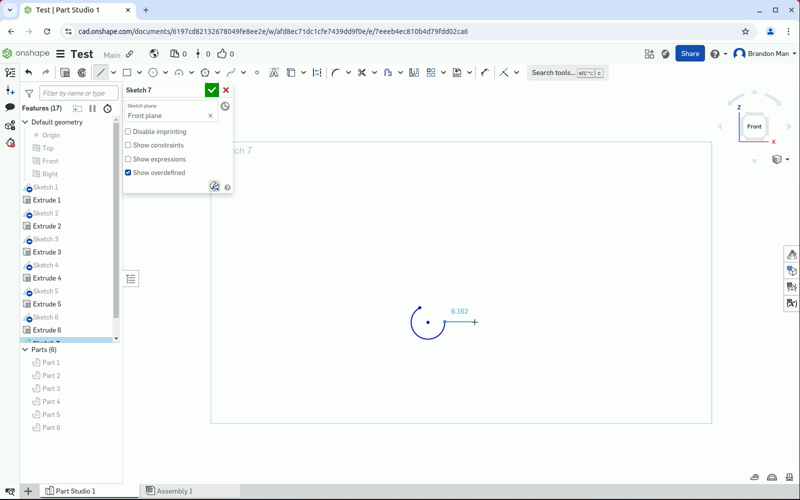
mouse_move(434, 321)
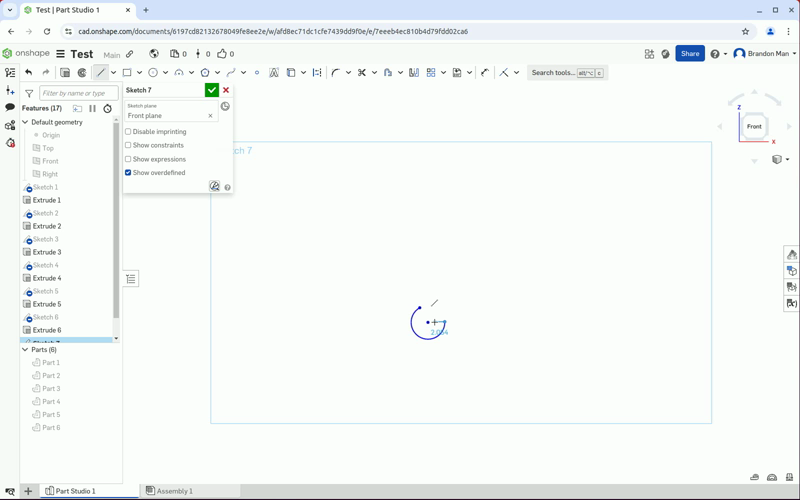
click(434, 321)
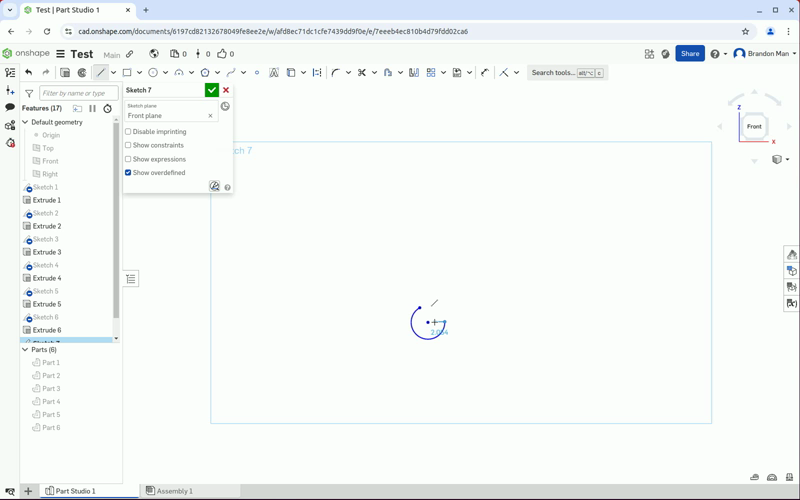
key_up(shift)
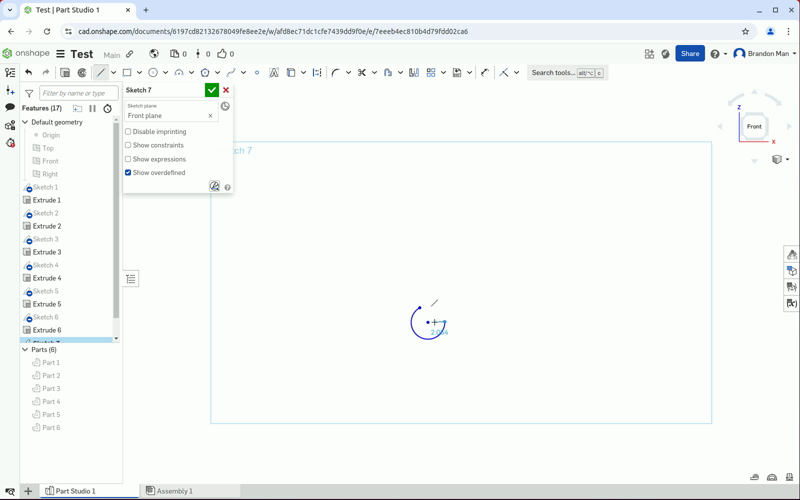
key(esc)
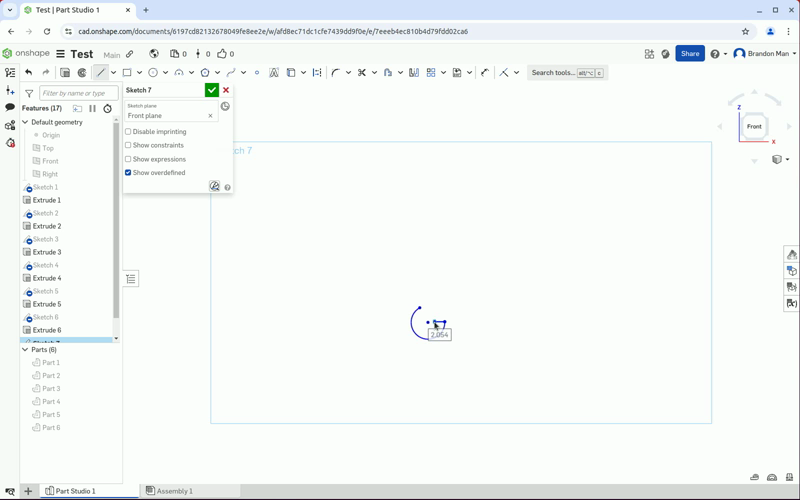
key(a)
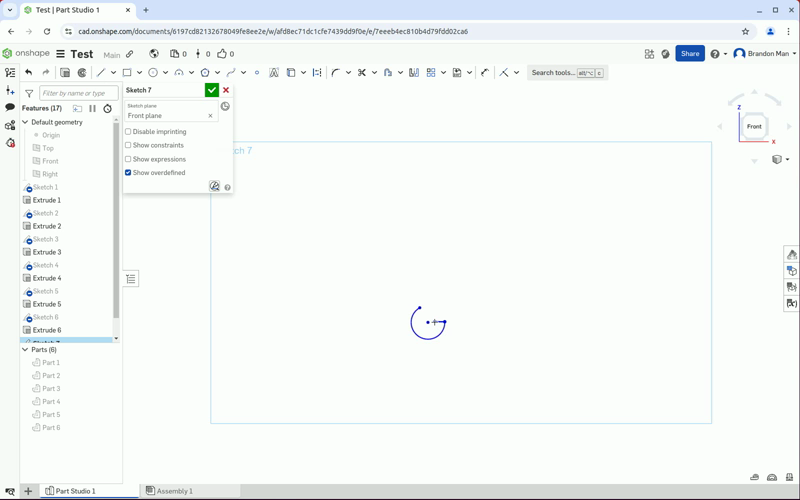
mouse_move(434, 321)
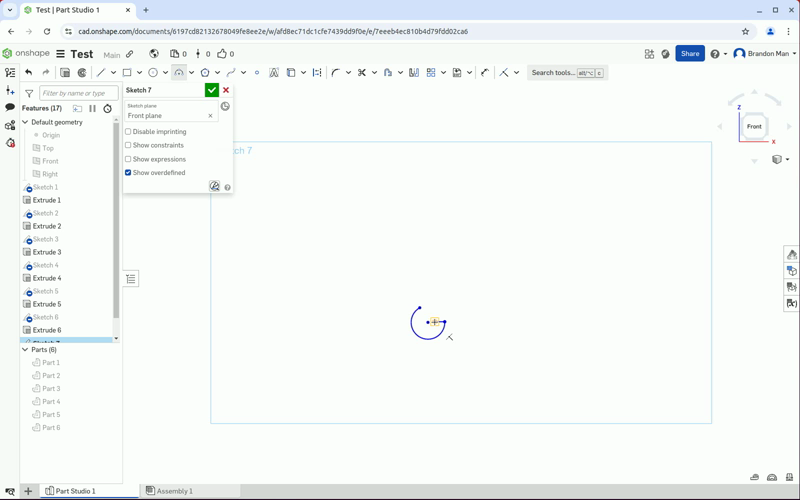
click(434, 321)
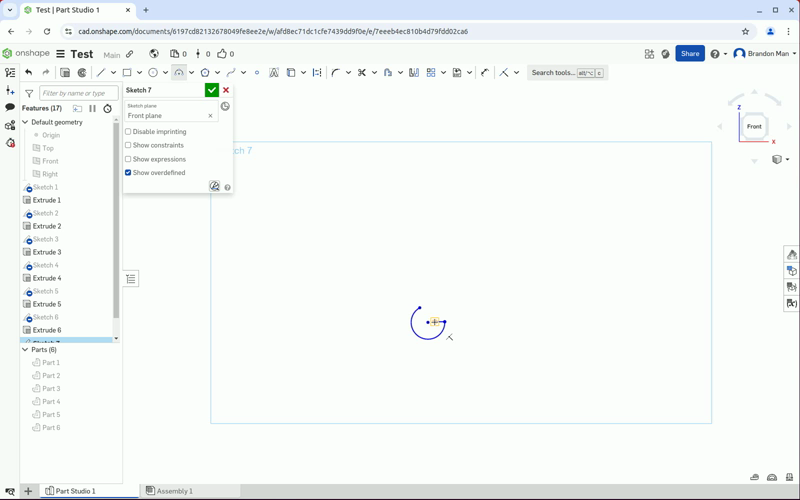
key_down(shift)
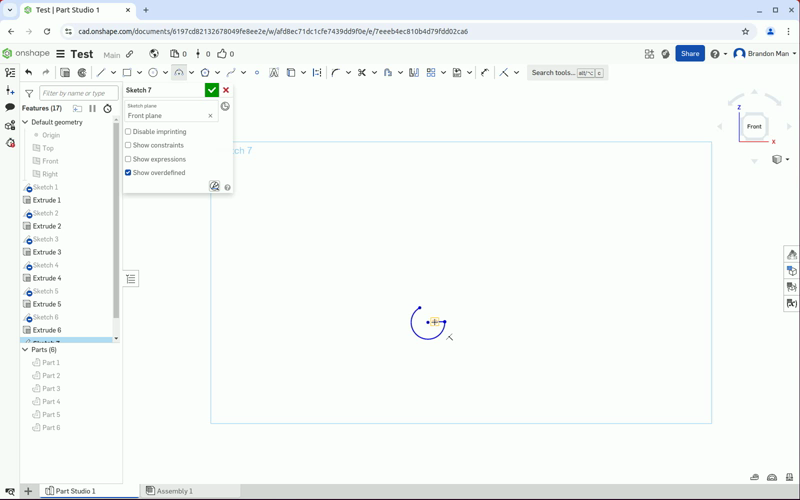
mouse_move(424, 316)
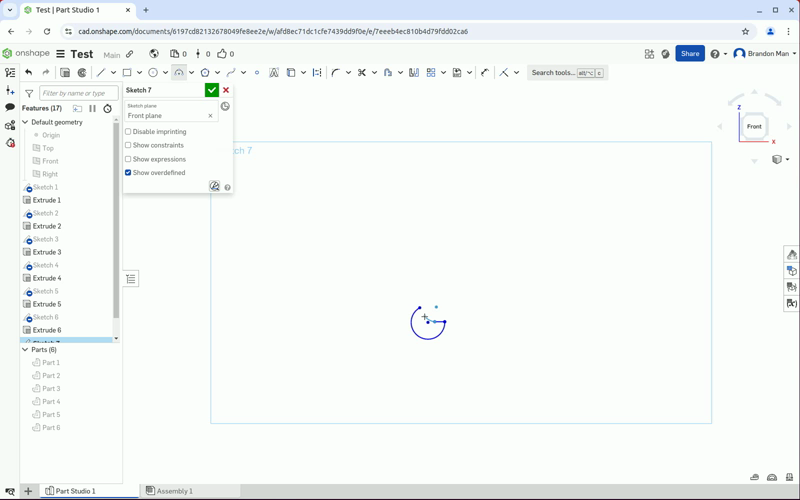
click(424, 316)
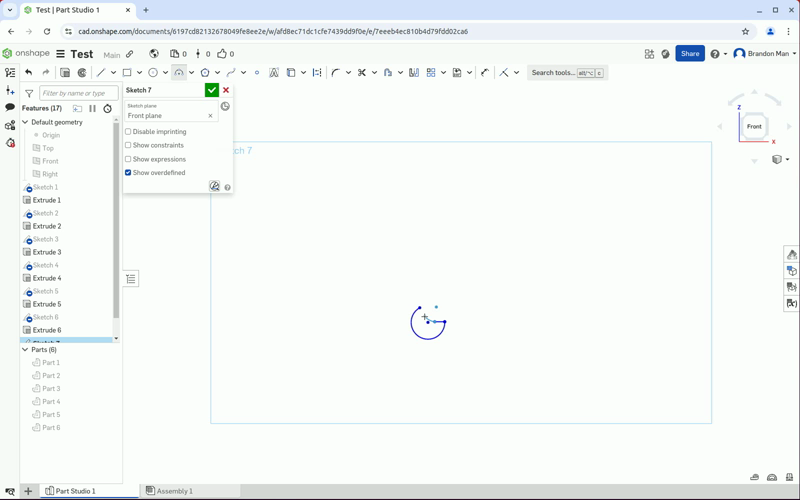
mouse_move(424, 327)
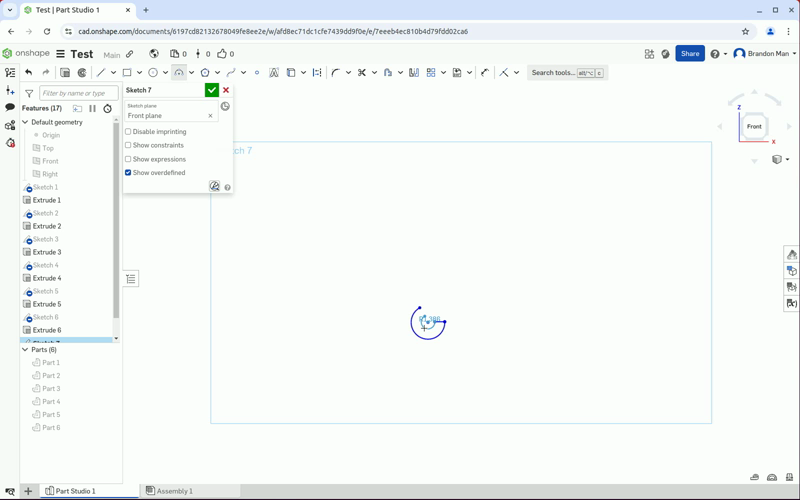
click(424, 327)
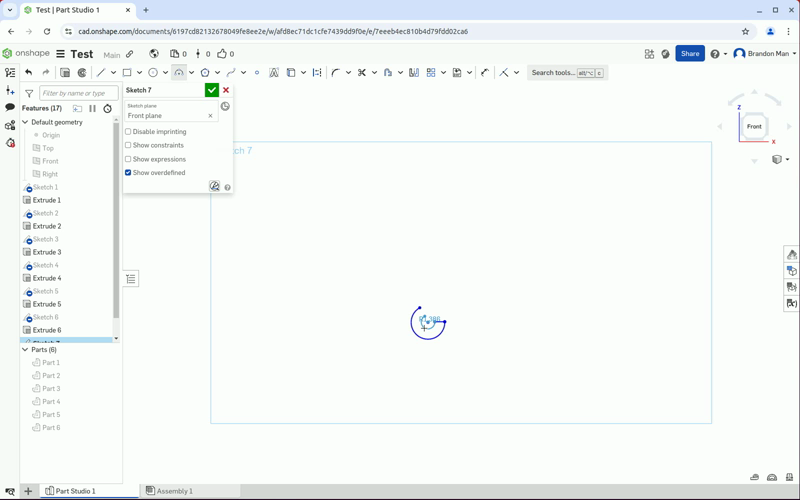
key_up(shift)
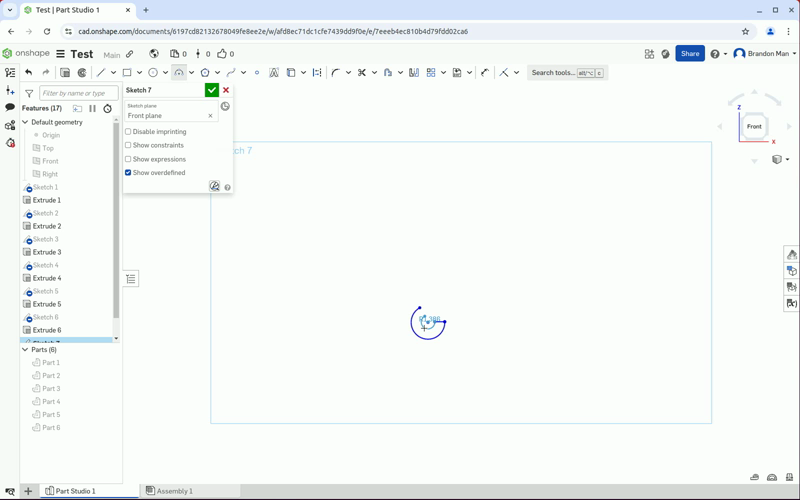
key(esc)
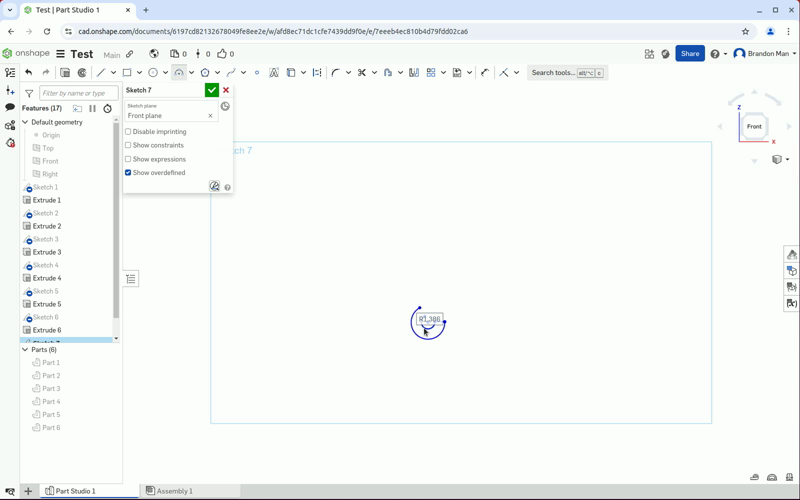
key(l)
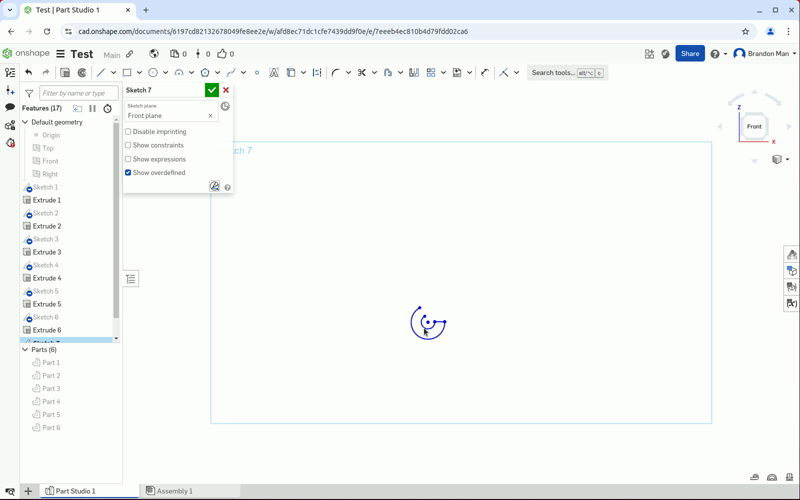
mouse_move(424, 316)
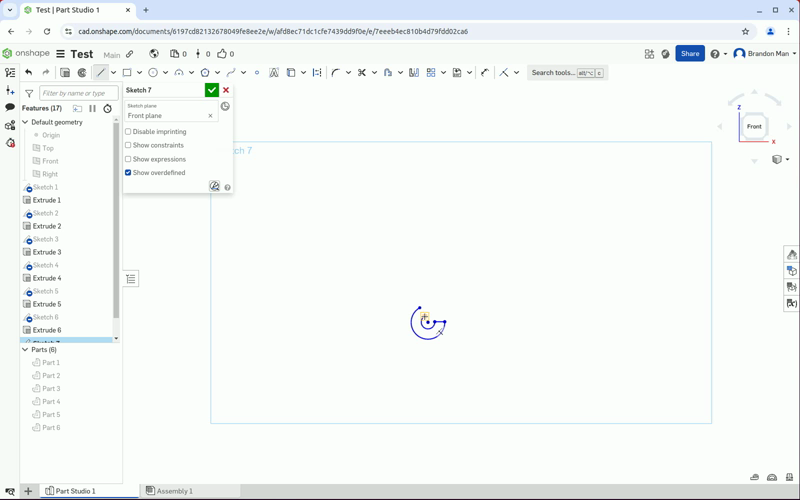
click(424, 316)
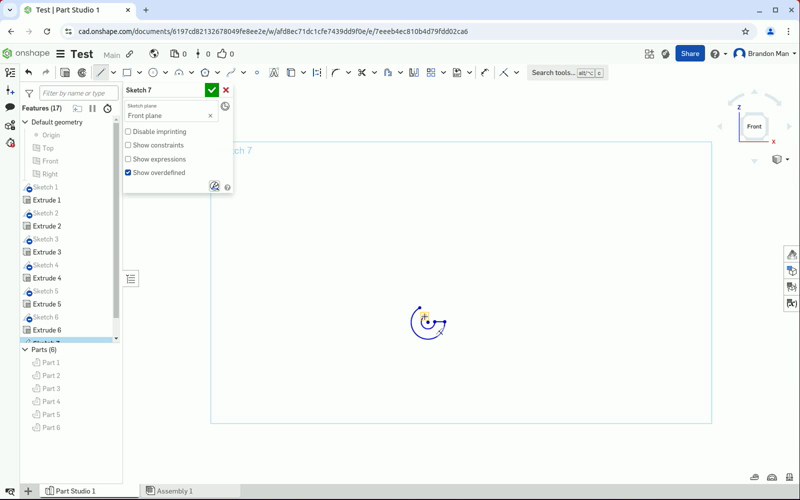
mouse_move(454, 316)
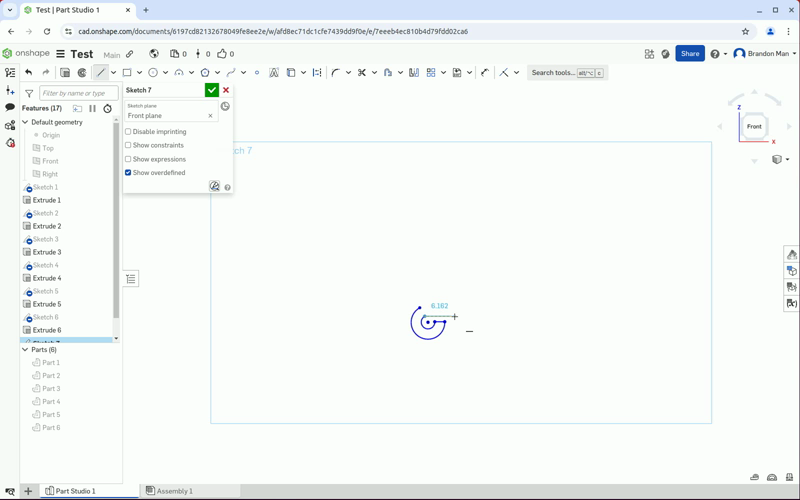
key_down(shift)
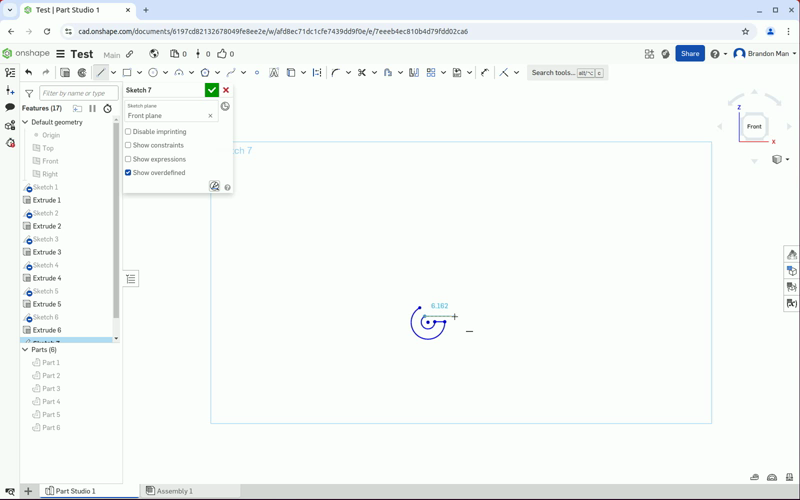
mouse_move(419, 307)
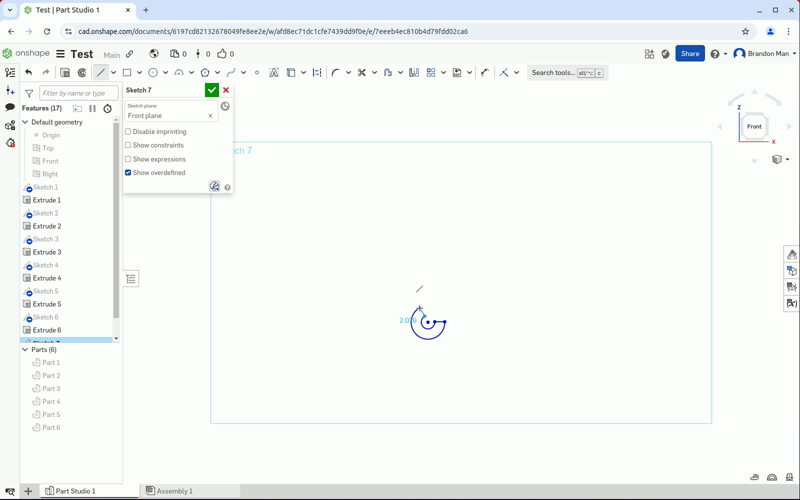
key_up(shift)
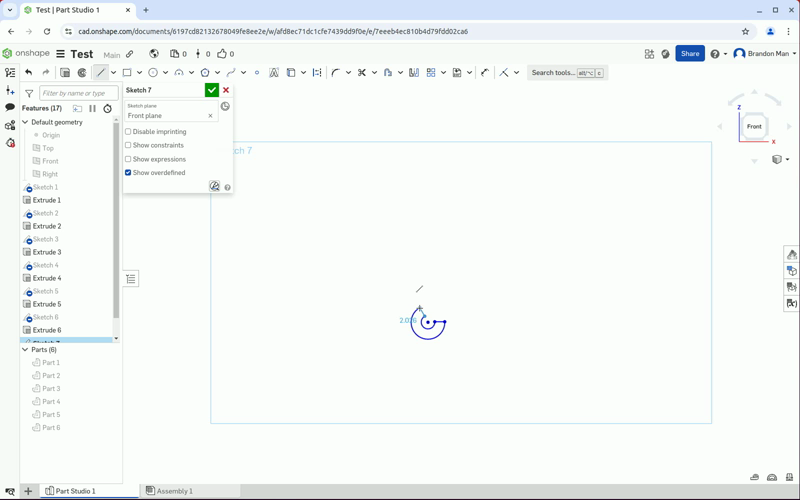
click(419, 307)
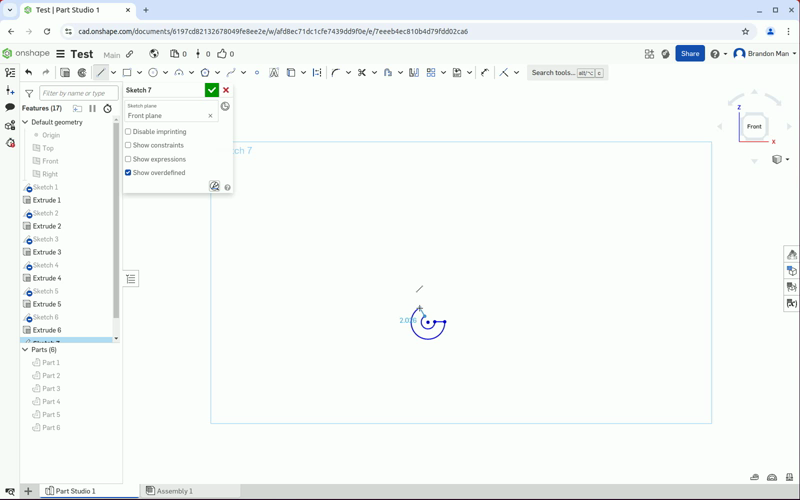
key(esc)
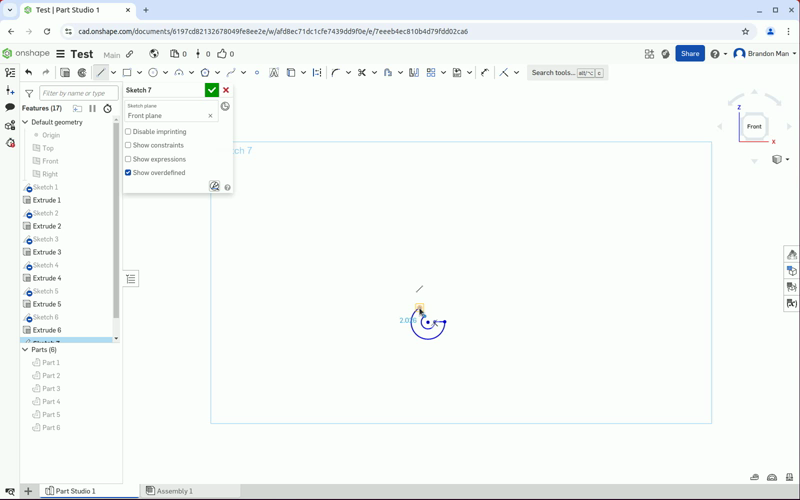
mouse_move(413, 320)
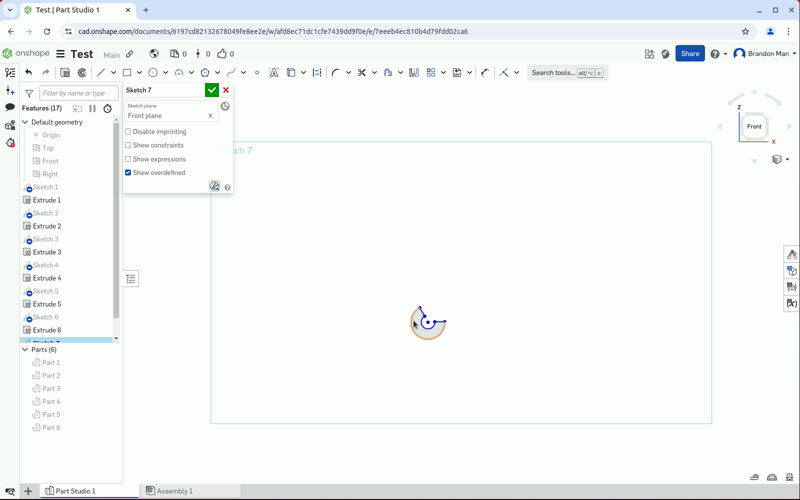
scroll(6)
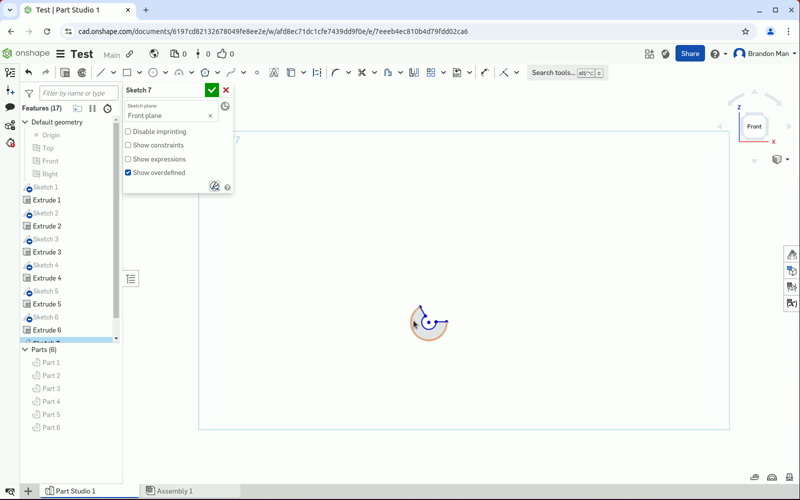
scroll(6)
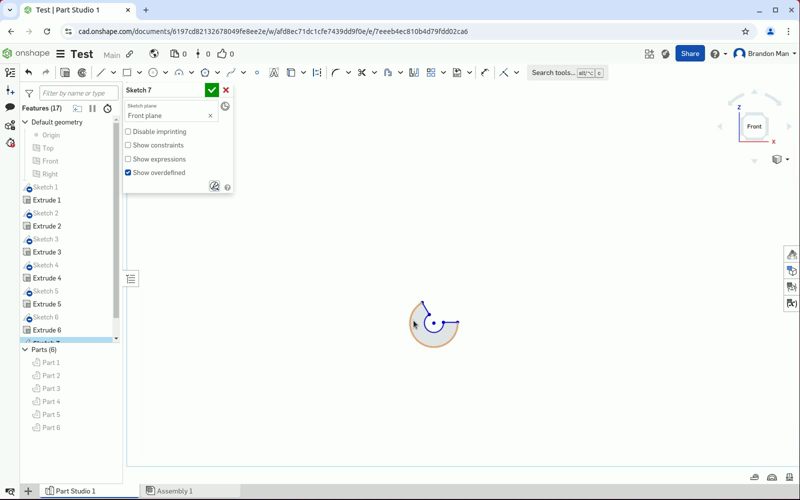
scroll(6)
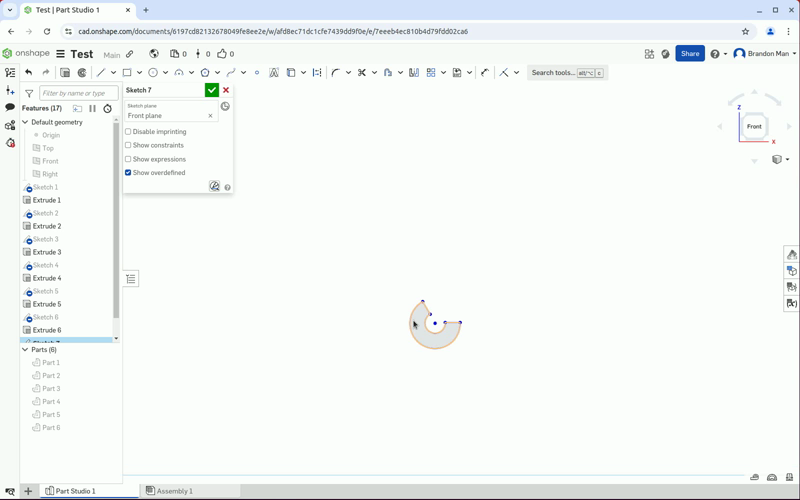
scroll(6)
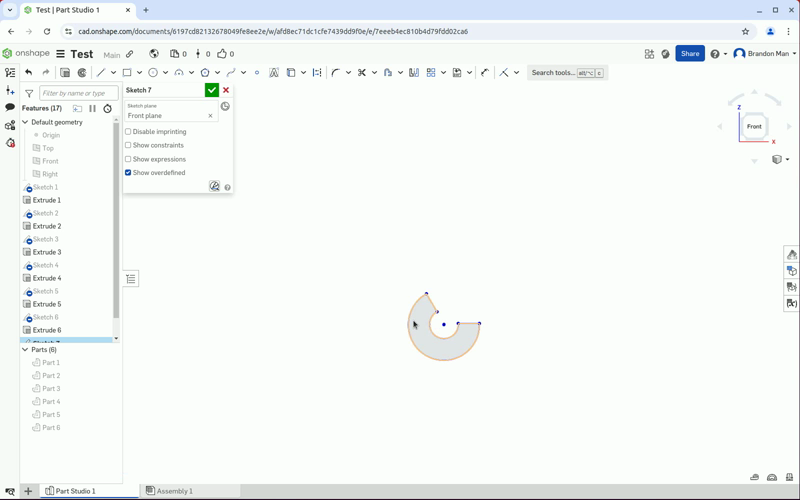
scroll(6)
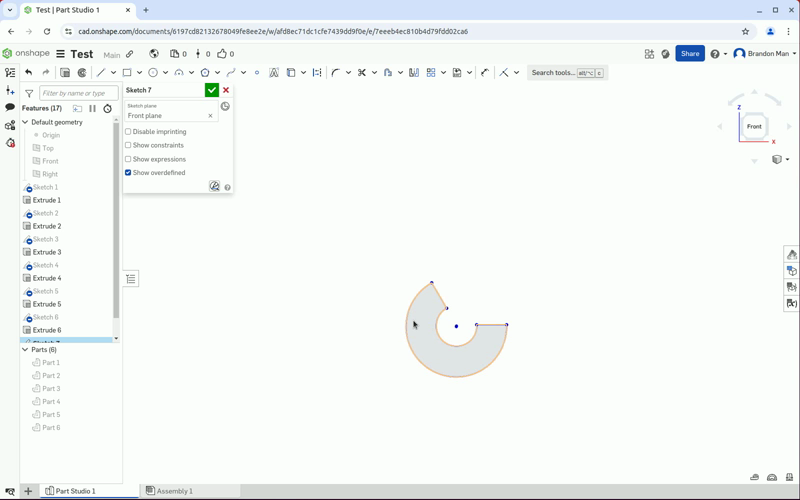
scroll(6)
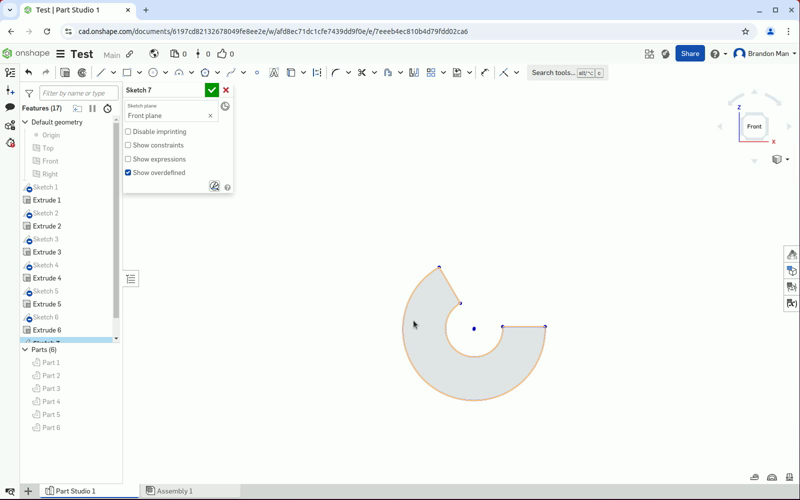
scroll(6)
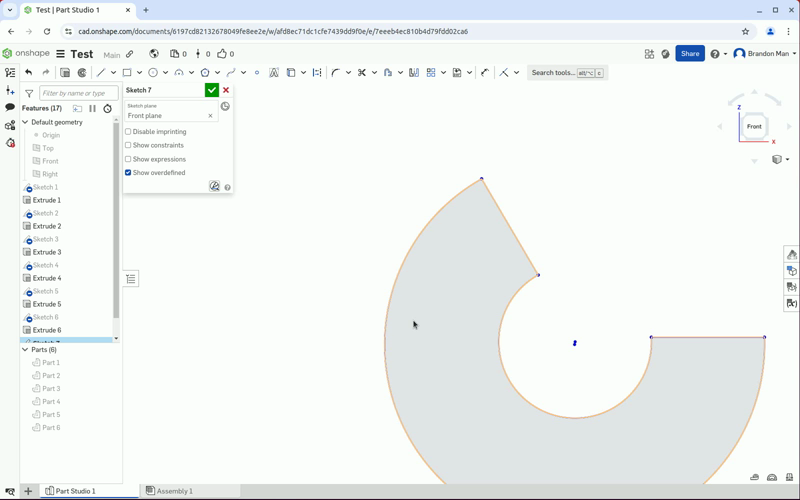
click(413, 320)
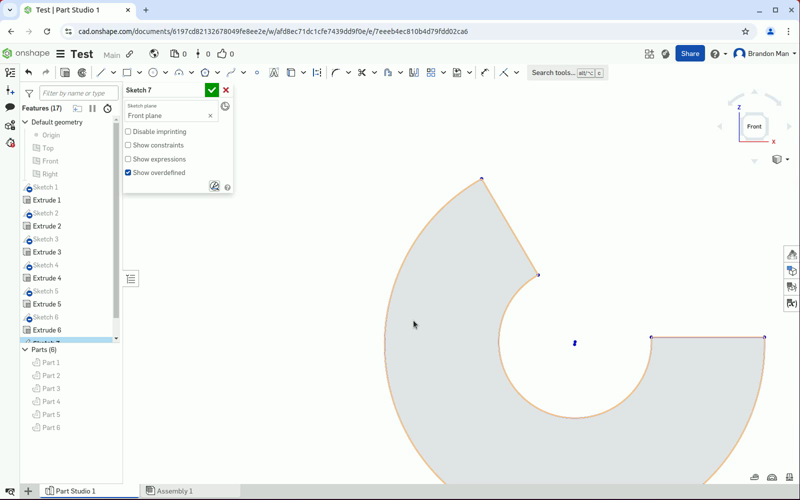
scroll(-6)
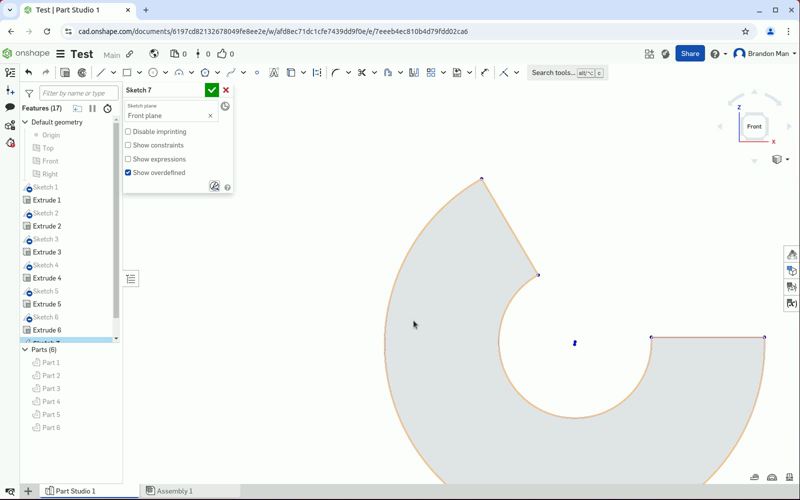
scroll(-6)
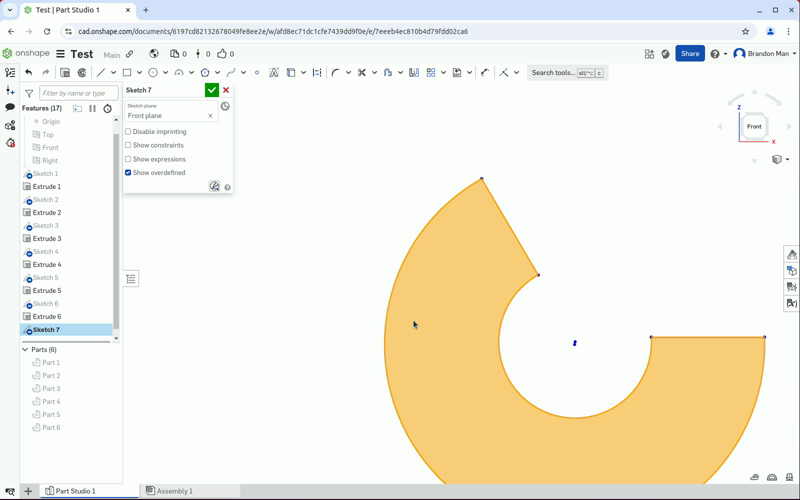
scroll(-6)
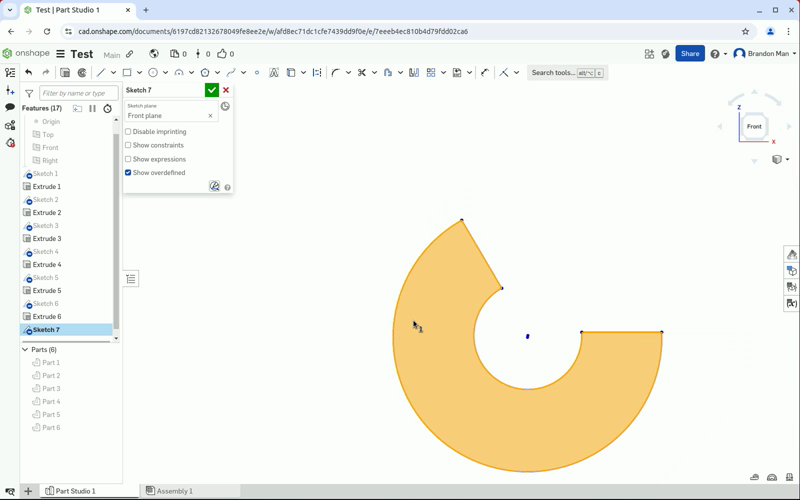
scroll(-6)
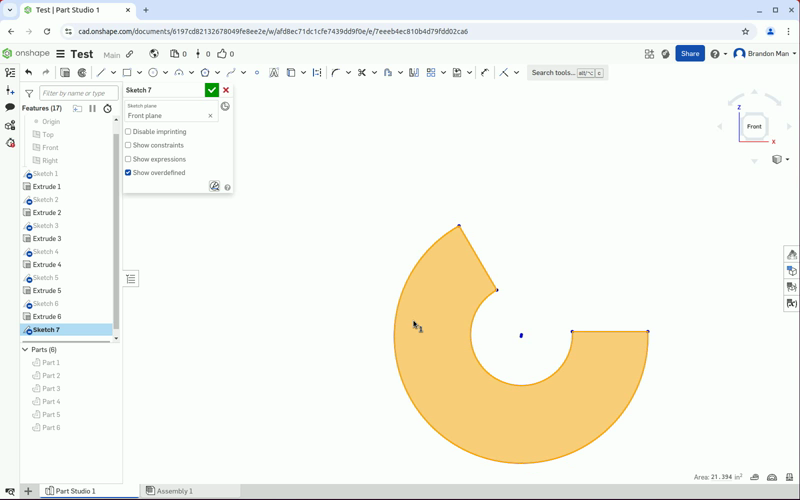
scroll(-6)
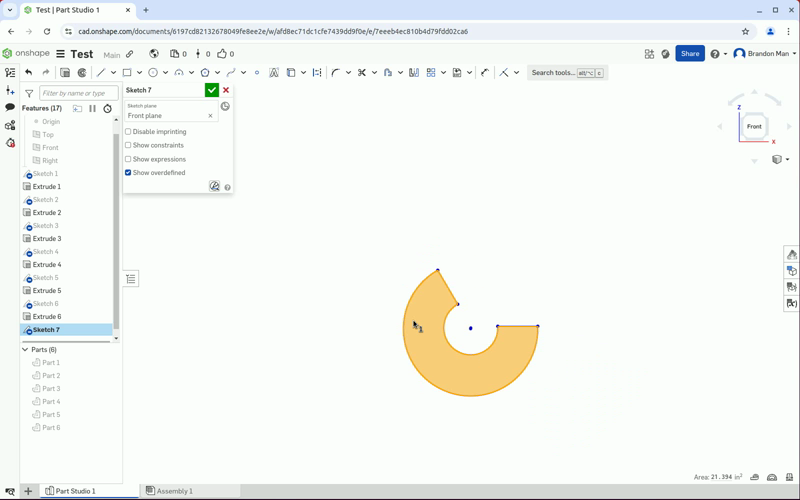
scroll(-6)
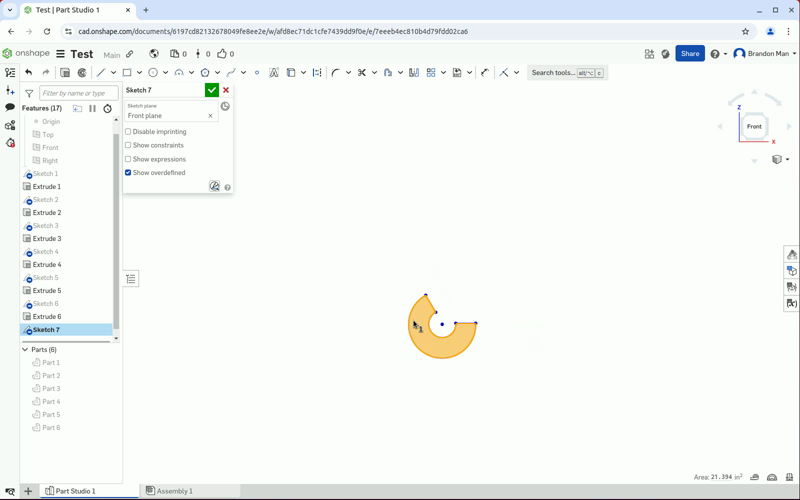
scroll(-6)
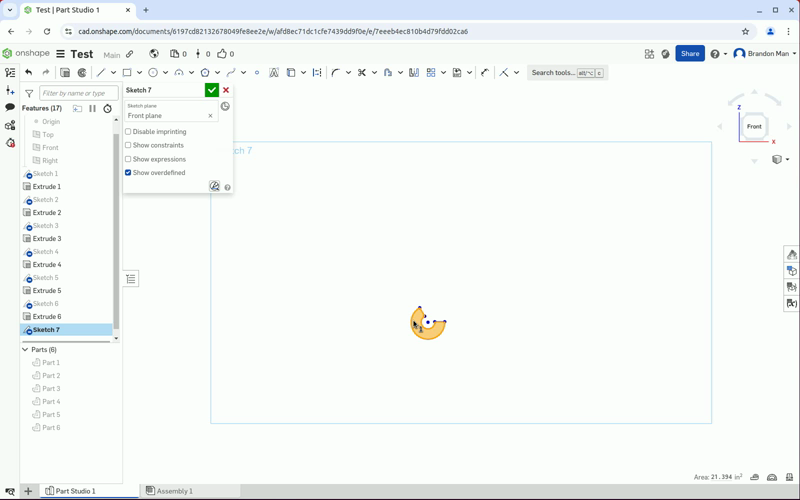
mouse_move(73, 352)
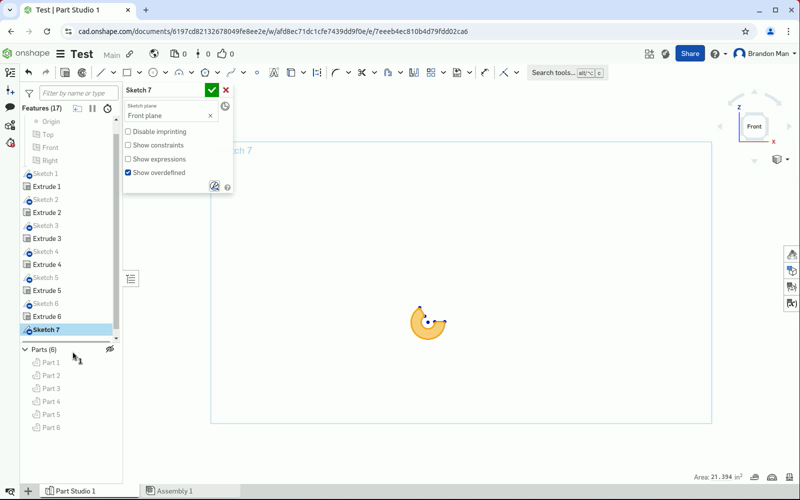
key(shift+y)
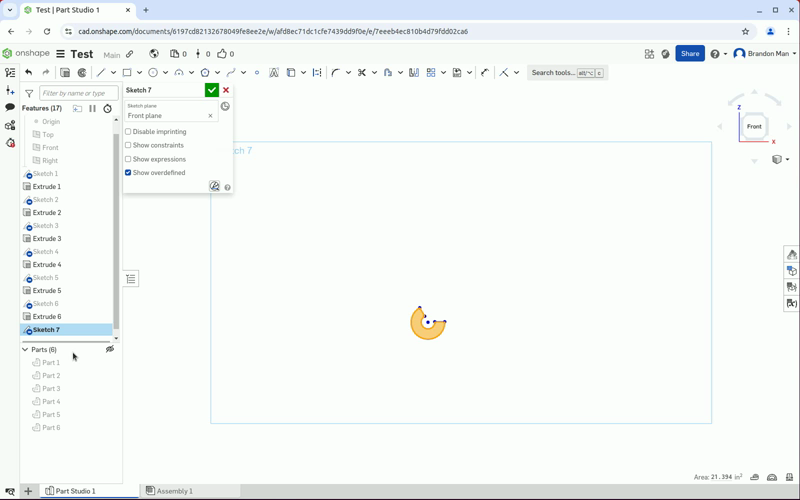
key(shift+e)
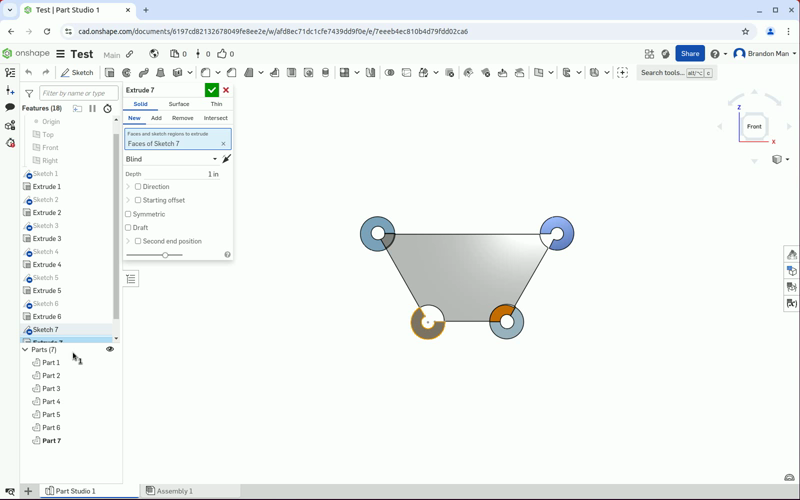
mouse_move(143, 106)
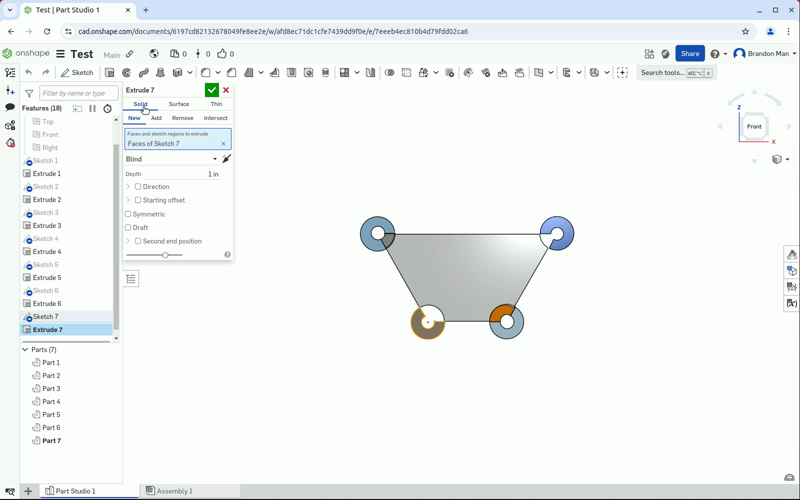
click(143, 106)
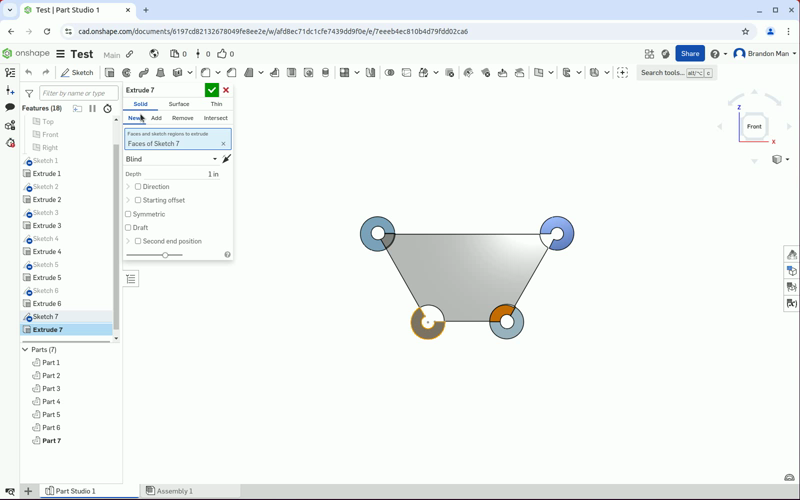
mouse_move(137, 120)
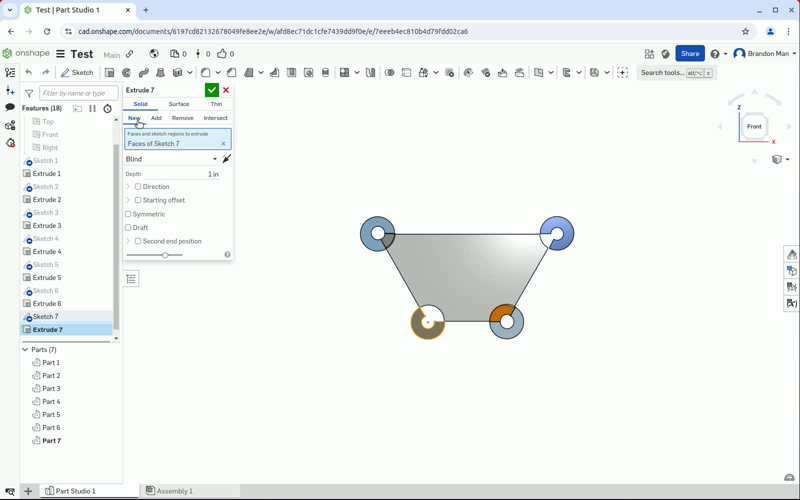
click(137, 120)
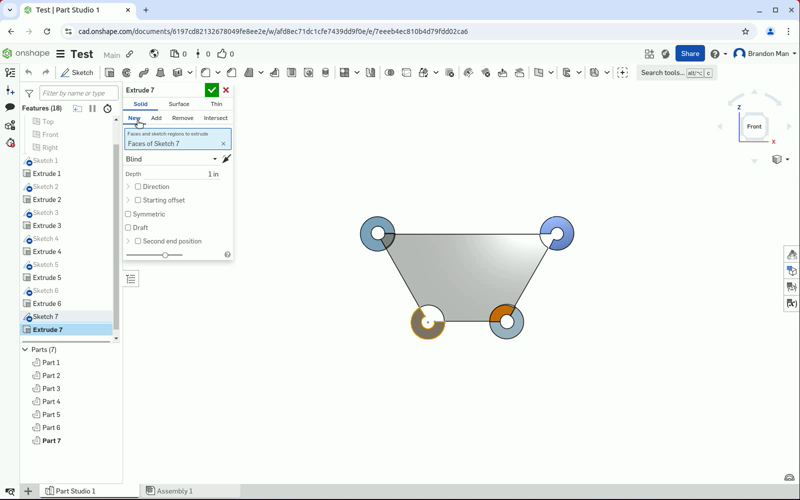
key(tab, 4)
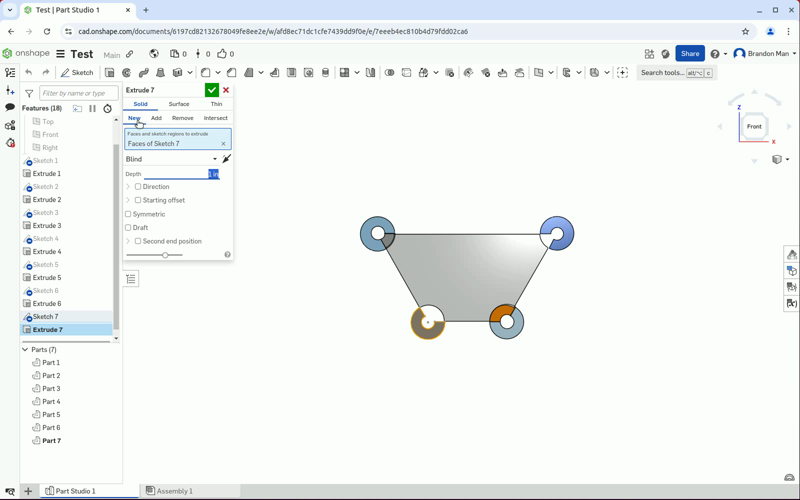
text(10.592)
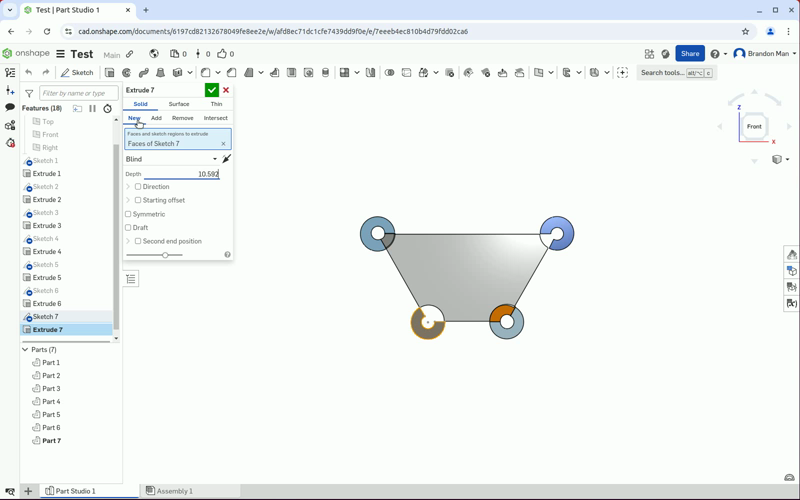
key(tab, 3)
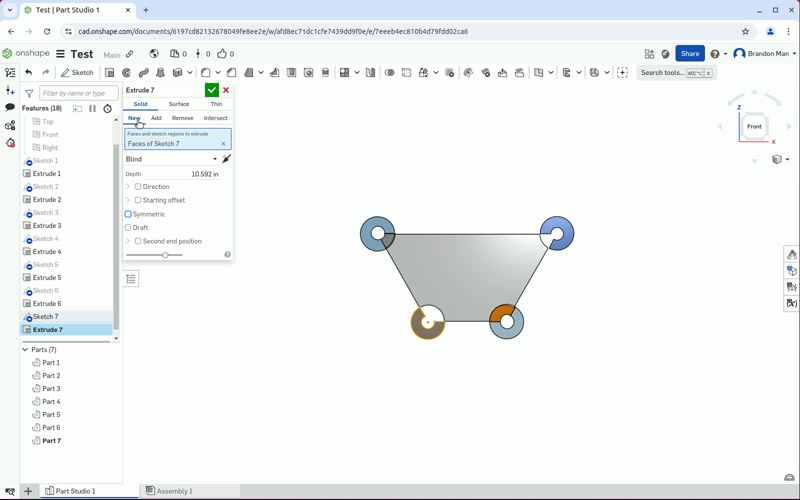
key(space)
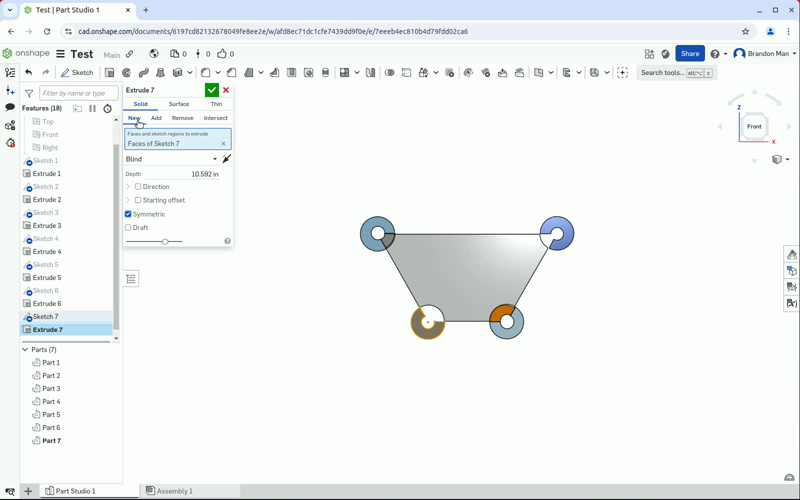
key(enter)
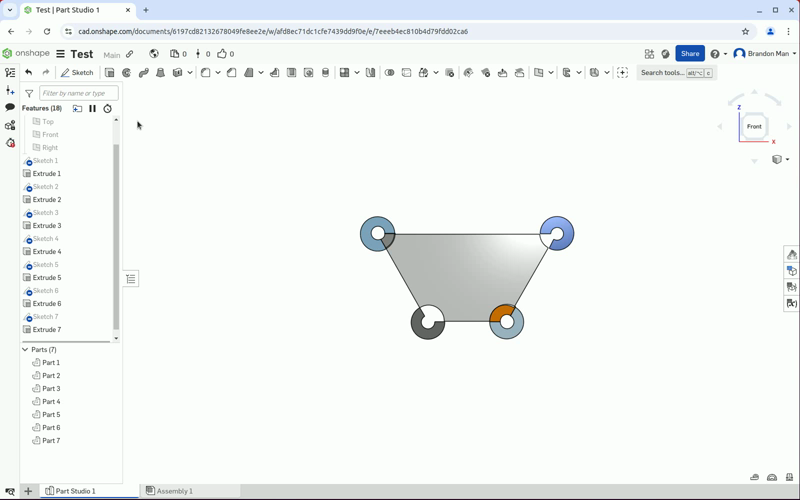
key(shift+h)
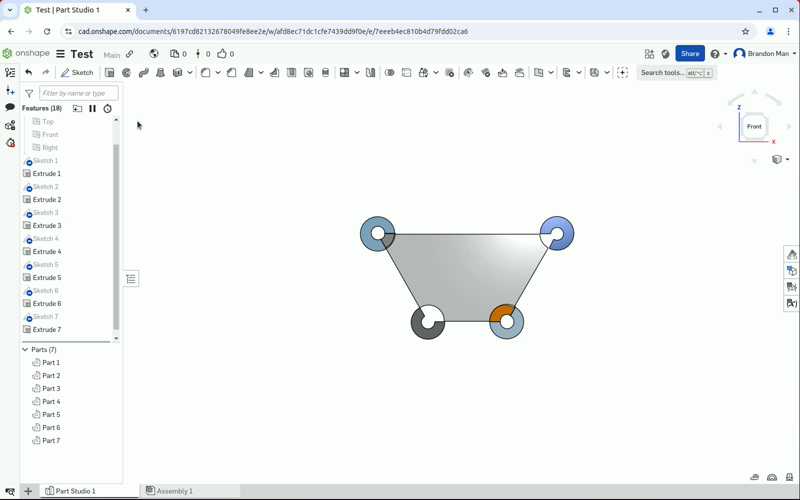
key(shift+h)
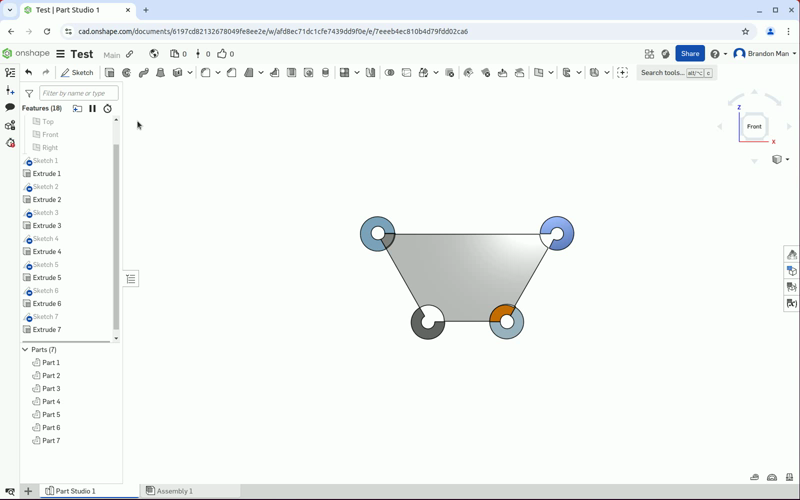
mouse_move(69, 163)
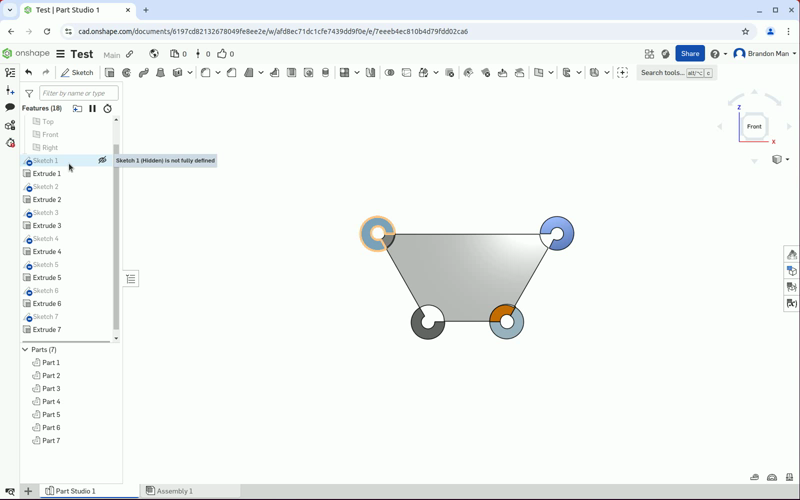
click(69, 163)
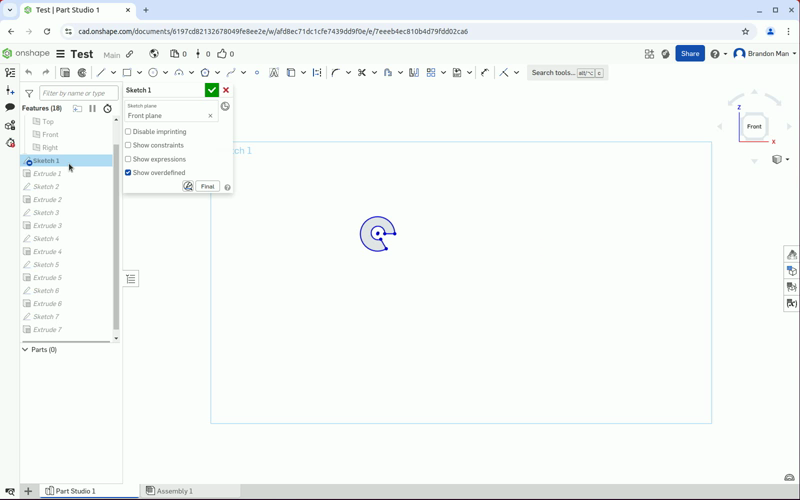
mouse_move(229, 92)
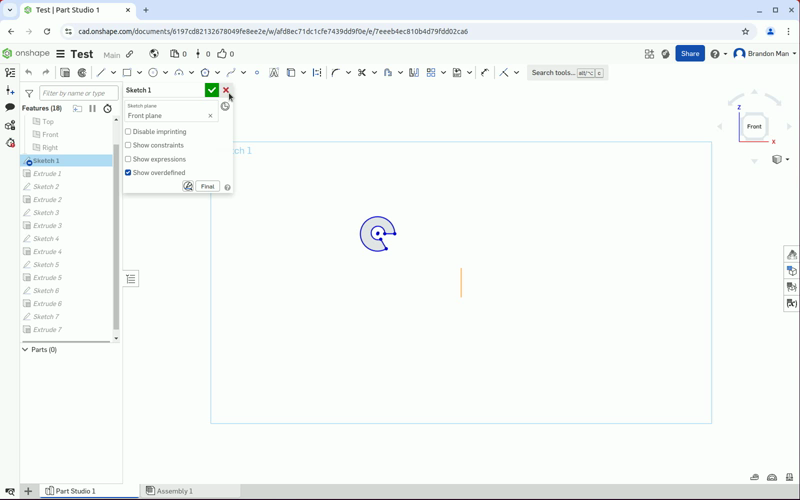
click(229, 92)
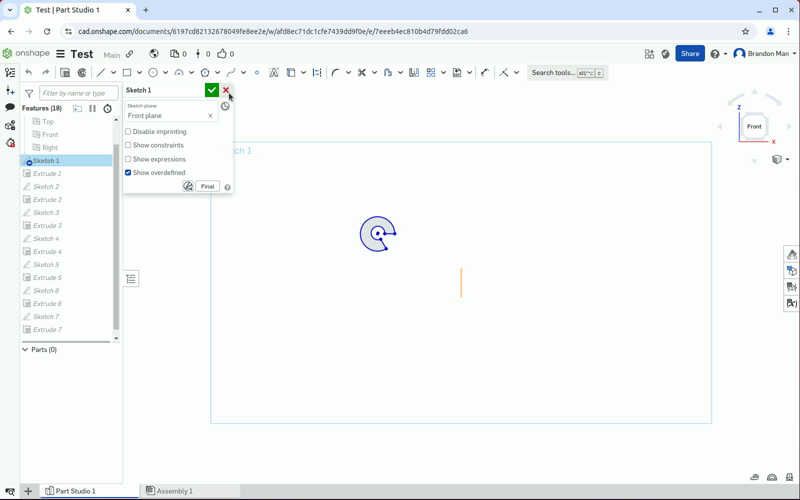
key(shift+s)
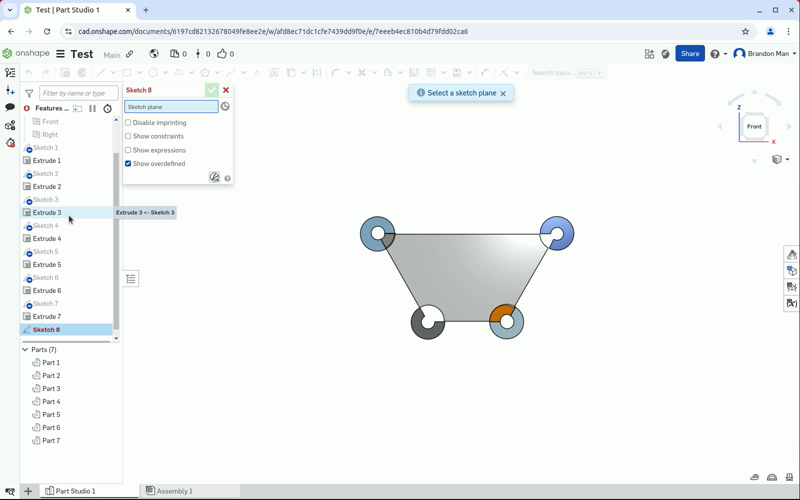
scroll(3)
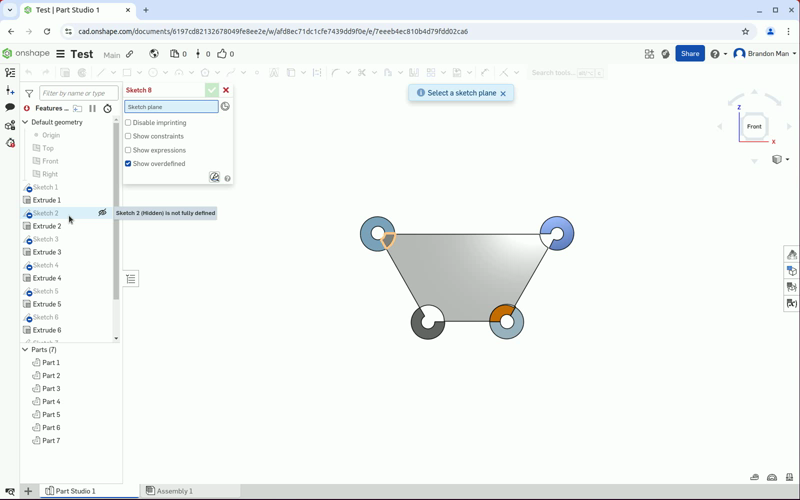
mouse_move(69, 163)
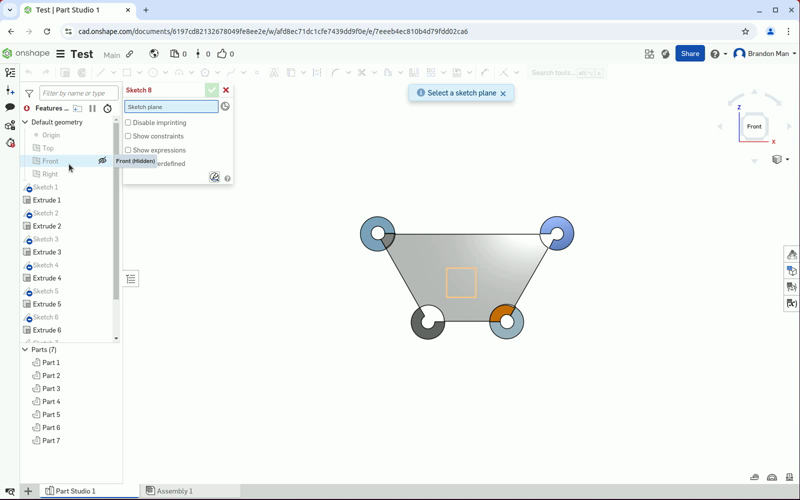
click(69, 163)
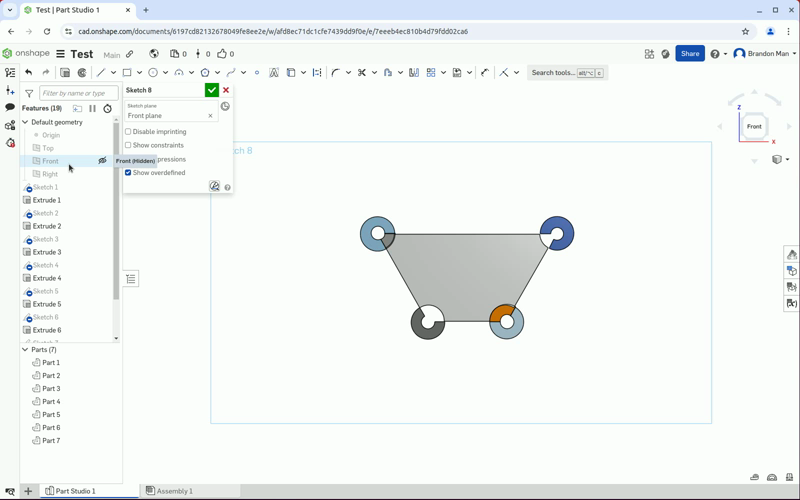
mouse_move(73, 352)
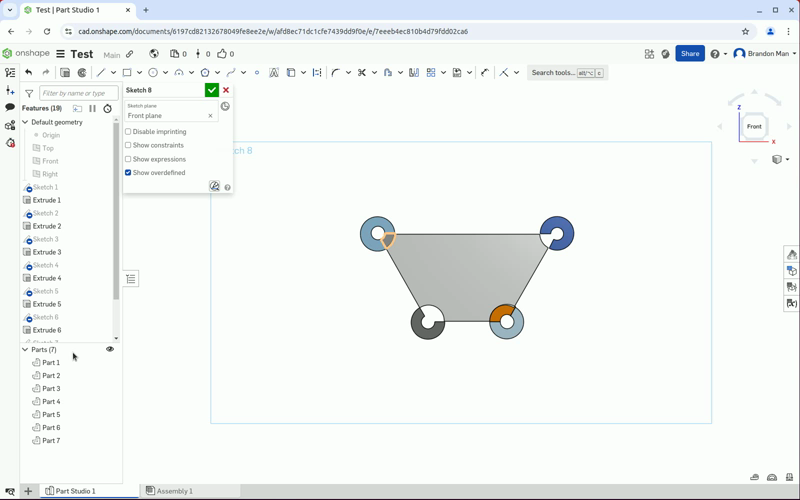
key(y)
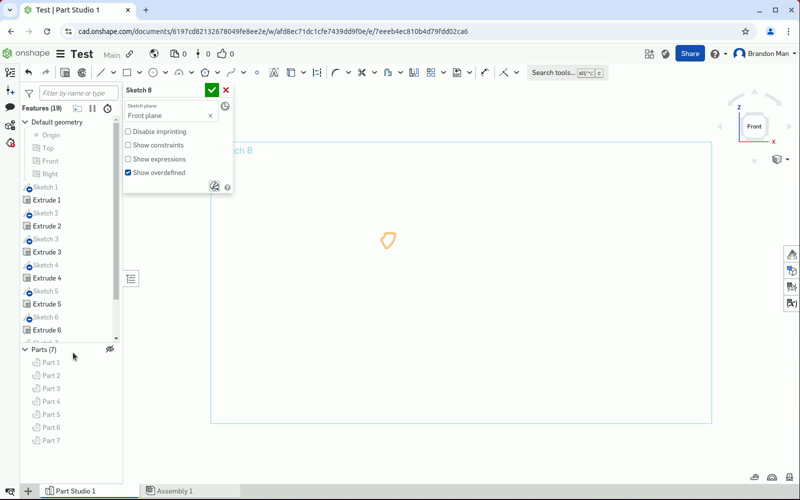
key(l)
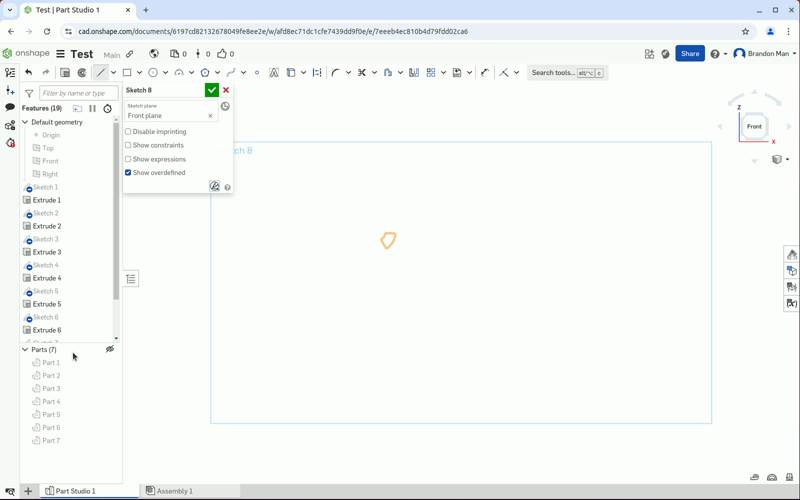
key_down(shift)
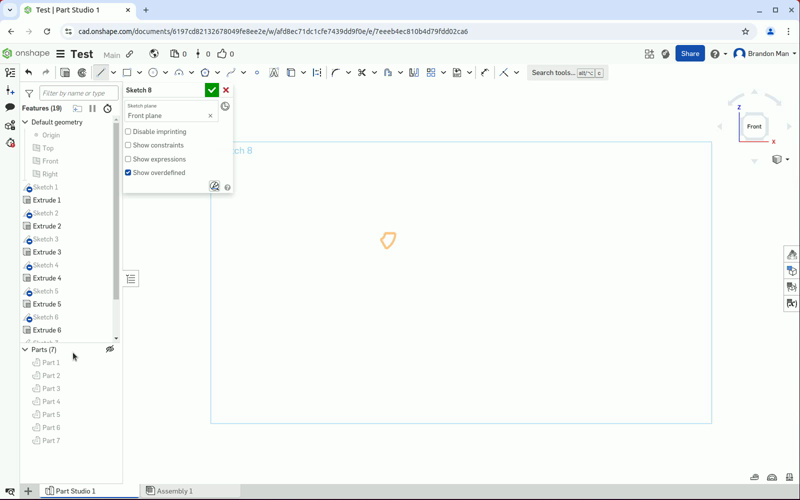
mouse_move(419, 307)
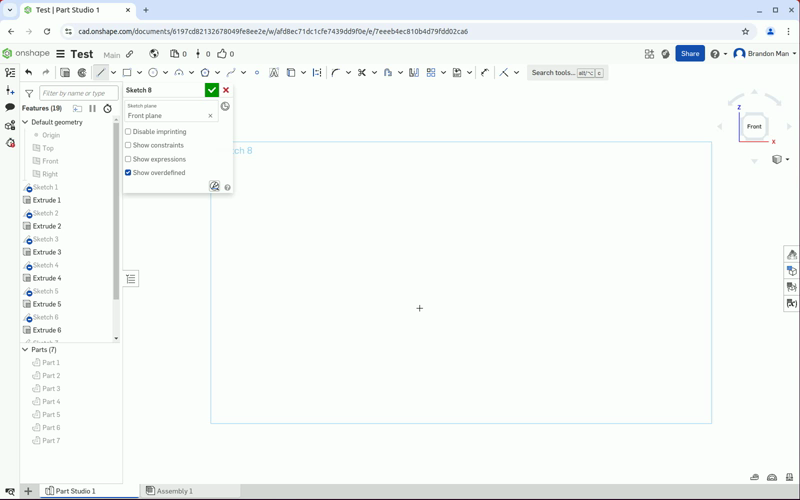
click(419, 307)
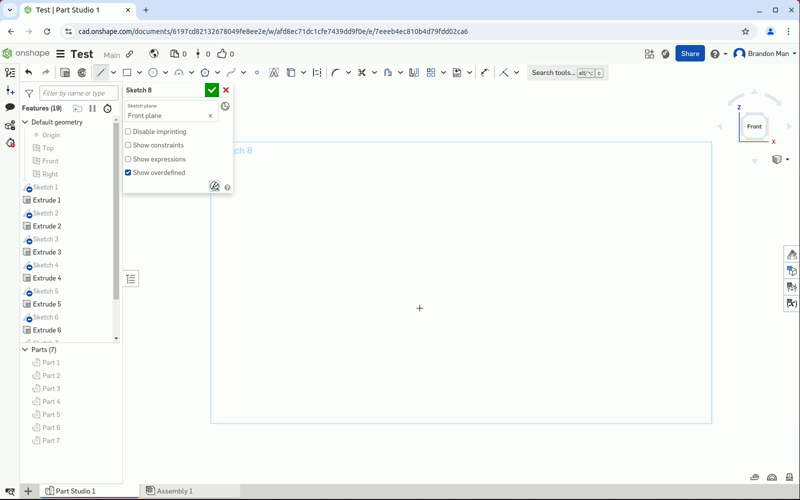
key_up(shift)
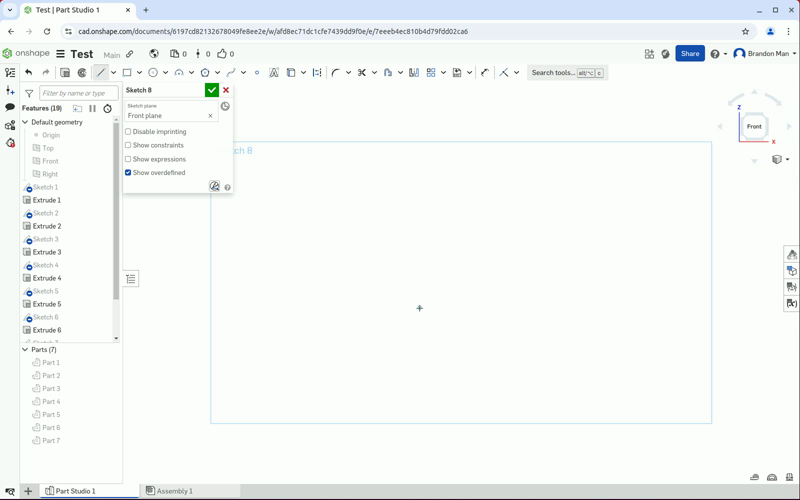
key_down(shift)
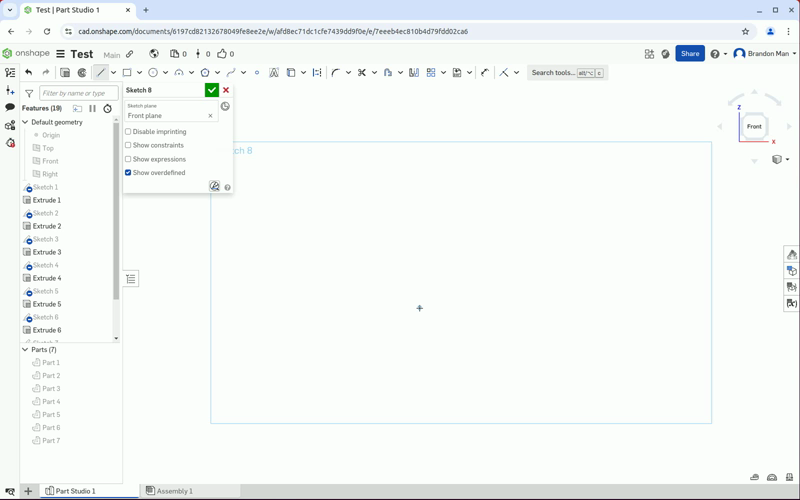
mouse_move(449, 307)
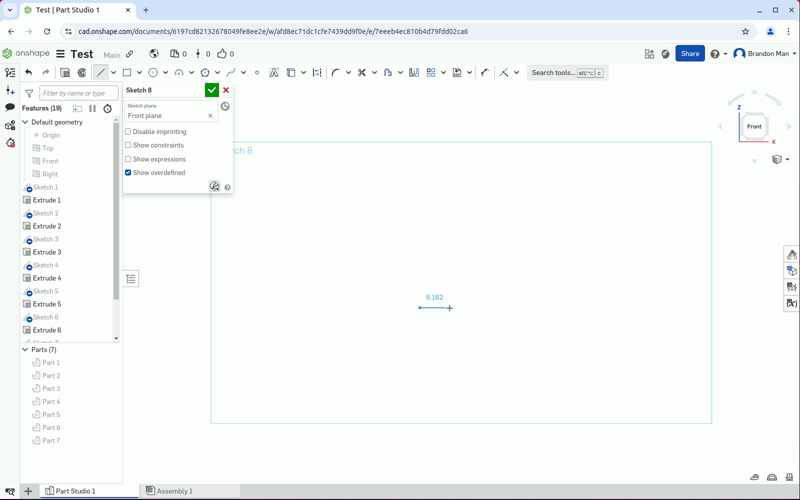
mouse_move(425, 316)
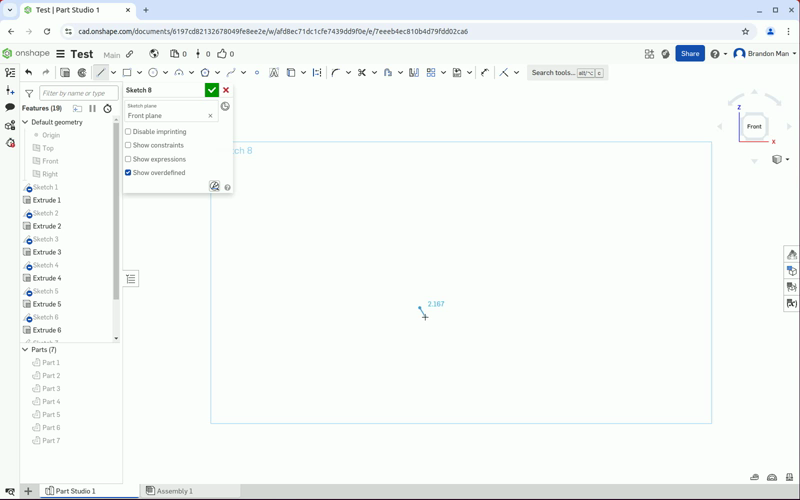
click(425, 316)
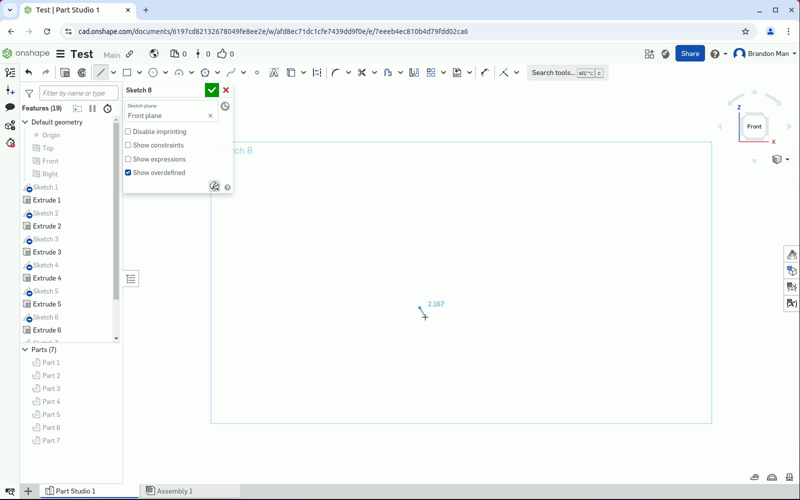
key_up(shift)
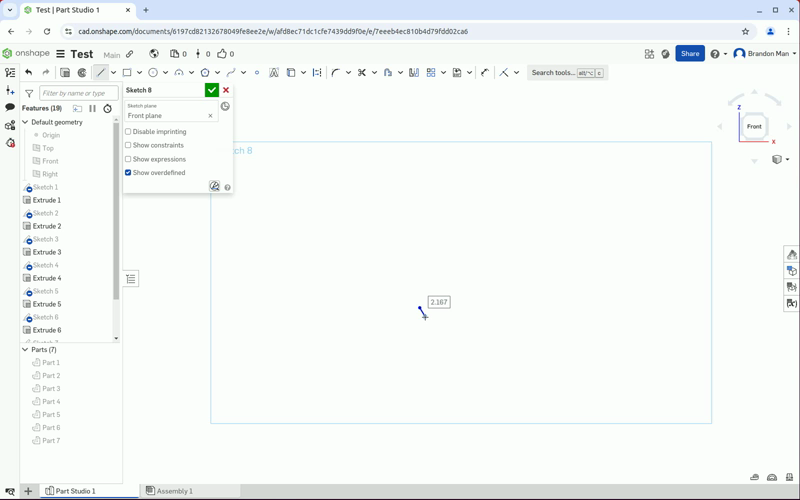
key(esc)
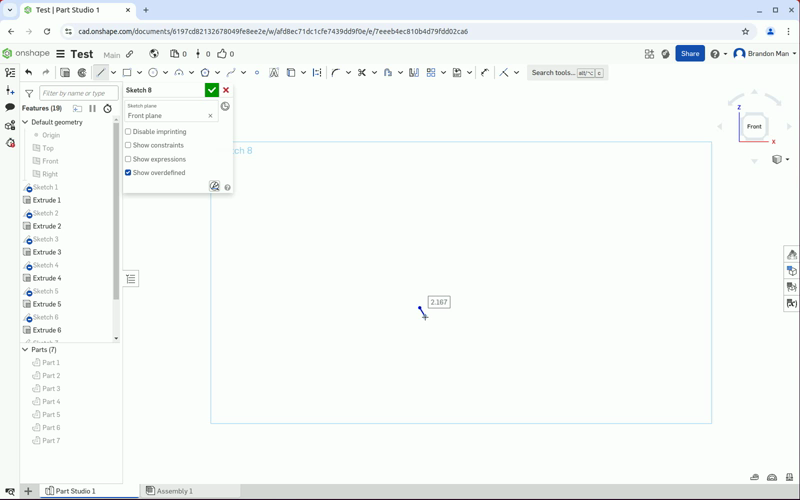
key(a)
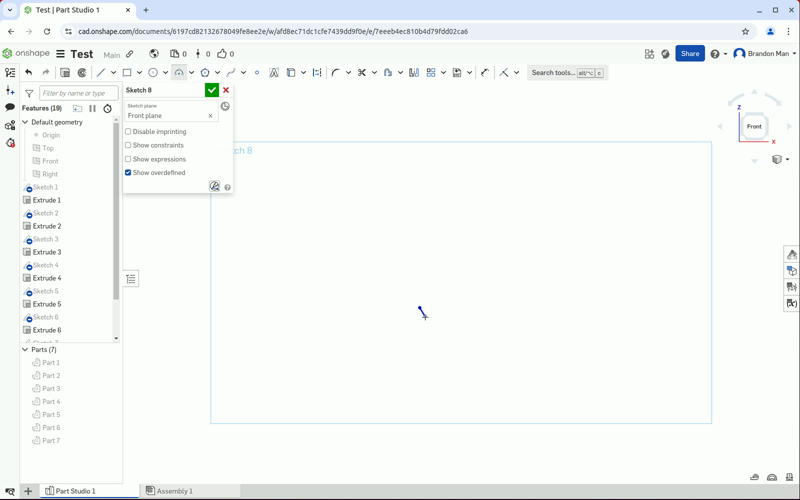
mouse_move(425, 316)
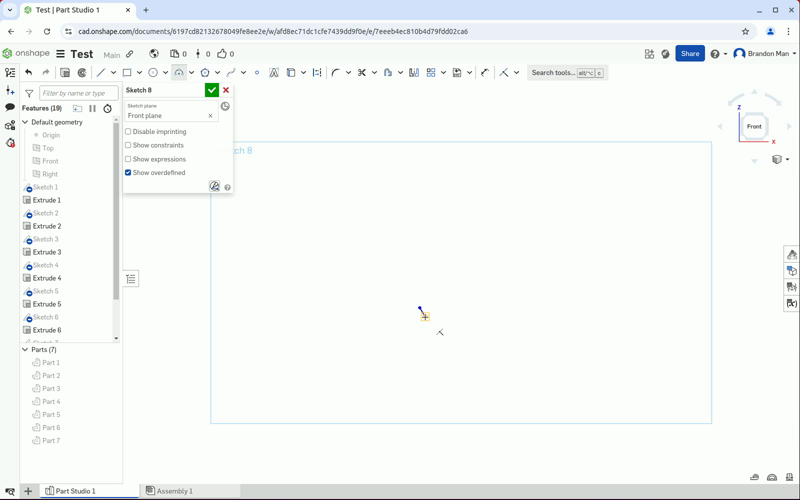
click(425, 316)
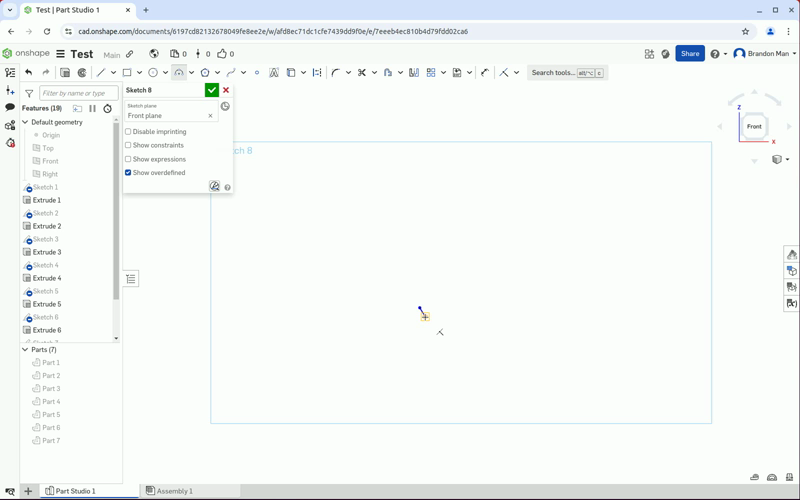
key_down(shift)
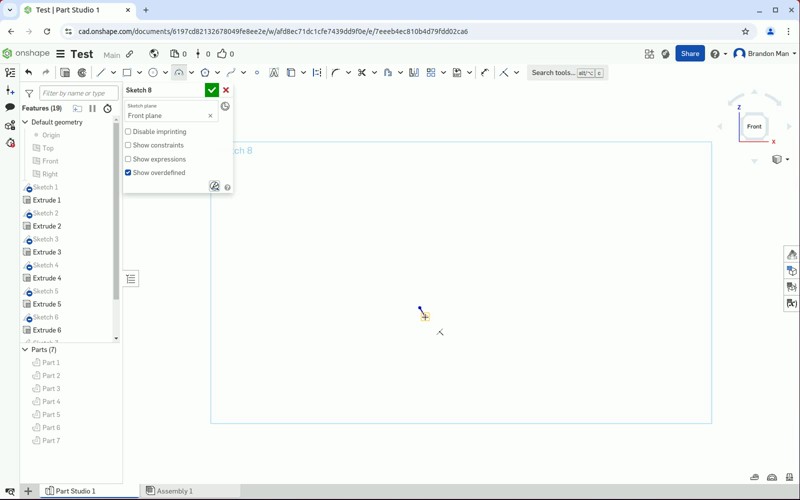
mouse_move(435, 322)
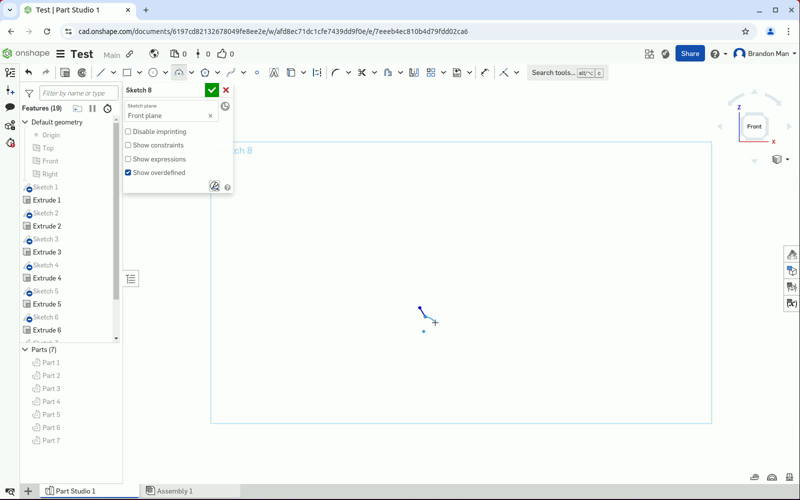
click(435, 322)
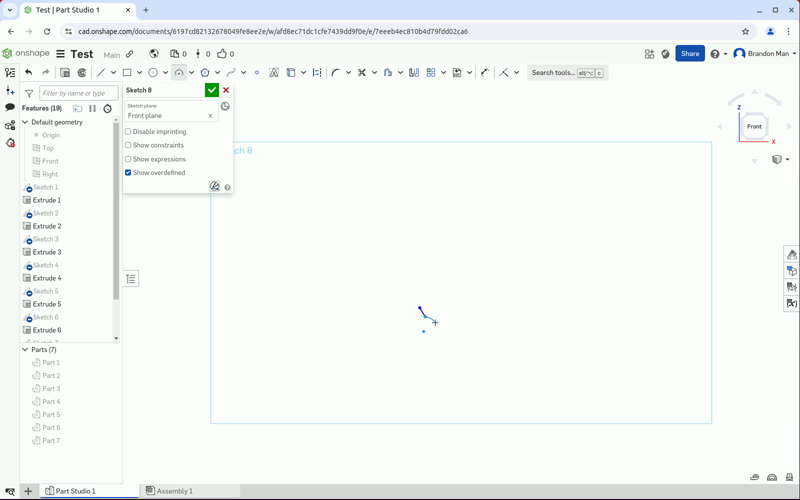
mouse_move(431, 315)
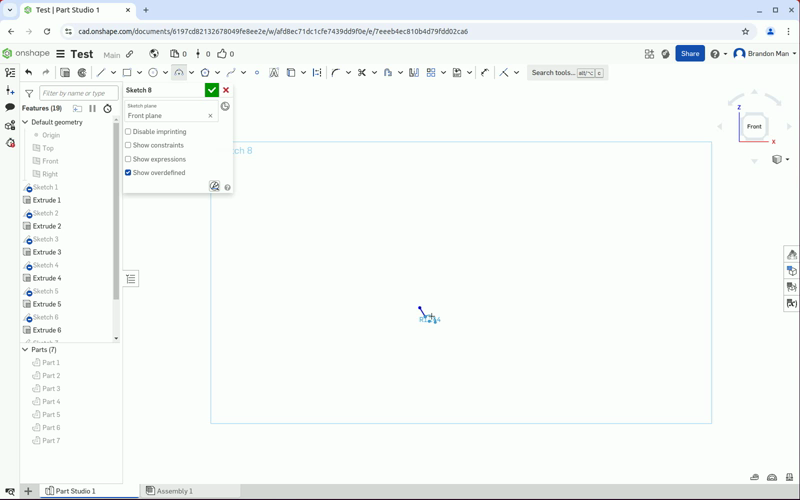
click(431, 315)
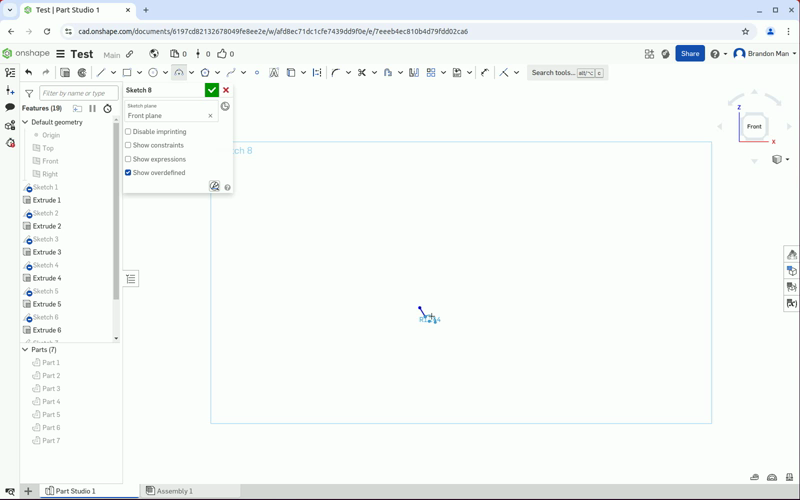
key_up(shift)
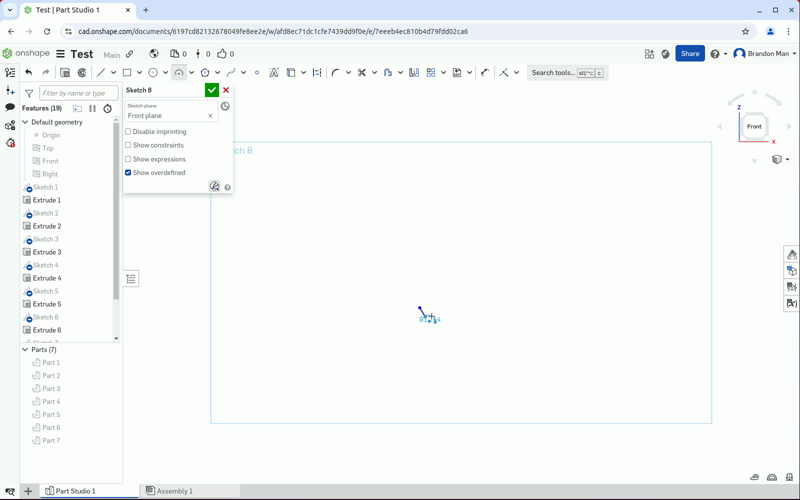
key(esc)
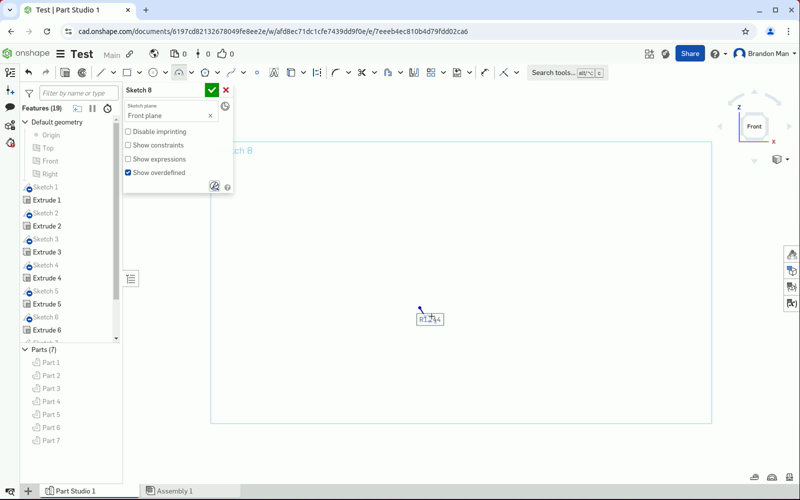
key(l)
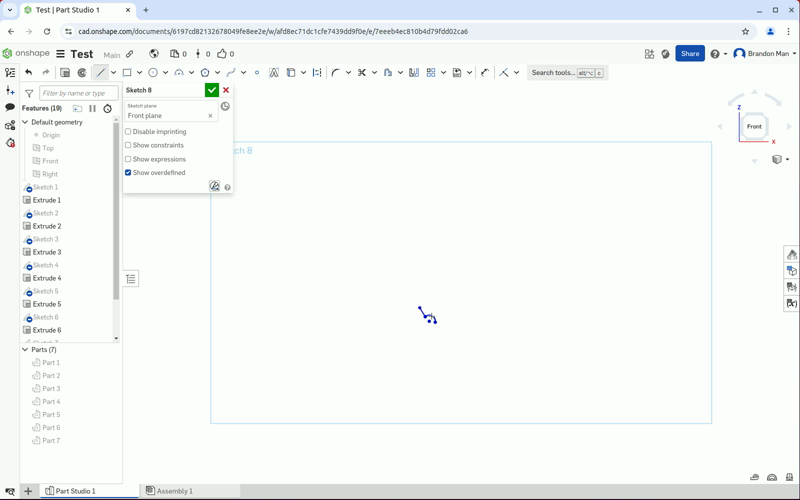
mouse_move(435, 322)
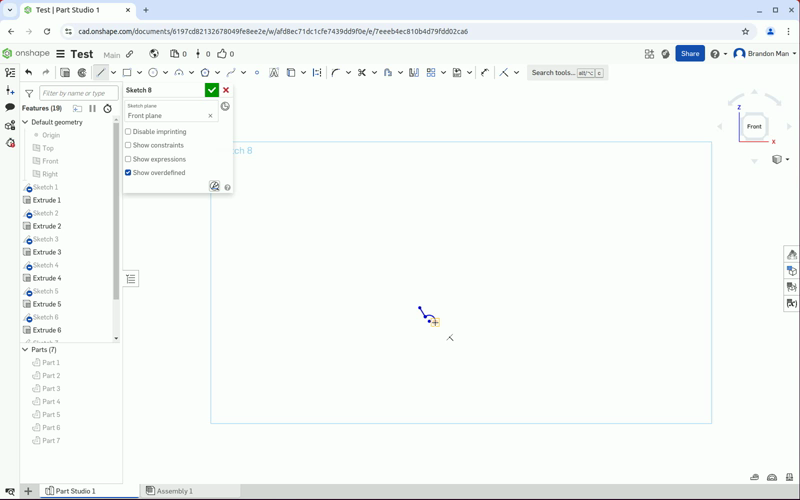
click(435, 322)
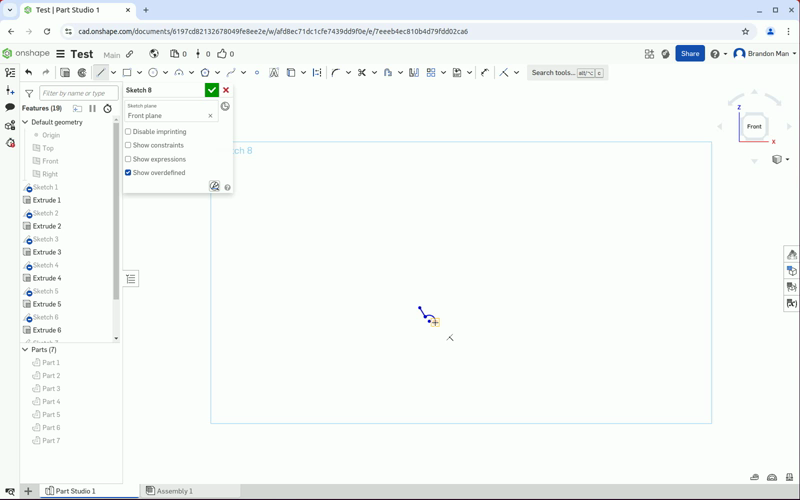
key_down(shift)
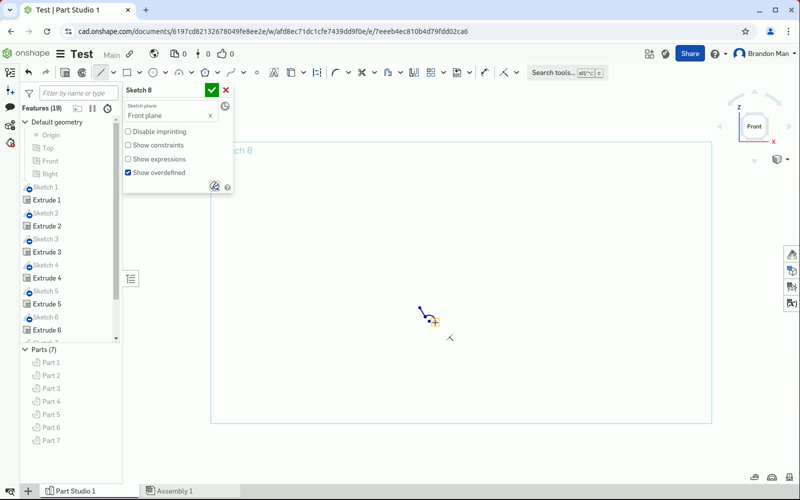
mouse_move(465, 322)
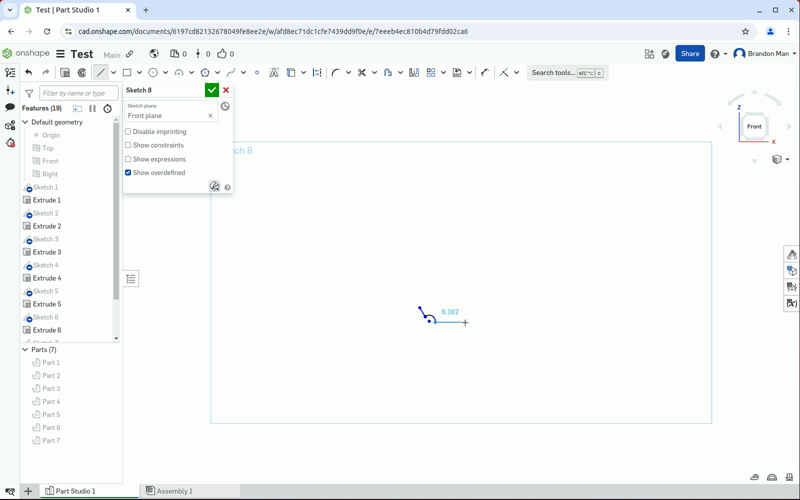
mouse_move(445, 322)
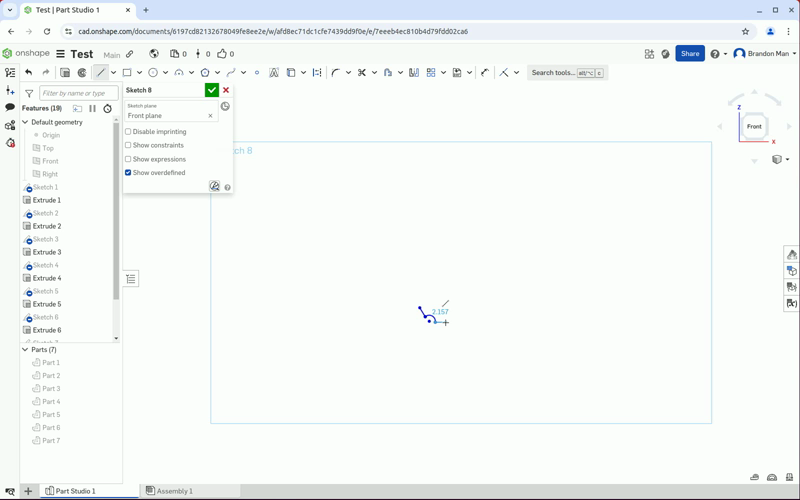
click(445, 322)
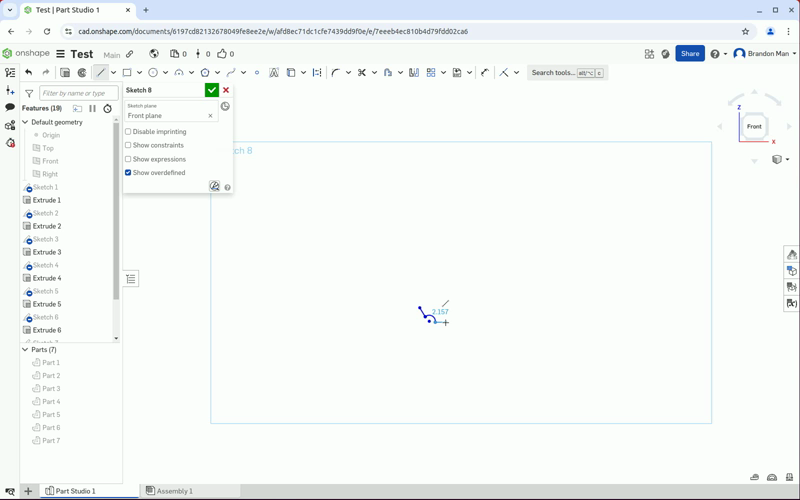
key_up(shift)
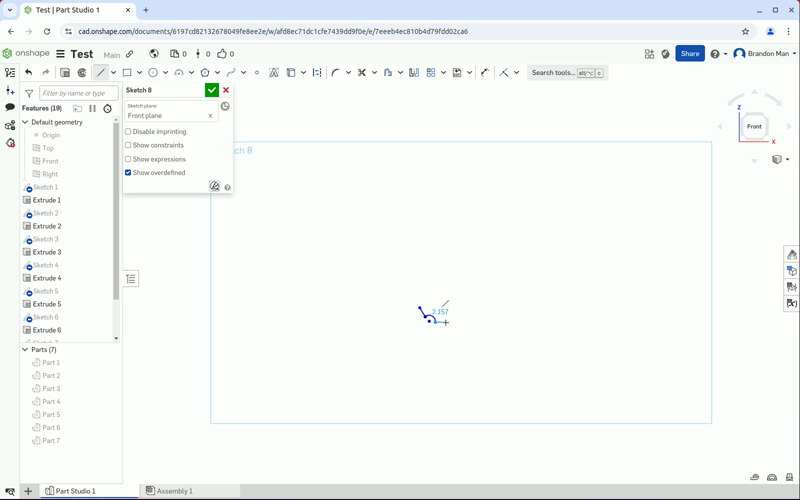
key(esc)
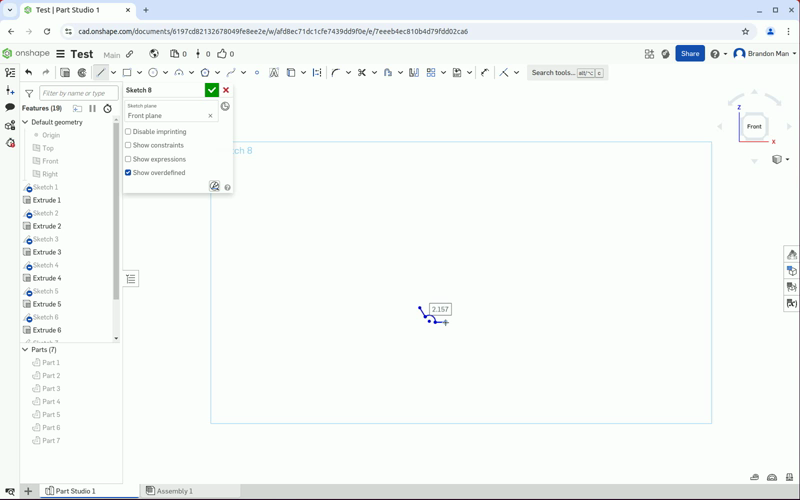
key(a)
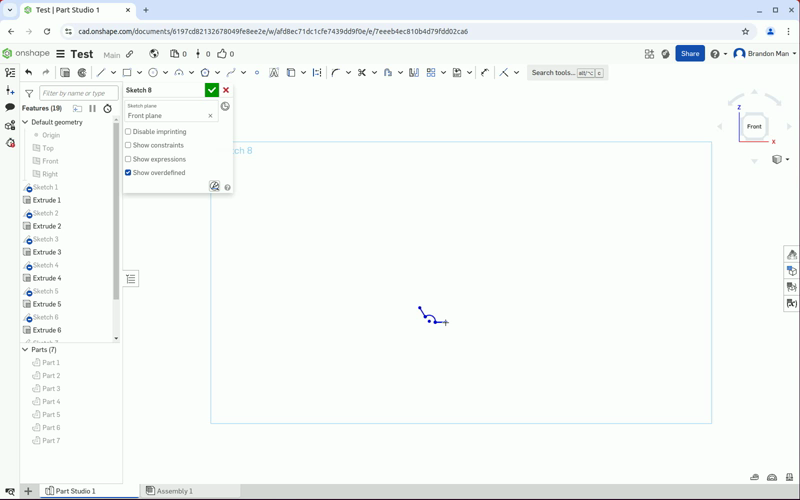
mouse_move(445, 322)
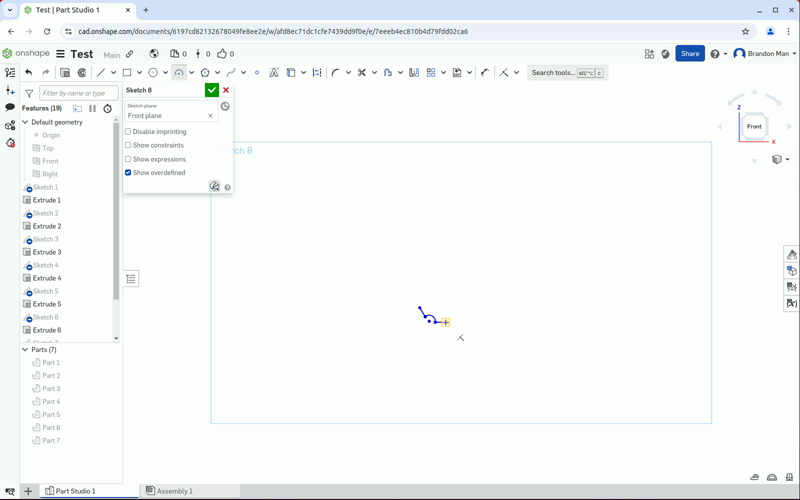
click(445, 322)
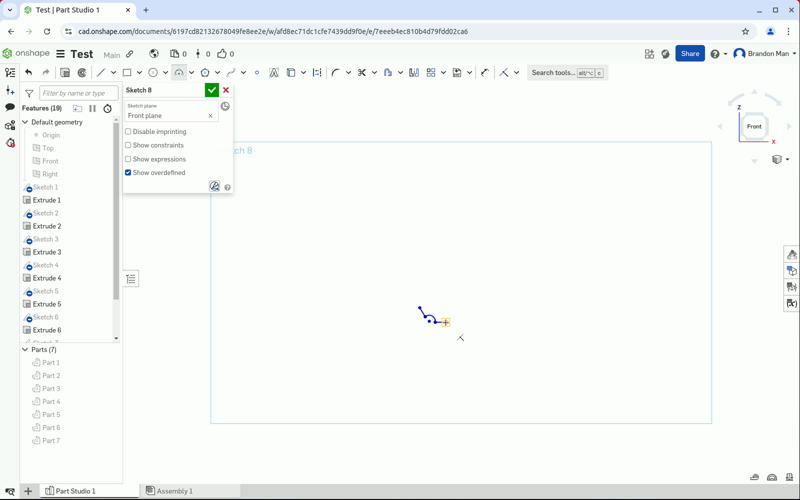
mouse_move(419, 307)
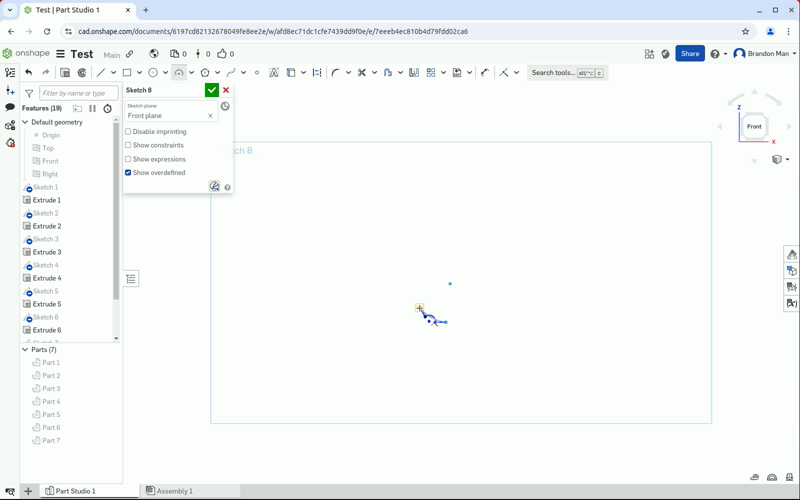
click(419, 307)
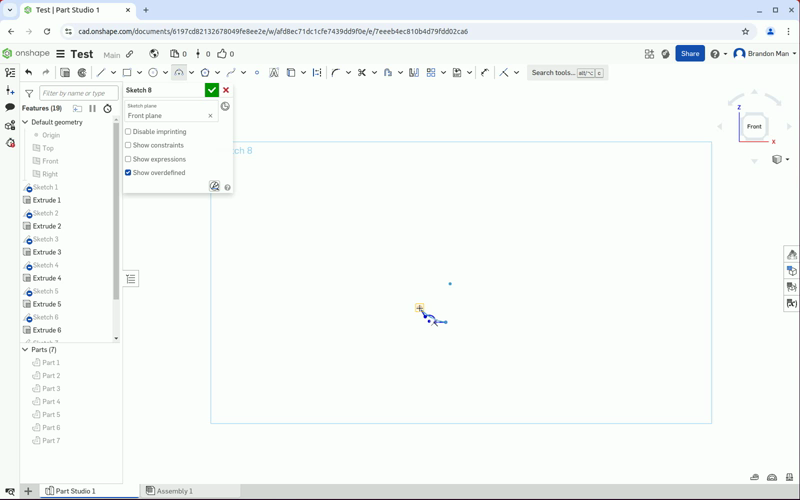
key_down(shift)
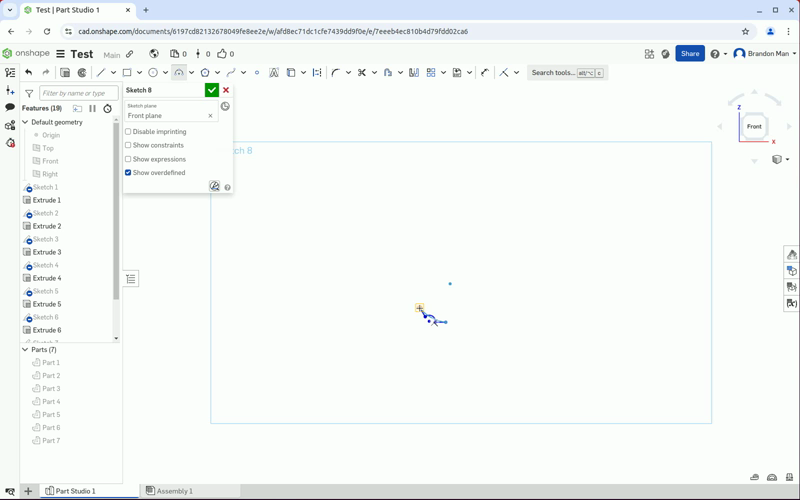
mouse_move(436, 306)
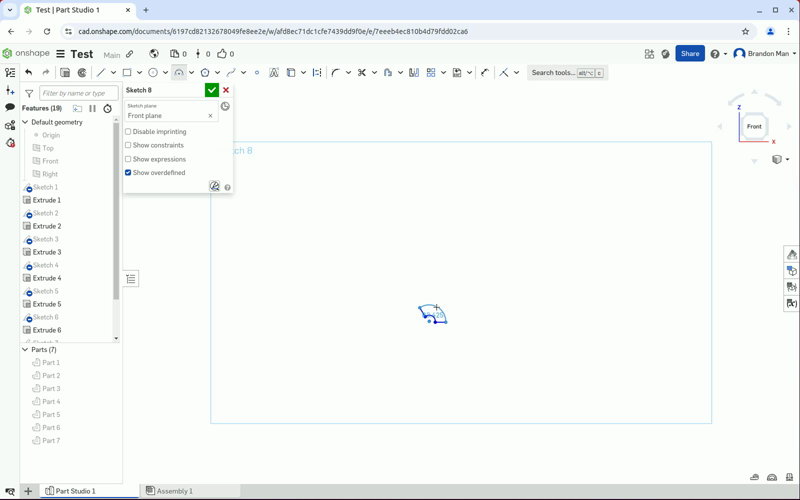
click(436, 306)
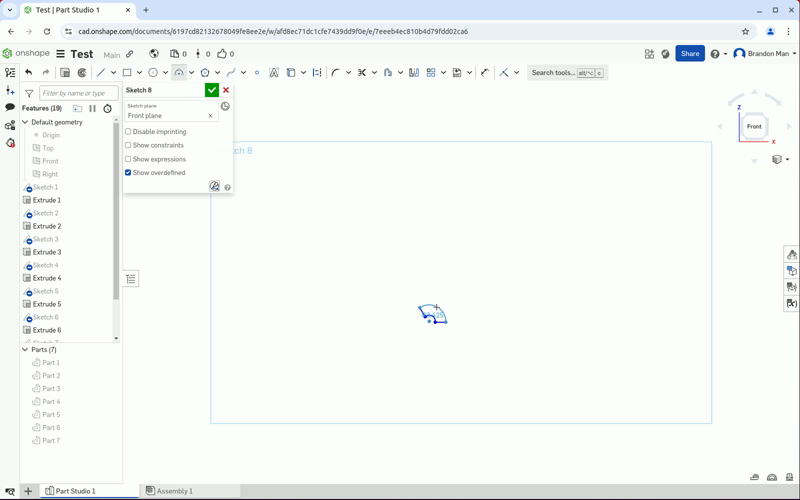
key_up(shift)
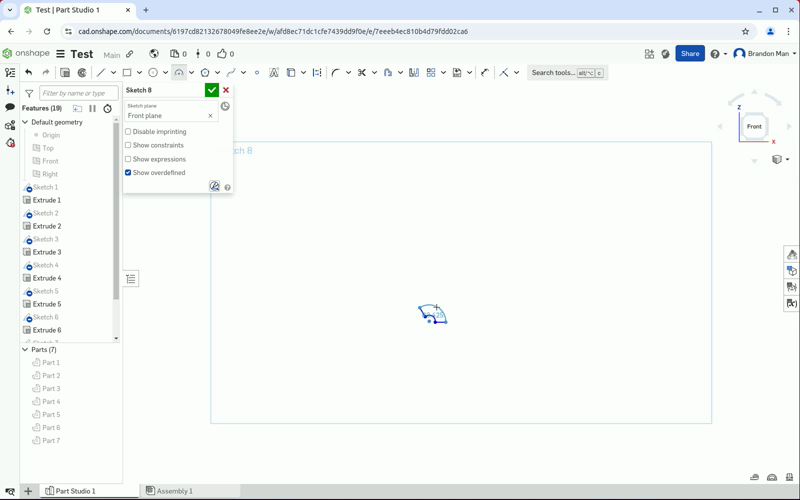
key(esc)
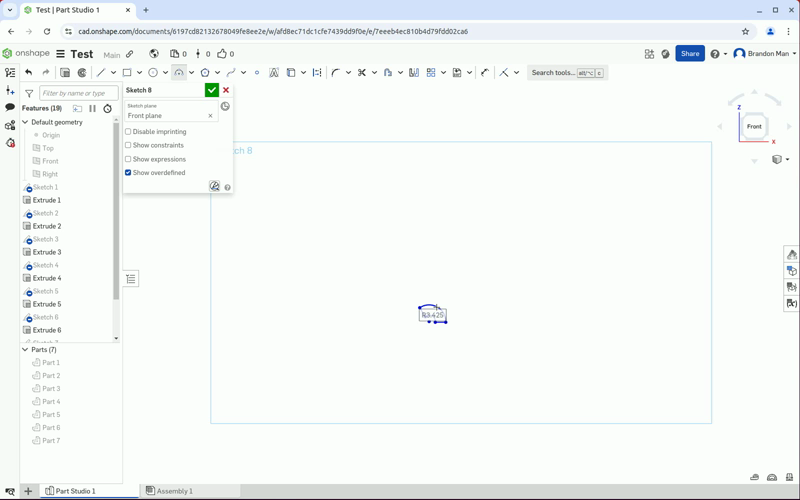
mouse_move(429, 306)
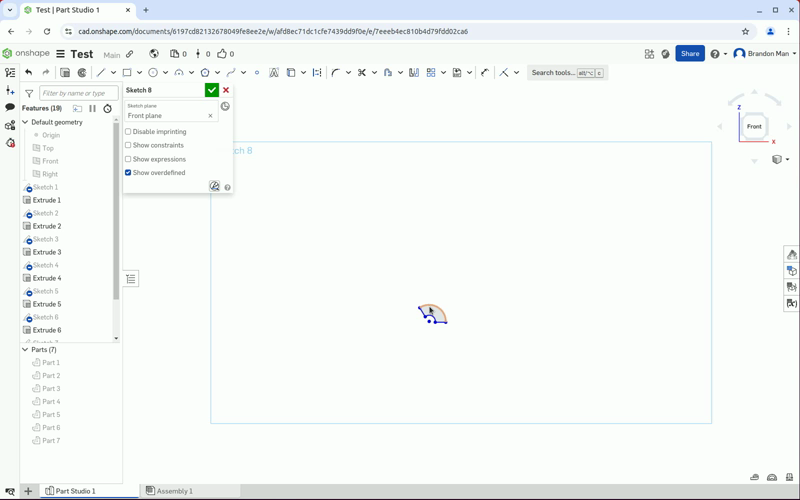
scroll(6)
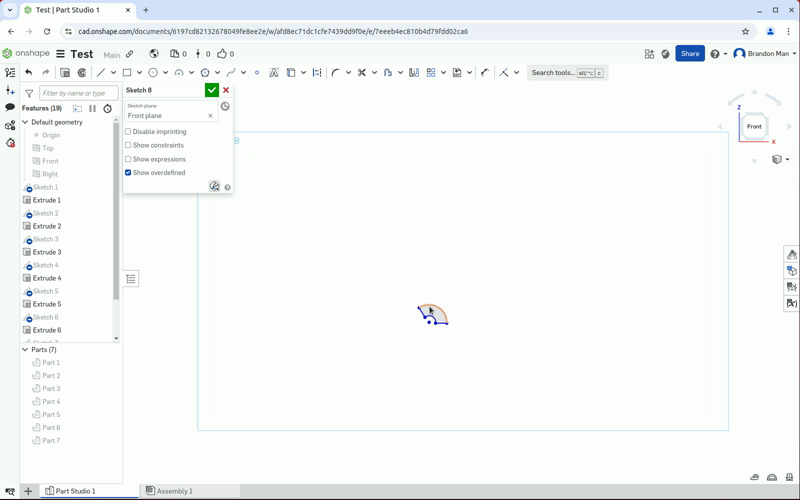
scroll(6)
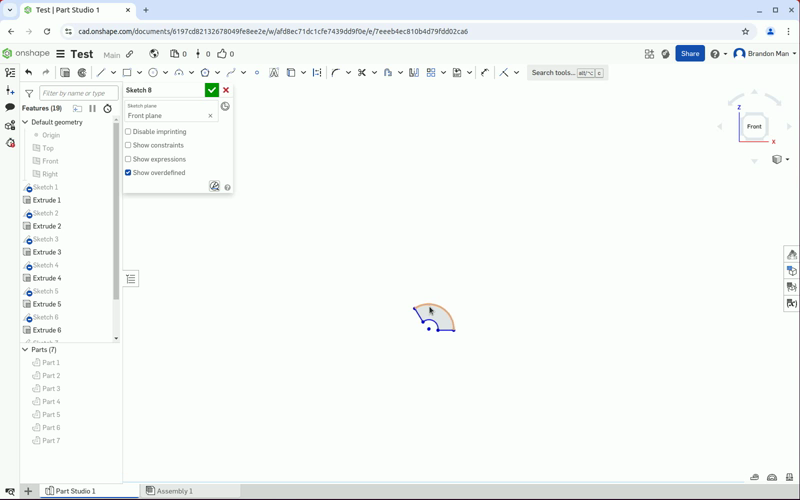
scroll(6)
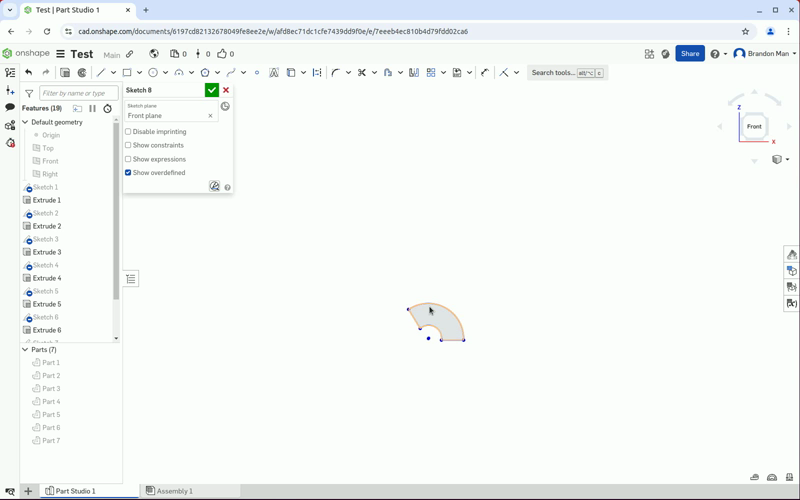
scroll(6)
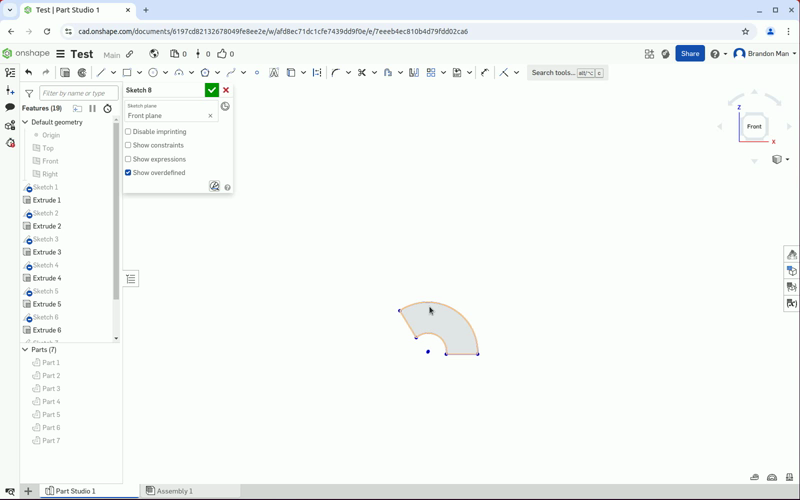
scroll(6)
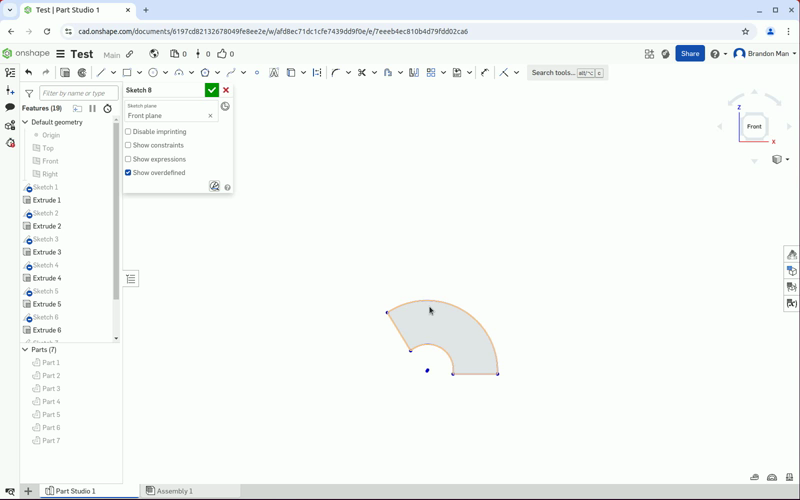
scroll(6)
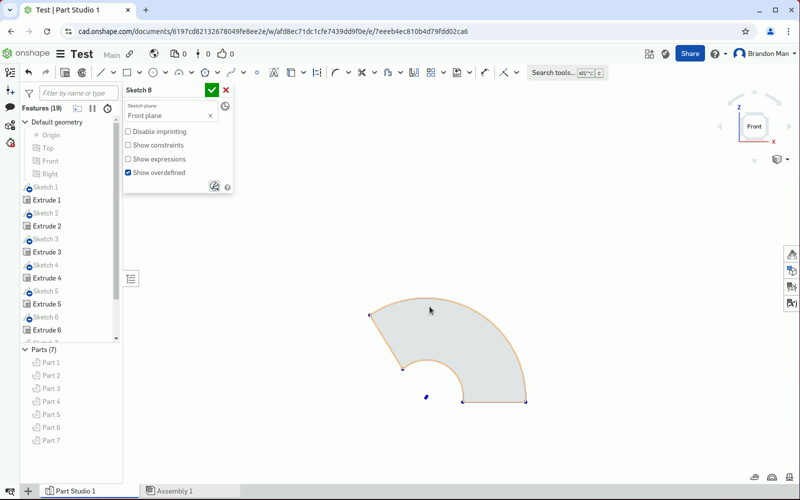
scroll(6)
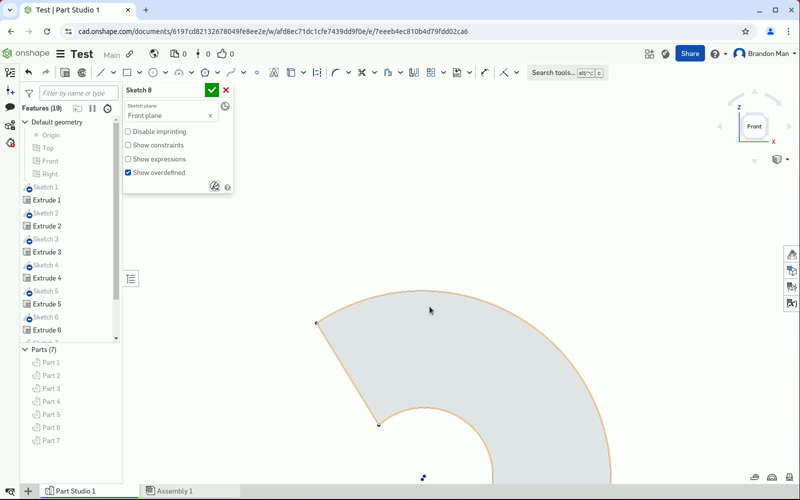
click(429, 306)
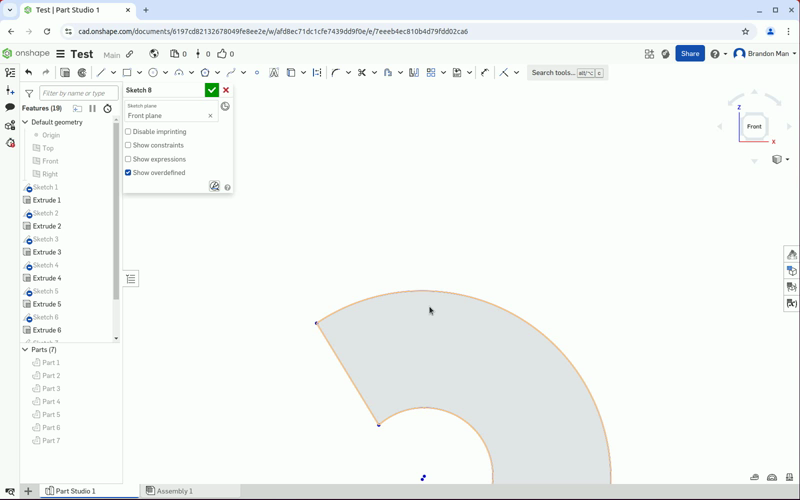
scroll(-6)
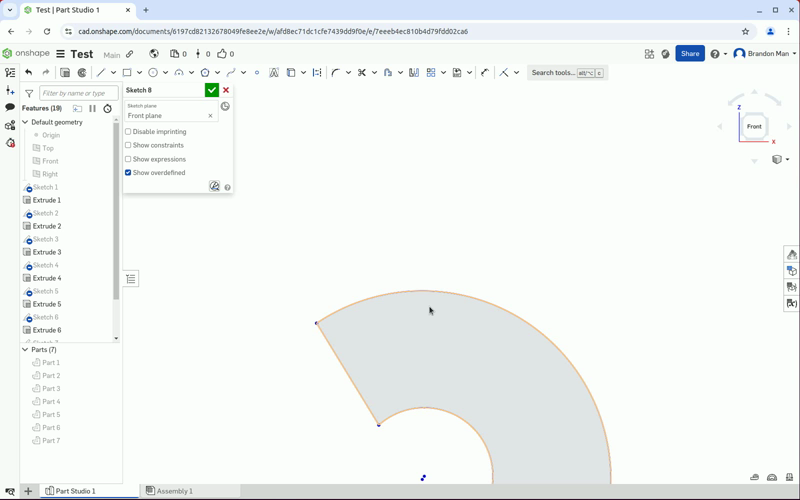
scroll(-6)
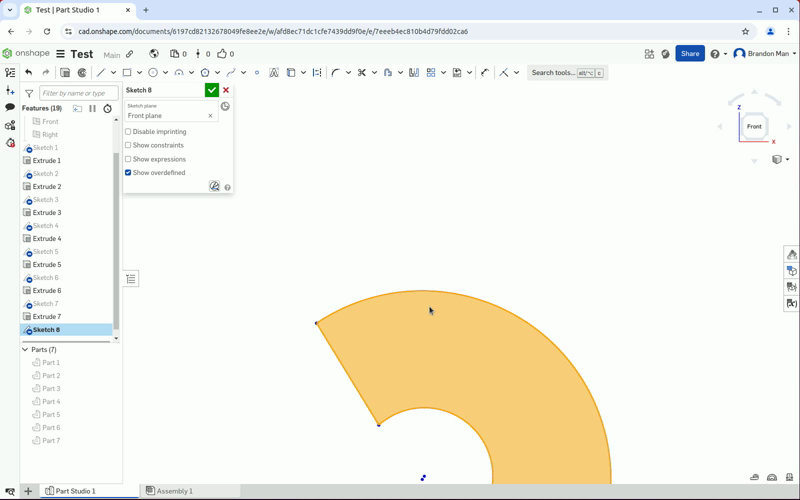
scroll(-6)
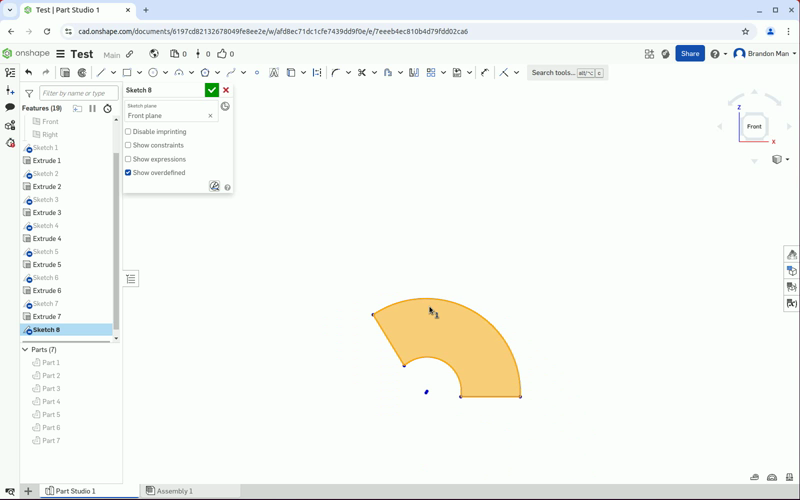
scroll(-6)
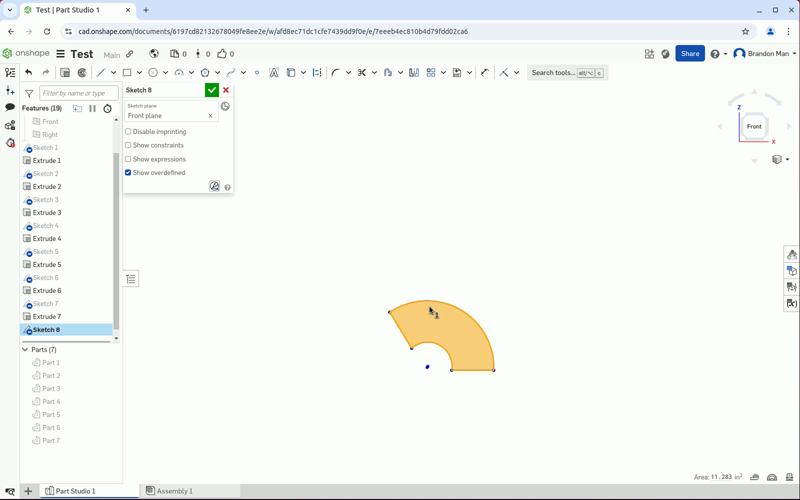
scroll(-6)
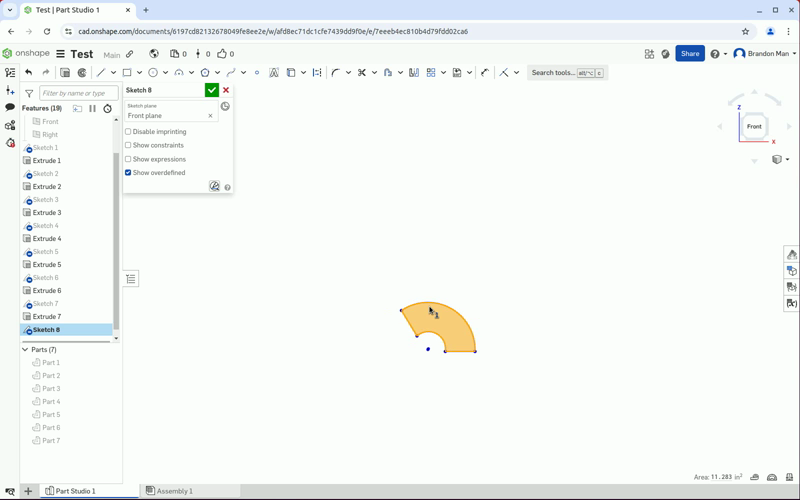
scroll(-6)
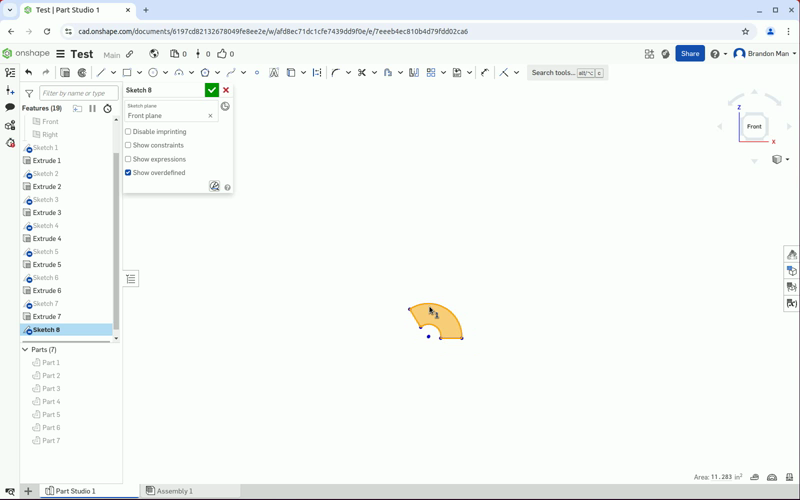
scroll(-6)
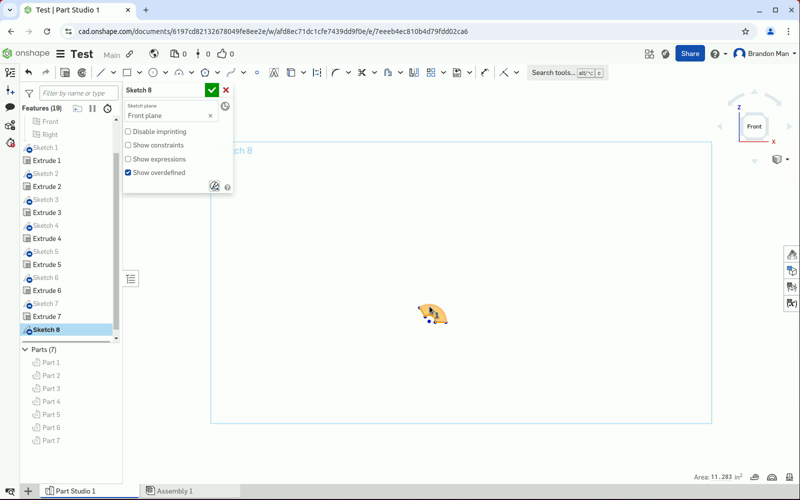
mouse_move(73, 352)
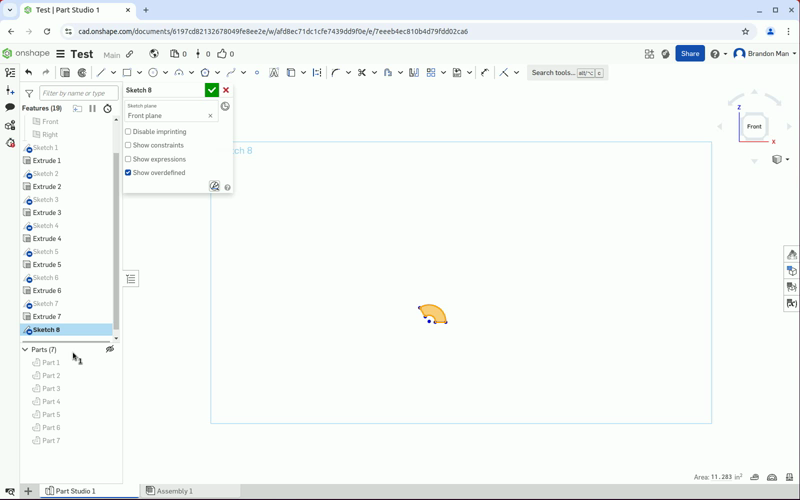
key(shift+y)
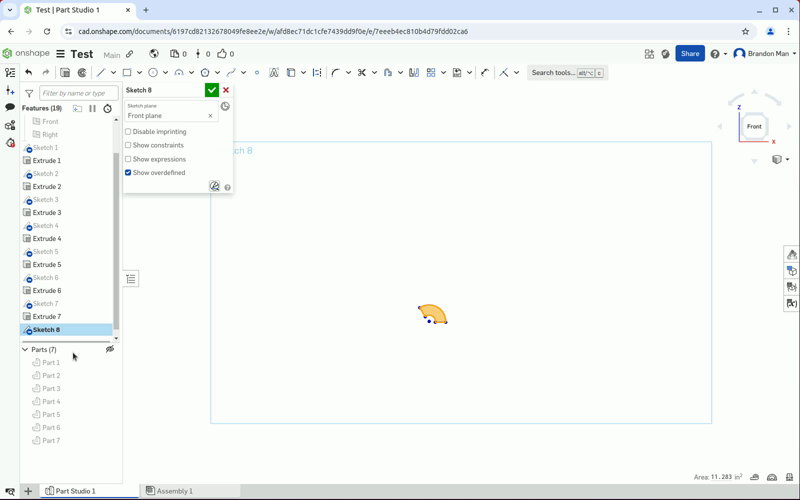
key(shift+e)
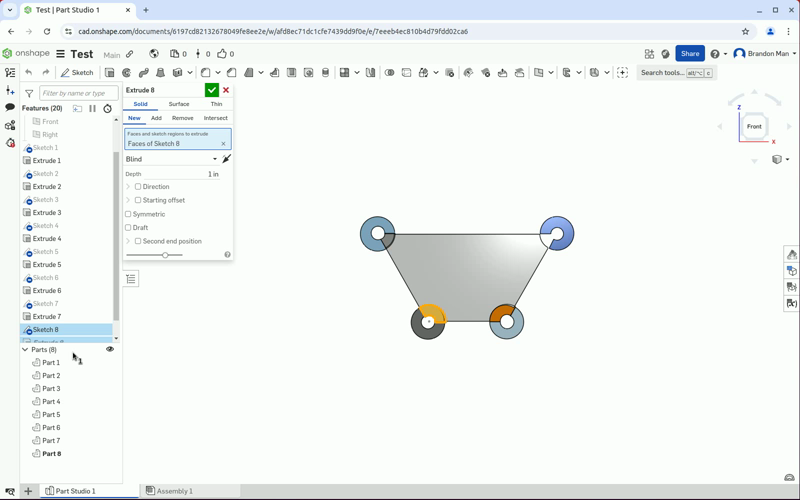
mouse_move(143, 106)
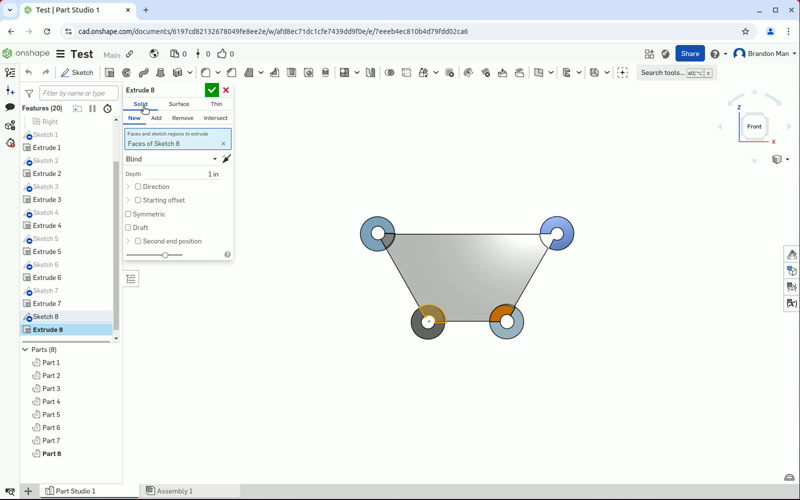
click(143, 106)
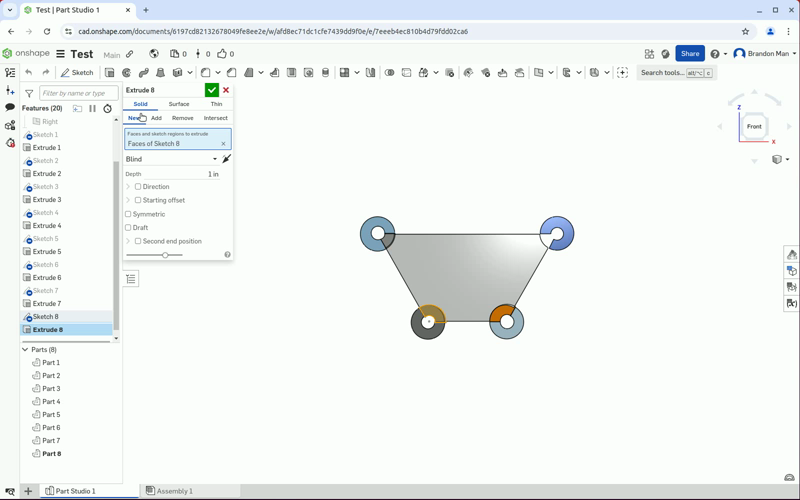
mouse_move(137, 120)
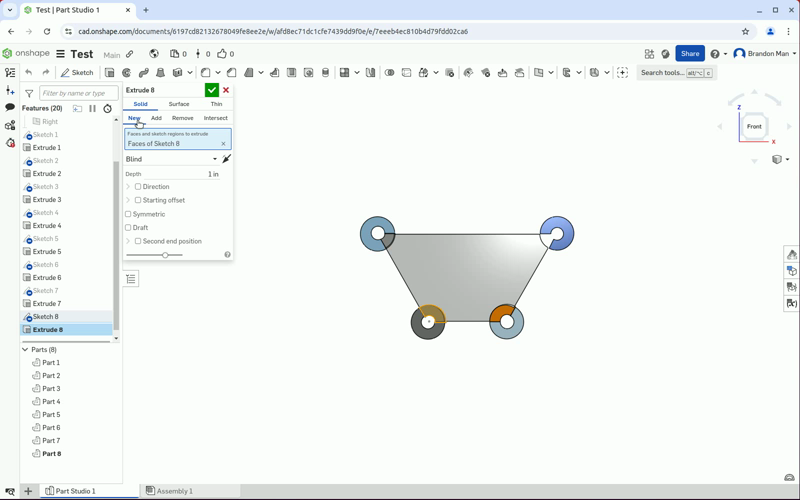
click(137, 120)
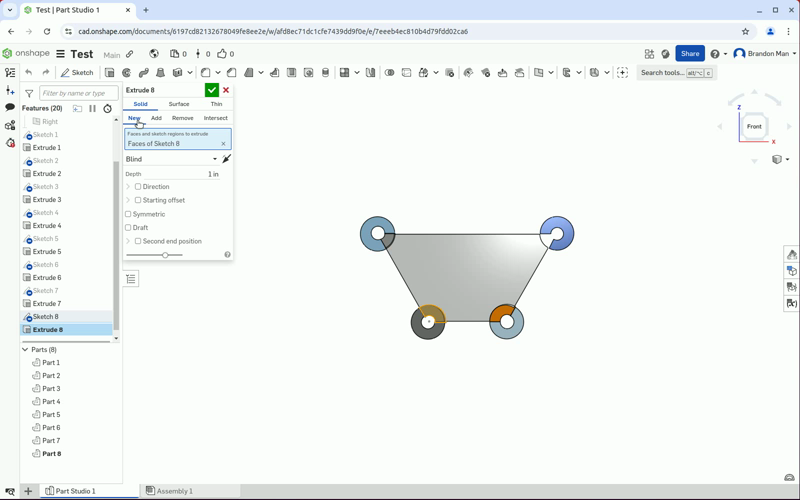
key(tab, 4)
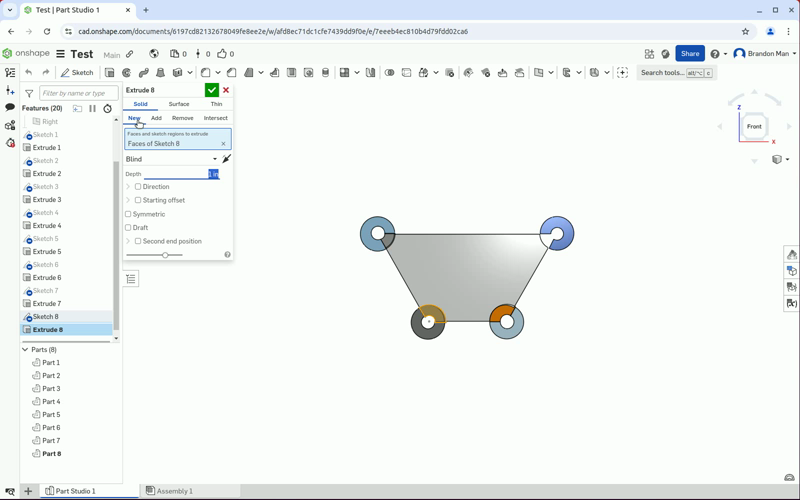
text(10.592)
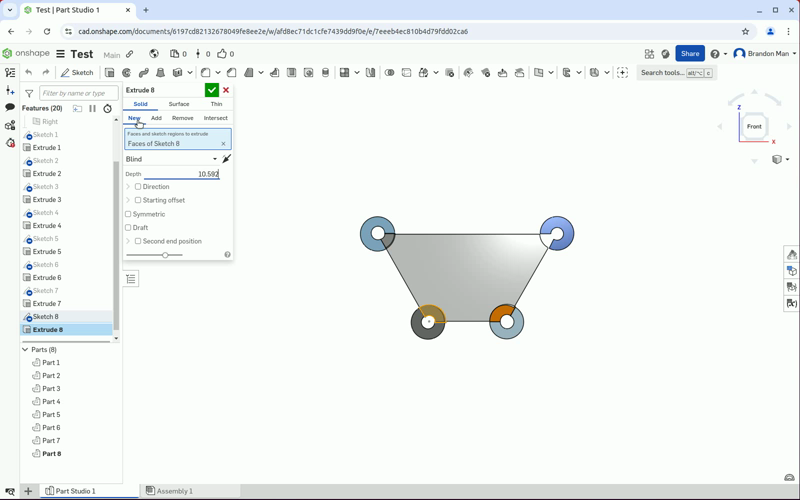
key(tab, 3)
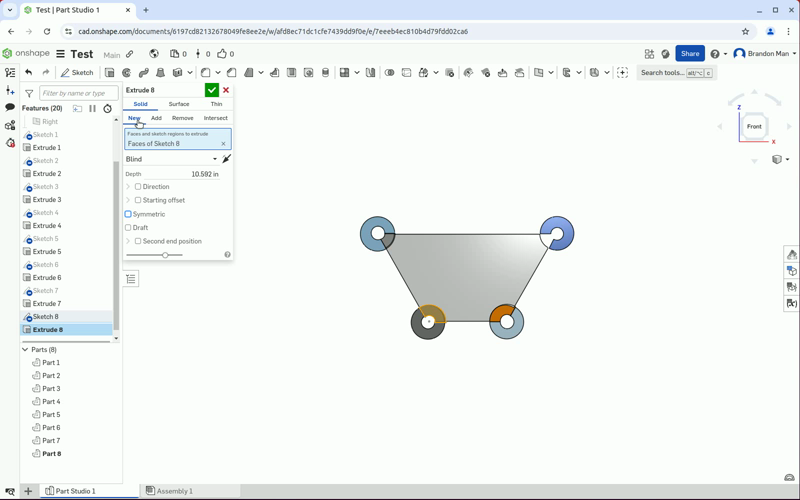
key(space)
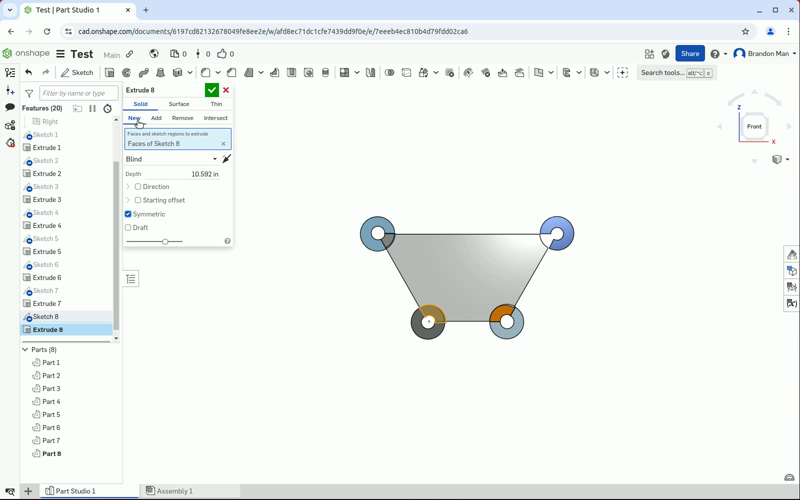
key(enter)
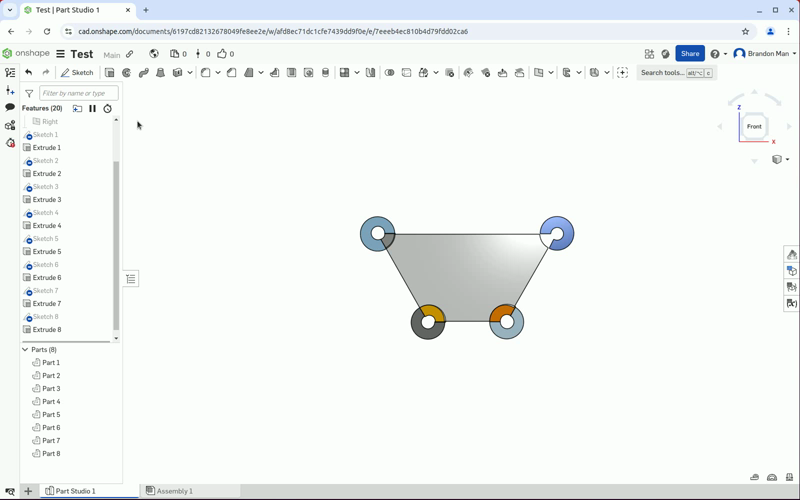
key(shift+h)
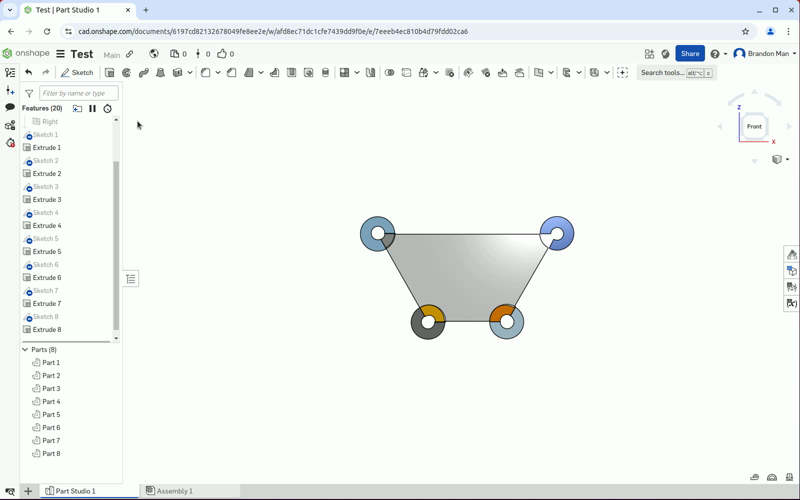
key(shift+h)
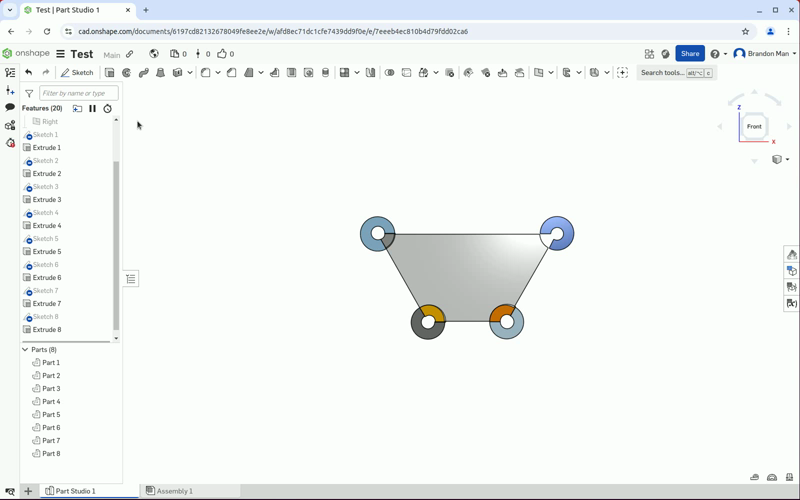
mouse_move(69, 137)
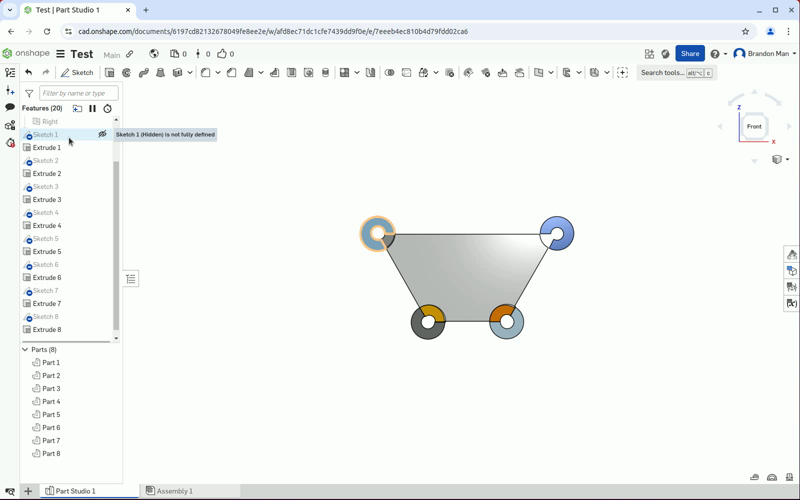
click(69, 137)
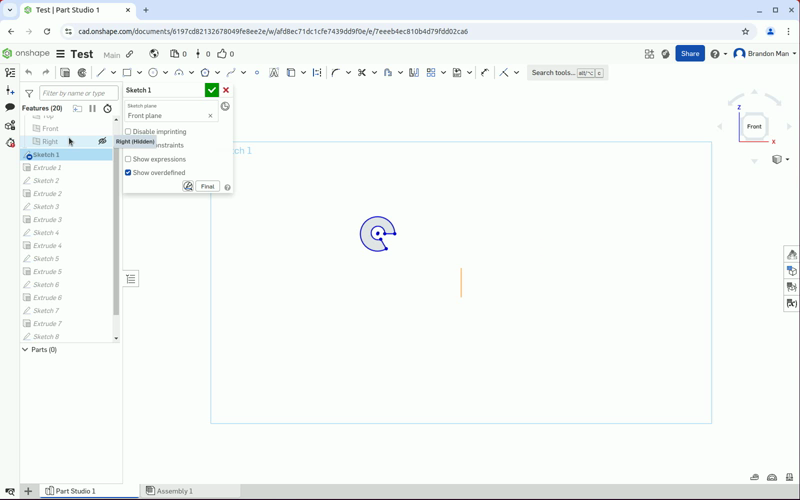
mouse_move(229, 92)
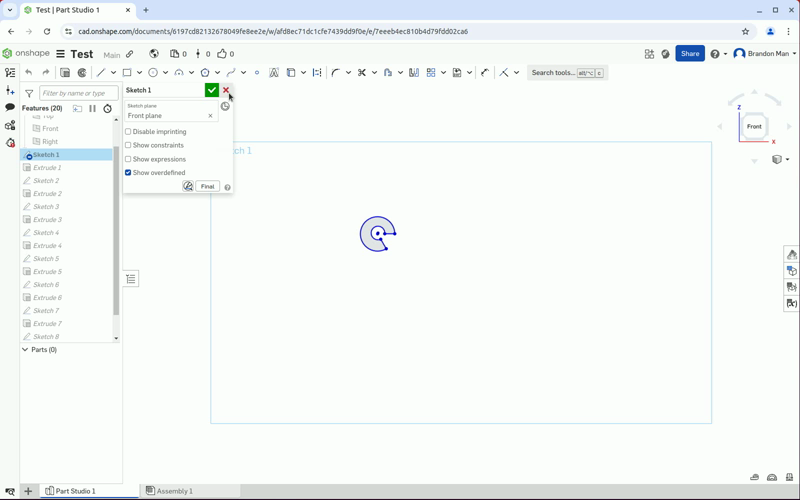
click(229, 92)
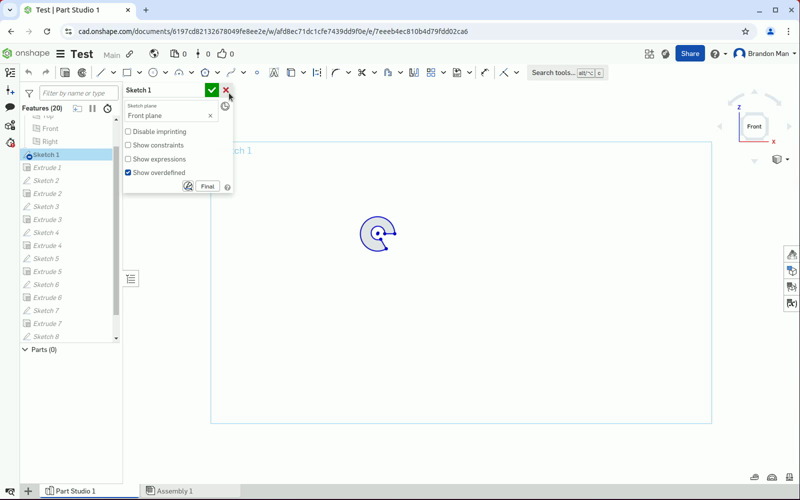
key(shift+s)
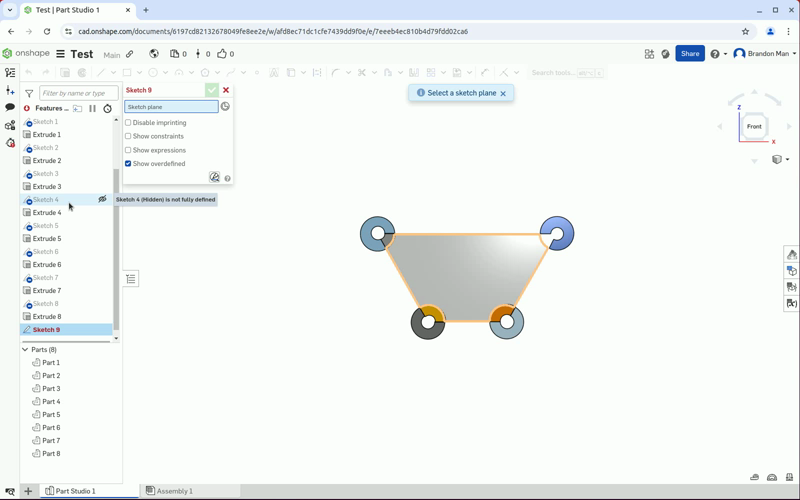
scroll(3)
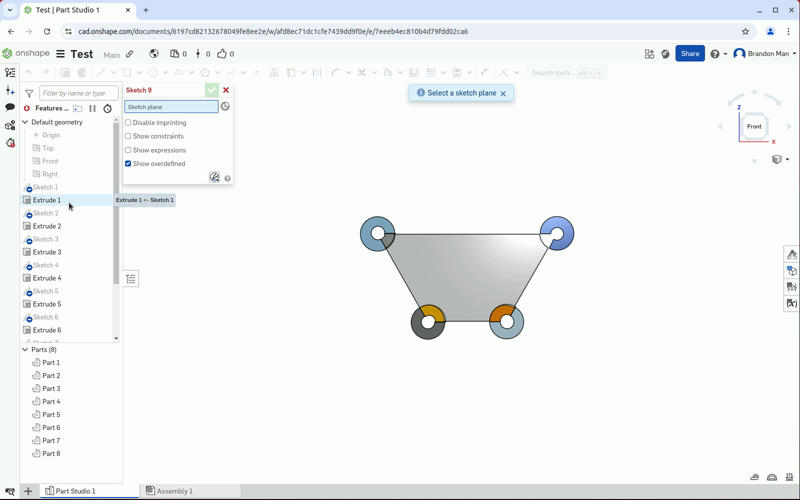
mouse_move(69, 163)
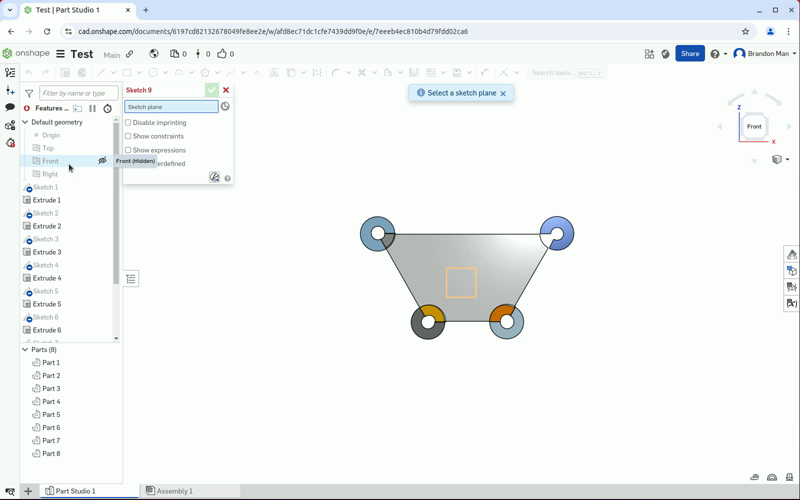
click(69, 163)
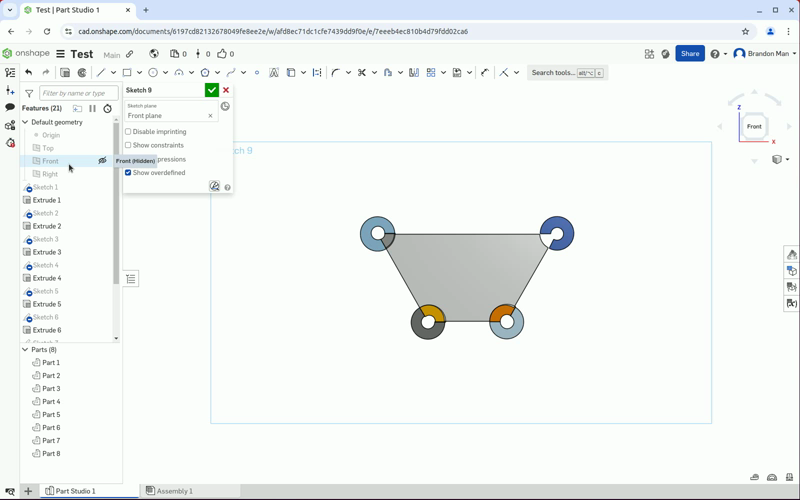
mouse_move(73, 352)
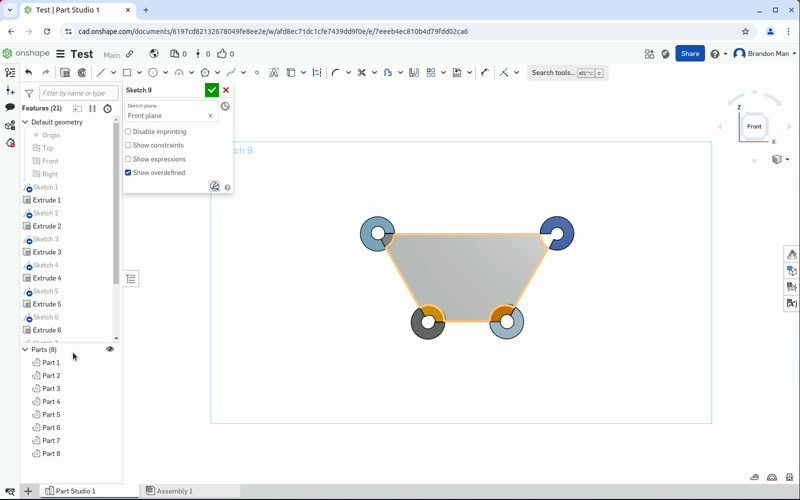
key(y)
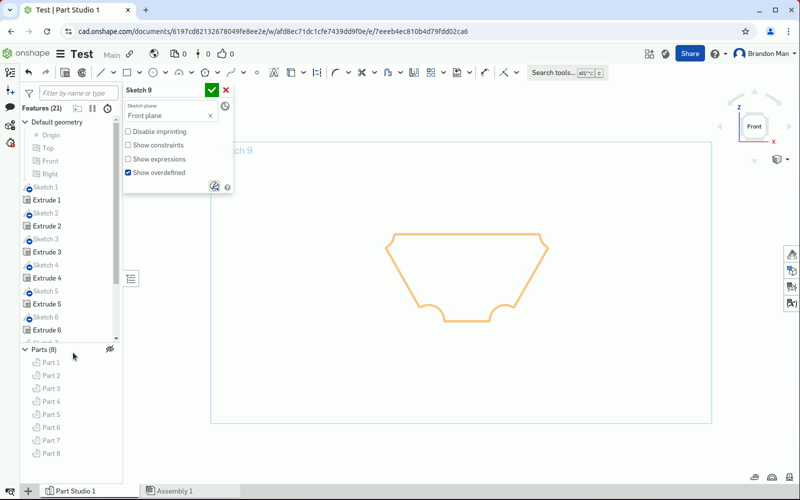
key(a)
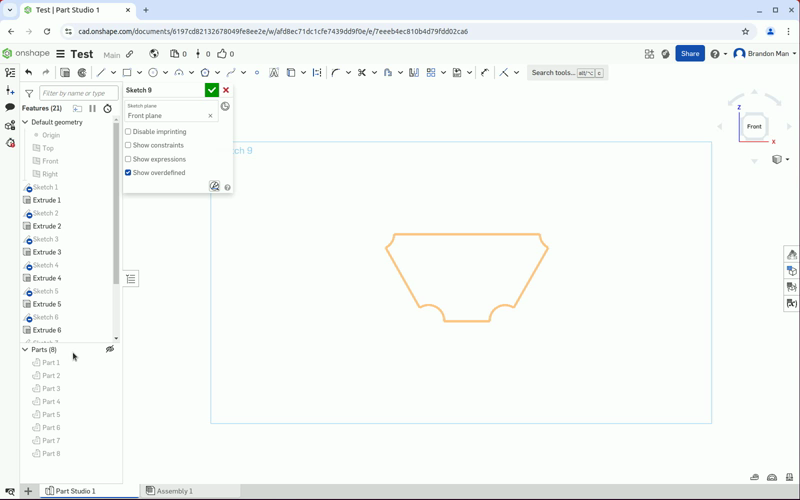
key_down(shift)
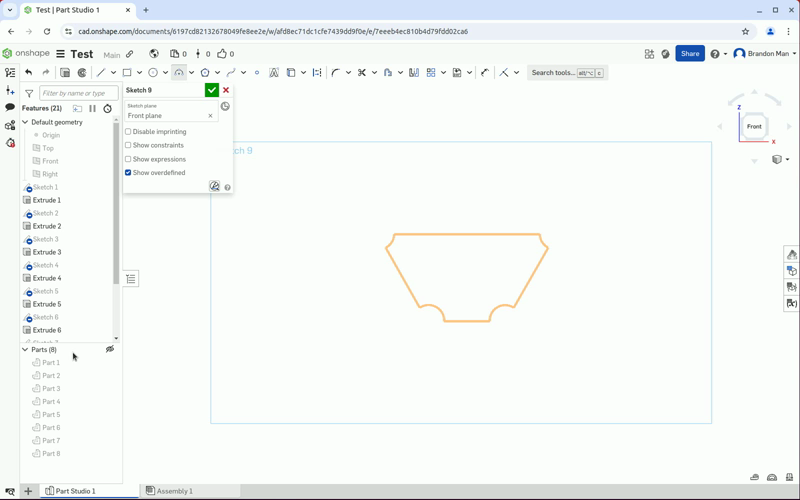
mouse_move(540, 233)
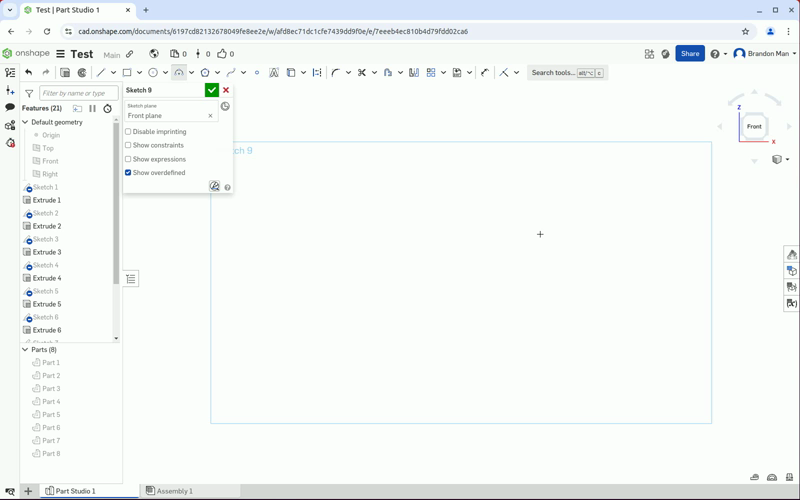
click(540, 233)
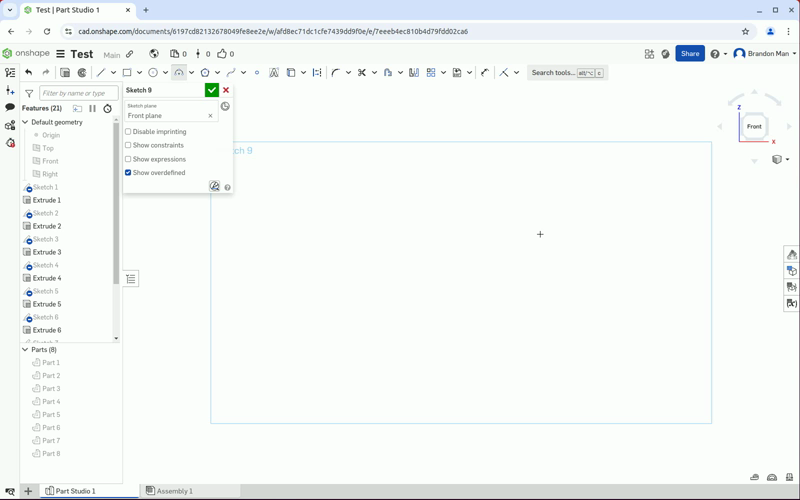
key_up(shift)
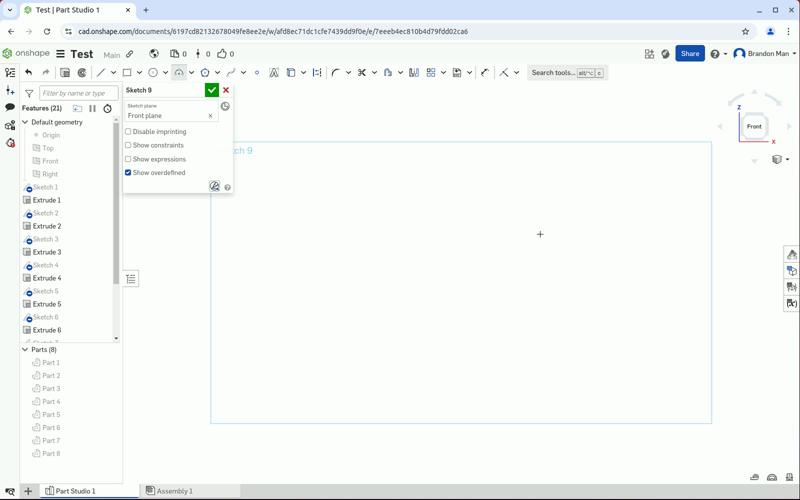
key_down(shift)
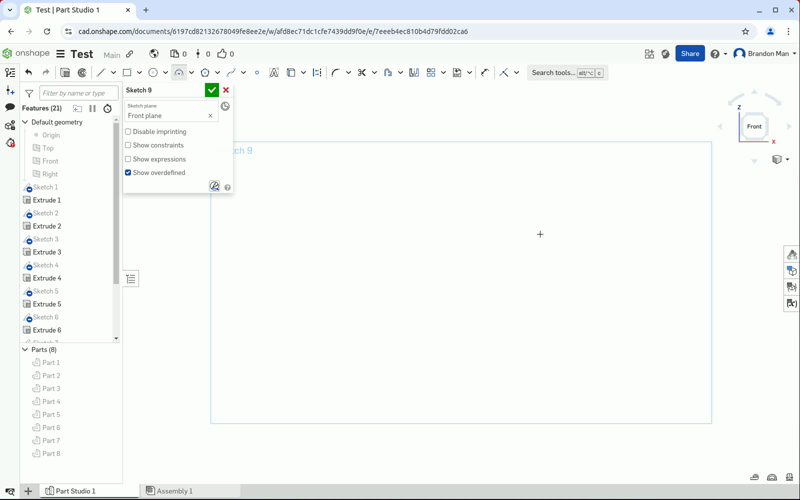
mouse_move(549, 248)
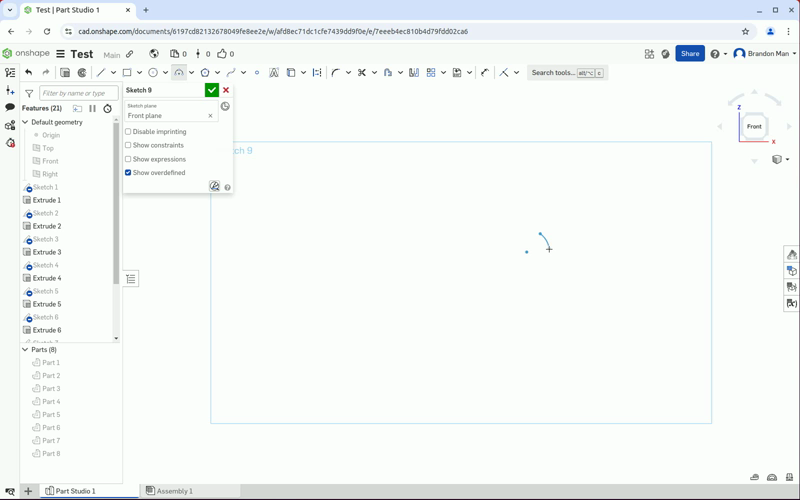
click(549, 248)
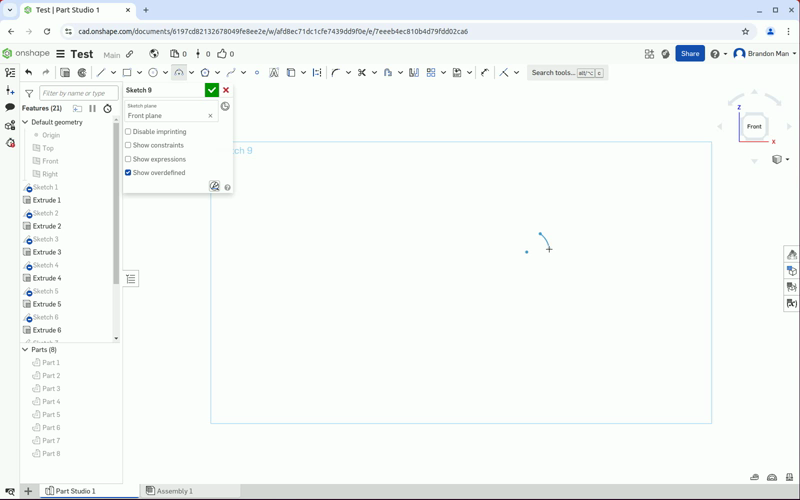
mouse_move(542, 242)
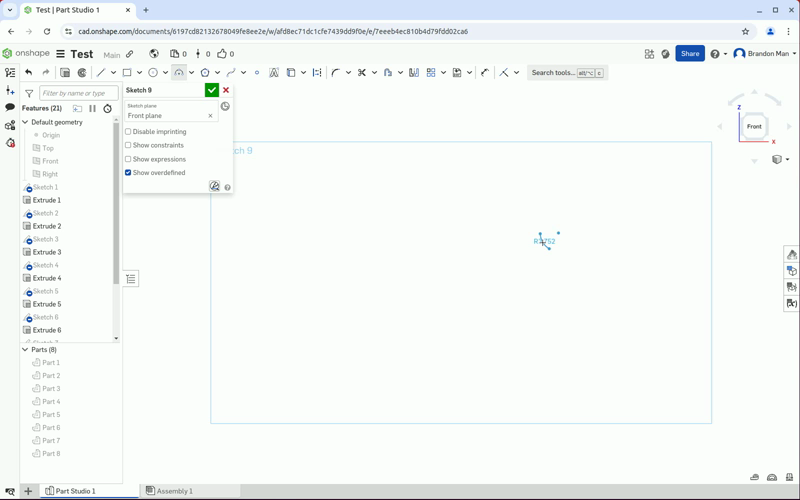
click(542, 242)
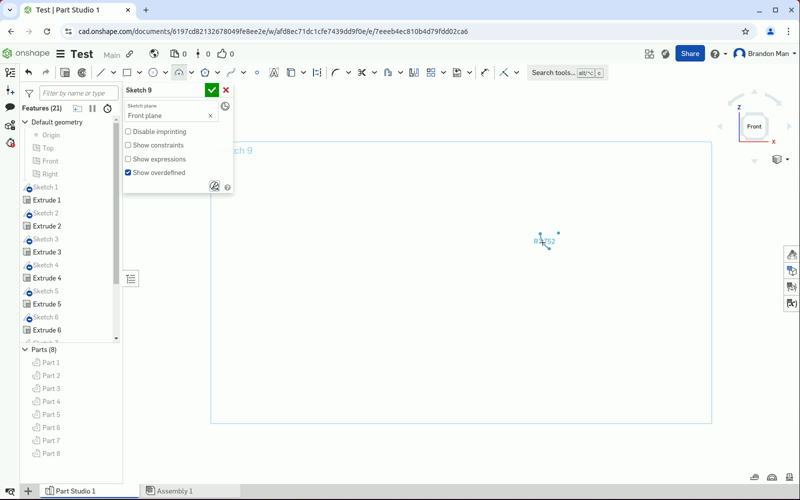
key_up(shift)
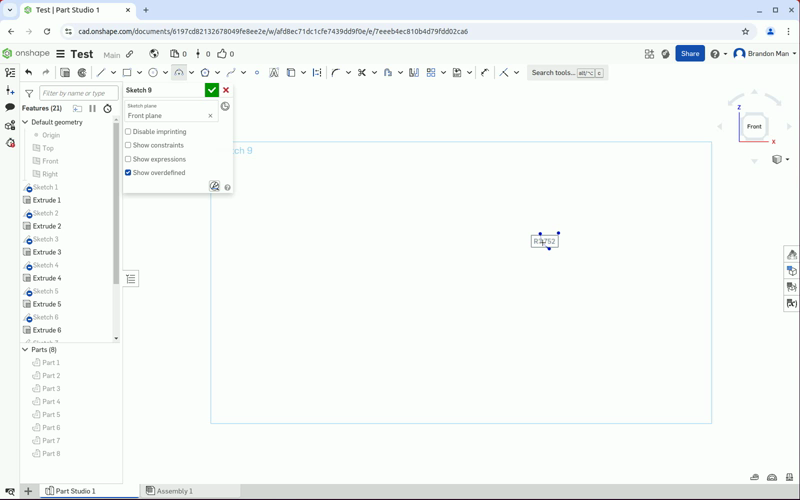
key(esc)
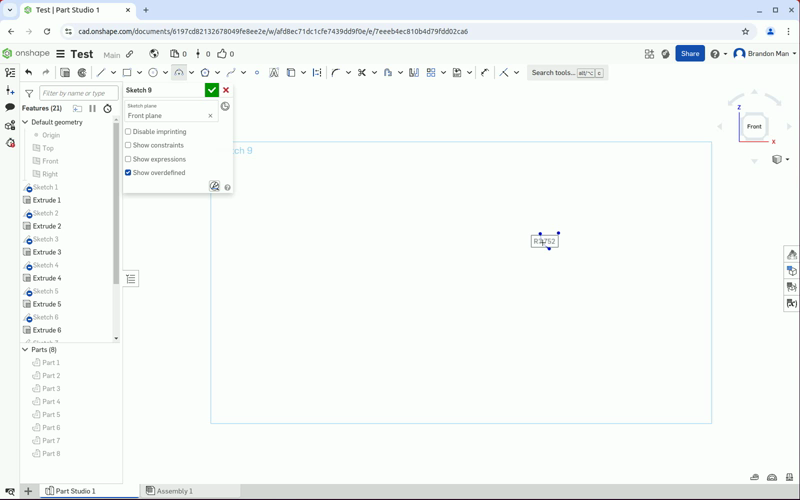
key(l)
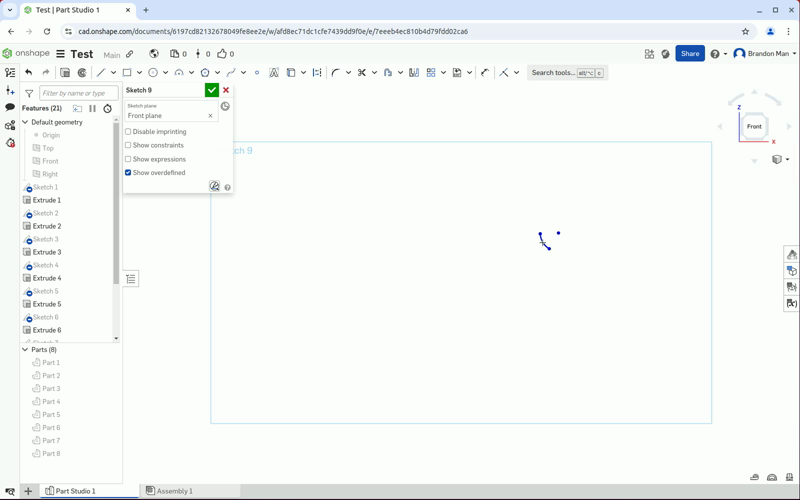
mouse_move(549, 248)
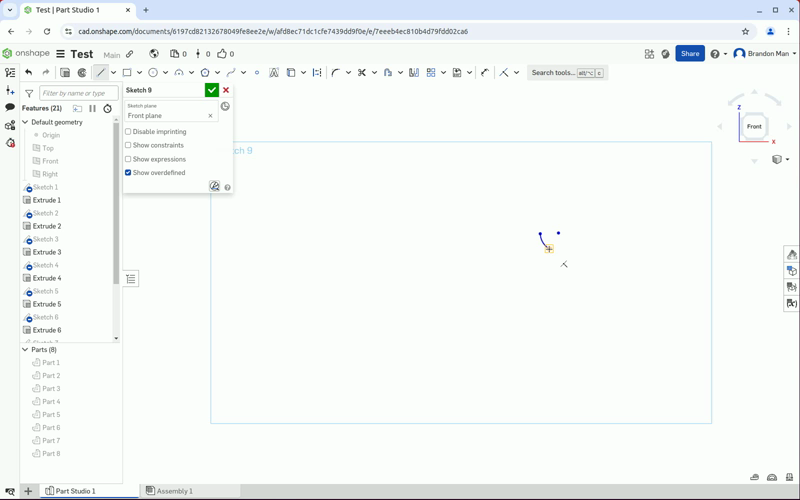
click(549, 248)
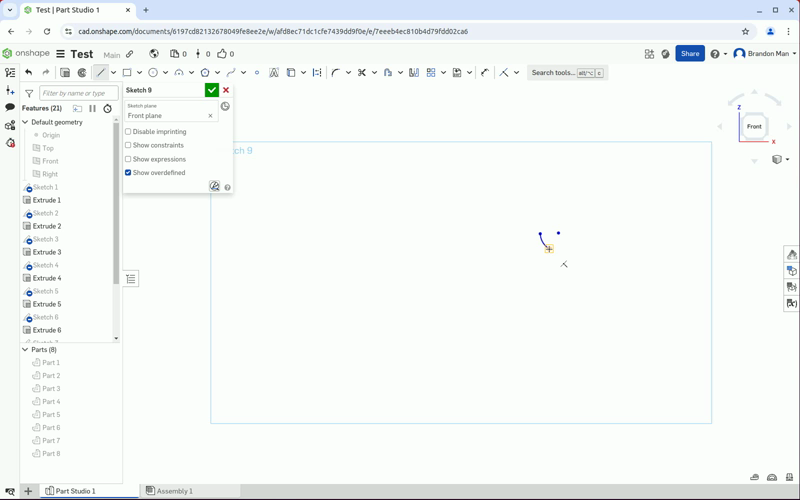
key_down(shift)
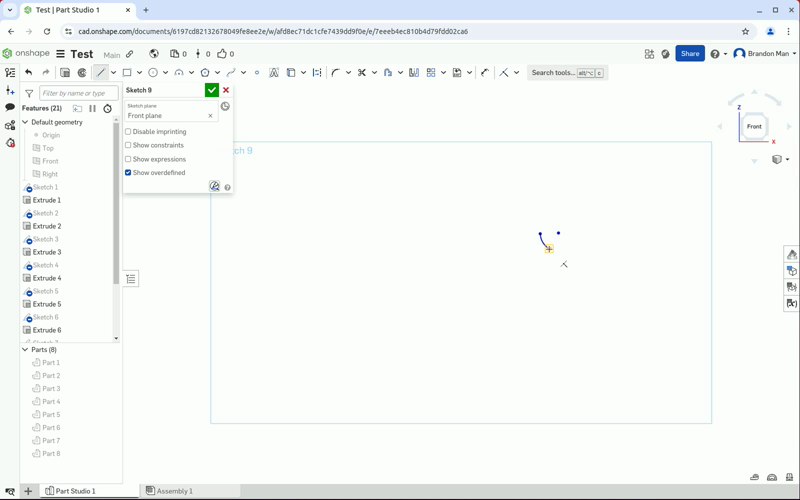
mouse_move(579, 248)
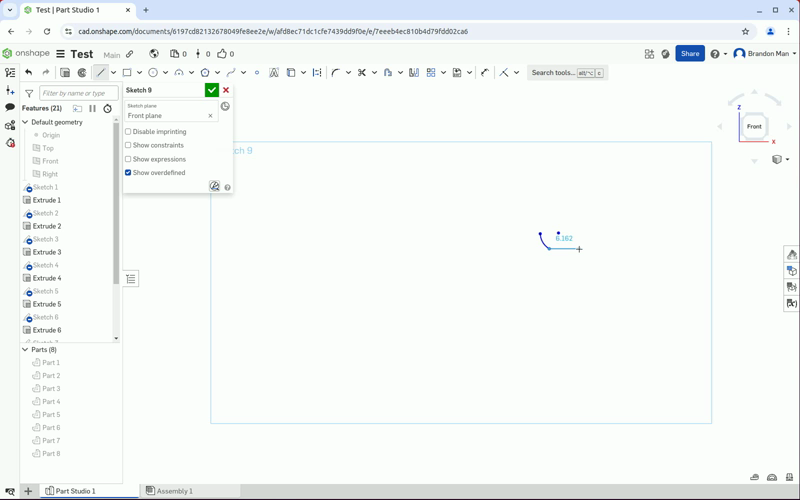
mouse_move(554, 239)
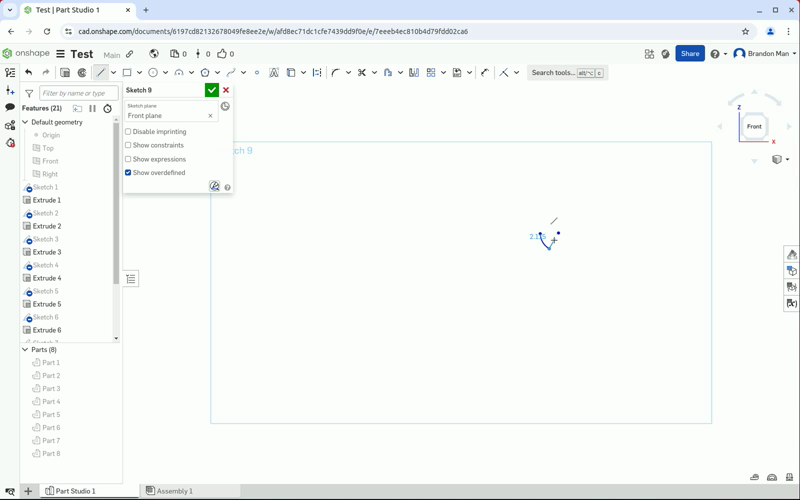
click(554, 239)
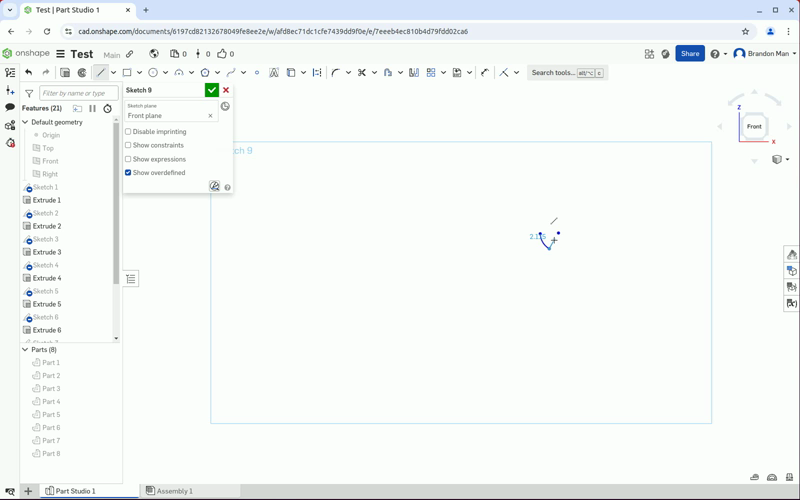
key_up(shift)
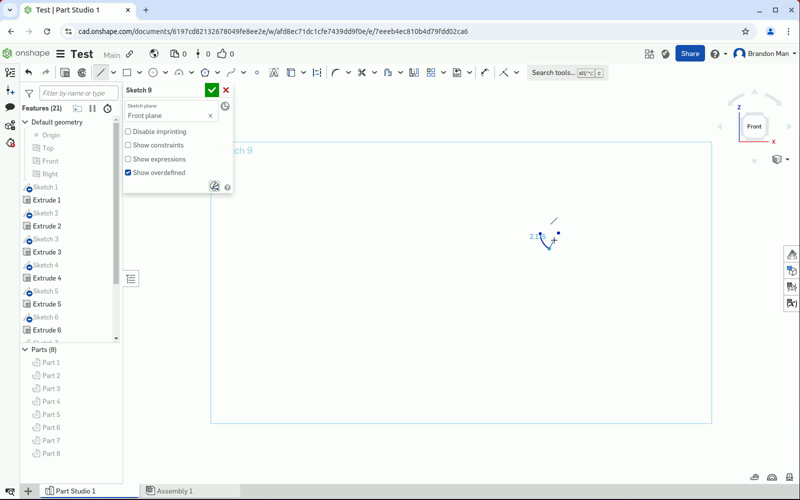
key(esc)
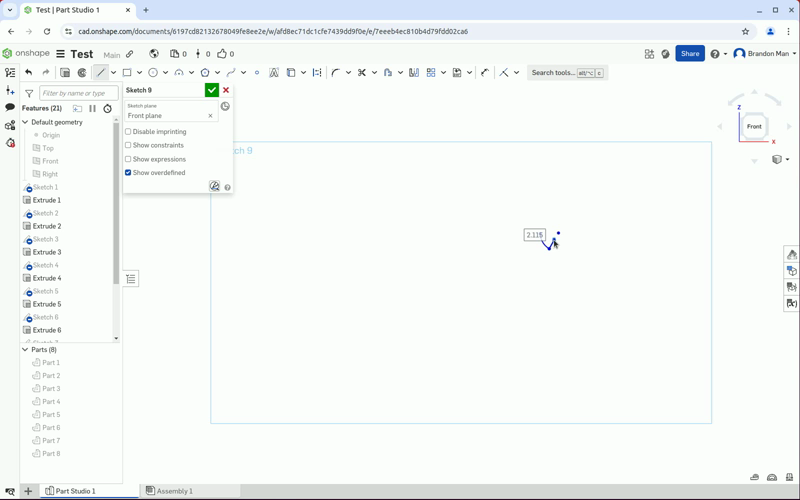
key(a)
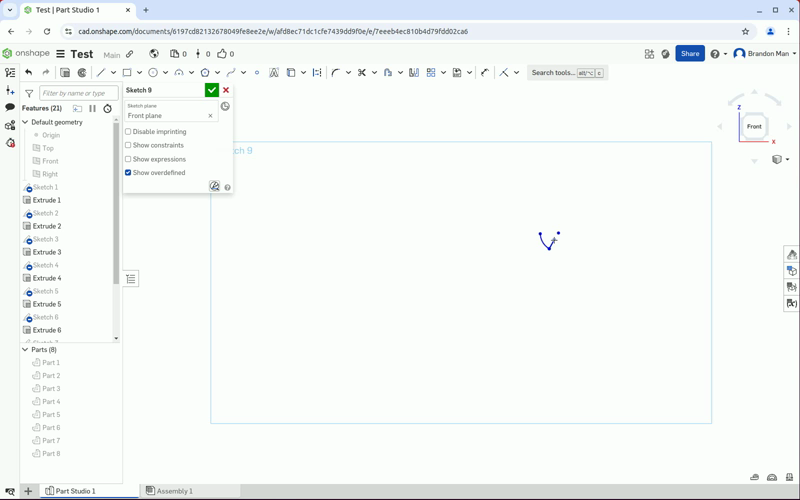
mouse_move(554, 239)
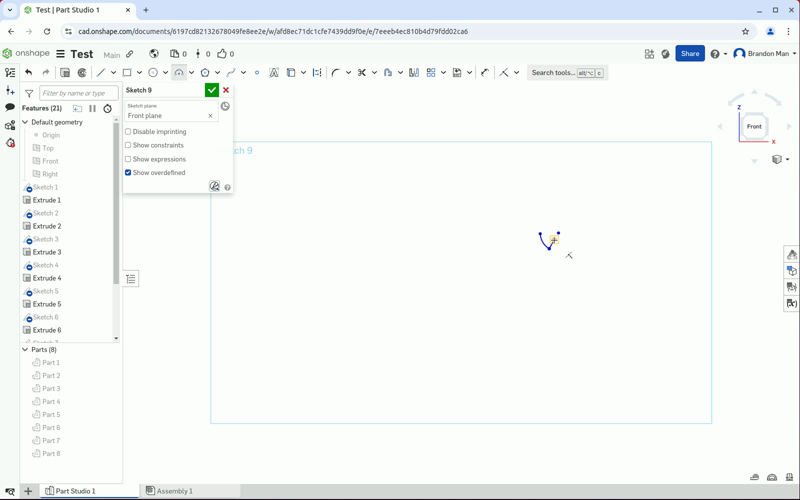
click(554, 239)
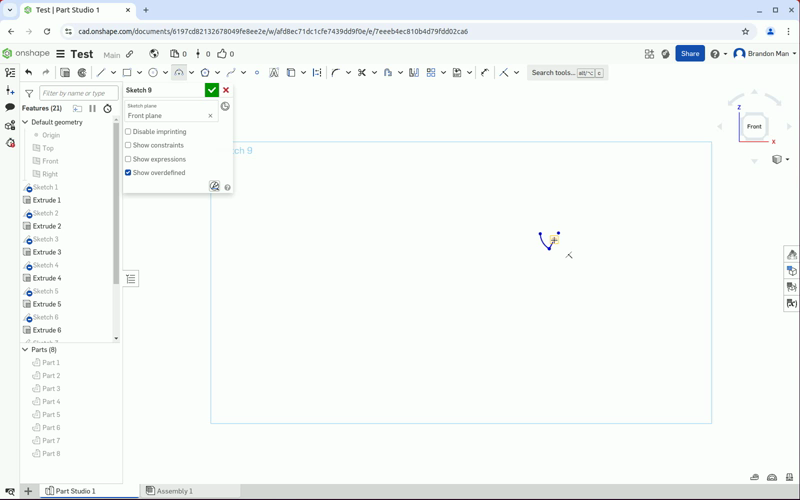
key_down(shift)
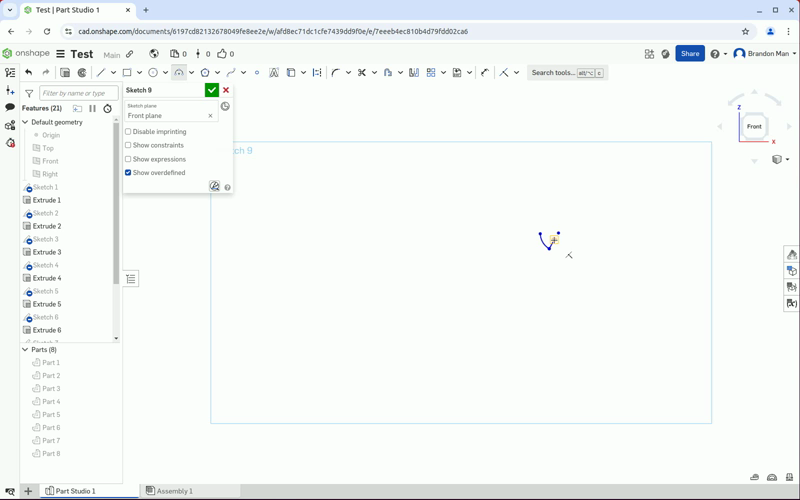
mouse_move(550, 233)
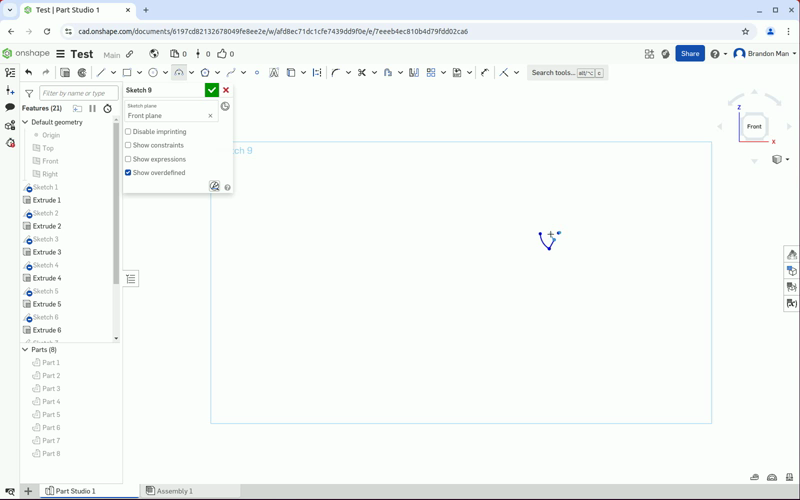
scroll(6)
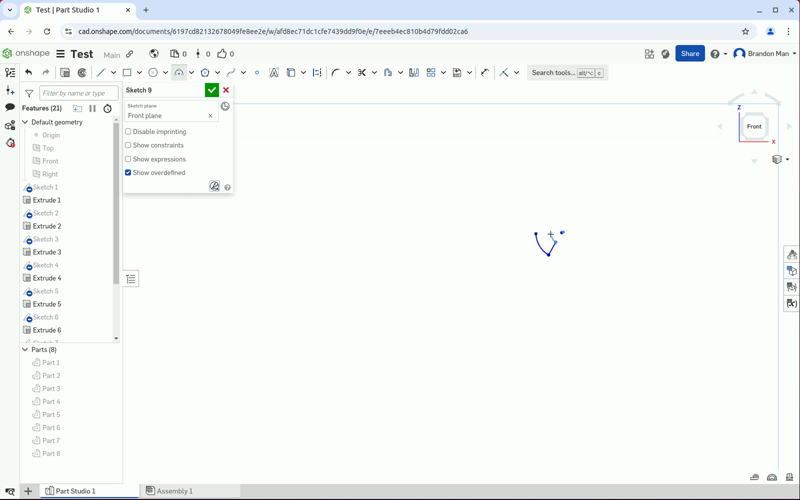
scroll(6)
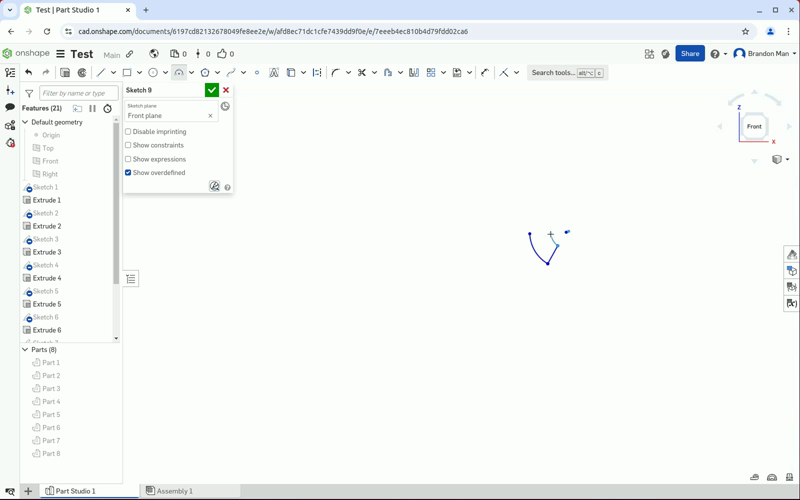
scroll(6)
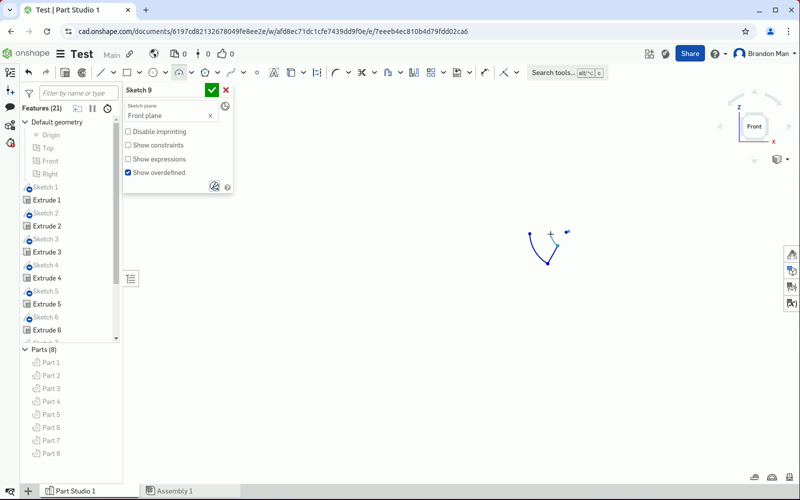
scroll(6)
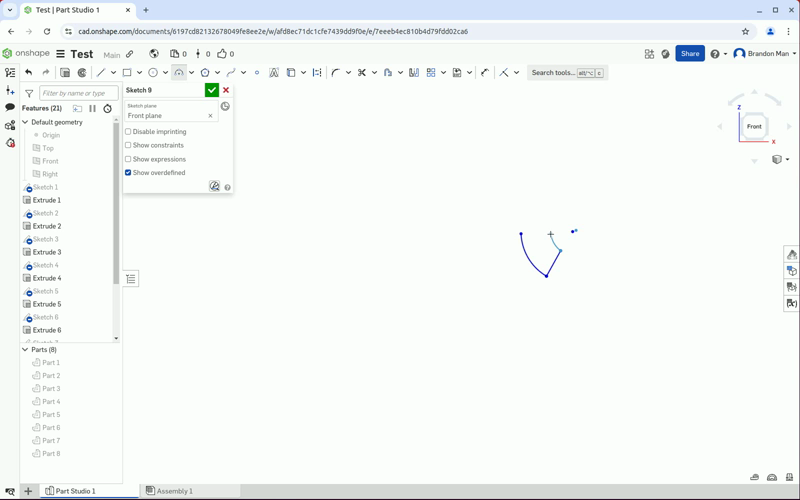
scroll(6)
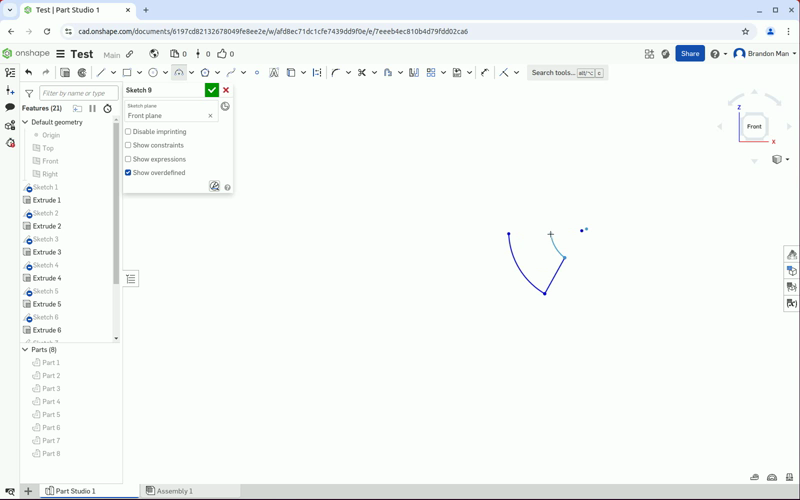
scroll(6)
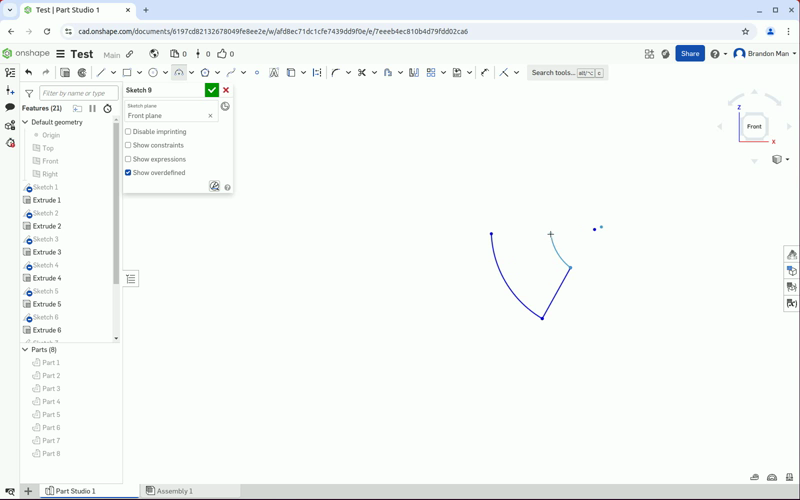
scroll(6)
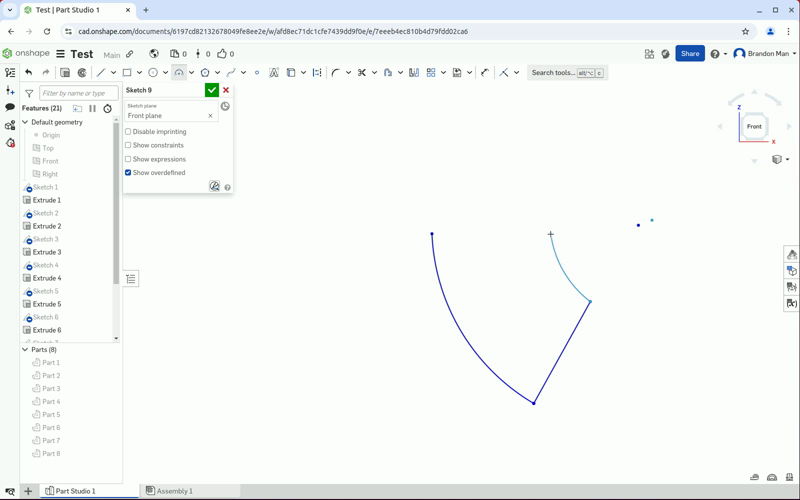
click(550, 233)
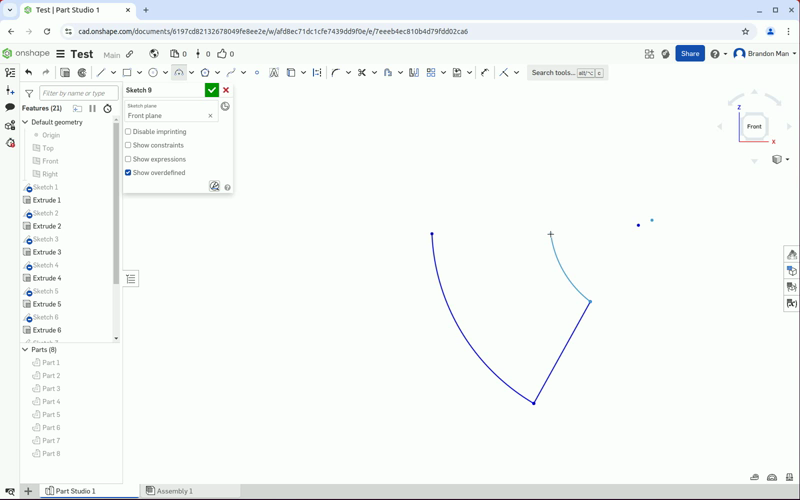
scroll(-6)
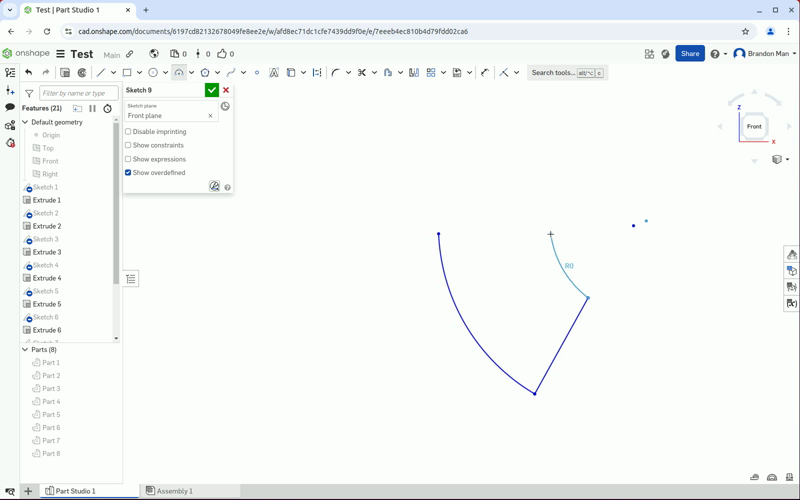
scroll(-6)
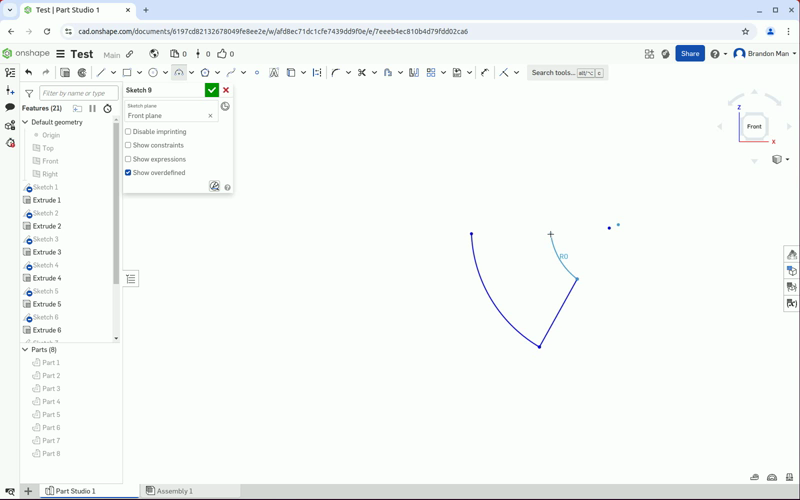
scroll(-6)
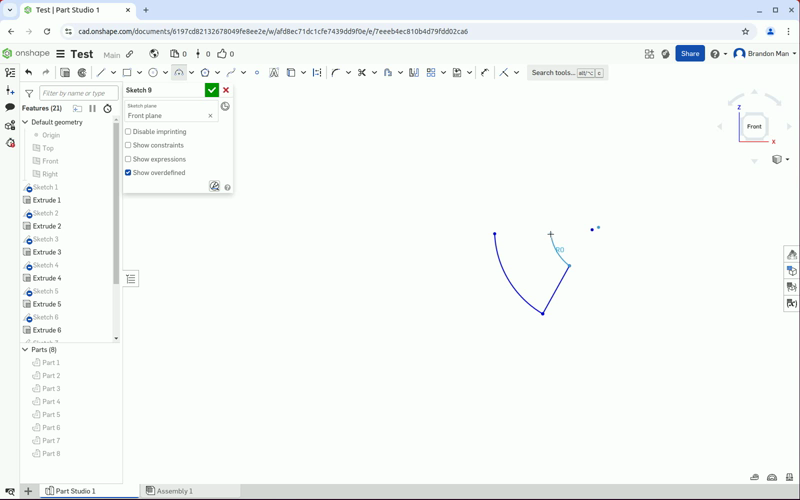
scroll(-6)
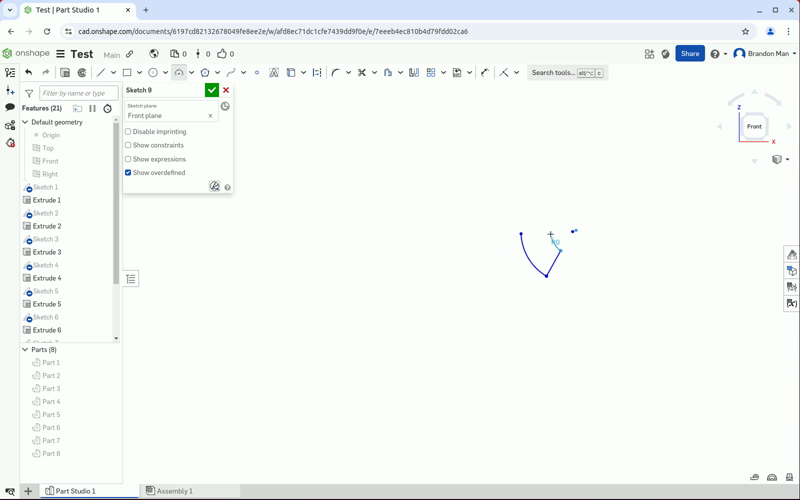
scroll(-6)
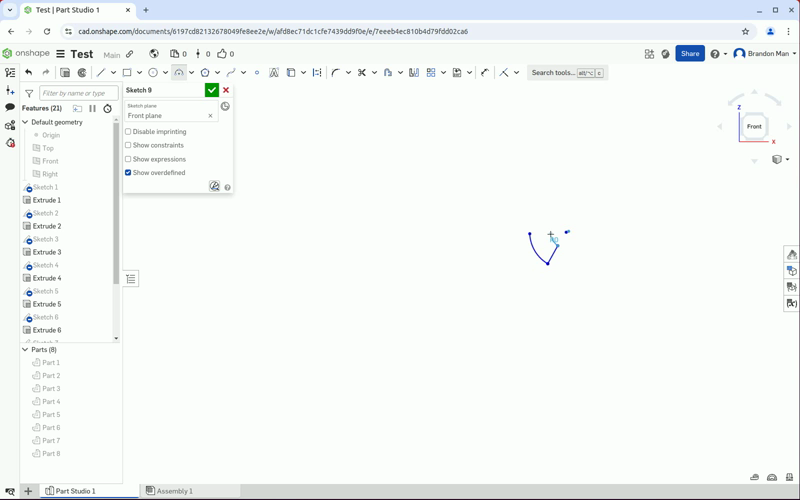
scroll(-6)
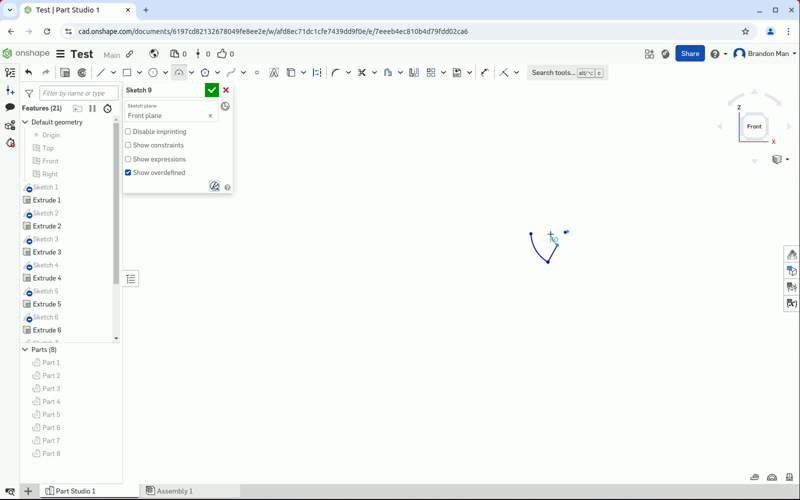
scroll(-6)
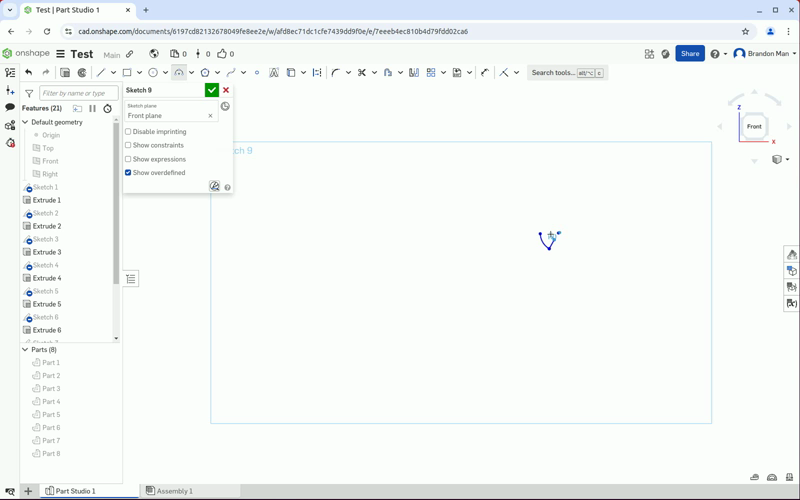
mouse_move(552, 237)
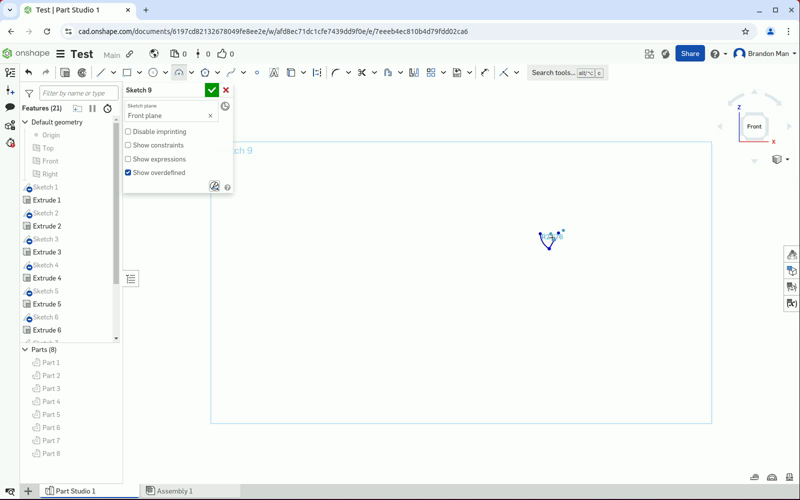
scroll(6)
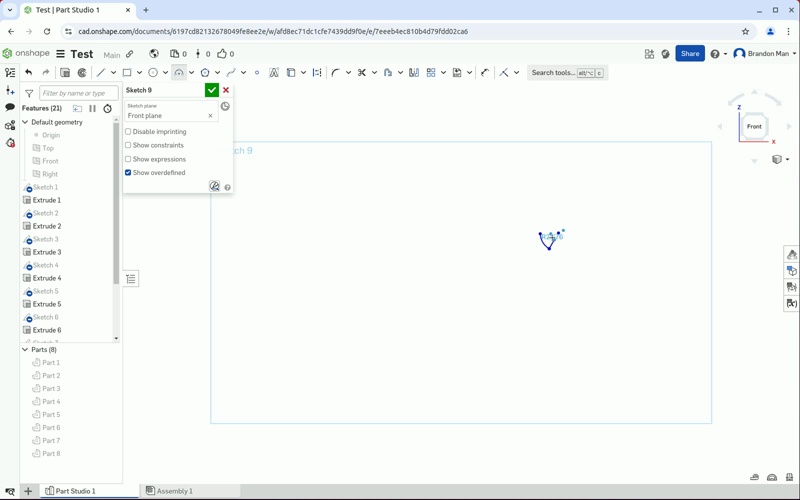
scroll(6)
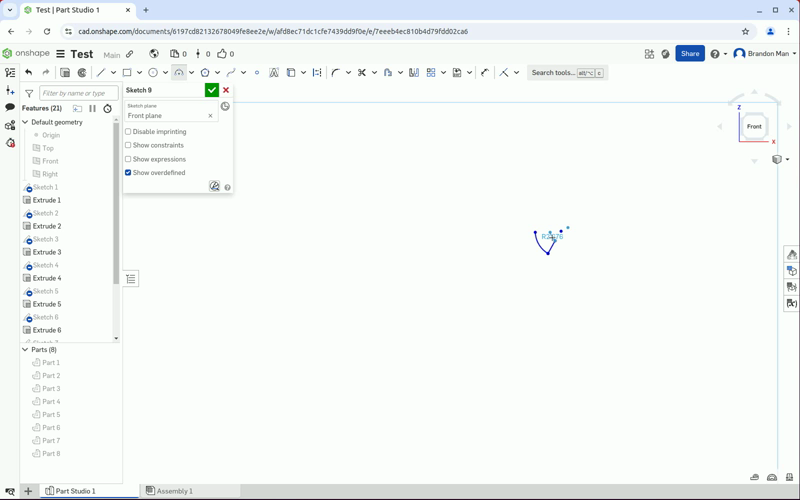
scroll(6)
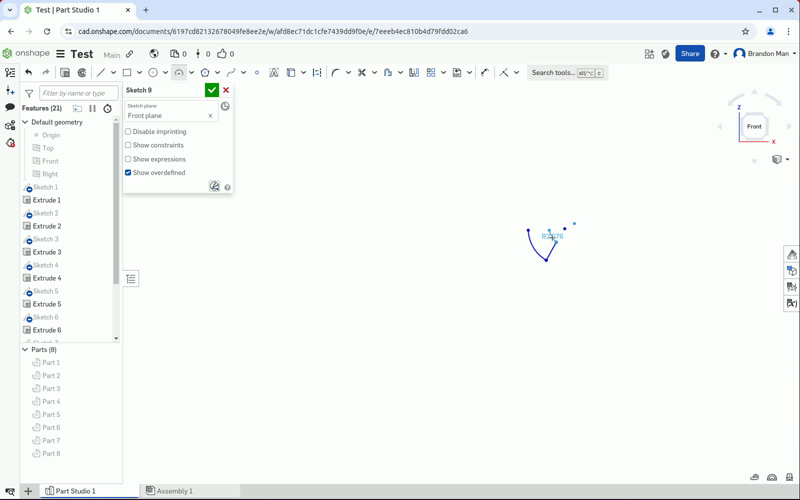
scroll(6)
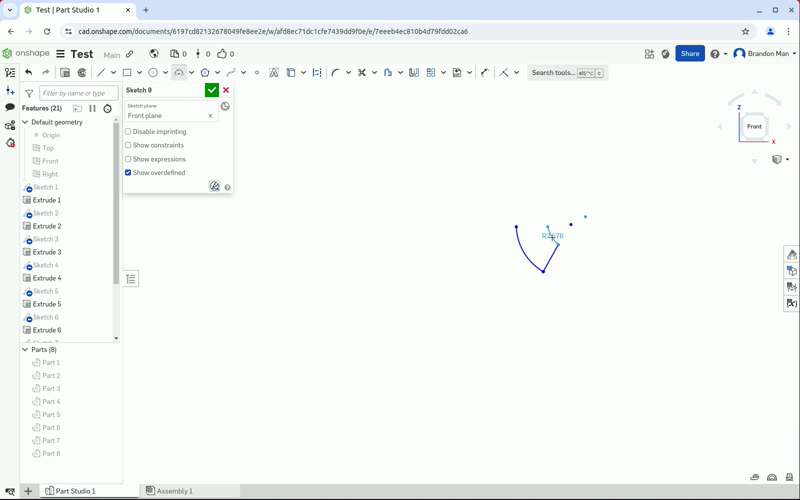
scroll(6)
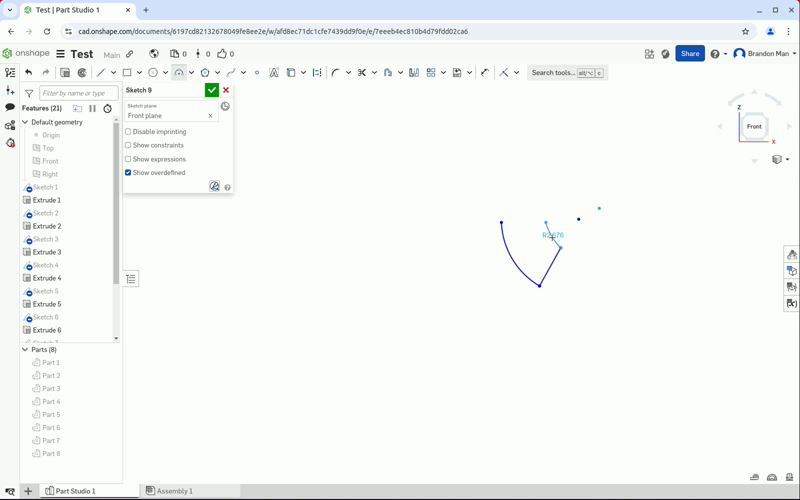
scroll(6)
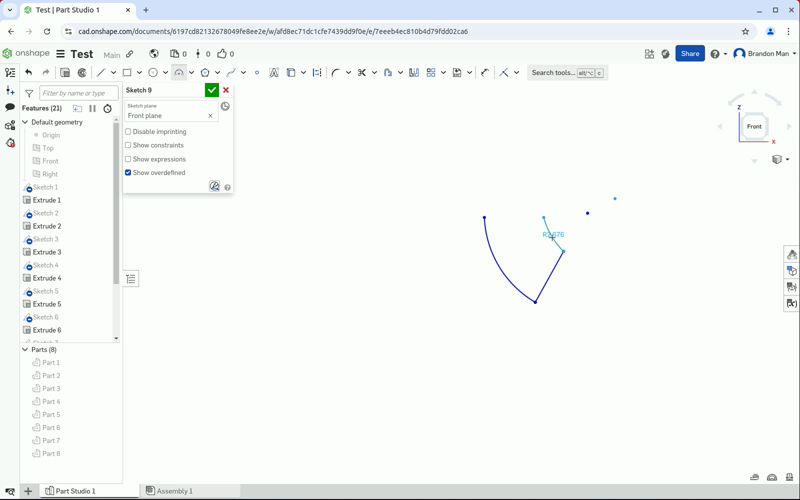
scroll(6)
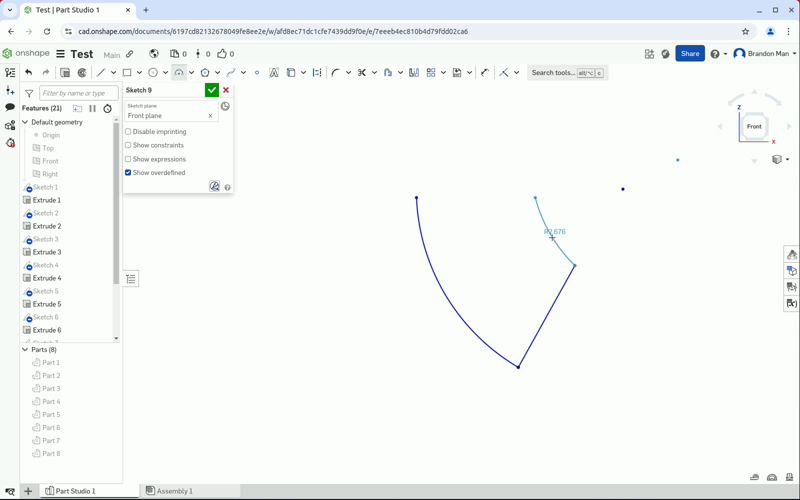
click(552, 237)
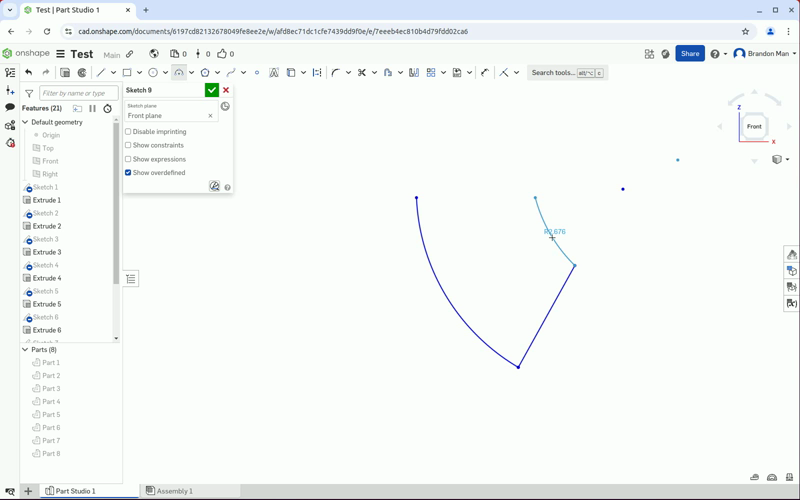
scroll(-6)
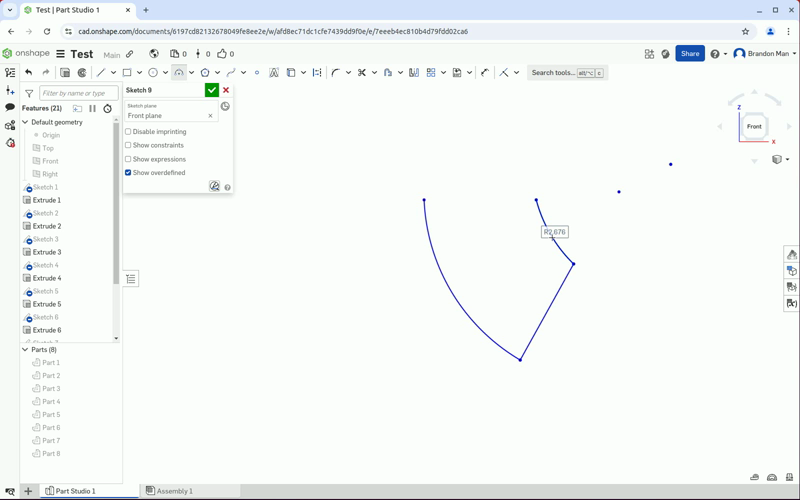
scroll(-6)
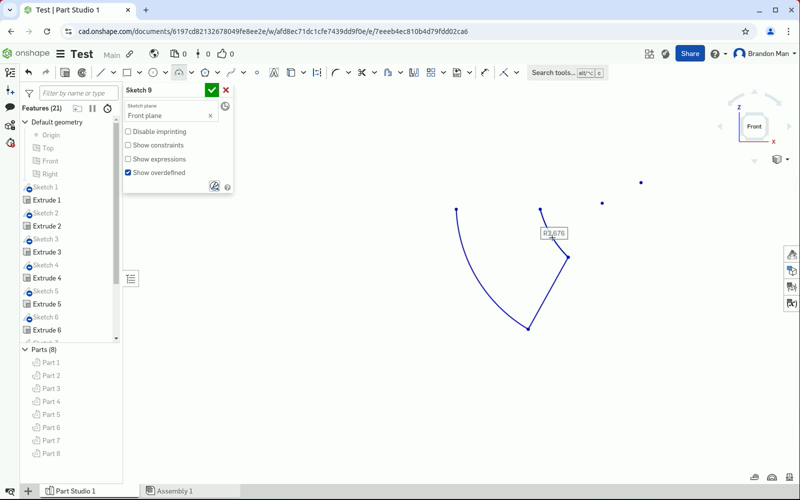
scroll(-6)
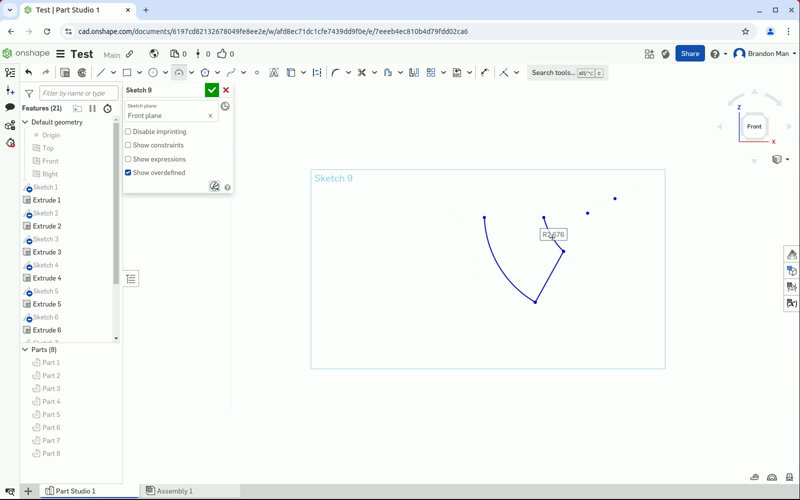
scroll(-6)
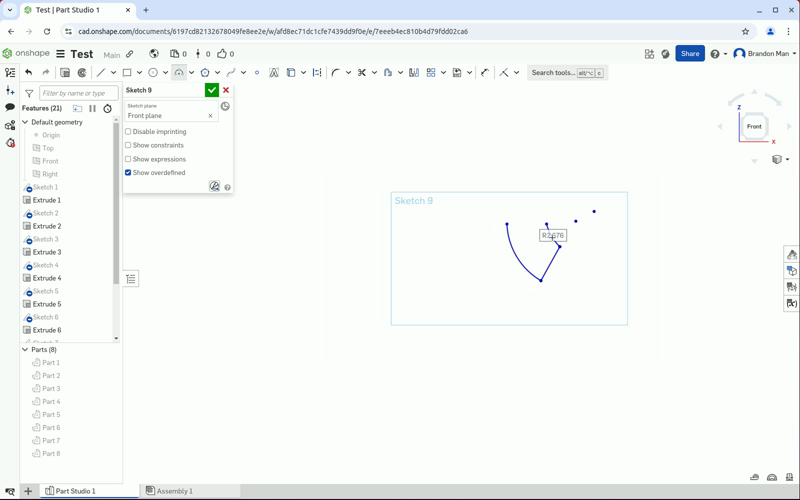
scroll(-6)
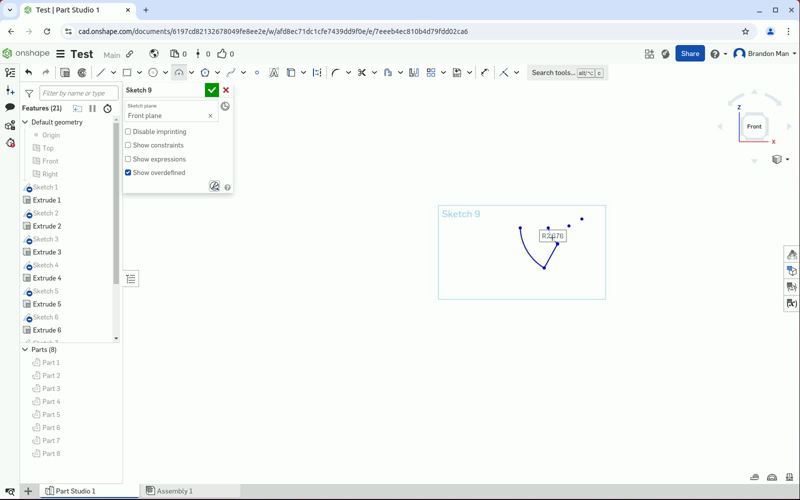
scroll(-6)
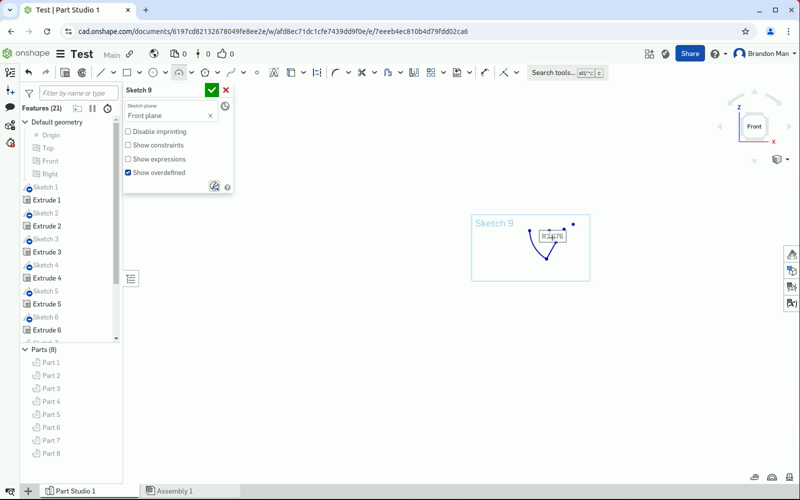
scroll(-6)
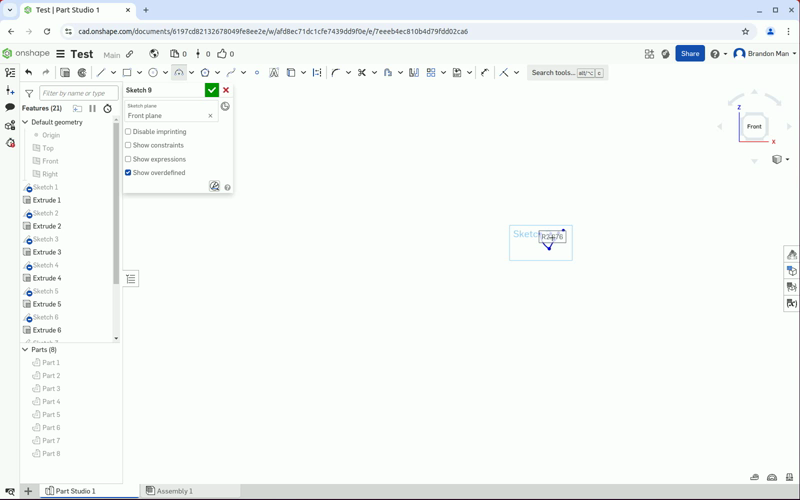
key_up(shift)
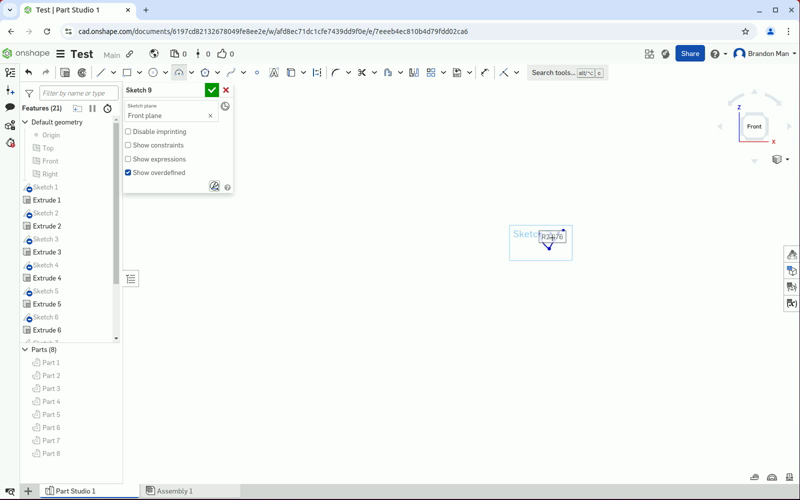
key(esc)
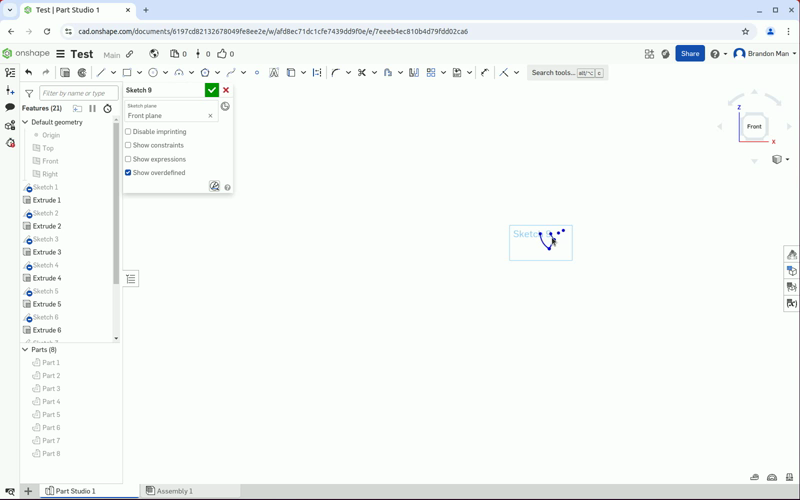
key(l)
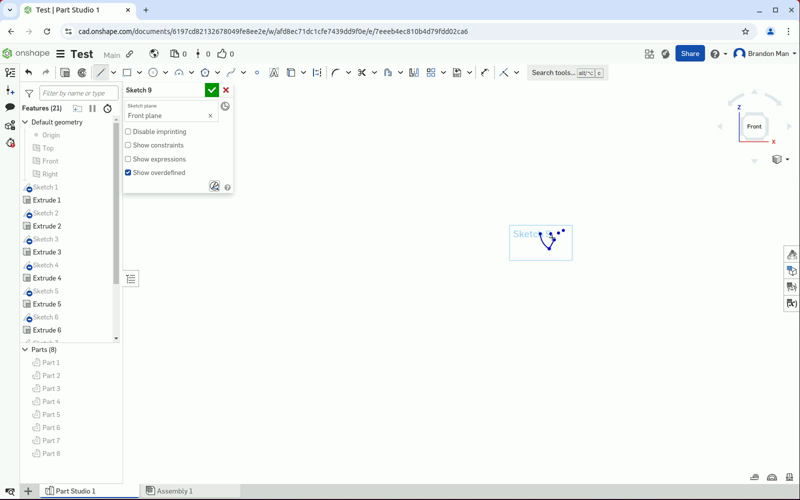
mouse_move(550, 233)
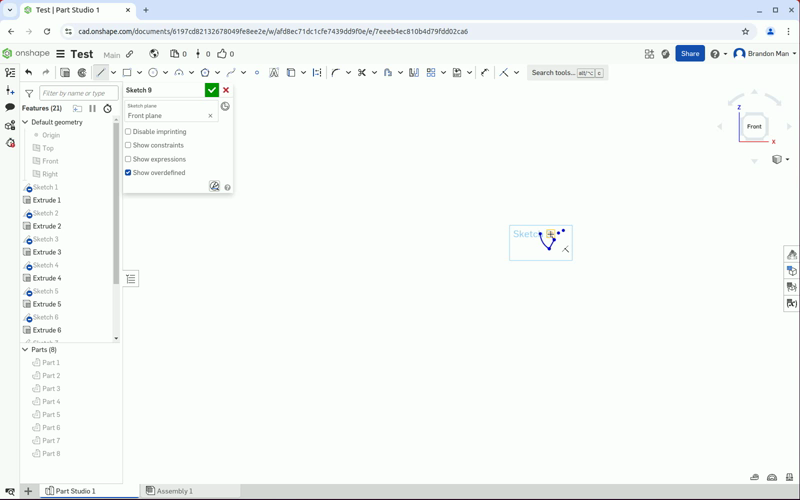
scroll(6)
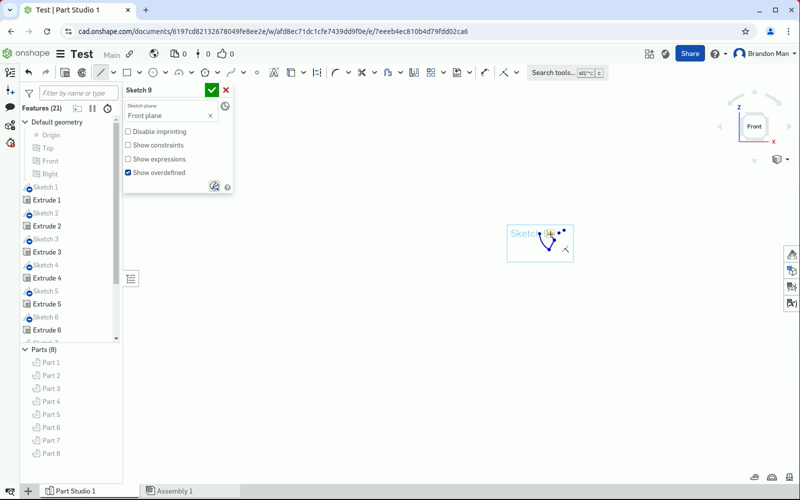
scroll(6)
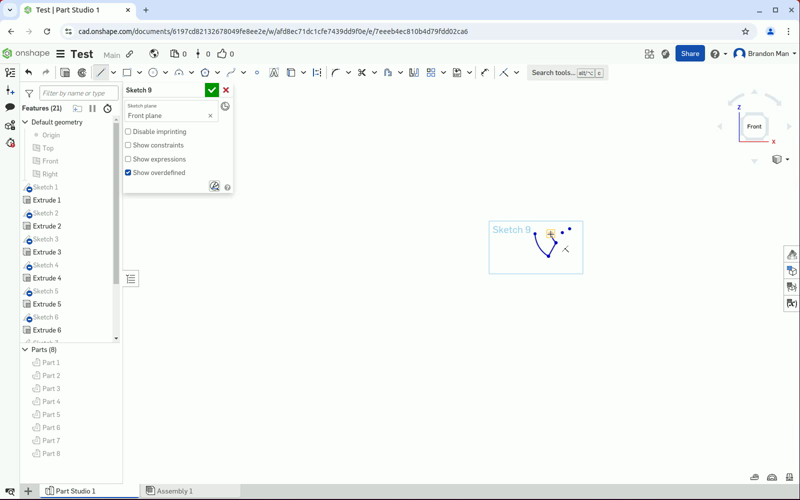
scroll(6)
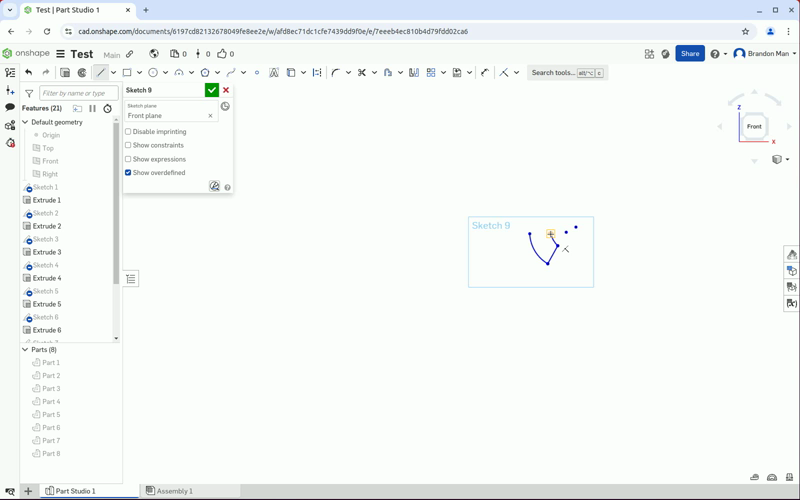
scroll(6)
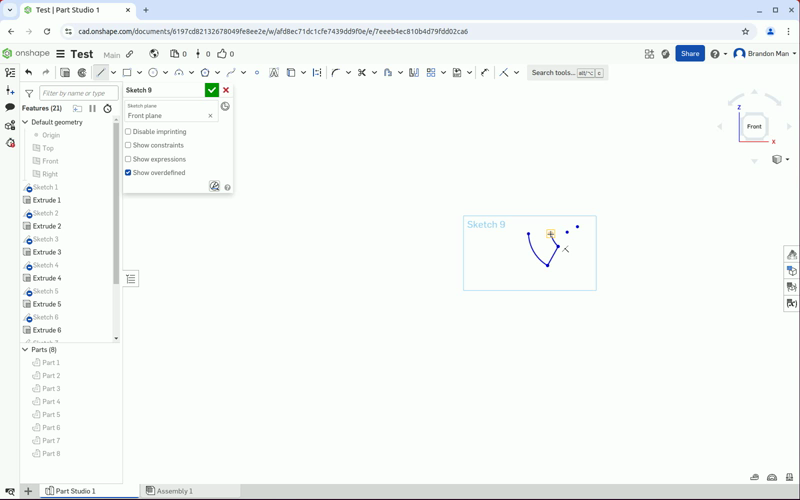
scroll(6)
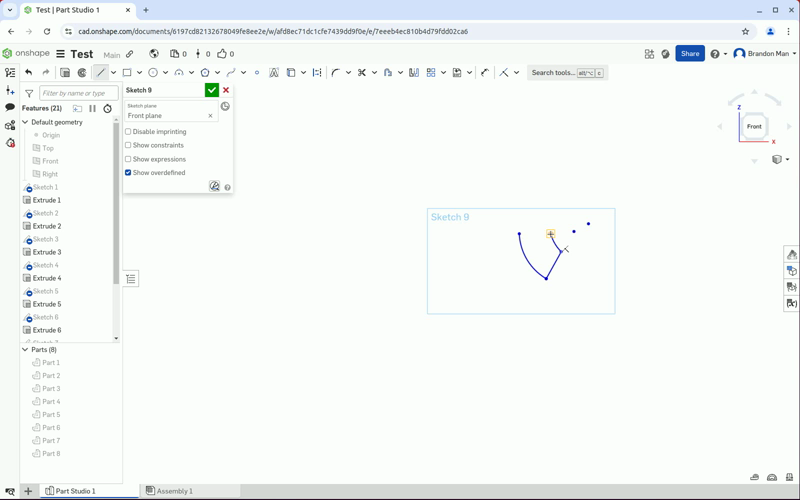
scroll(6)
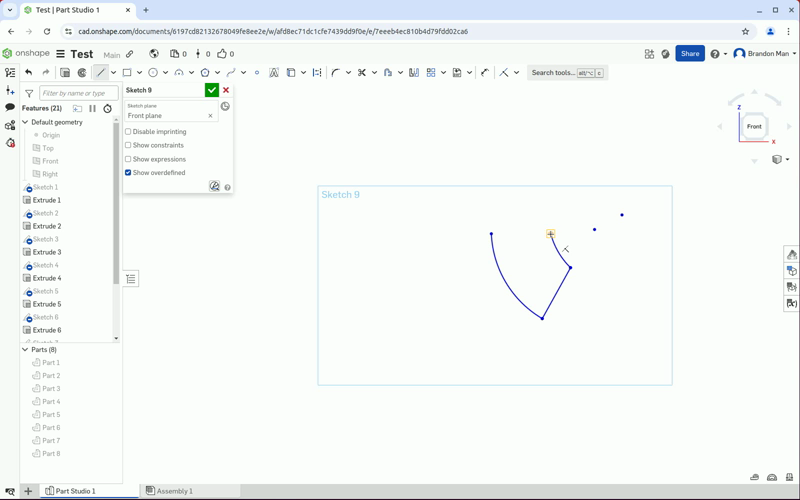
scroll(6)
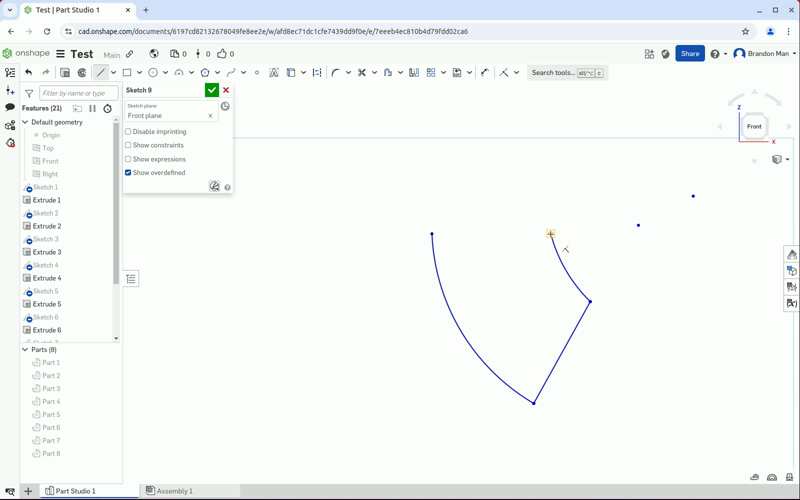
click(550, 233)
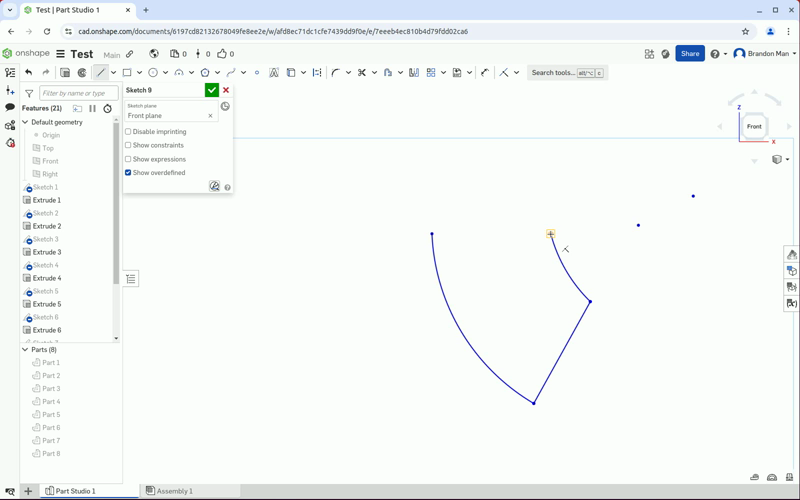
scroll(-6)
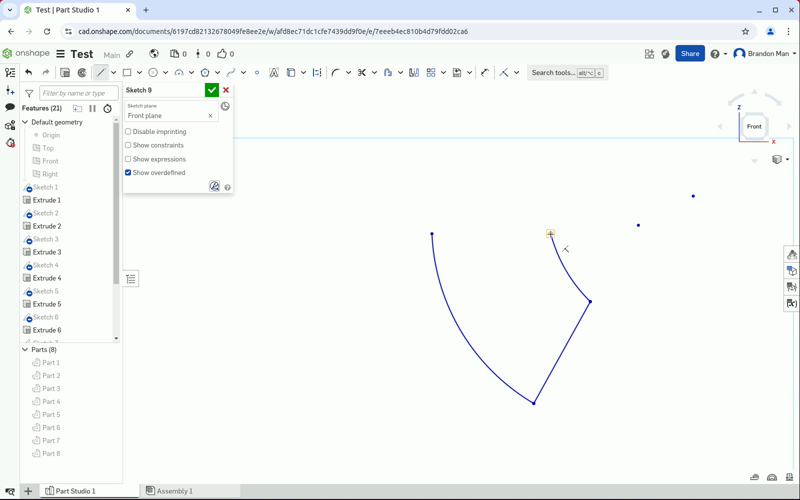
scroll(-6)
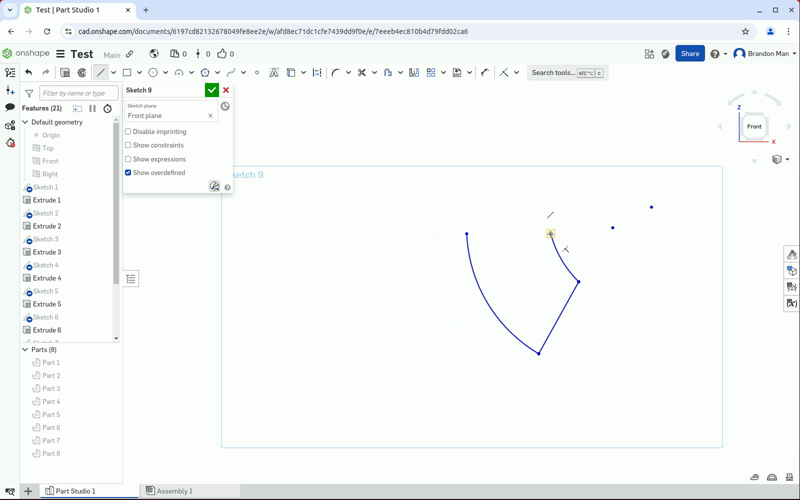
scroll(-6)
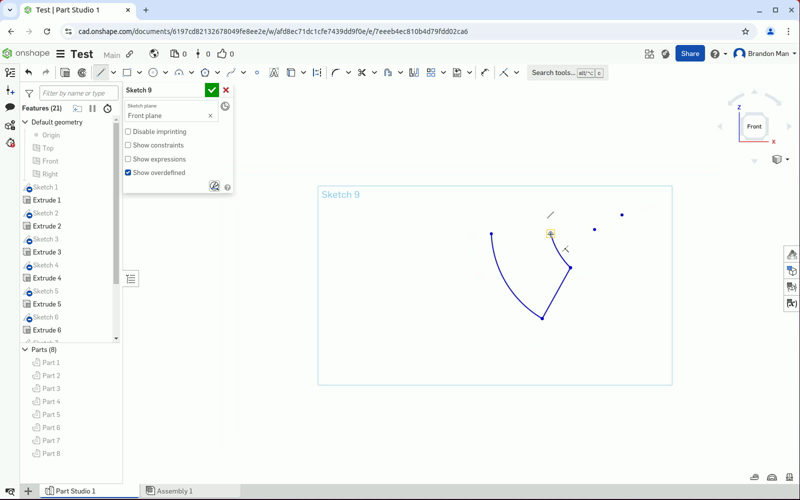
scroll(-6)
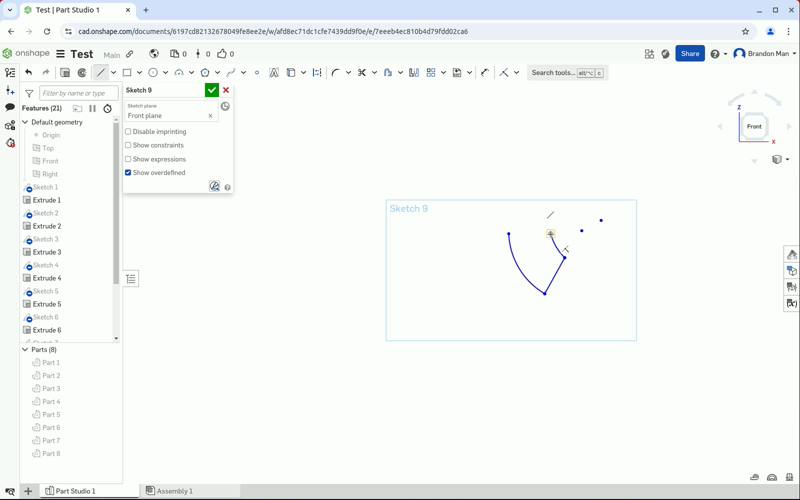
scroll(-6)
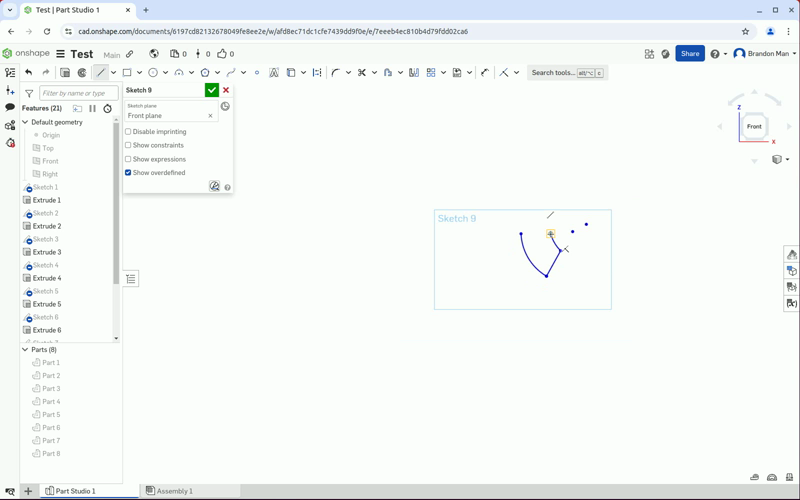
scroll(-6)
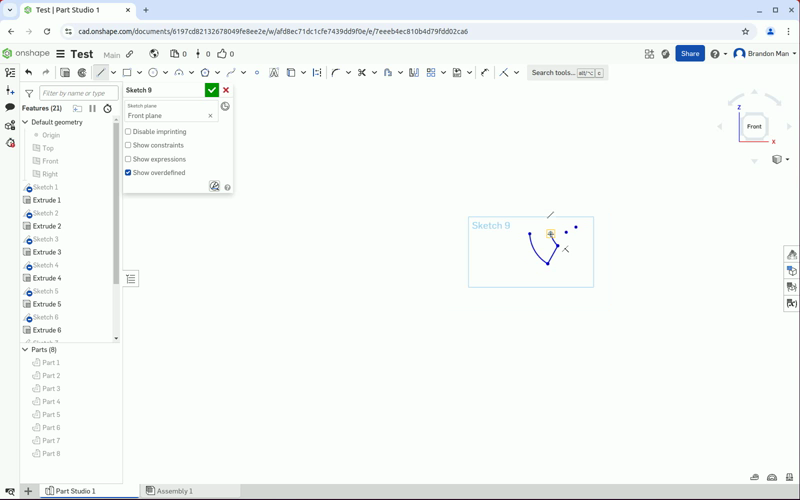
scroll(-6)
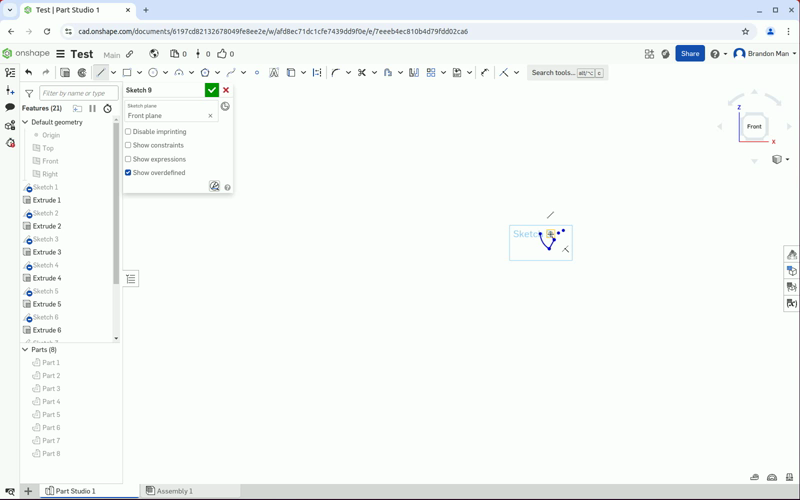
mouse_move(580, 233)
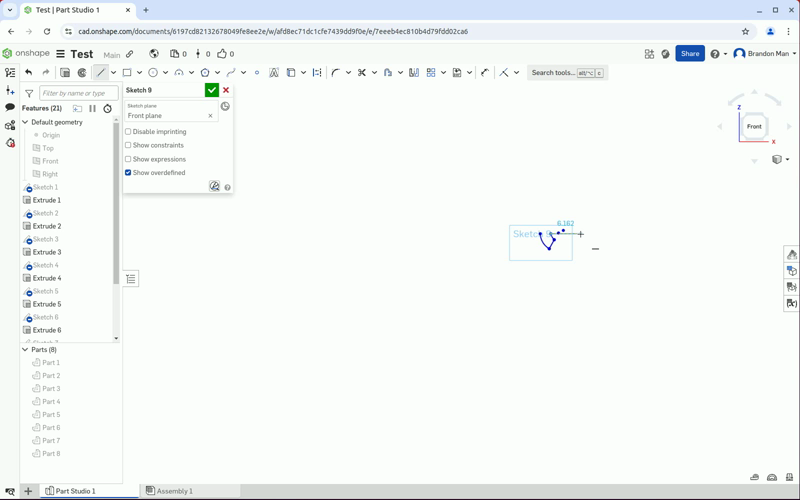
key_down(shift)
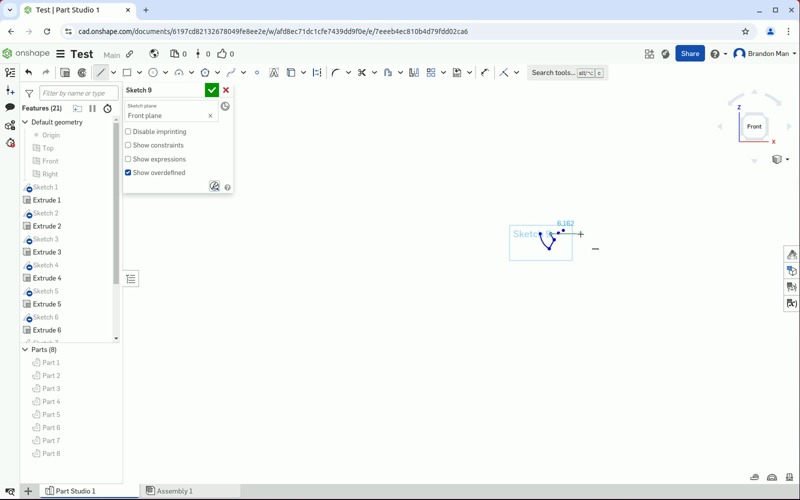
mouse_move(540, 233)
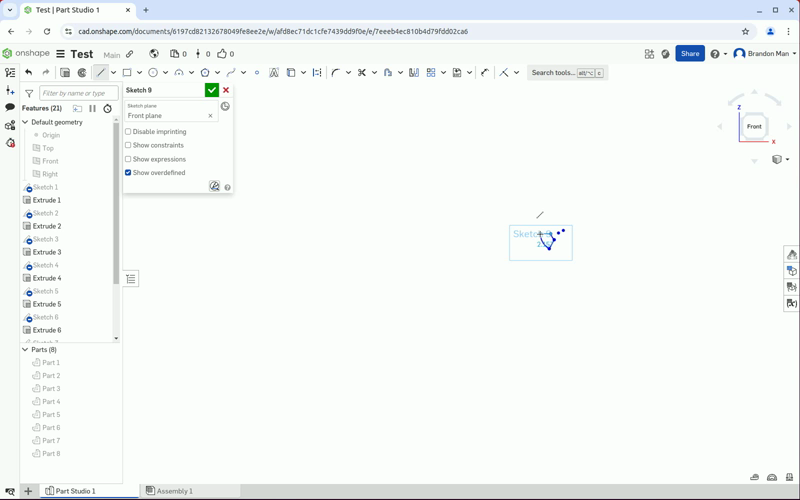
key_up(shift)
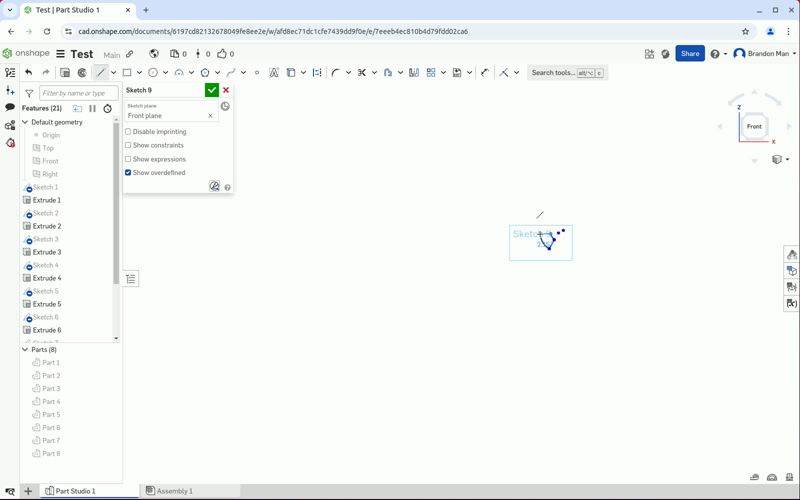
click(540, 233)
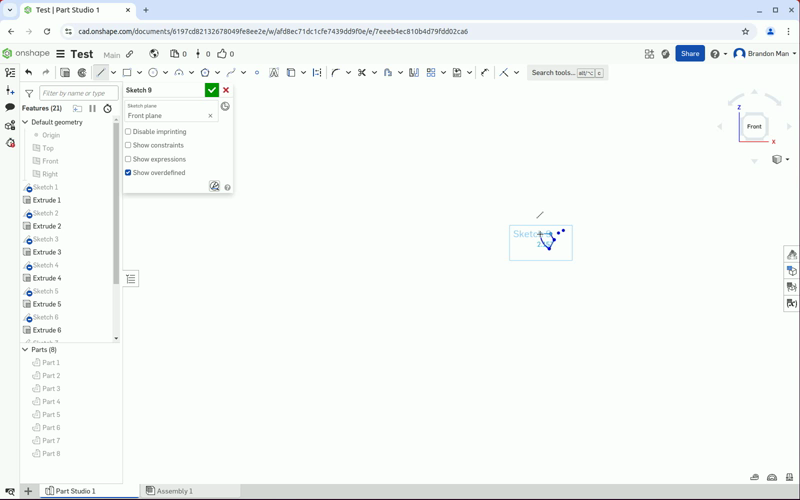
key(esc)
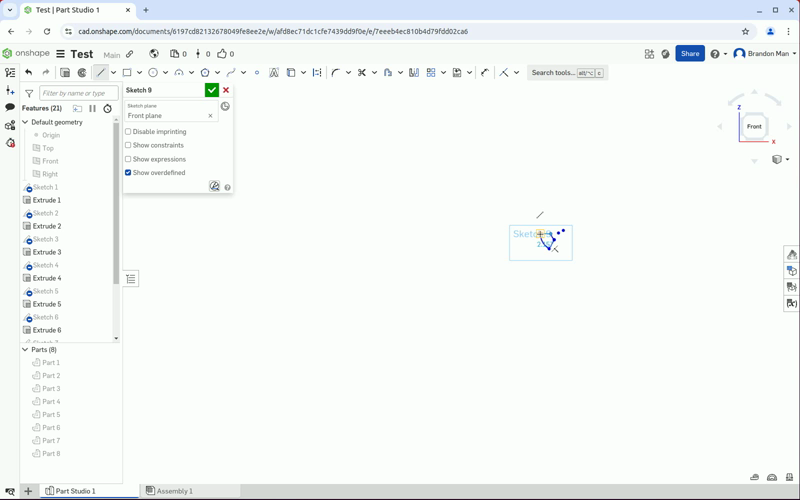
mouse_move(546, 237)
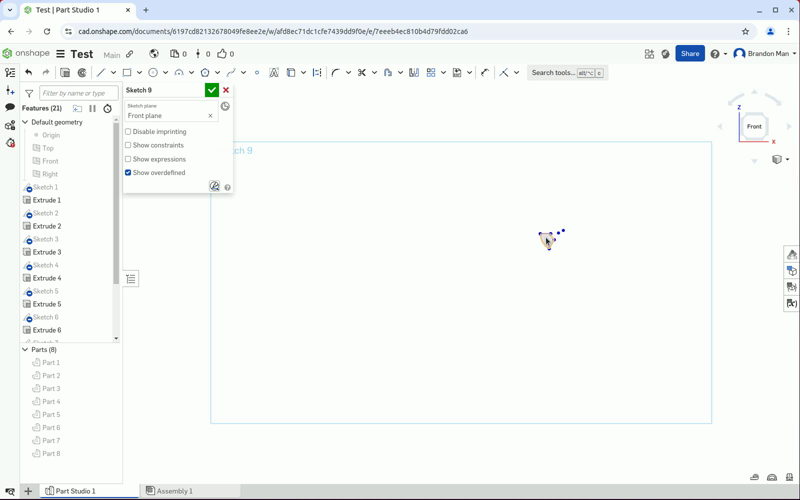
scroll(6)
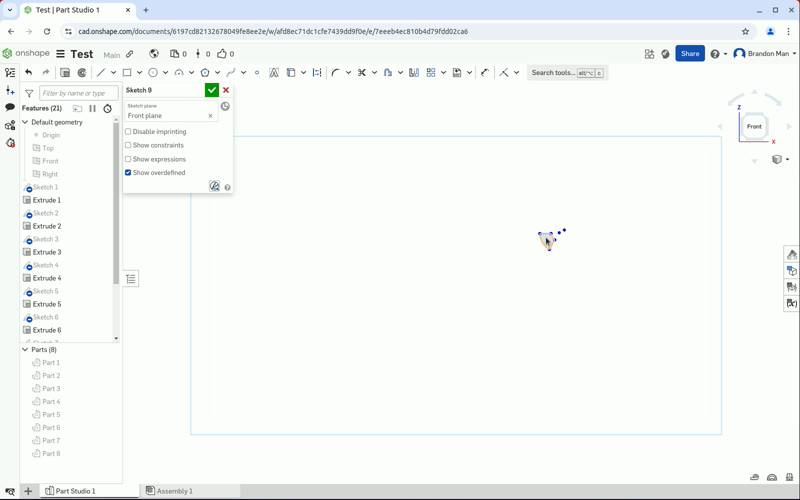
scroll(6)
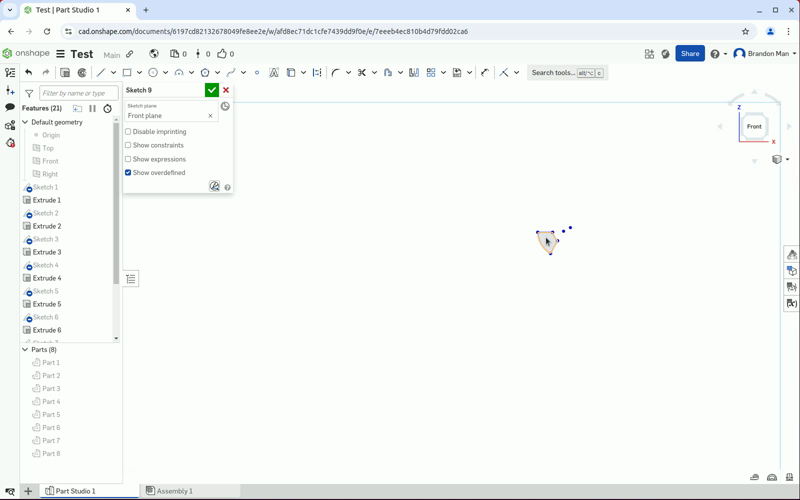
scroll(6)
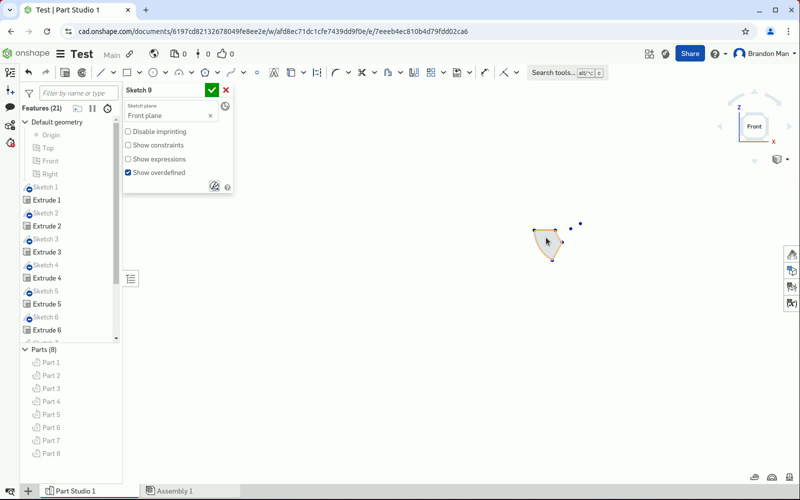
scroll(6)
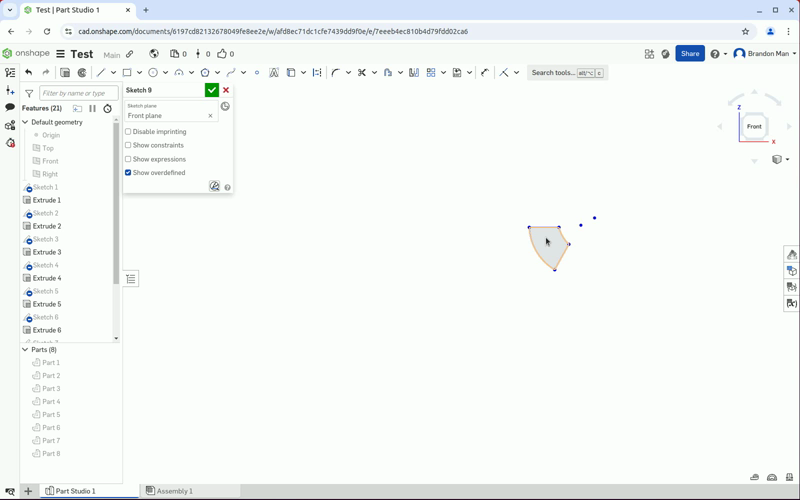
scroll(6)
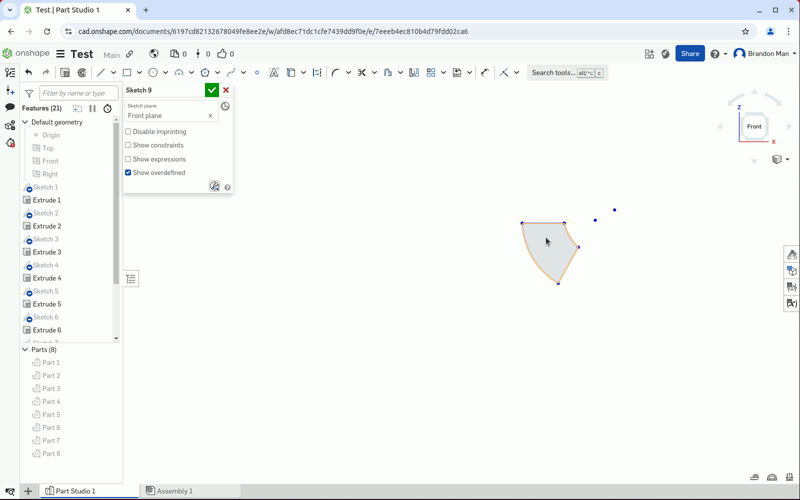
scroll(6)
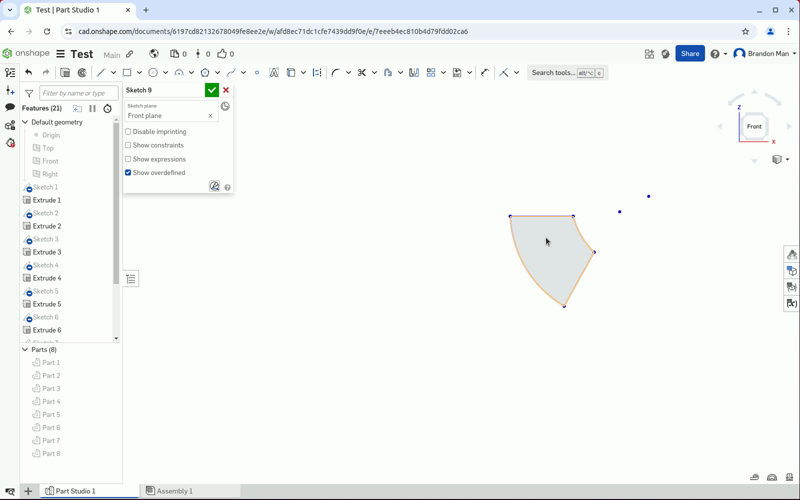
scroll(6)
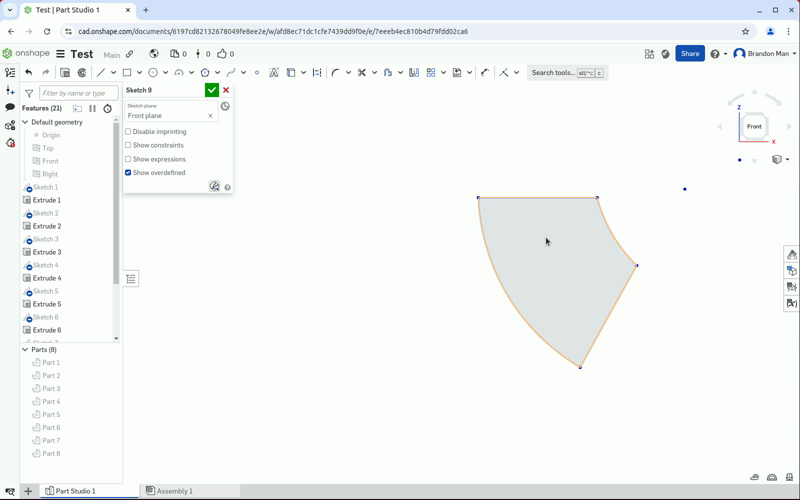
click(546, 237)
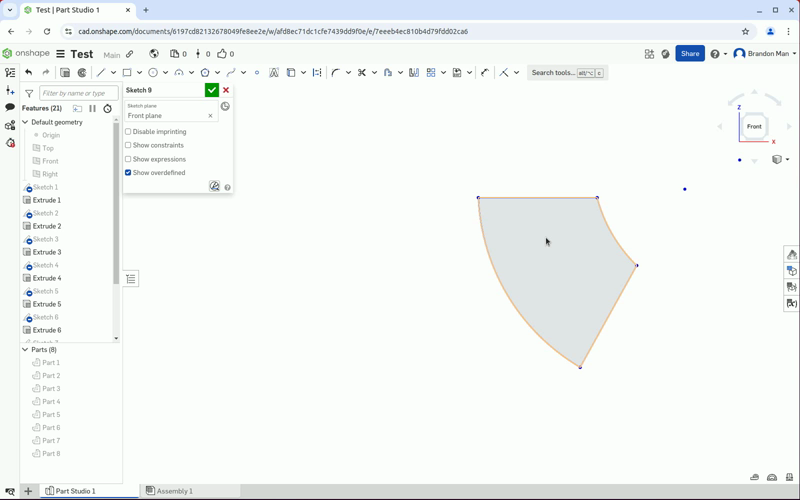
scroll(-6)
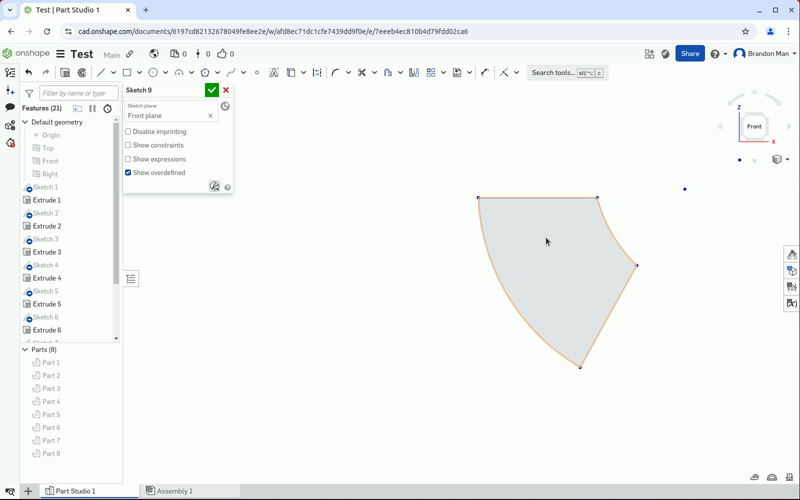
scroll(-6)
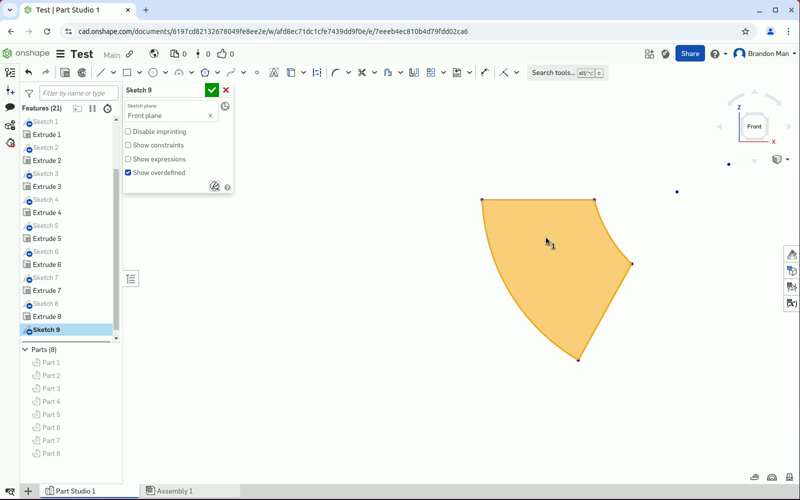
scroll(-6)
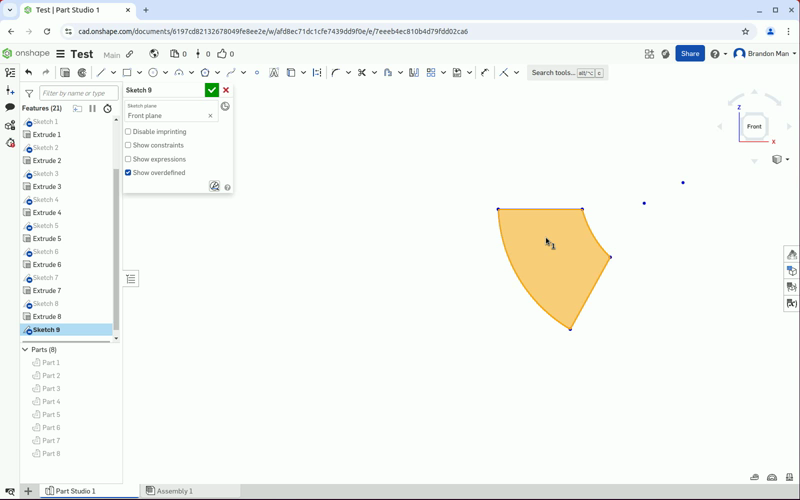
scroll(-6)
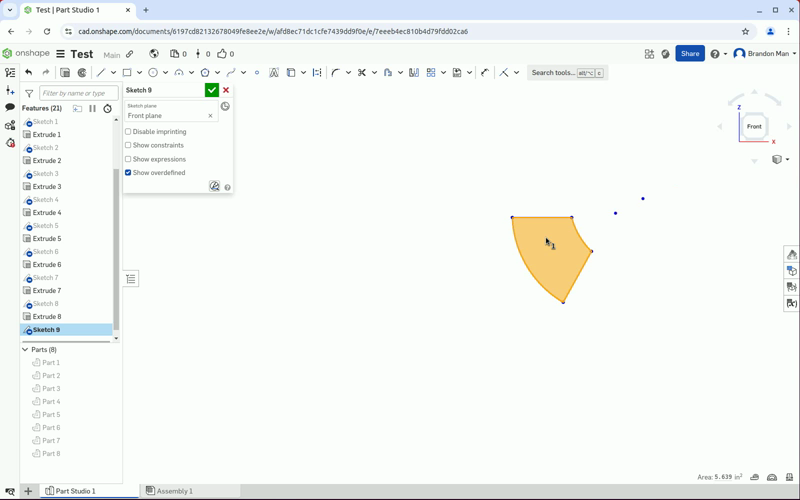
scroll(-6)
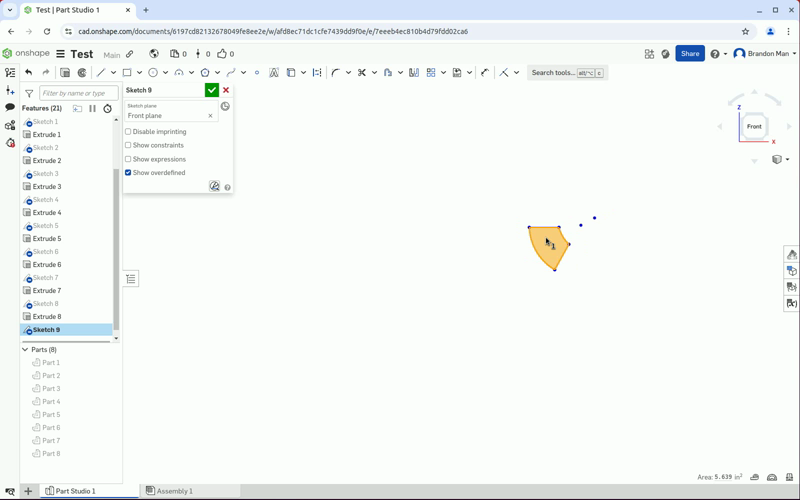
scroll(-6)
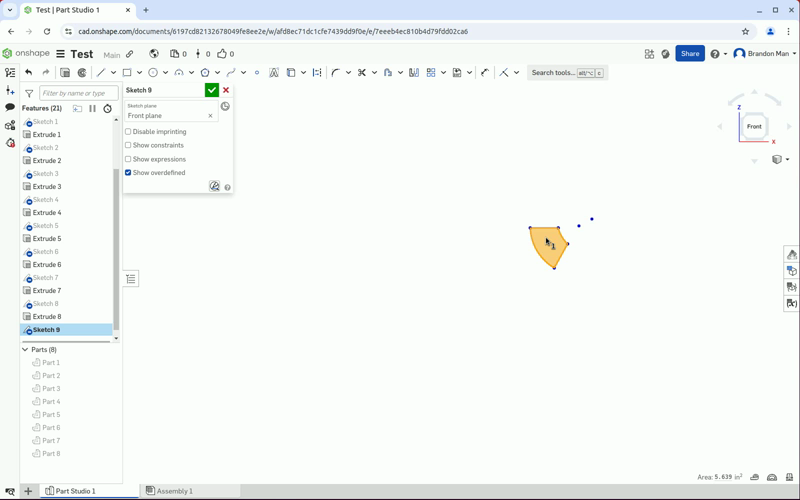
scroll(-6)
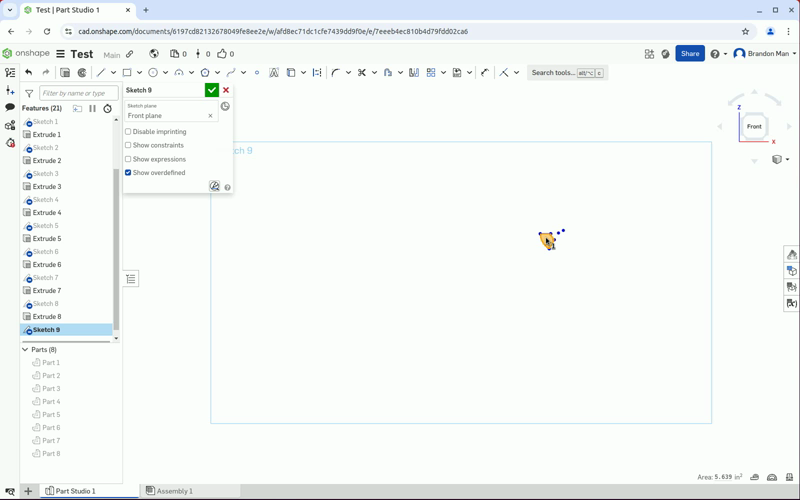
mouse_move(73, 352)
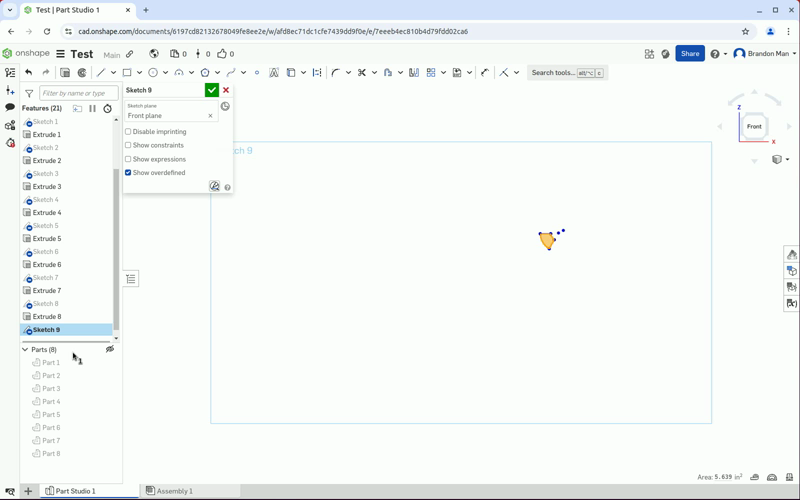
key(shift+y)
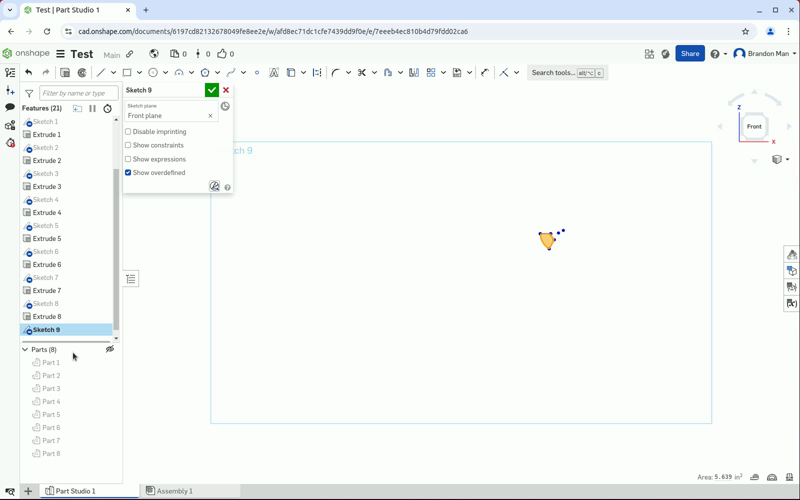
key(shift+e)
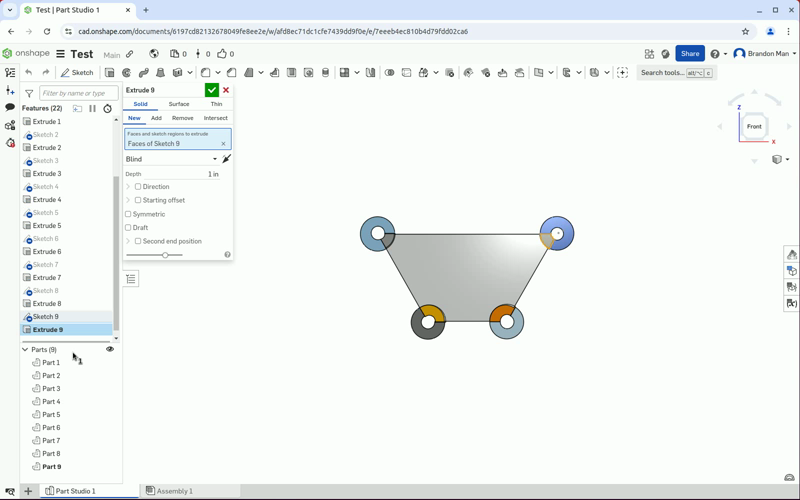
mouse_move(143, 106)
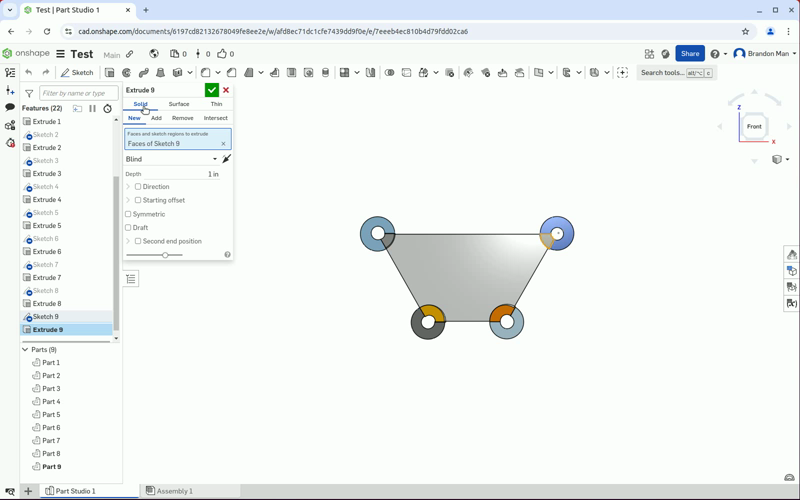
click(143, 106)
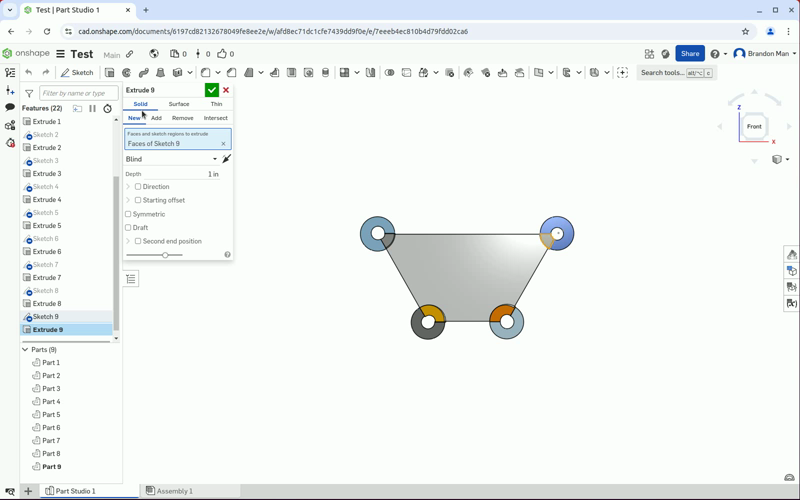
mouse_move(137, 120)
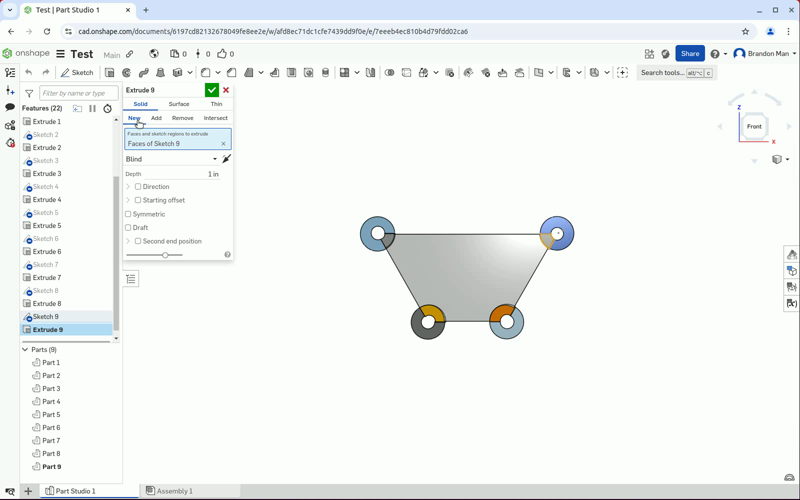
click(137, 120)
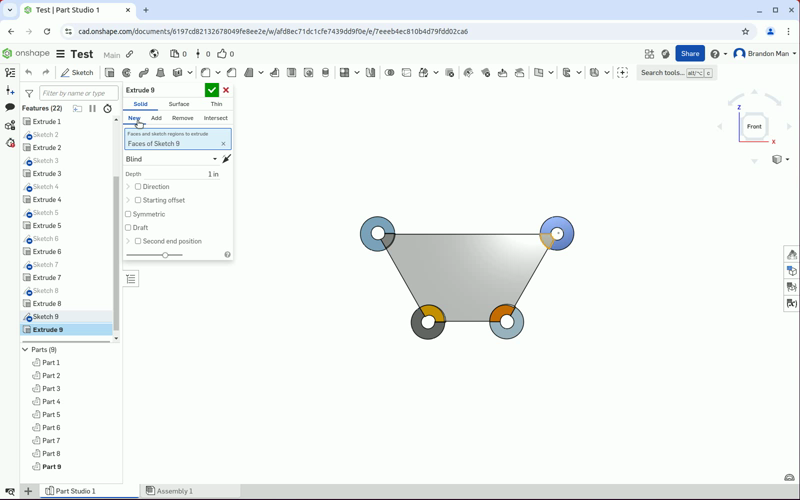
key(tab, 4)
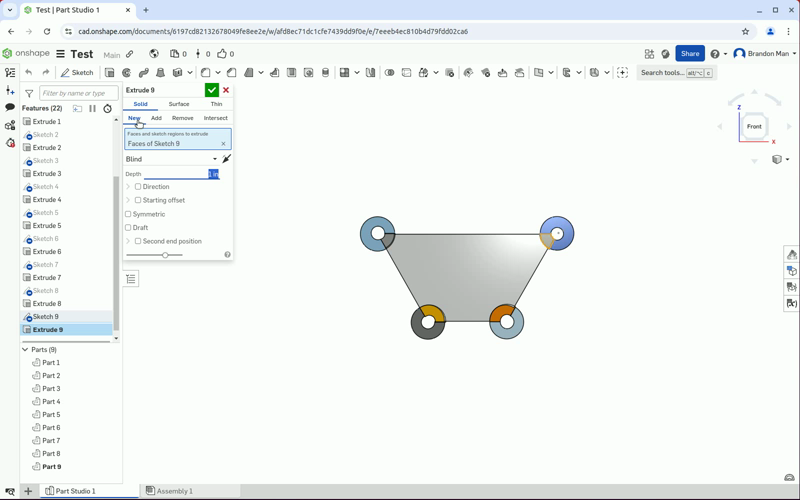
text(10.592)
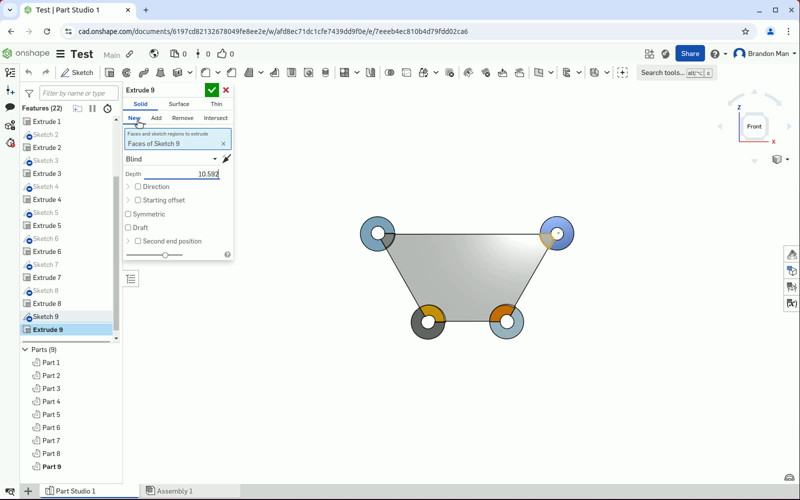
key(tab, 3)
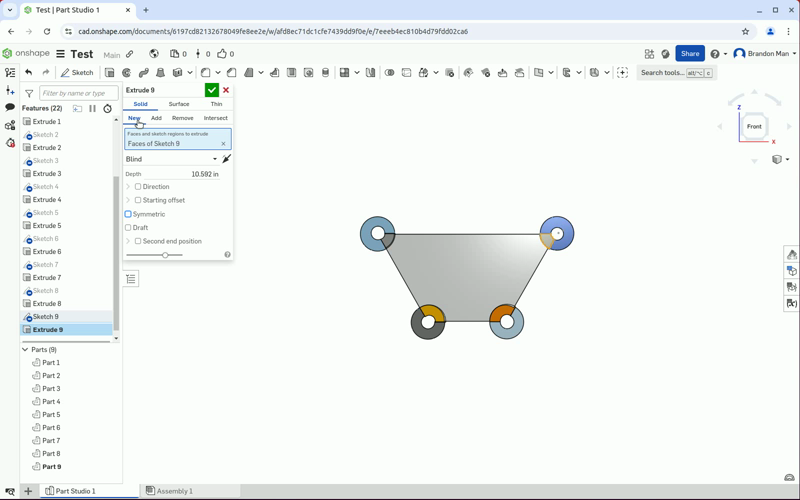
key(space)
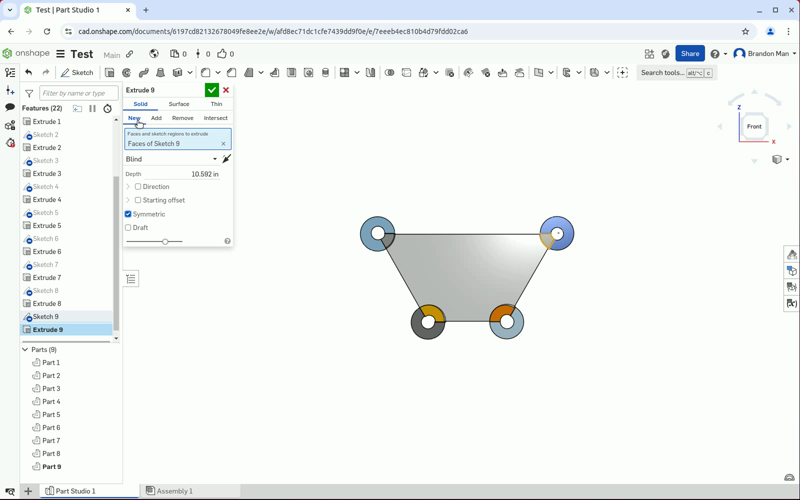
key(enter)
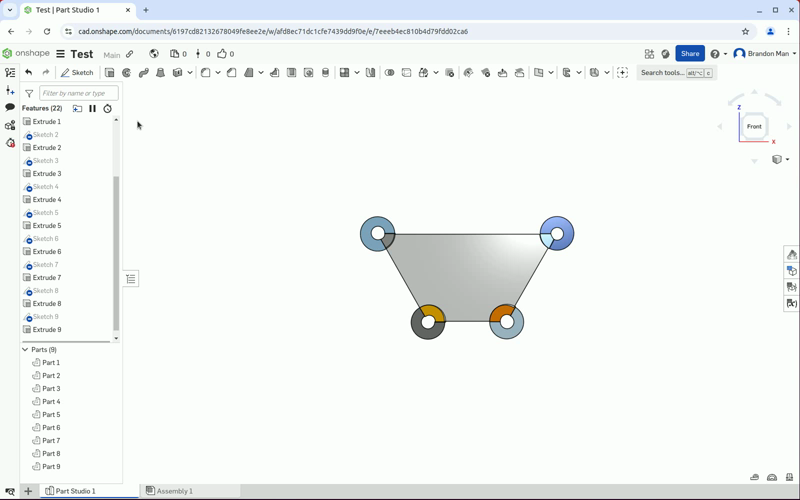
key(shift+h)
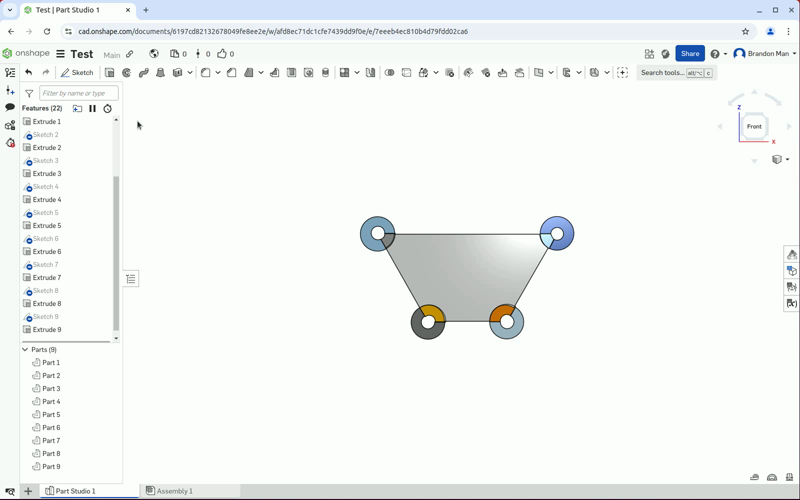
key(shift+h)
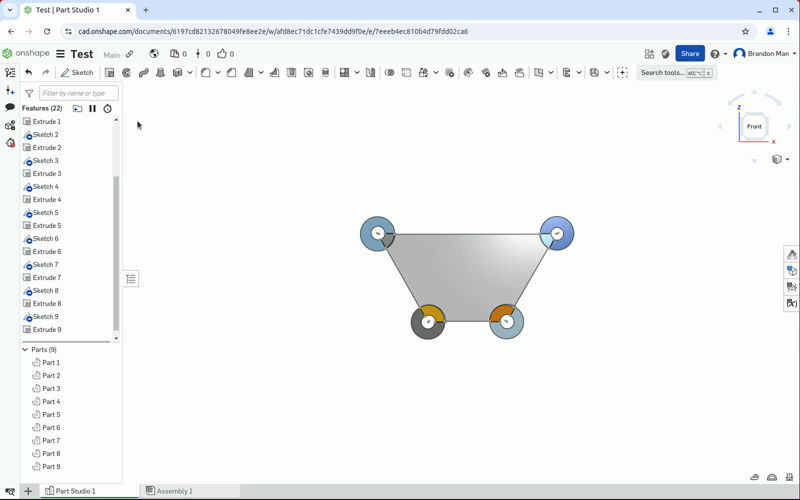
key(shift+7)
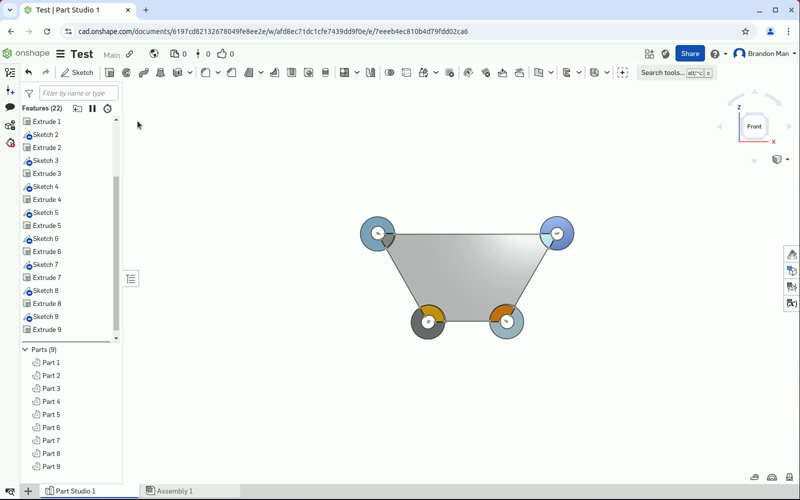
key(left, 2)
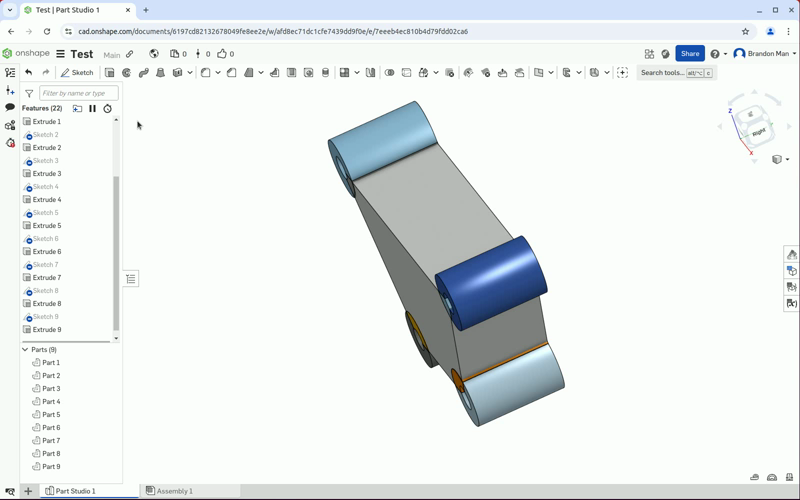
key(down, 2)
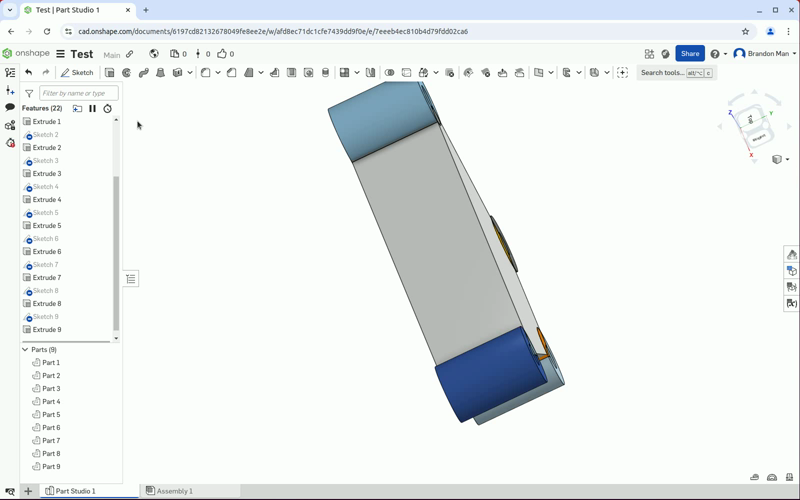
key(up, 2)
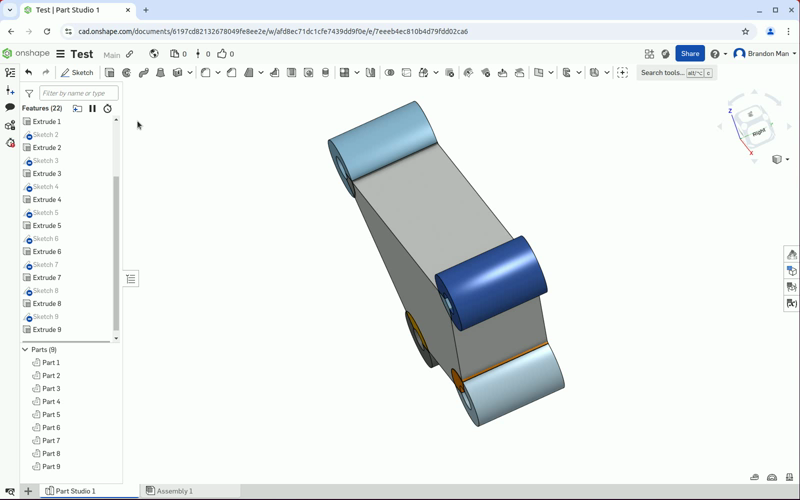
key(right, 2)
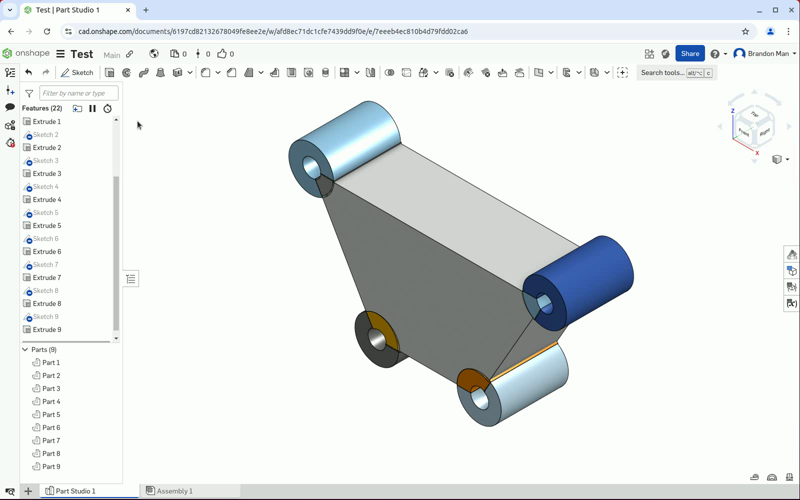
mouse_move(69, 111)
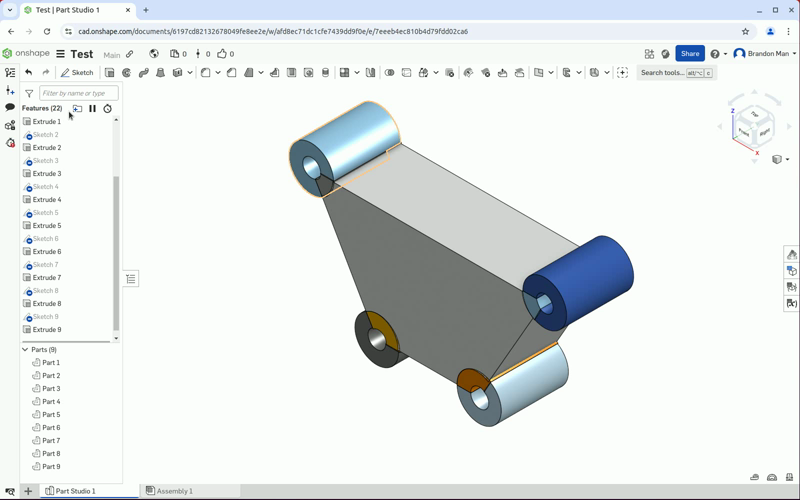
click(69, 111)